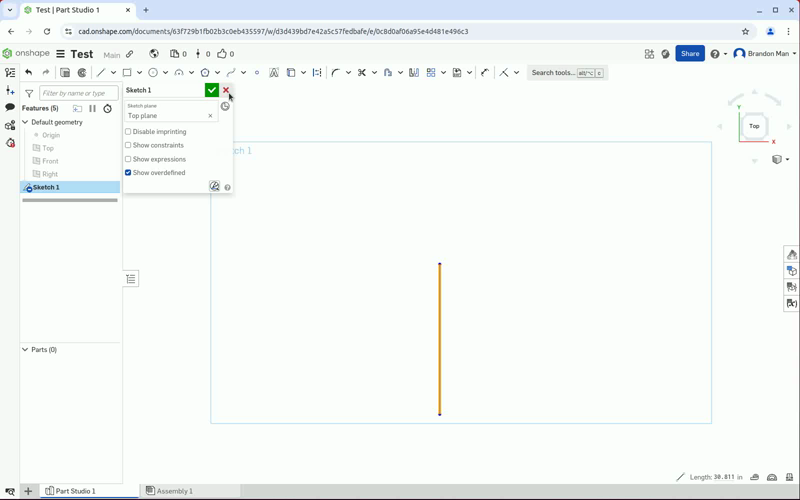
key(shift+h)
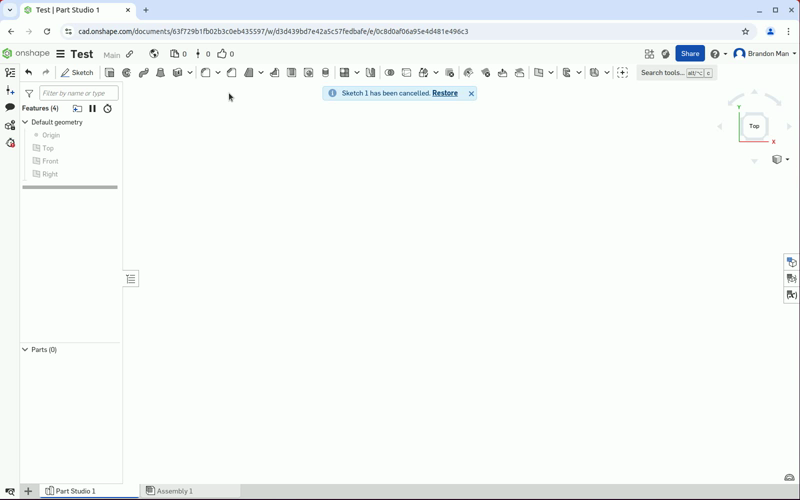
mouse_move(73, 352)
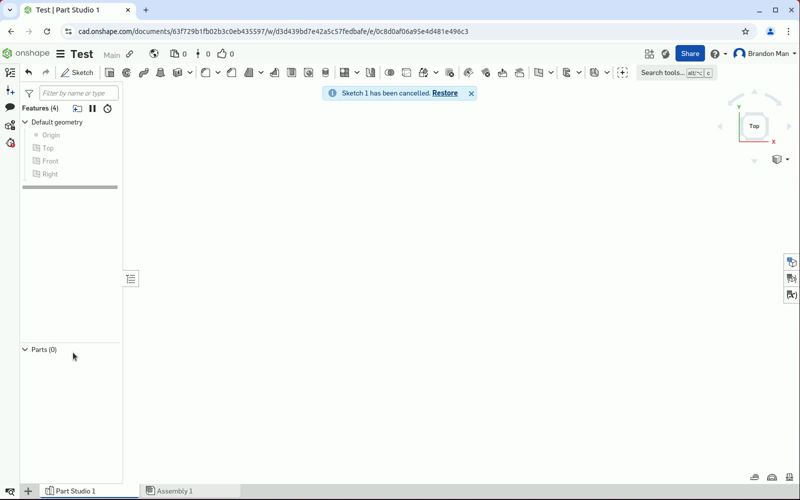
key(y)
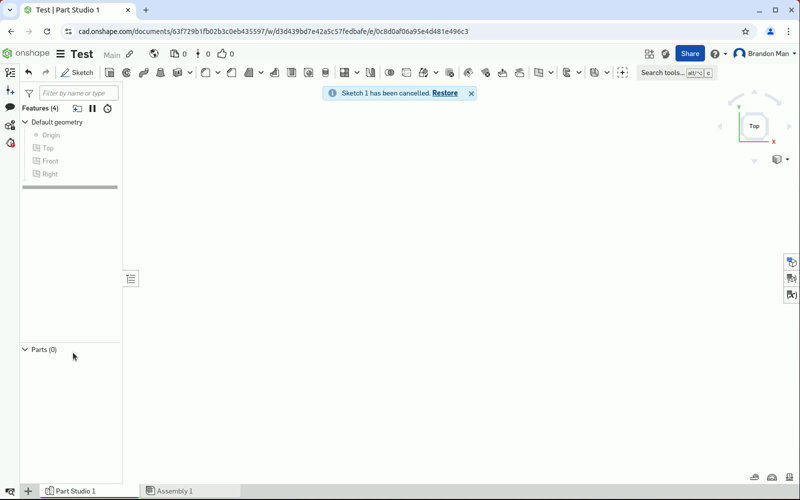
key(shift+p)
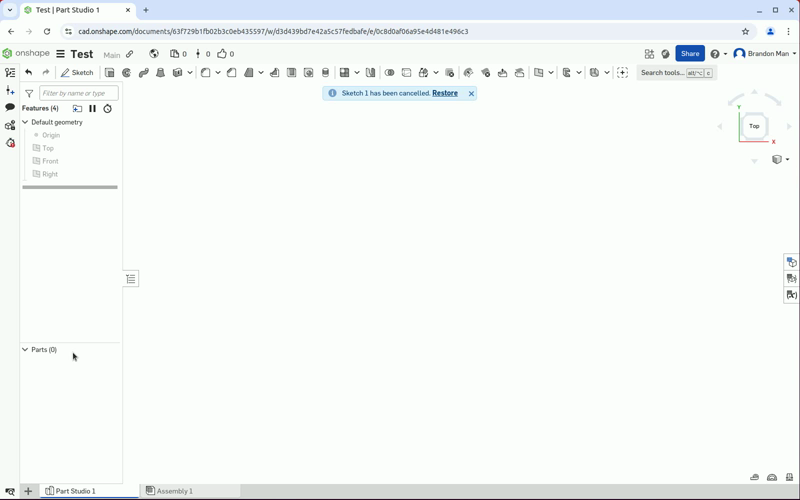
key(space)
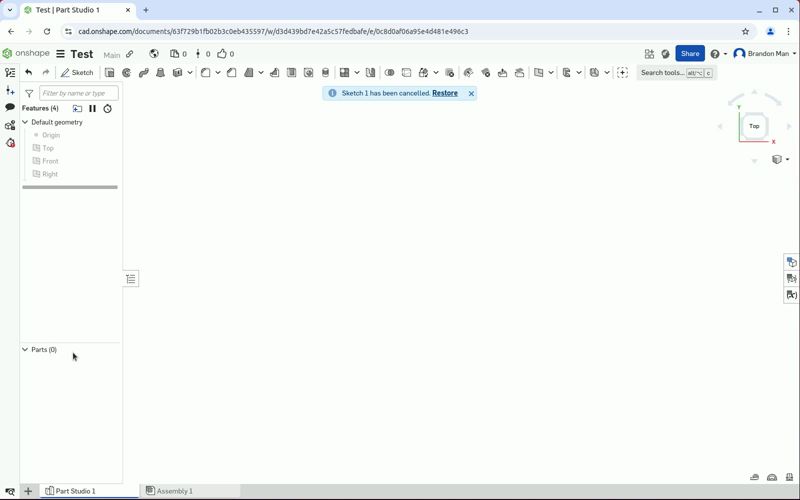
key_down(shift)
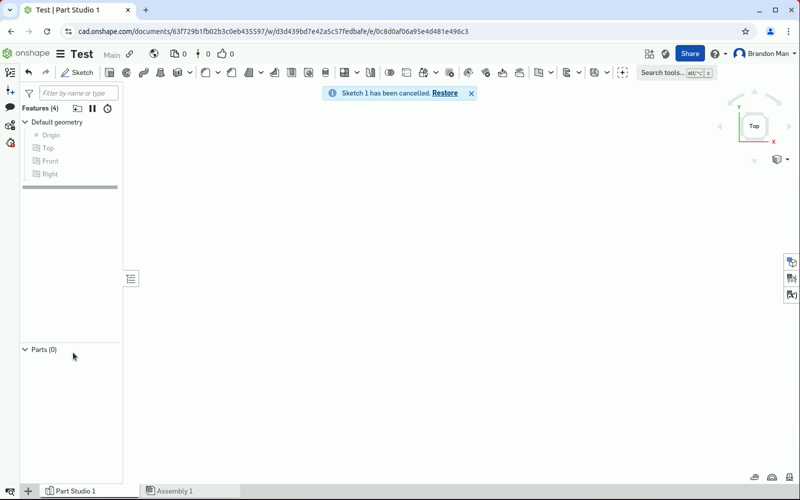
key(up)
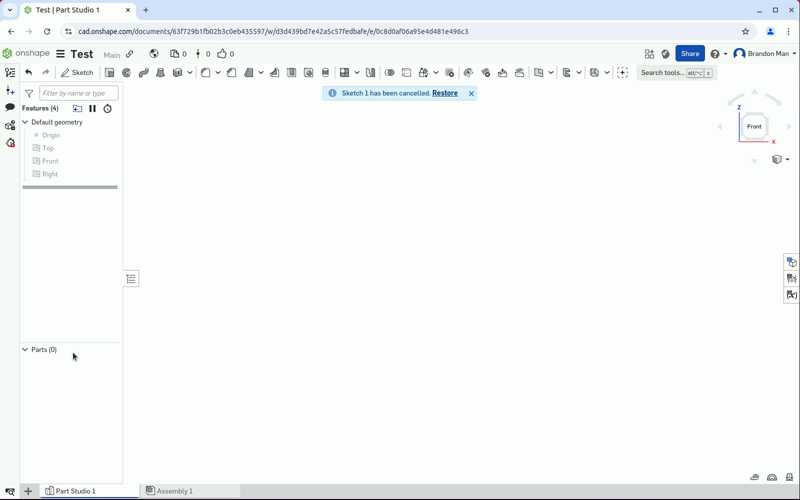
key_up(shift)
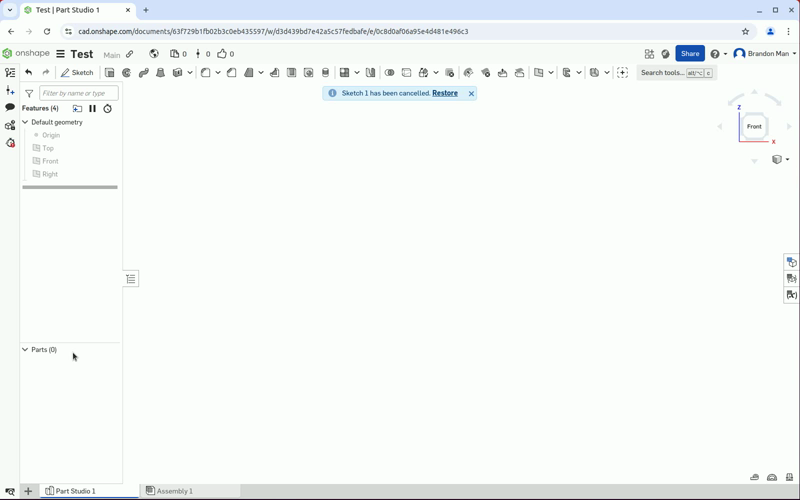
mouse_move(73, 352)
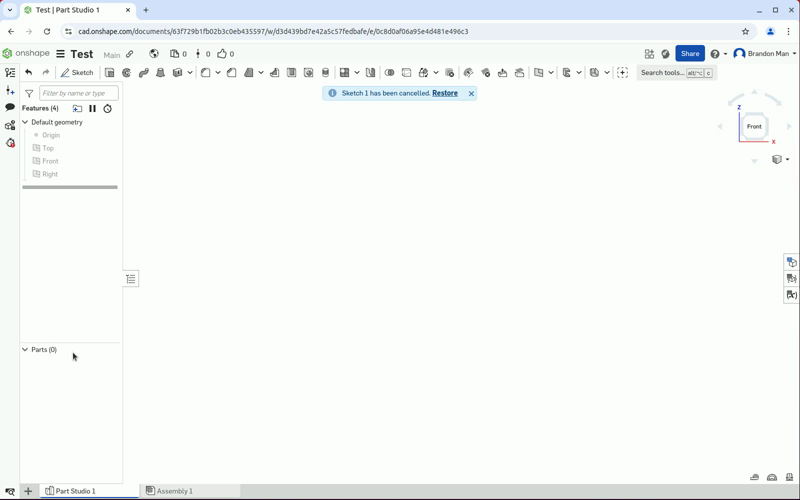
key(shift+y)
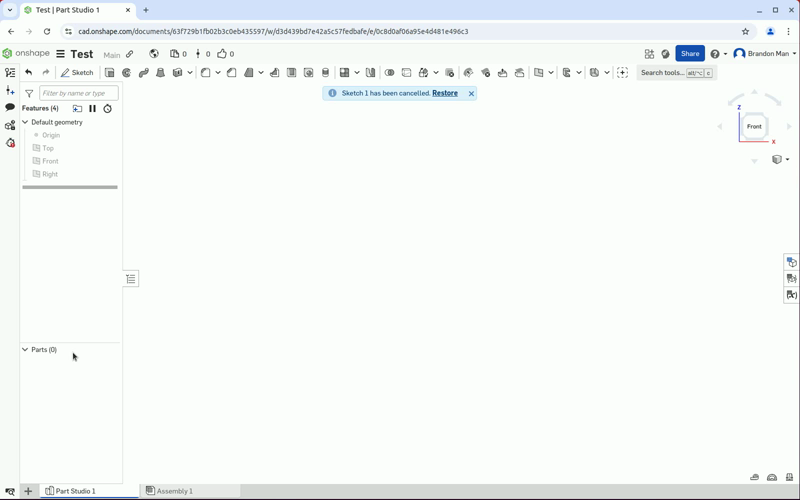
key(shift+s)
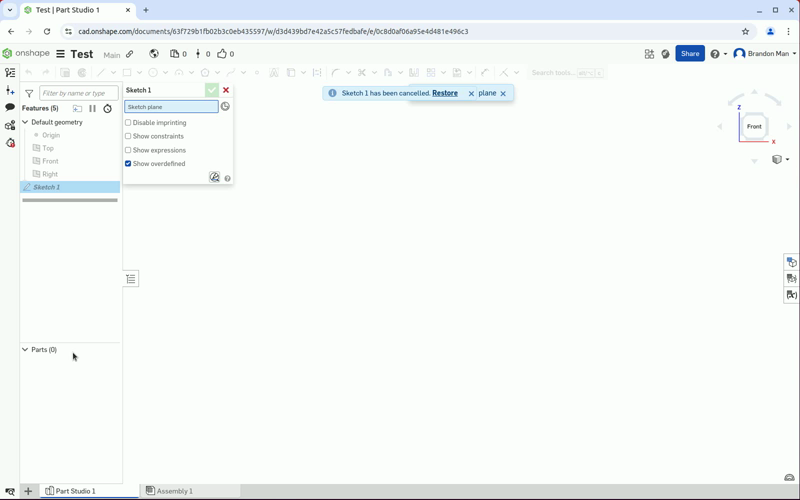
mouse_move(73, 163)
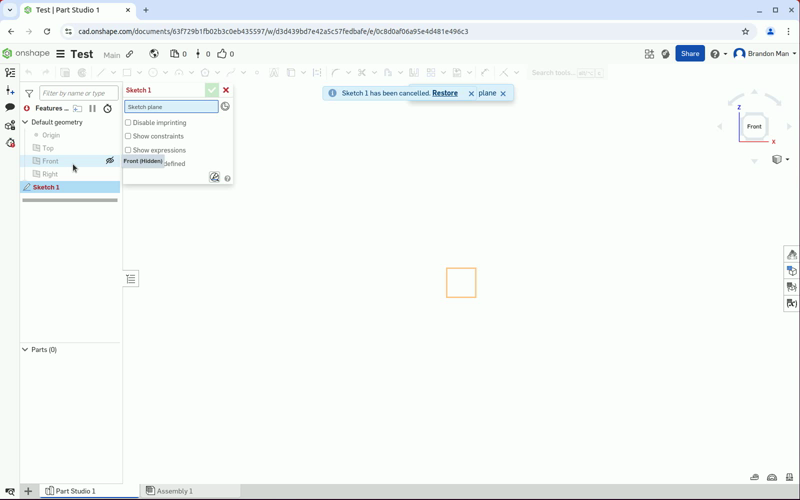
click(73, 163)
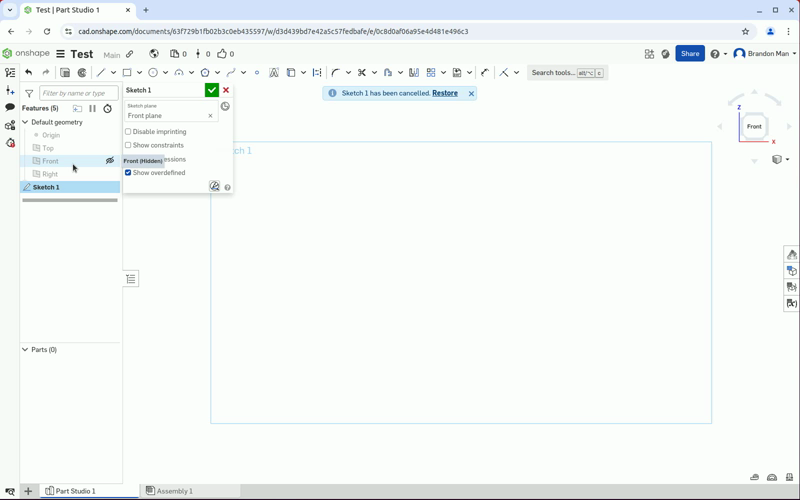
mouse_move(73, 352)
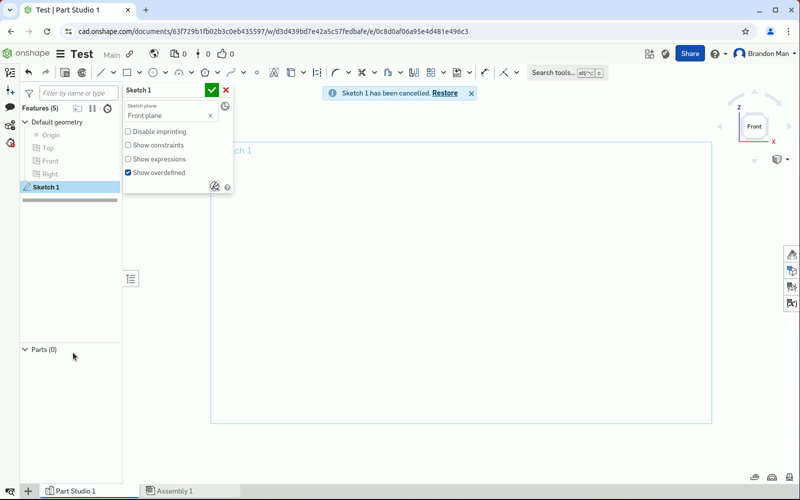
key(y)
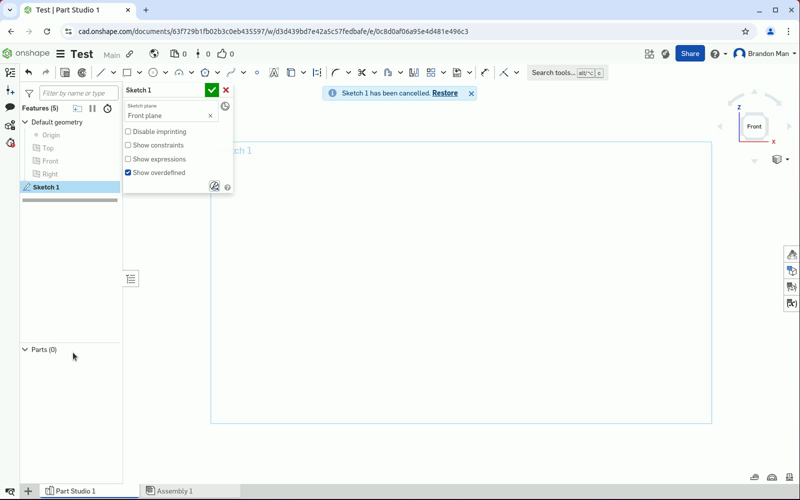
key(c)
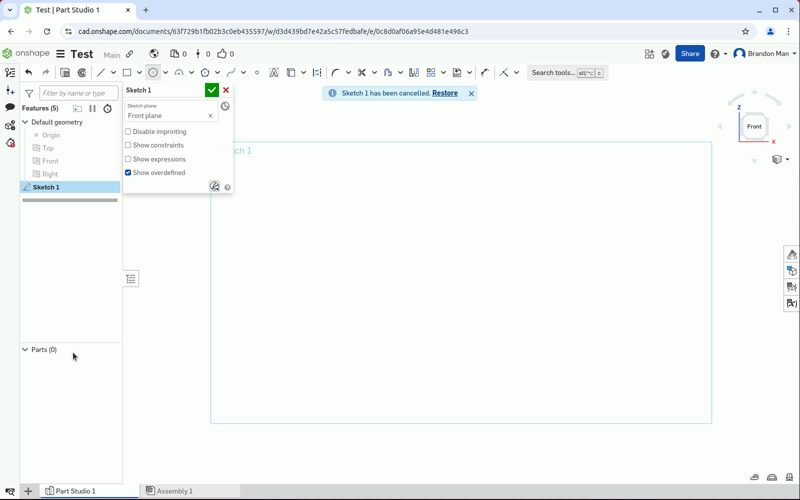
key_down(shift)
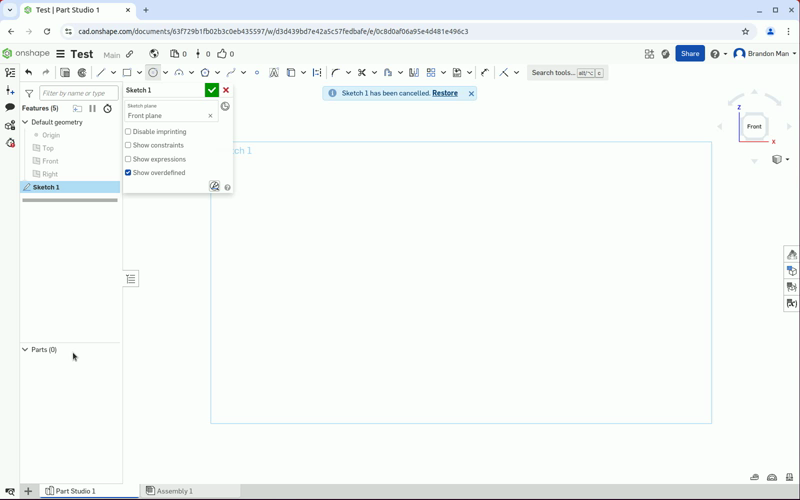
mouse_move(461, 282)
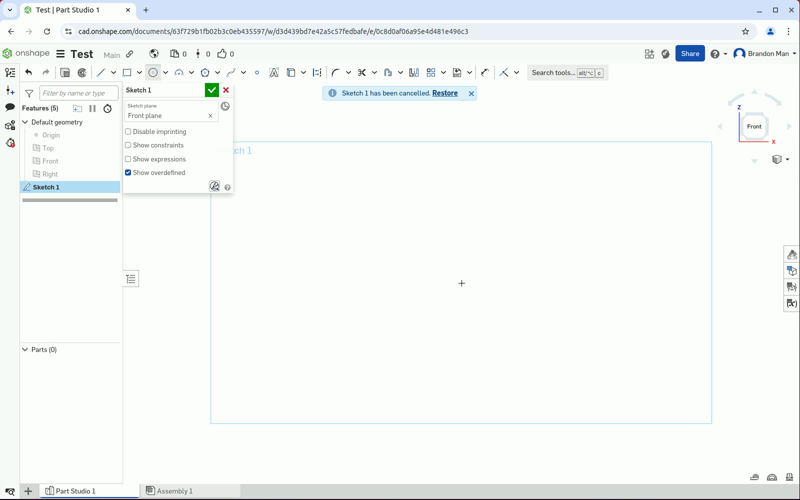
click(461, 282)
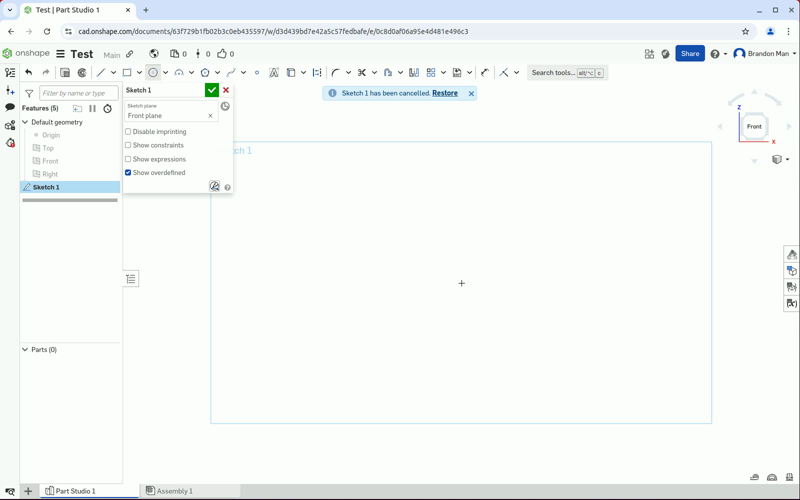
key_up(shift)
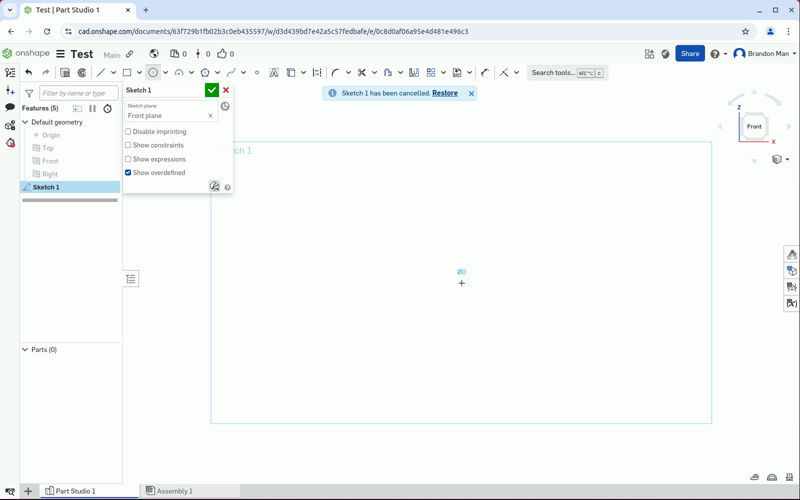
mouse_move(467, 282)
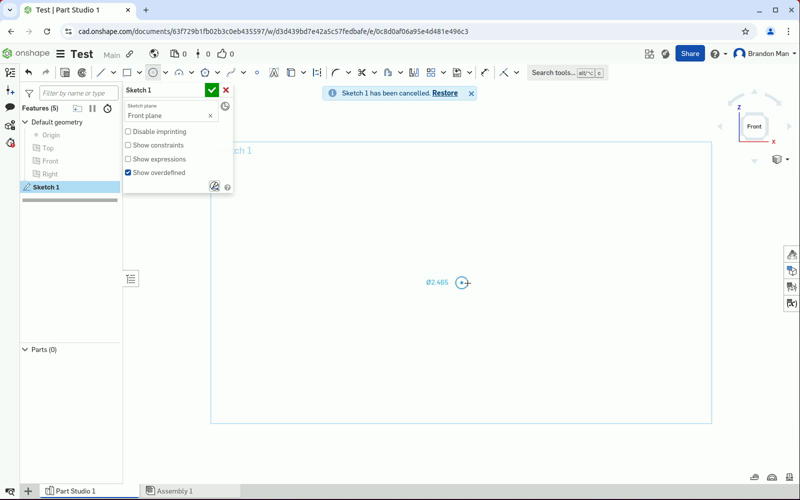
click(467, 282)
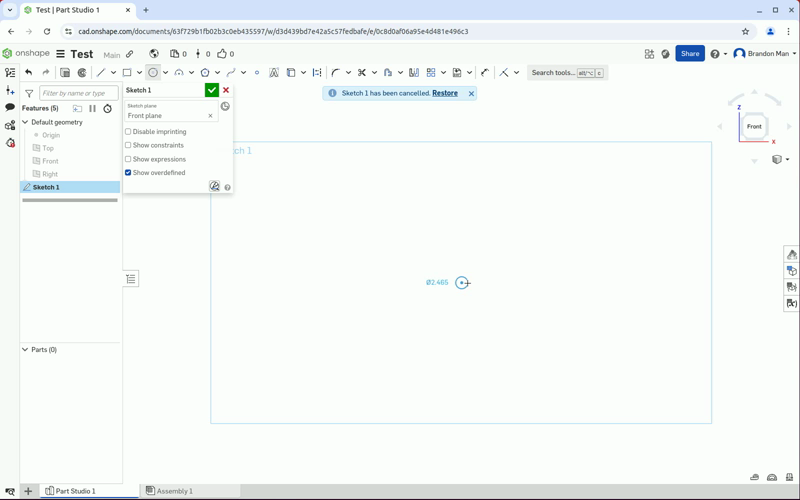
key(esc)
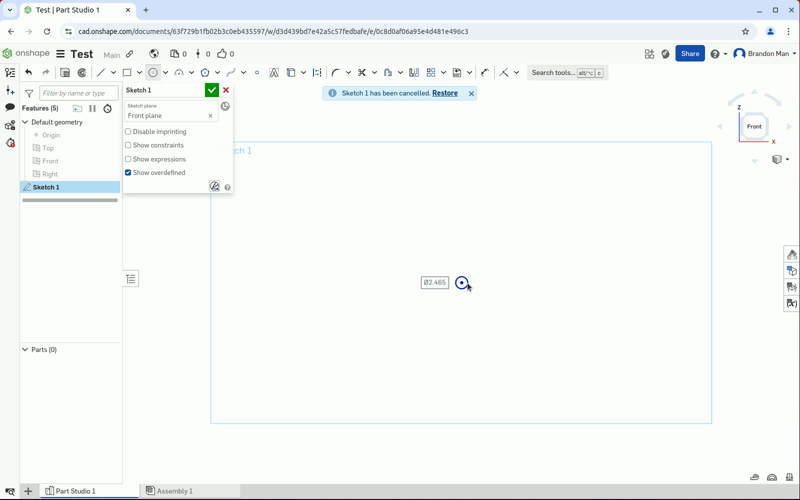
key(c)
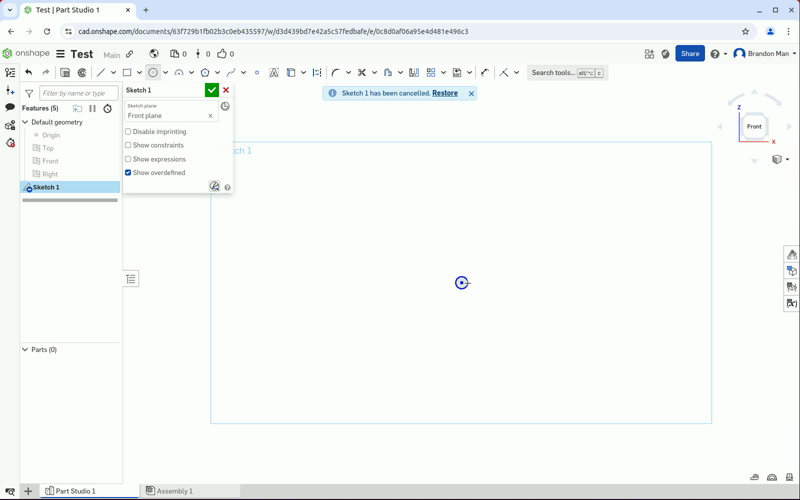
key_down(shift)
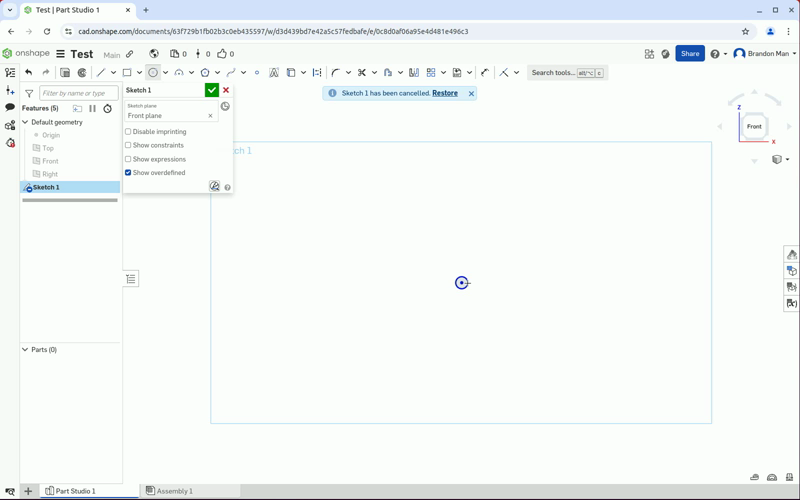
mouse_move(461, 282)
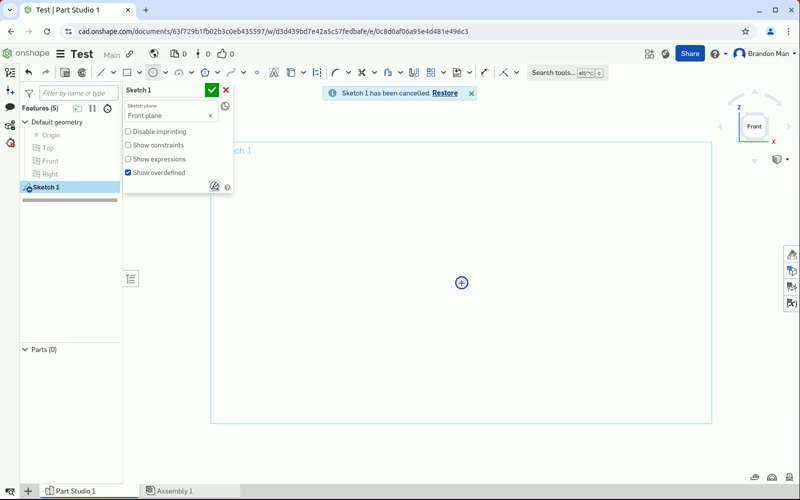
click(461, 282)
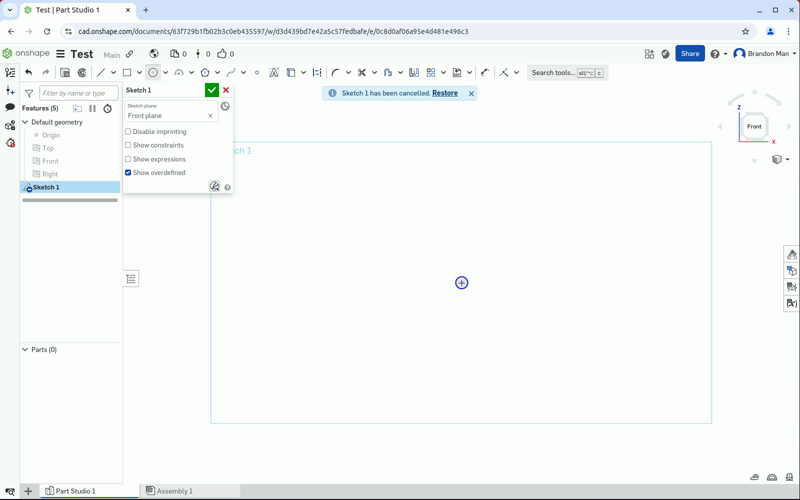
key_up(shift)
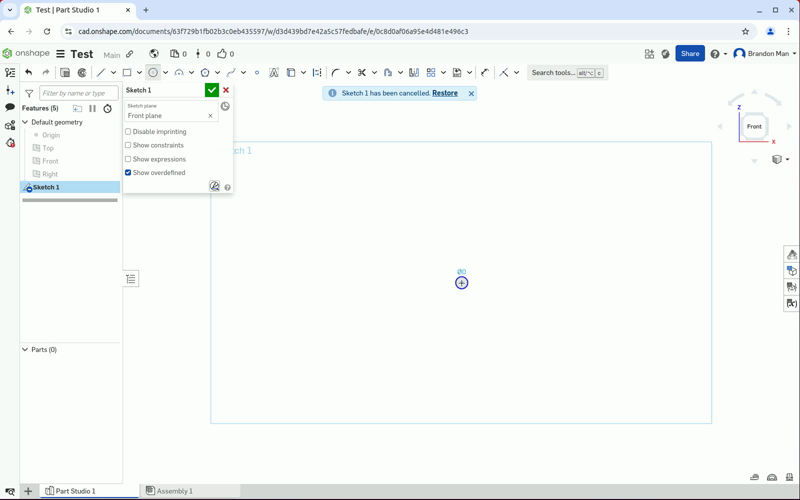
mouse_move(466, 282)
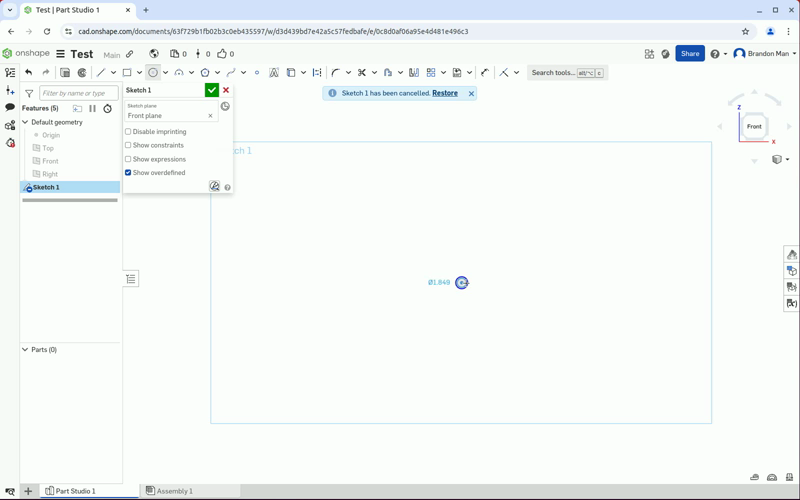
scroll(6)
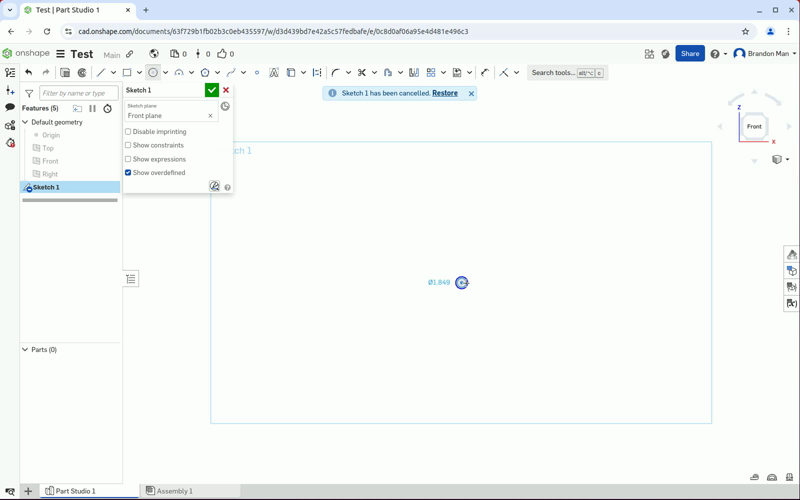
scroll(6)
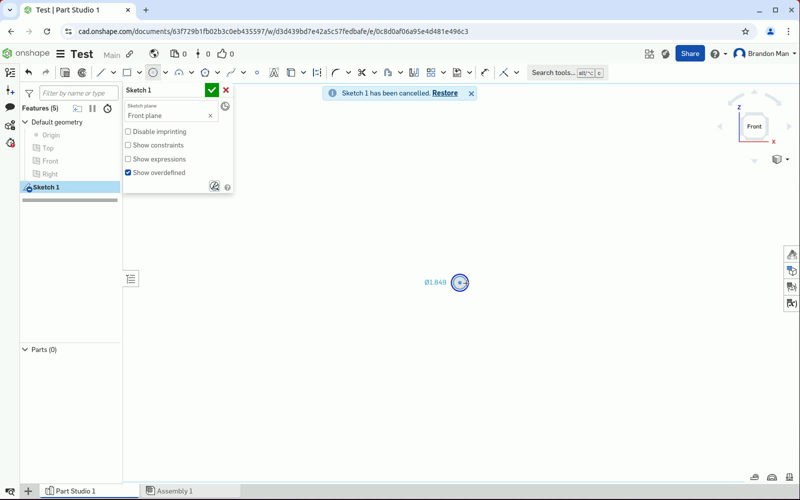
scroll(6)
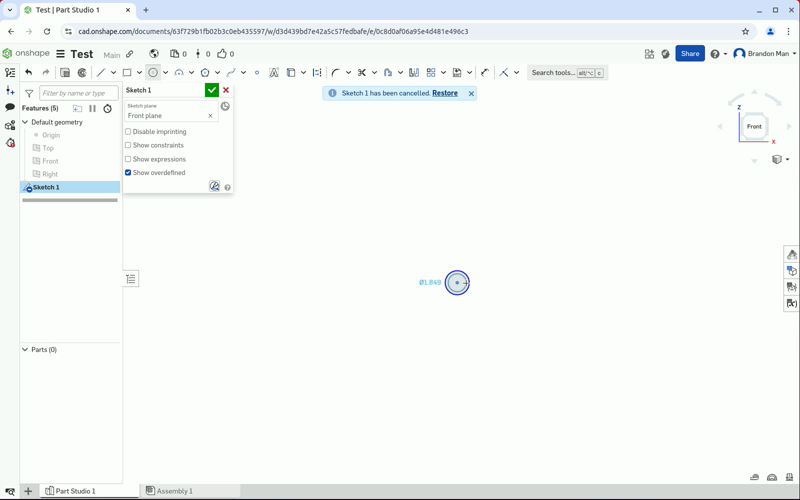
scroll(6)
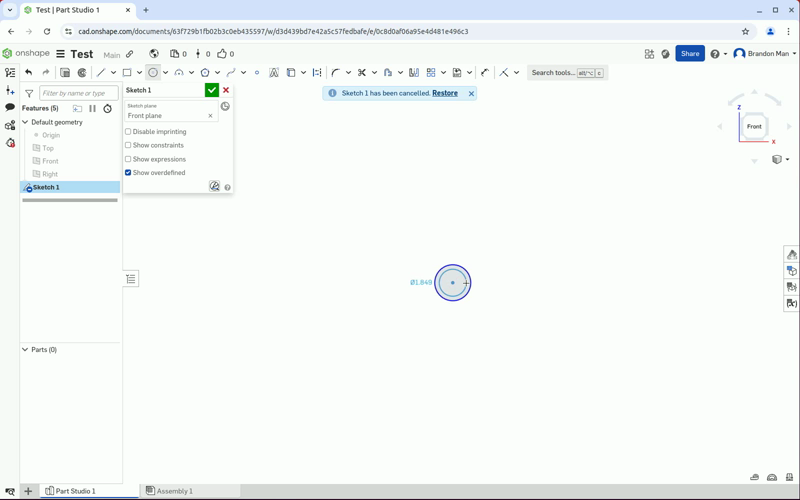
scroll(6)
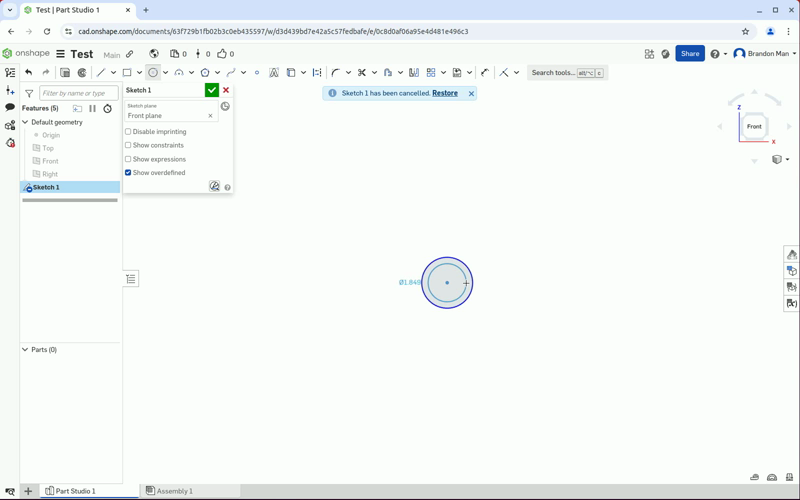
scroll(6)
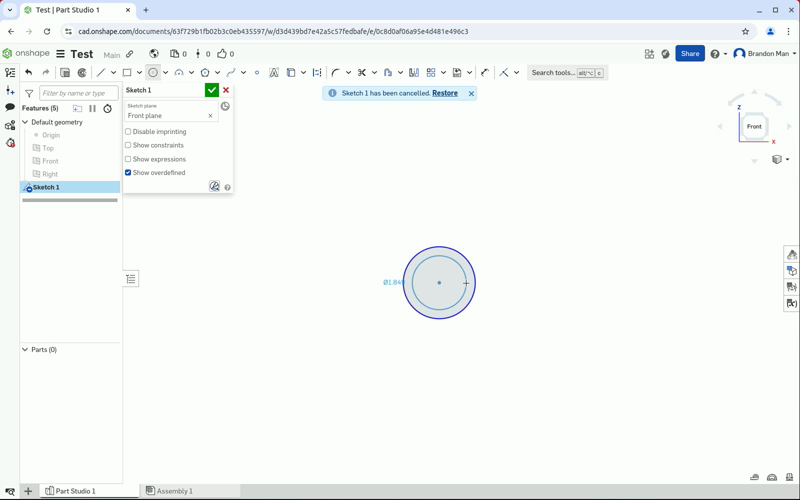
scroll(6)
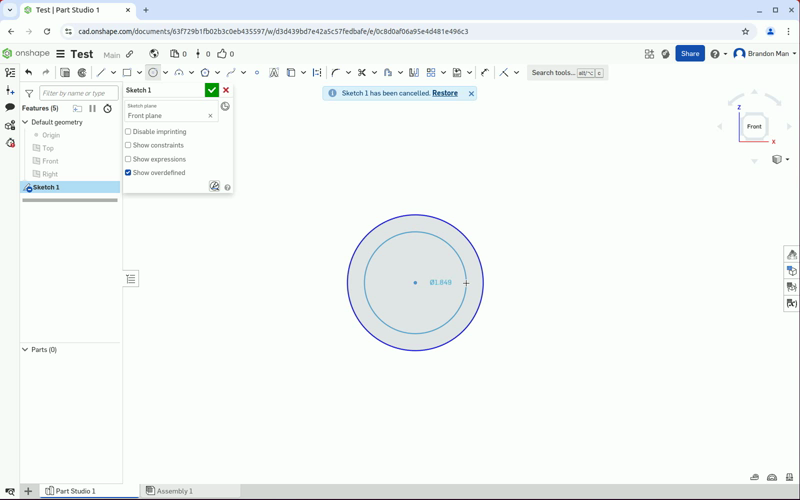
click(466, 282)
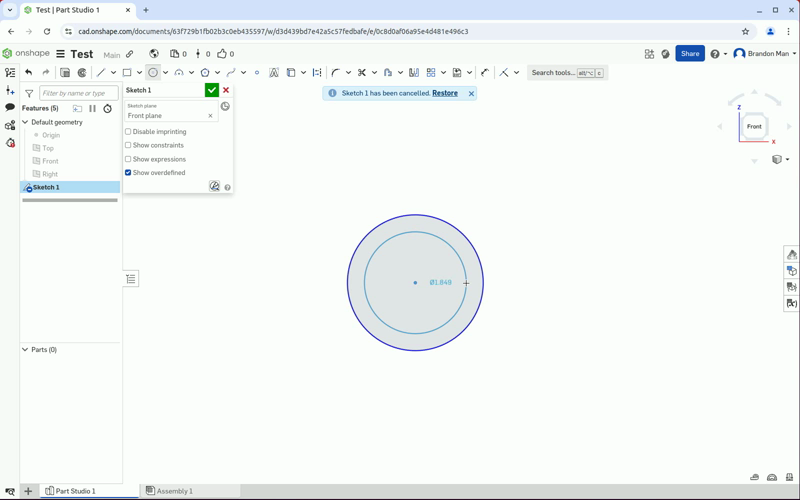
scroll(-6)
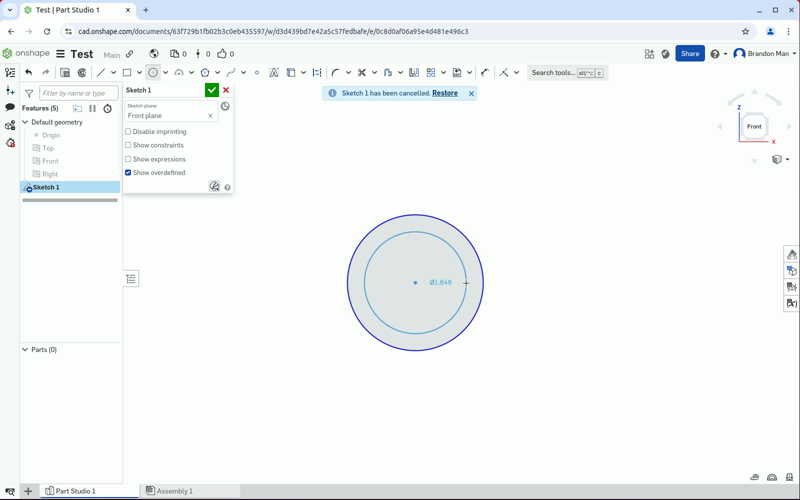
scroll(-6)
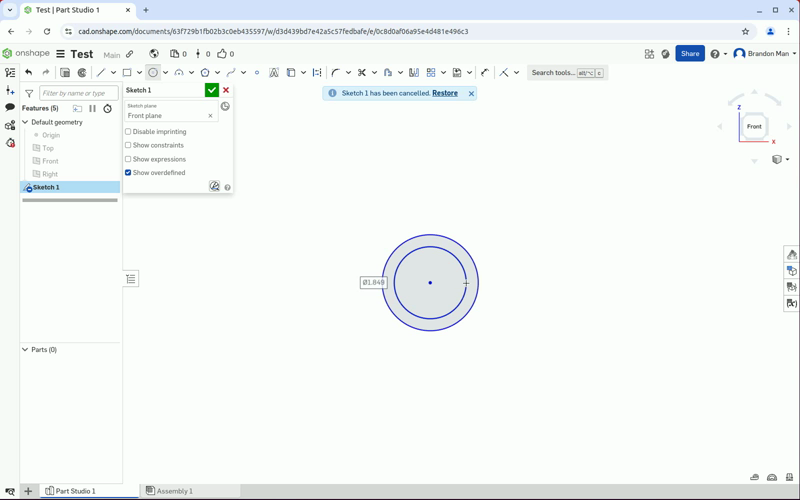
scroll(-6)
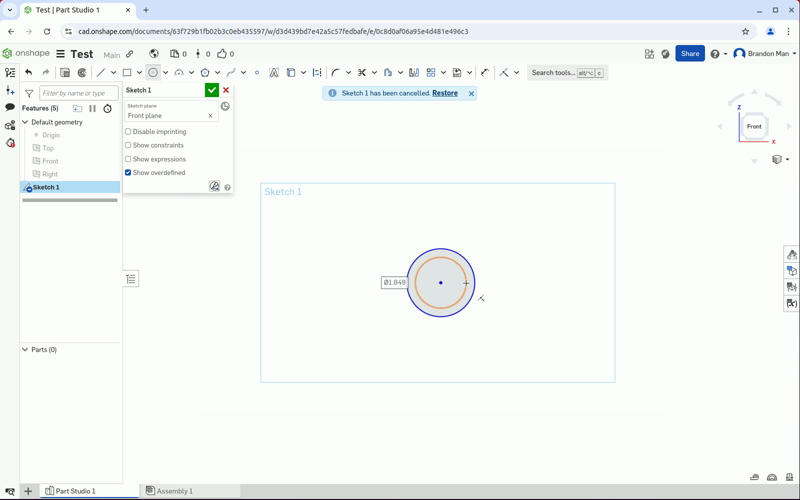
scroll(-6)
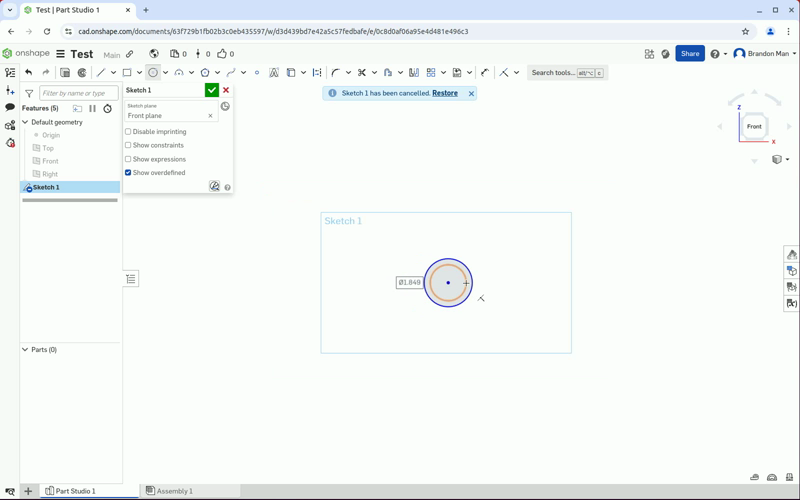
scroll(-6)
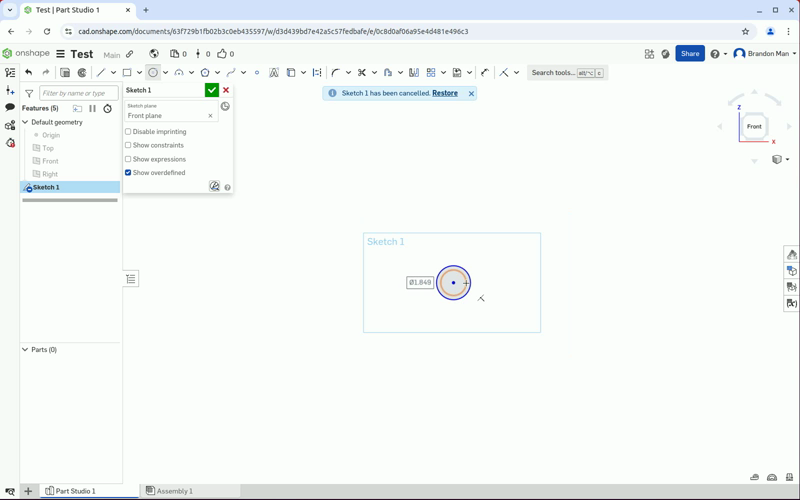
scroll(-6)
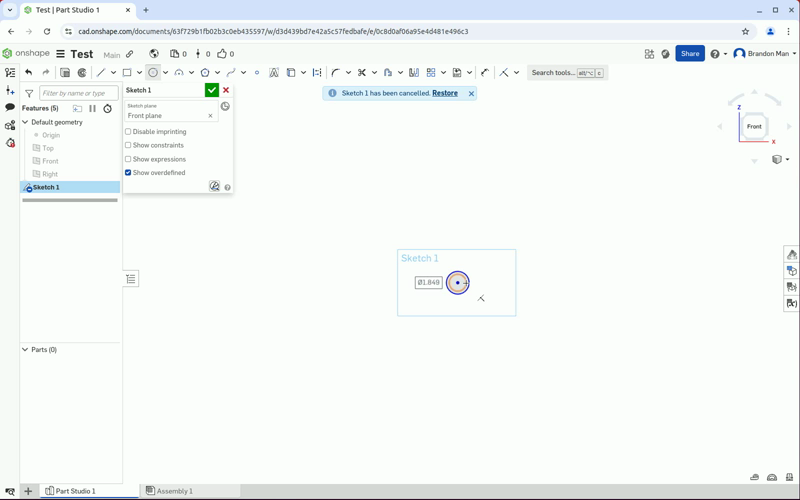
scroll(-6)
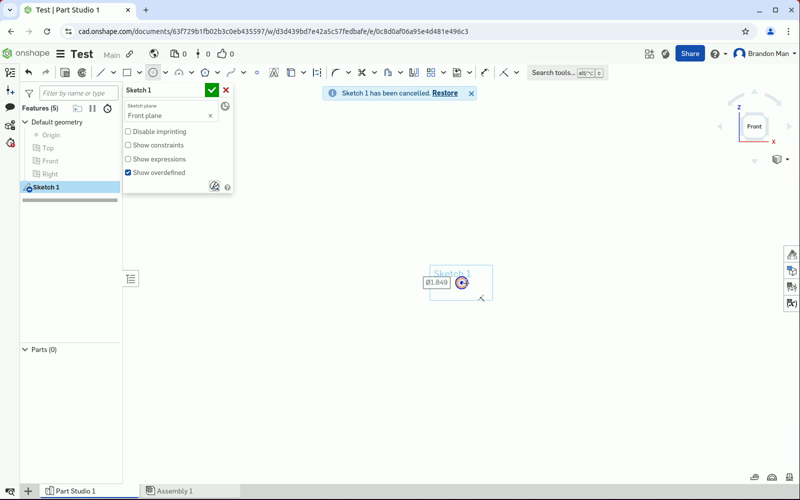
key(esc)
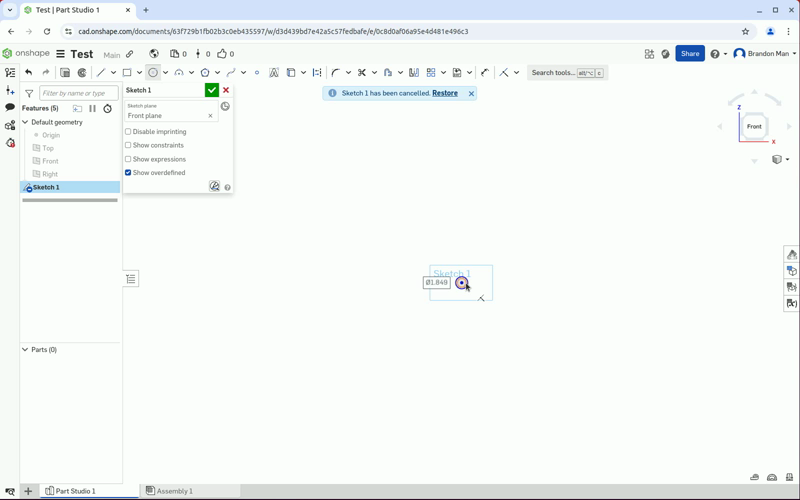
mouse_move(466, 281)
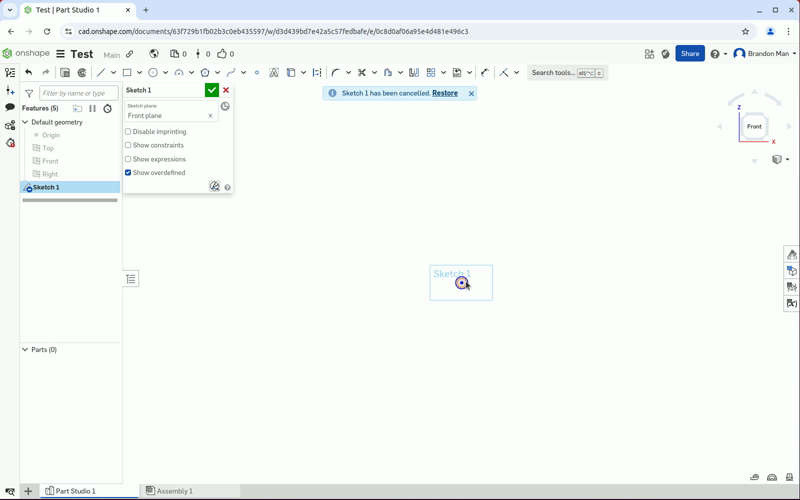
scroll(6)
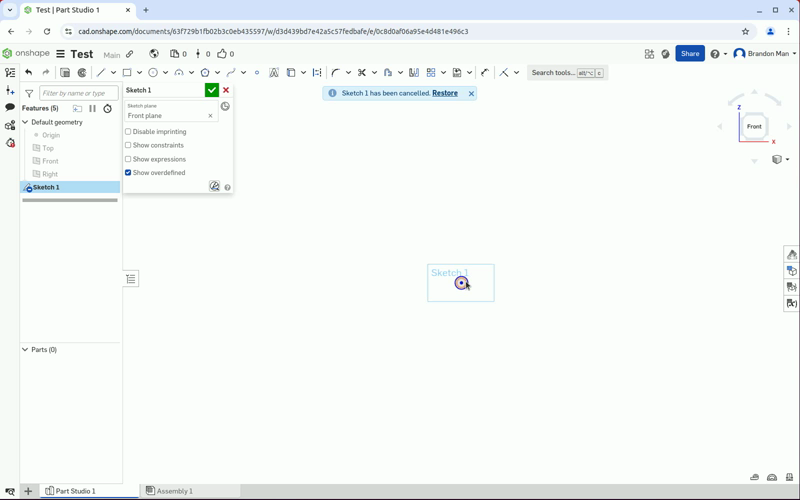
scroll(6)
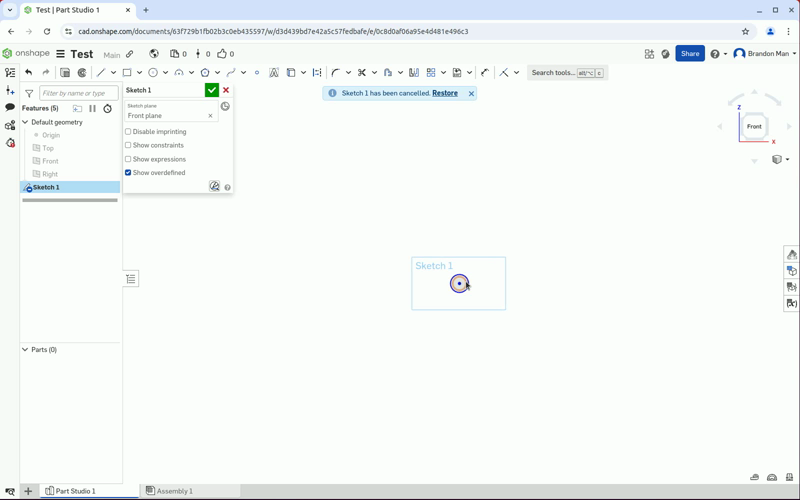
scroll(6)
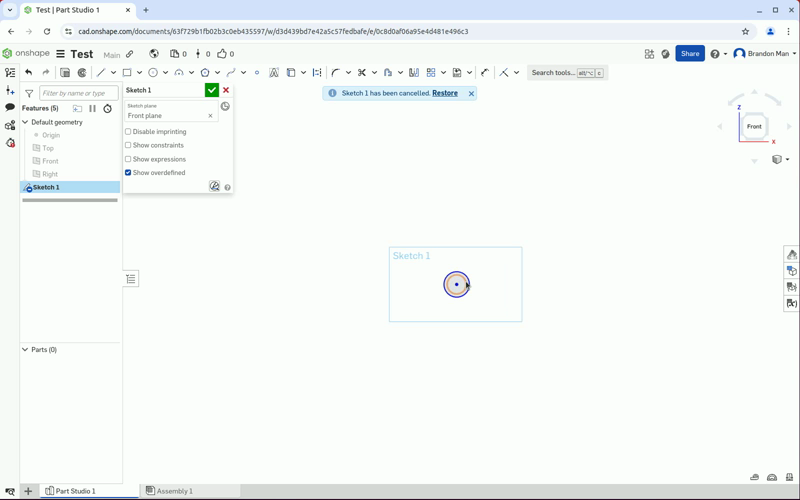
scroll(6)
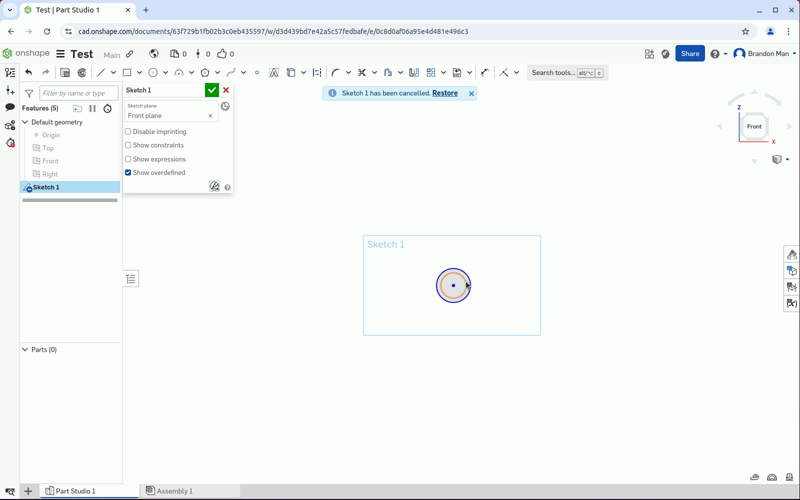
scroll(6)
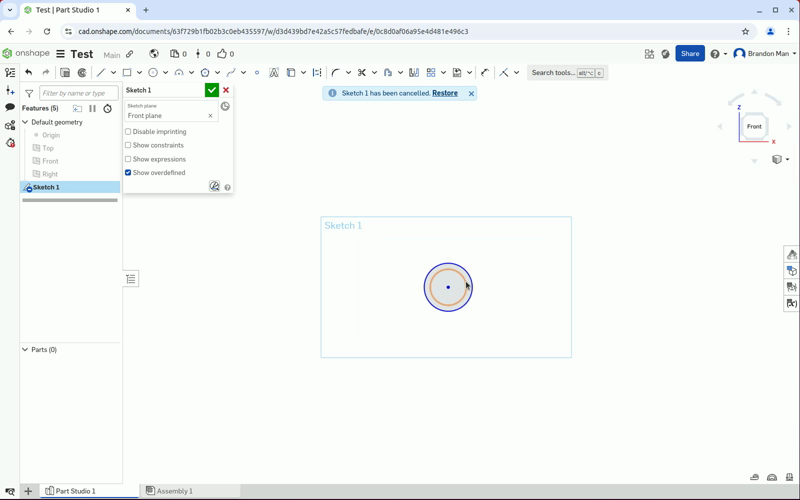
scroll(6)
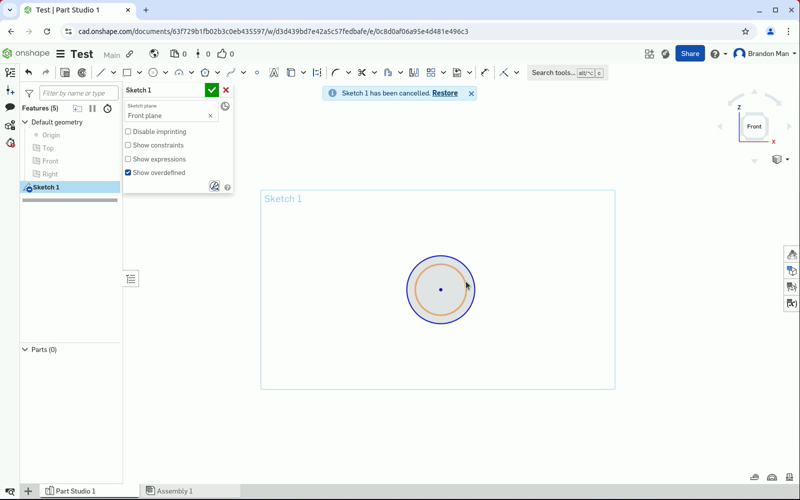
scroll(6)
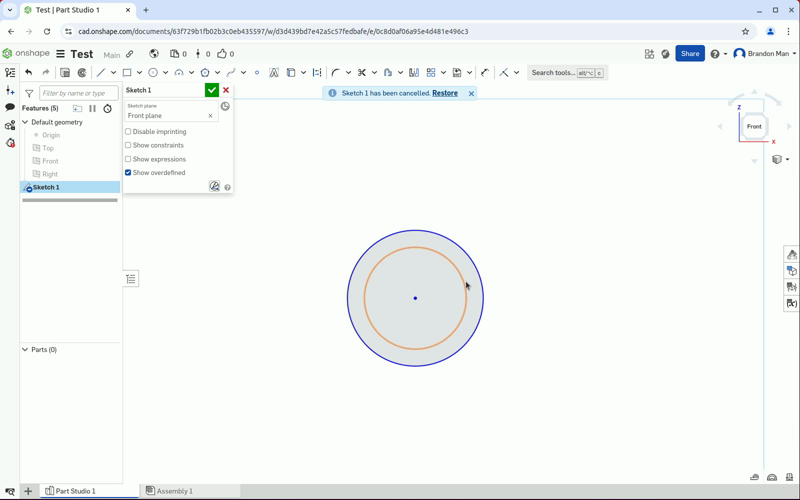
click(466, 281)
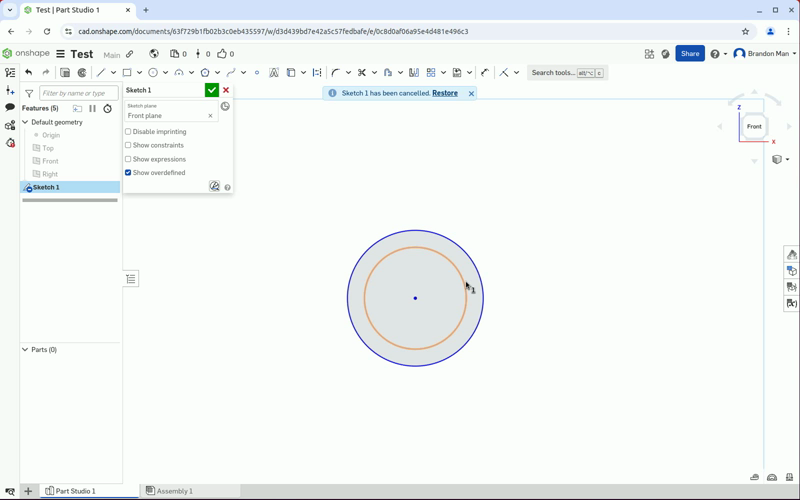
scroll(-6)
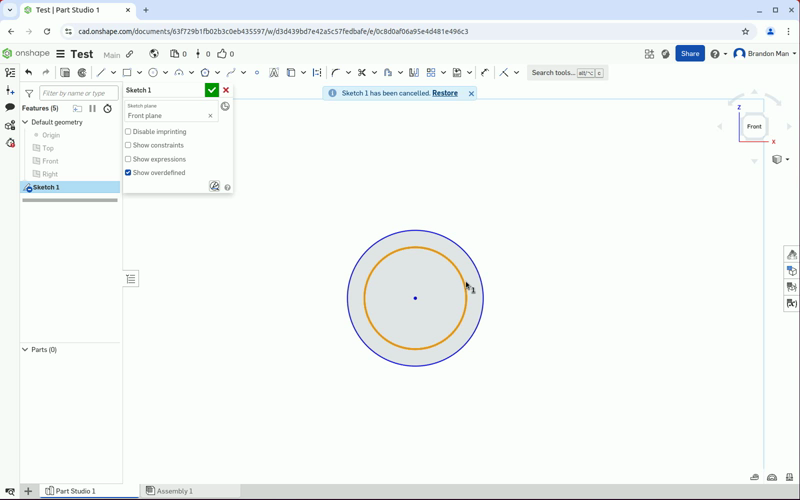
scroll(-6)
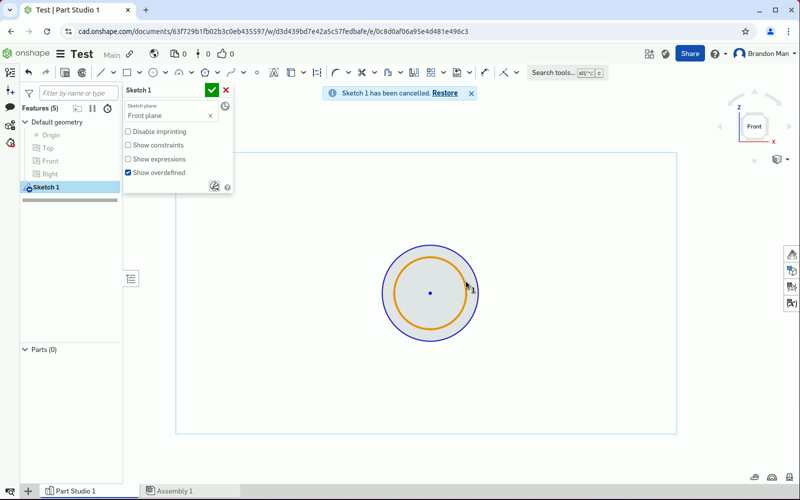
scroll(-6)
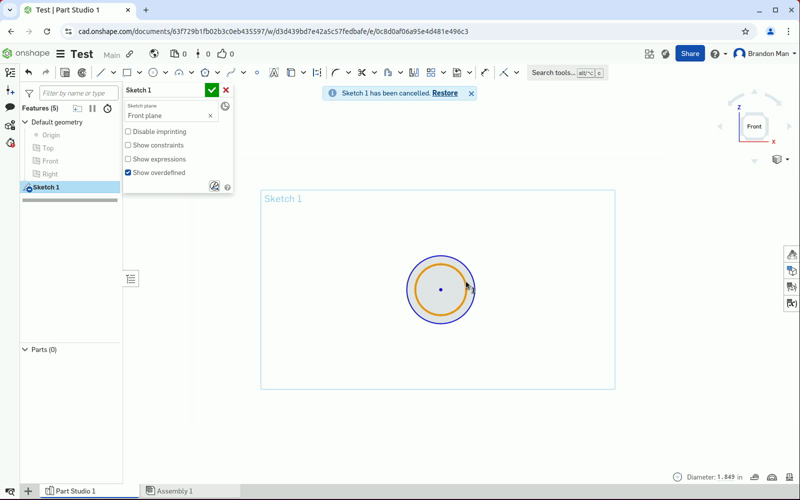
scroll(-6)
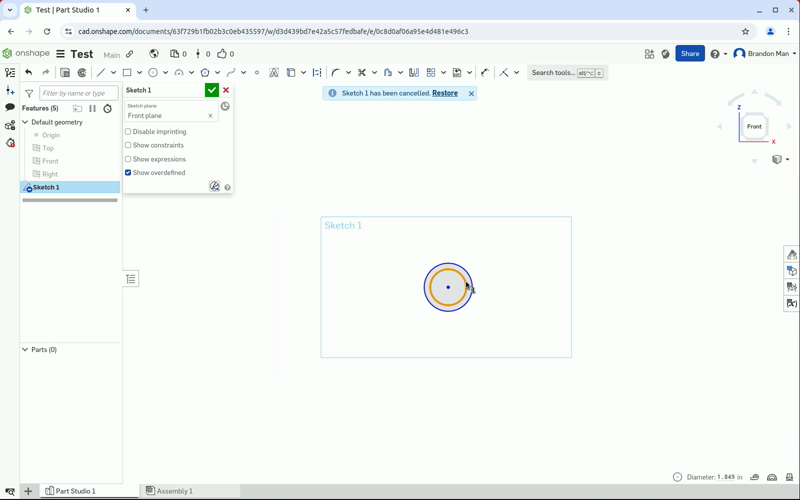
scroll(-6)
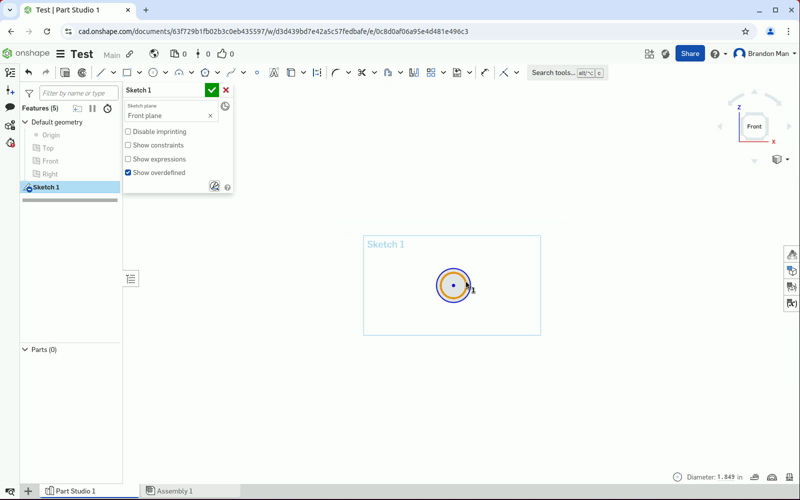
scroll(-6)
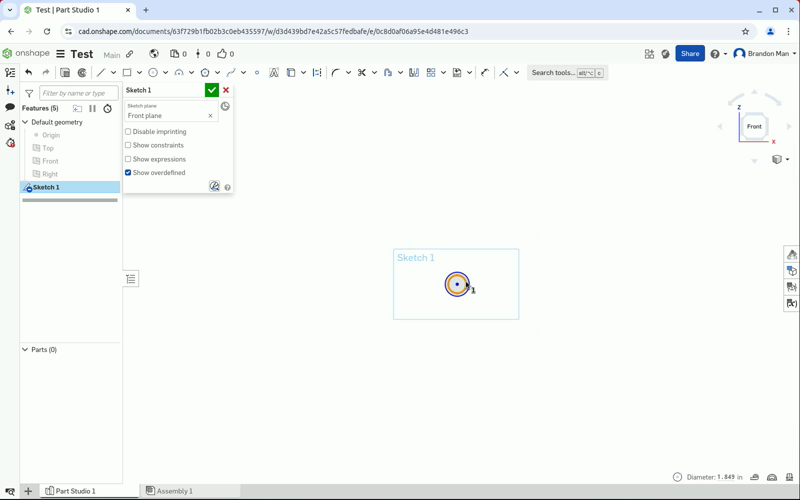
scroll(-6)
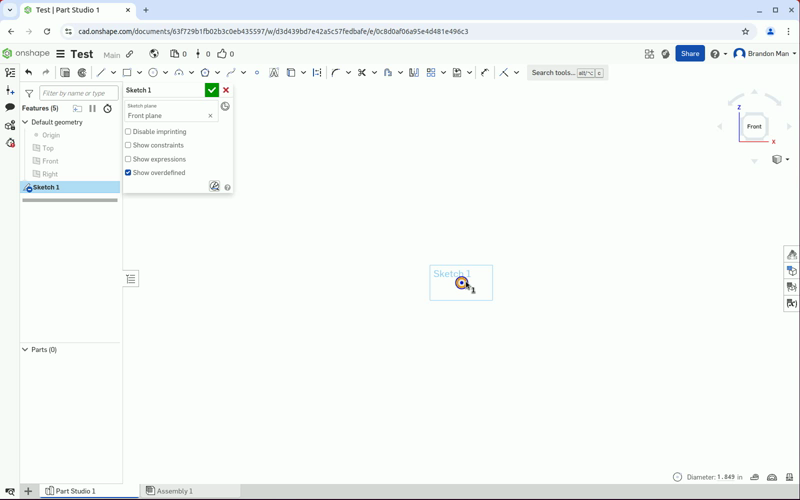
mouse_move(73, 352)
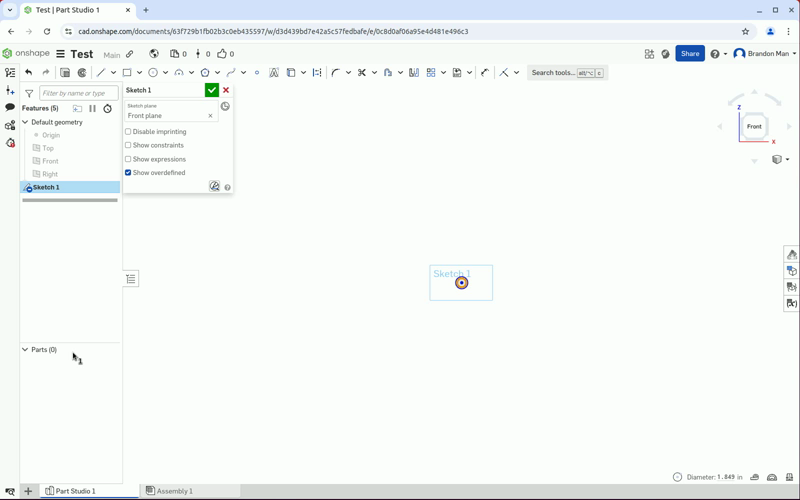
key(shift+y)
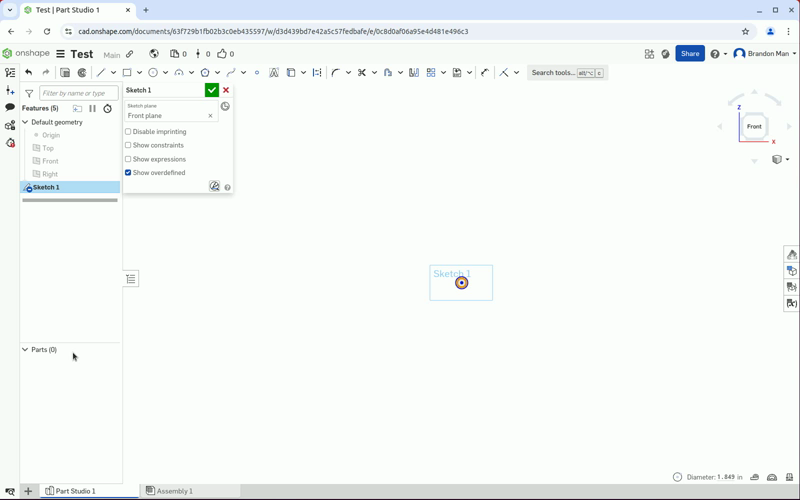
key(shift+e)
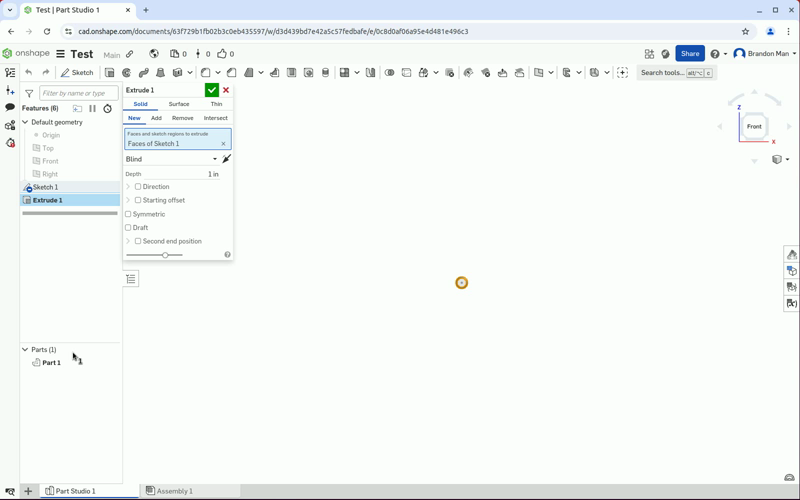
mouse_move(143, 106)
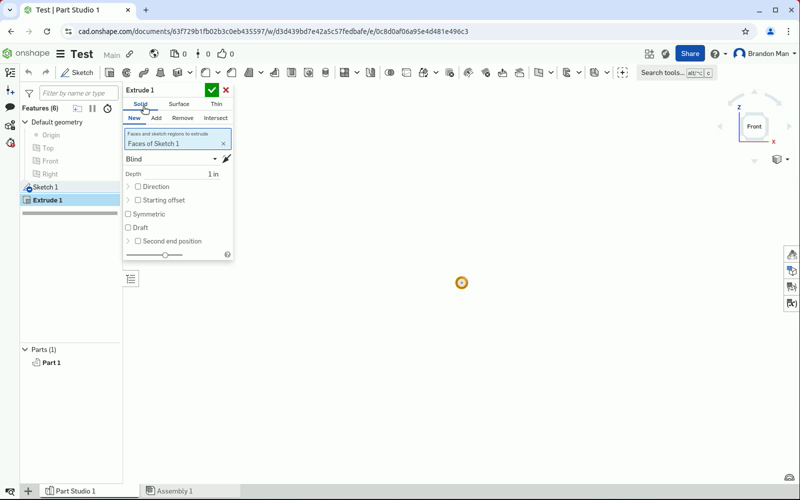
click(143, 106)
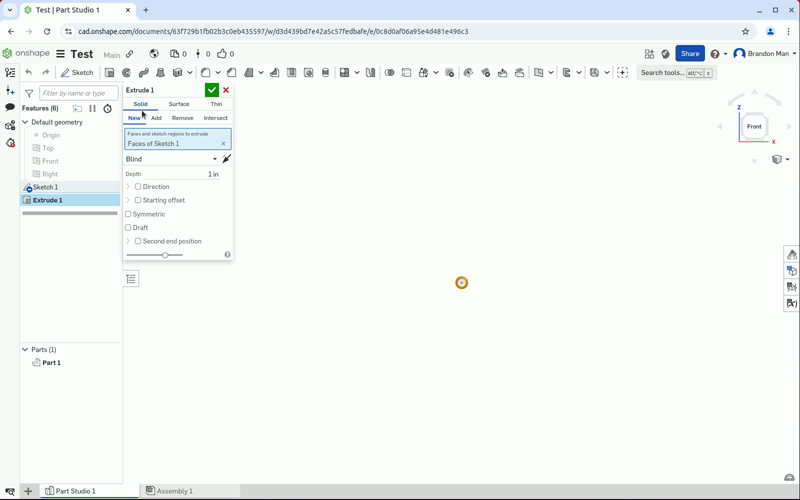
mouse_move(137, 120)
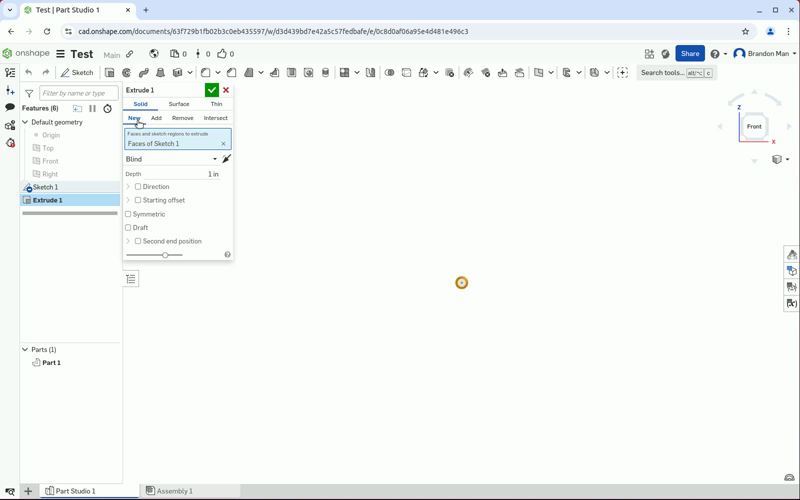
click(137, 120)
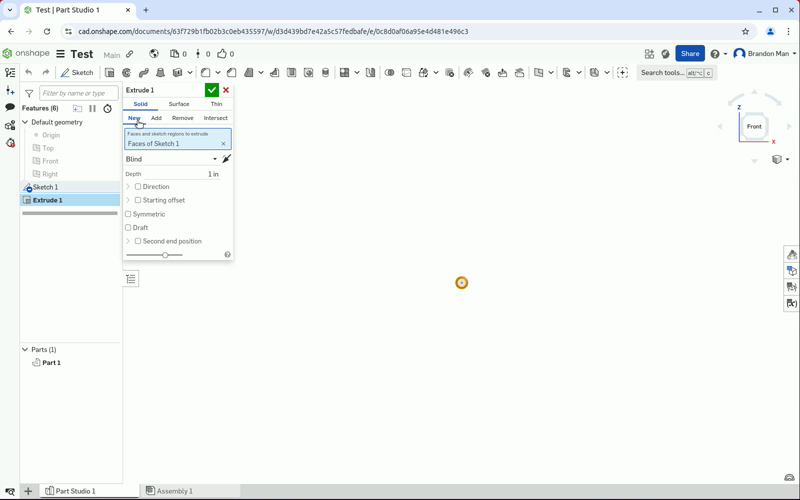
key(tab, 4)
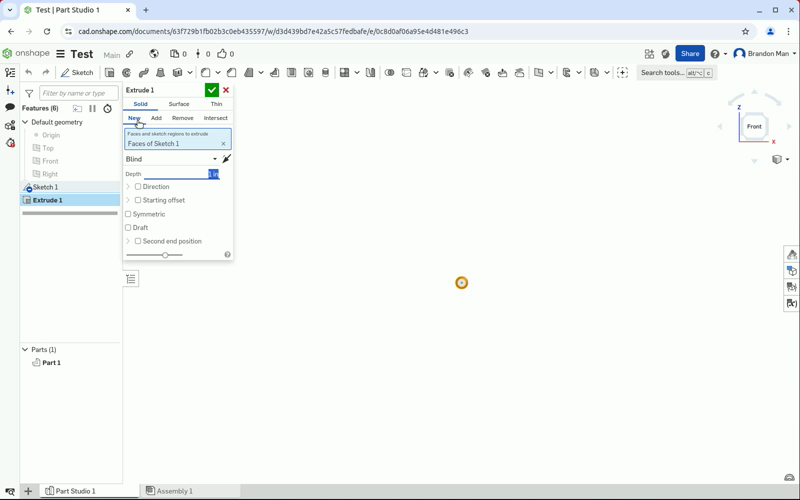
text(23.108)
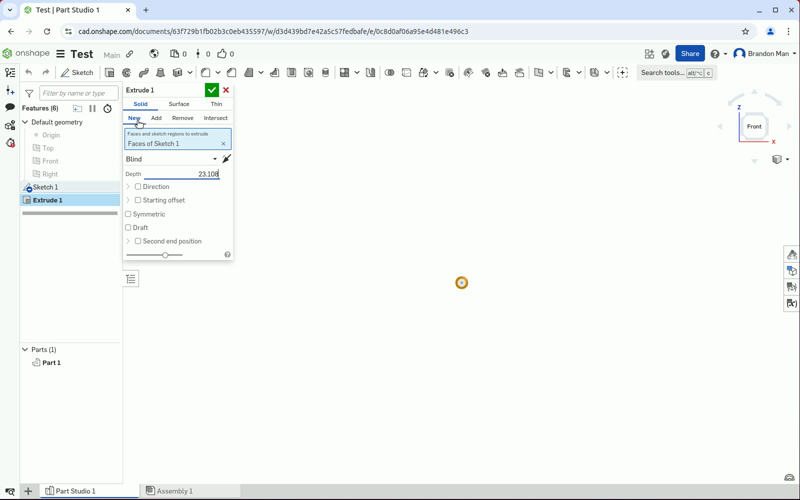
key(enter)
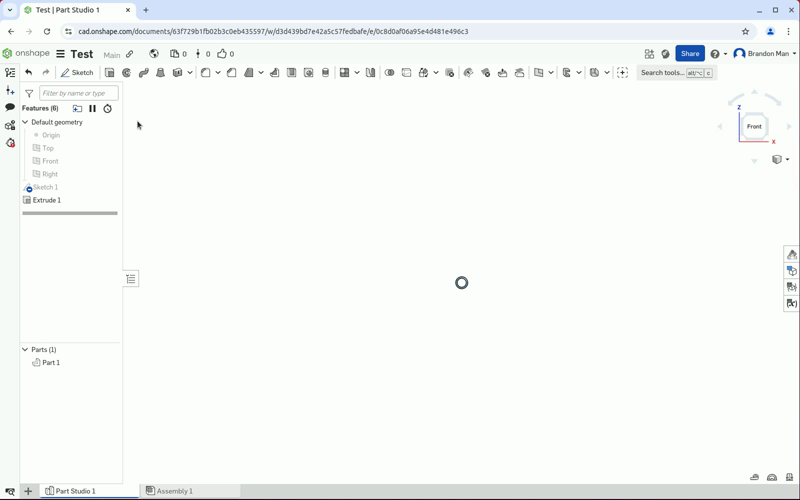
key(shift+h)
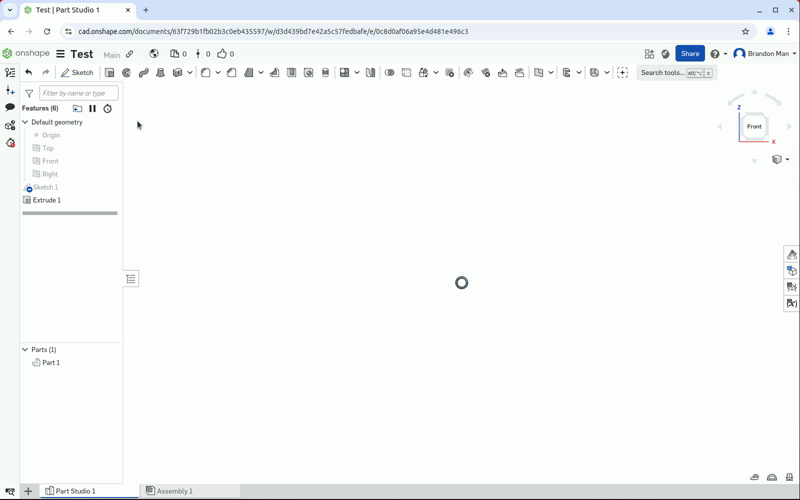
key(shift+h)
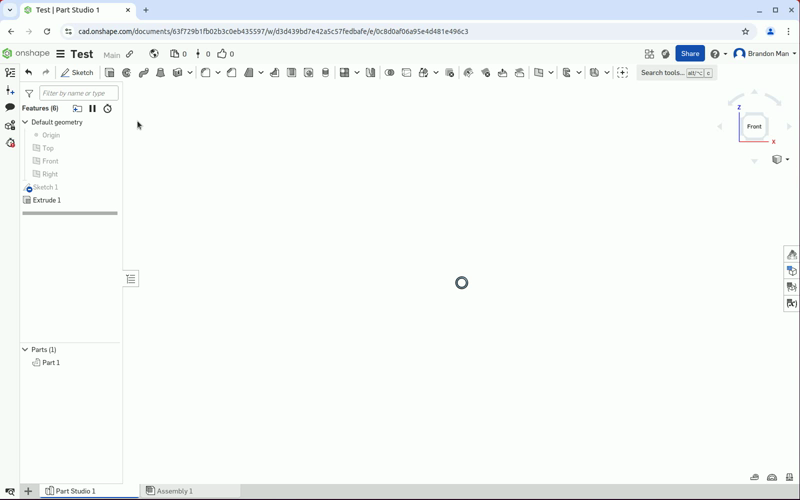
mouse_move(73, 189)
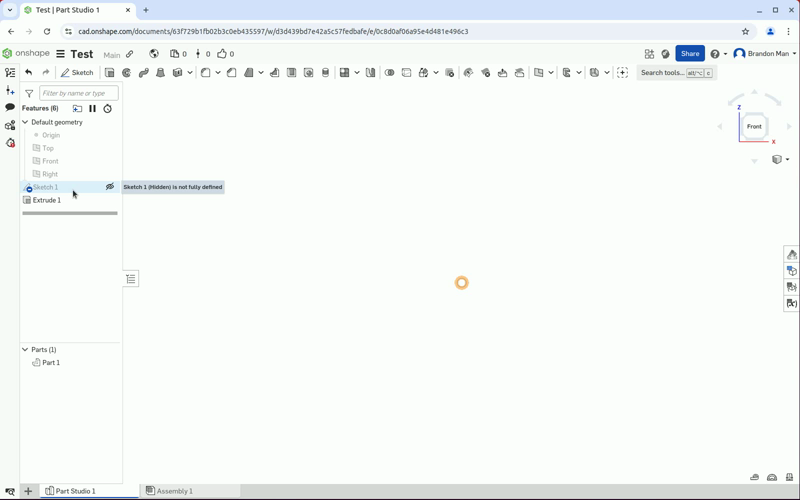
click(73, 189)
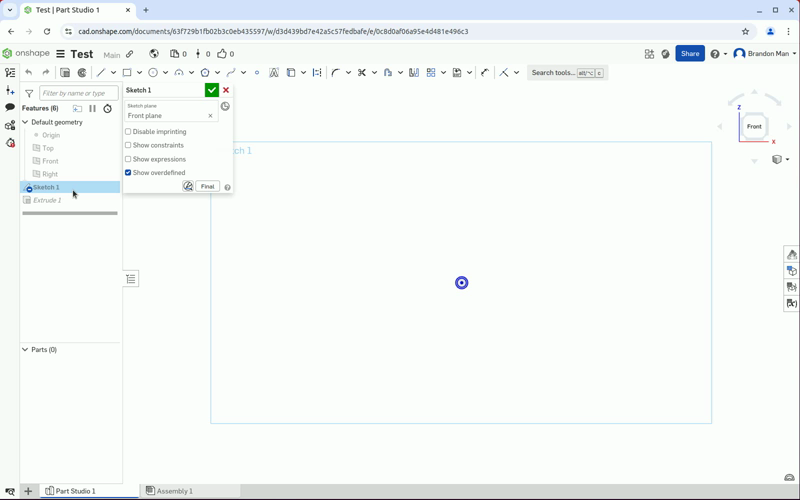
mouse_move(229, 92)
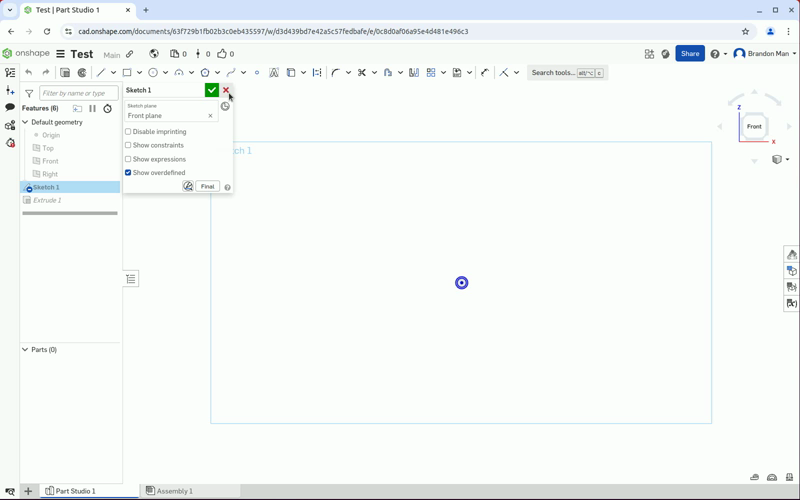
click(229, 92)
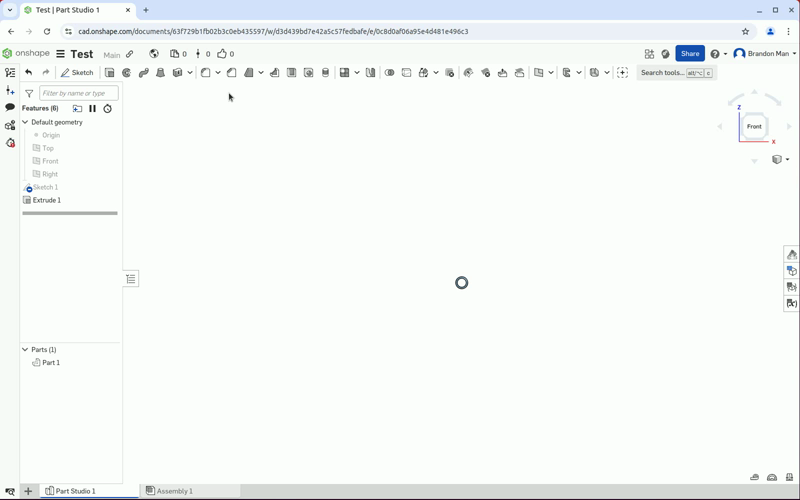
mouse_move(541, 75)
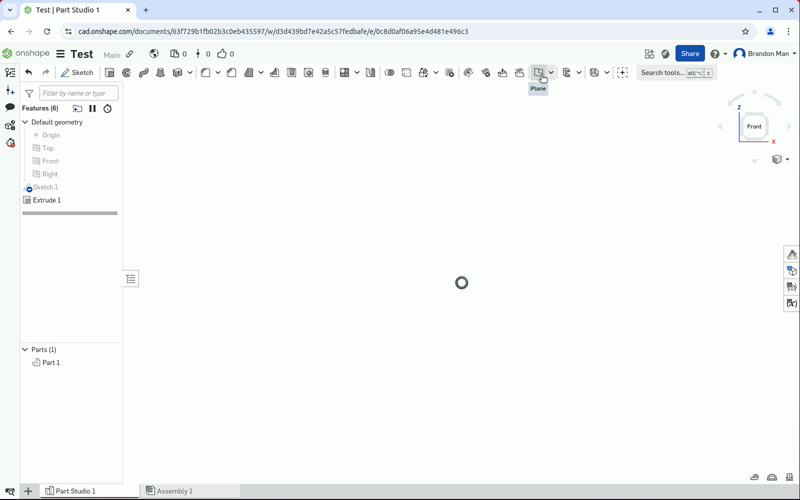
click(541, 75)
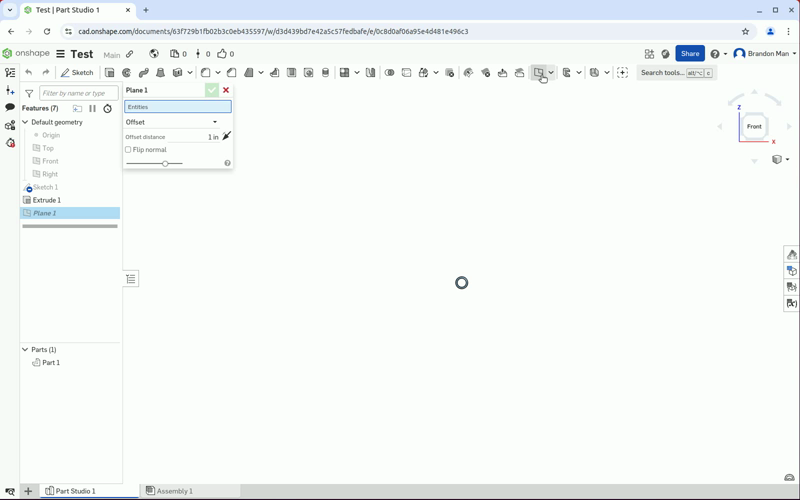
mouse_move(73, 163)
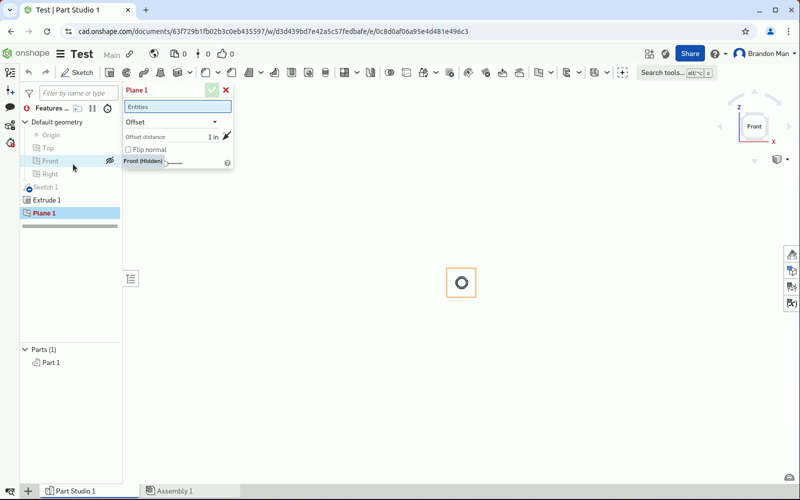
click(73, 163)
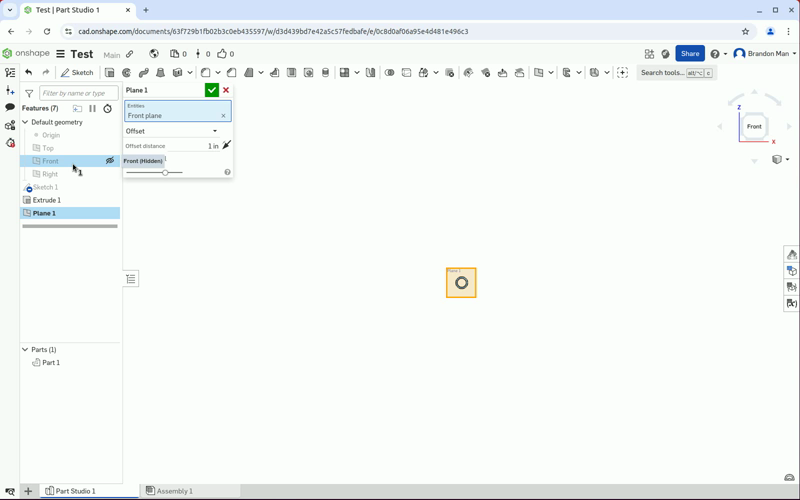
key(tab, 2)
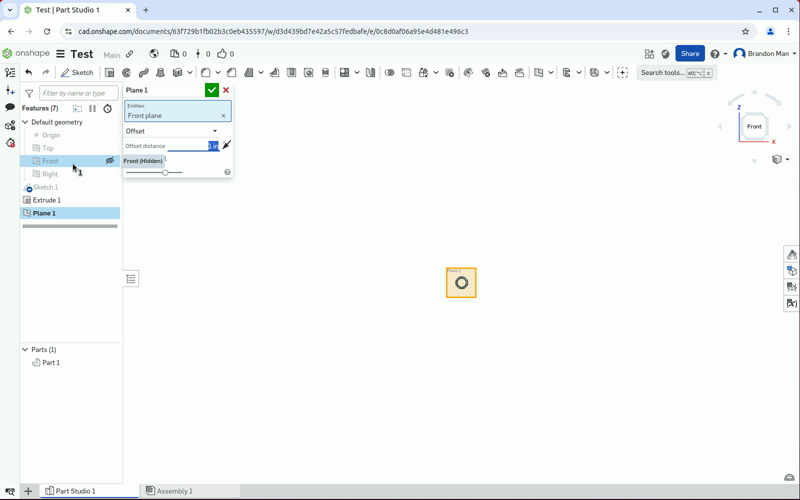
text(23.108)
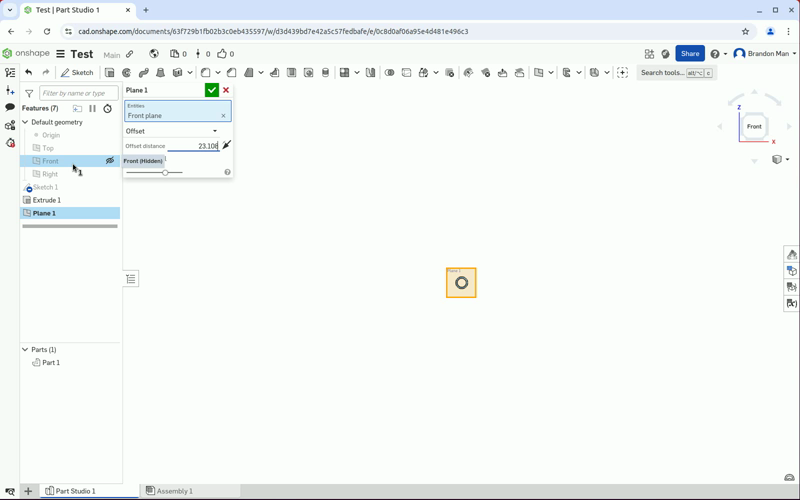
key(enter, 2)
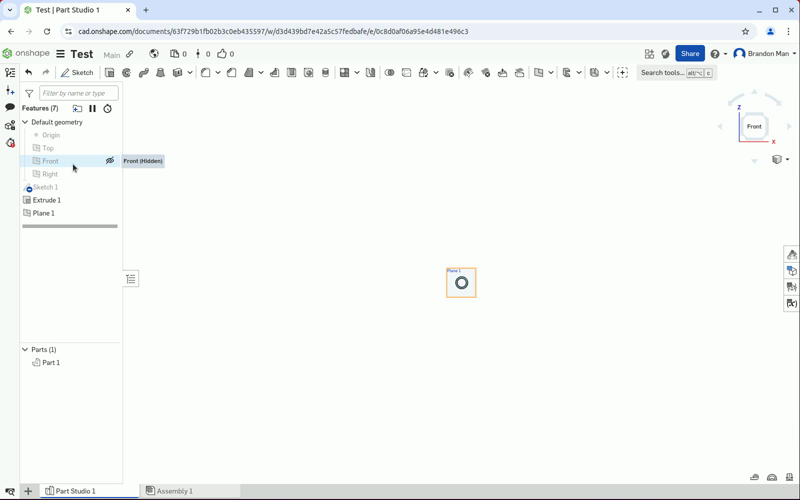
key(shift+s)
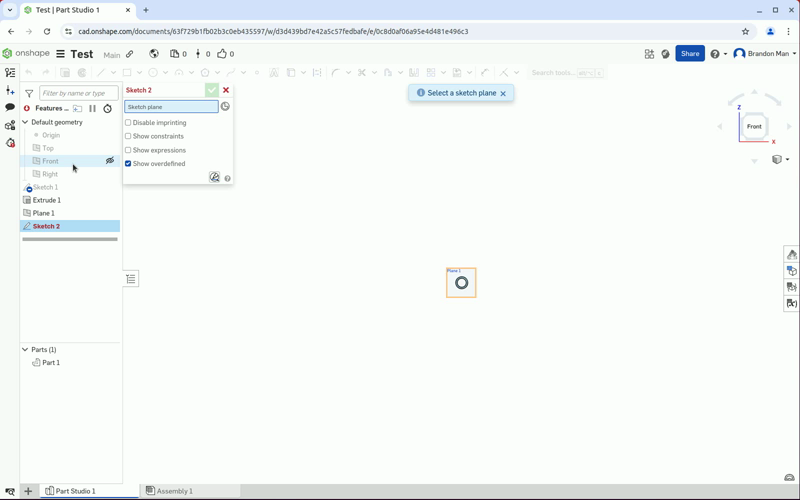
mouse_move(73, 215)
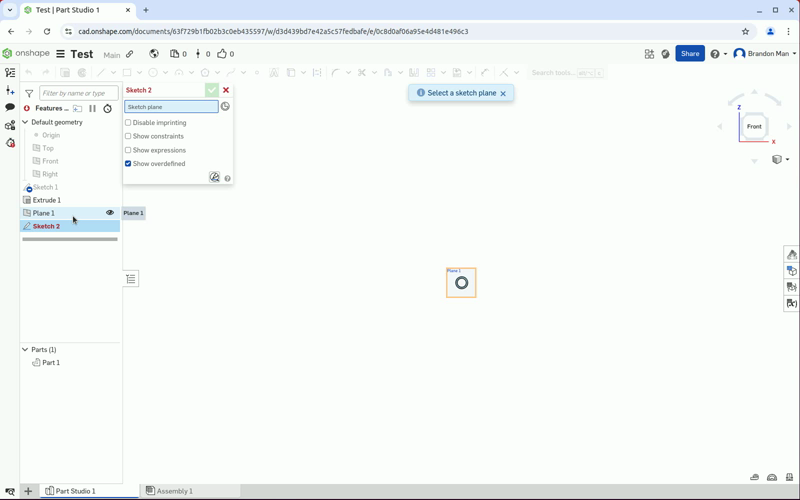
click(73, 215)
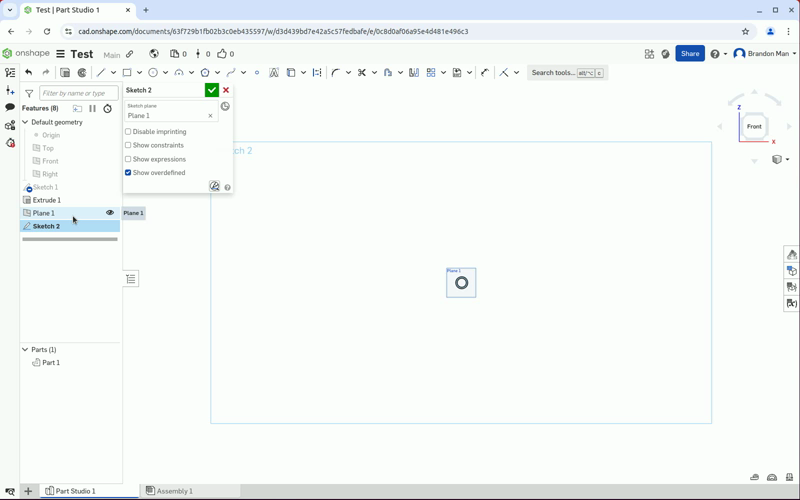
mouse_move(73, 352)
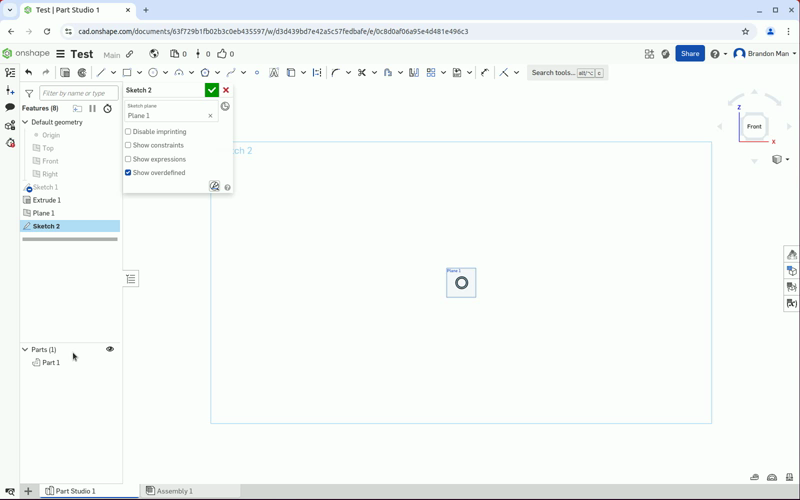
key(y)
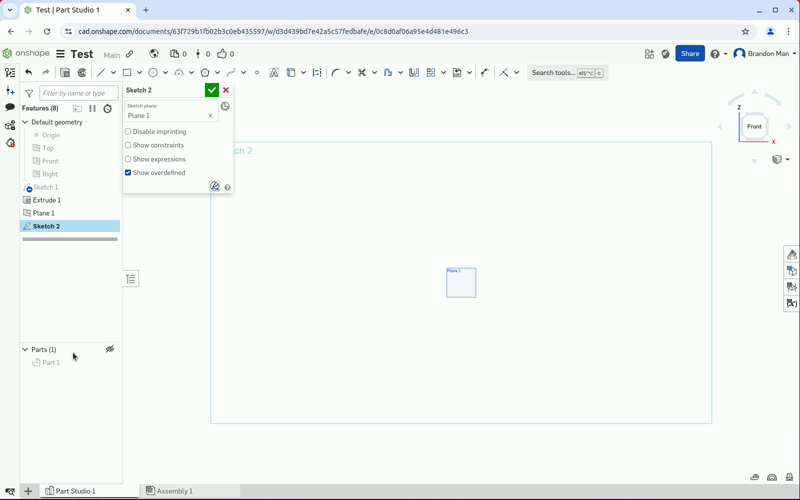
key(l)
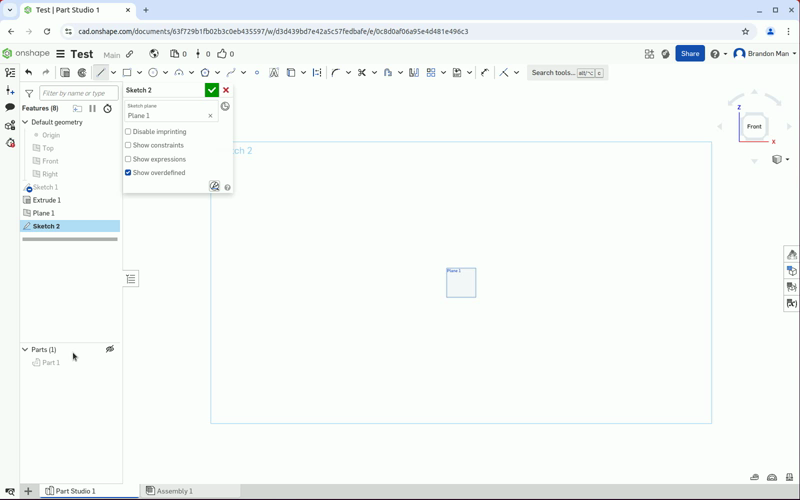
key_down(shift)
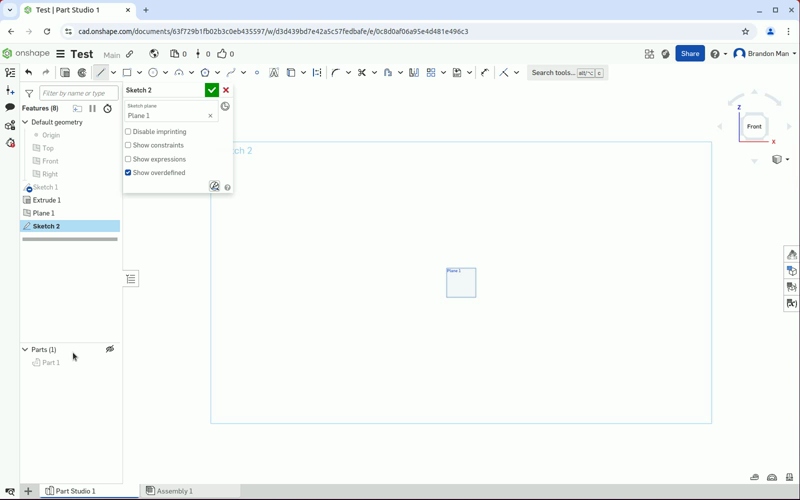
mouse_move(453, 282)
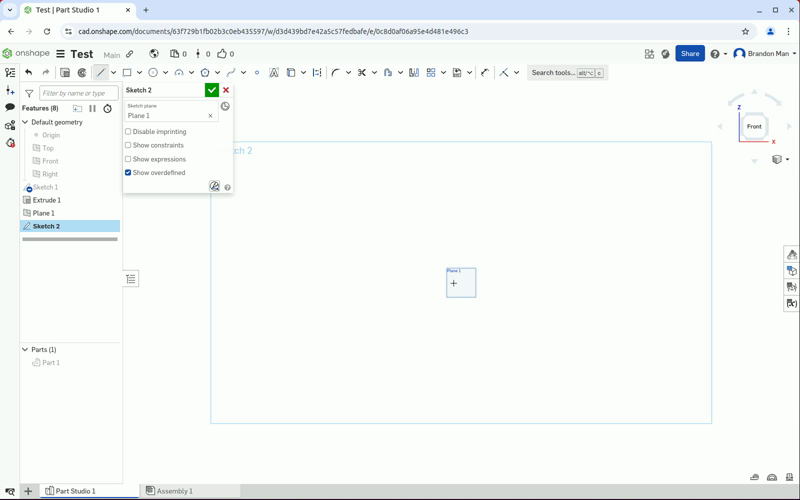
click(453, 282)
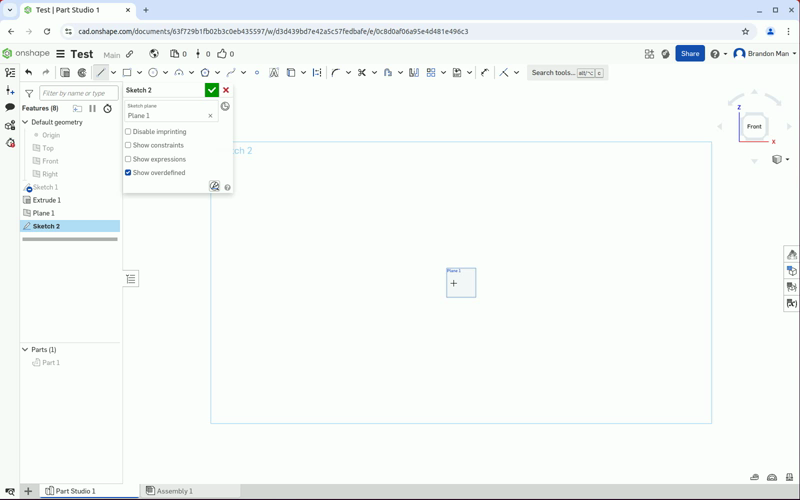
key_up(shift)
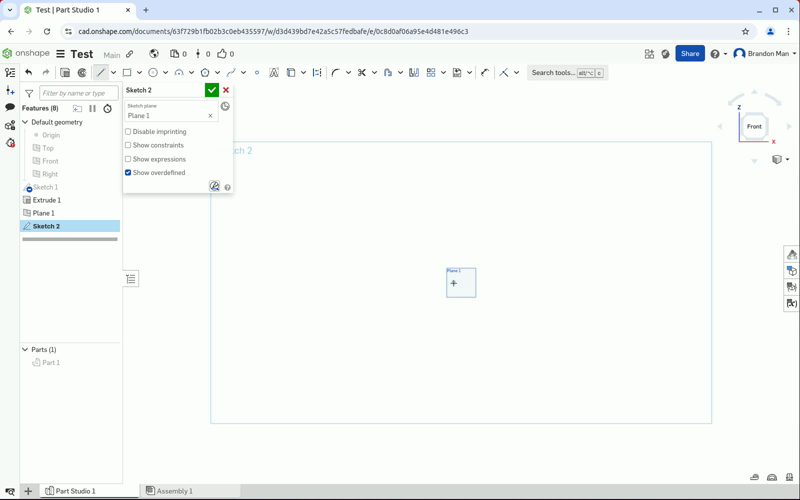
key_down(shift)
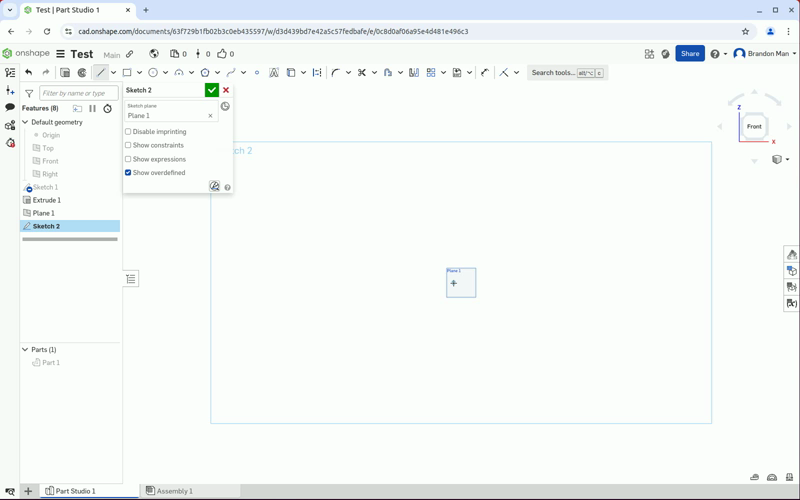
mouse_move(483, 282)
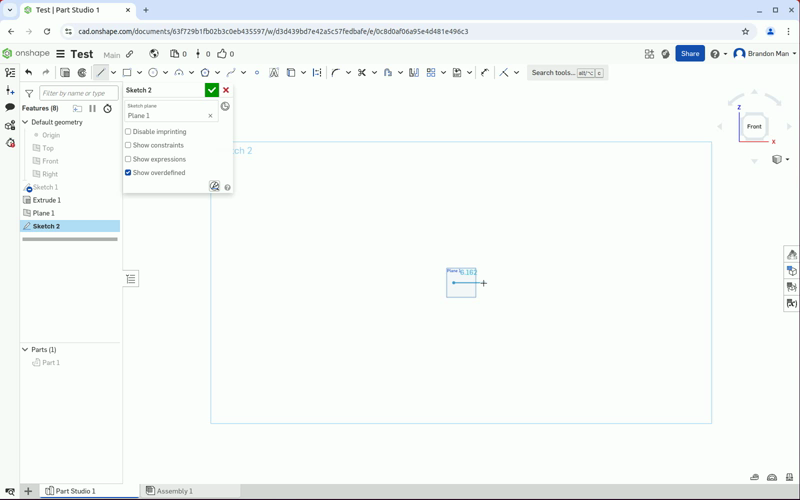
mouse_move(456, 282)
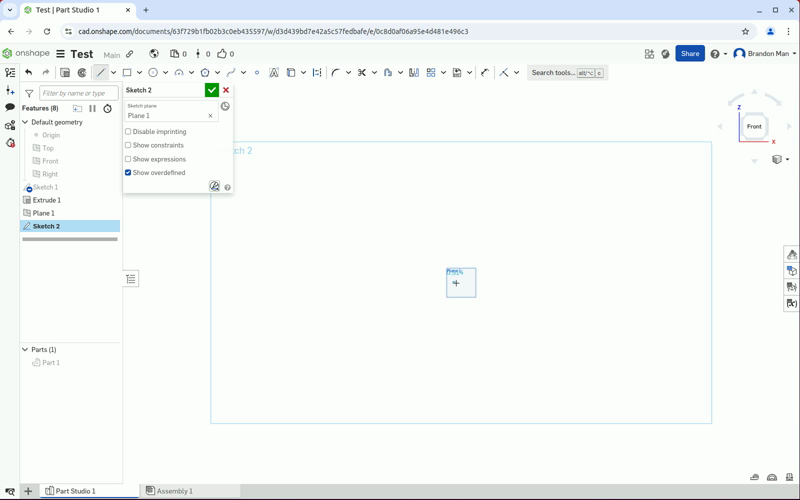
scroll(6)
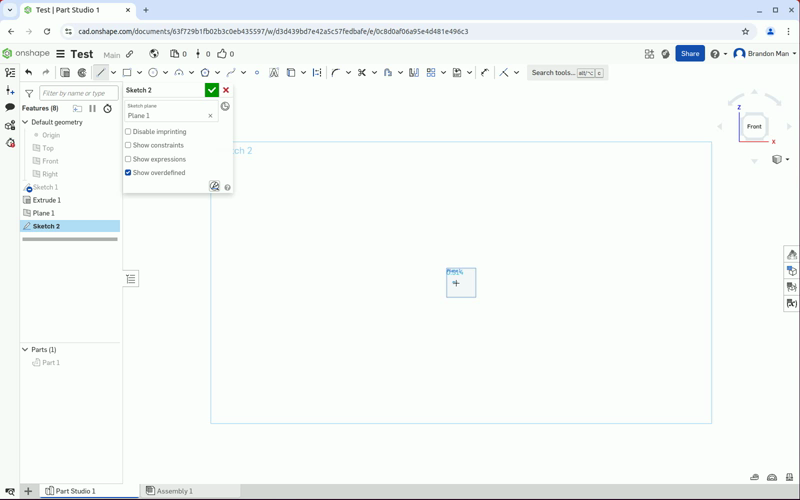
scroll(6)
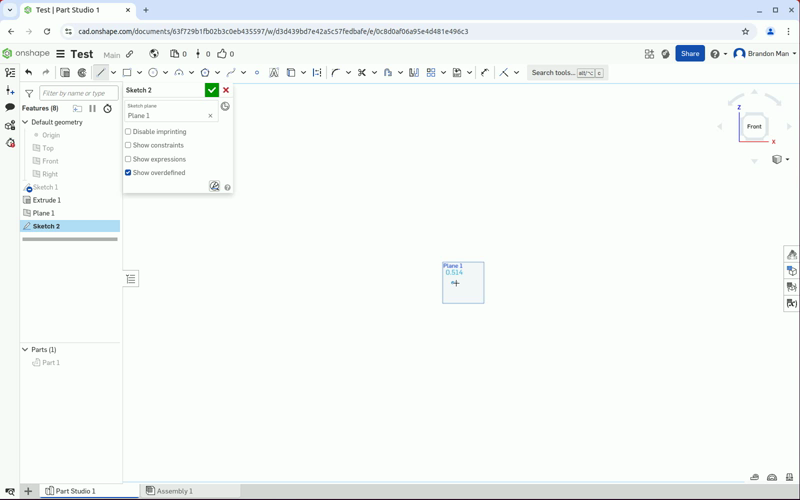
scroll(6)
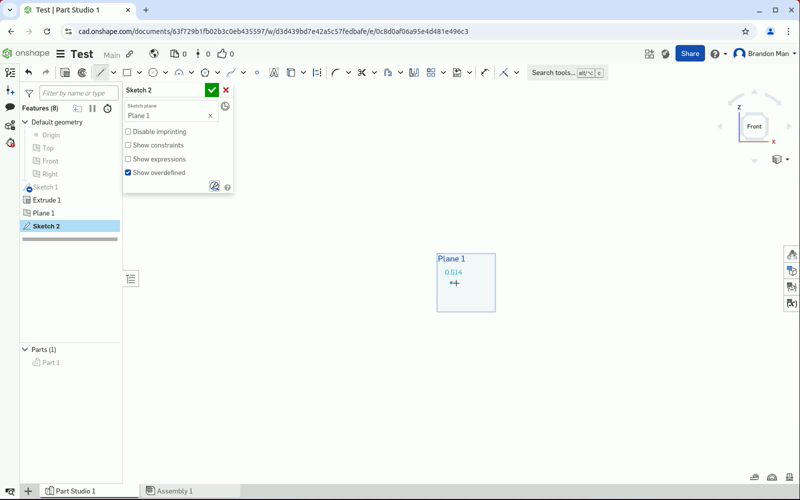
scroll(6)
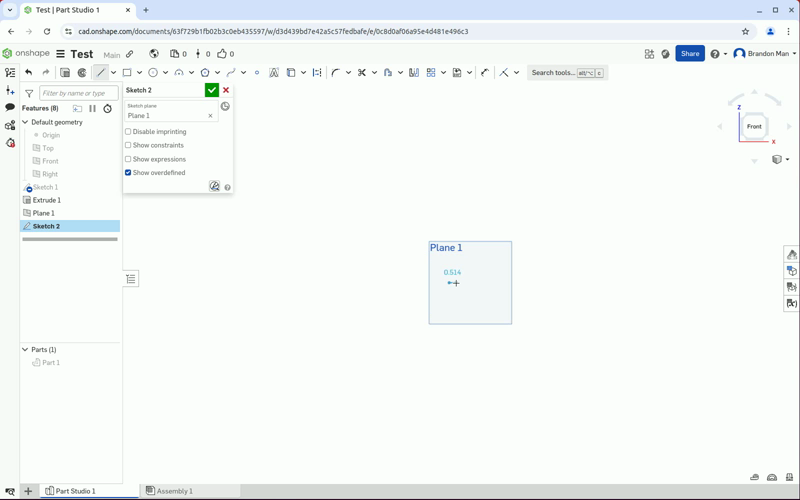
scroll(6)
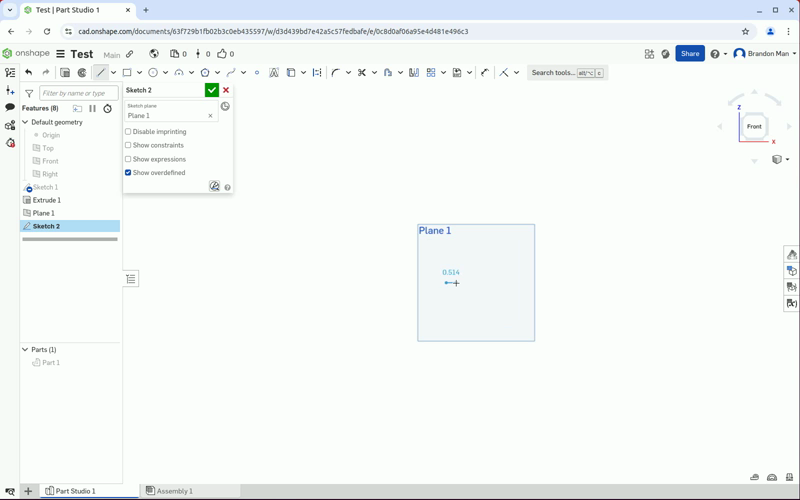
scroll(6)
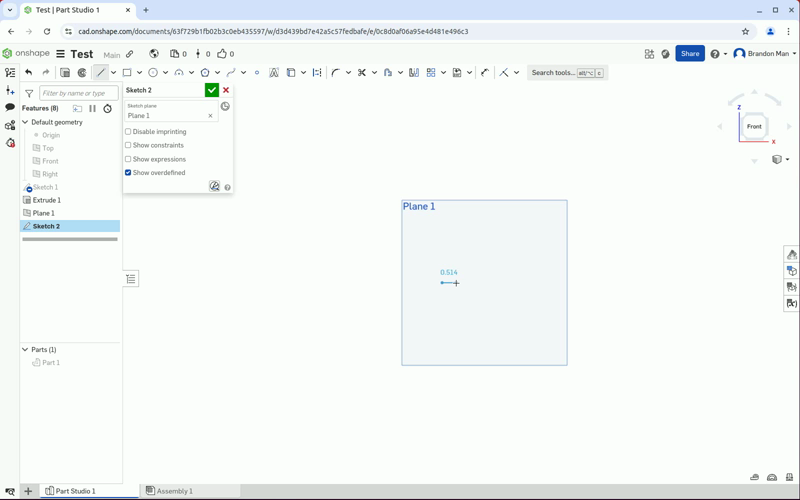
scroll(6)
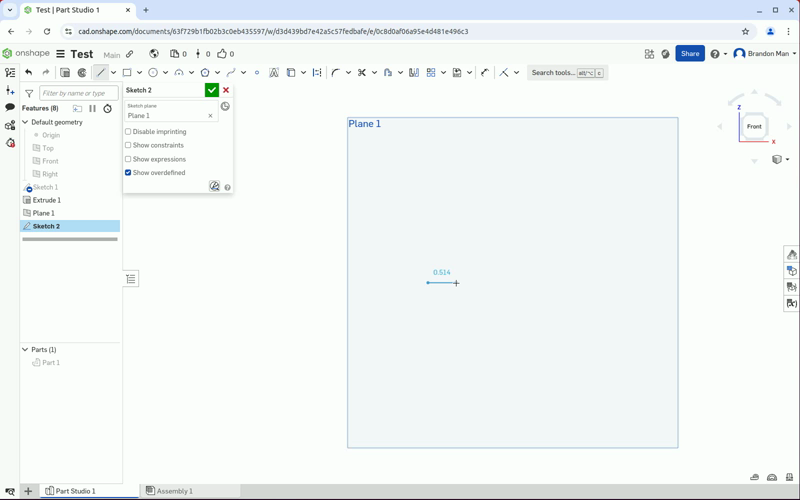
click(456, 282)
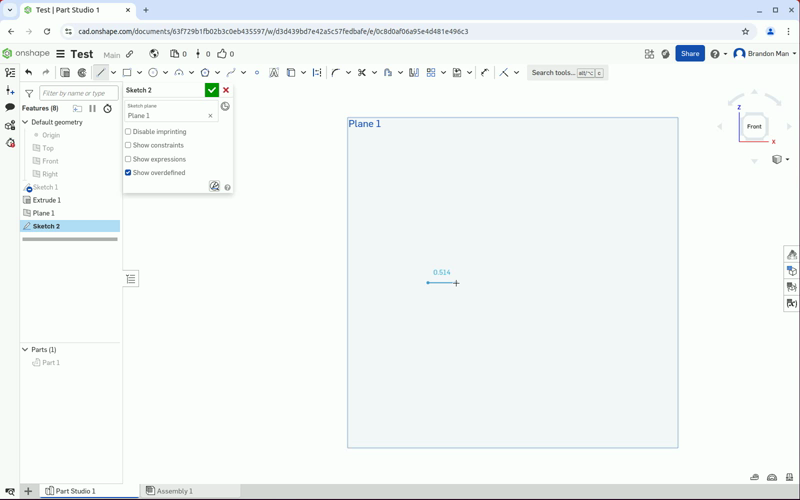
scroll(-6)
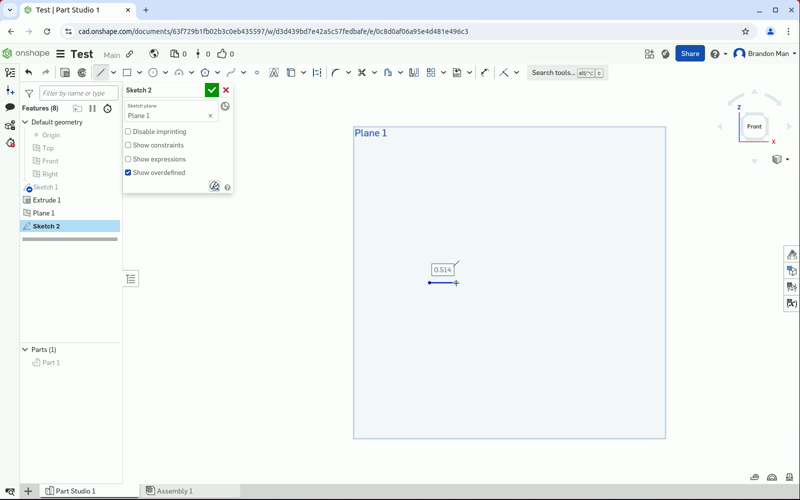
scroll(-6)
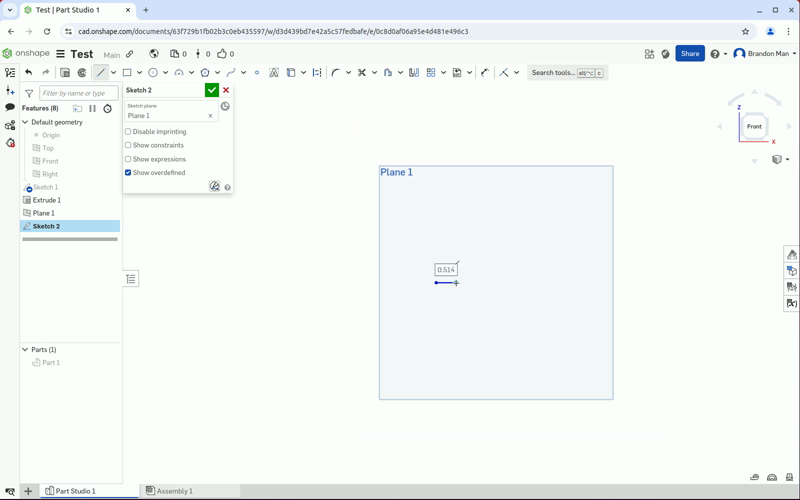
scroll(-6)
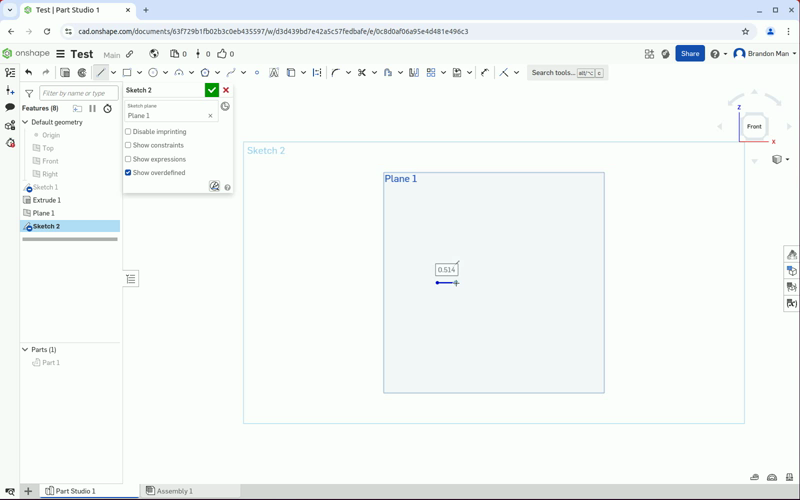
scroll(-6)
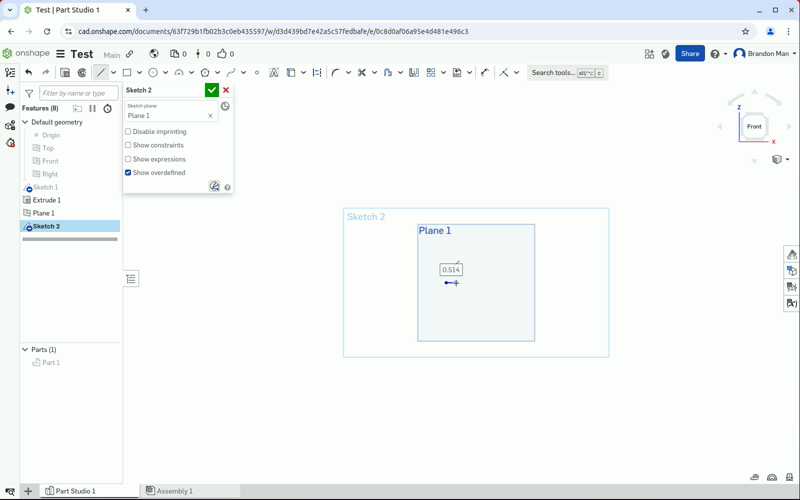
scroll(-6)
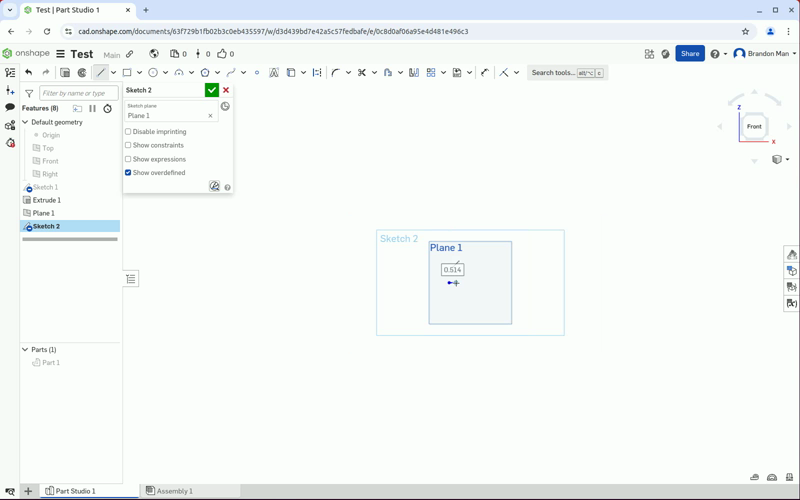
scroll(-6)
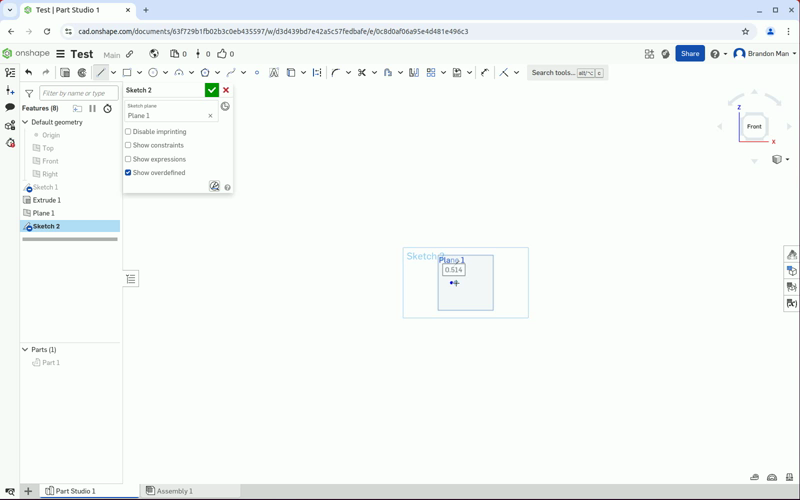
scroll(-6)
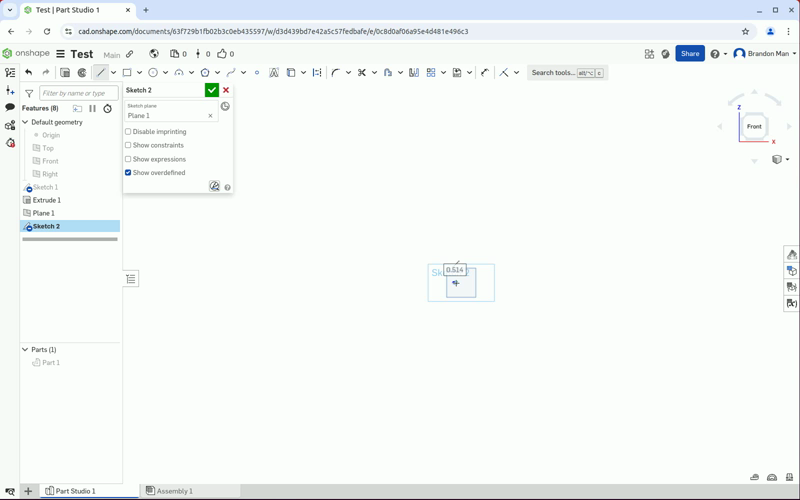
key_up(shift)
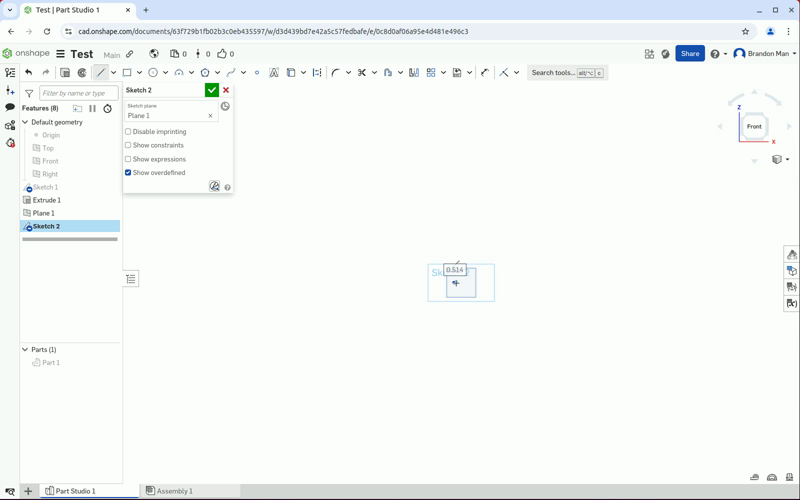
key(esc)
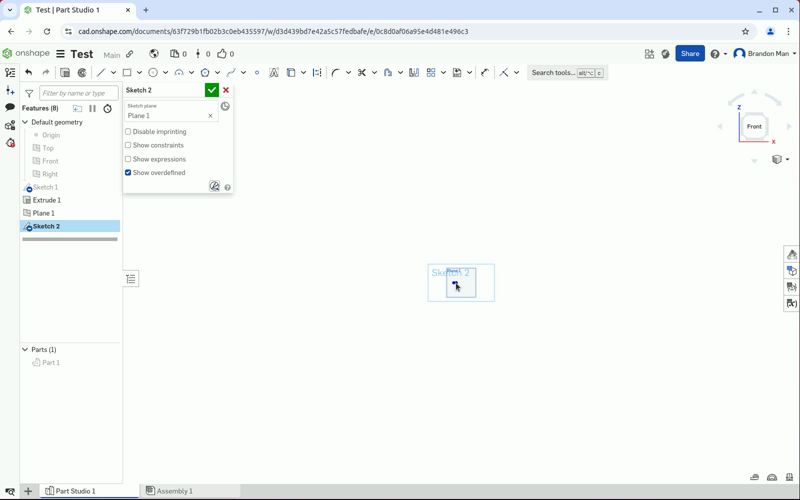
key(a)
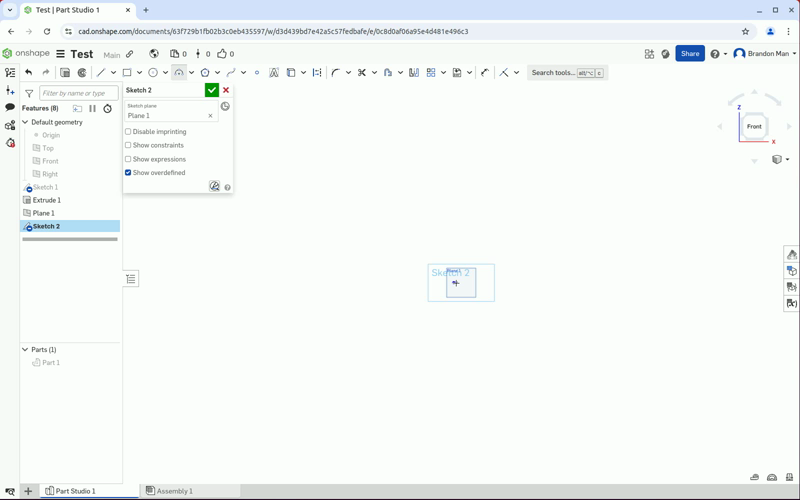
mouse_move(456, 282)
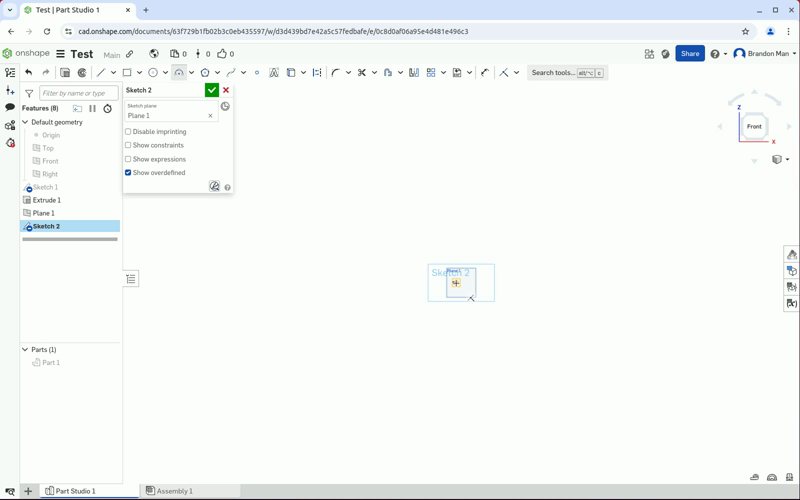
scroll(6)
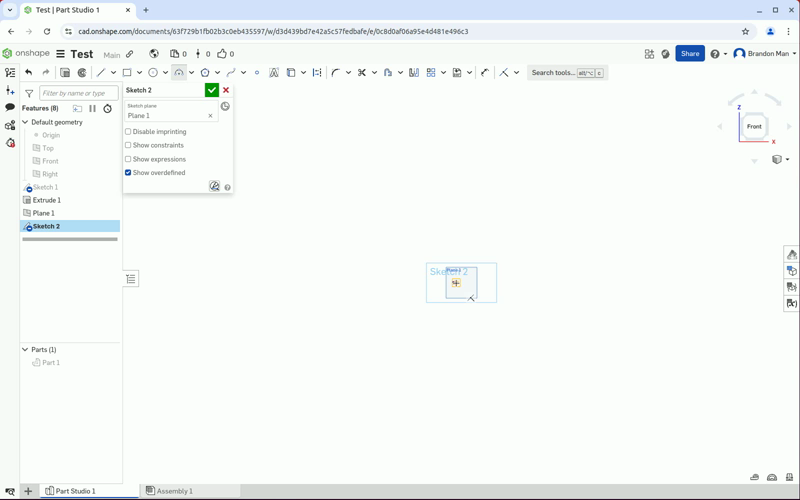
scroll(6)
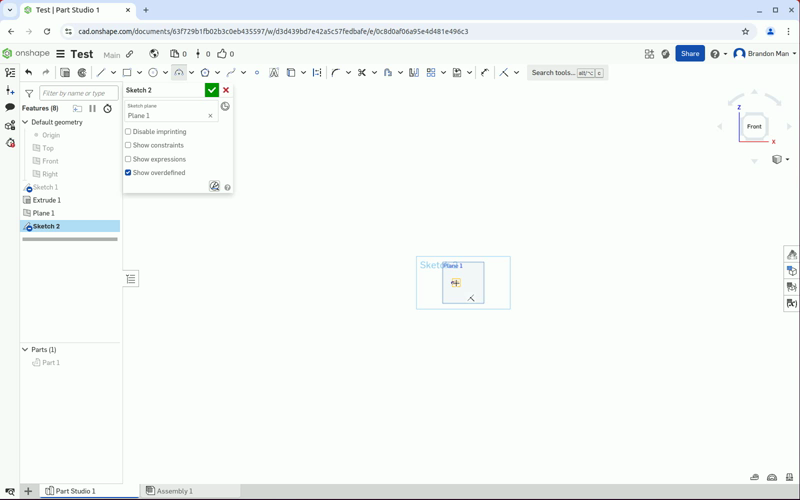
scroll(6)
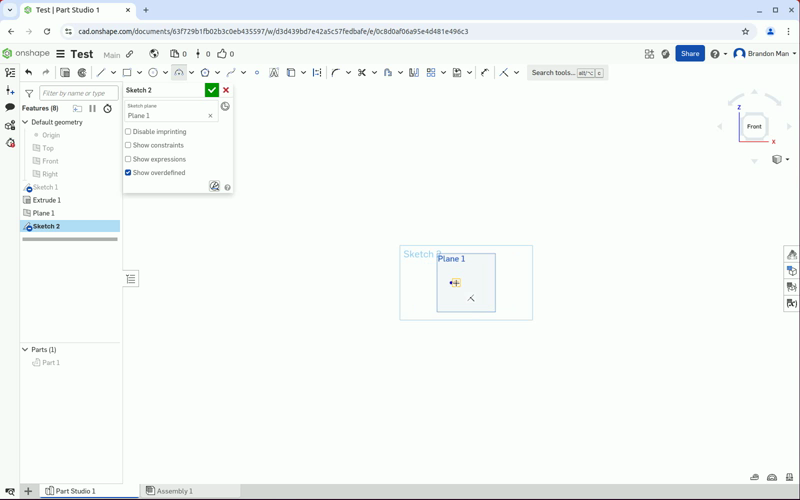
scroll(6)
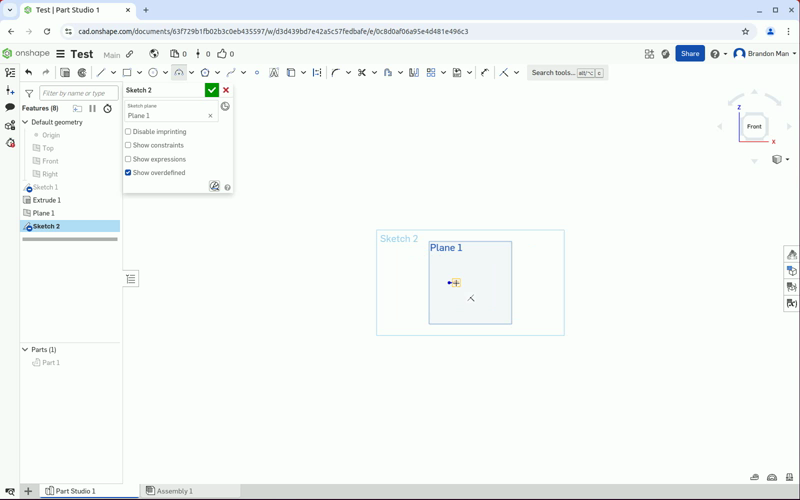
scroll(6)
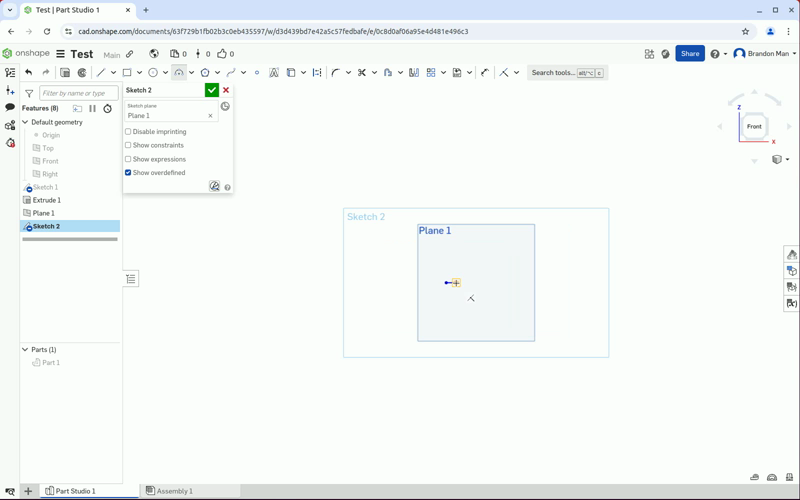
scroll(6)
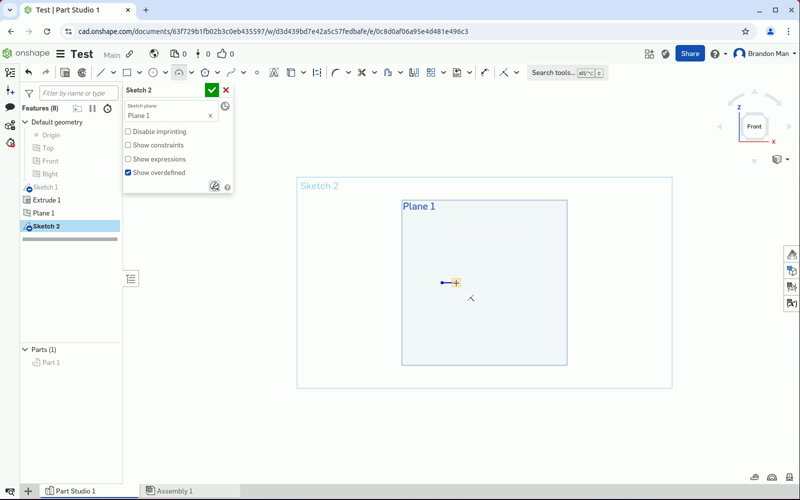
scroll(6)
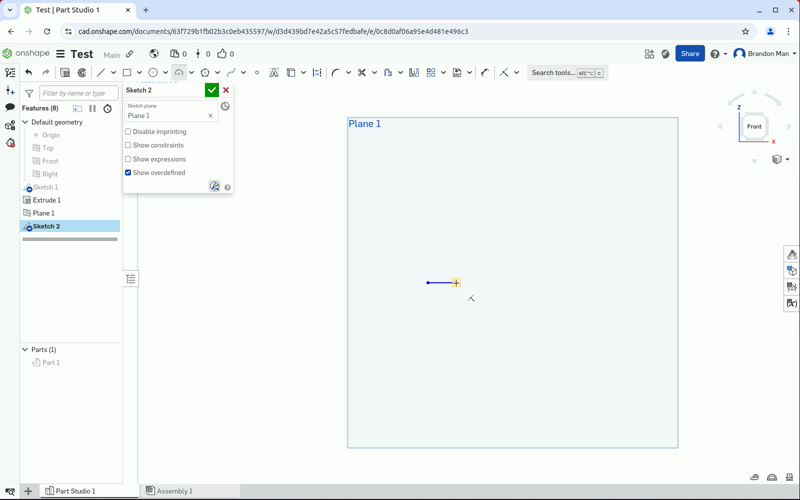
click(456, 282)
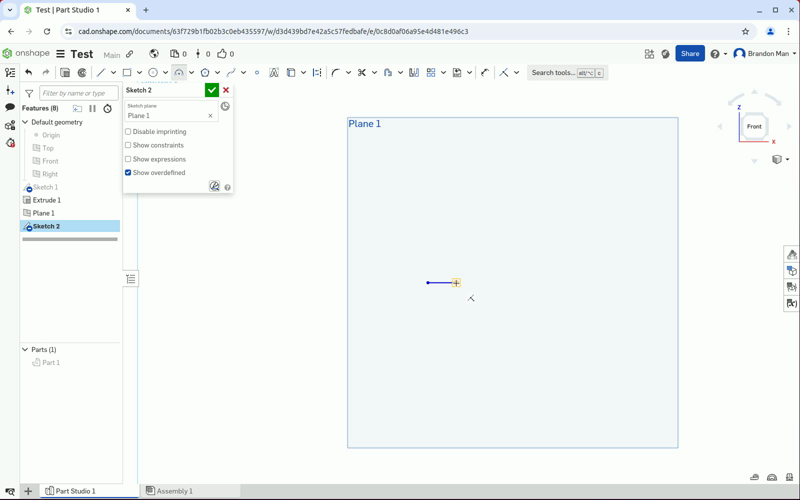
scroll(-6)
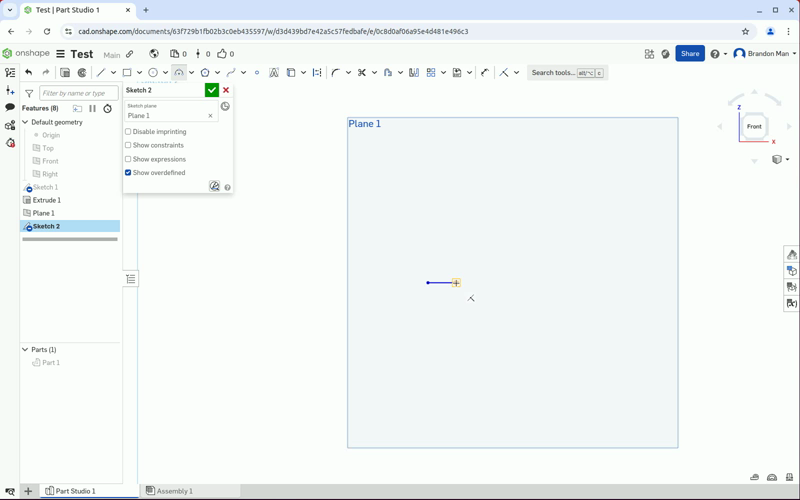
scroll(-6)
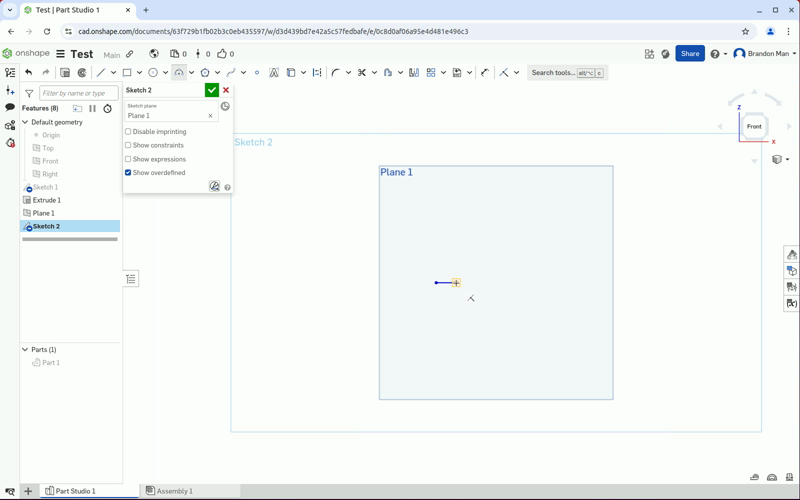
scroll(-6)
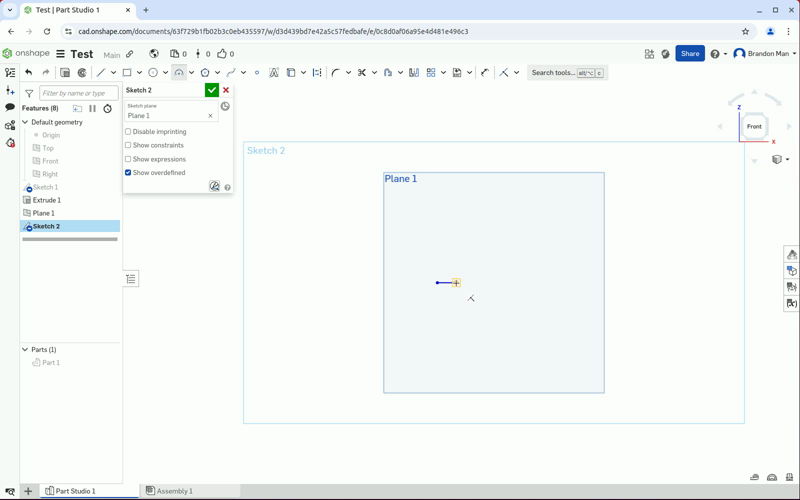
scroll(-6)
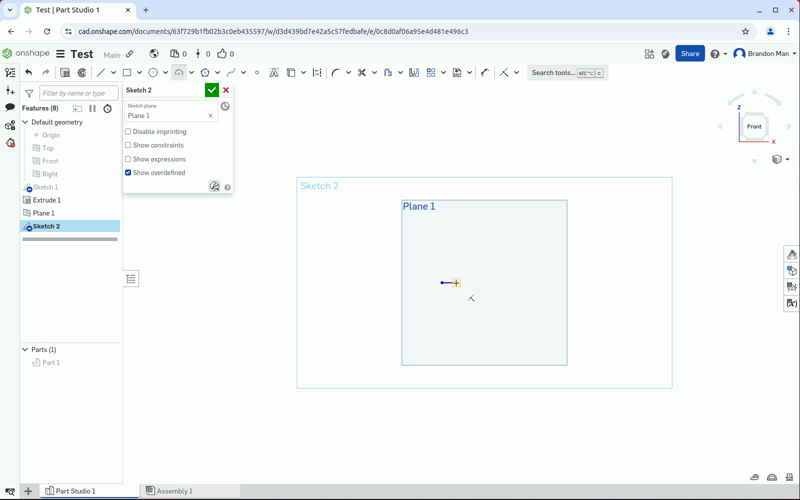
scroll(-6)
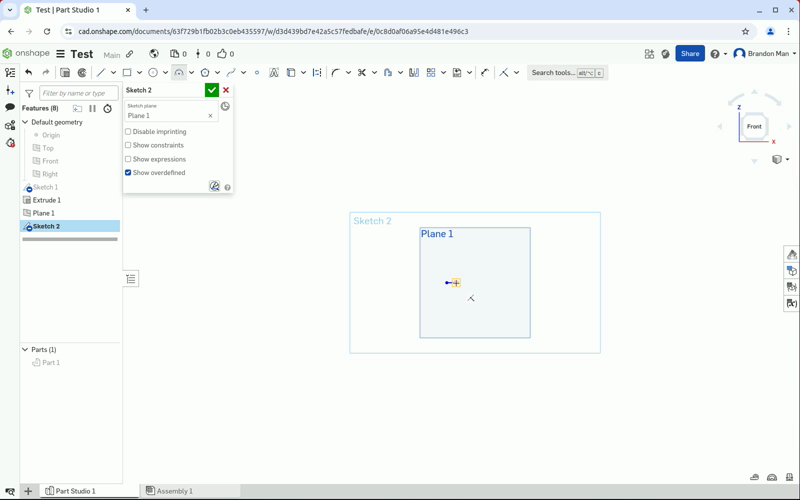
scroll(-6)
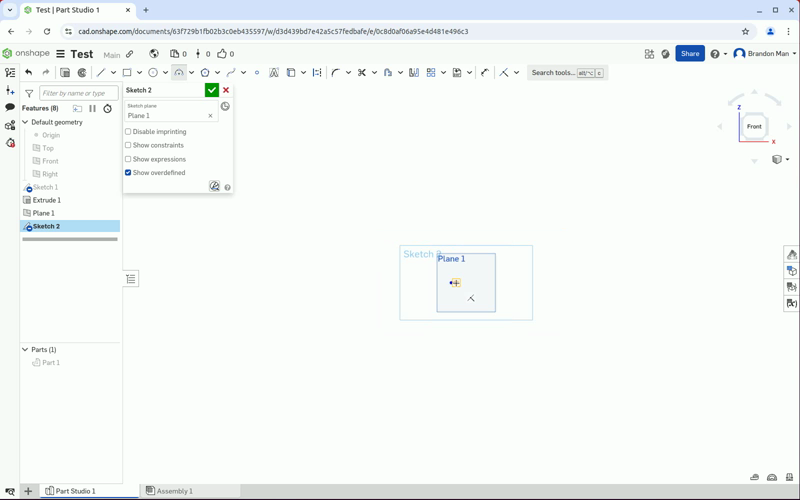
scroll(-6)
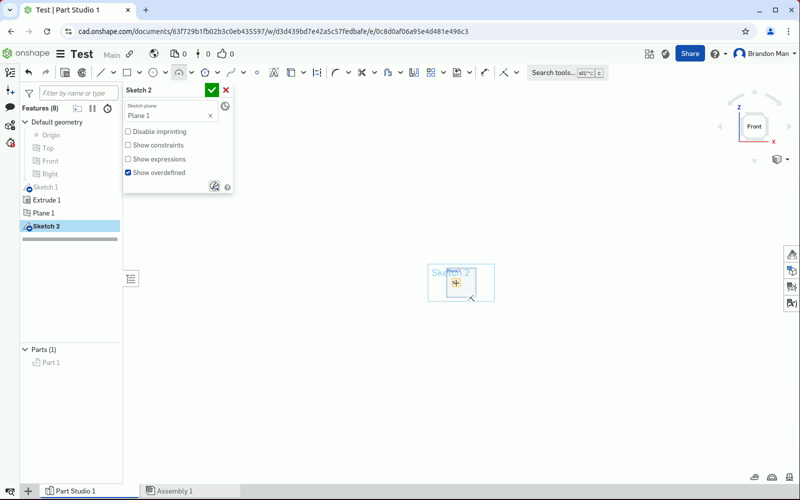
key_down(shift)
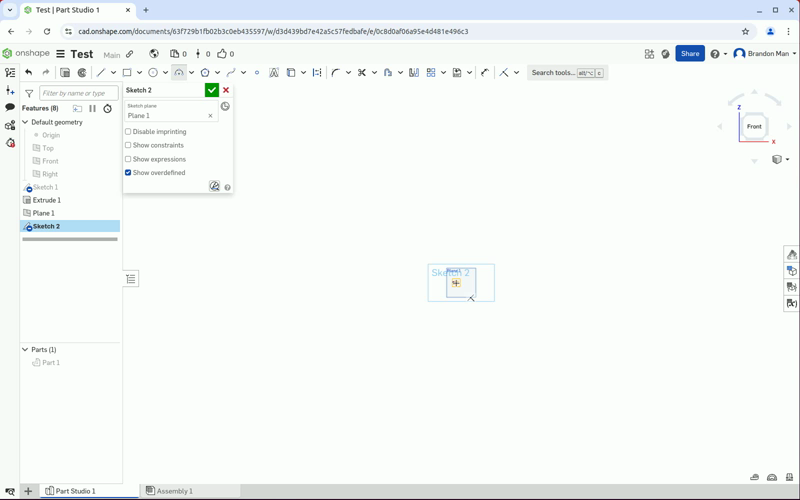
mouse_move(467, 282)
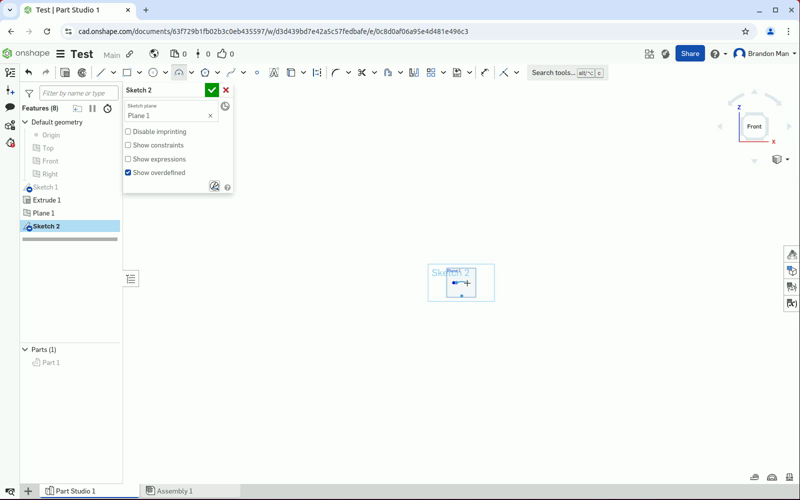
click(467, 282)
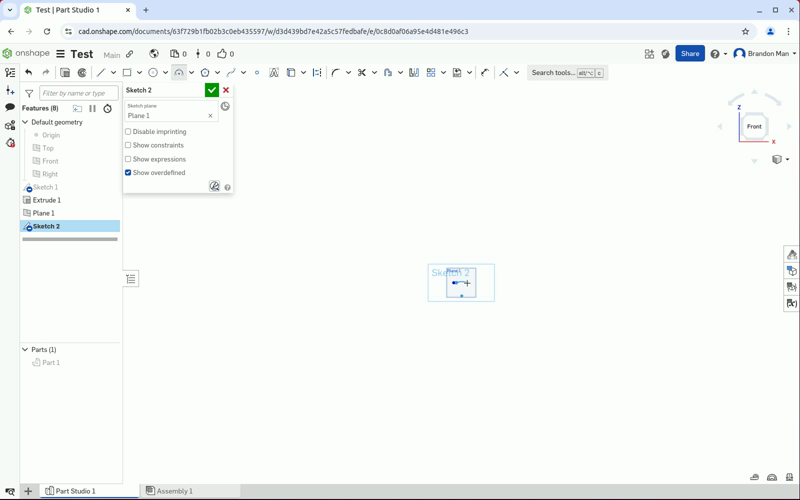
mouse_move(461, 277)
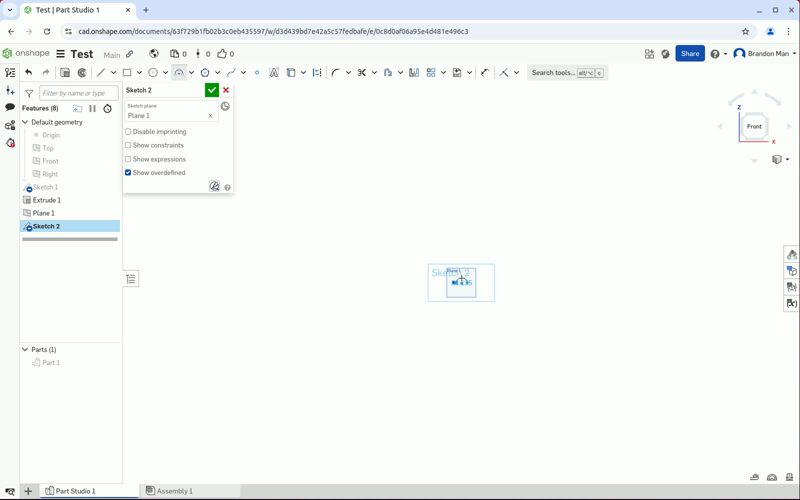
click(461, 277)
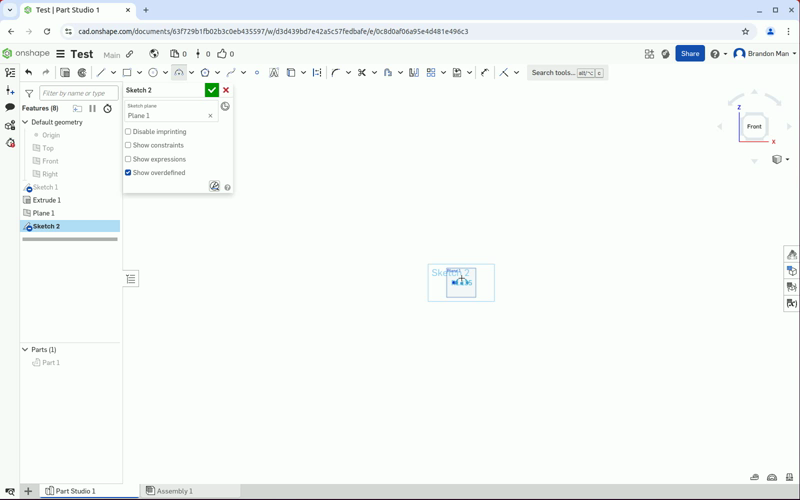
key_up(shift)
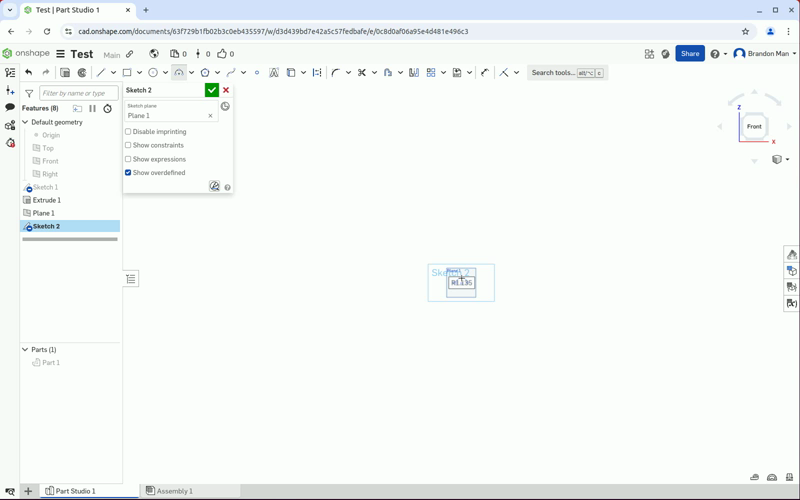
key(esc)
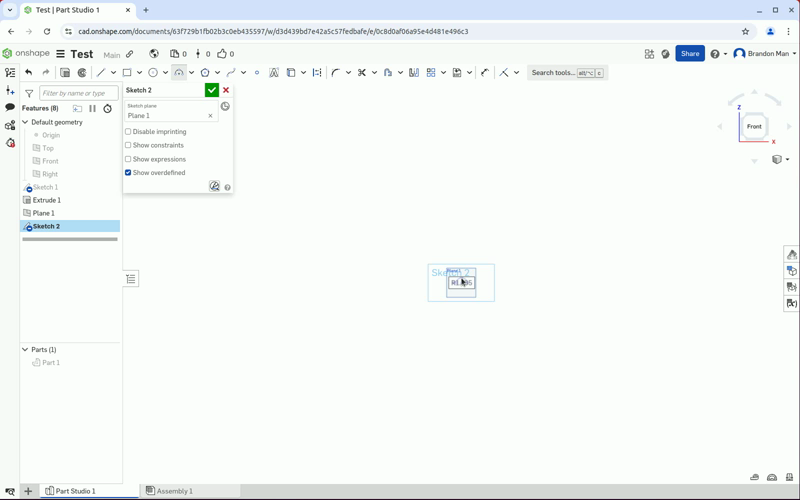
key(l)
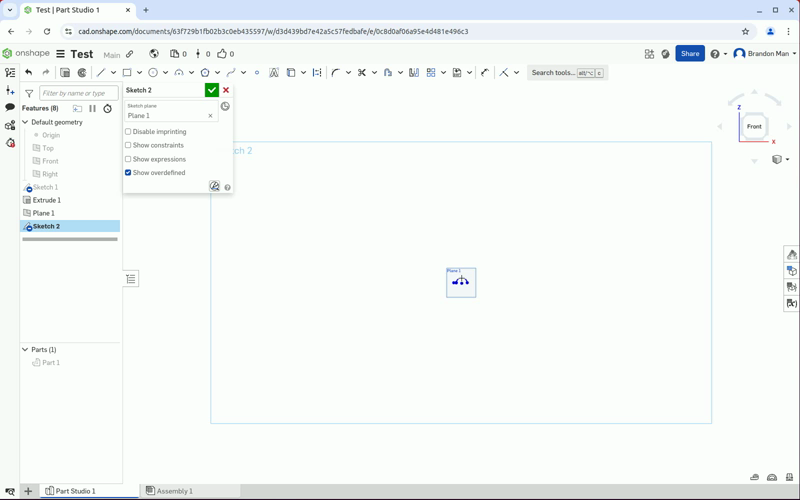
mouse_move(467, 282)
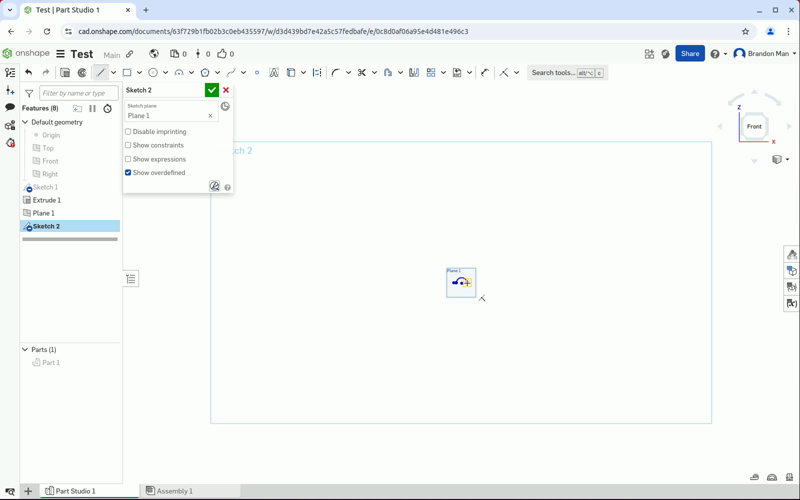
click(467, 282)
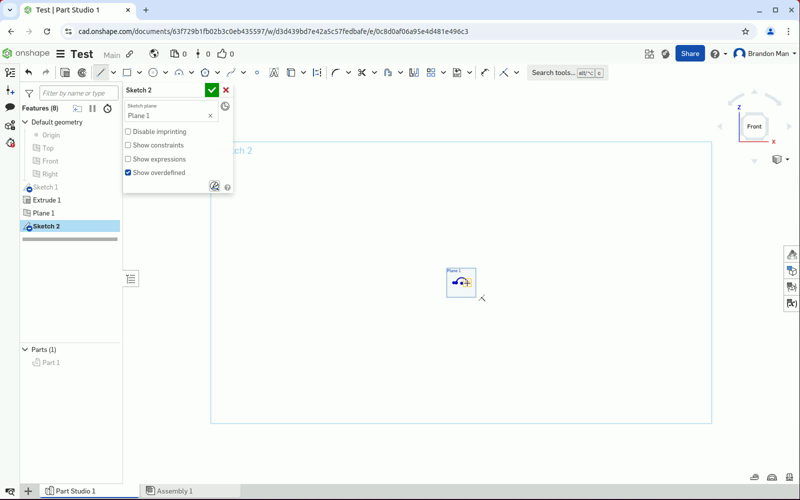
key_down(shift)
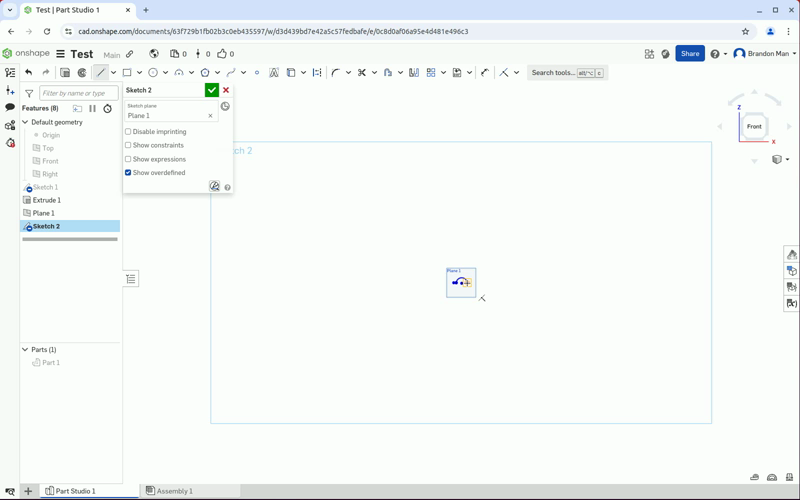
mouse_move(497, 282)
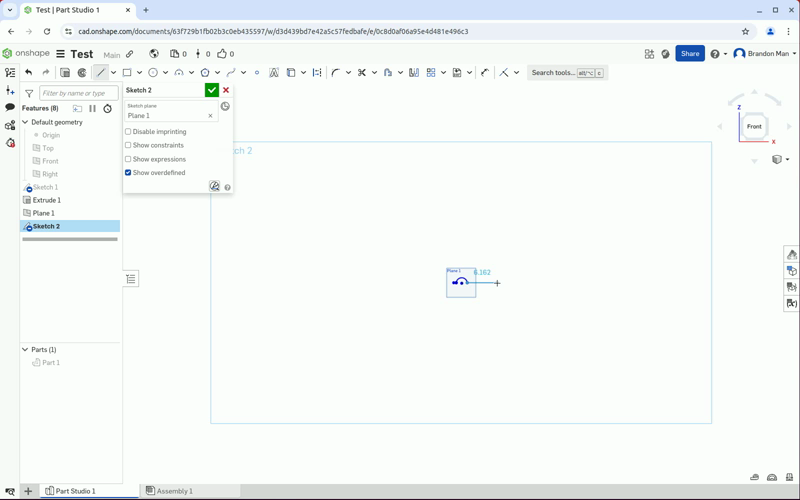
mouse_move(470, 282)
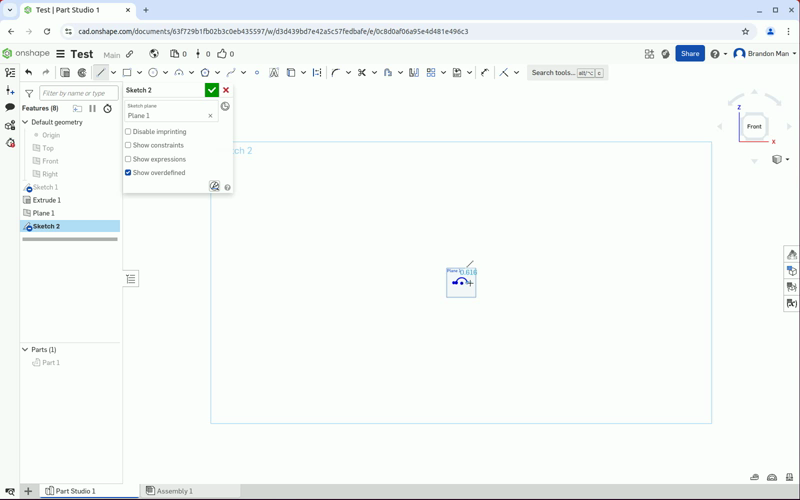
scroll(6)
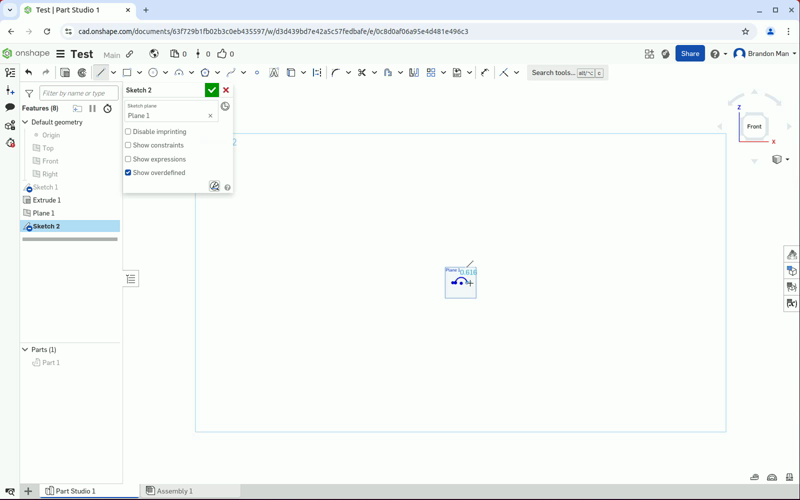
scroll(6)
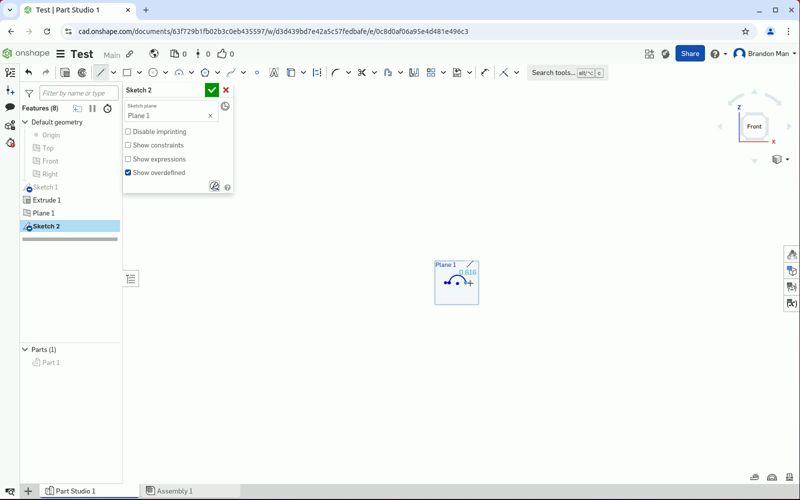
scroll(6)
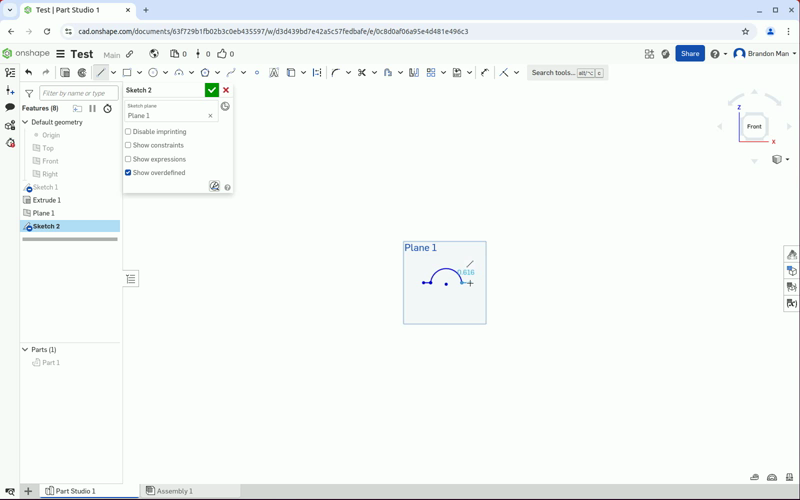
scroll(6)
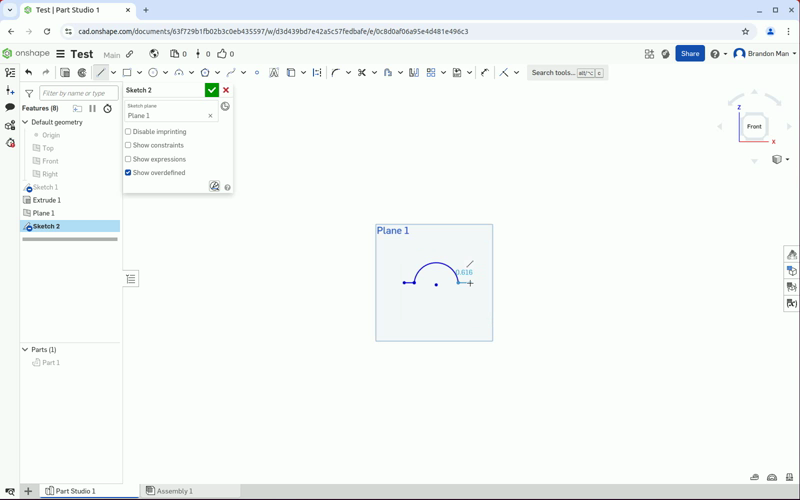
scroll(6)
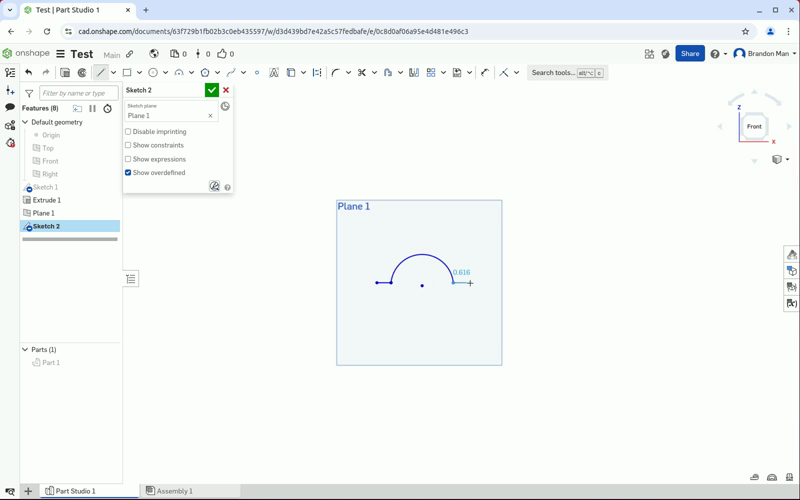
scroll(6)
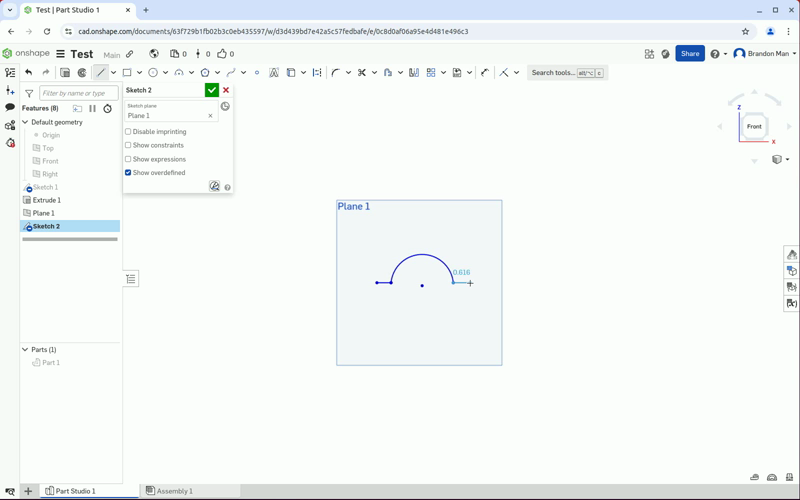
scroll(6)
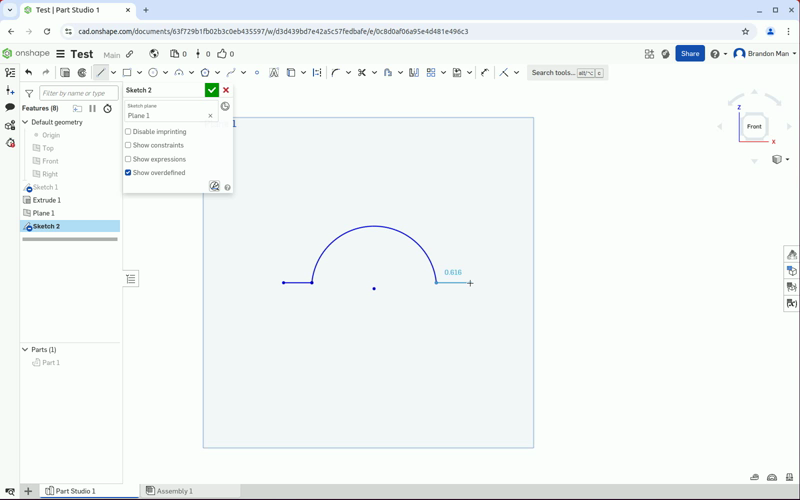
click(470, 282)
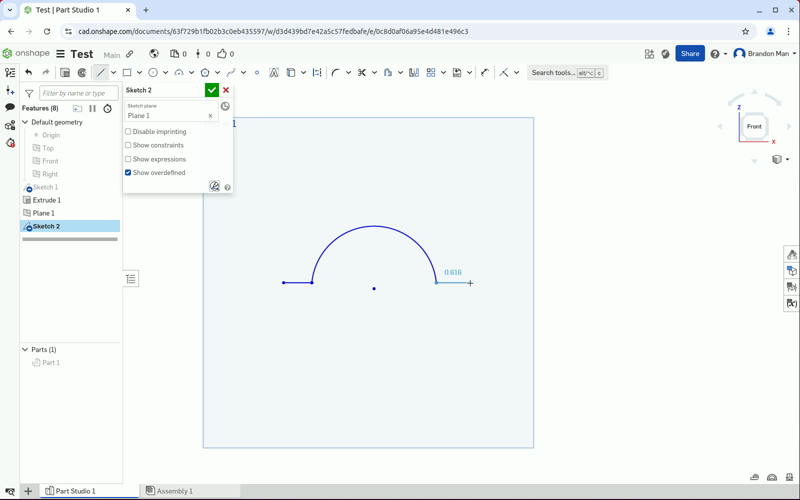
scroll(-6)
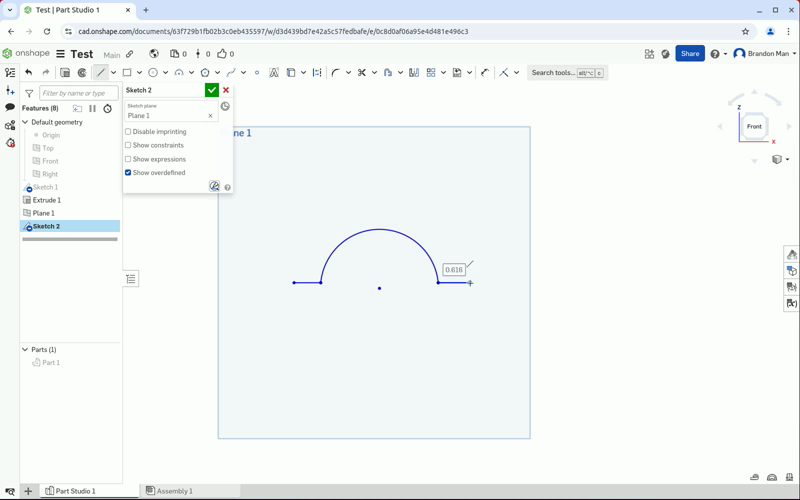
scroll(-6)
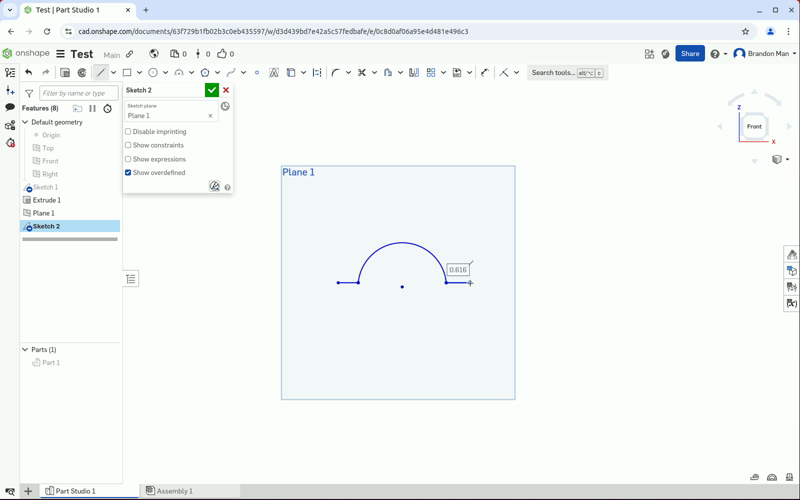
scroll(-6)
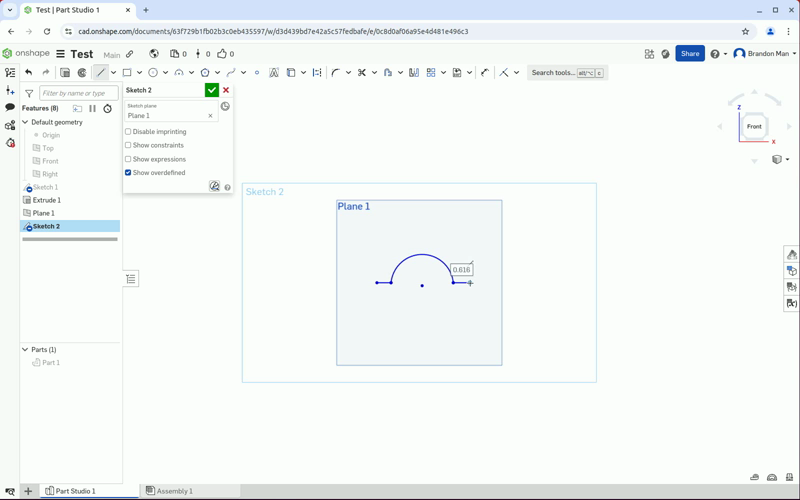
scroll(-6)
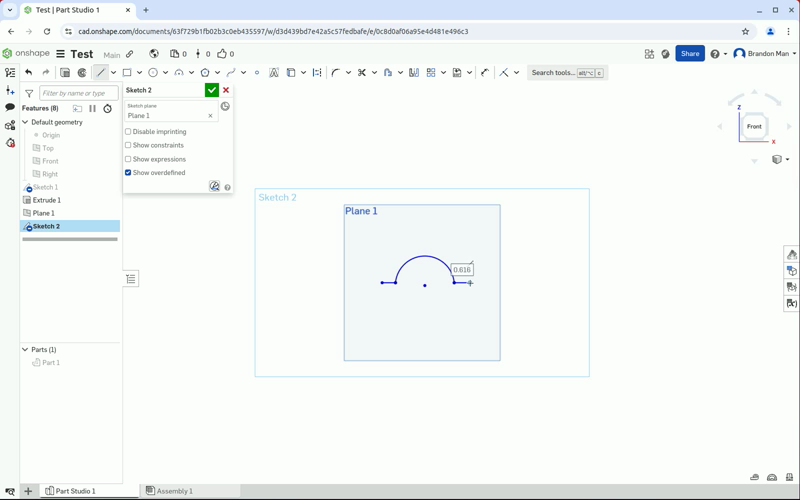
scroll(-6)
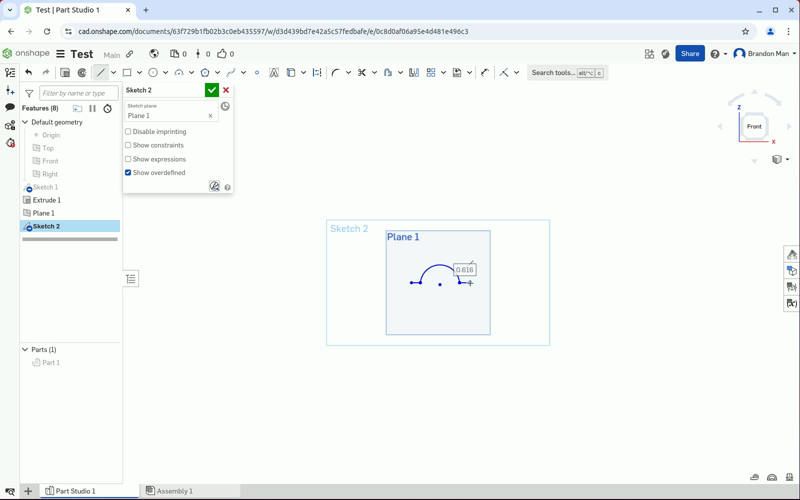
scroll(-6)
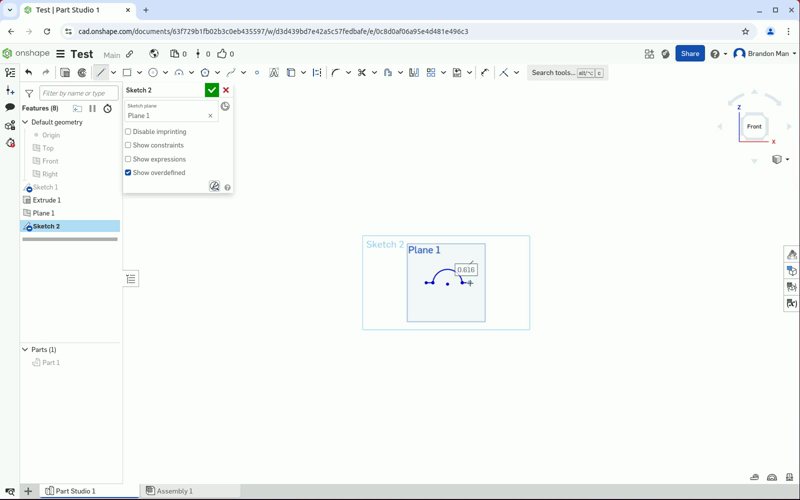
scroll(-6)
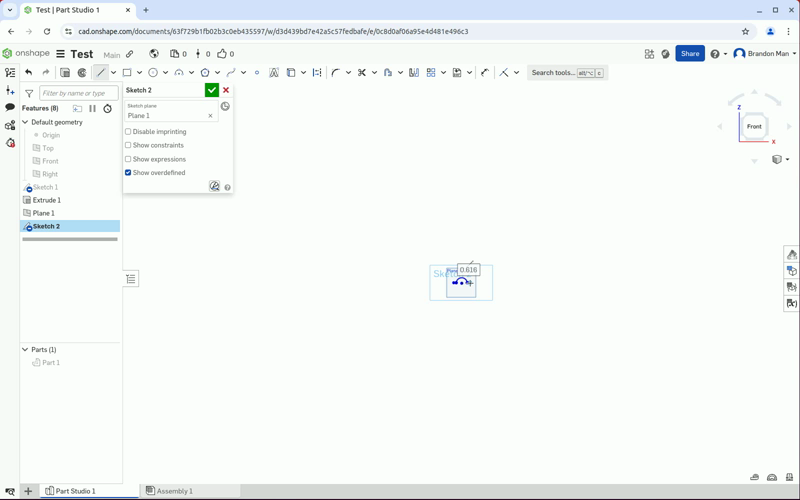
key_up(shift)
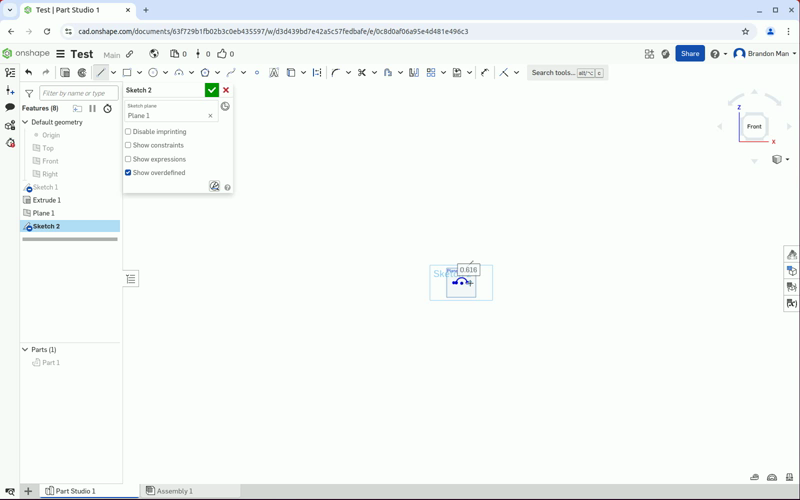
key_down(shift)
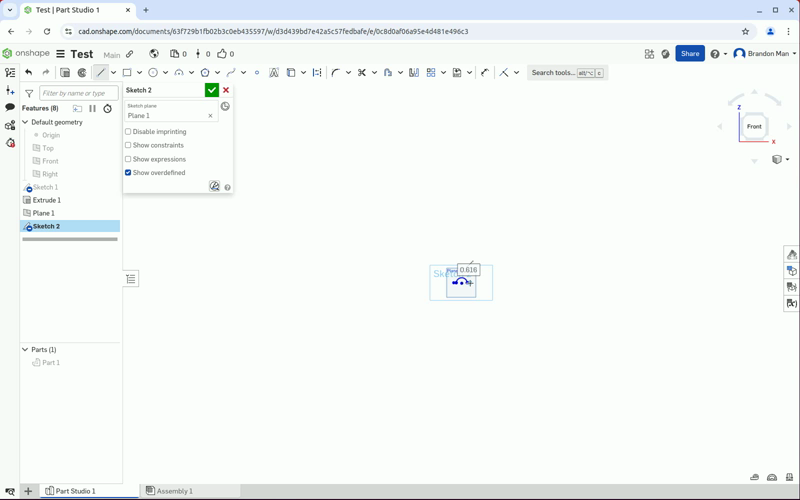
mouse_move(500, 282)
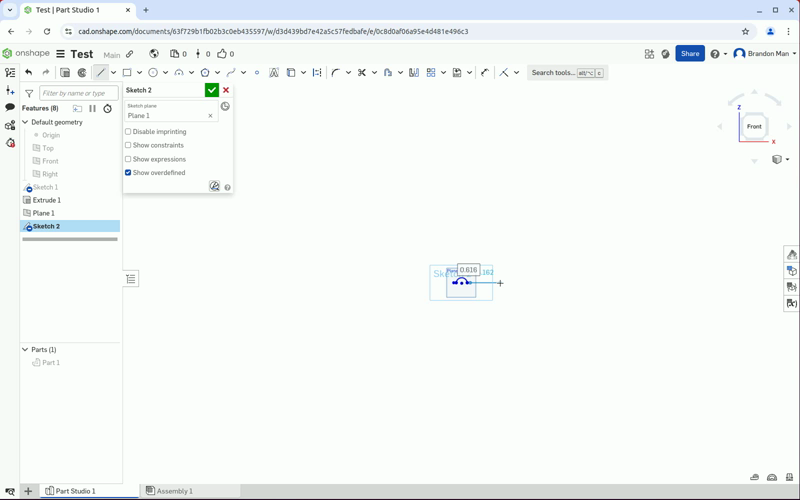
mouse_move(470, 272)
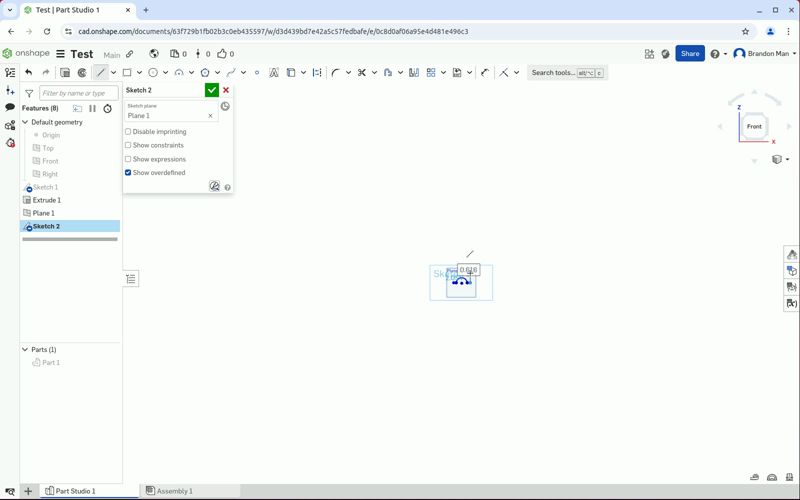
click(470, 272)
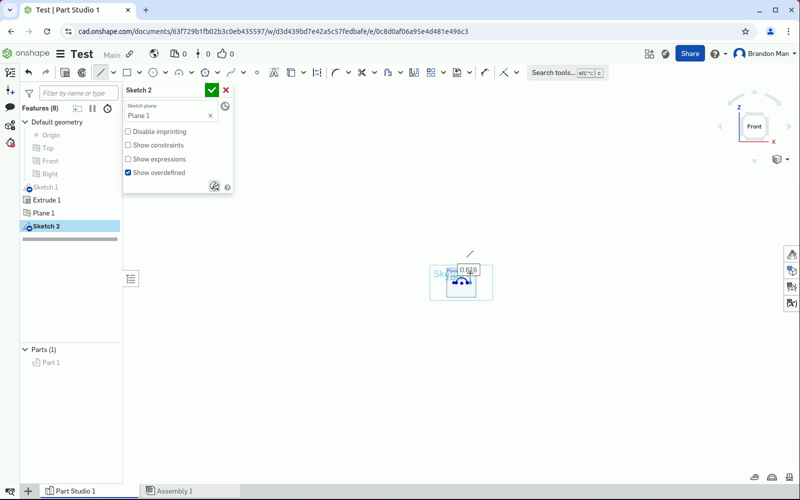
key_up(shift)
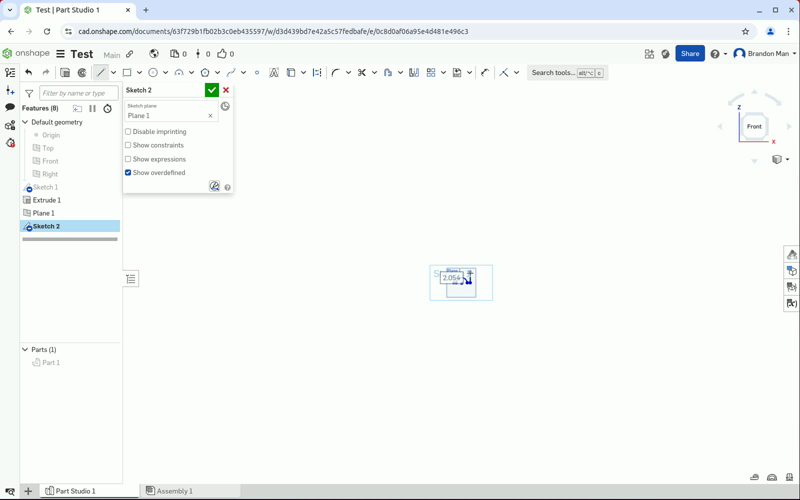
key_down(shift)
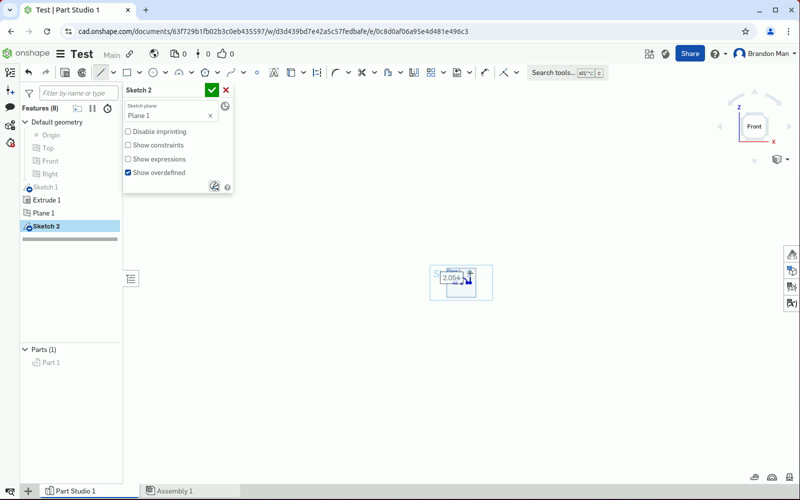
mouse_move(500, 272)
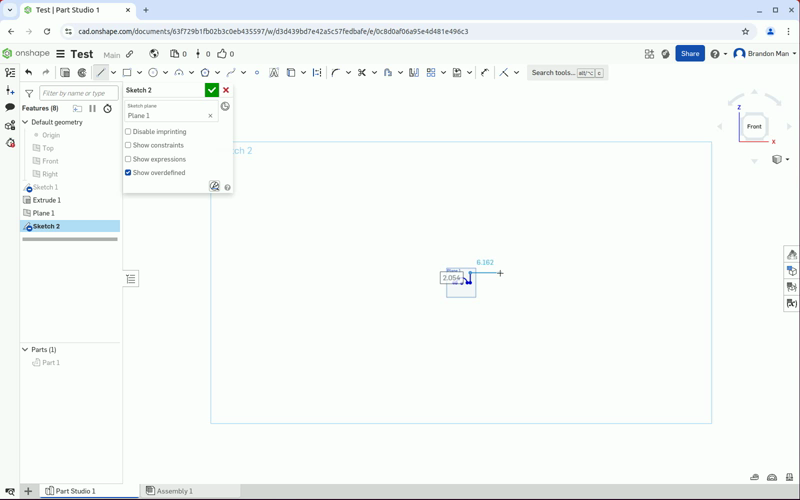
mouse_move(453, 272)
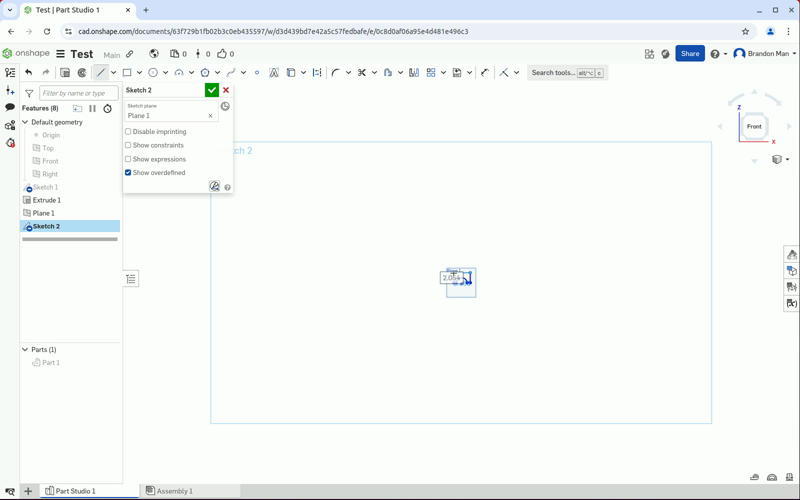
click(453, 272)
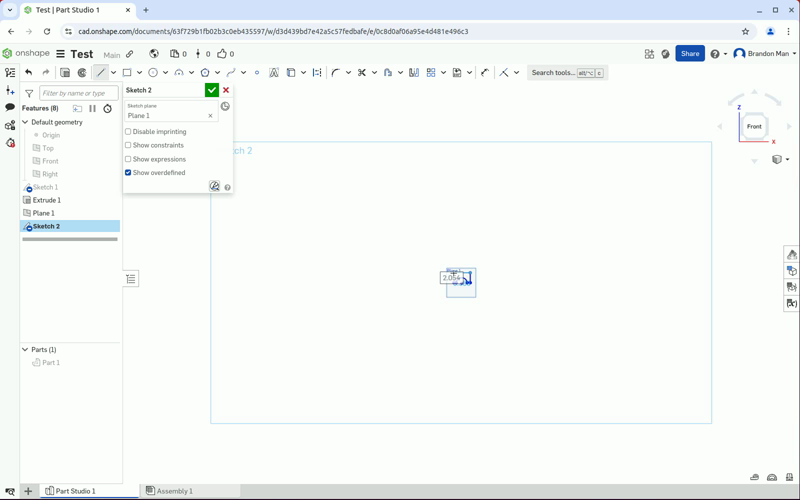
key_up(shift)
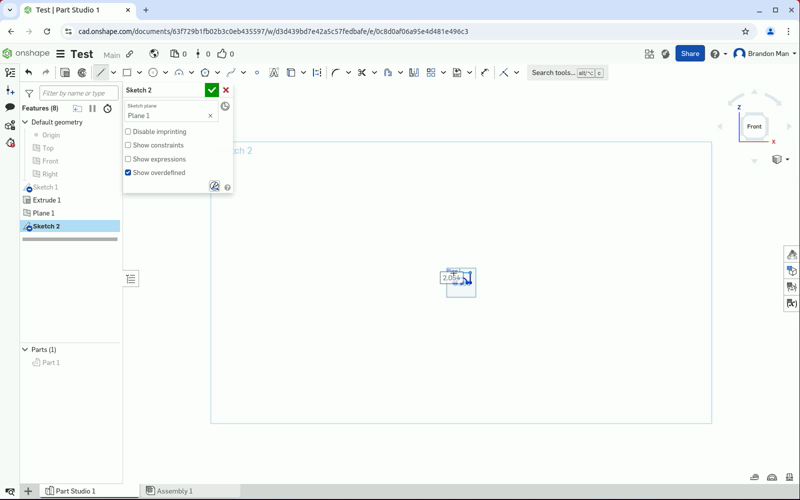
mouse_move(483, 272)
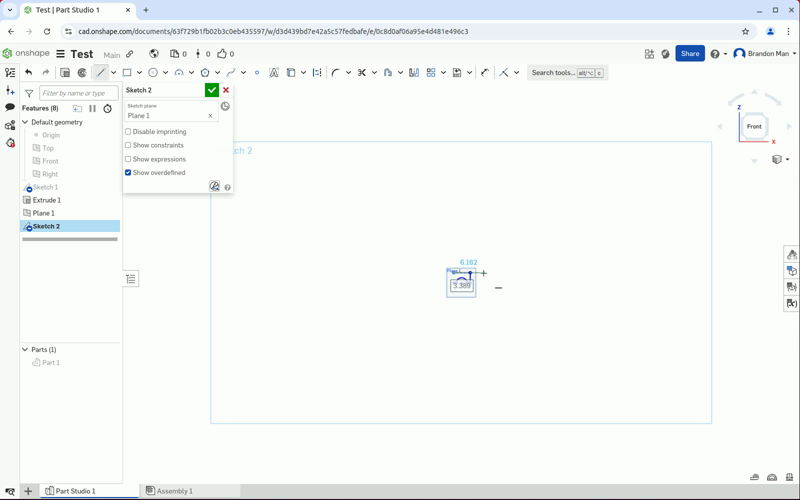
key_down(shift)
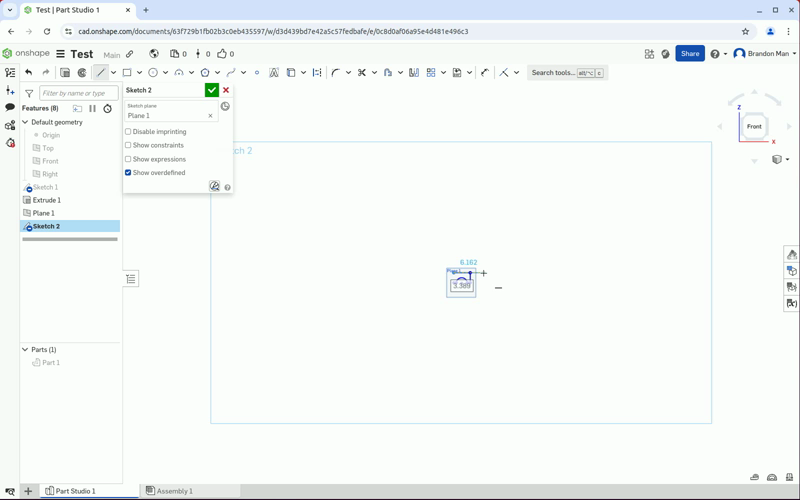
mouse_move(453, 282)
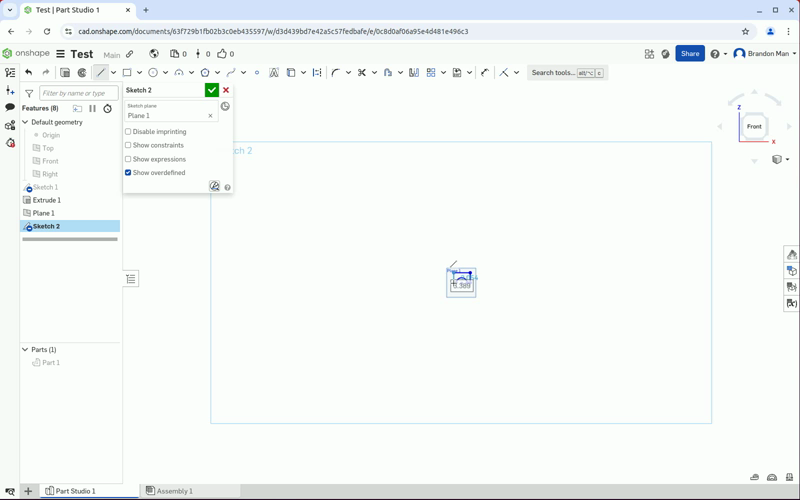
scroll(6)
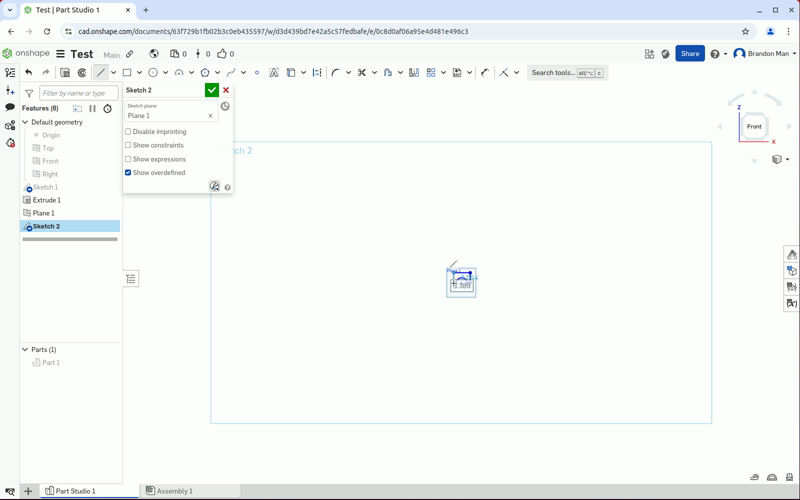
scroll(6)
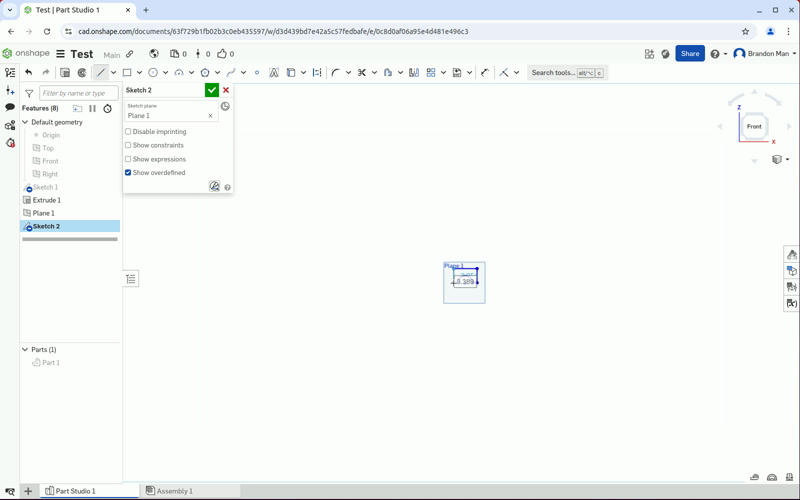
scroll(6)
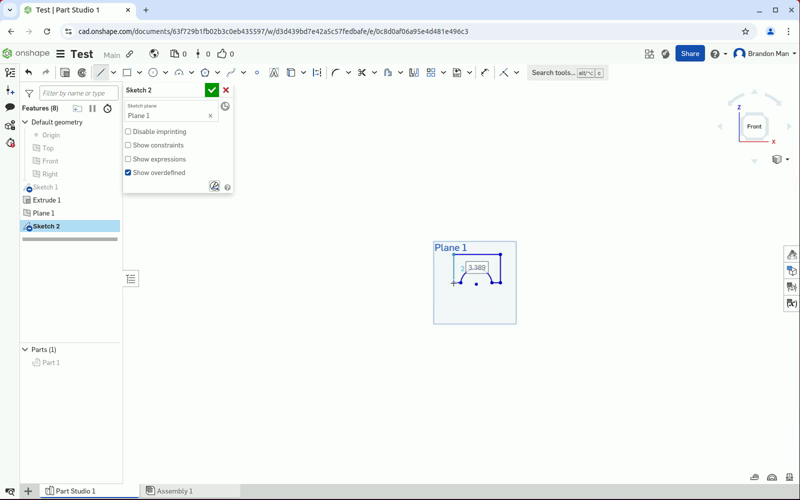
scroll(6)
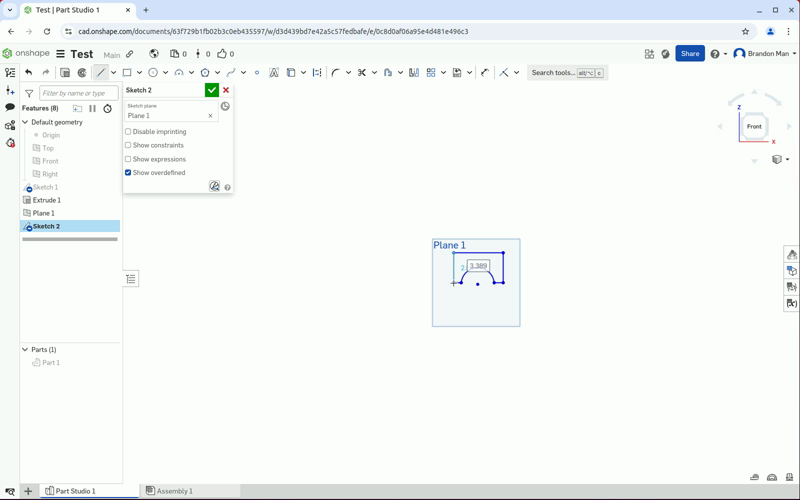
scroll(6)
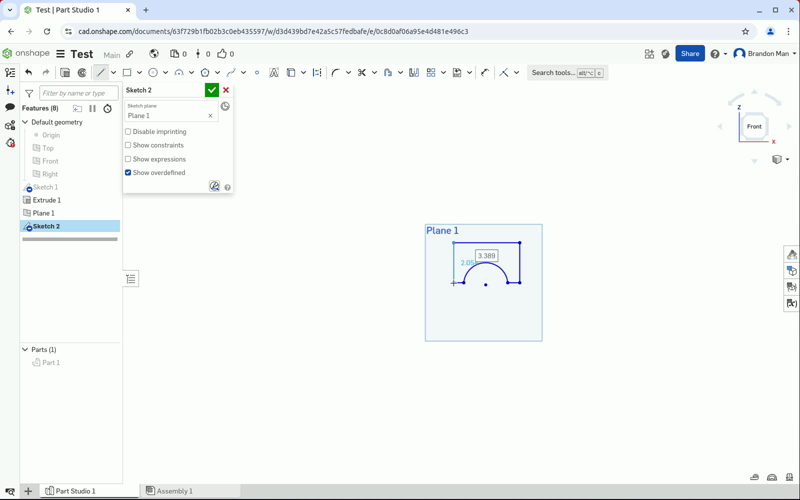
scroll(6)
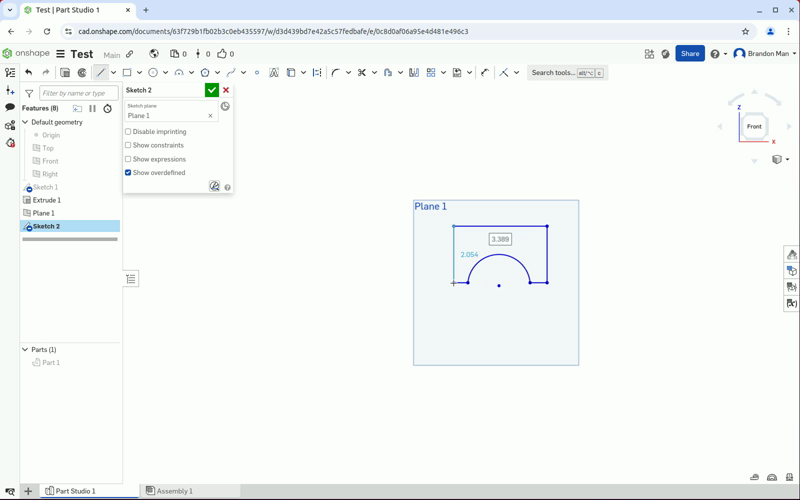
scroll(6)
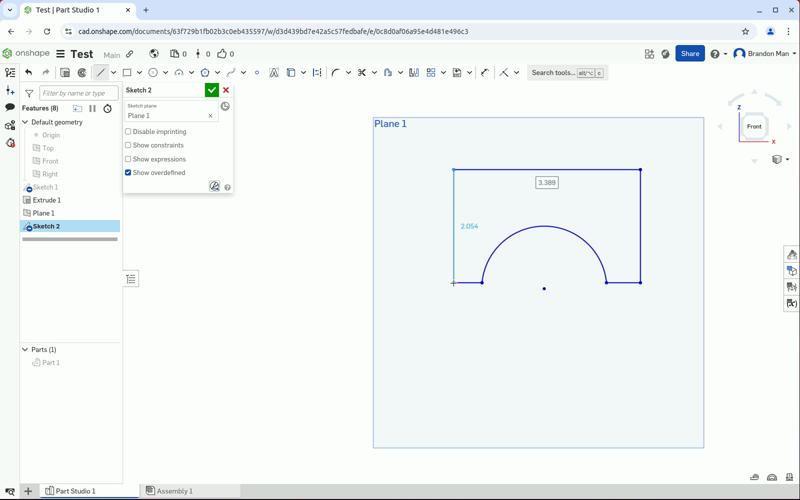
key_up(shift)
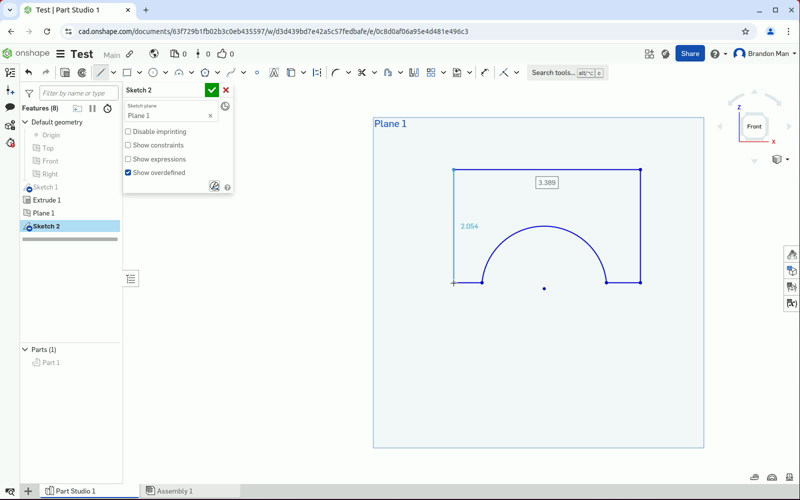
click(453, 282)
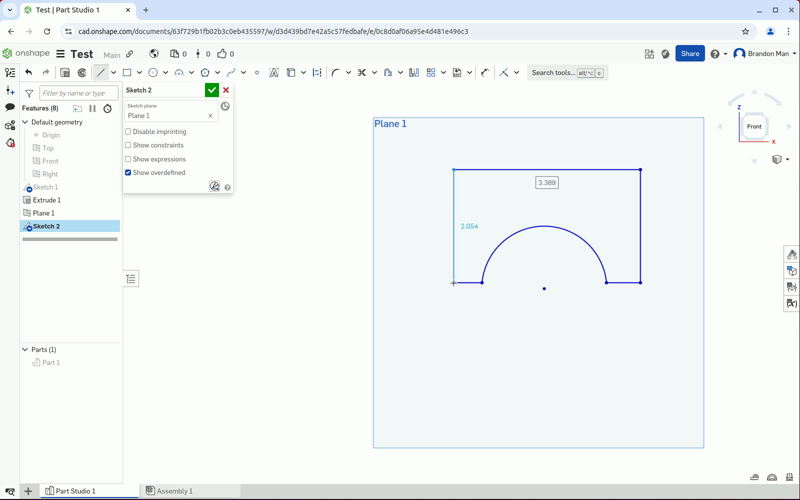
scroll(-6)
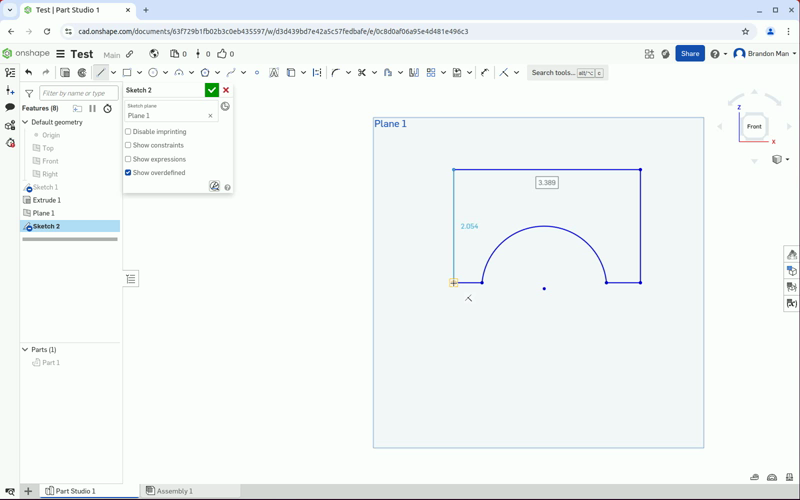
scroll(-6)
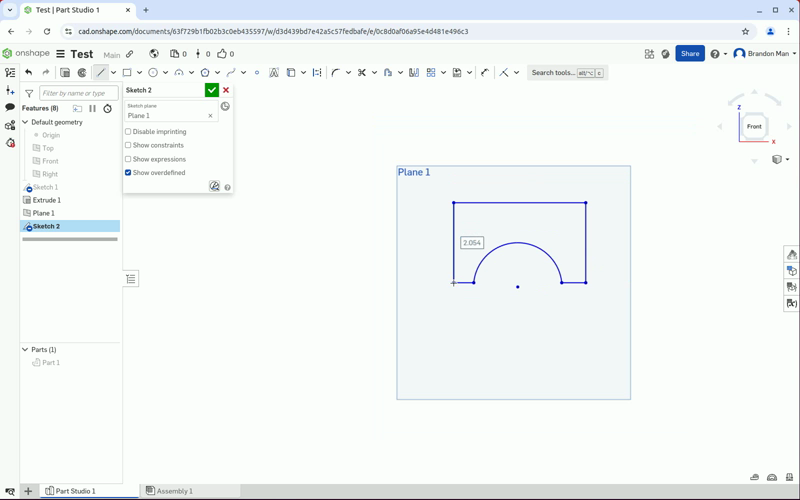
scroll(-6)
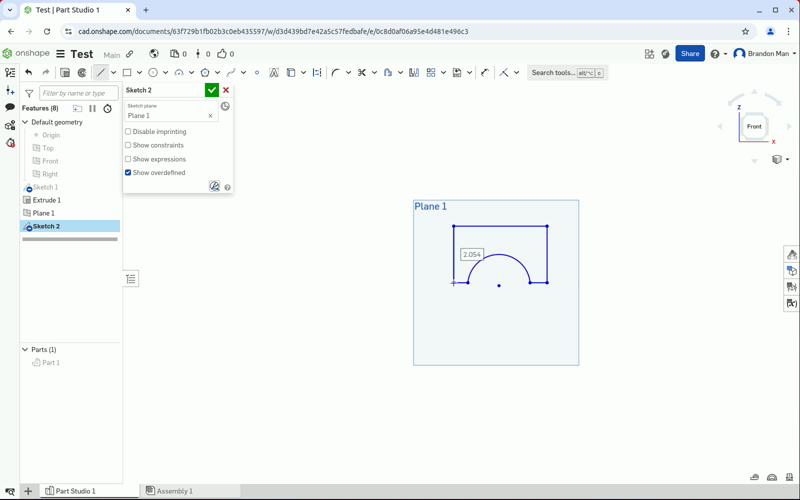
scroll(-6)
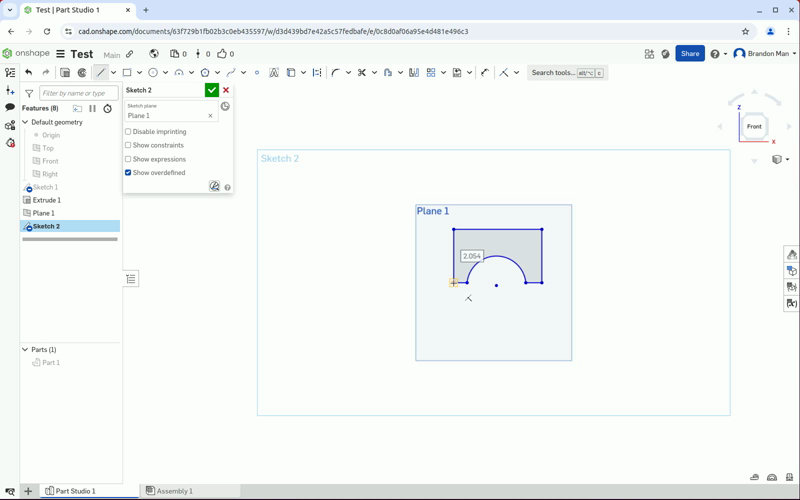
scroll(-6)
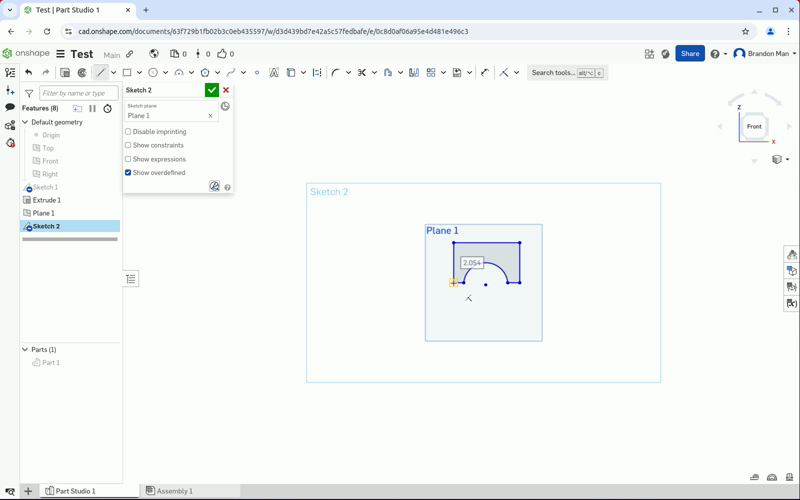
scroll(-6)
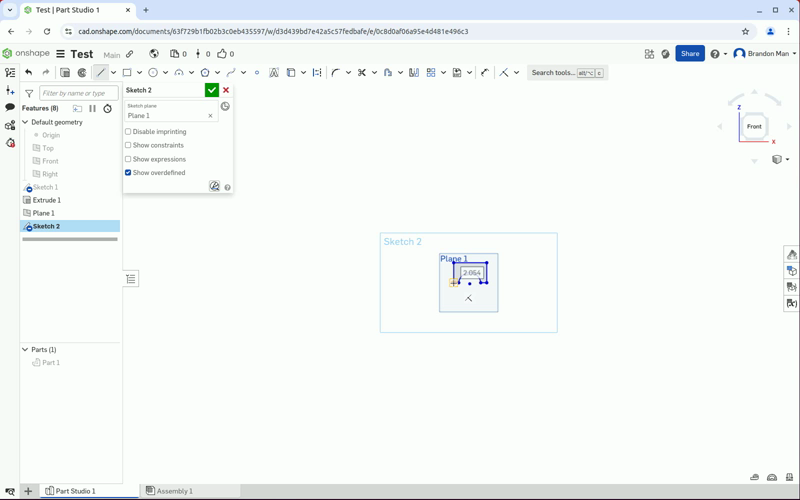
scroll(-6)
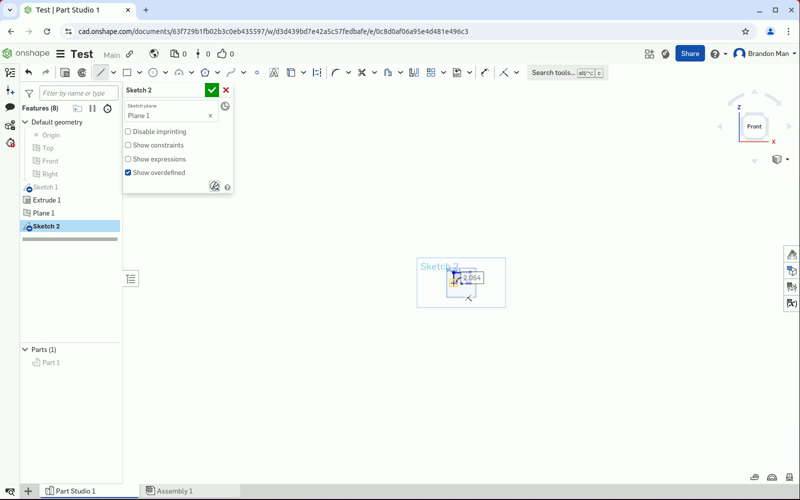
key(esc)
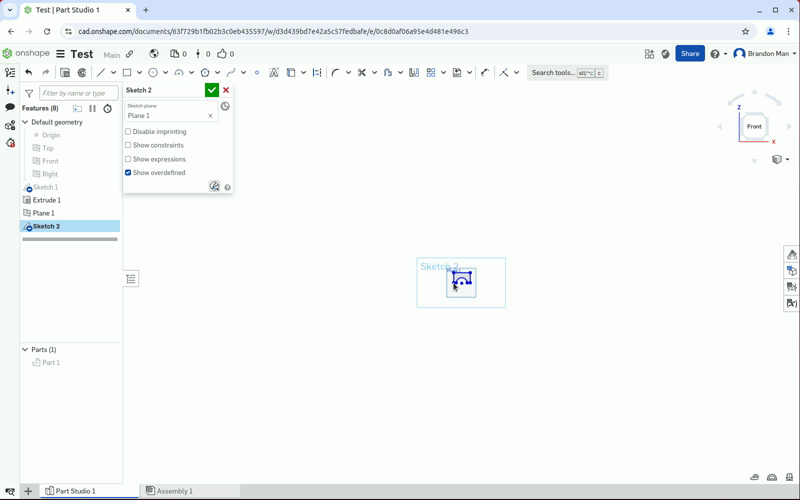
mouse_move(466, 276)
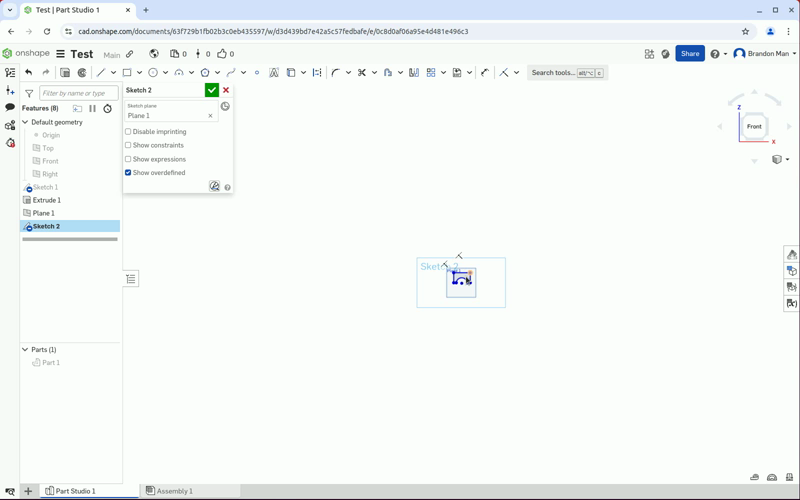
scroll(6)
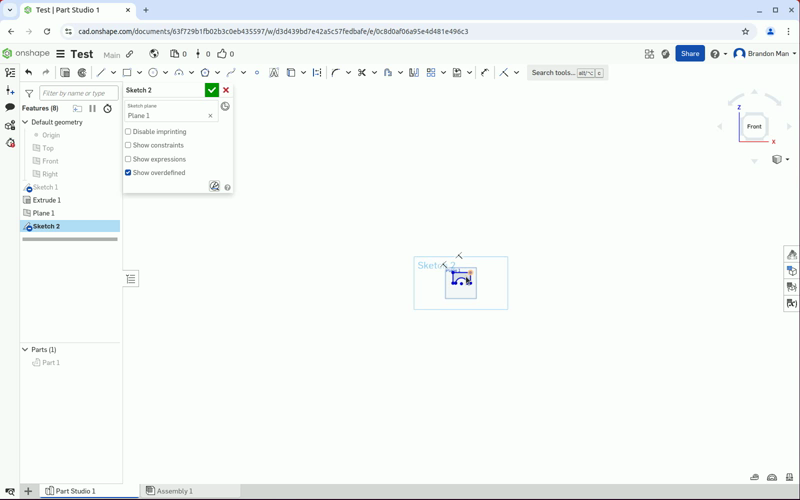
scroll(6)
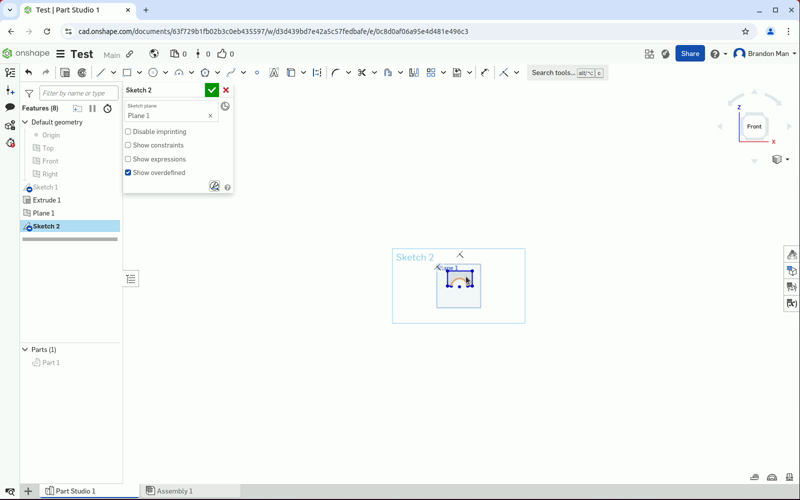
scroll(6)
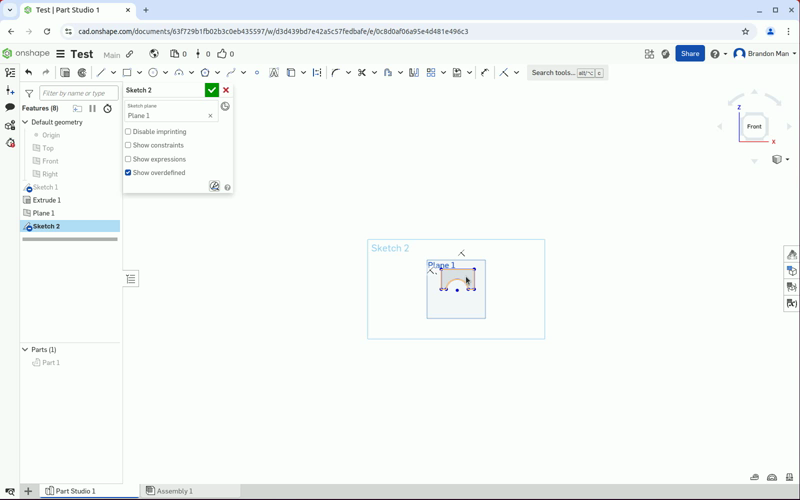
scroll(6)
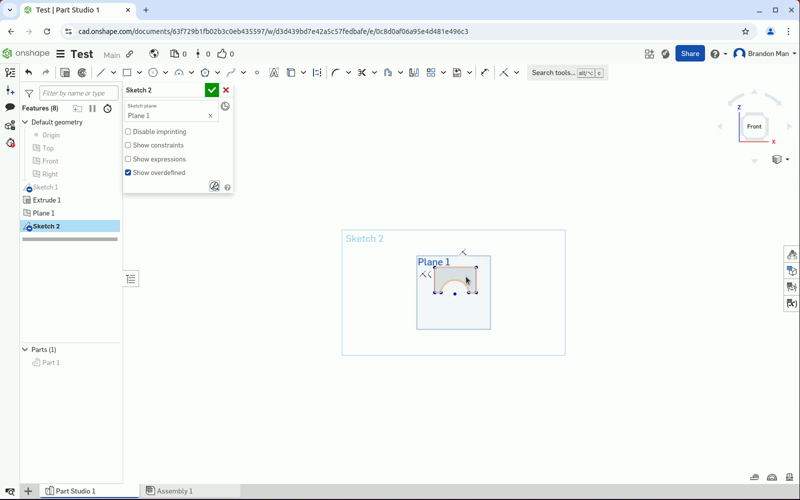
scroll(6)
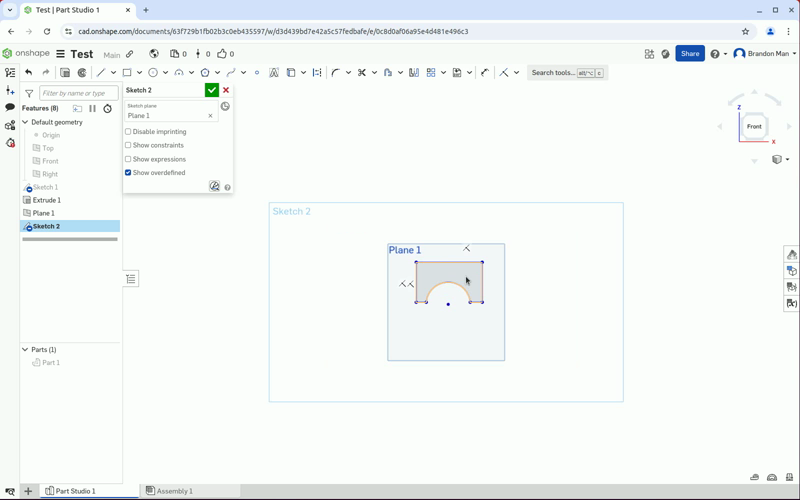
scroll(6)
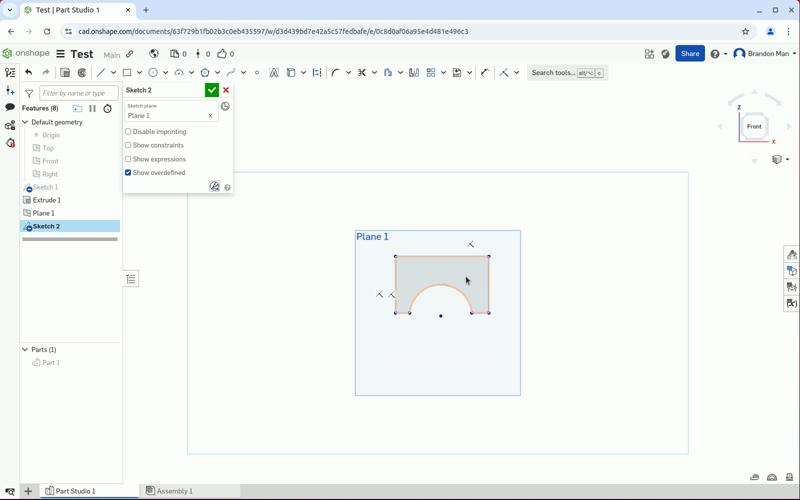
scroll(6)
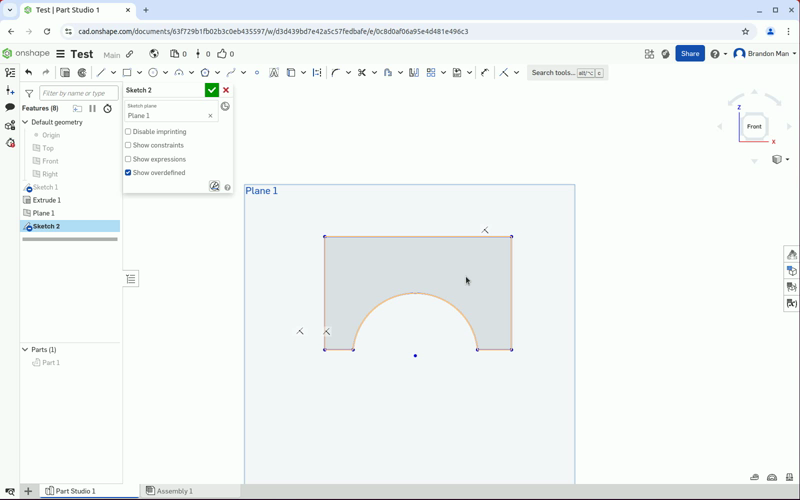
click(466, 276)
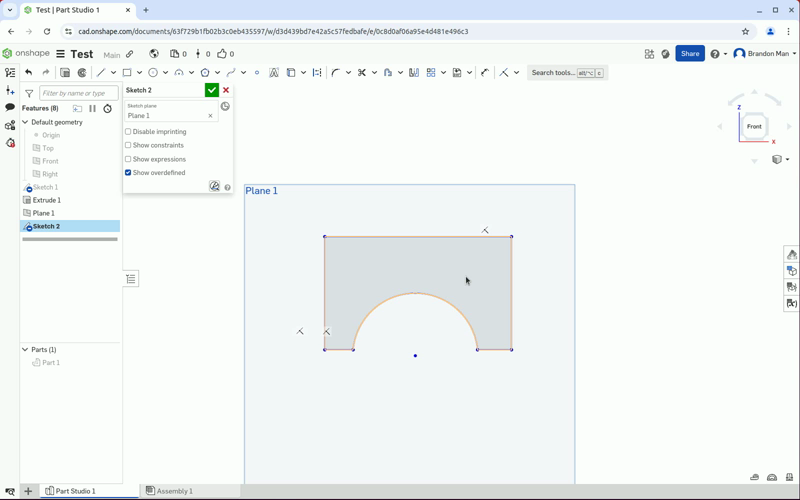
scroll(-6)
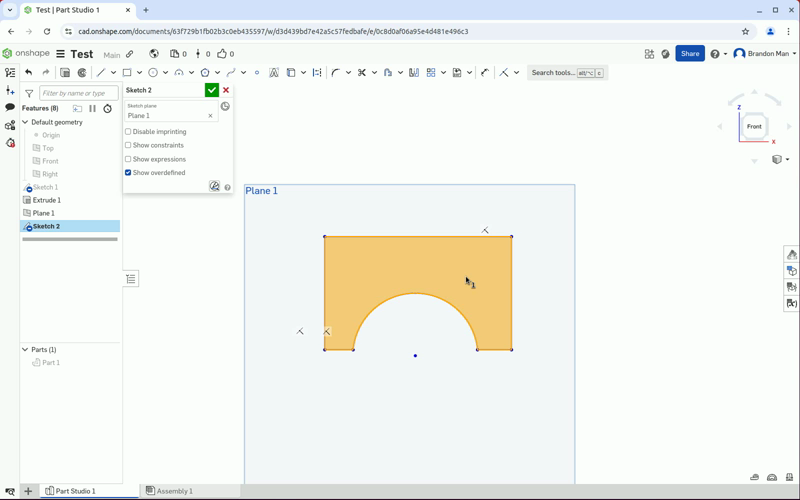
scroll(-6)
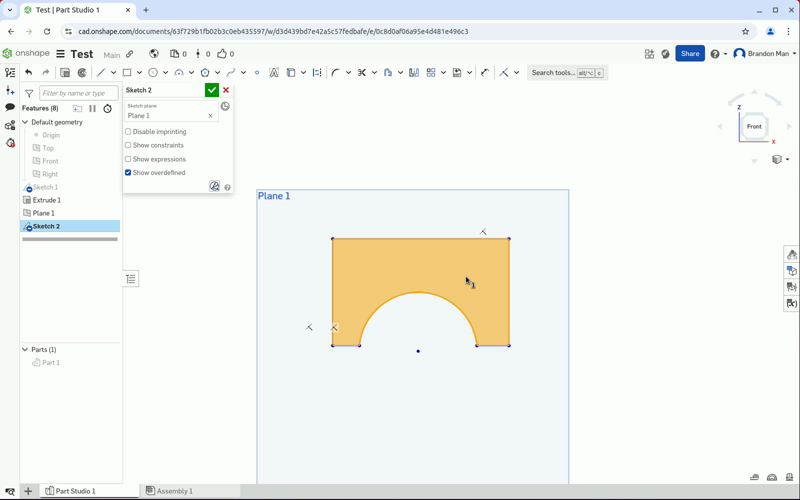
scroll(-6)
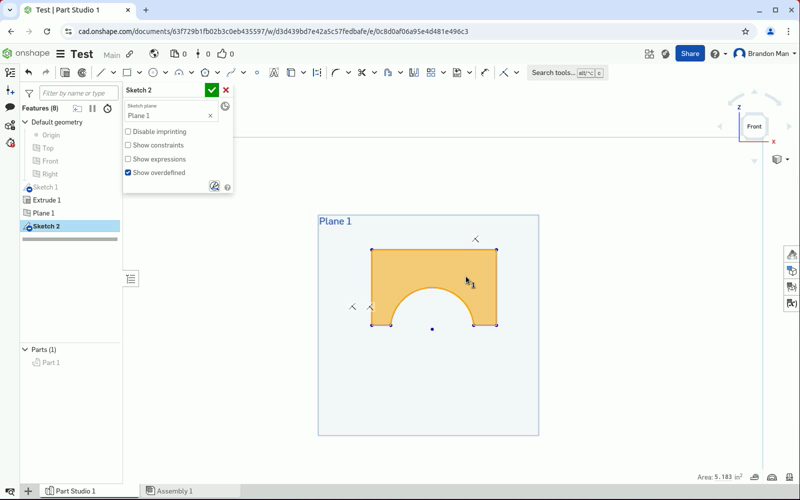
scroll(-6)
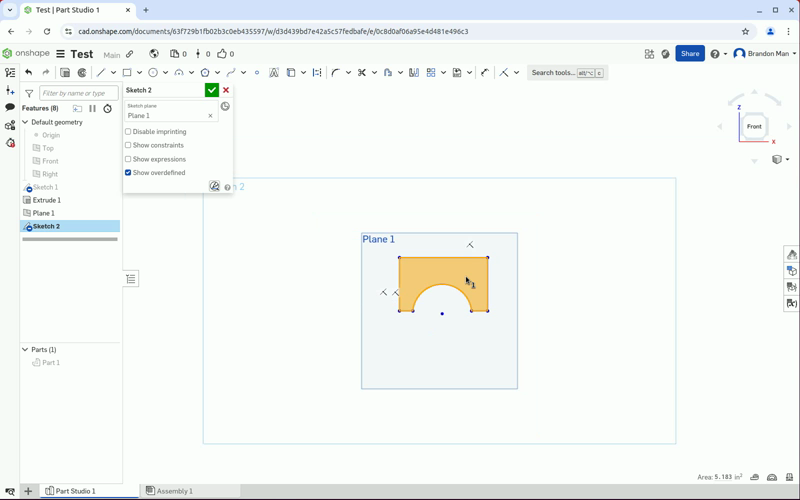
scroll(-6)
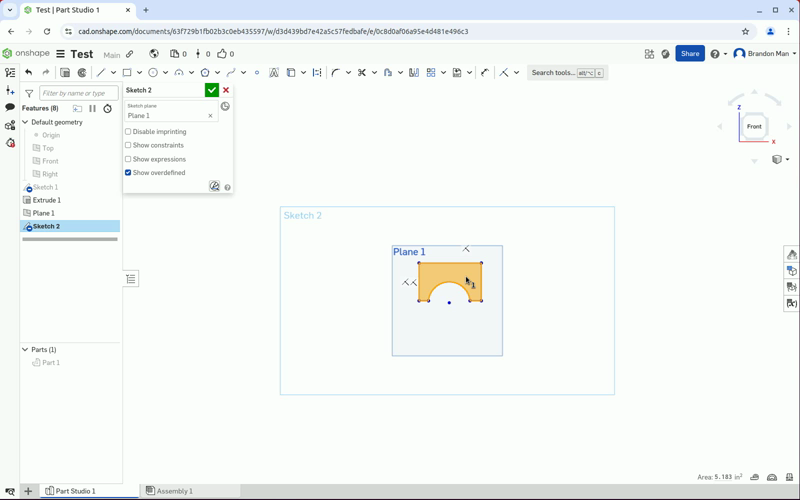
scroll(-6)
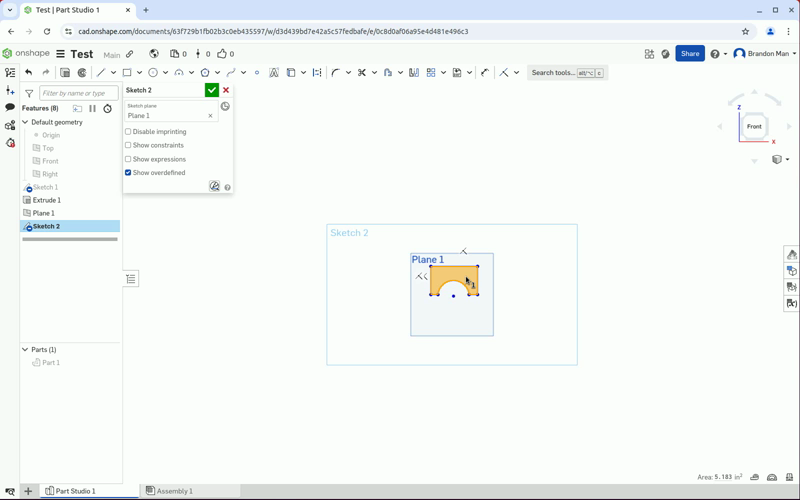
scroll(-6)
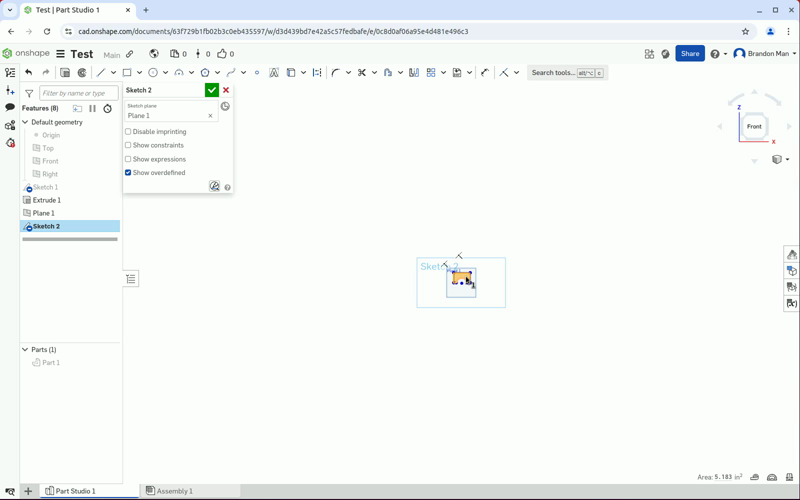
mouse_move(73, 352)
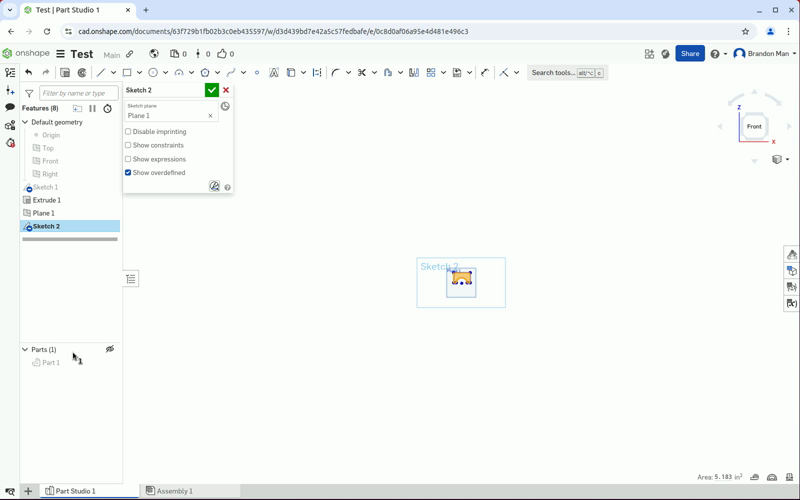
key(shift+y)
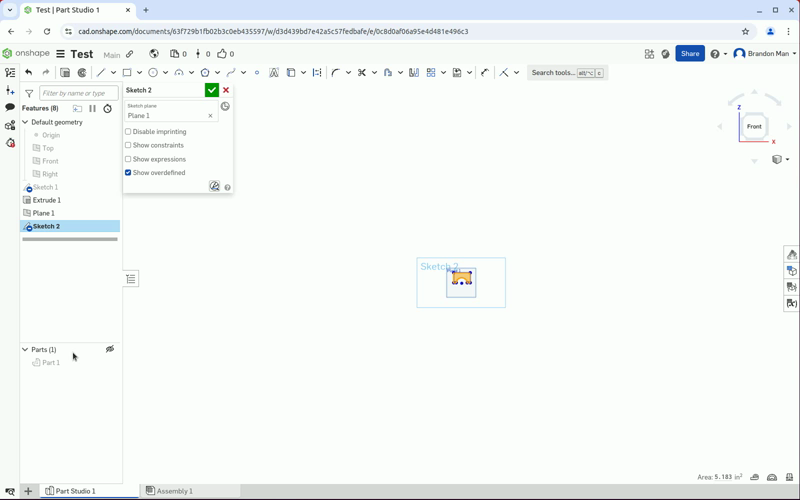
key(shift+e)
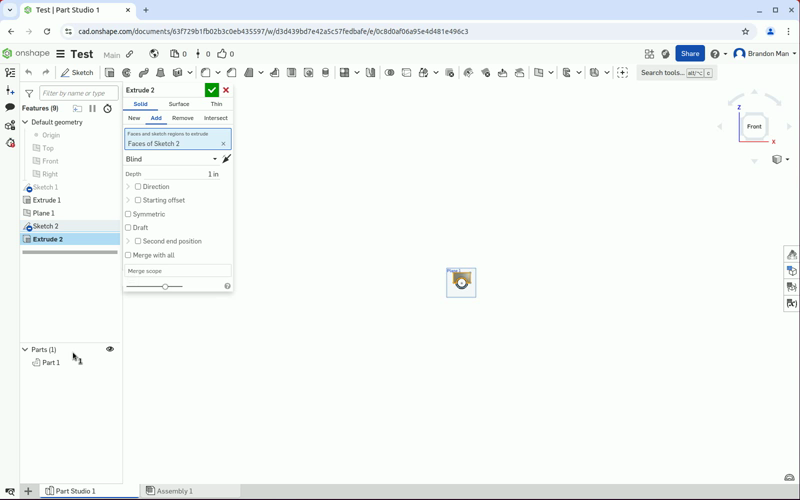
mouse_move(143, 106)
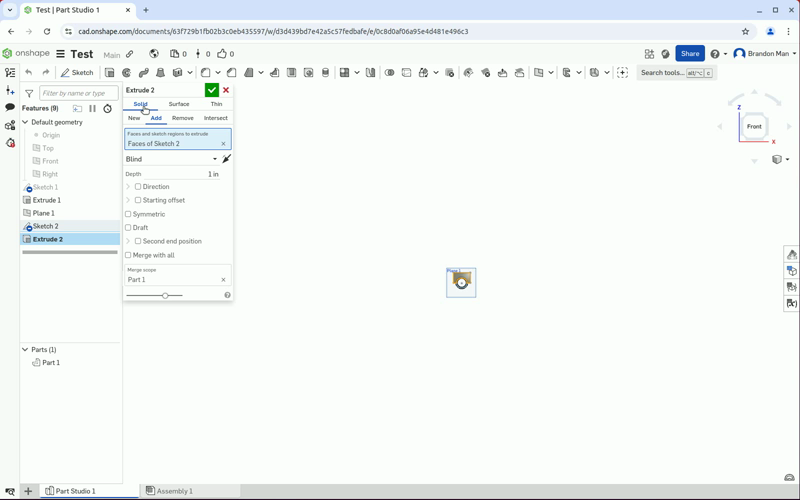
click(143, 106)
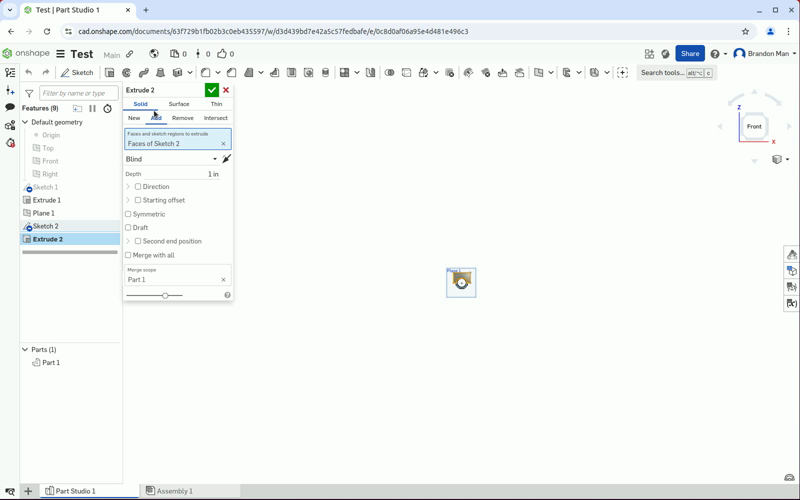
mouse_move(186, 120)
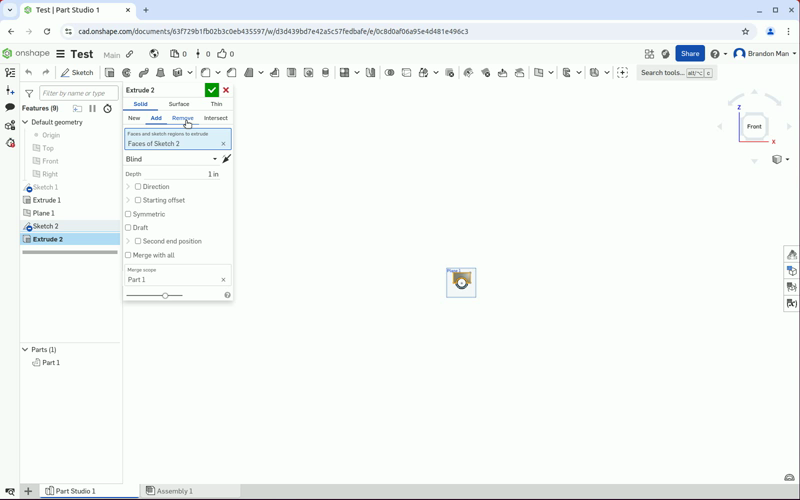
click(186, 120)
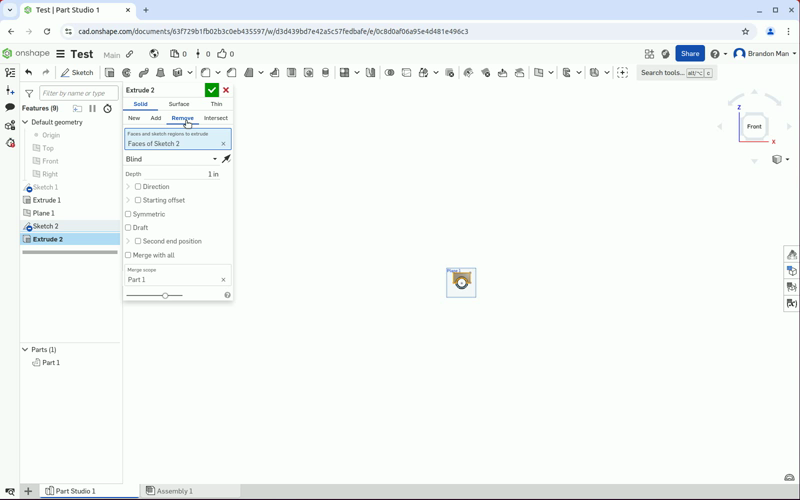
key(tab, 4)
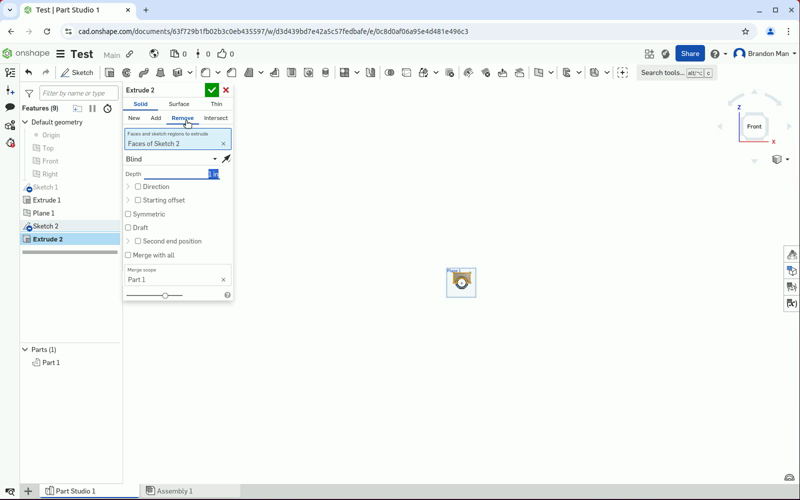
text(24.793)
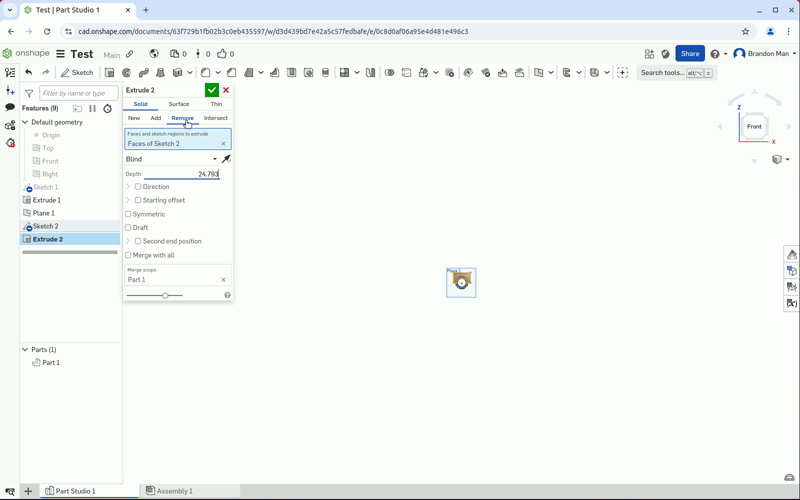
key(tab, 6)
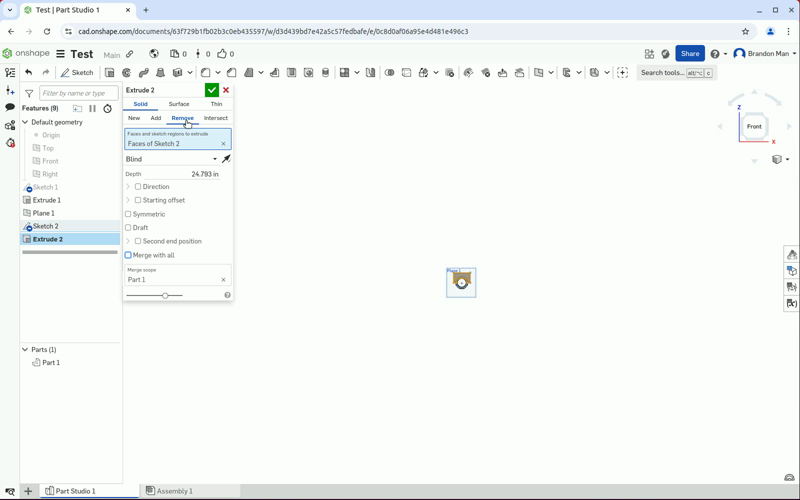
key(space)
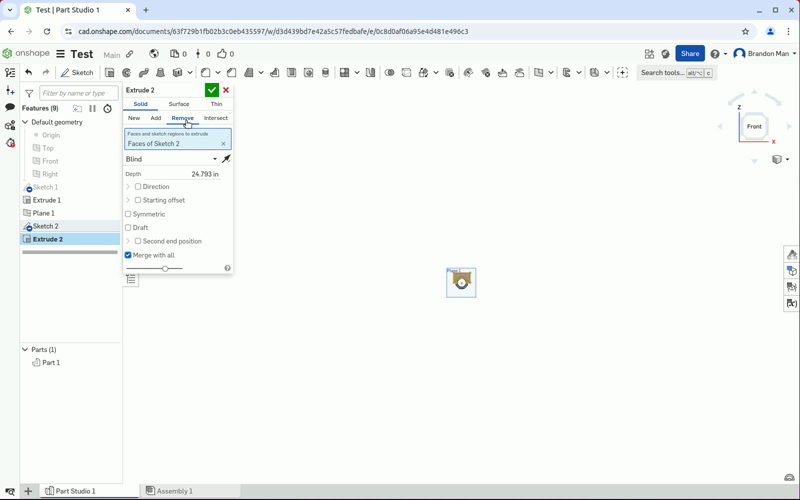
key(enter)
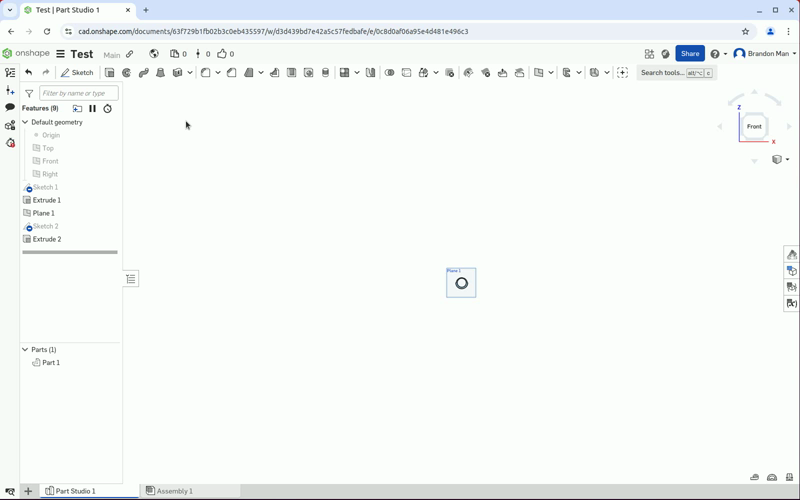
key(shift+h)
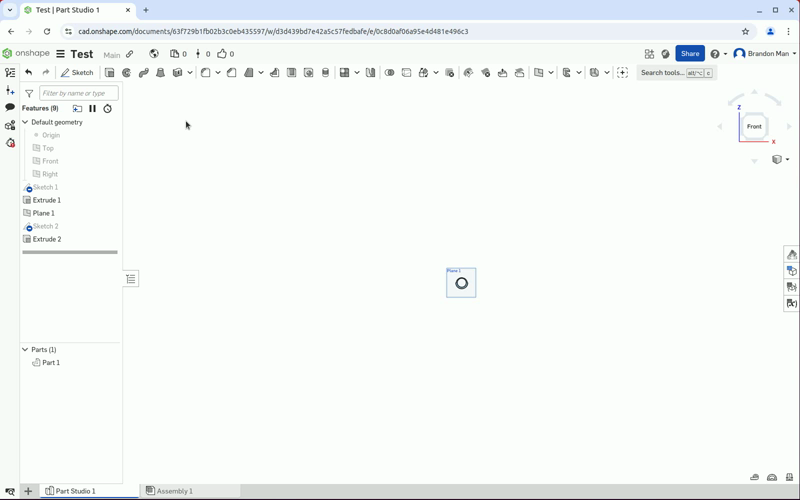
key(shift+h)
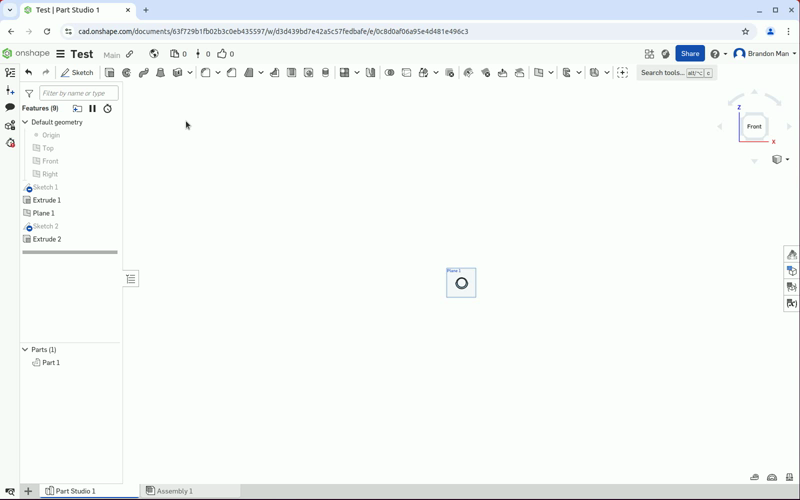
mouse_move(73, 189)
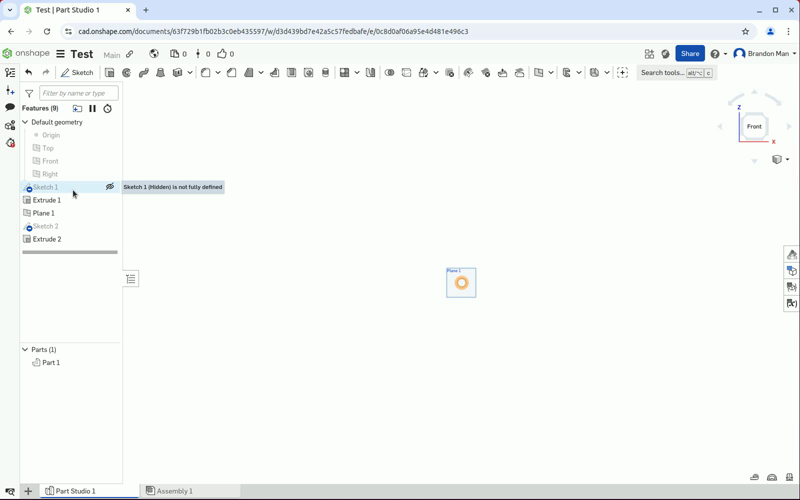
click(73, 189)
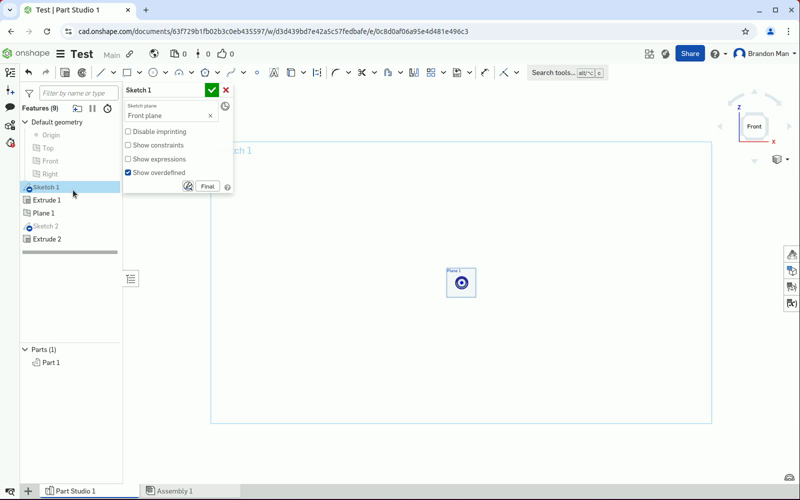
mouse_move(229, 92)
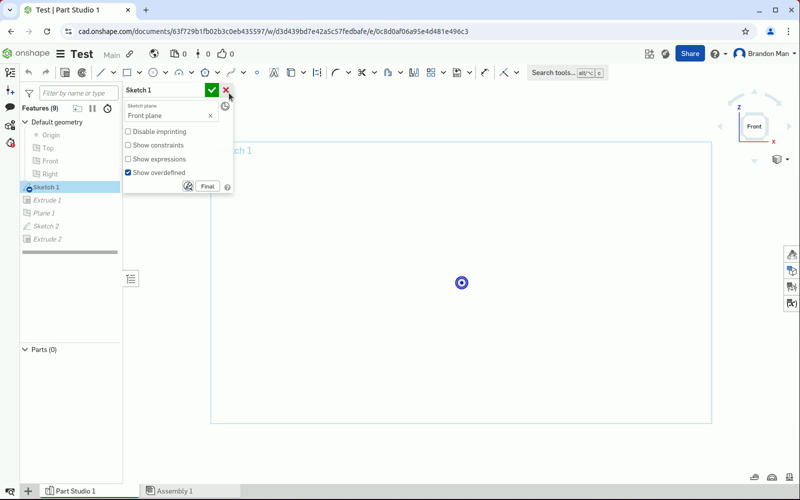
click(229, 92)
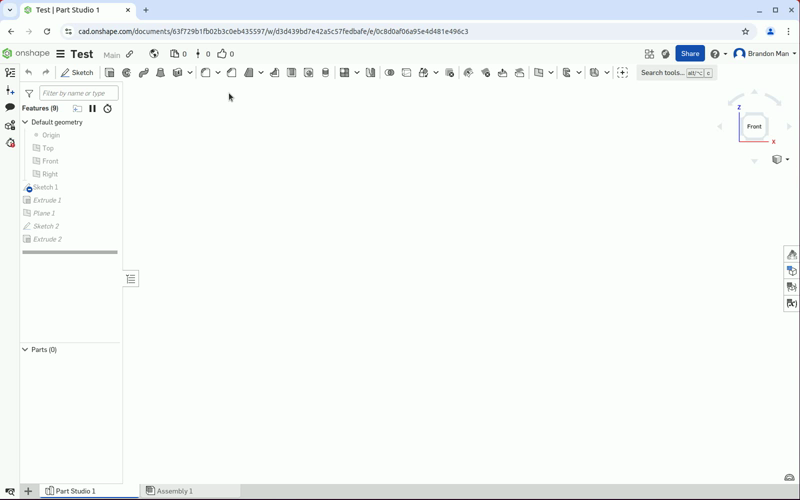
key(shift+s)
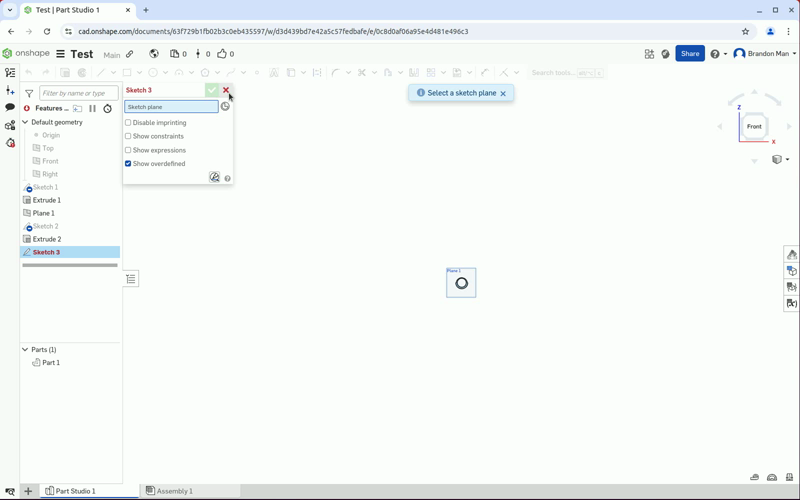
mouse_move(73, 215)
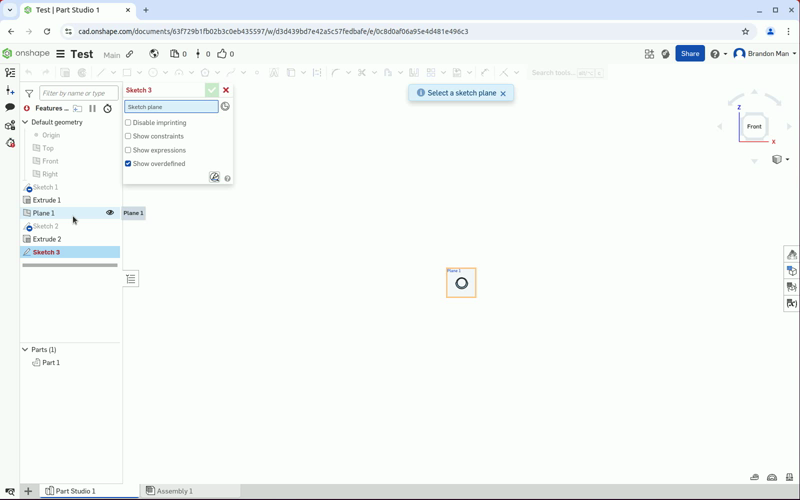
click(73, 215)
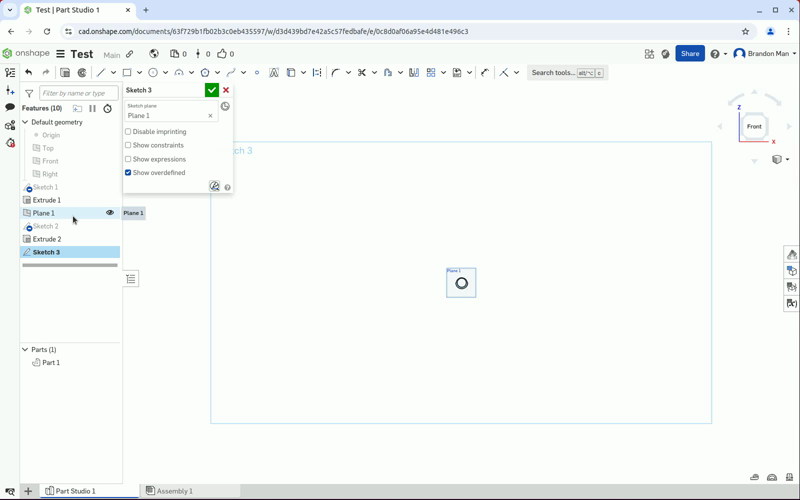
mouse_move(73, 352)
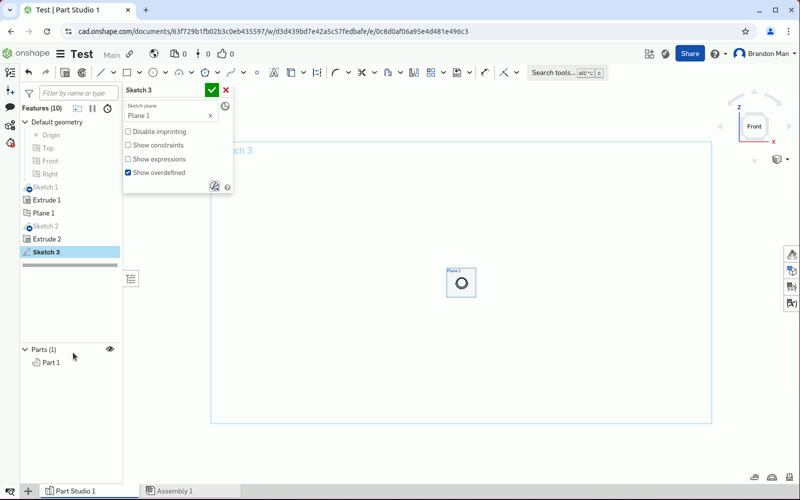
key(y)
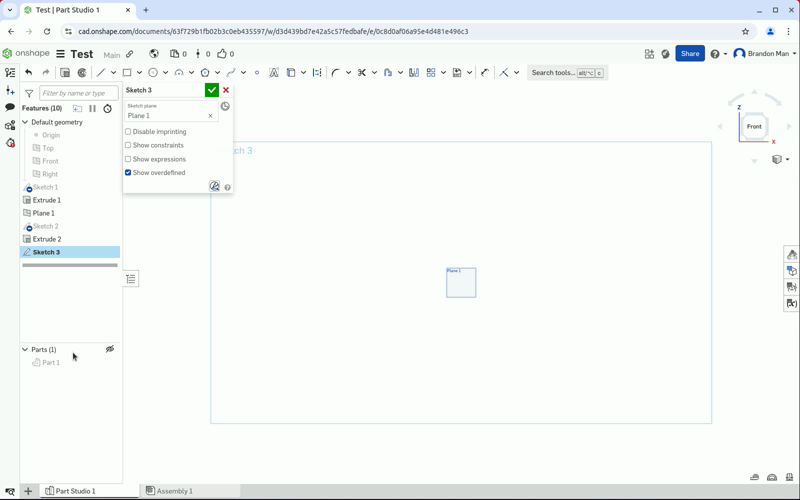
key(l)
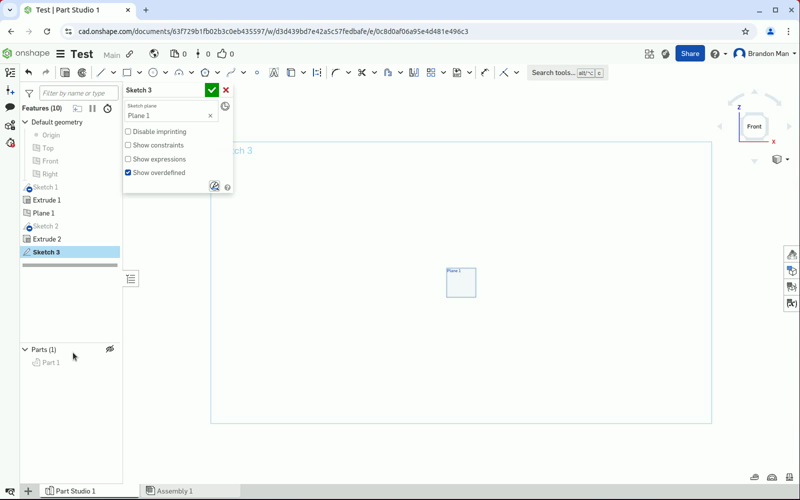
key_down(shift)
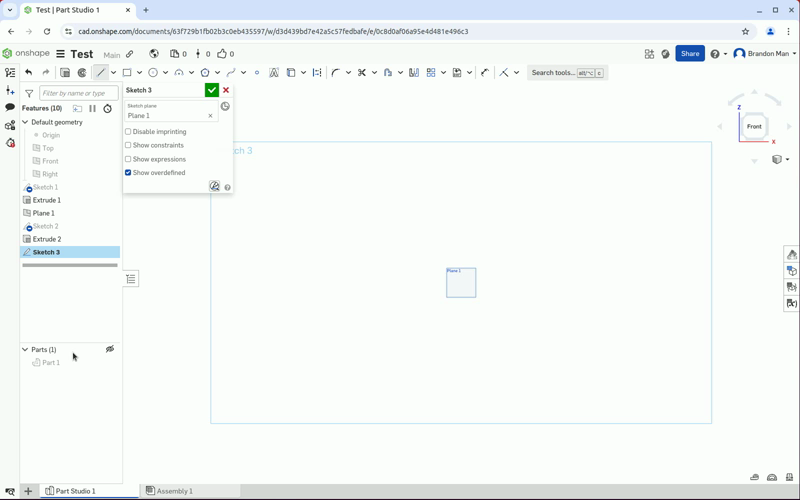
mouse_move(456, 282)
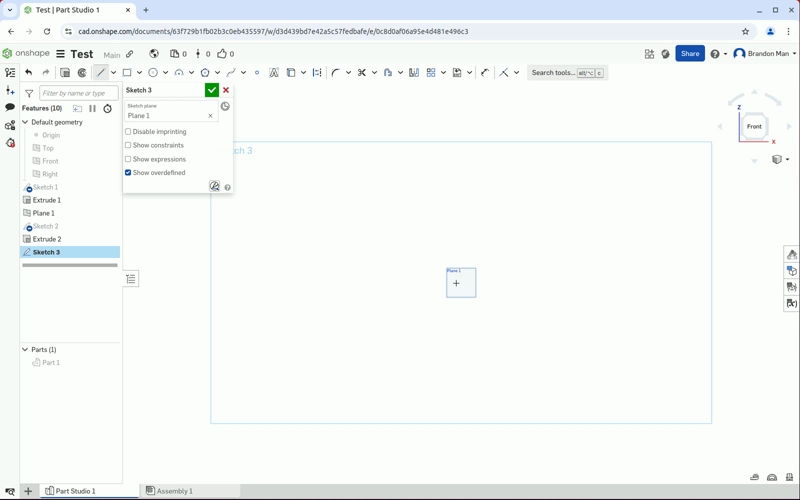
click(456, 282)
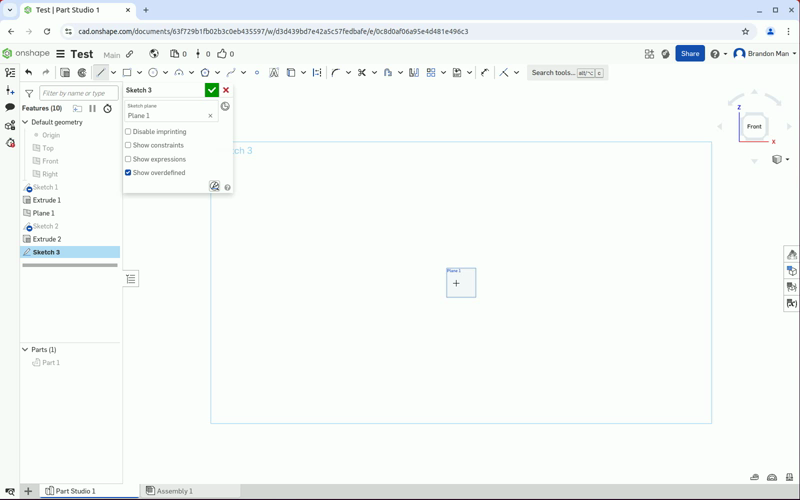
key_up(shift)
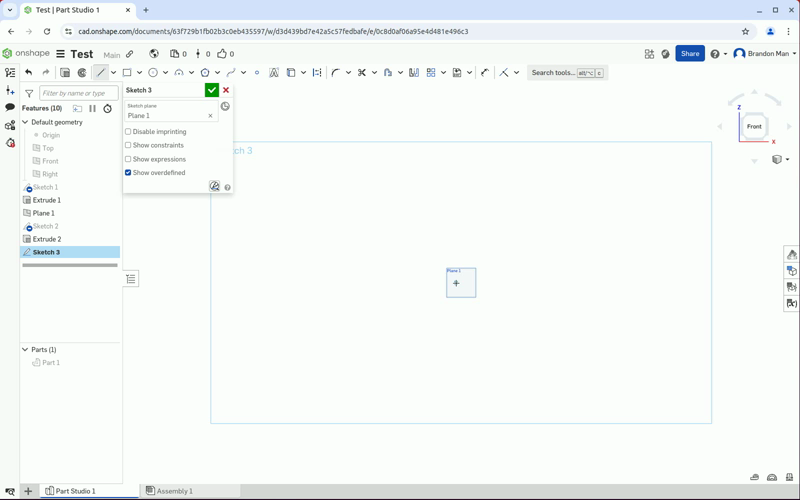
key_down(shift)
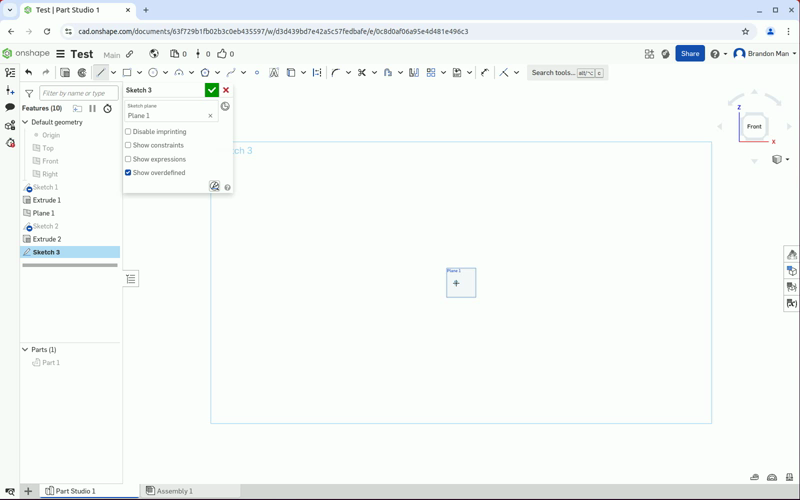
mouse_move(486, 282)
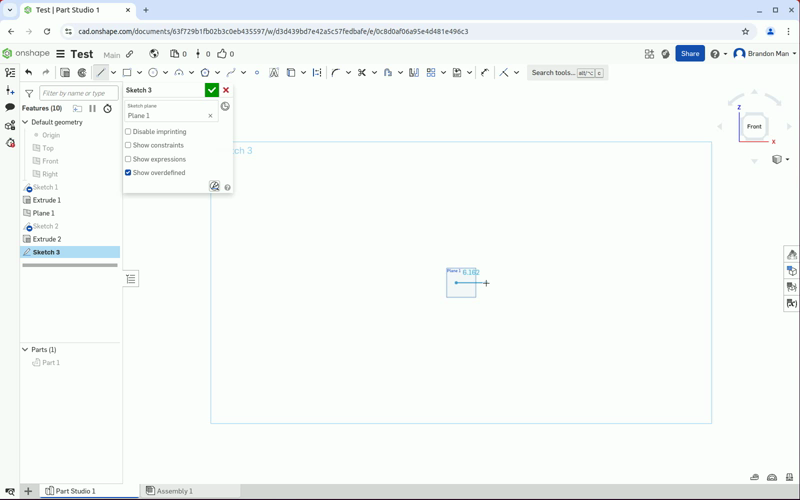
mouse_move(457, 282)
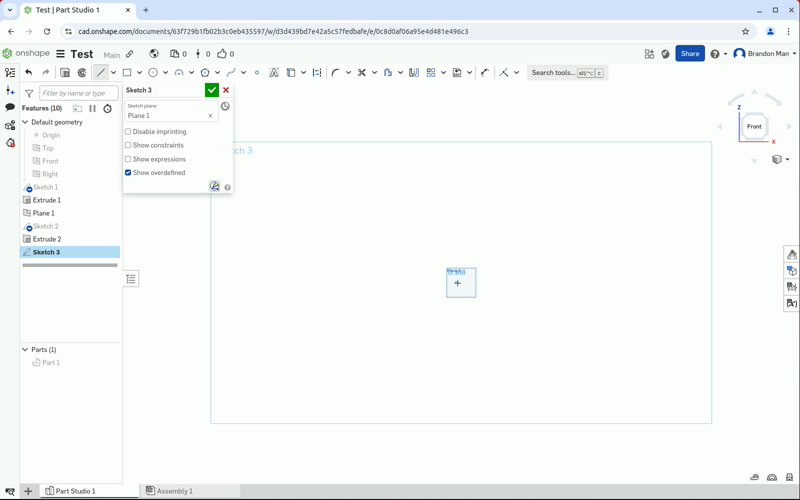
scroll(6)
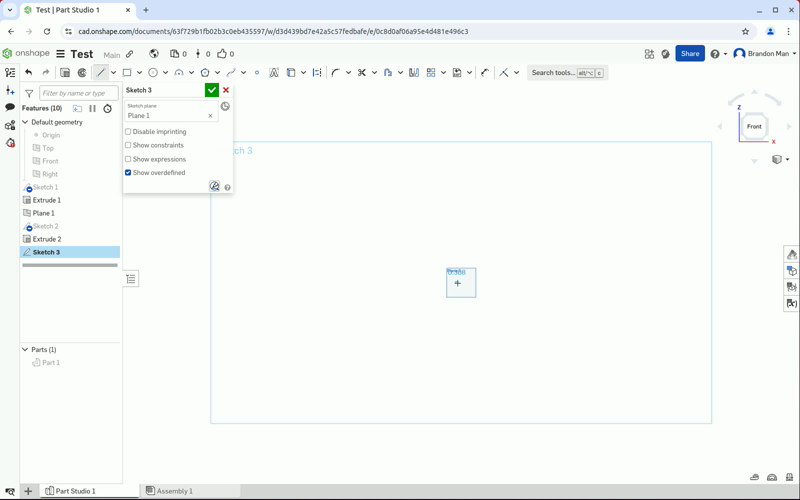
scroll(6)
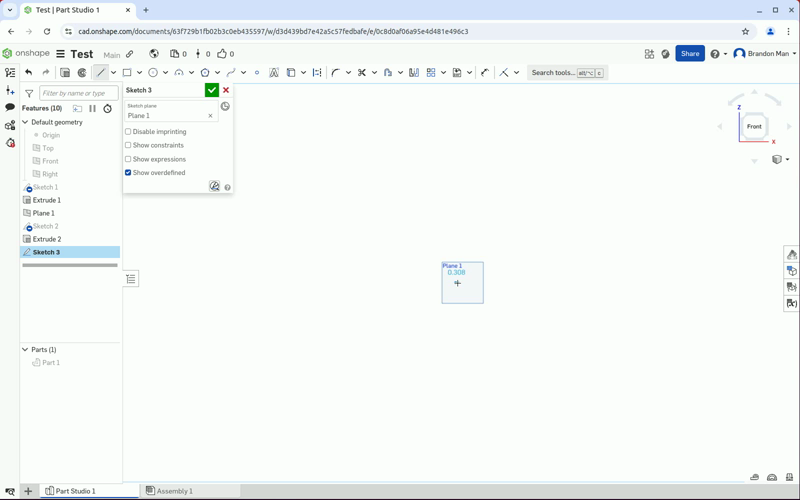
scroll(6)
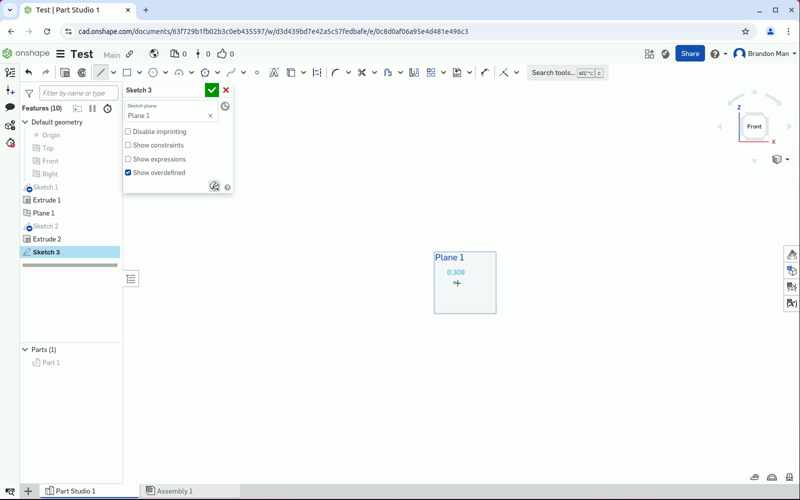
scroll(6)
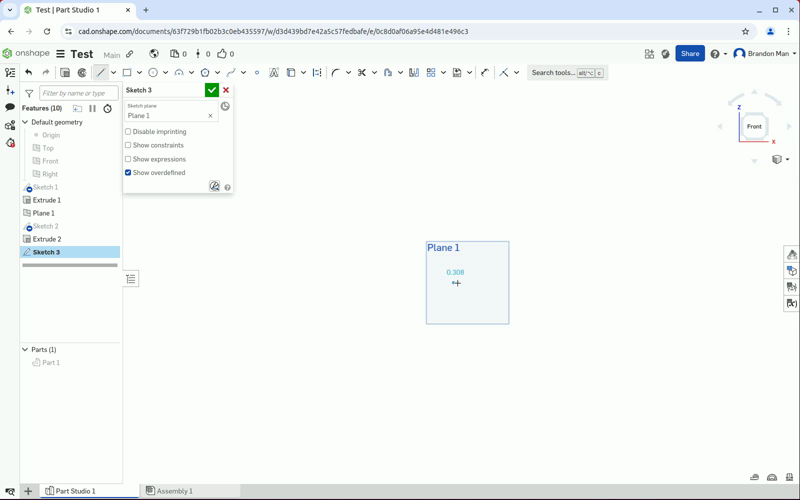
scroll(6)
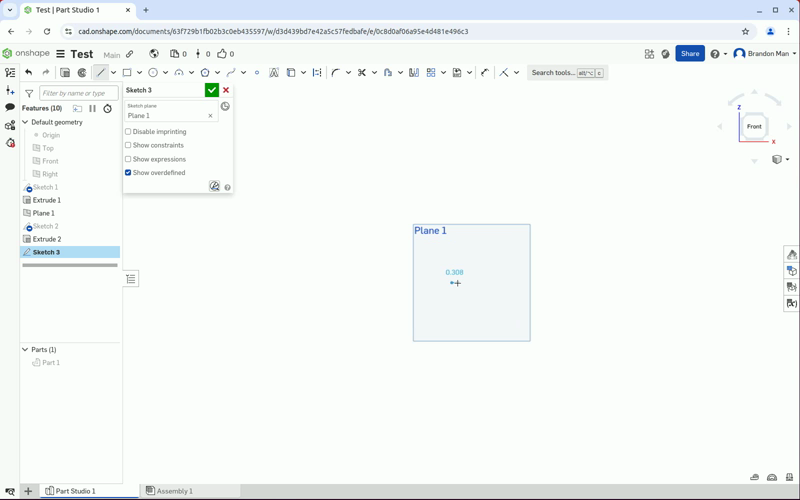
scroll(6)
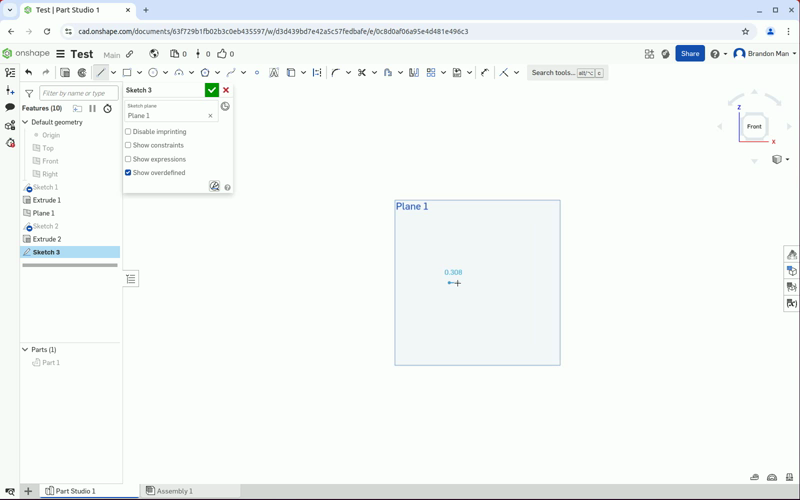
scroll(6)
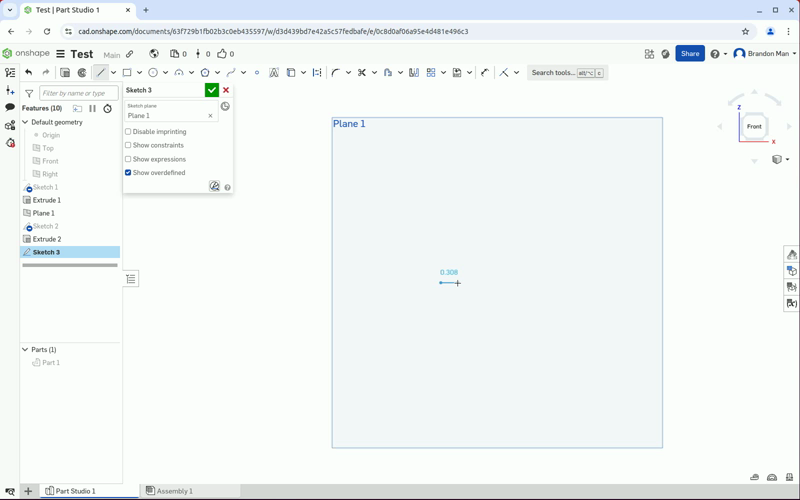
click(457, 282)
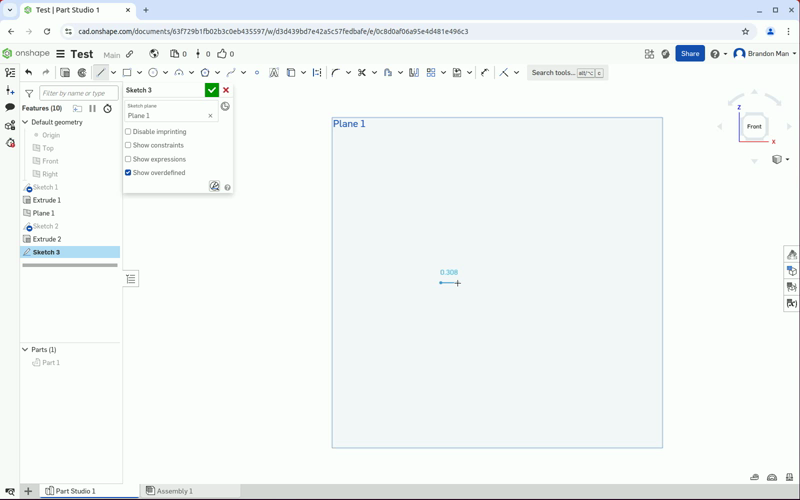
scroll(-6)
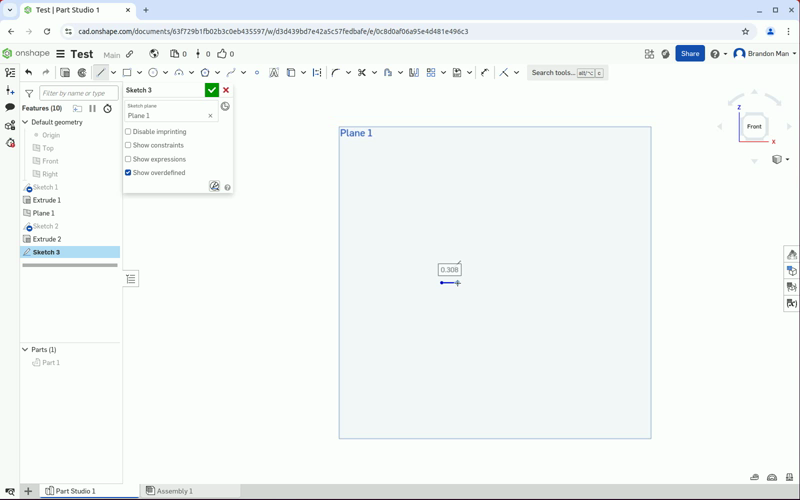
scroll(-6)
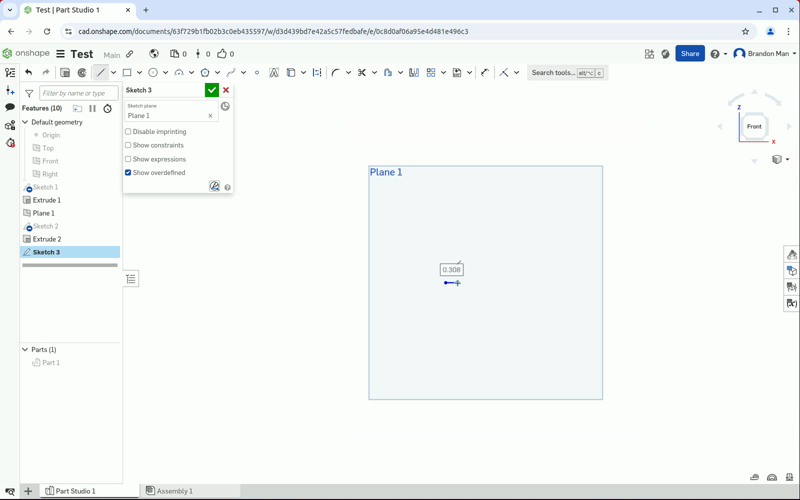
scroll(-6)
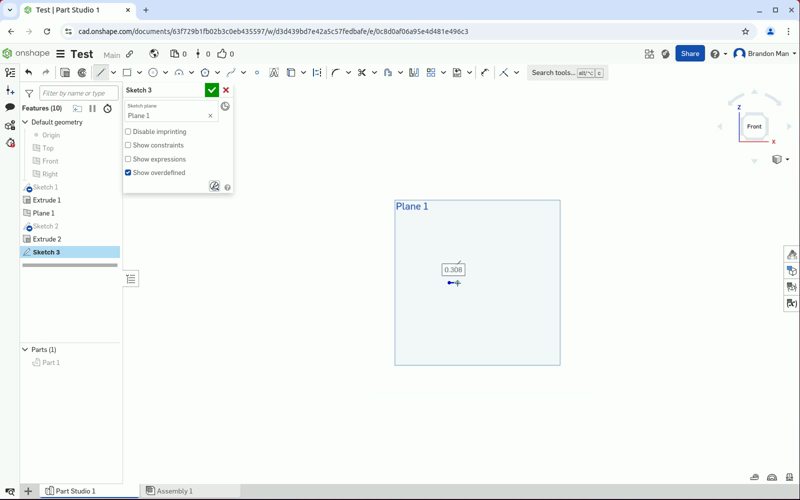
scroll(-6)
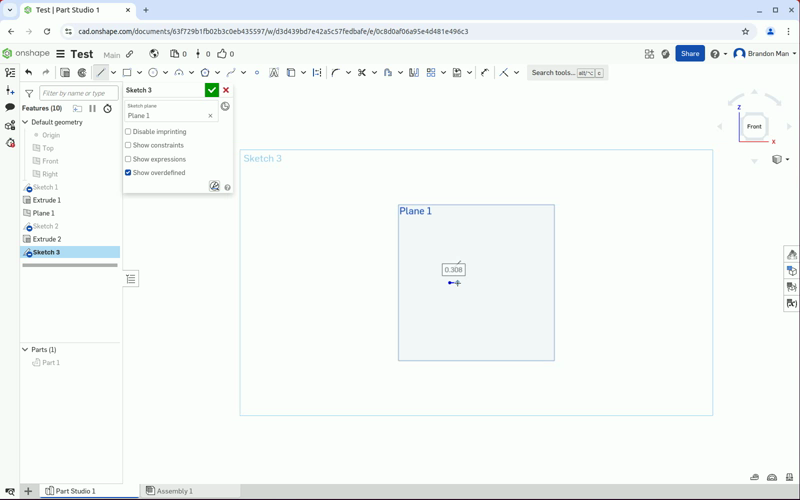
scroll(-6)
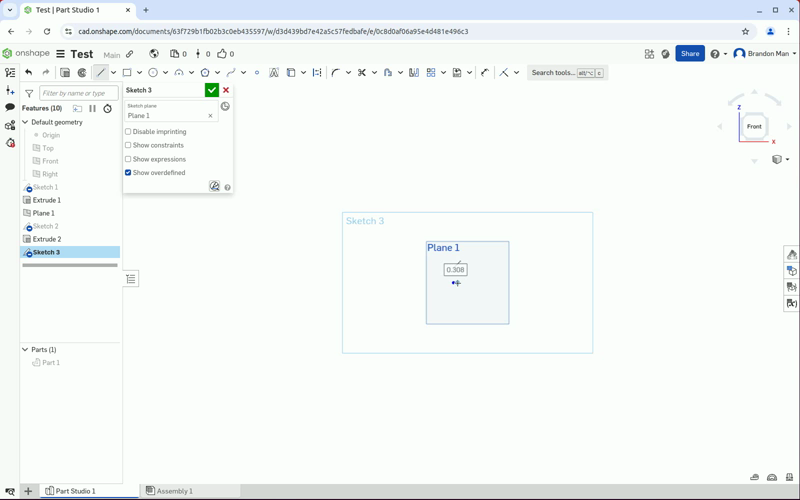
scroll(-6)
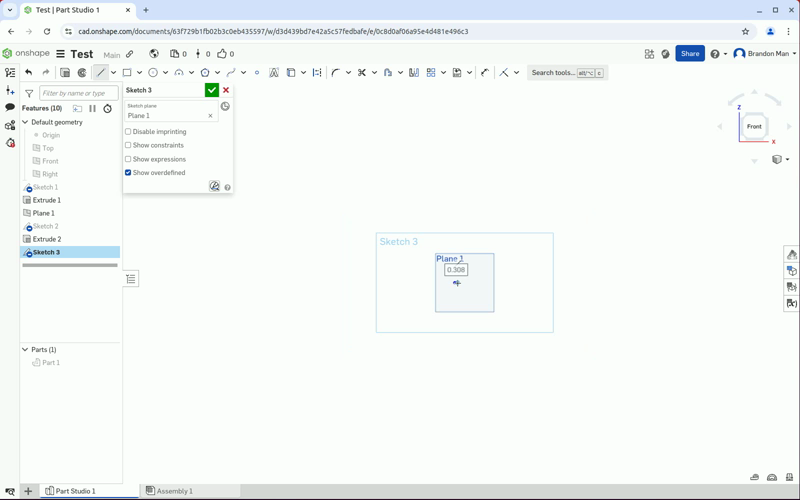
scroll(-6)
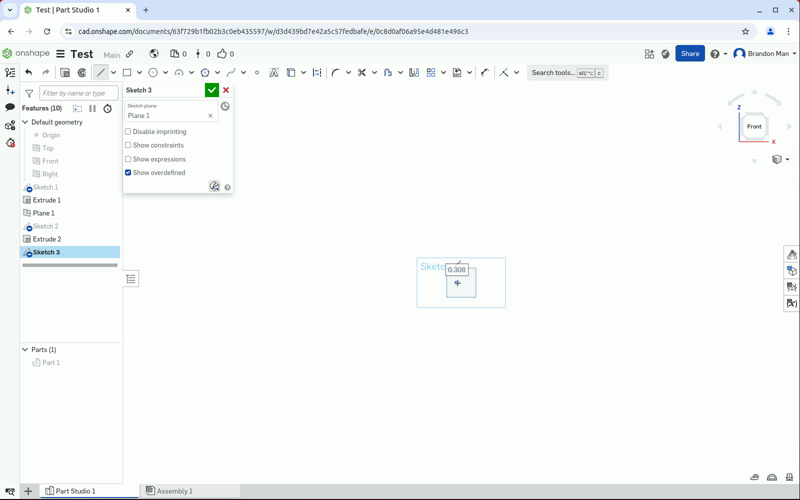
key_up(shift)
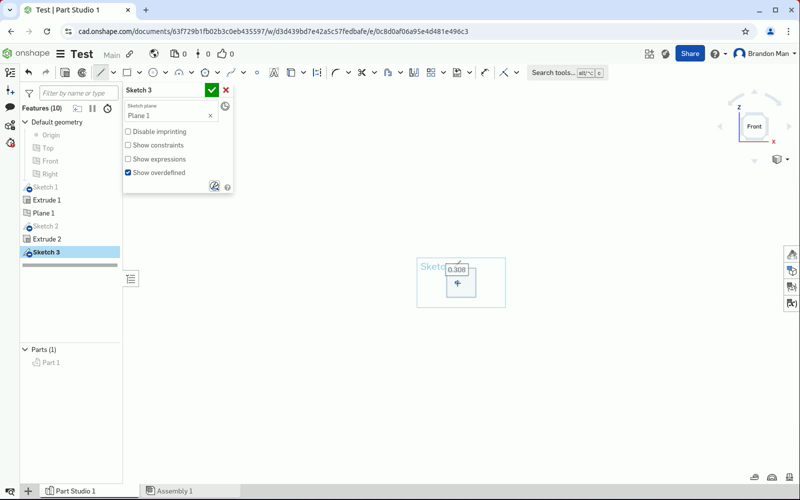
key(esc)
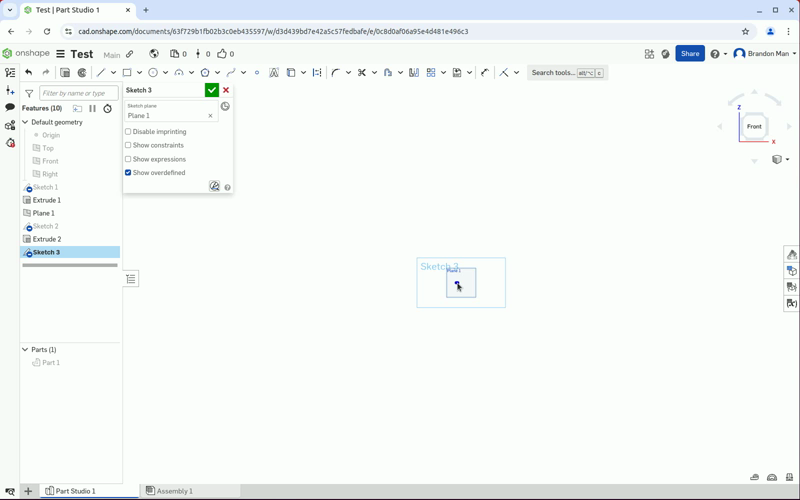
key(a)
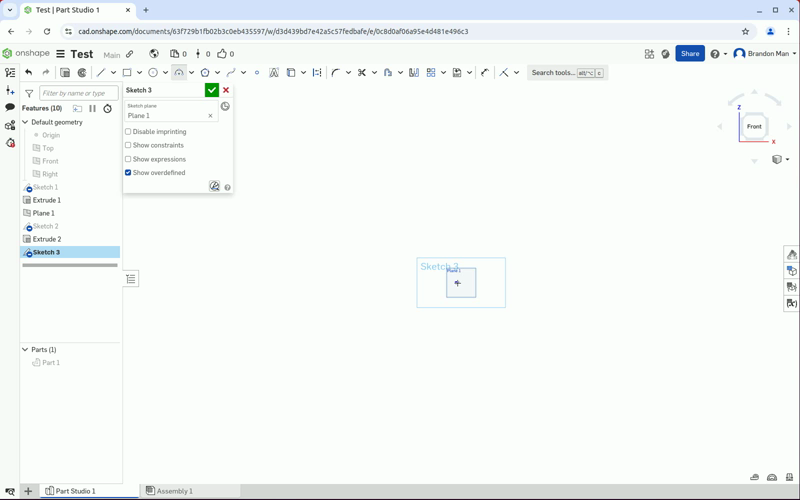
mouse_move(457, 282)
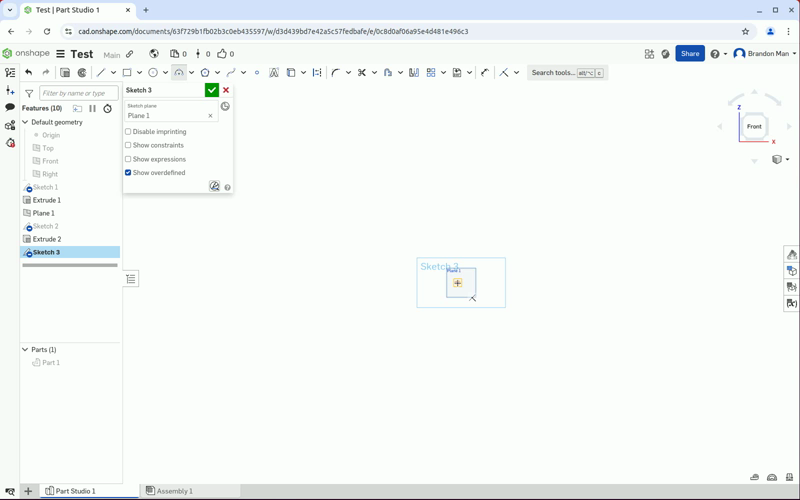
scroll(6)
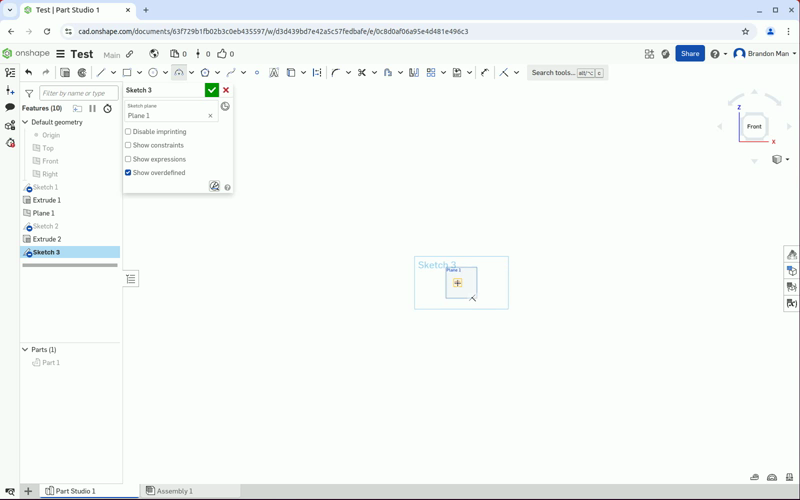
scroll(6)
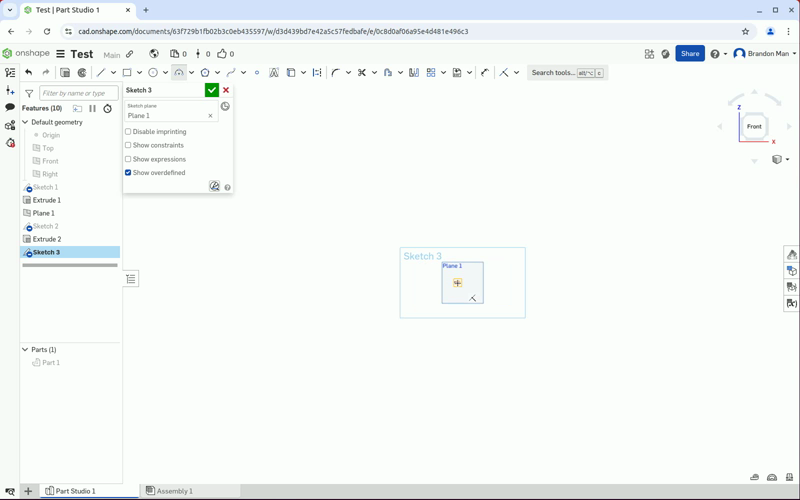
scroll(6)
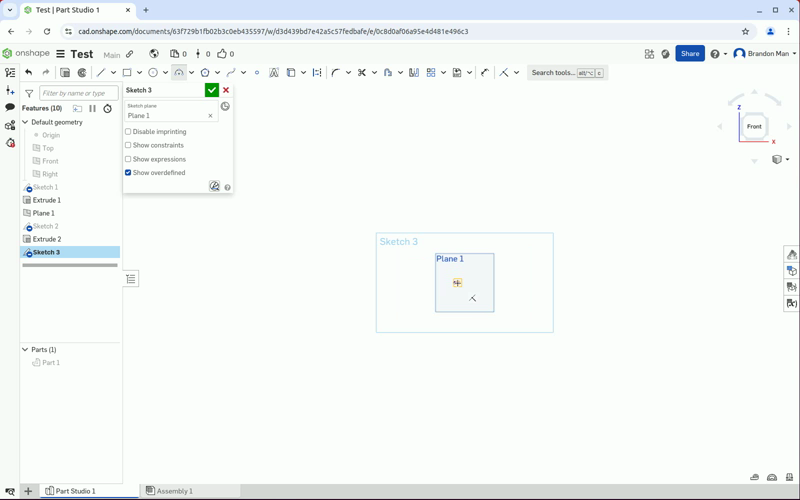
scroll(6)
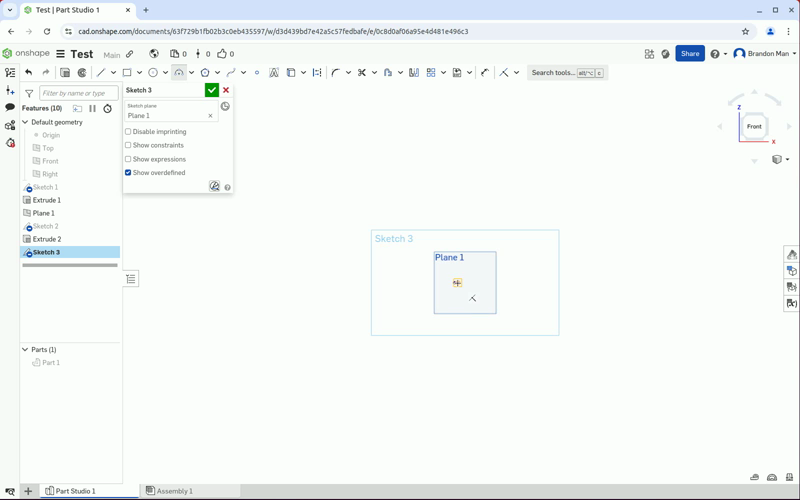
scroll(6)
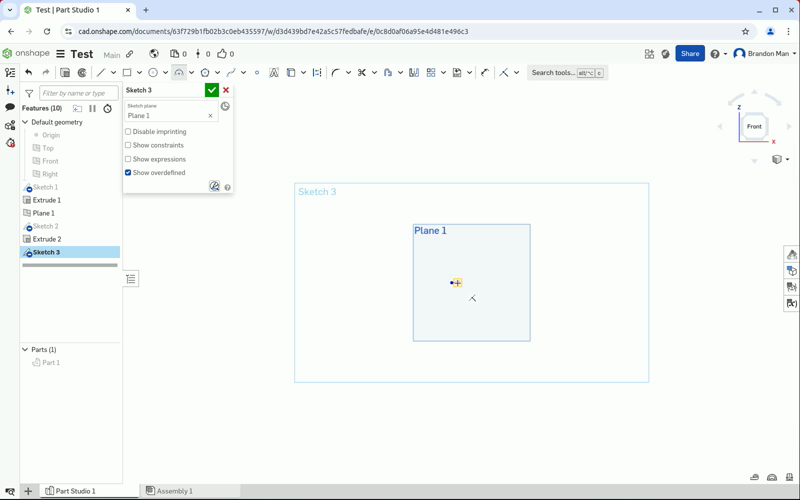
scroll(6)
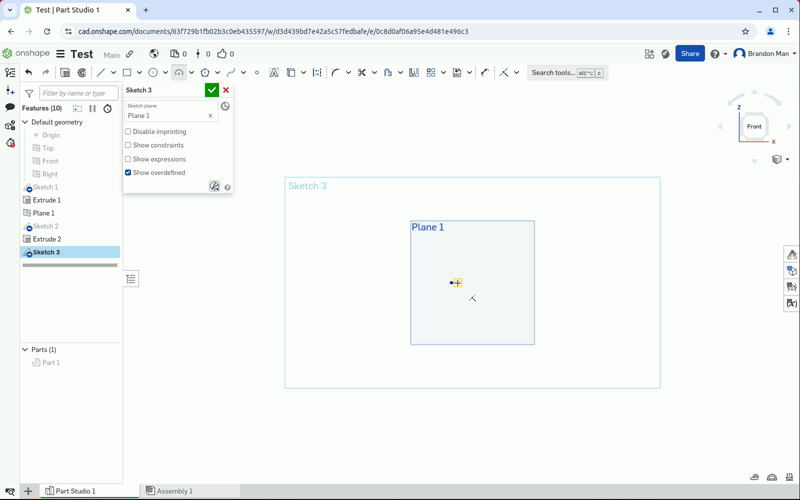
scroll(6)
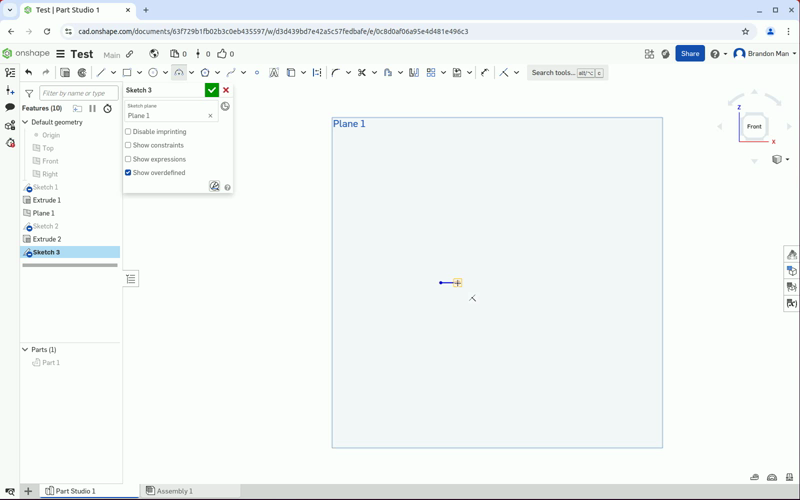
click(457, 282)
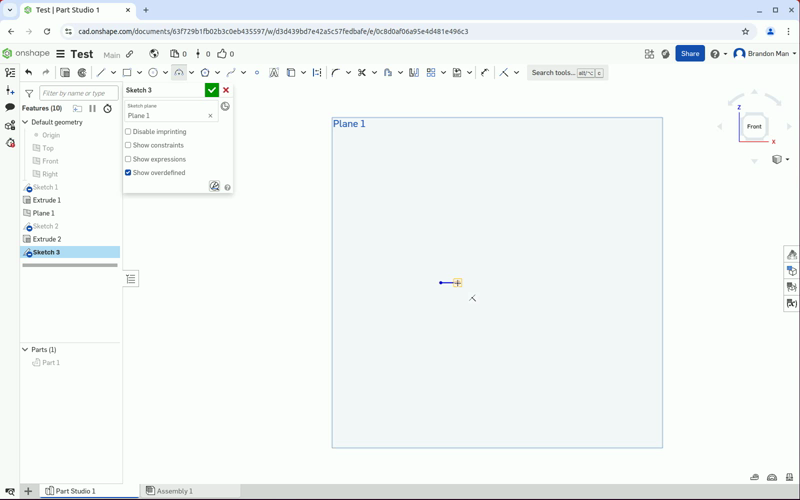
scroll(-6)
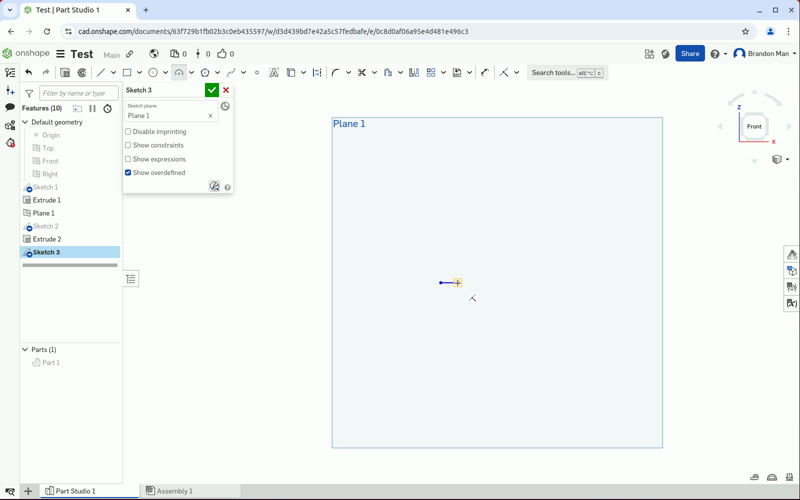
scroll(-6)
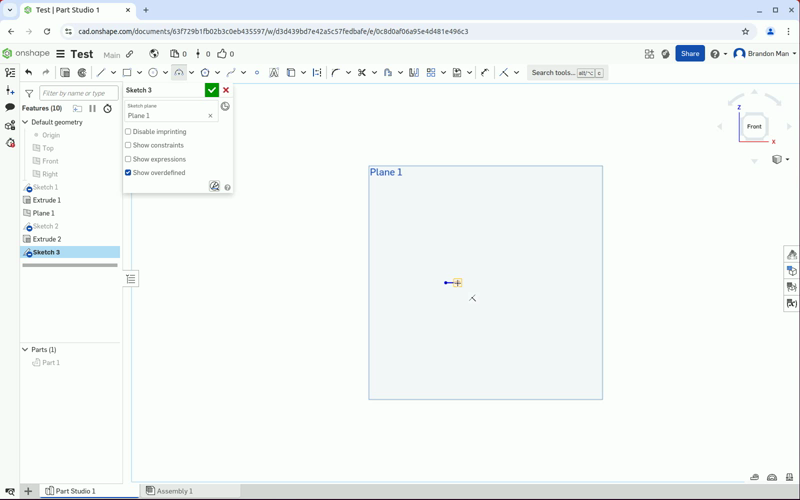
scroll(-6)
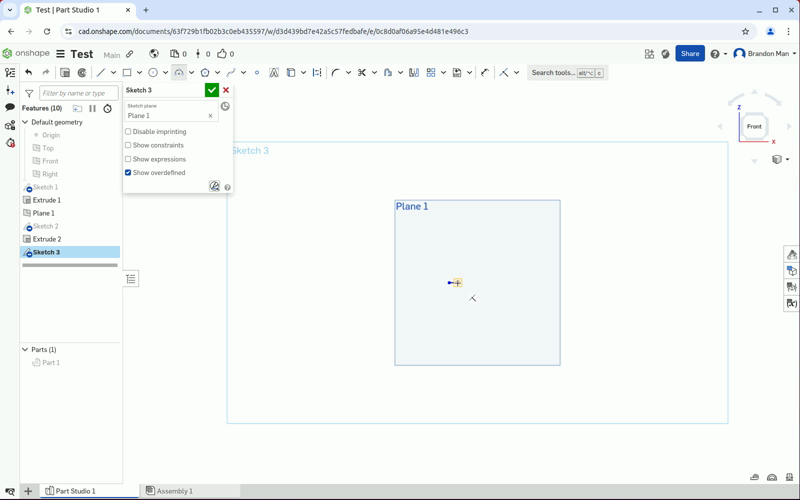
scroll(-6)
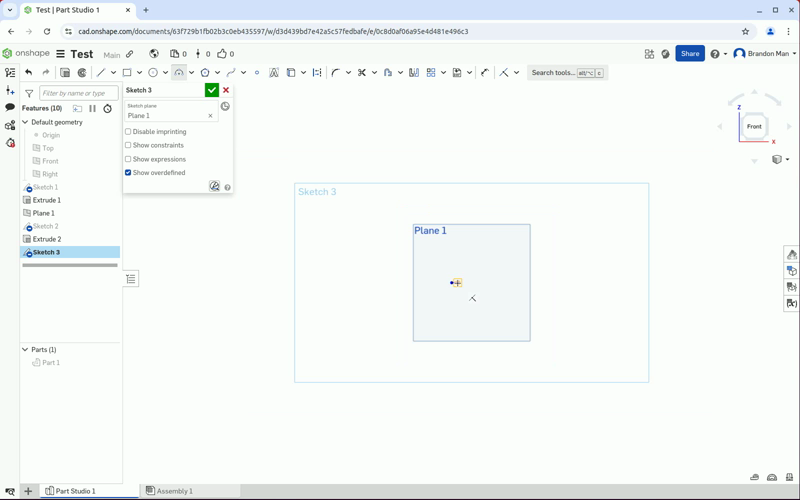
scroll(-6)
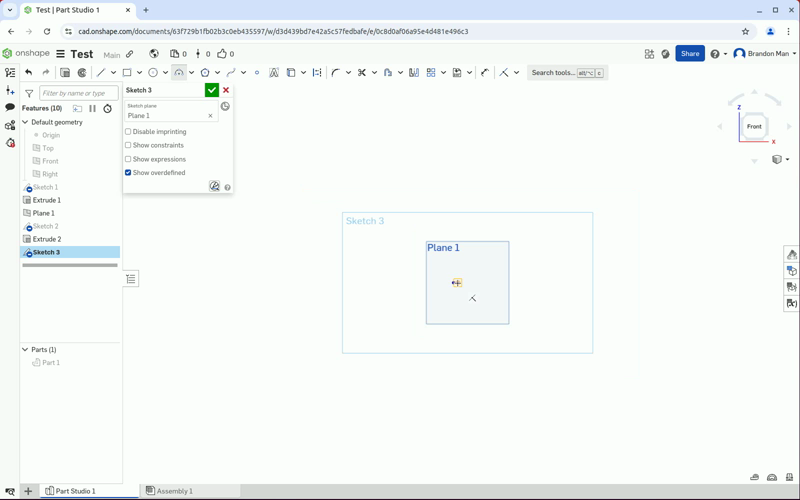
scroll(-6)
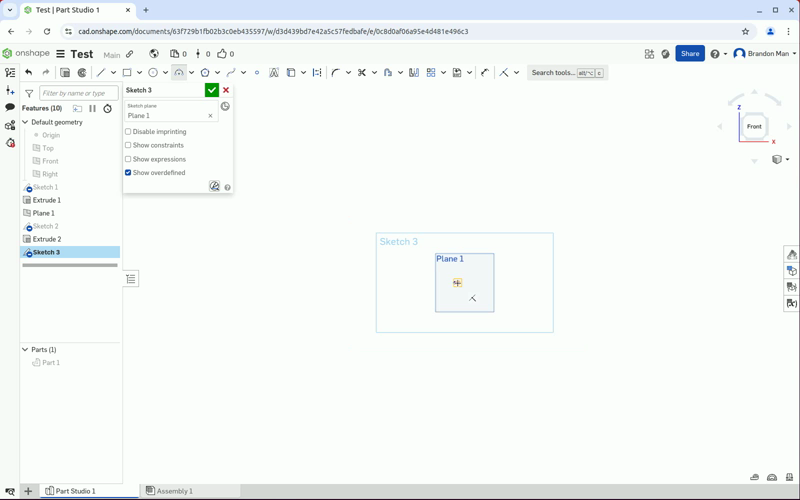
scroll(-6)
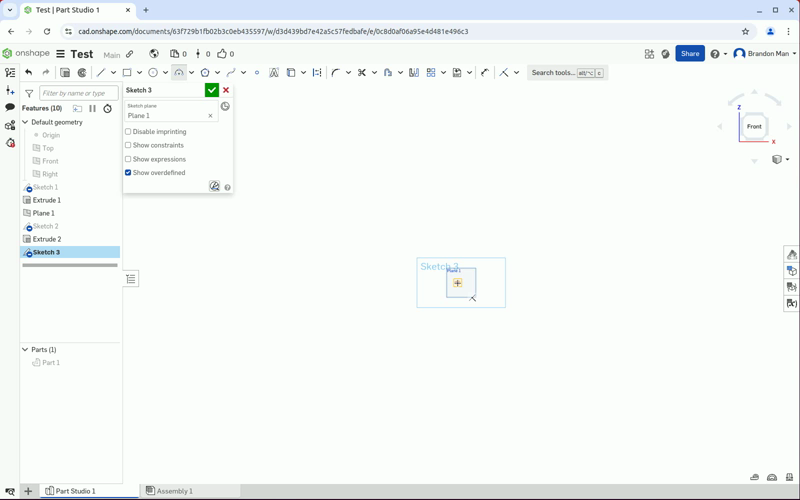
key_down(shift)
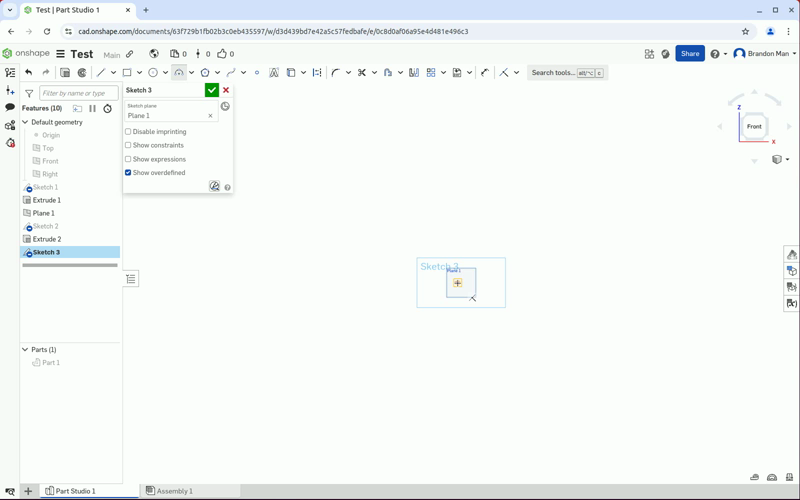
mouse_move(466, 282)
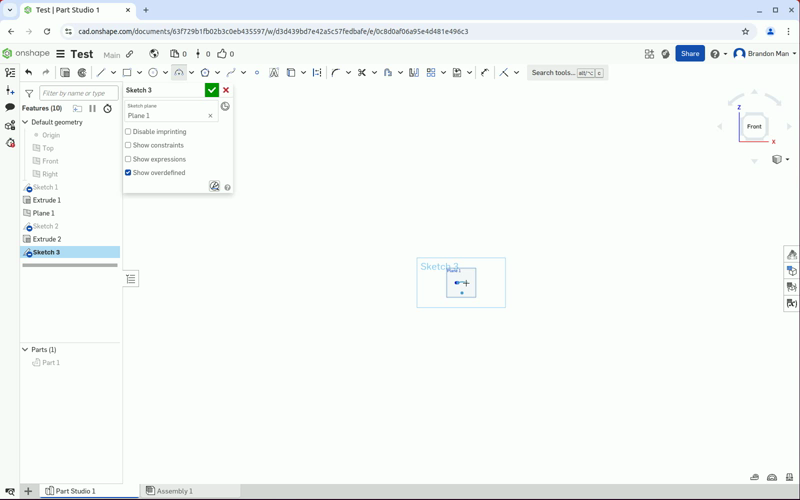
click(466, 282)
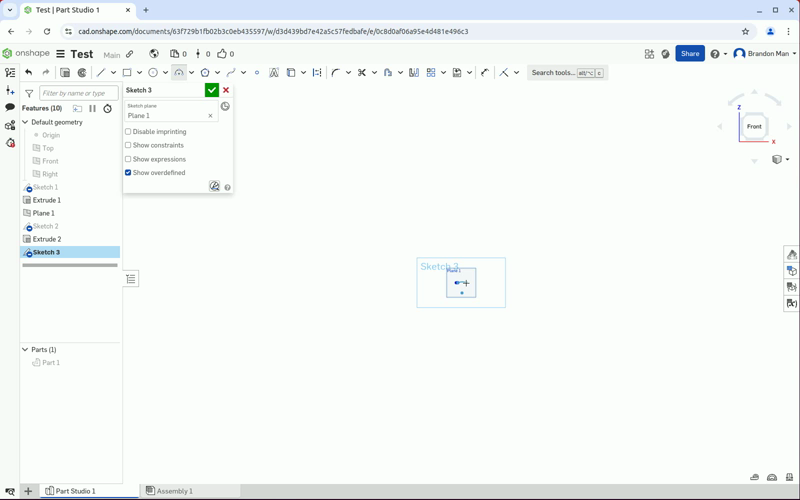
mouse_move(461, 278)
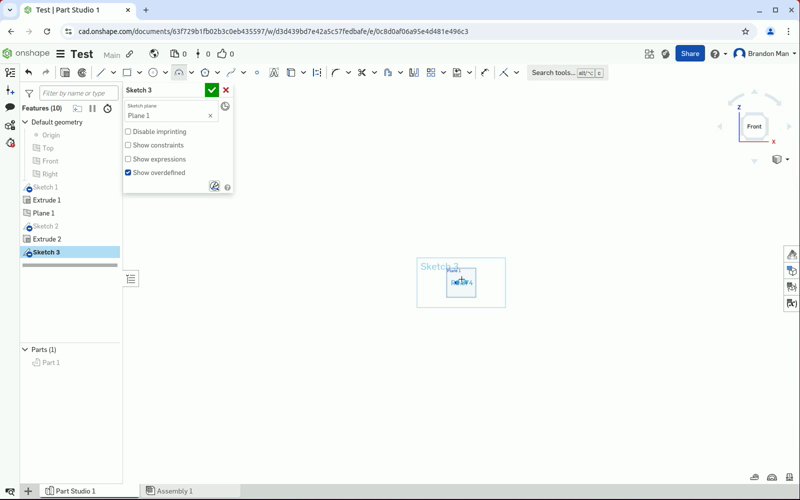
click(461, 278)
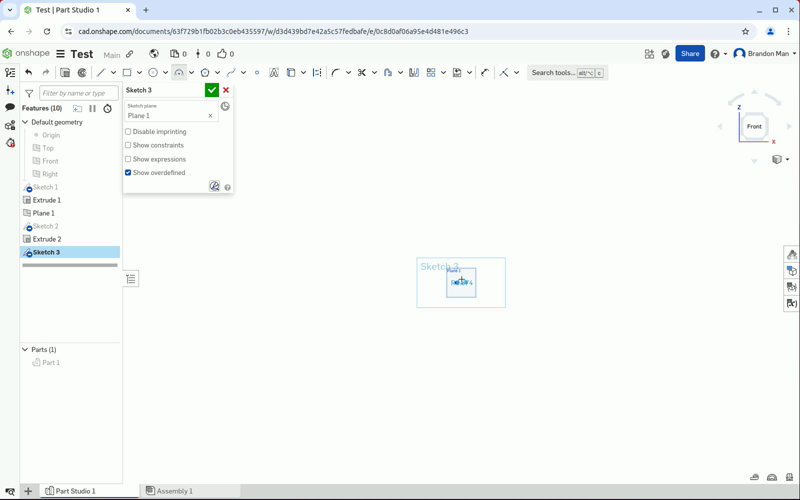
key_up(shift)
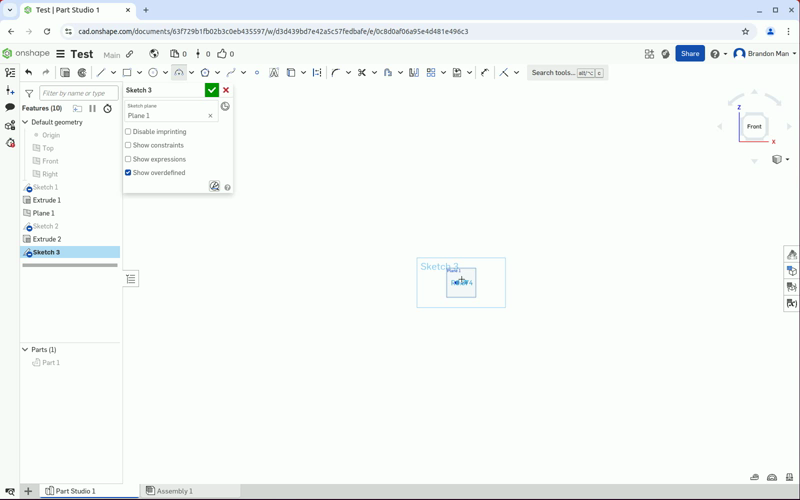
key(esc)
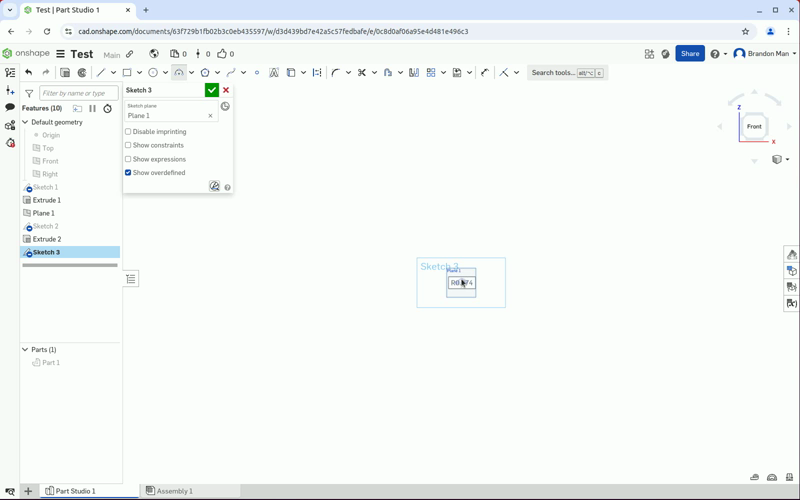
key(l)
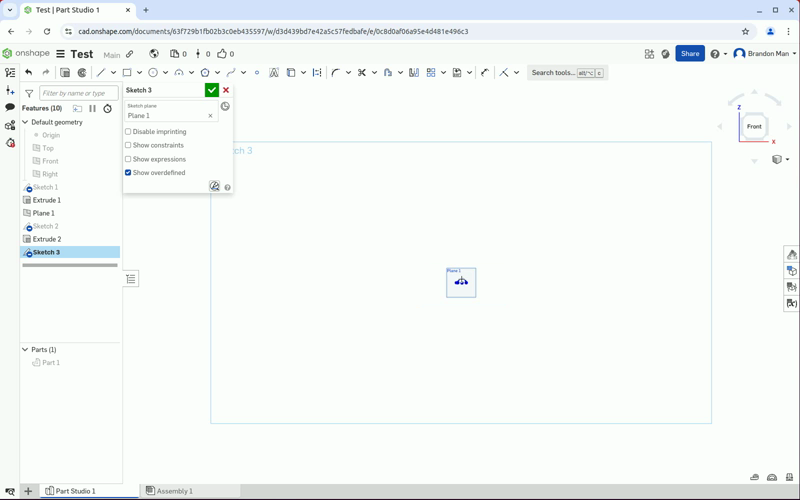
mouse_move(466, 282)
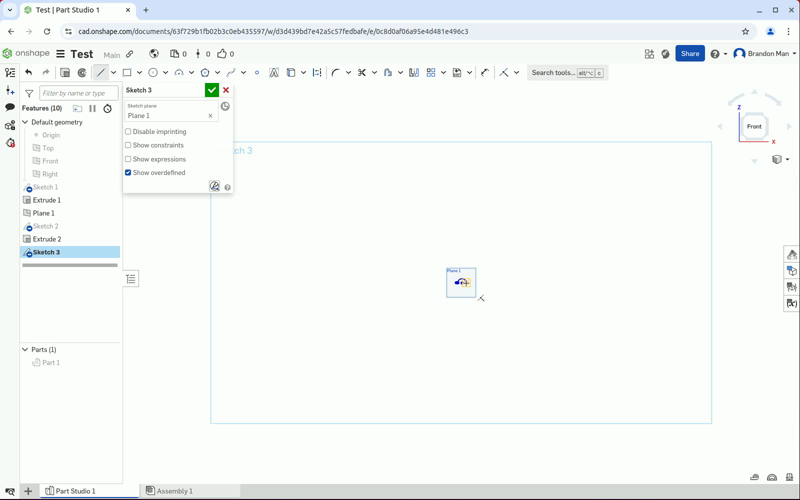
scroll(6)
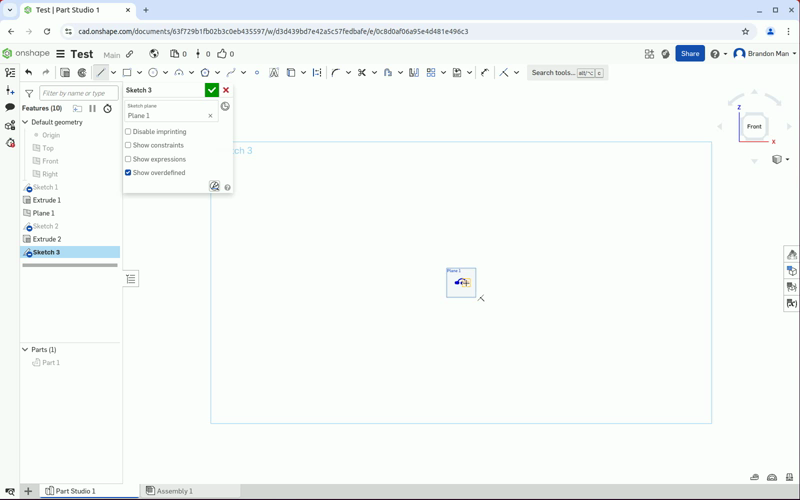
scroll(6)
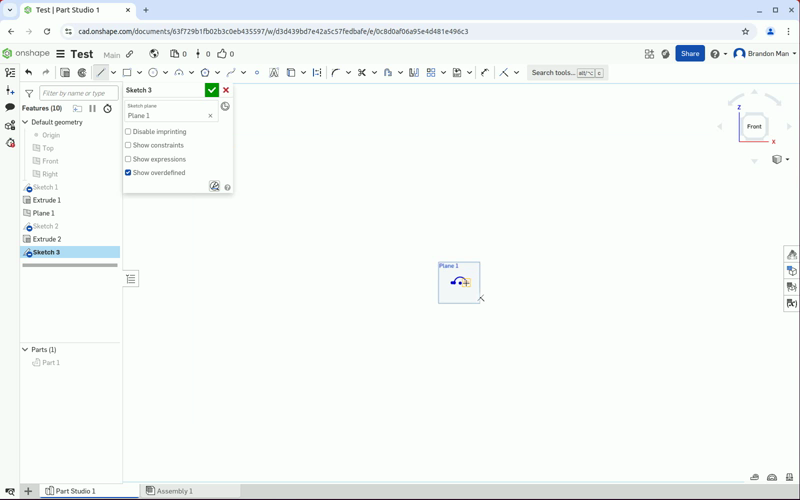
scroll(6)
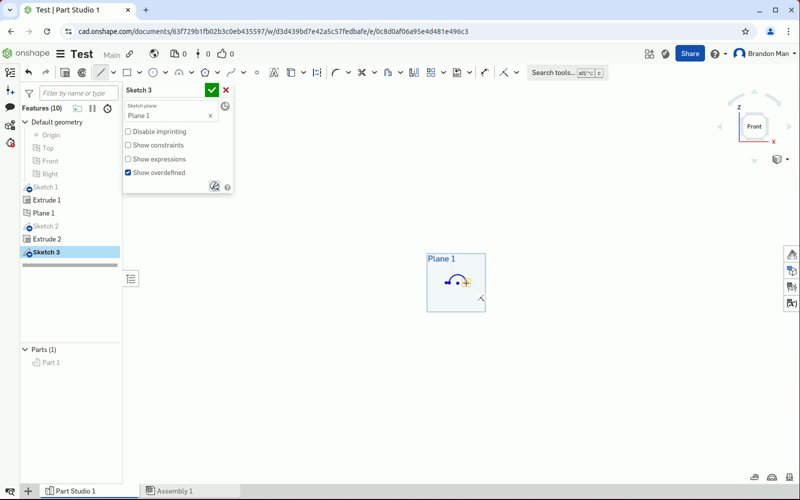
scroll(6)
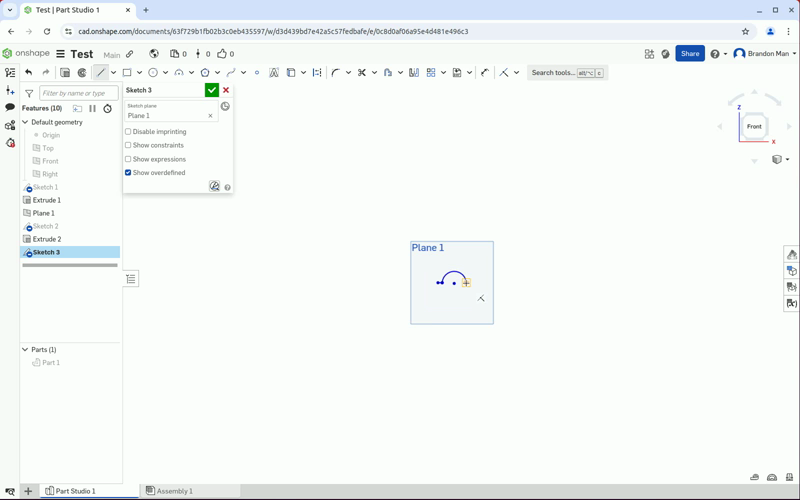
scroll(6)
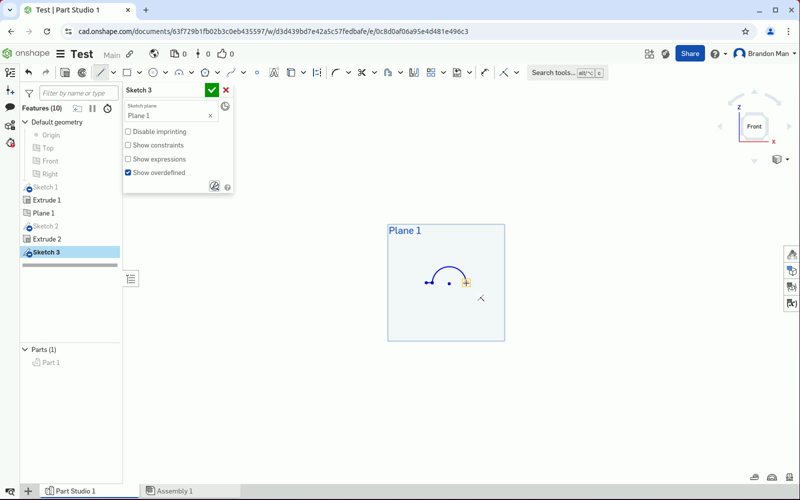
scroll(6)
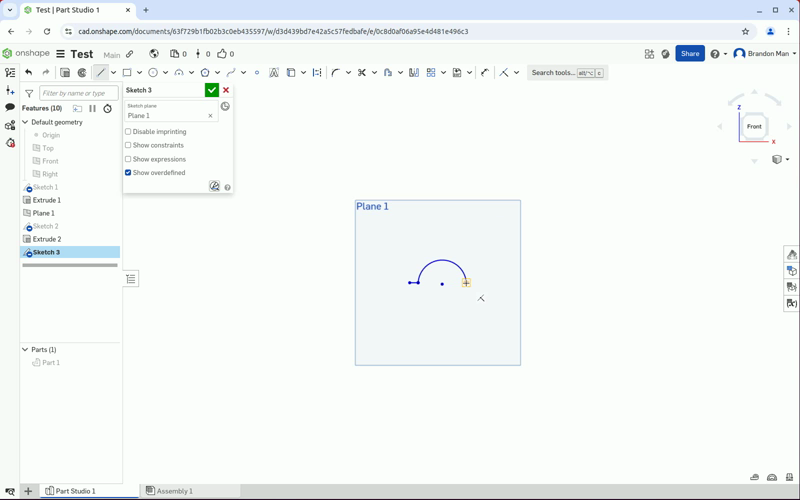
scroll(6)
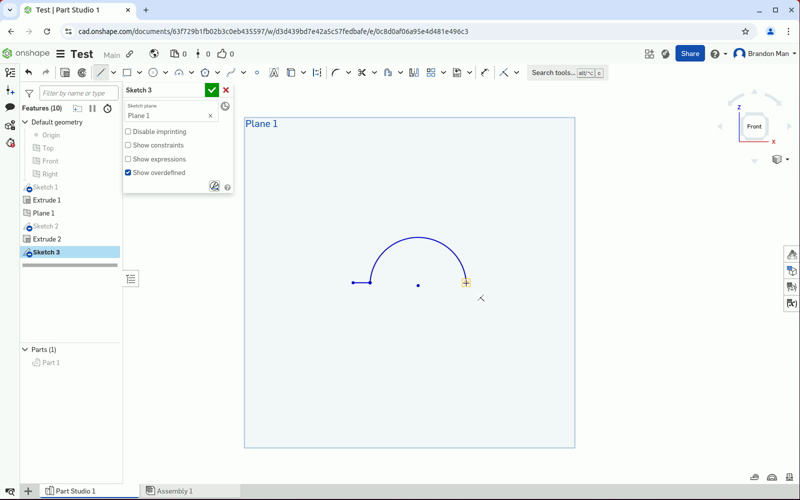
click(466, 282)
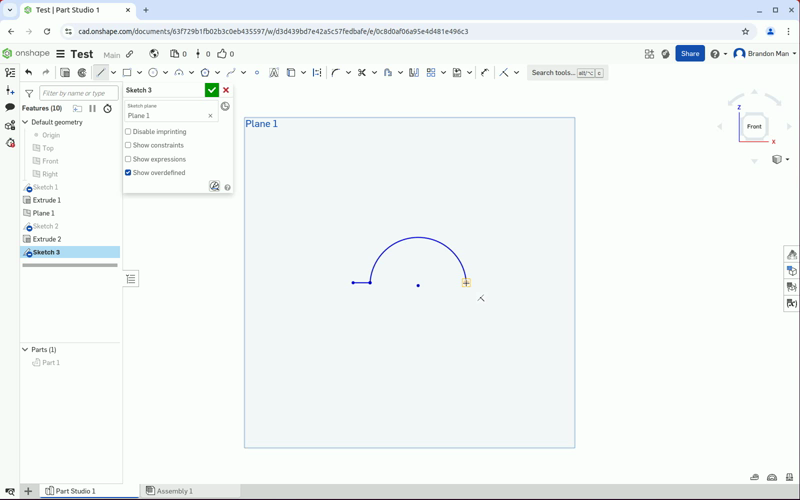
scroll(-6)
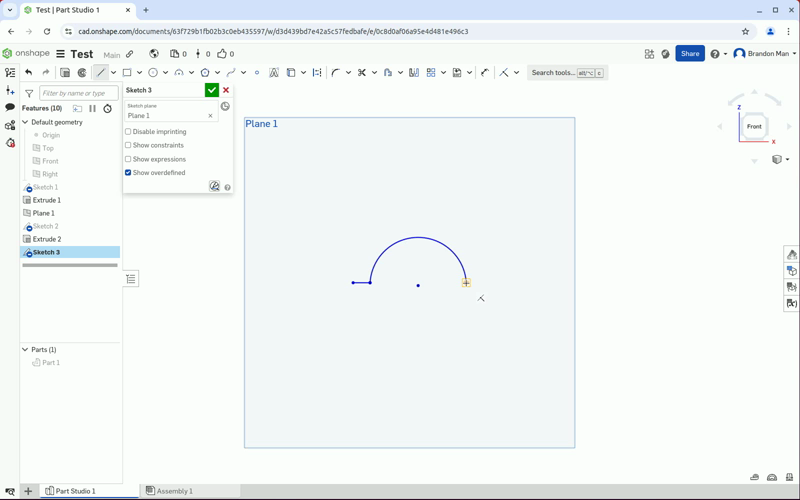
scroll(-6)
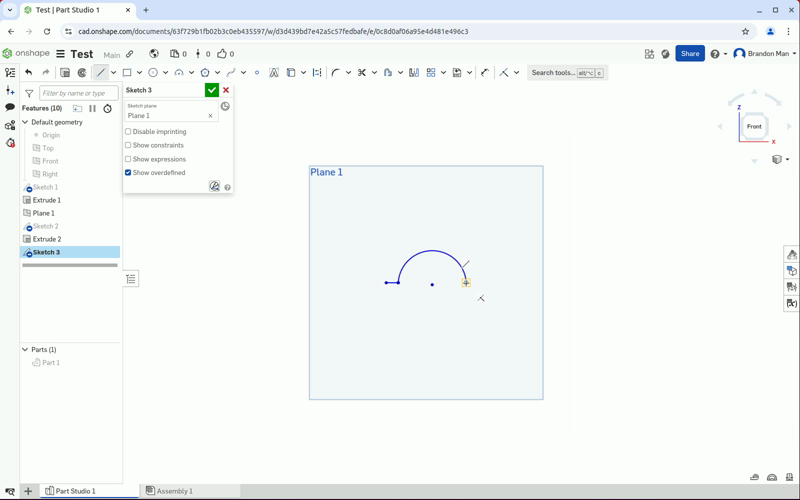
scroll(-6)
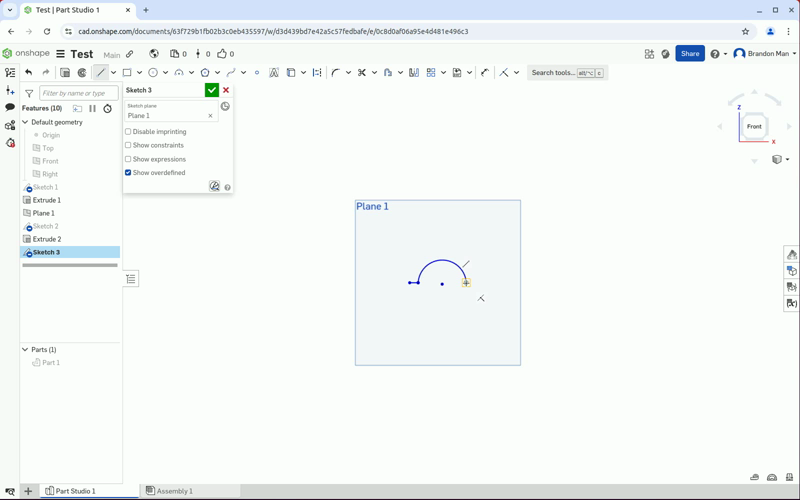
scroll(-6)
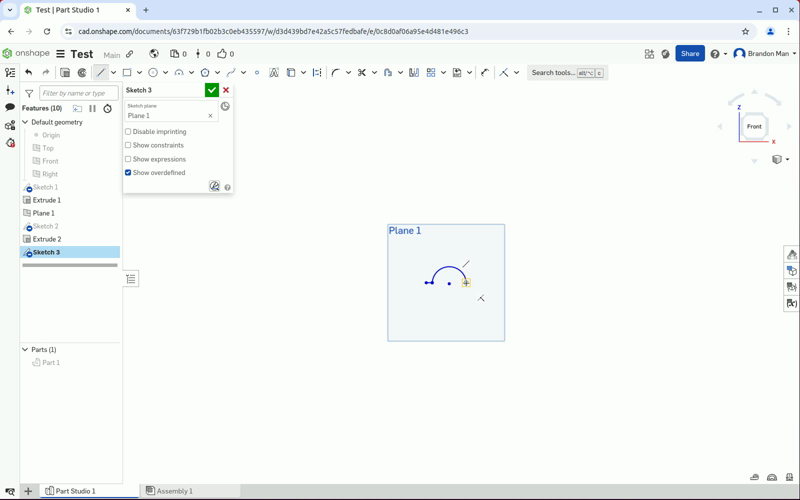
scroll(-6)
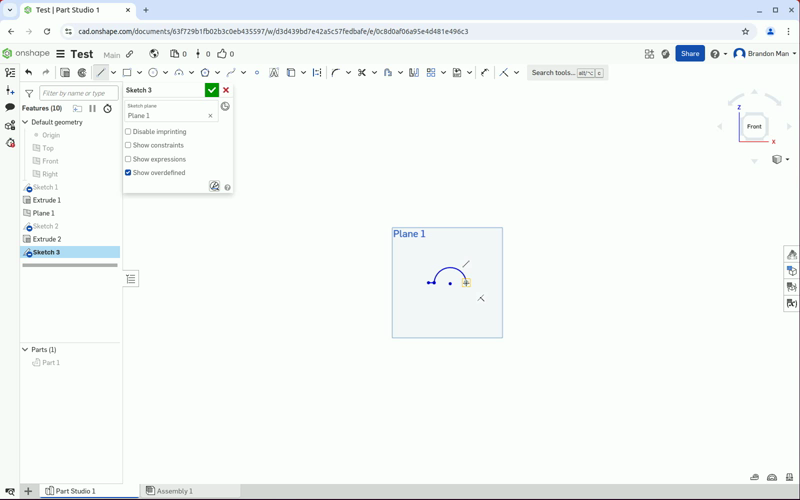
scroll(-6)
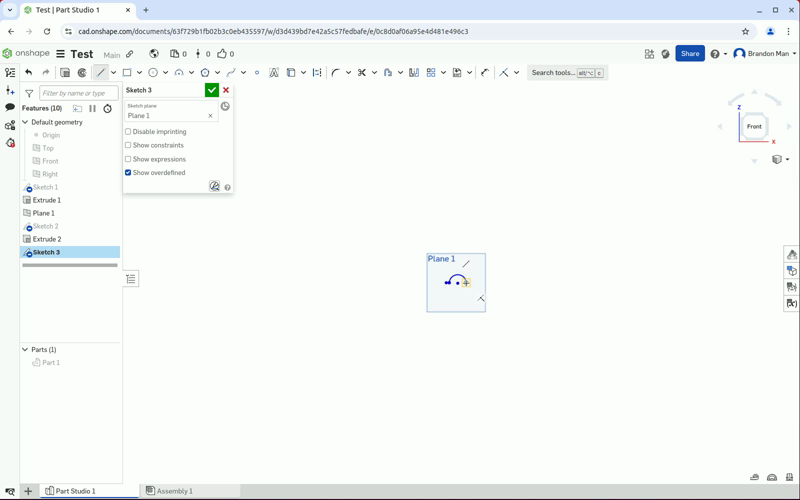
scroll(-6)
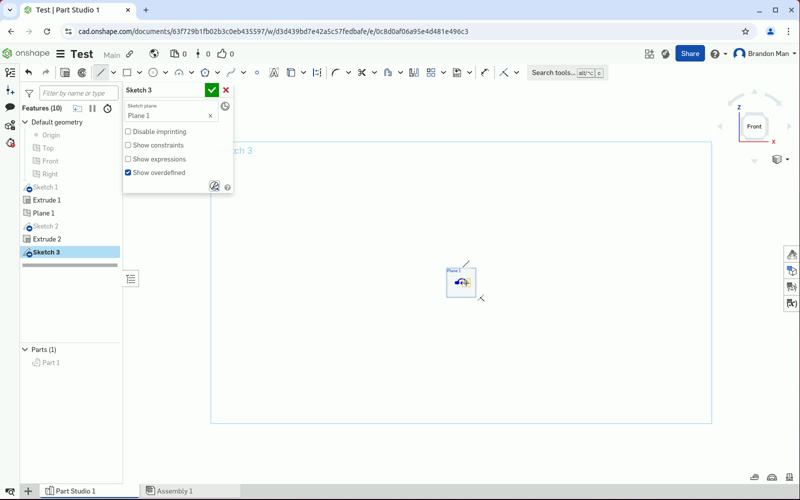
key_down(shift)
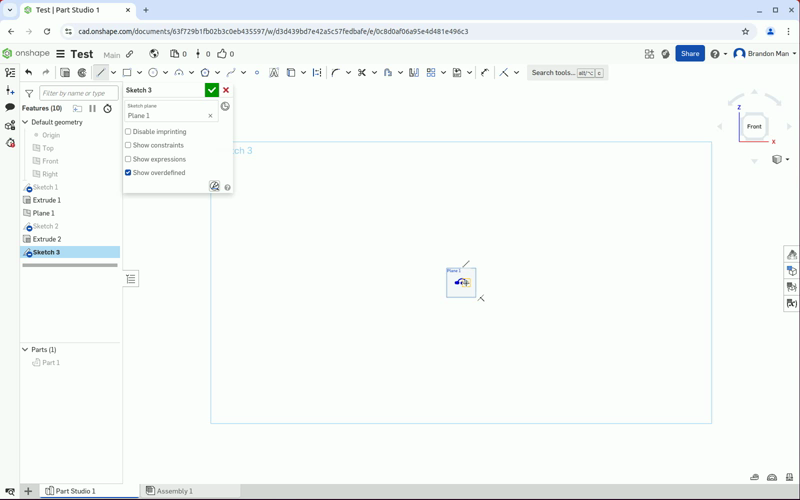
mouse_move(496, 282)
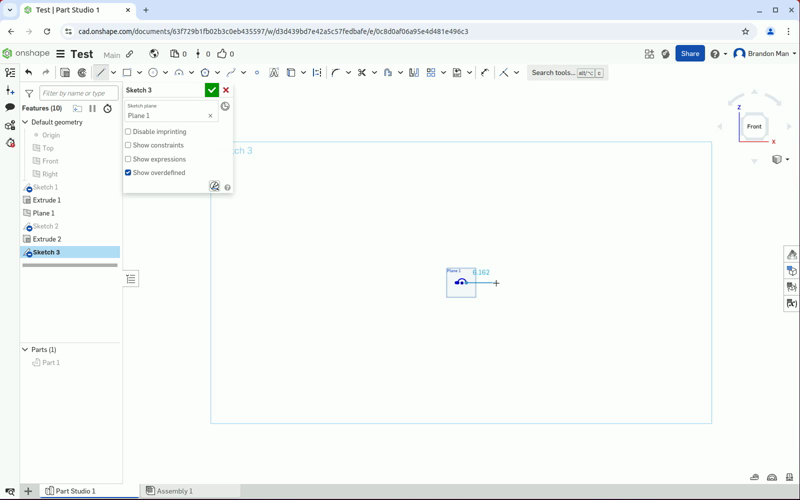
mouse_move(467, 282)
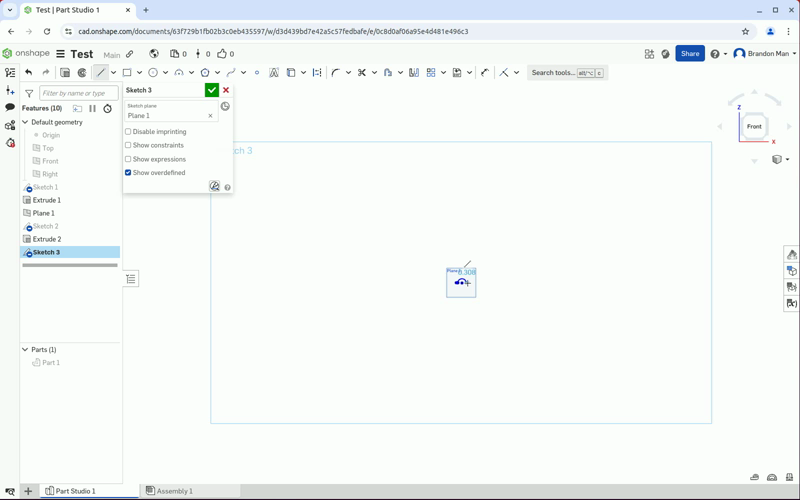
scroll(6)
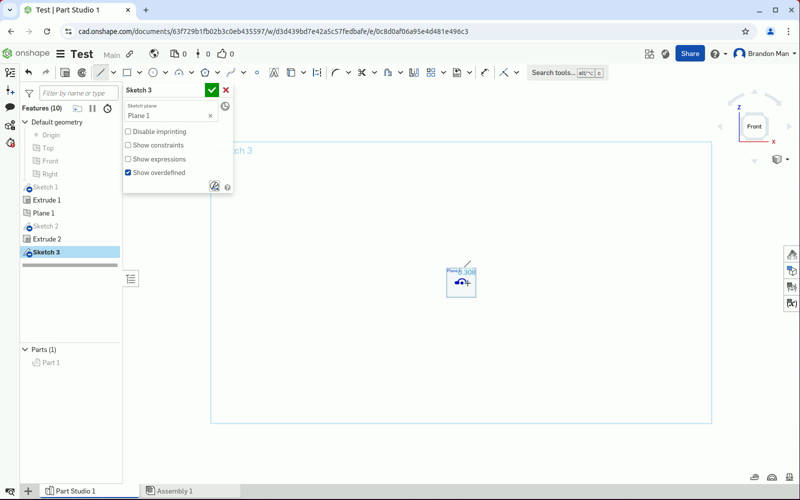
scroll(6)
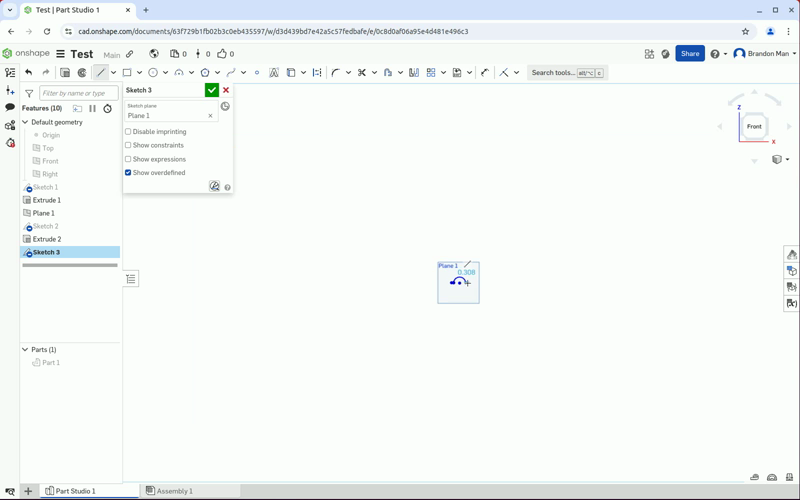
scroll(6)
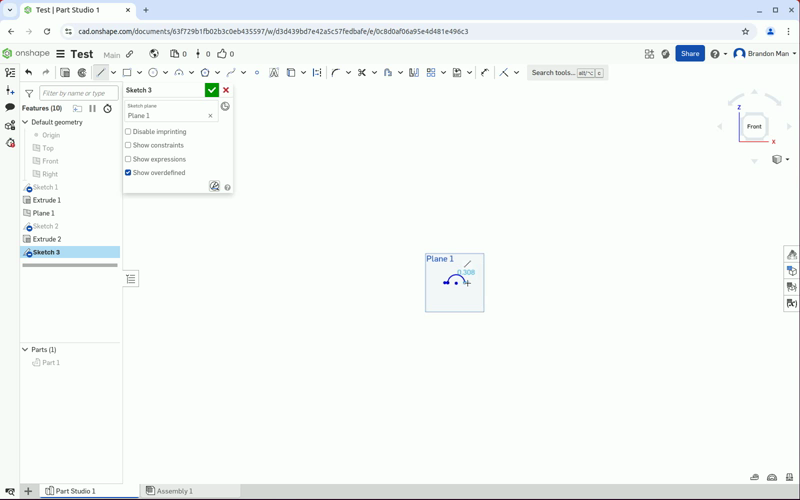
scroll(6)
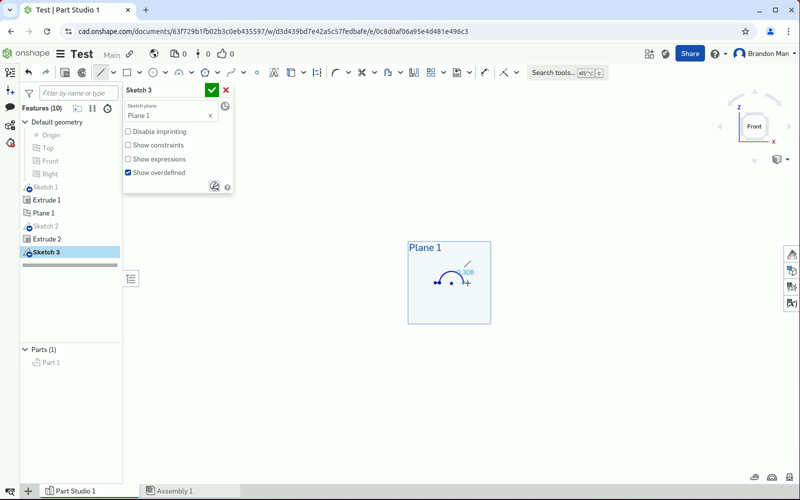
scroll(6)
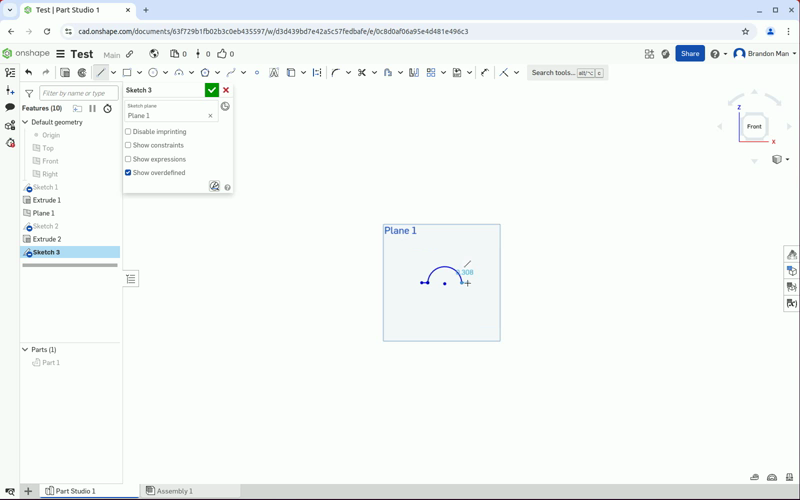
scroll(6)
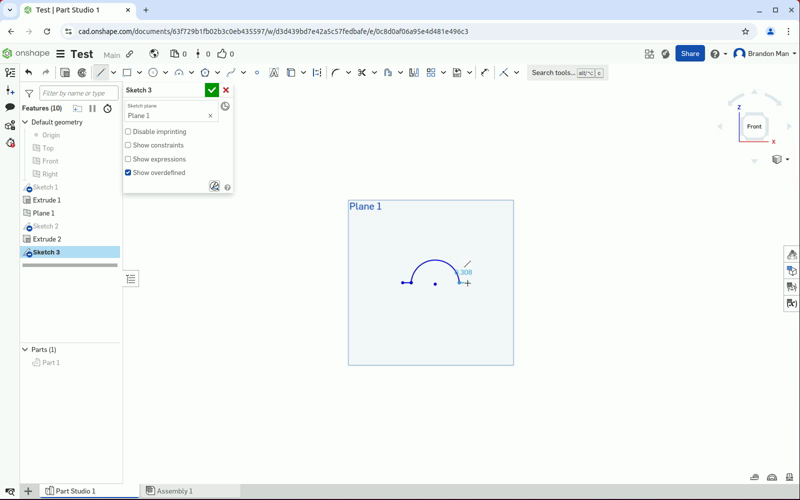
scroll(6)
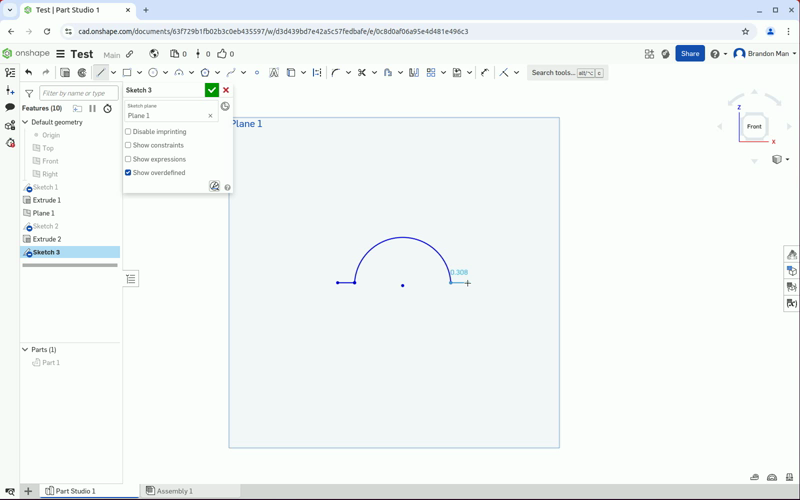
click(467, 282)
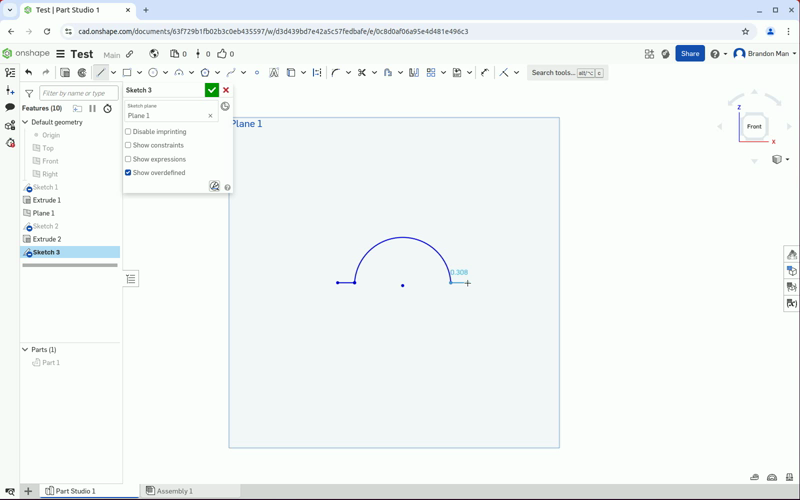
scroll(-6)
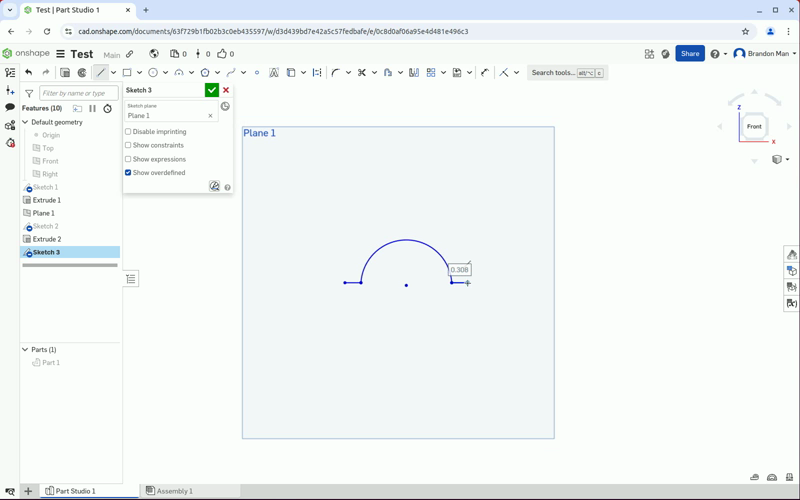
scroll(-6)
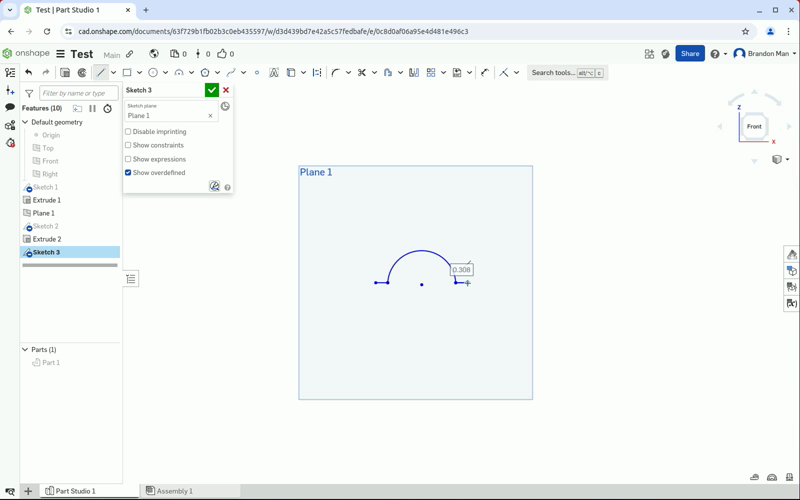
scroll(-6)
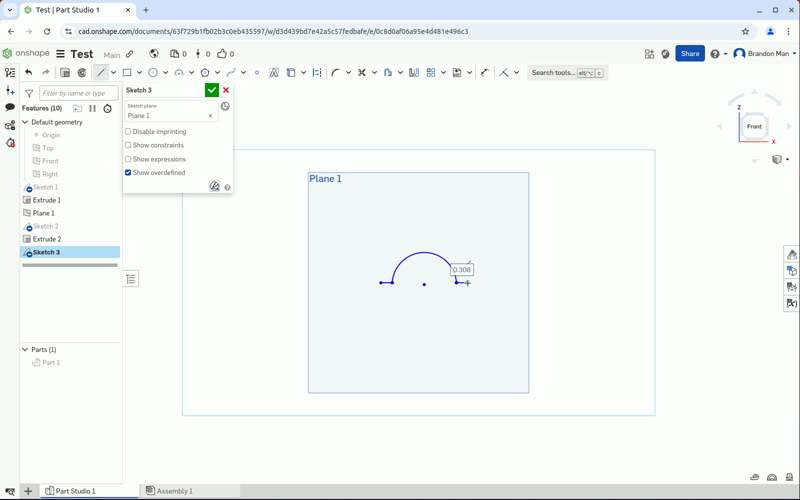
scroll(-6)
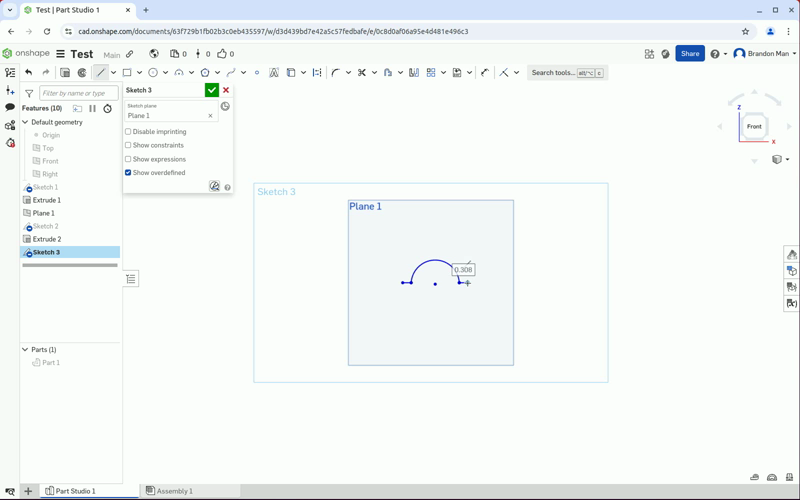
scroll(-6)
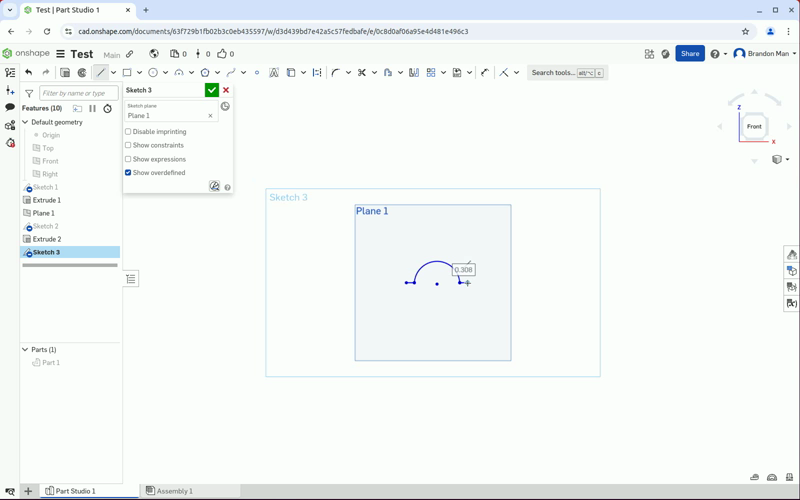
scroll(-6)
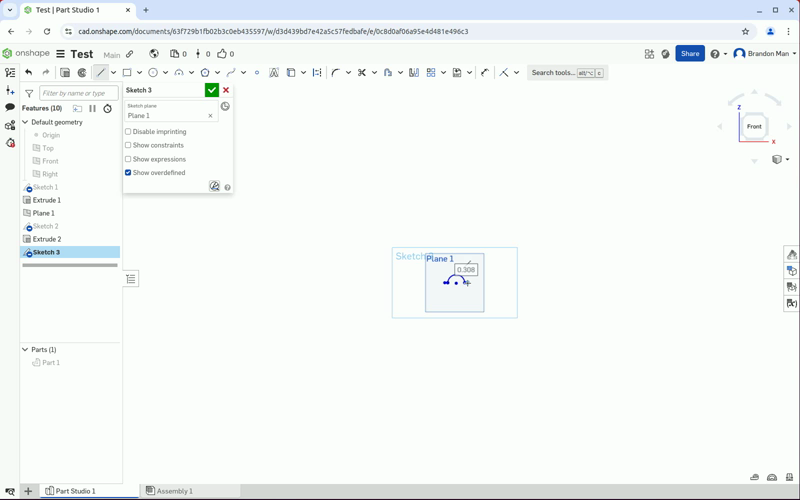
scroll(-6)
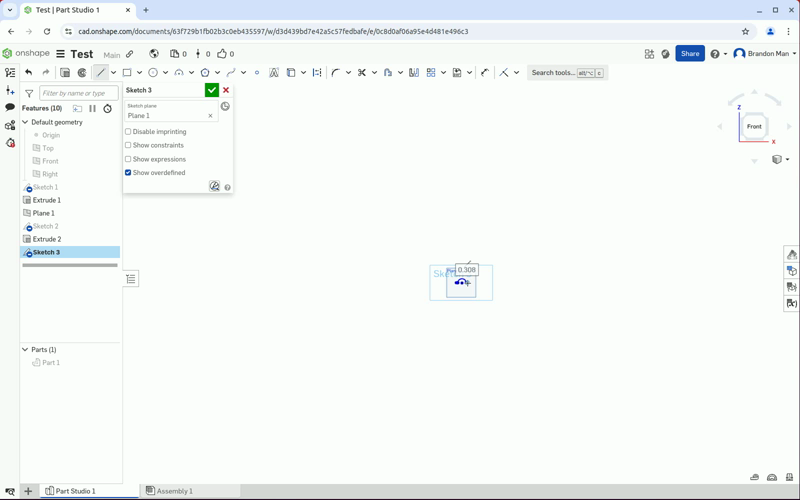
key_up(shift)
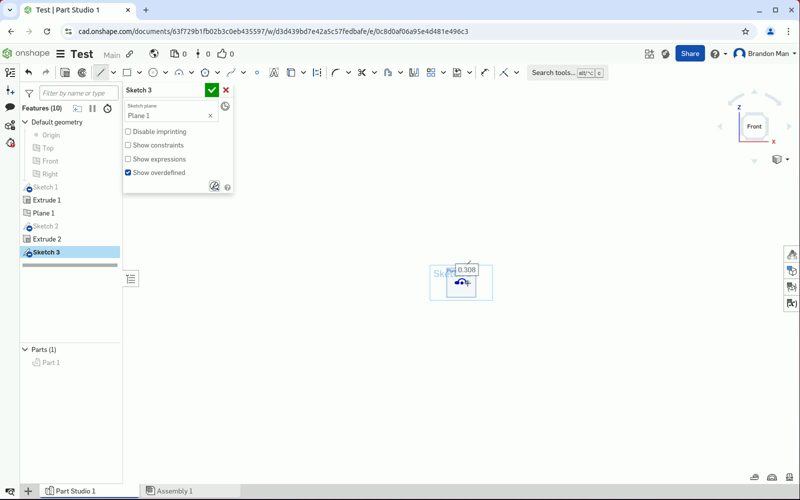
key(esc)
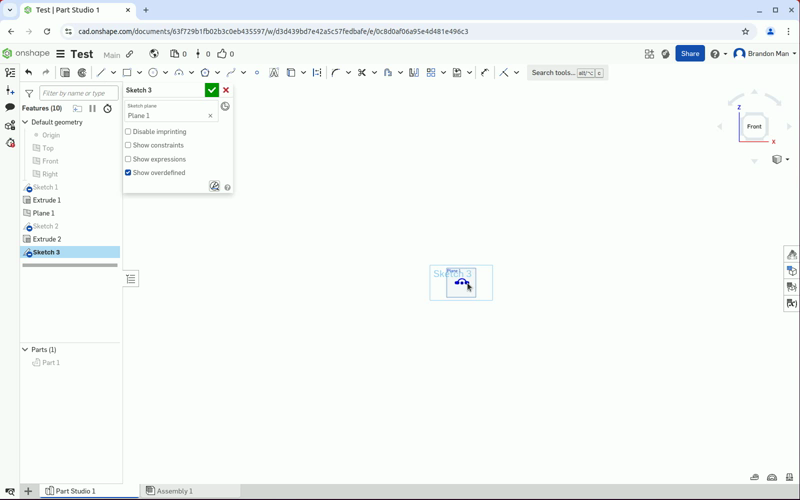
key(a)
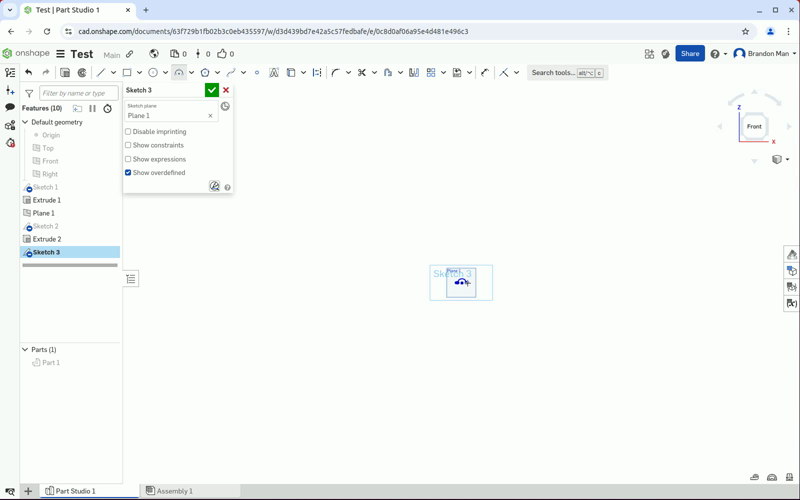
mouse_move(467, 282)
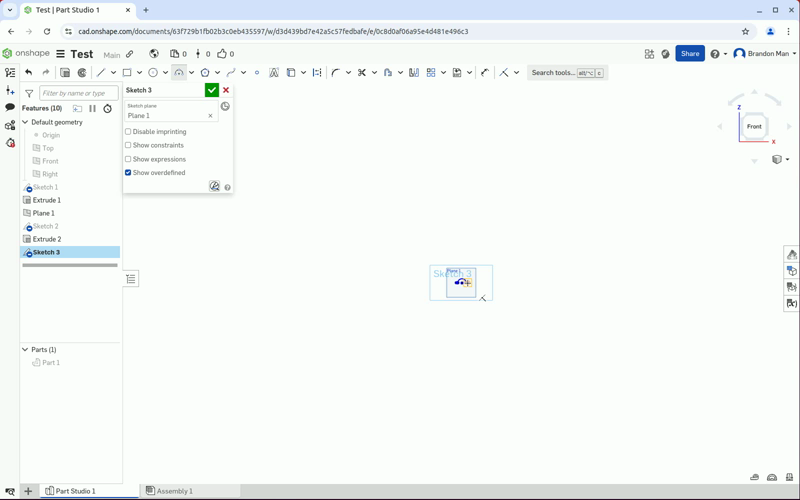
scroll(6)
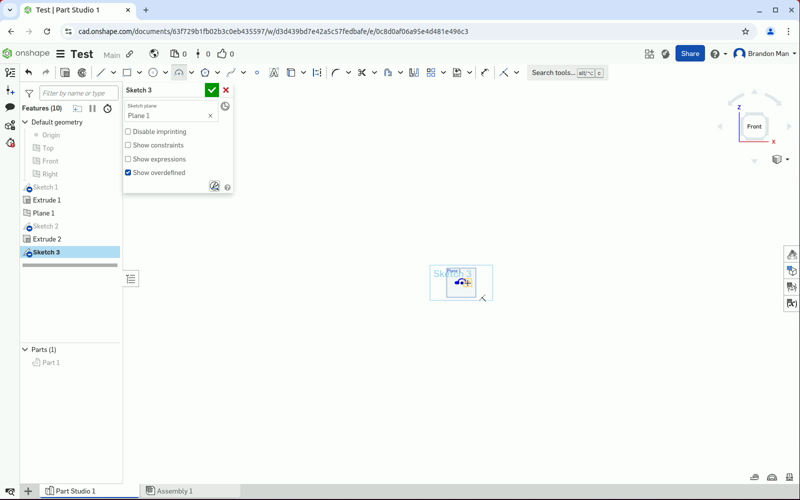
scroll(6)
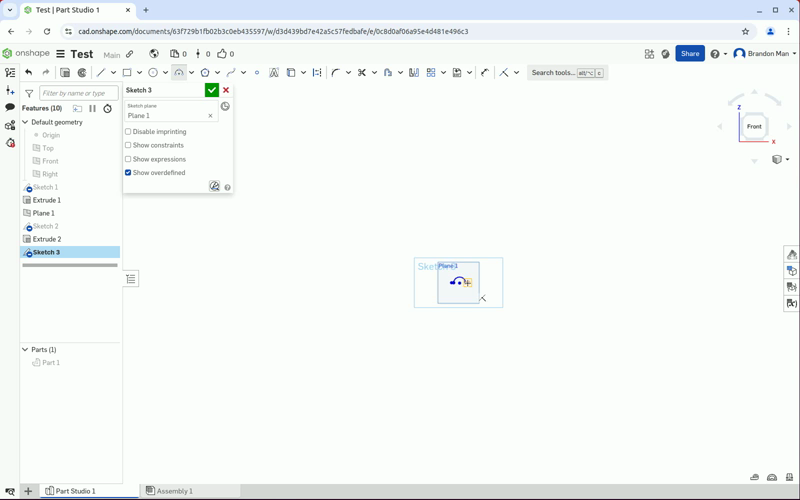
scroll(6)
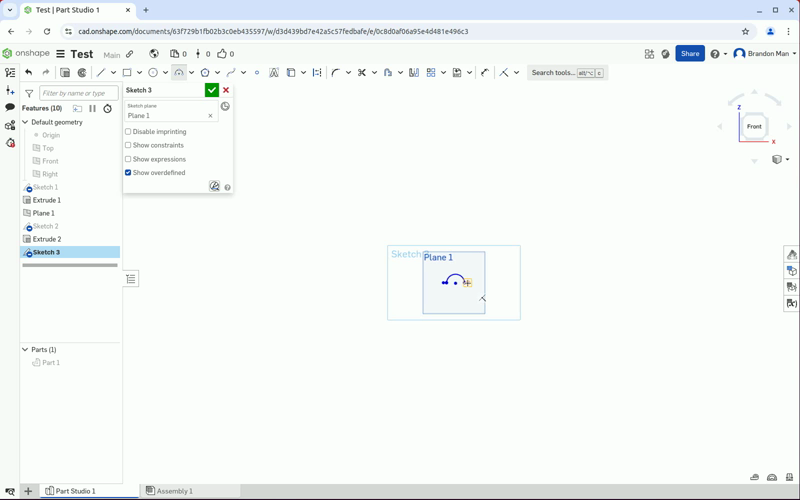
scroll(6)
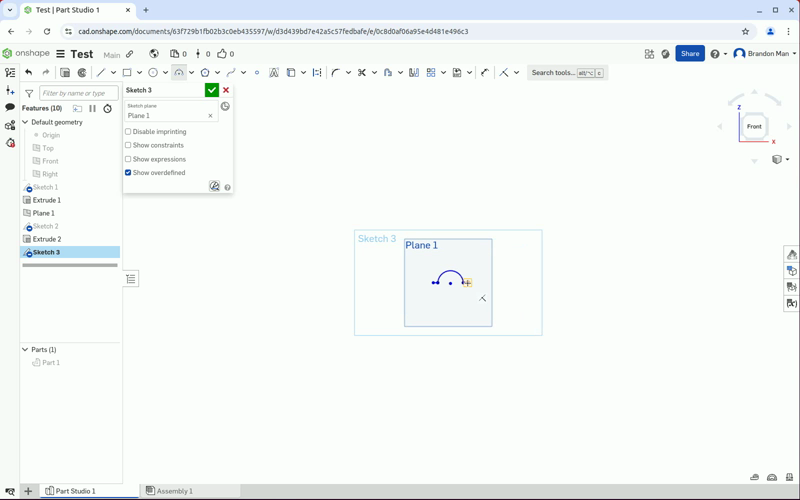
scroll(6)
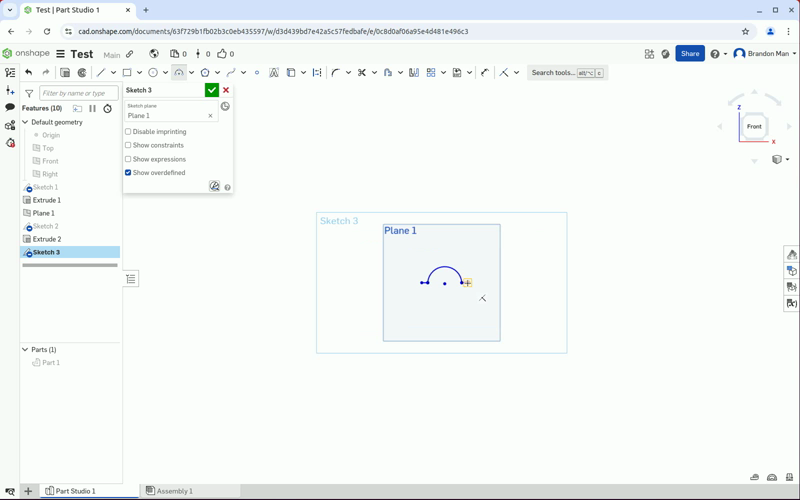
scroll(6)
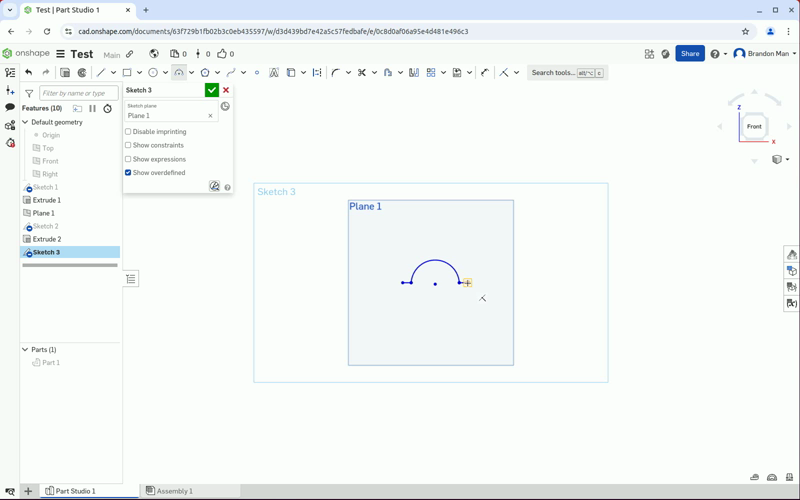
scroll(6)
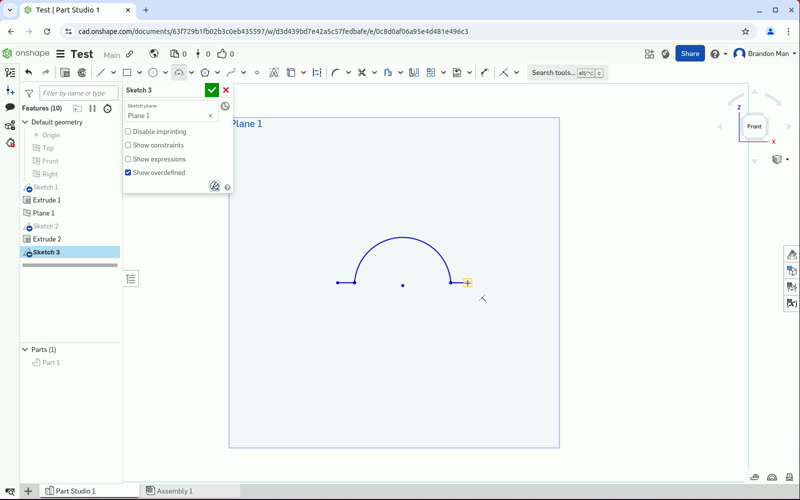
click(467, 282)
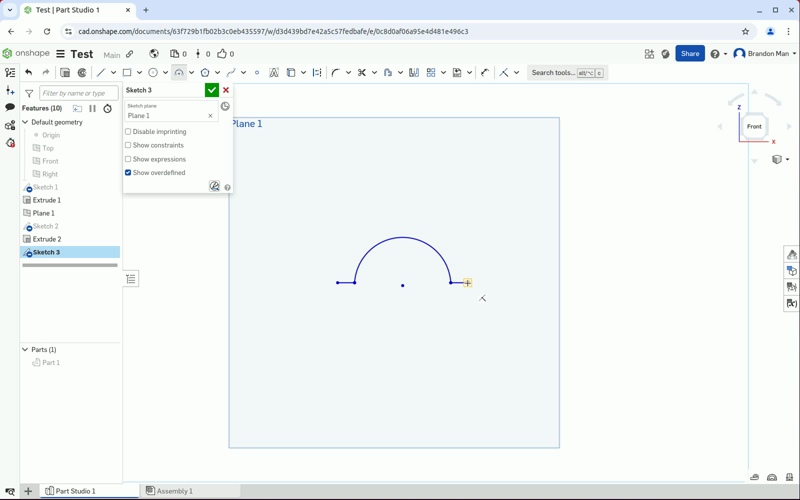
scroll(-6)
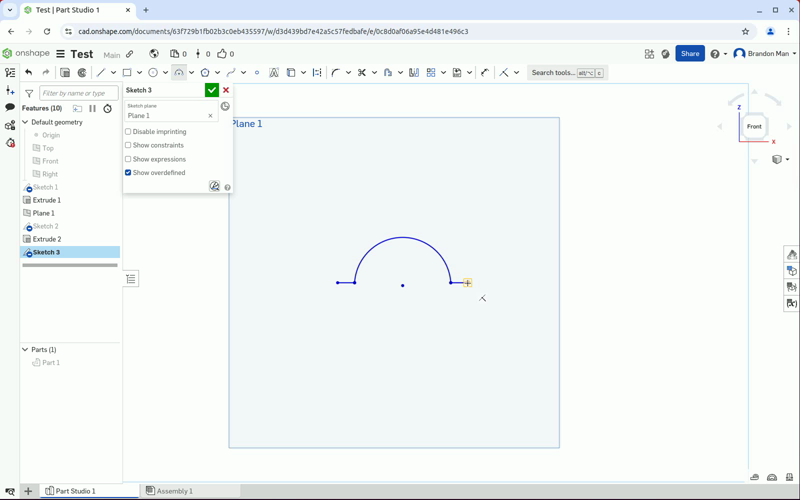
scroll(-6)
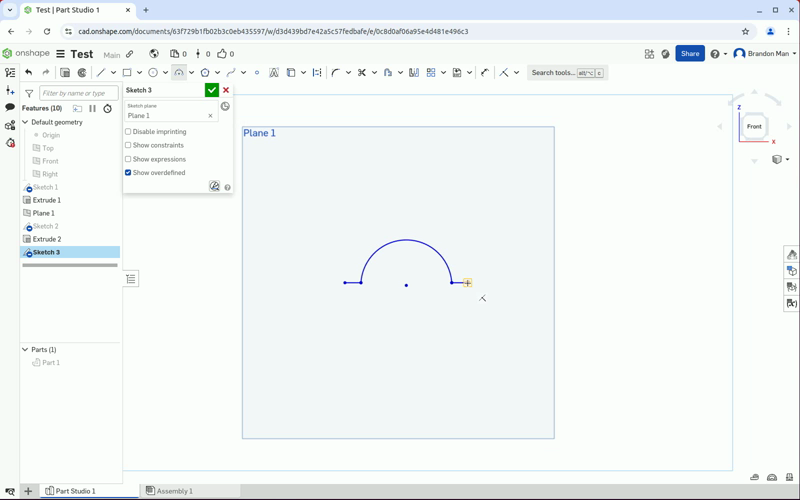
scroll(-6)
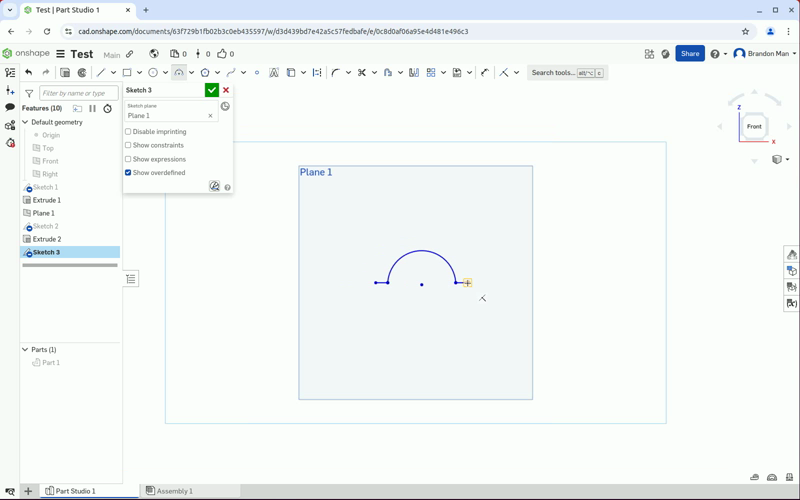
scroll(-6)
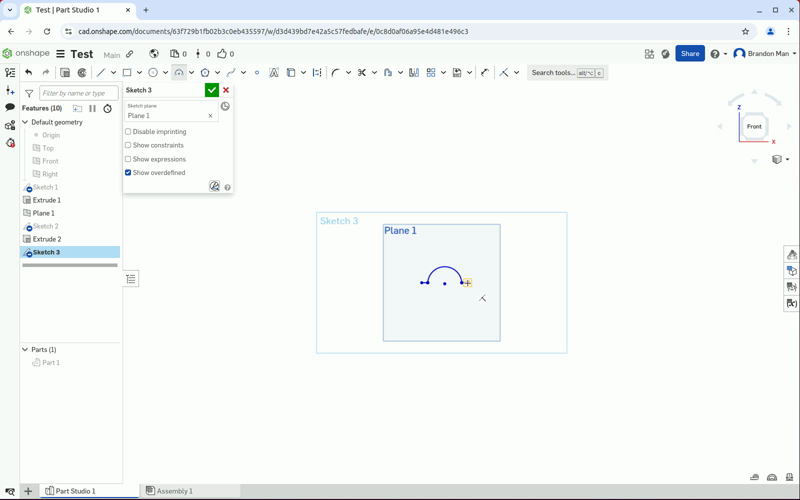
scroll(-6)
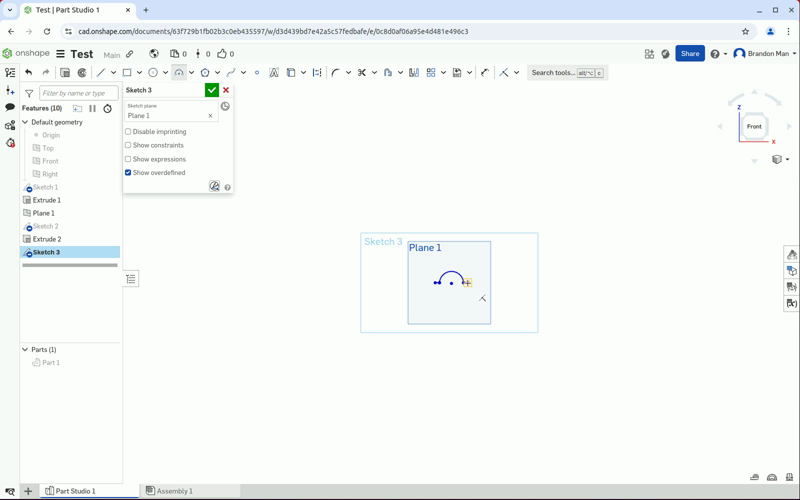
scroll(-6)
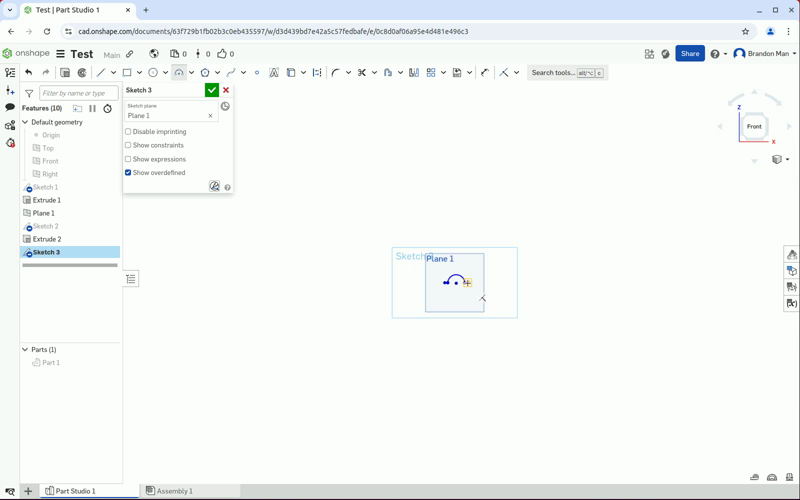
scroll(-6)
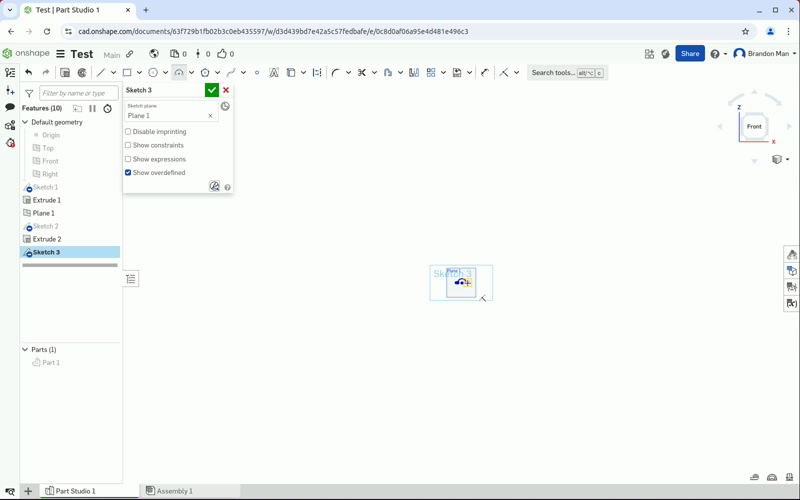
mouse_move(456, 282)
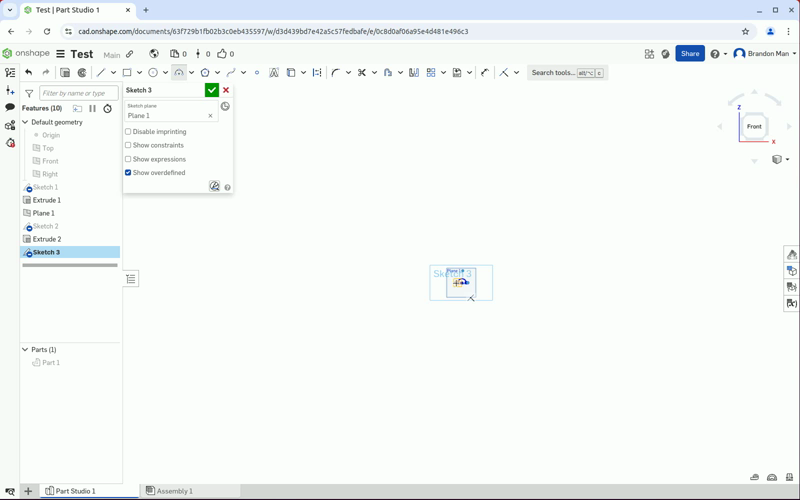
scroll(6)
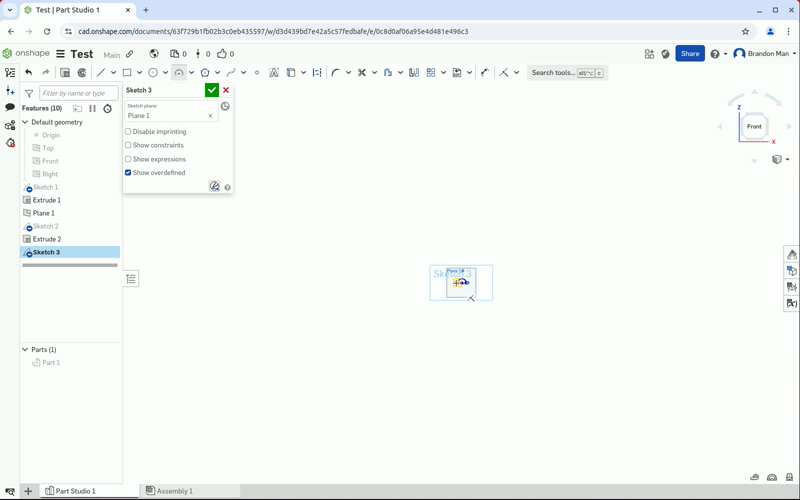
scroll(6)
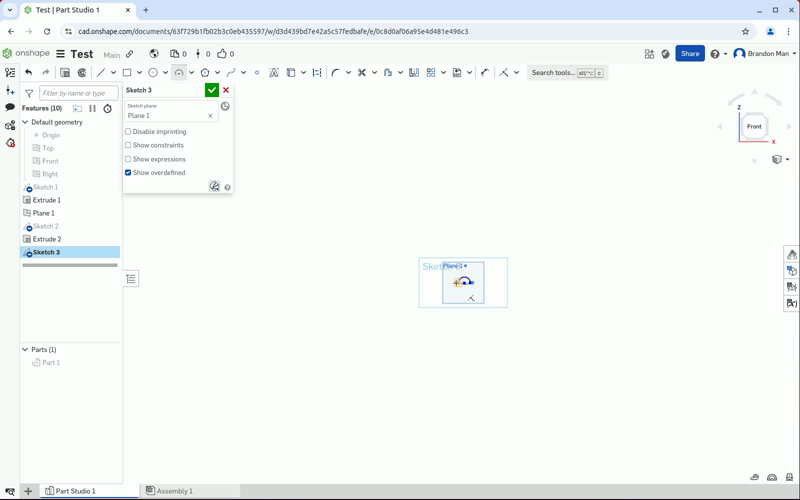
scroll(6)
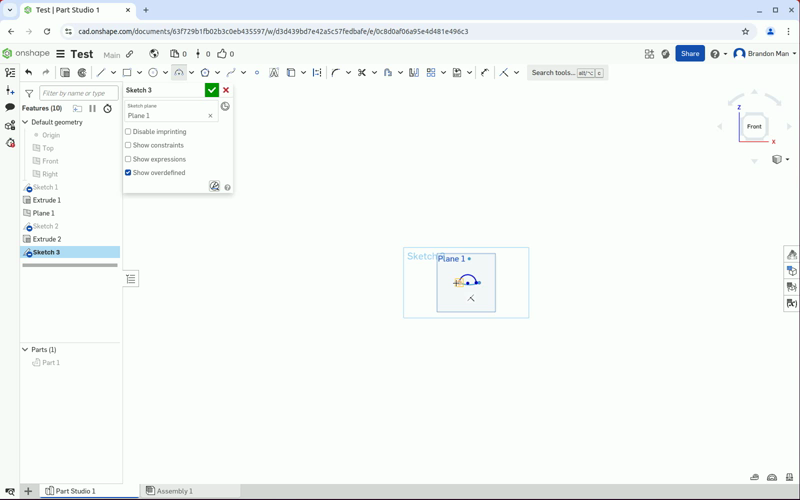
scroll(6)
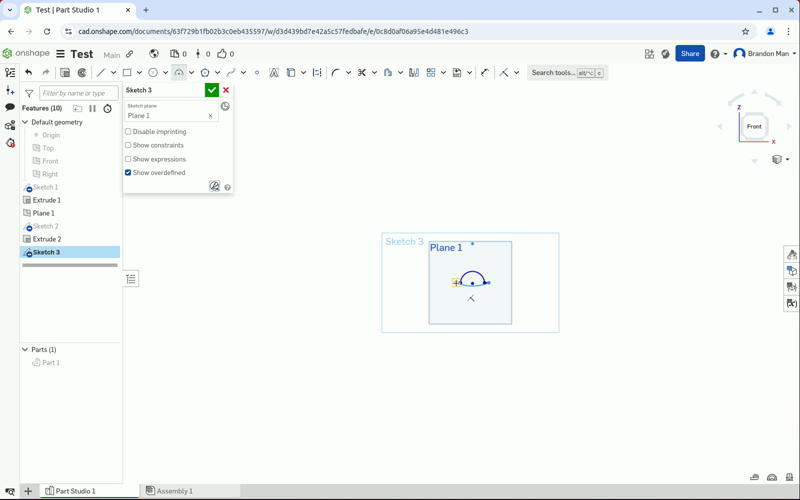
scroll(6)
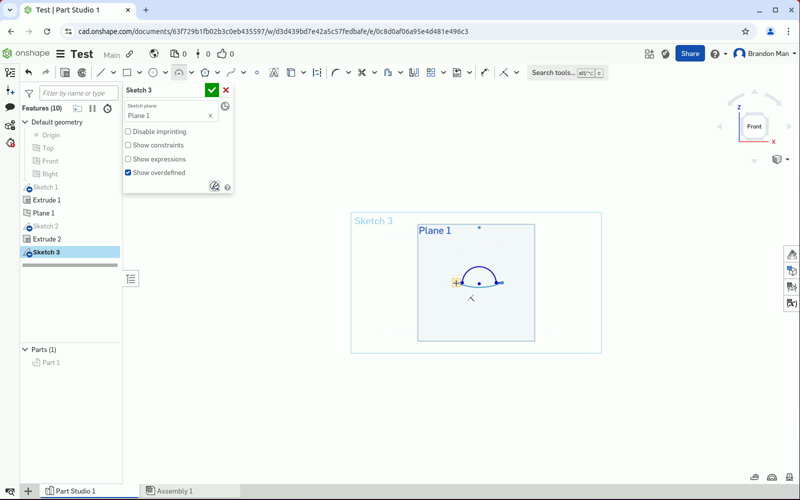
scroll(6)
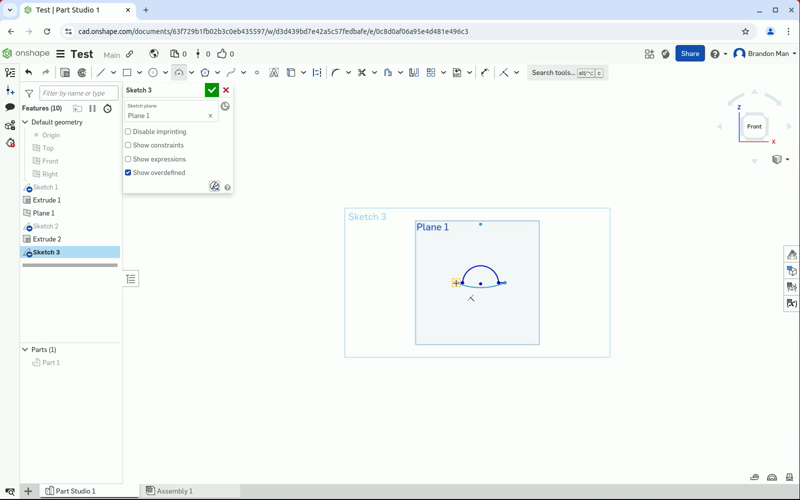
scroll(6)
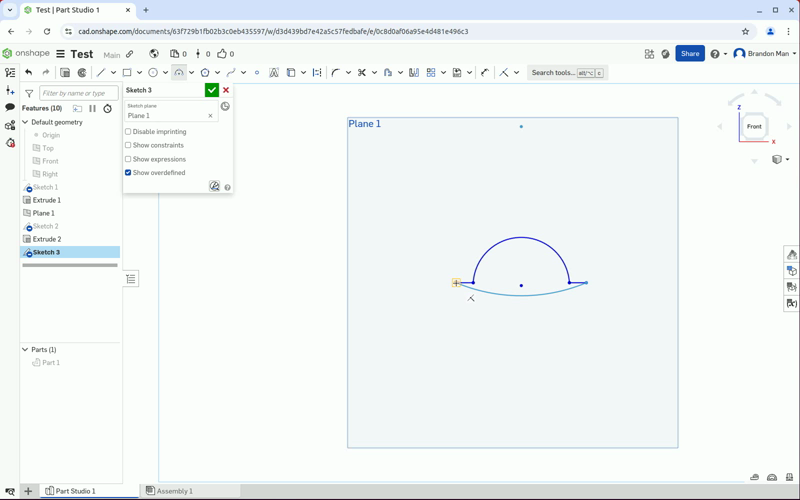
click(456, 282)
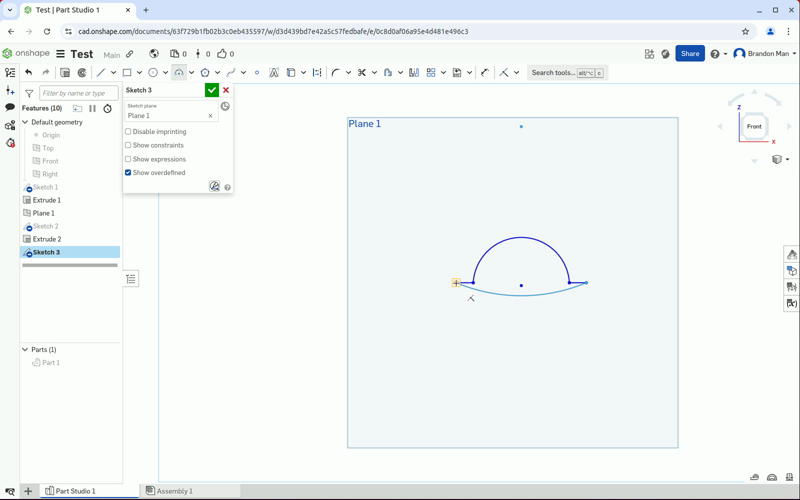
scroll(-6)
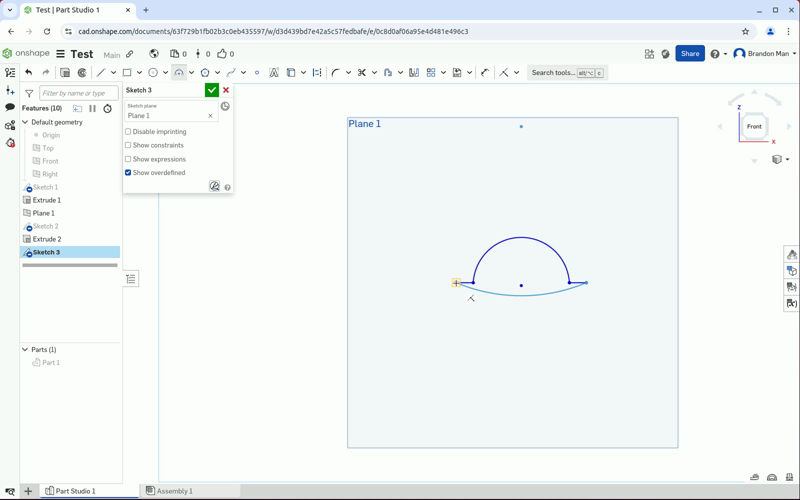
scroll(-6)
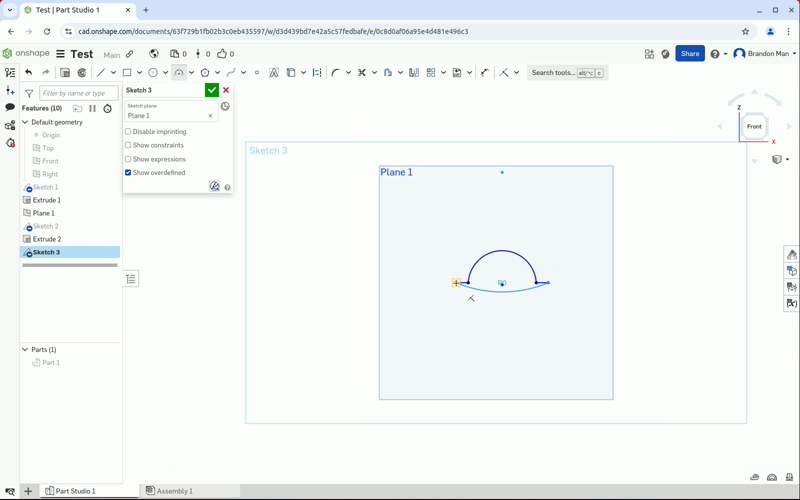
scroll(-6)
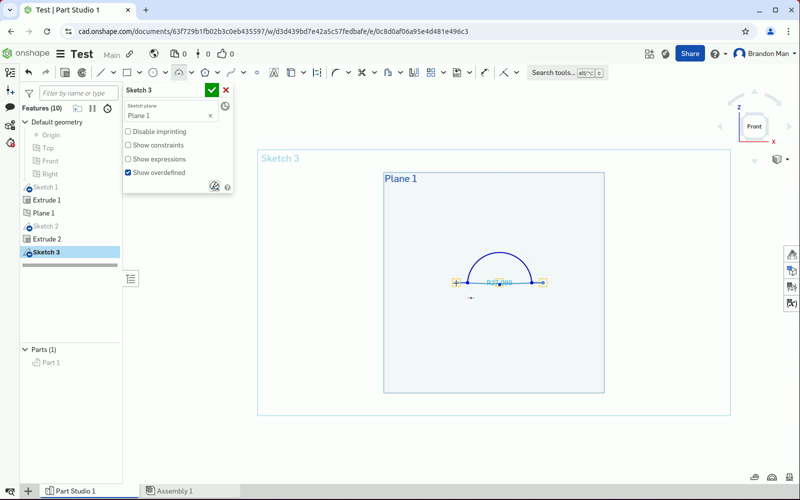
scroll(-6)
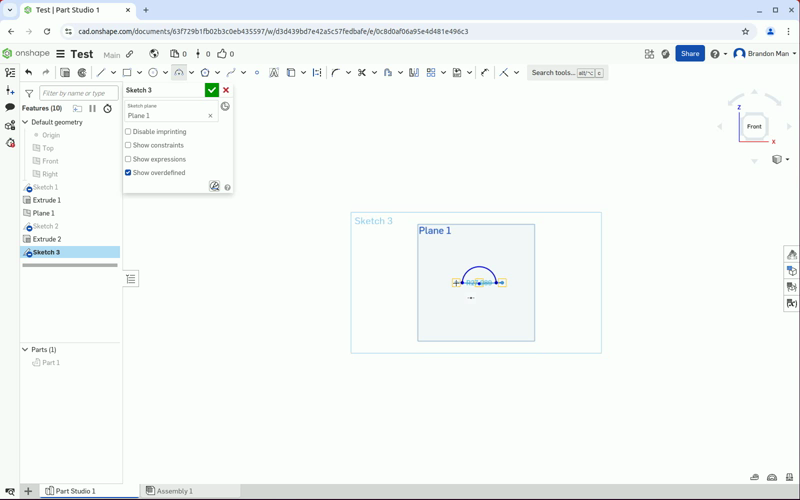
scroll(-6)
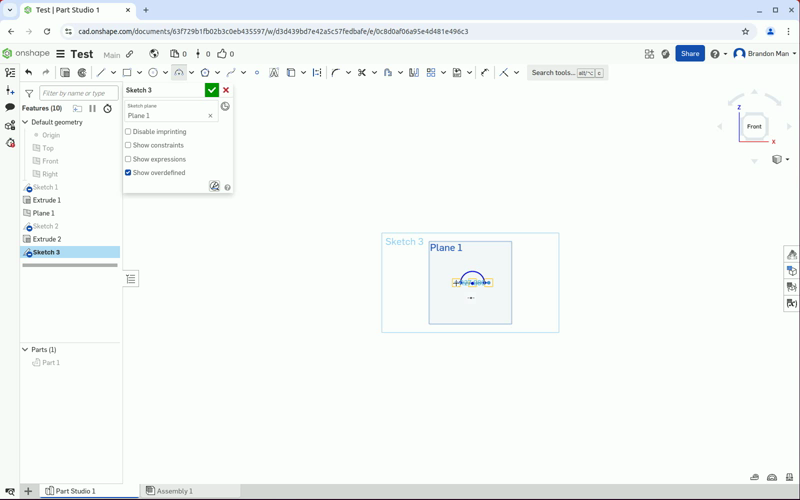
scroll(-6)
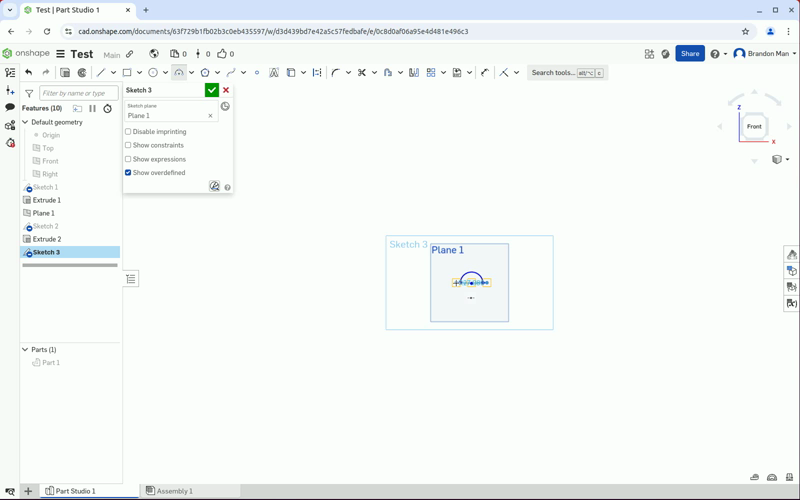
scroll(-6)
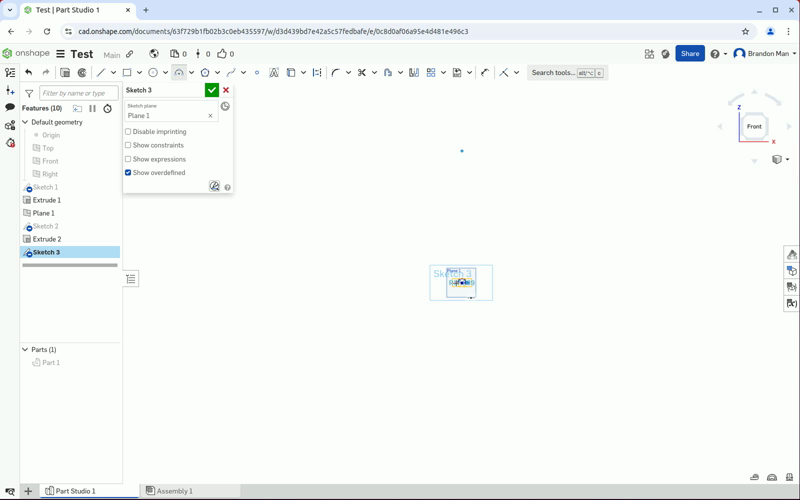
key_down(shift)
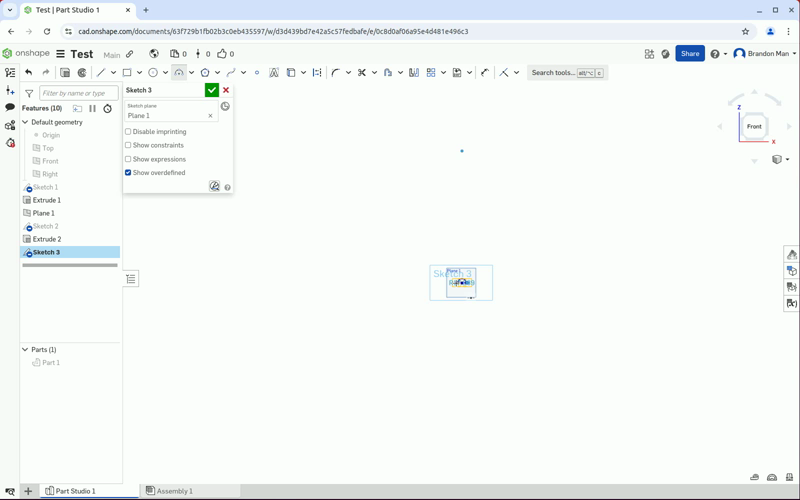
mouse_move(461, 277)
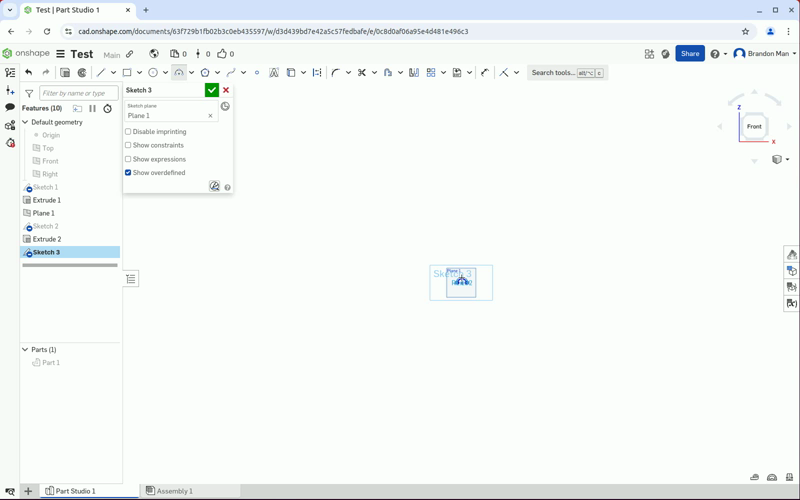
scroll(6)
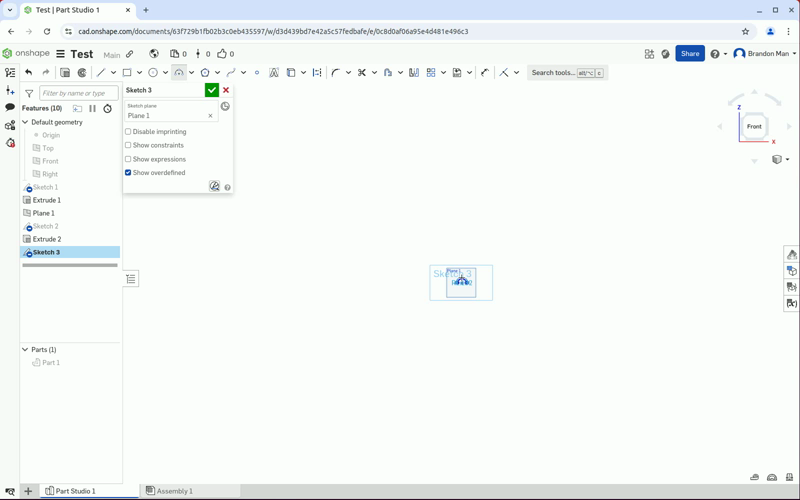
scroll(6)
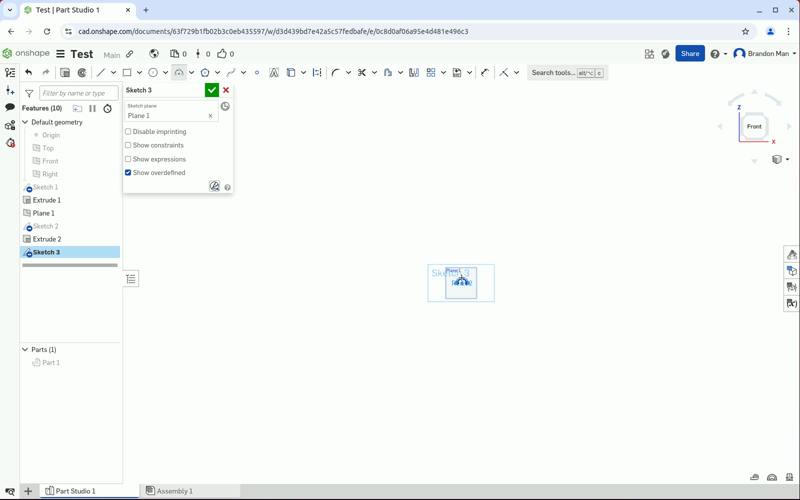
scroll(6)
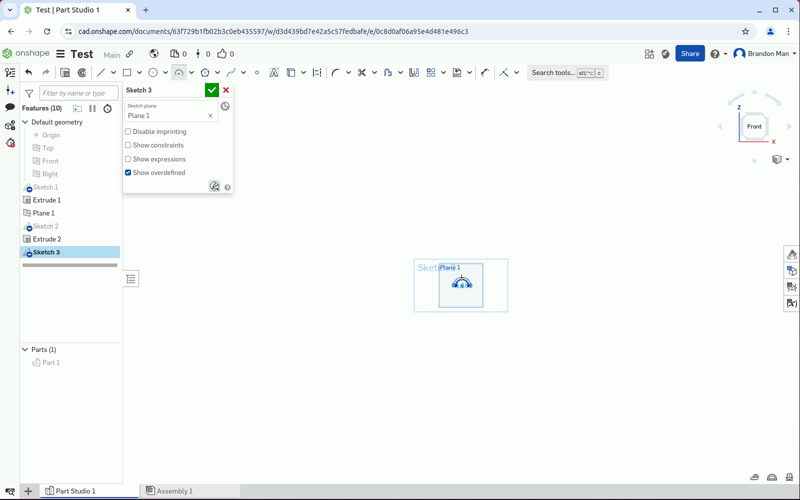
scroll(6)
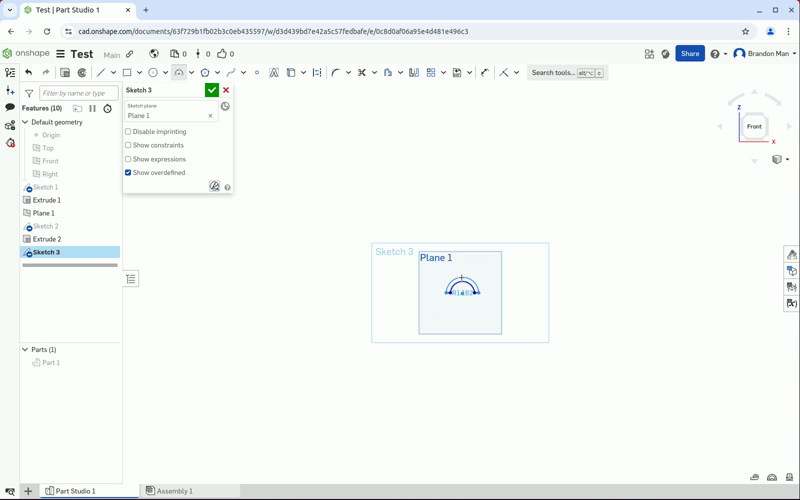
scroll(6)
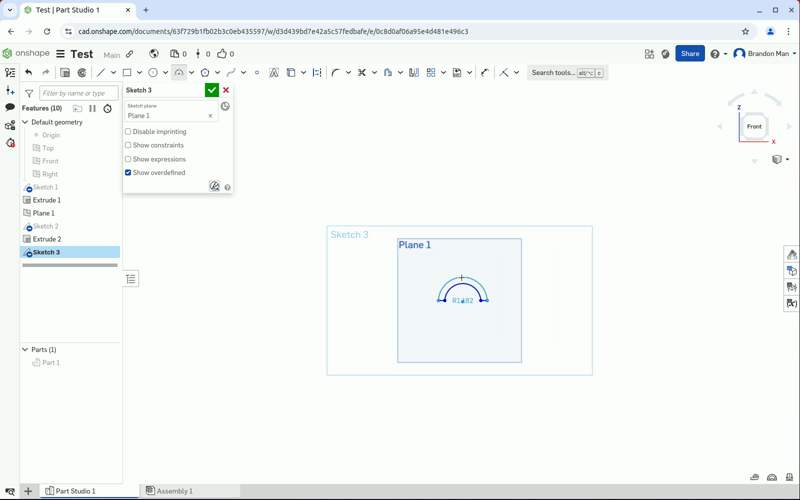
scroll(6)
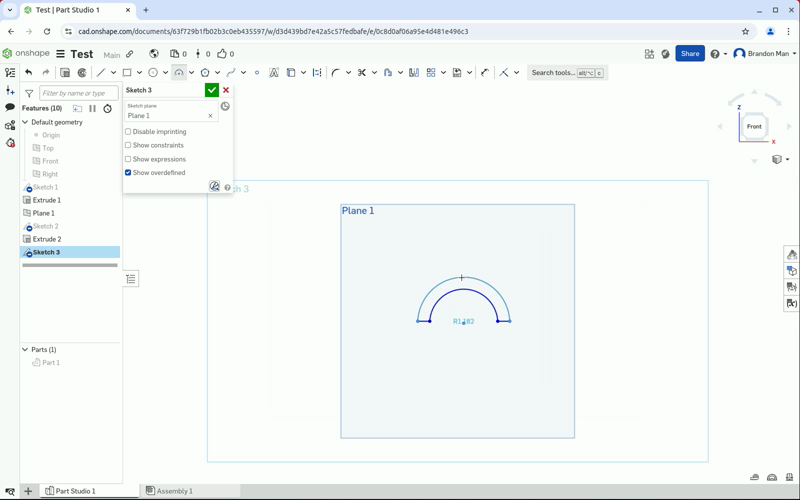
scroll(6)
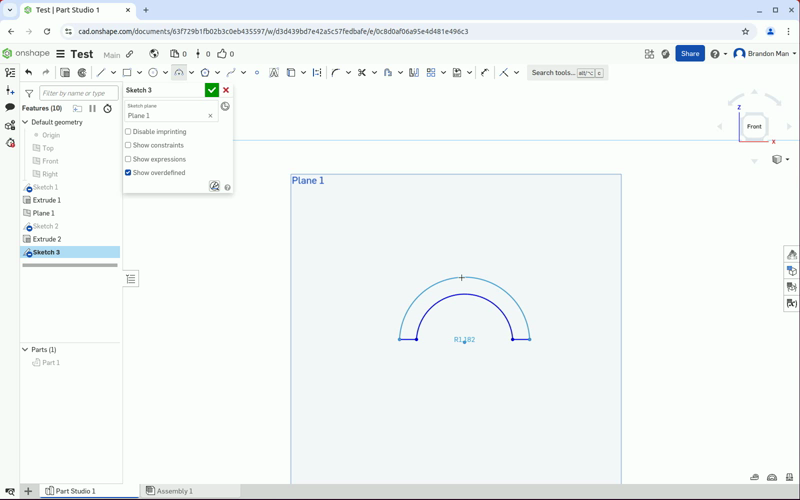
click(461, 277)
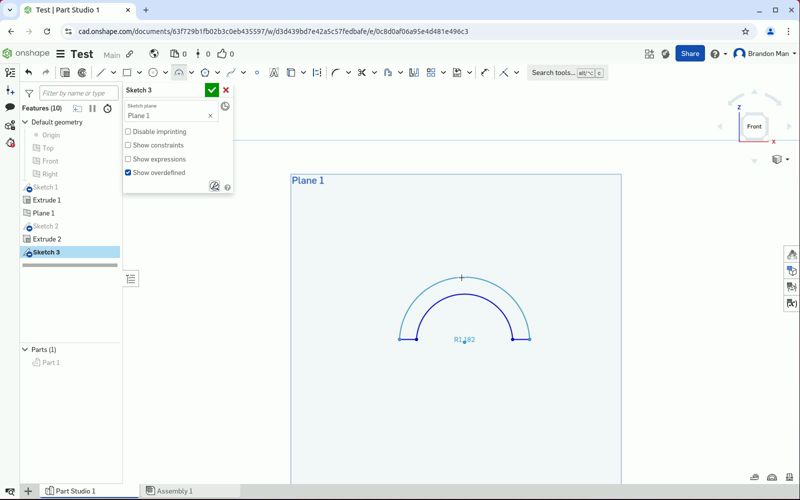
scroll(-6)
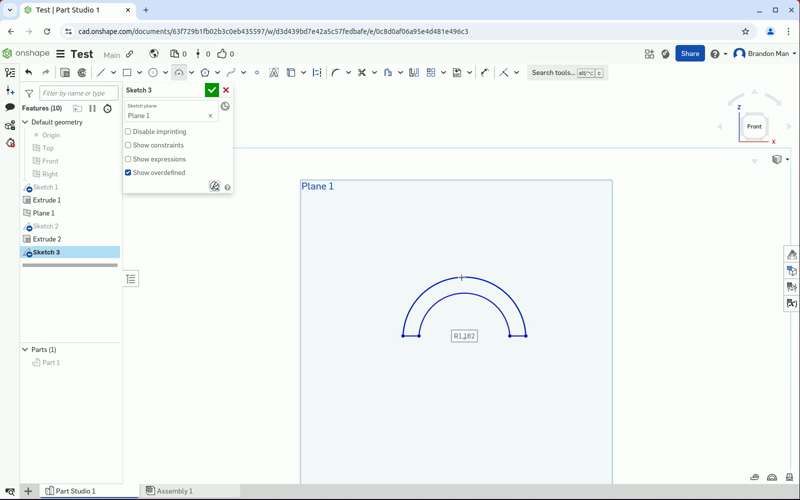
scroll(-6)
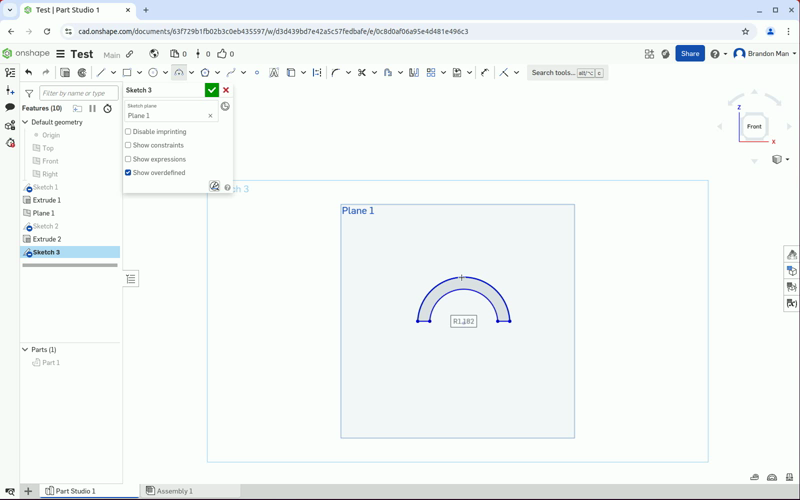
scroll(-6)
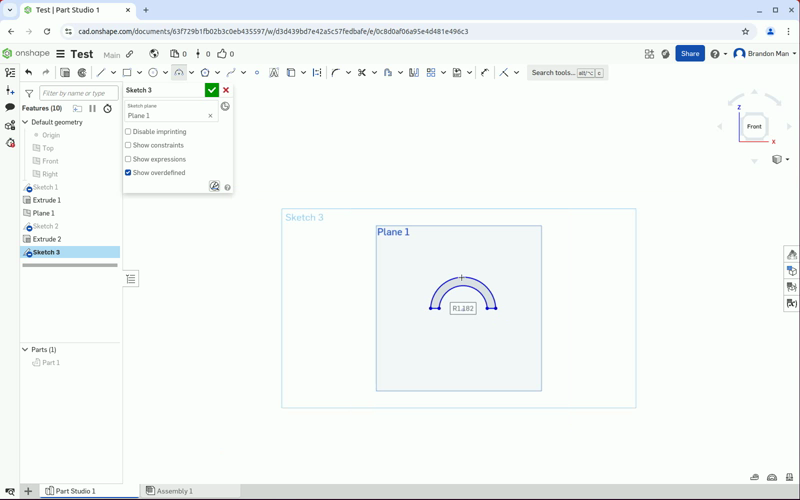
scroll(-6)
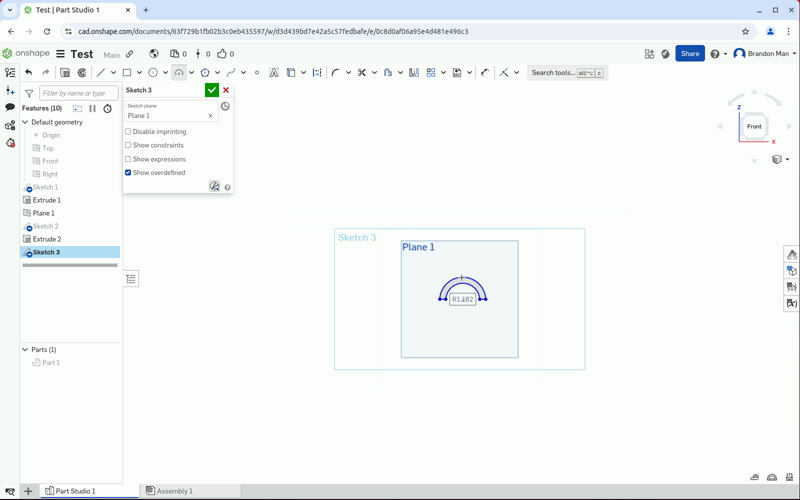
scroll(-6)
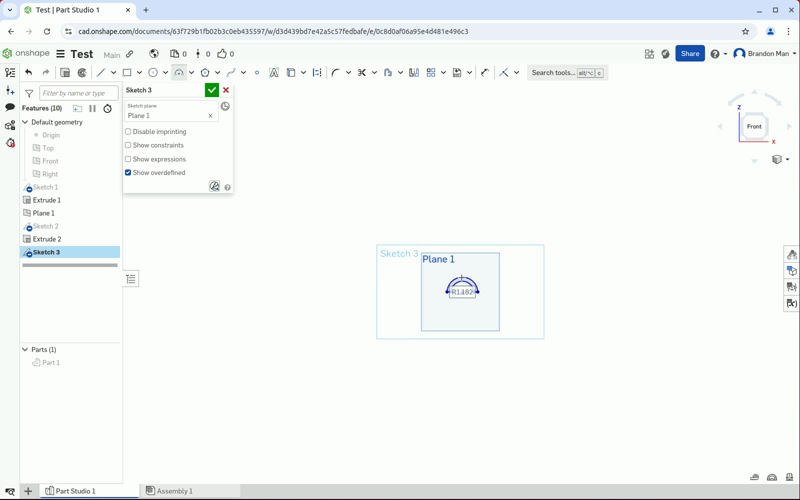
scroll(-6)
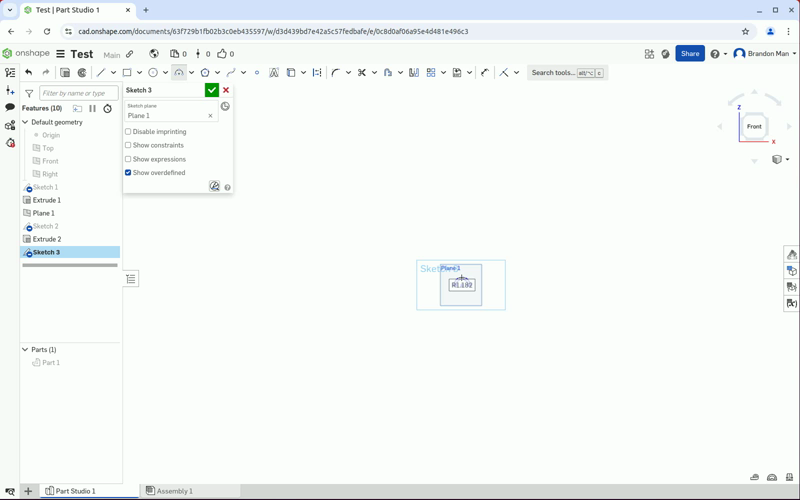
scroll(-6)
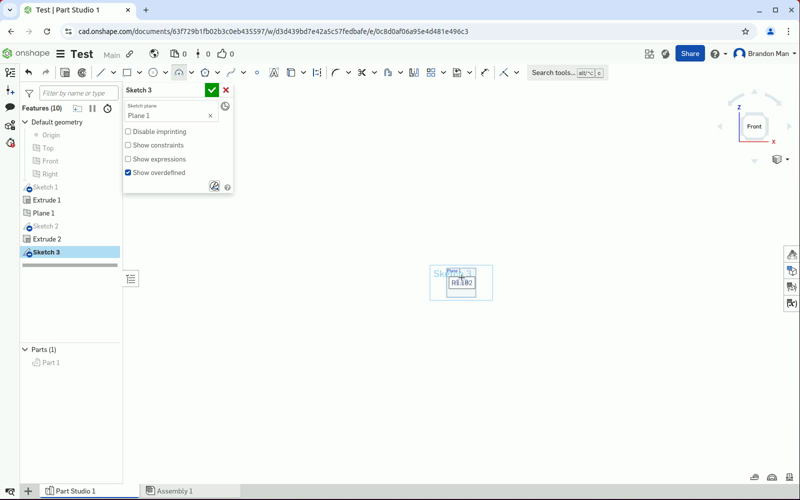
key_up(shift)
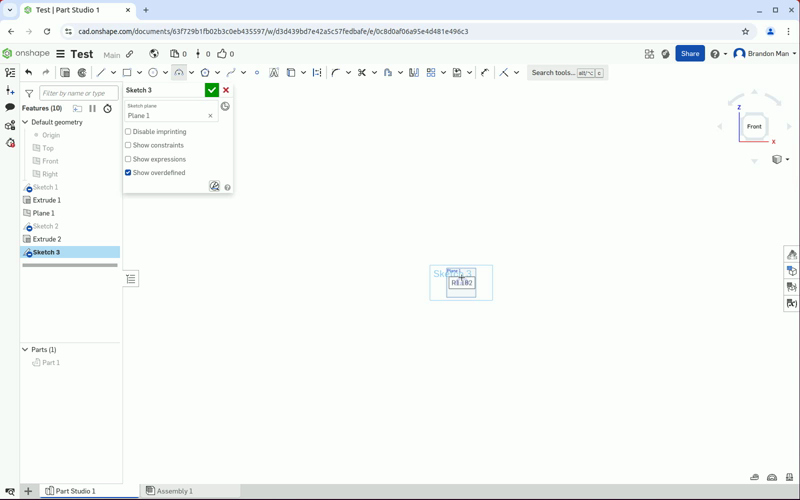
key(esc)
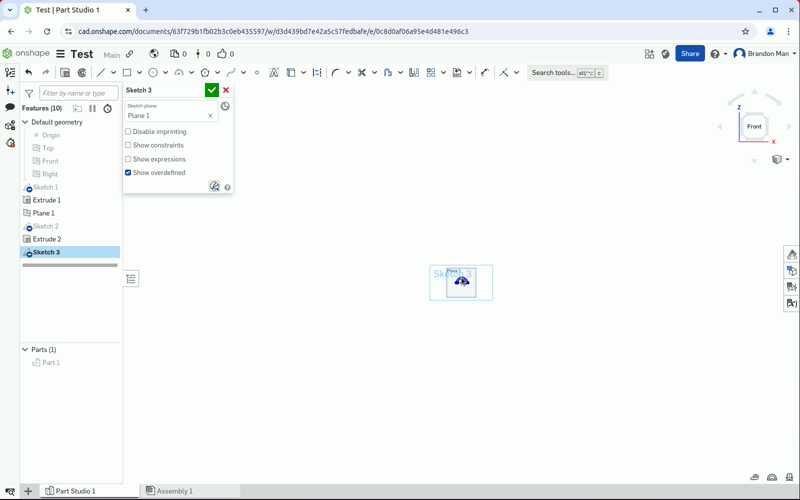
mouse_move(458, 279)
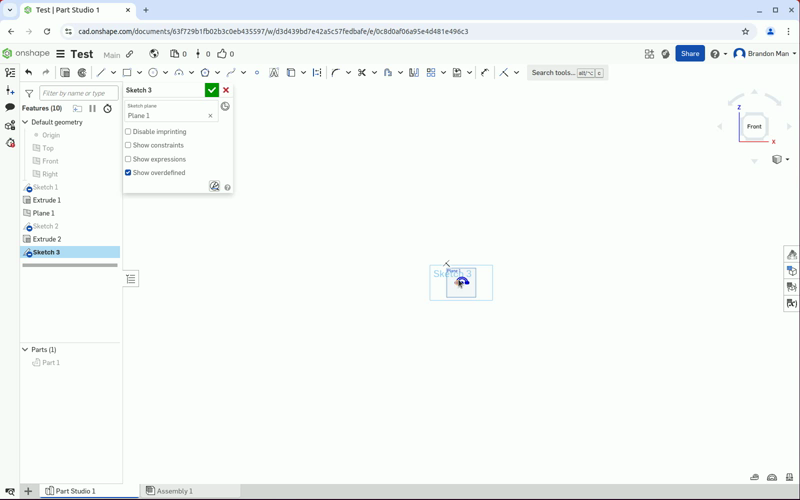
scroll(6)
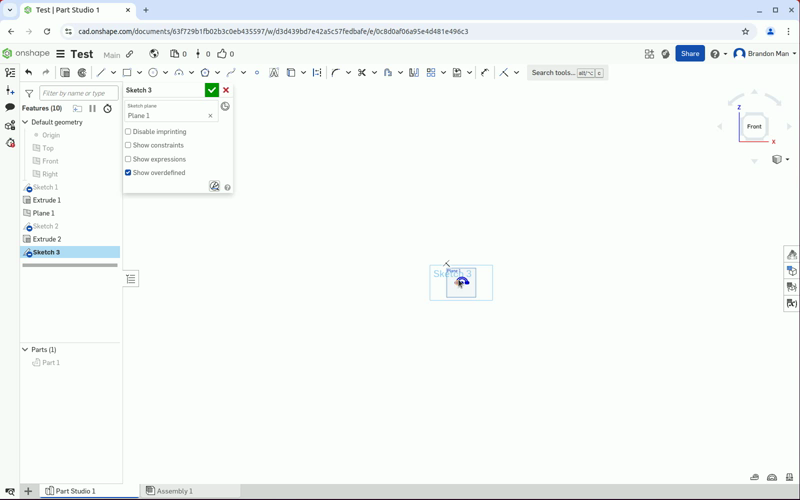
scroll(6)
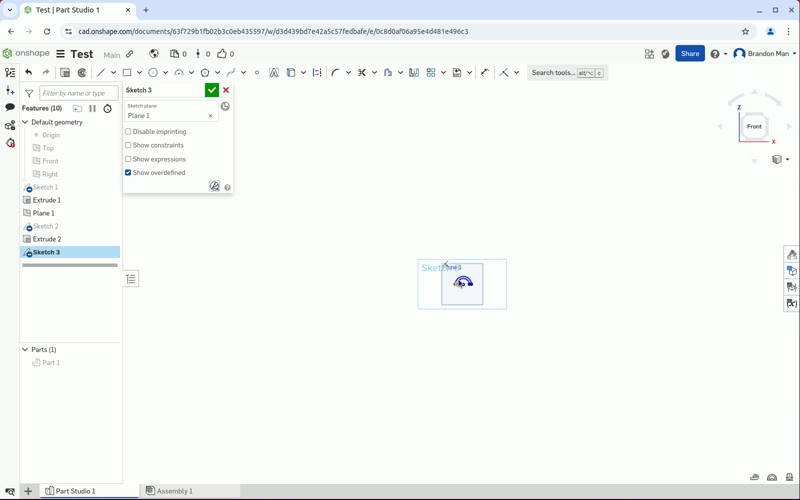
scroll(6)
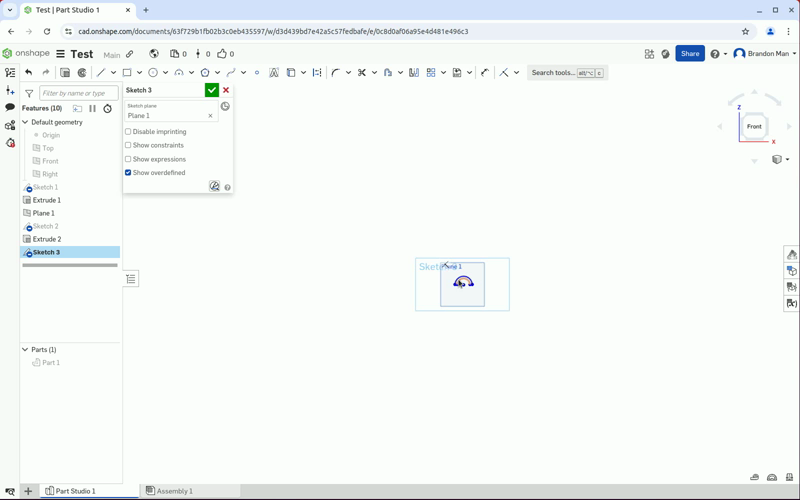
scroll(6)
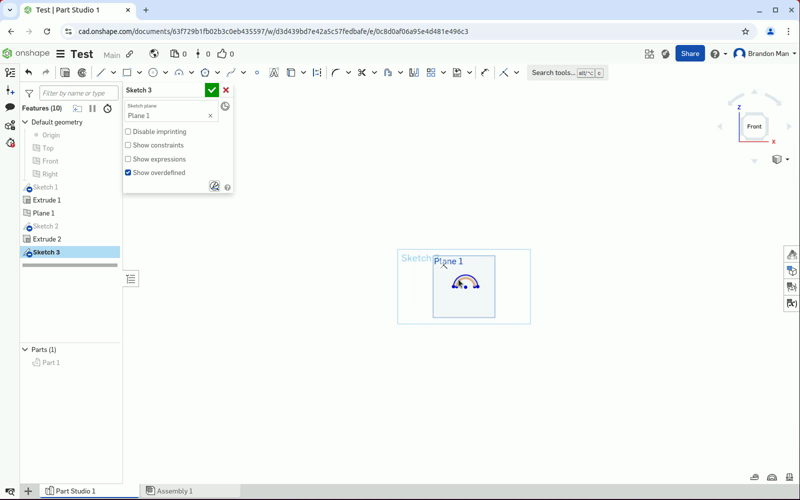
scroll(6)
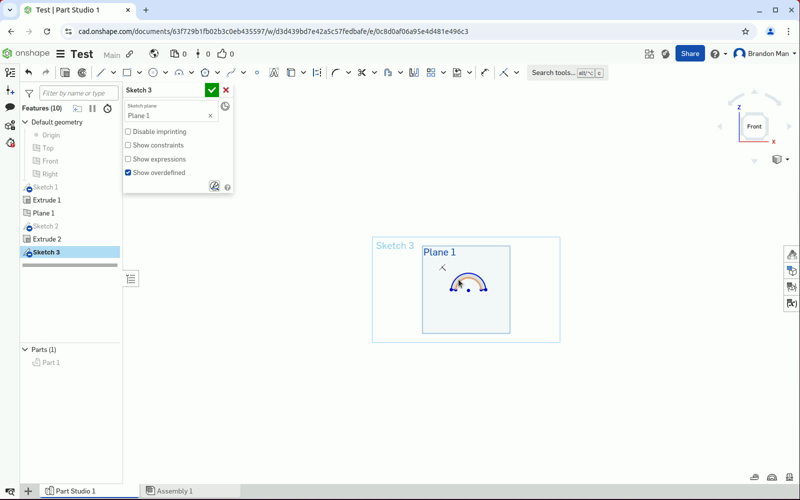
scroll(6)
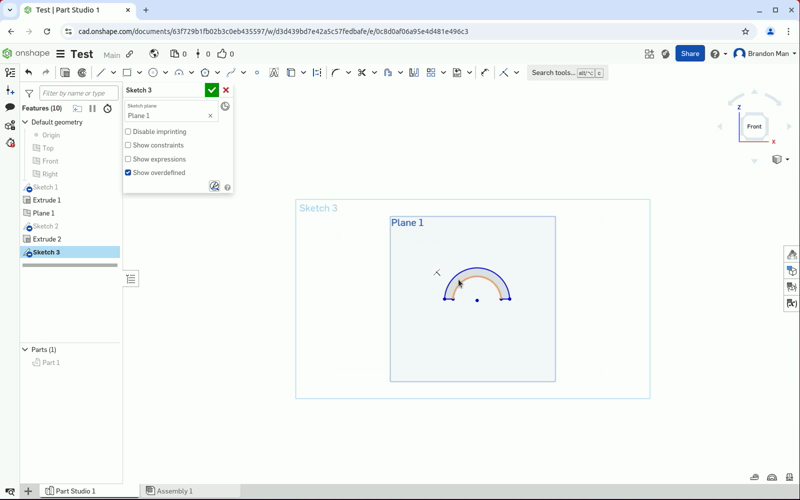
scroll(6)
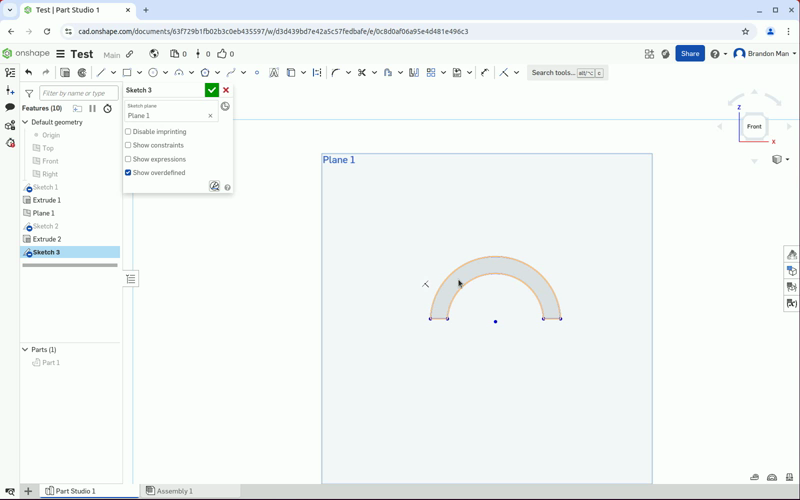
click(458, 279)
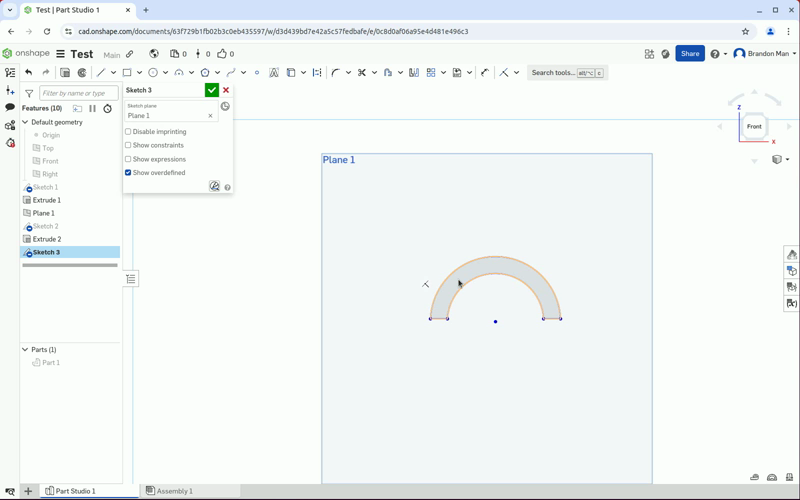
scroll(-6)
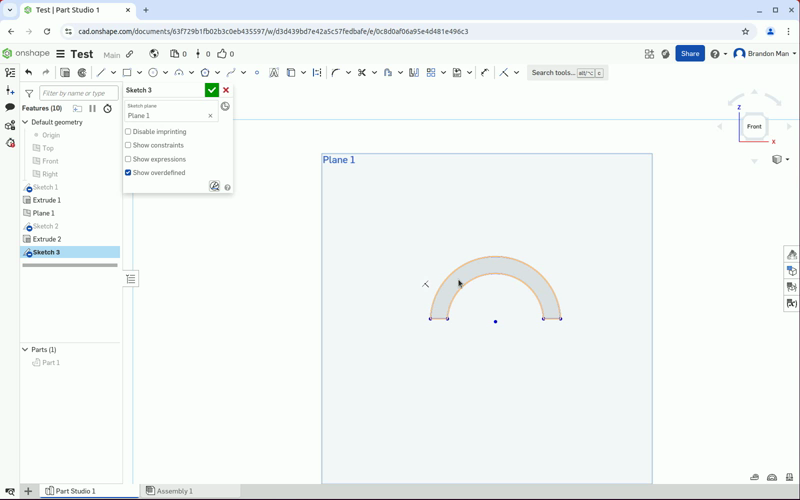
scroll(-6)
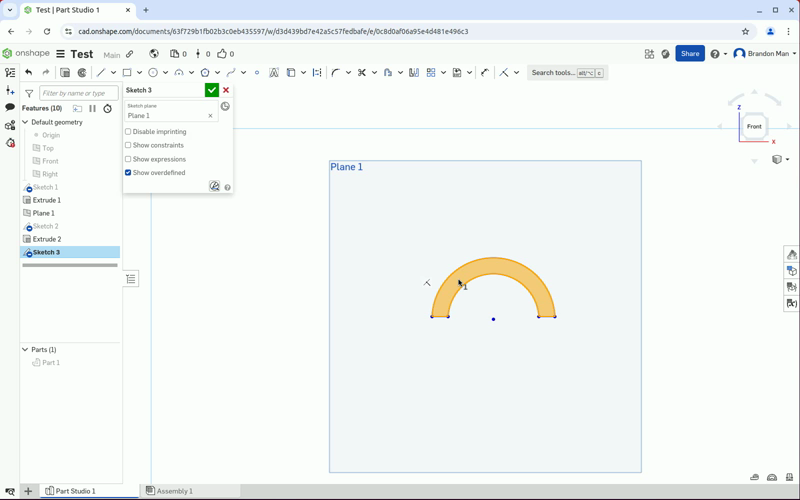
scroll(-6)
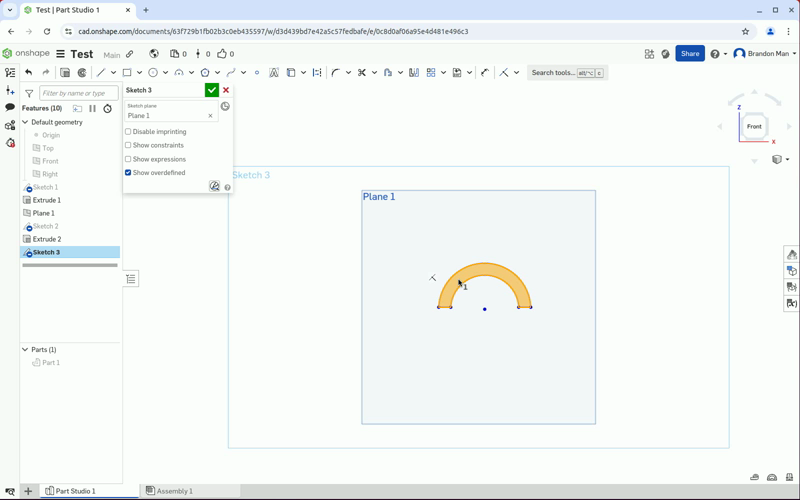
scroll(-6)
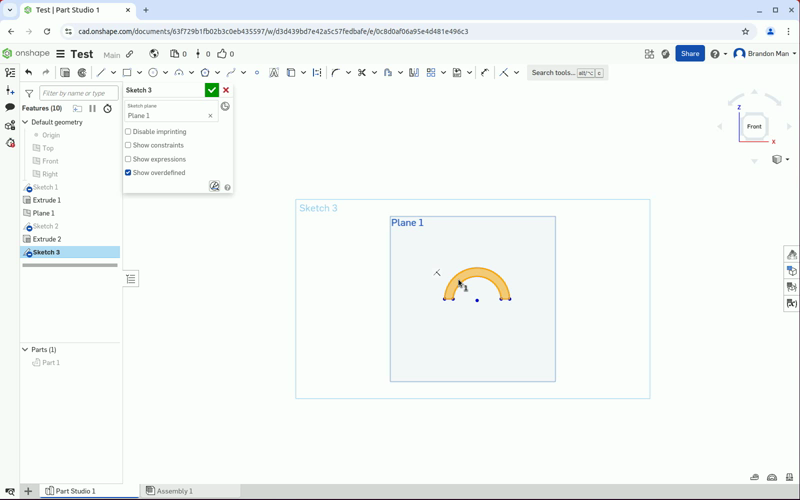
scroll(-6)
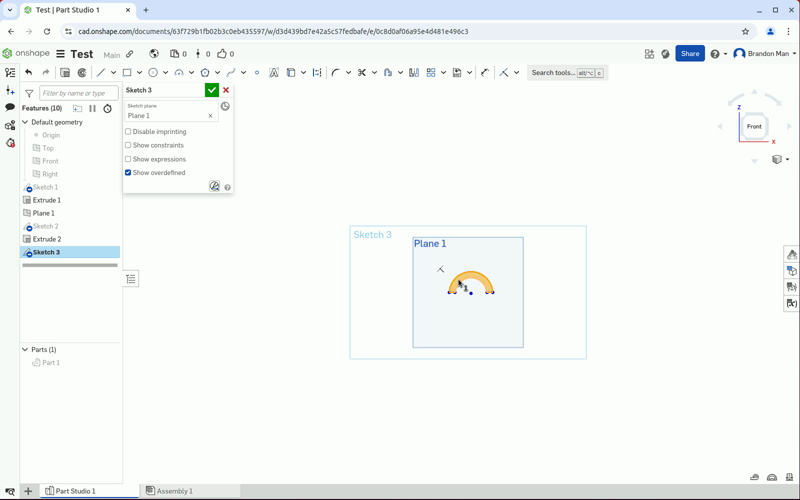
scroll(-6)
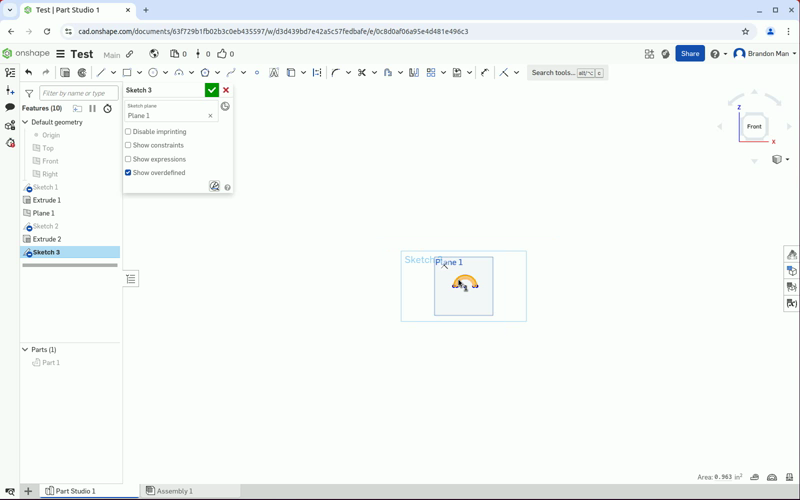
scroll(-6)
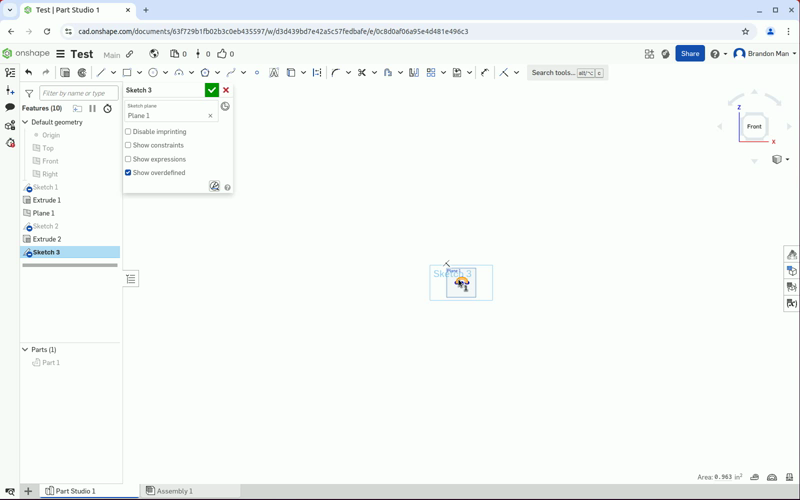
mouse_move(73, 352)
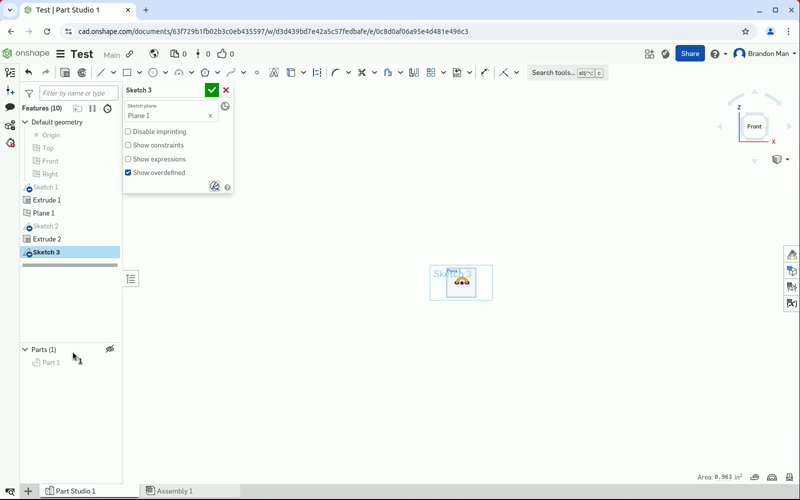
key(shift+y)
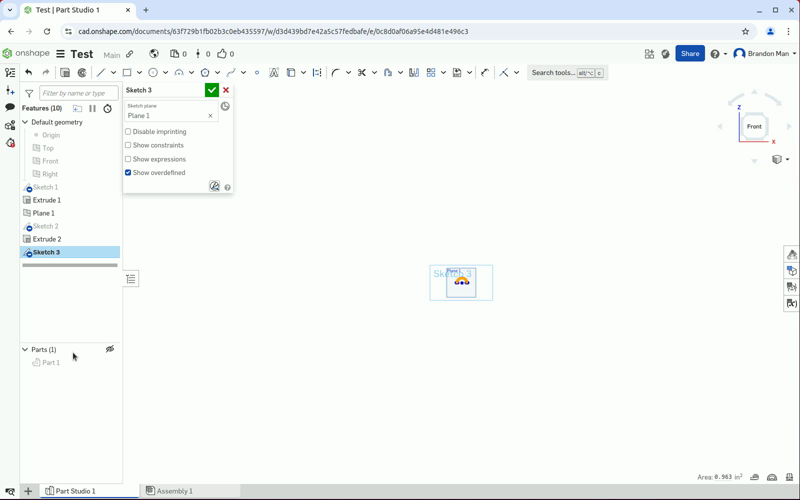
key(shift+e)
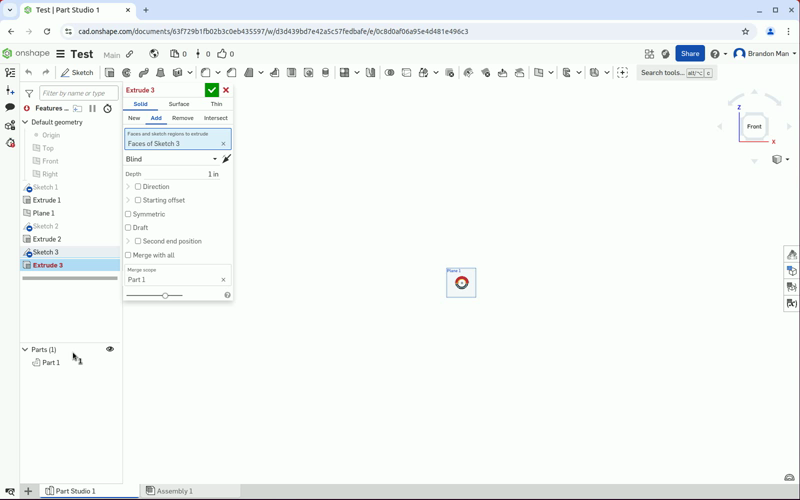
mouse_move(143, 106)
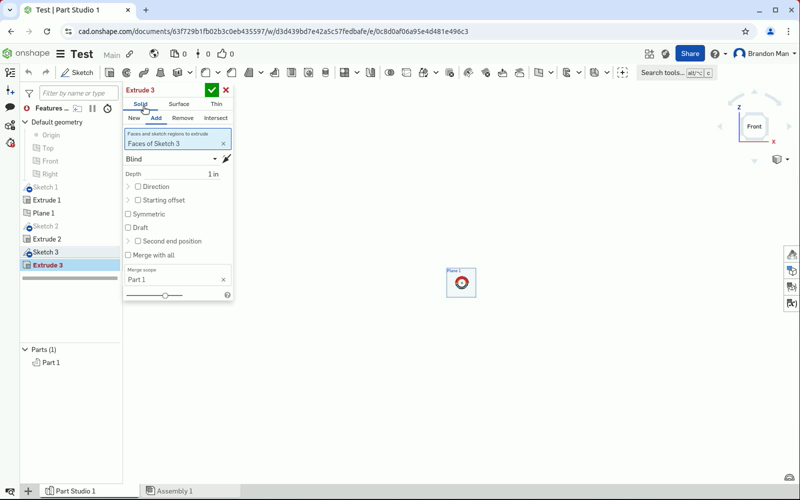
click(143, 106)
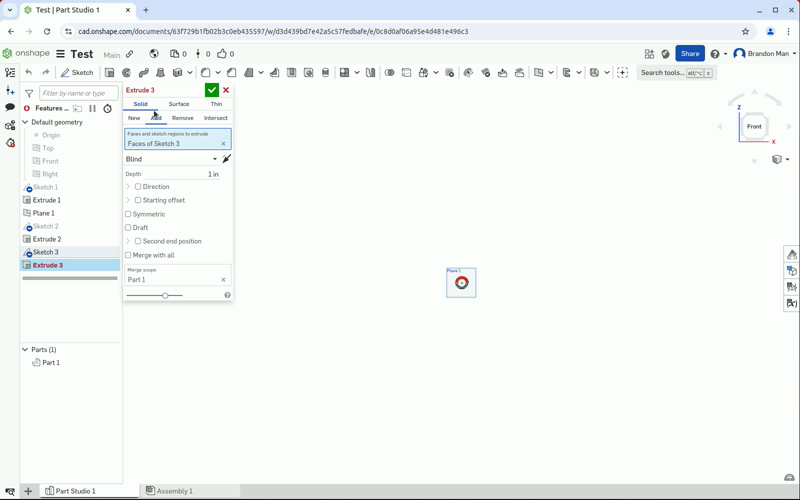
mouse_move(186, 120)
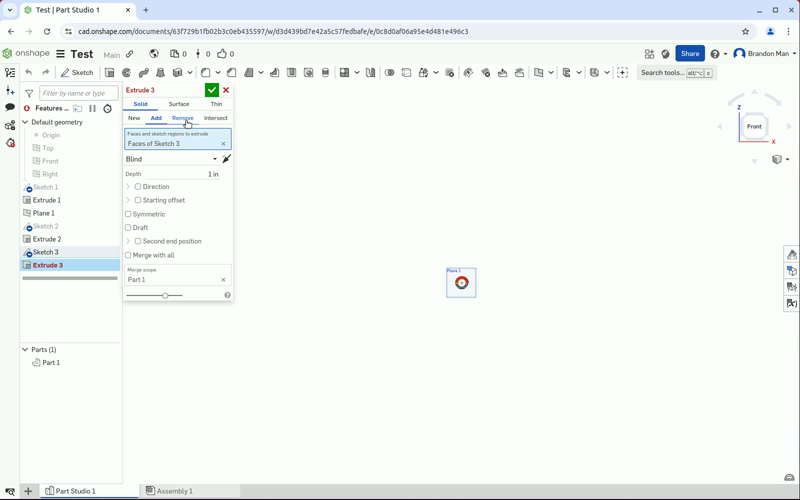
click(186, 120)
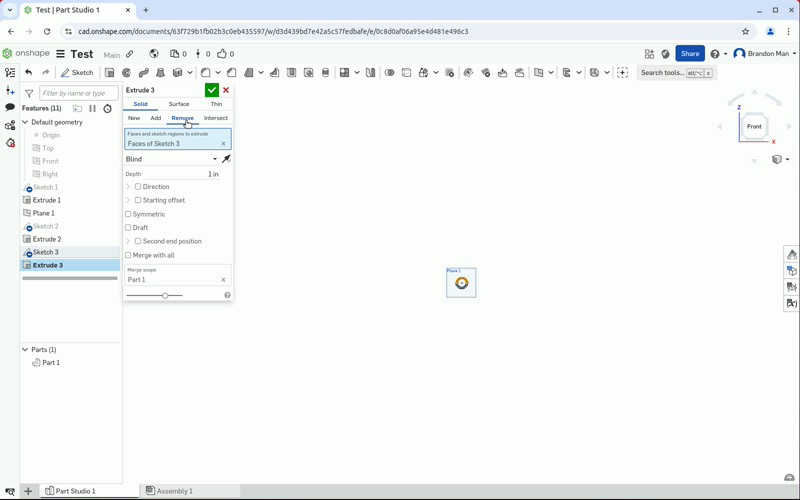
key(tab, 4)
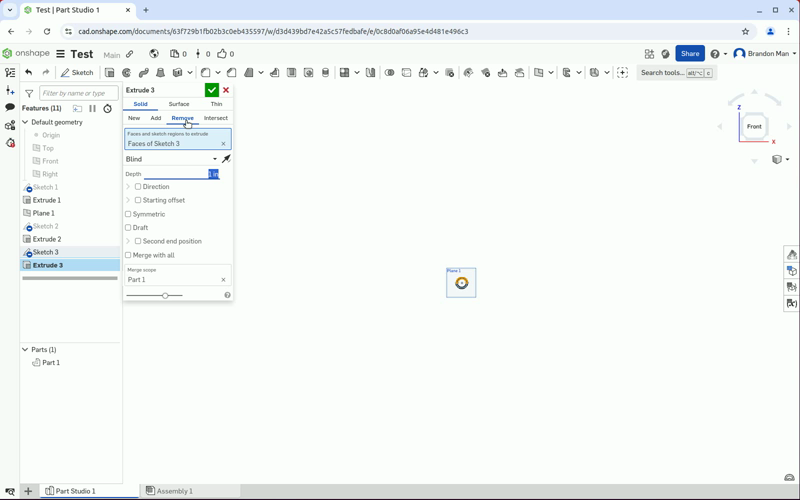
text(24.793)
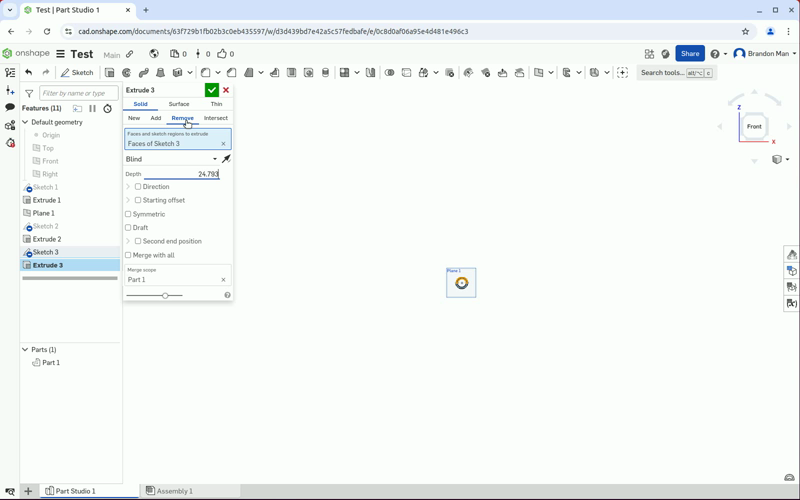
key(tab, 6)
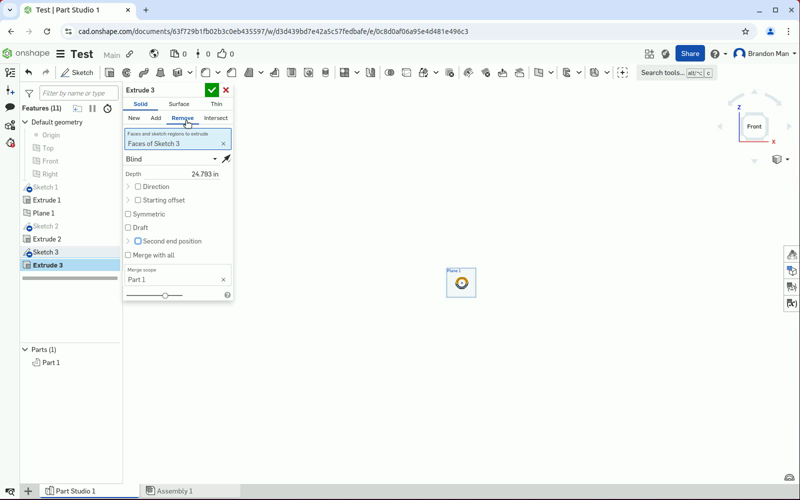
key(space)
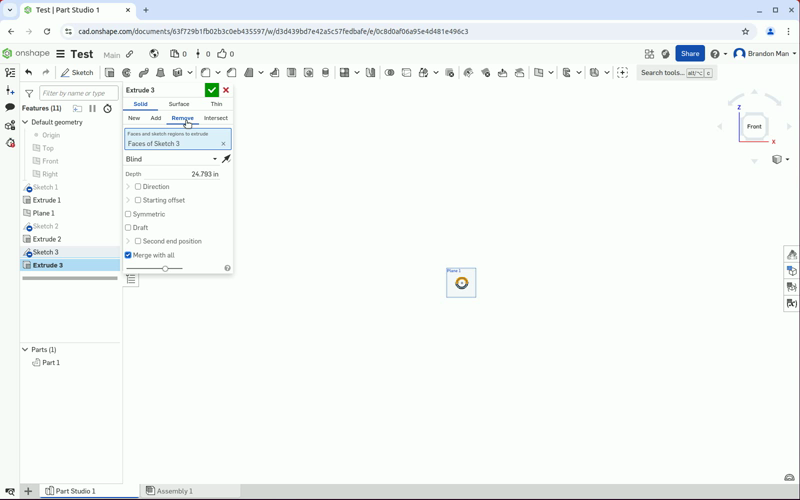
key(enter)
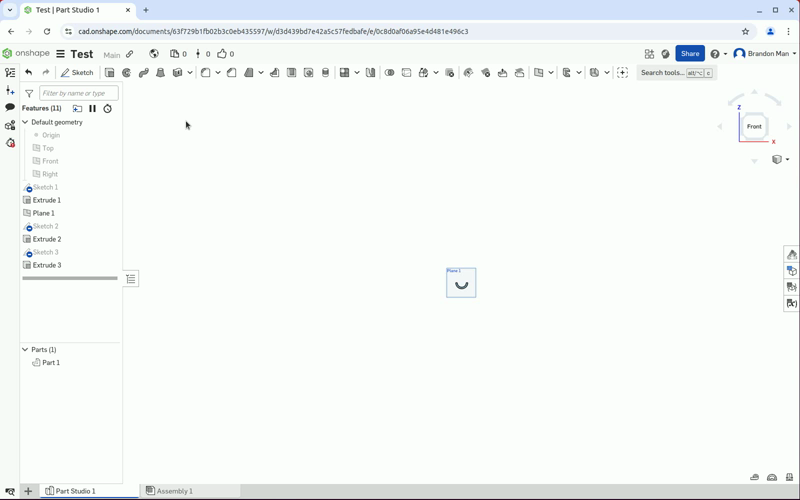
key(shift+h)
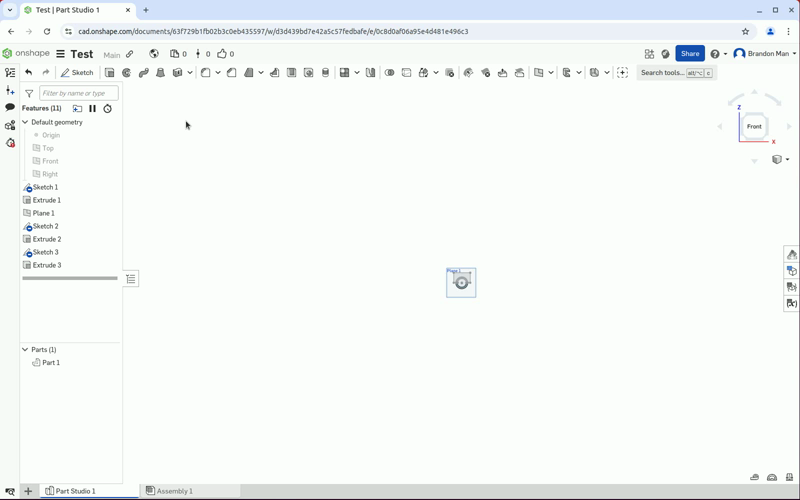
key(shift+h)
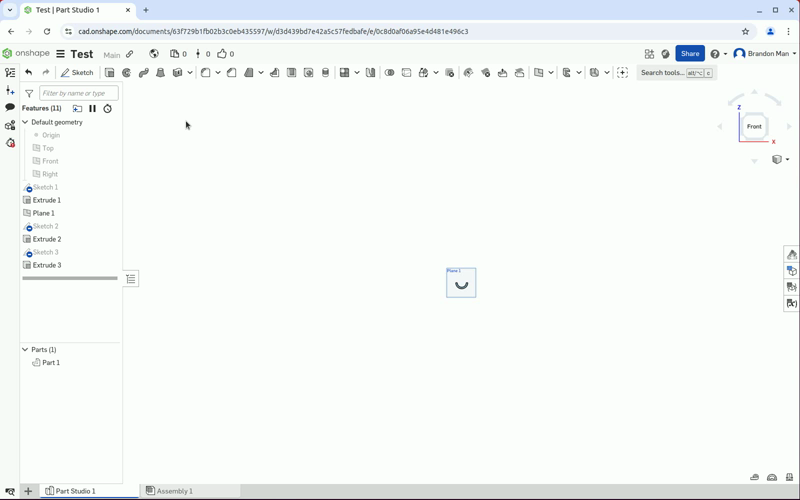
mouse_move(73, 189)
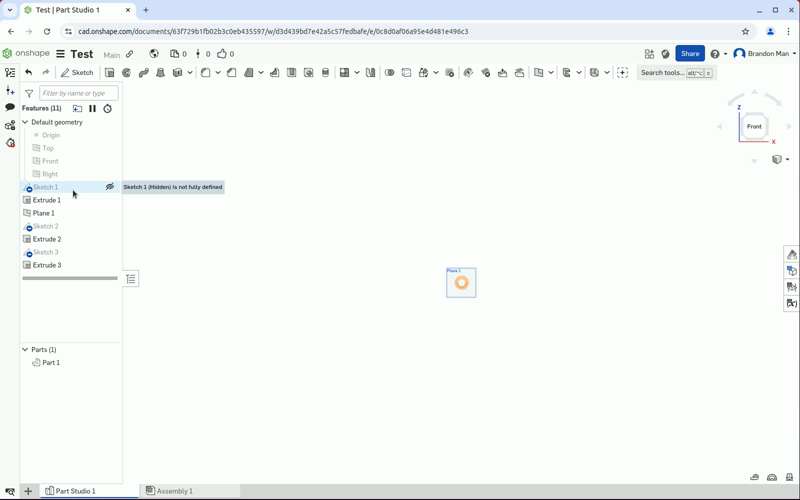
click(73, 189)
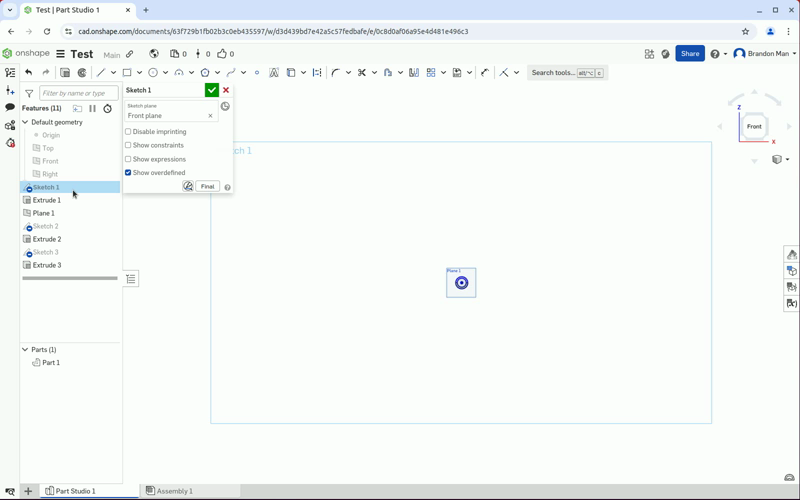
mouse_move(229, 92)
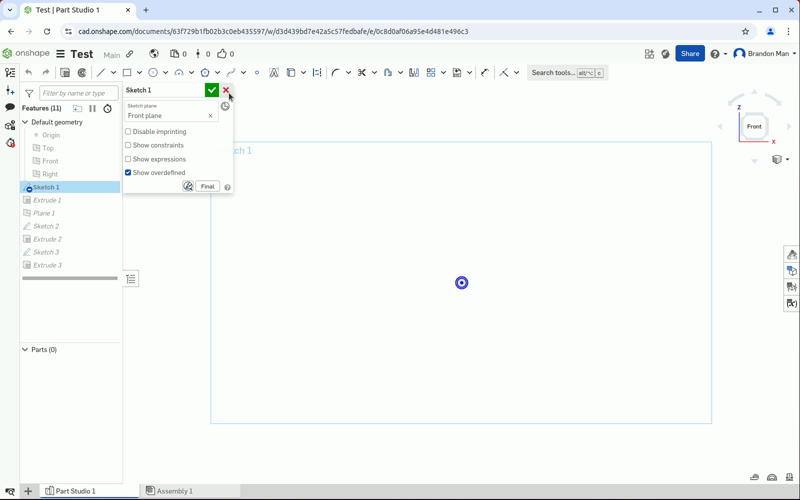
click(229, 92)
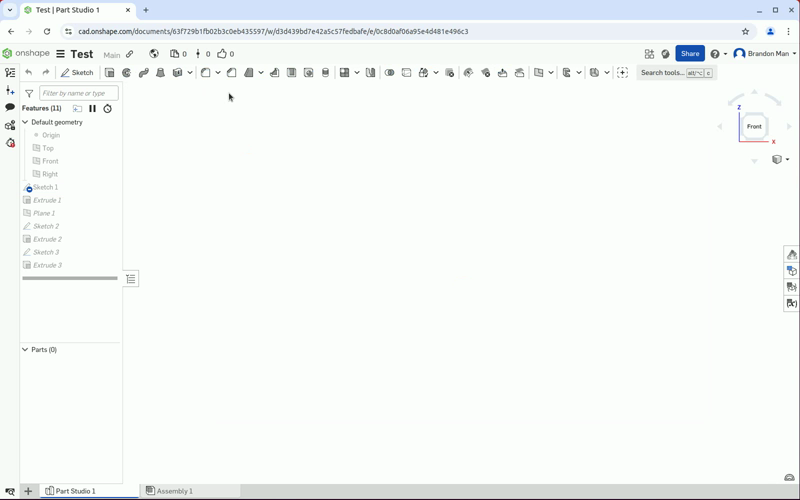
key(shift+s)
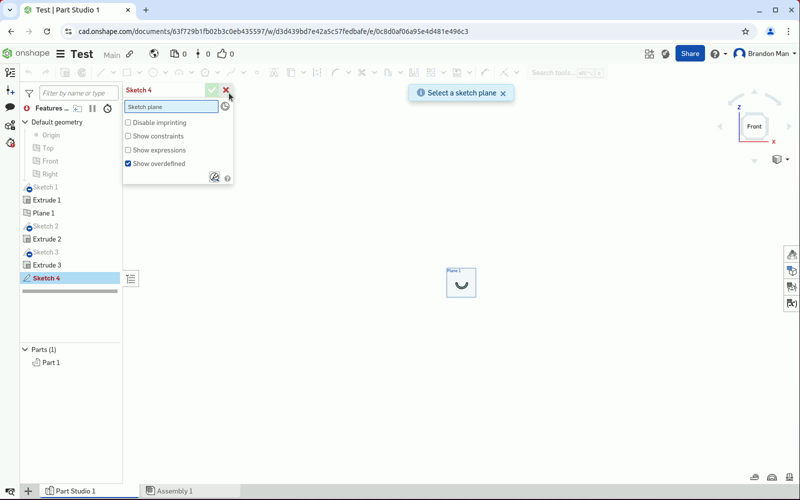
mouse_move(73, 215)
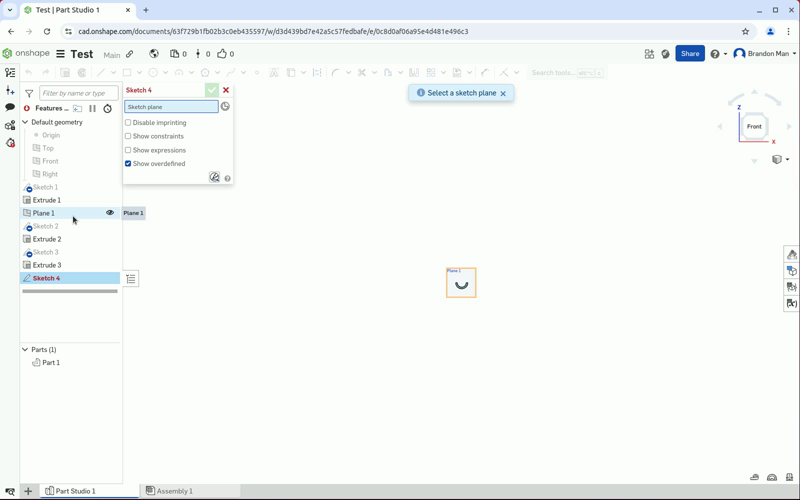
click(73, 215)
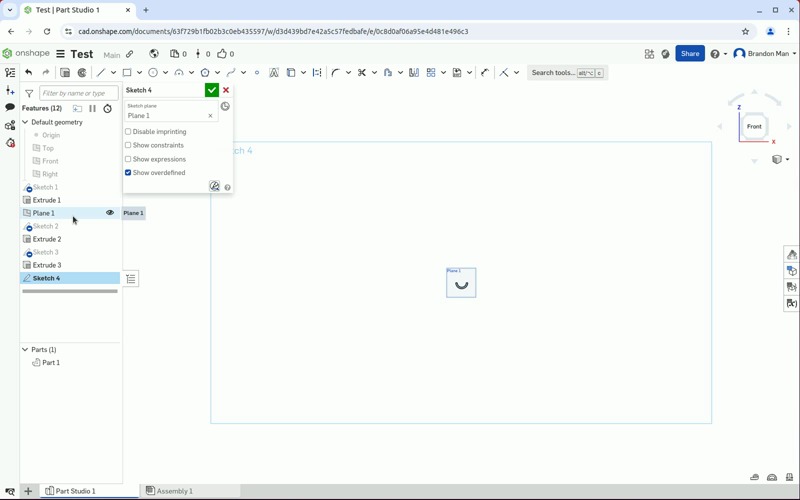
mouse_move(73, 352)
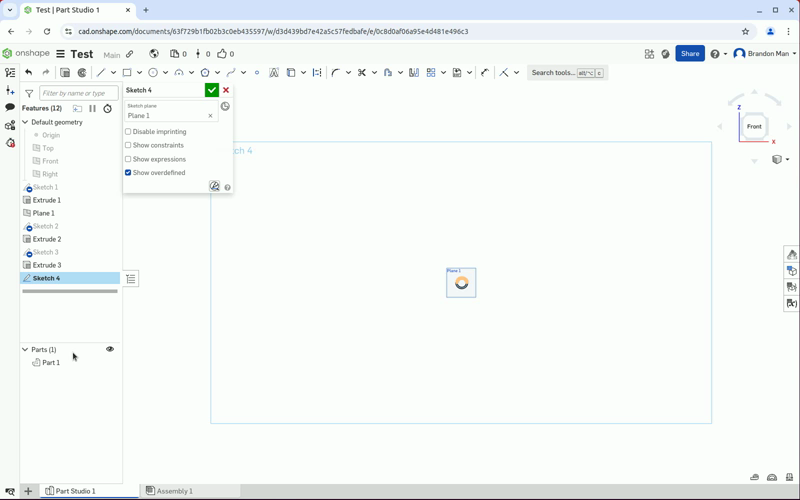
key(y)
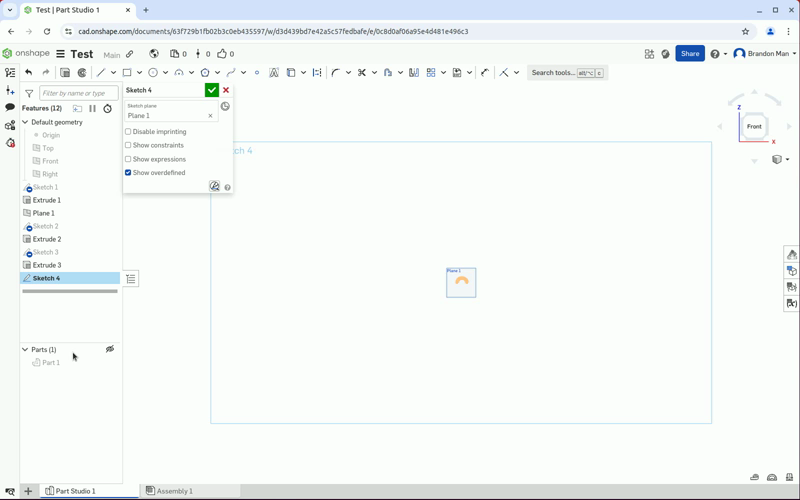
key(l)
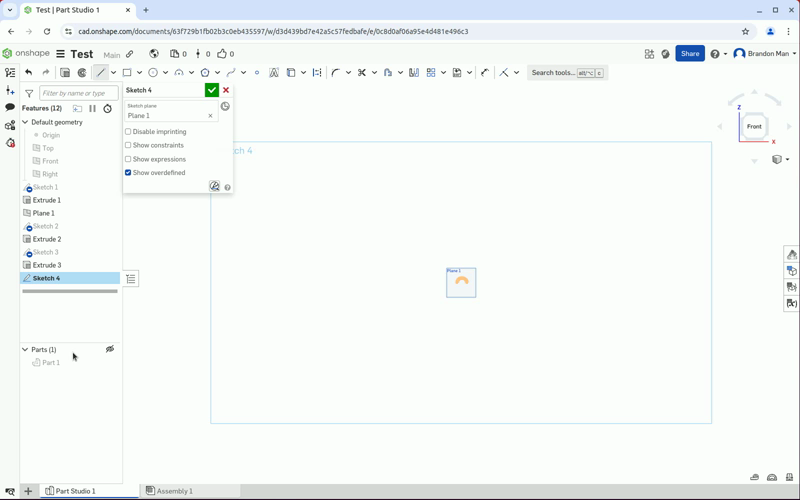
key_down(shift)
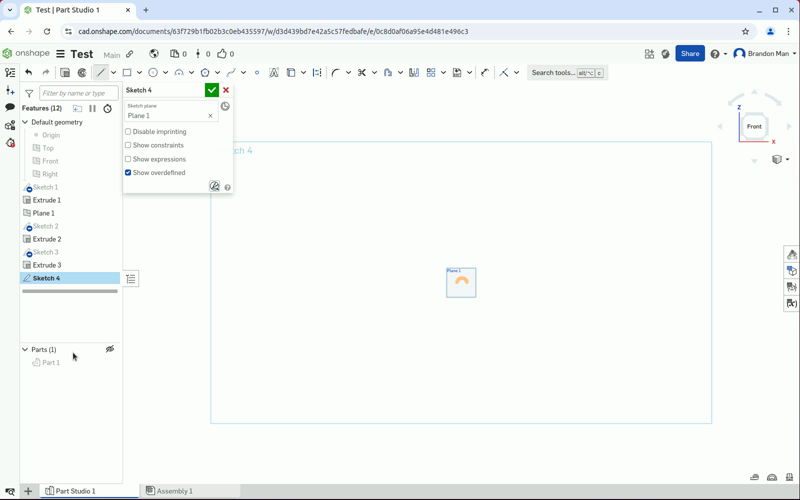
mouse_move(457, 282)
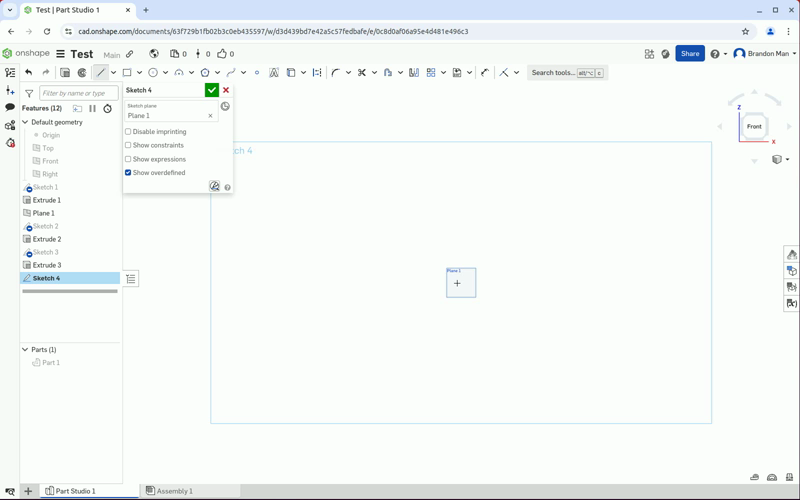
click(457, 282)
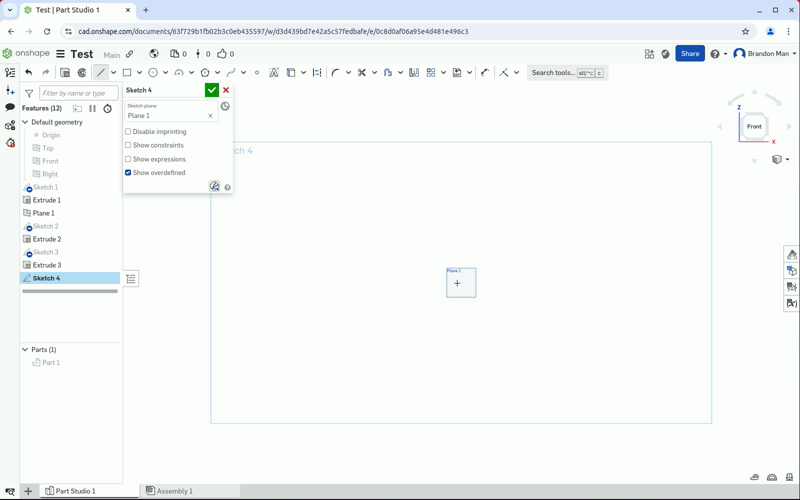
key_up(shift)
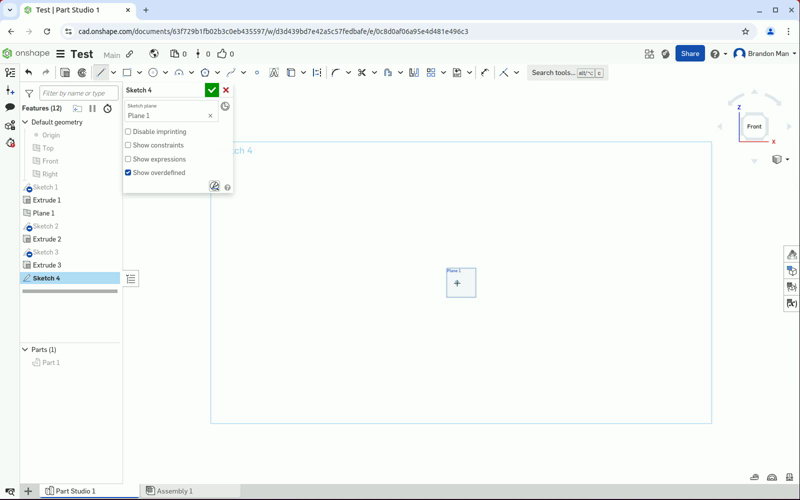
key_down(shift)
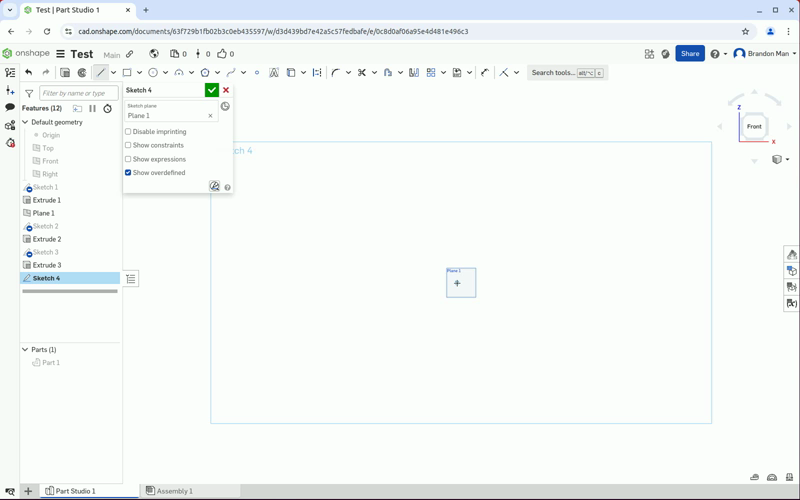
mouse_move(487, 282)
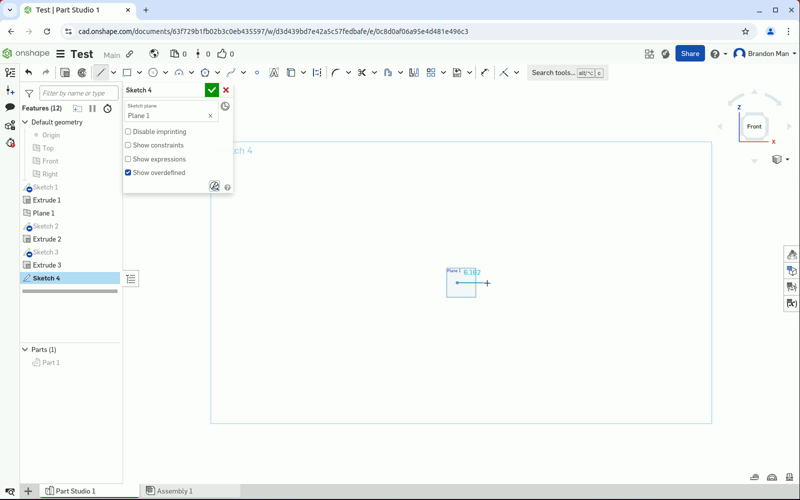
mouse_move(461, 282)
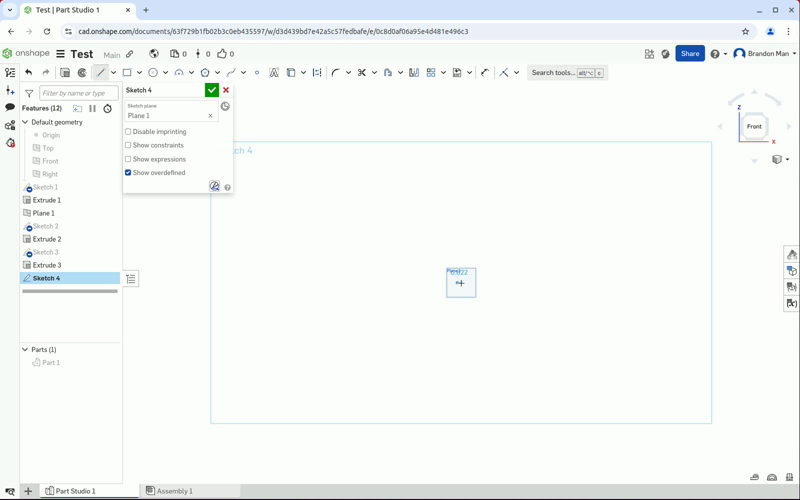
scroll(6)
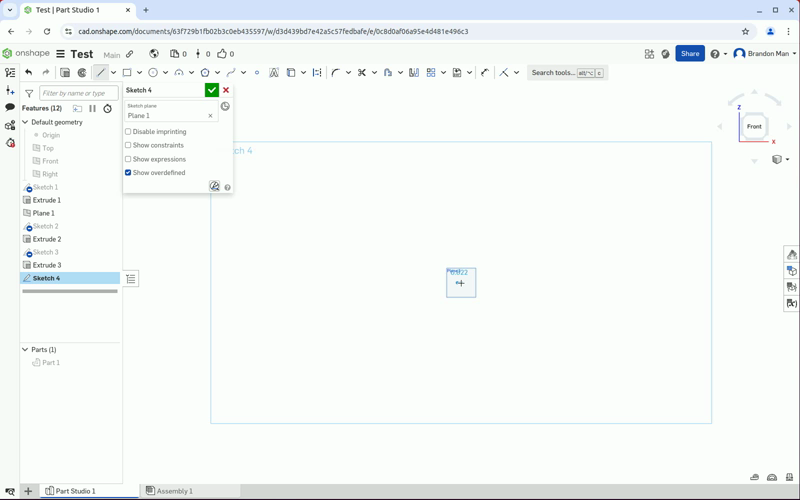
scroll(6)
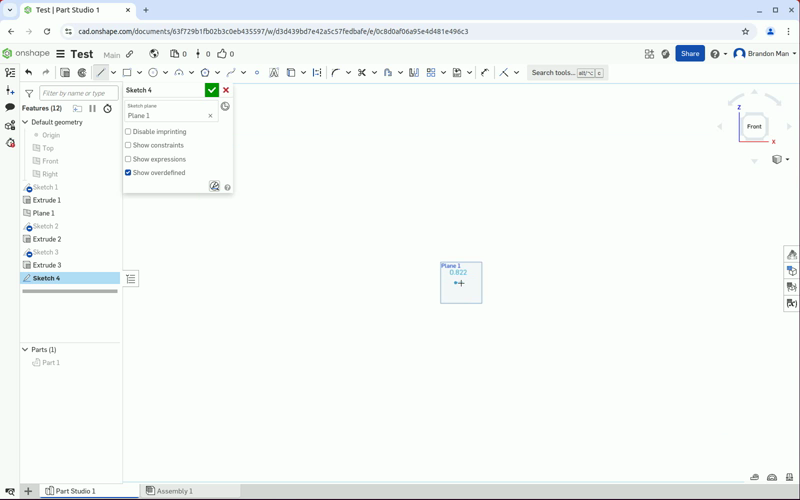
scroll(6)
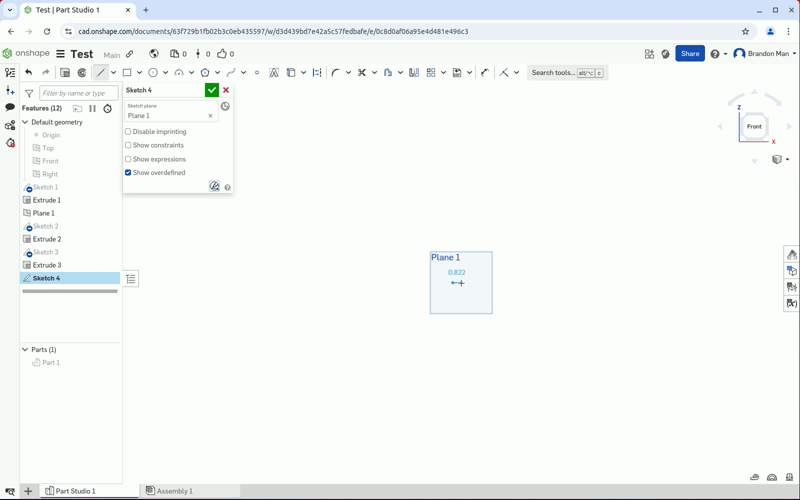
scroll(6)
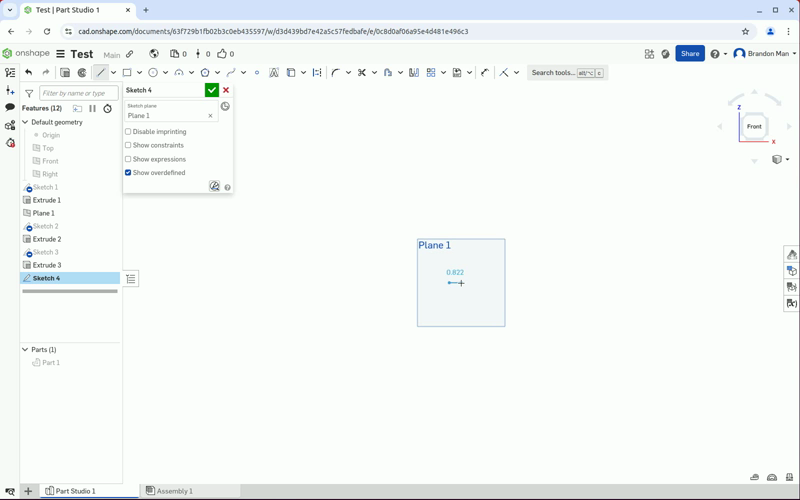
scroll(6)
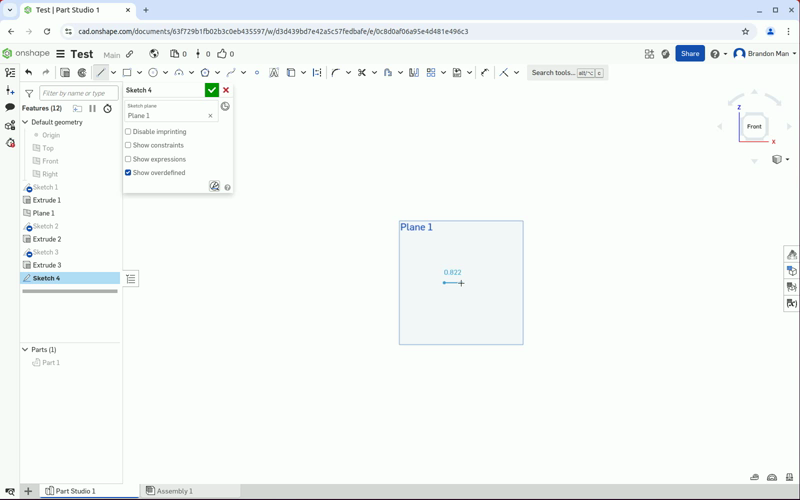
scroll(6)
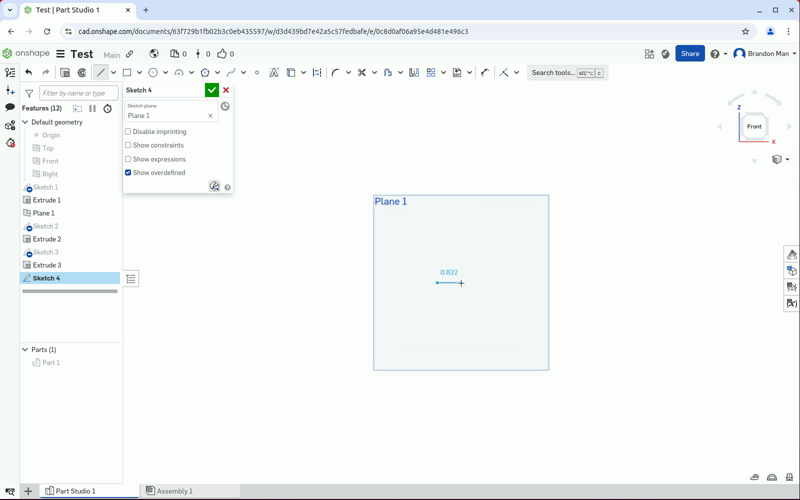
scroll(6)
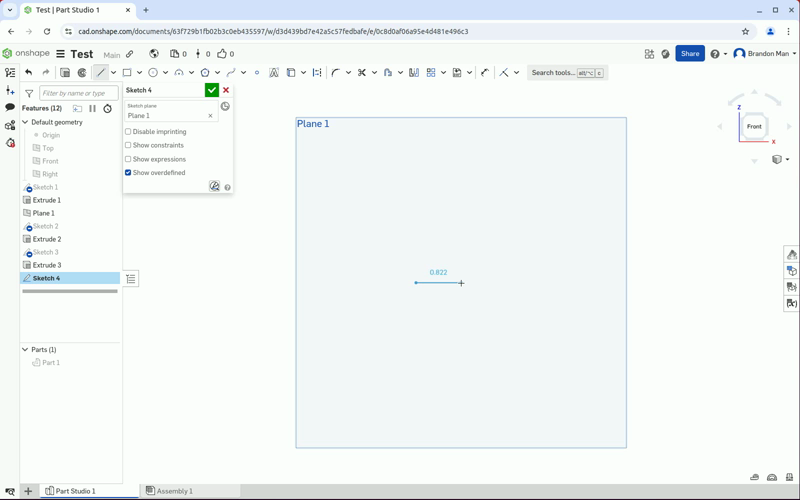
click(461, 282)
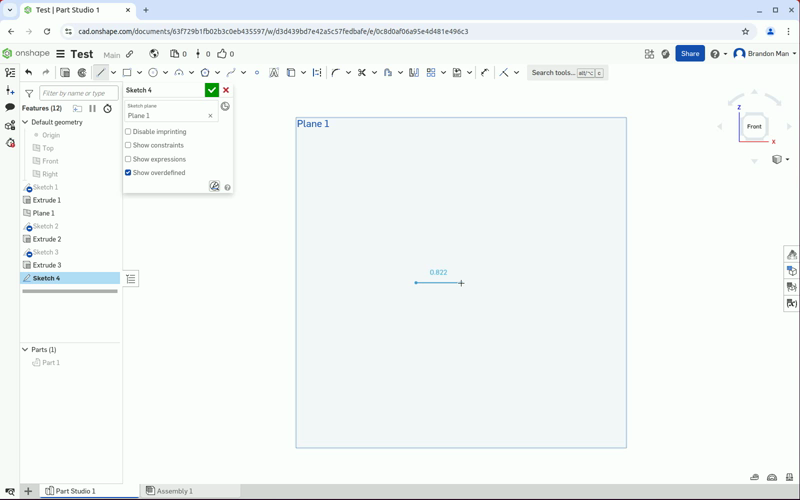
scroll(-6)
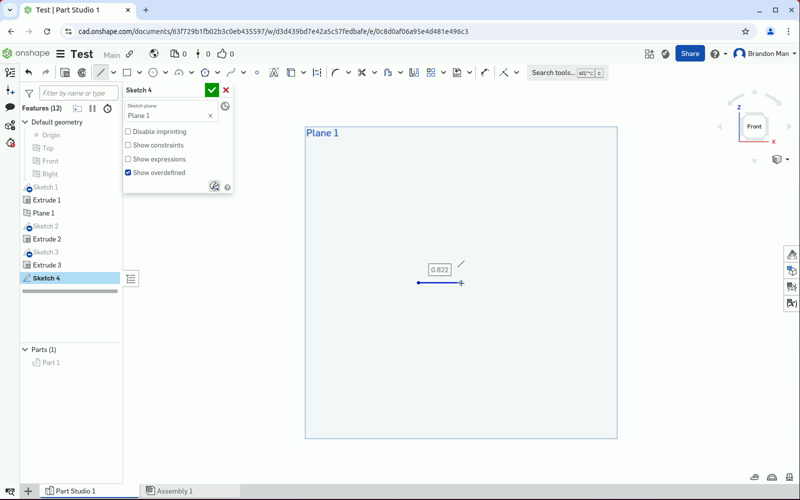
scroll(-6)
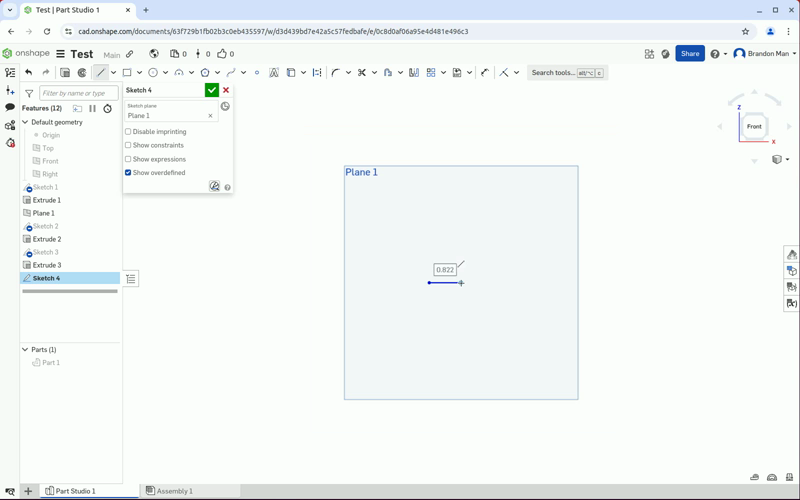
scroll(-6)
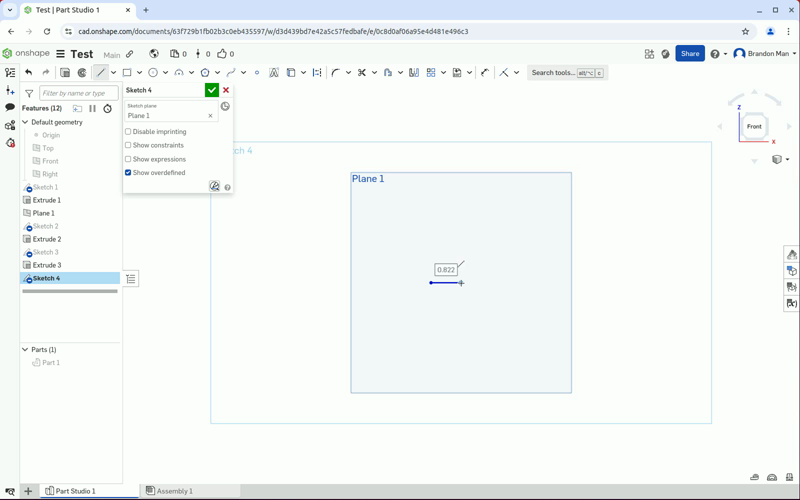
scroll(-6)
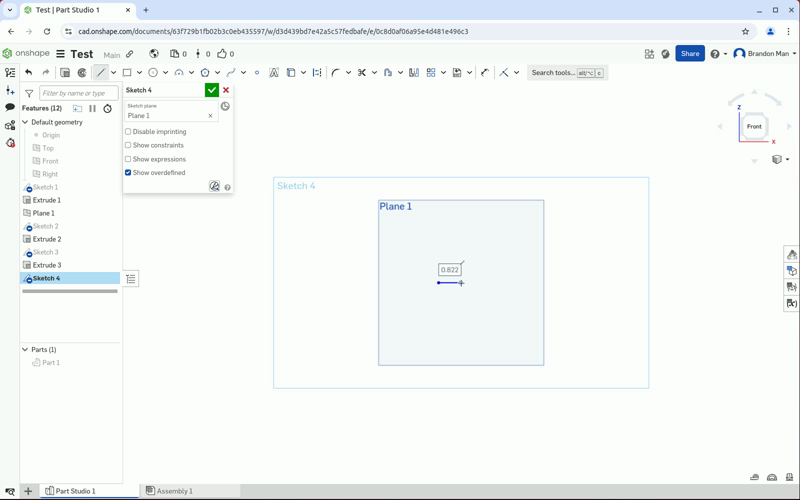
scroll(-6)
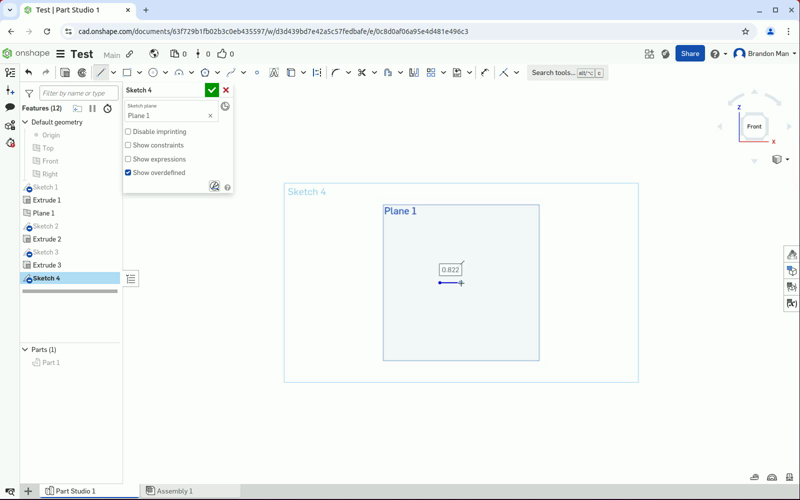
scroll(-6)
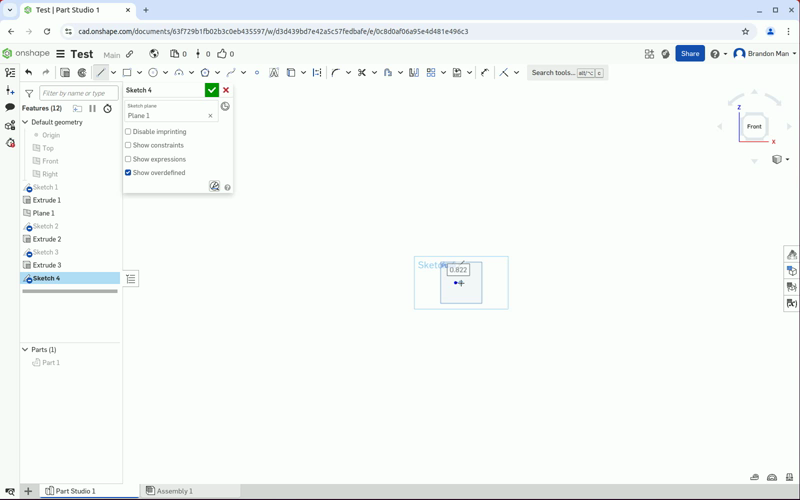
scroll(-6)
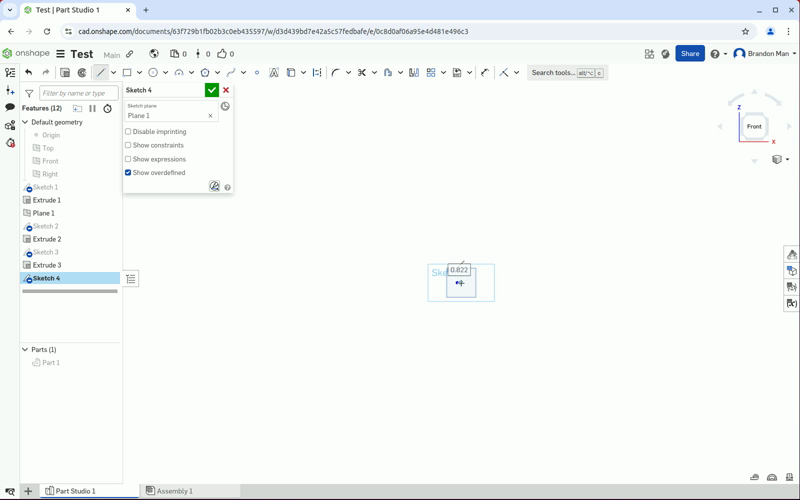
key_up(shift)
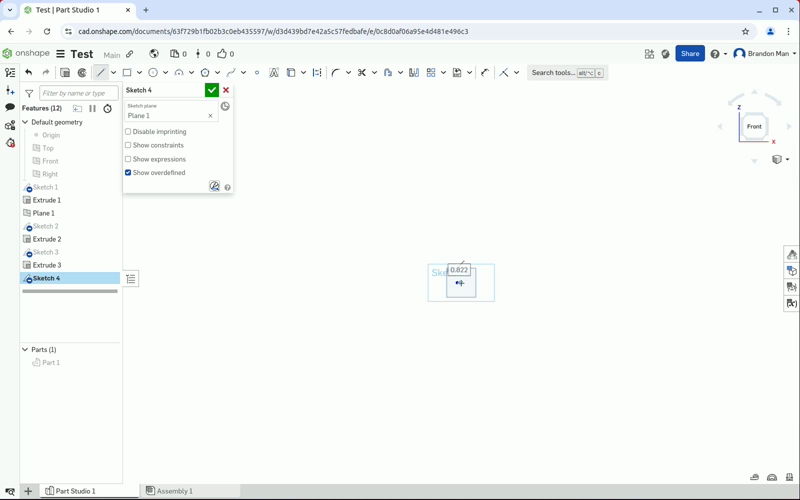
key_down(shift)
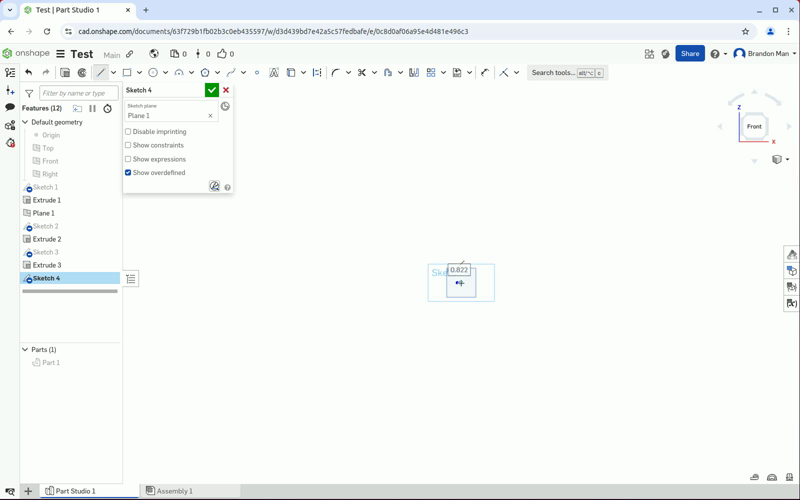
mouse_move(491, 282)
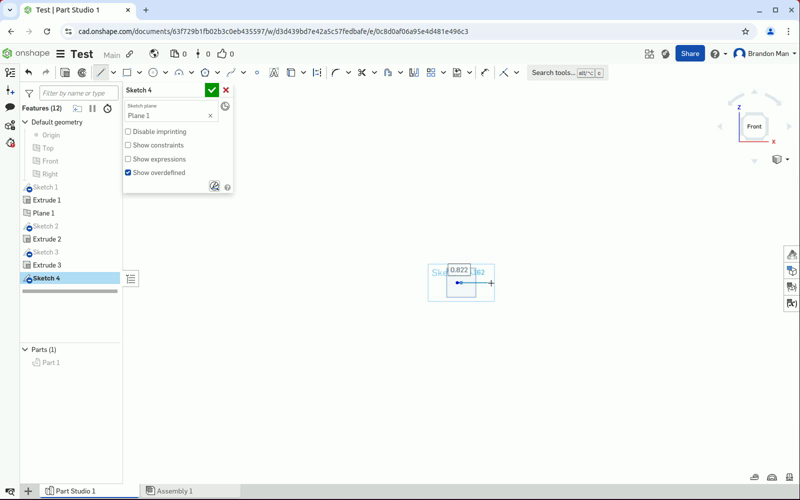
mouse_move(465, 282)
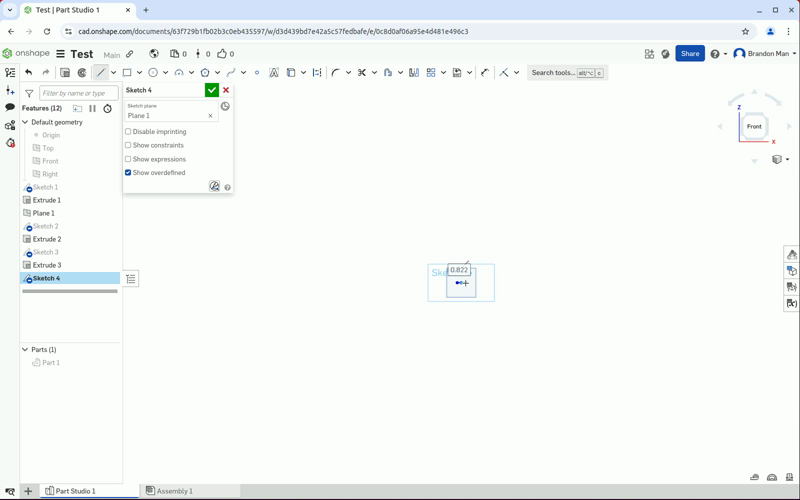
scroll(6)
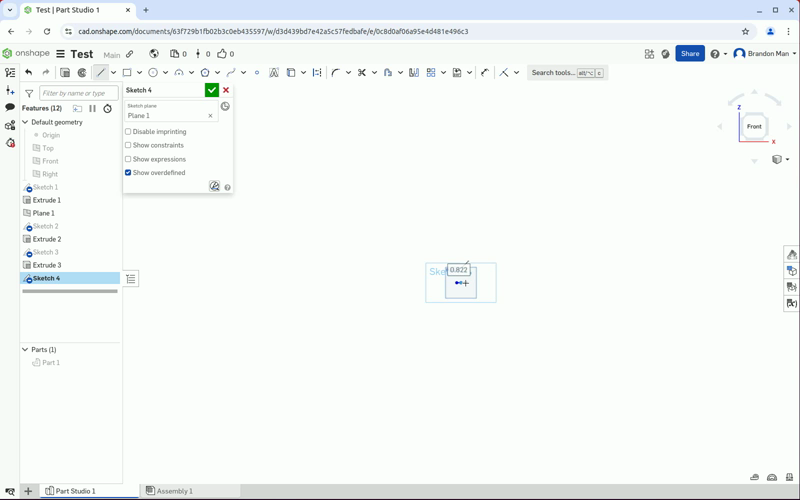
scroll(6)
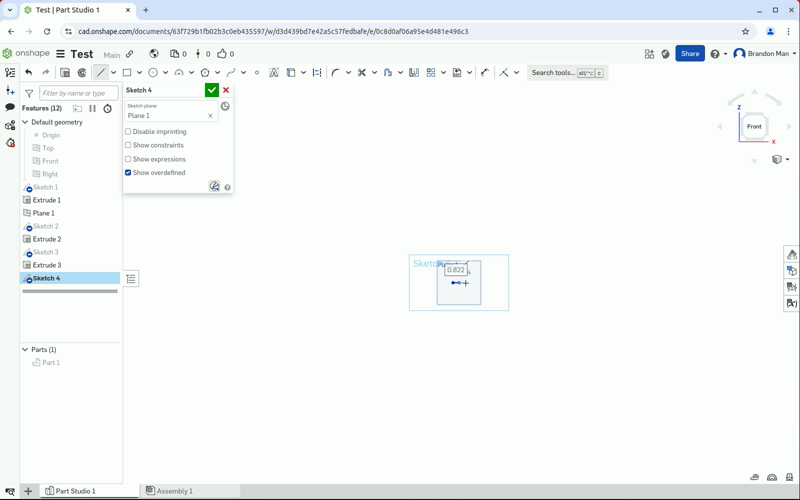
scroll(6)
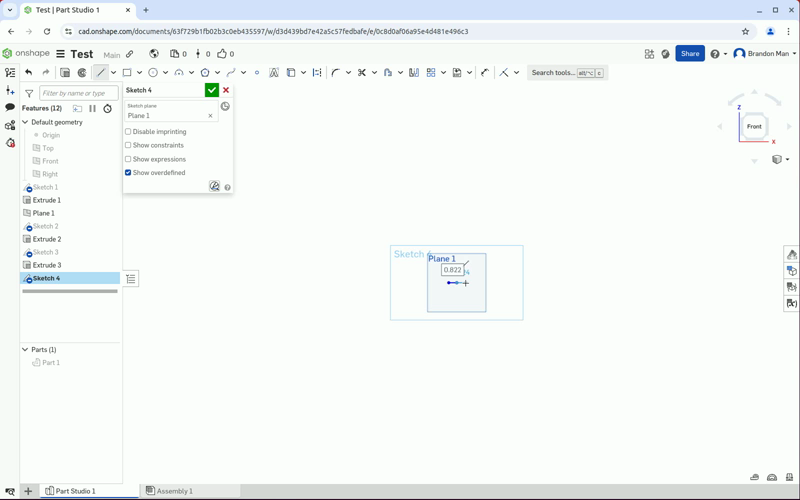
scroll(6)
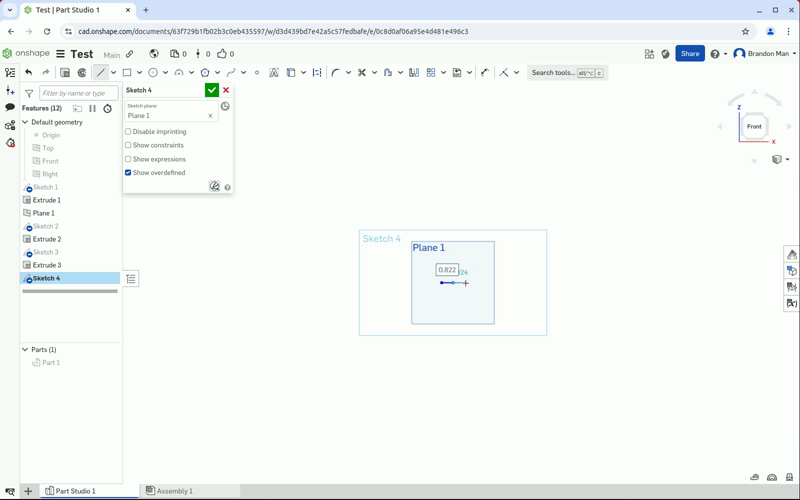
scroll(6)
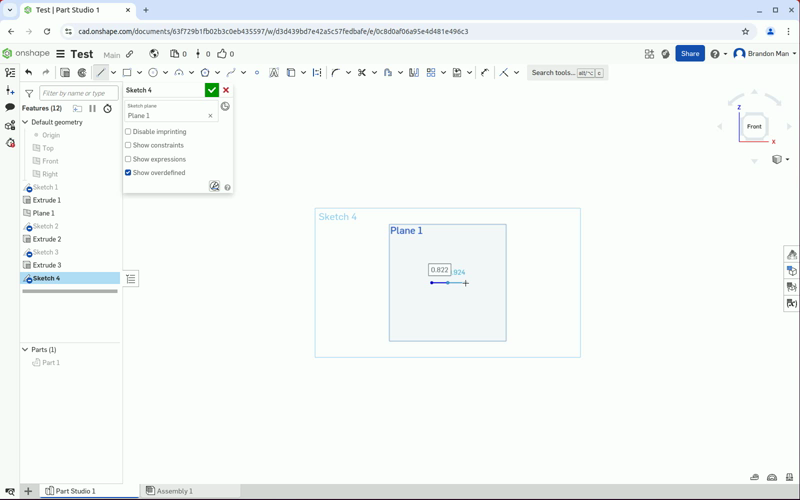
scroll(6)
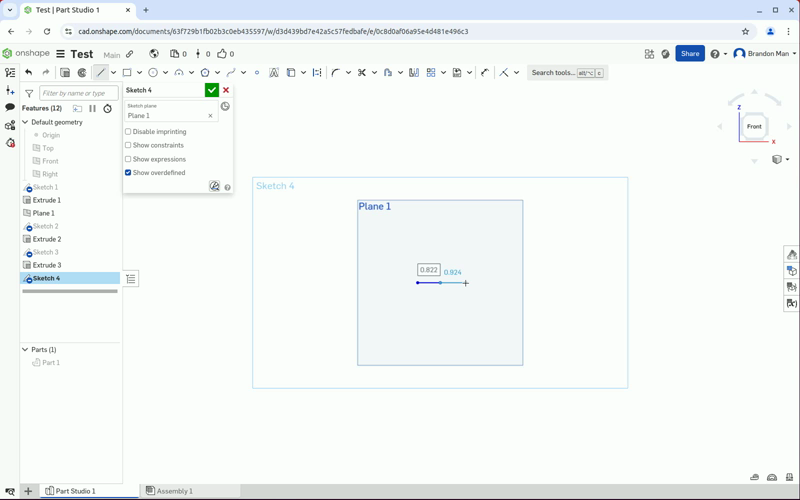
scroll(6)
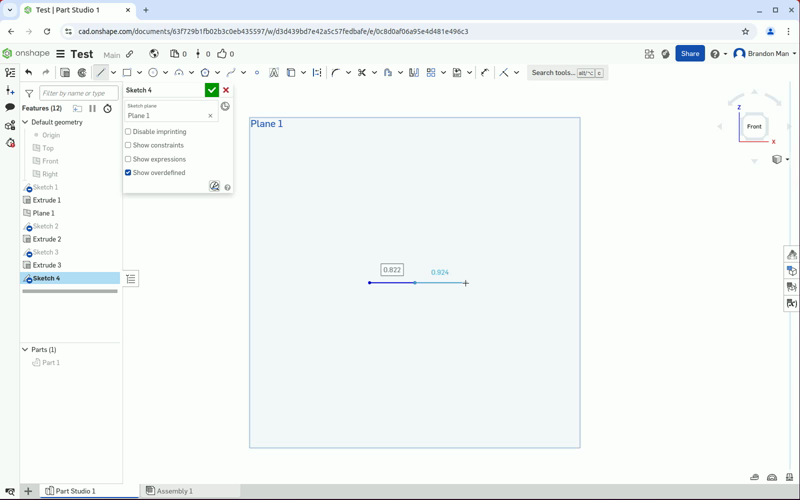
click(465, 282)
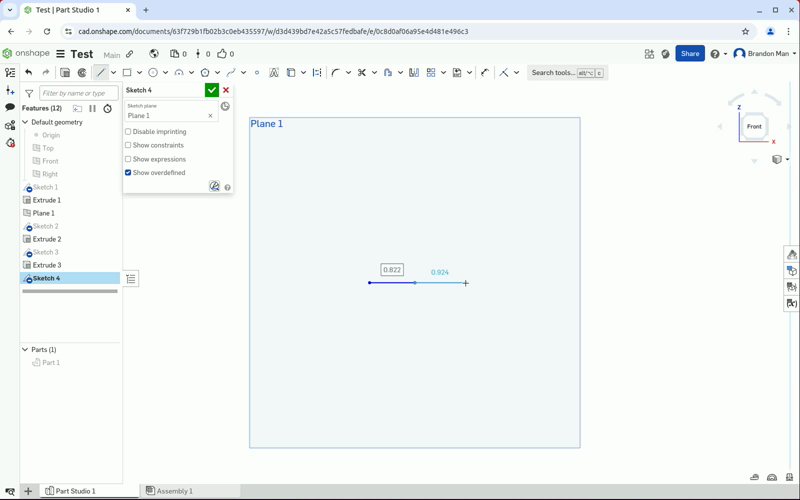
scroll(-6)
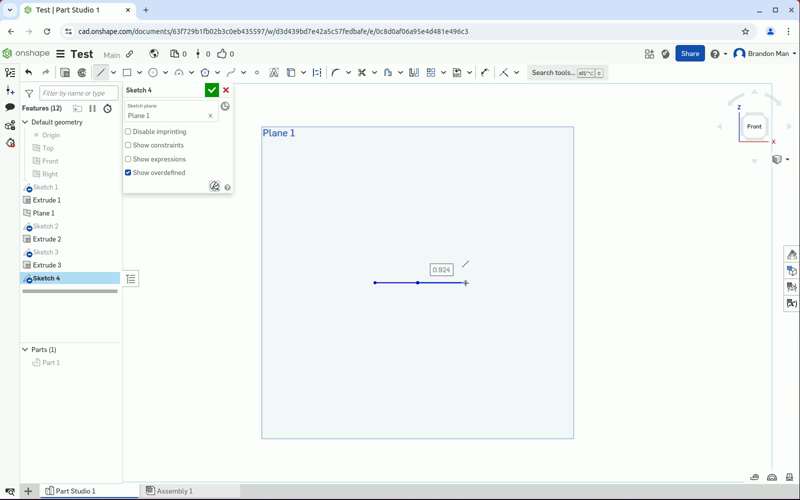
scroll(-6)
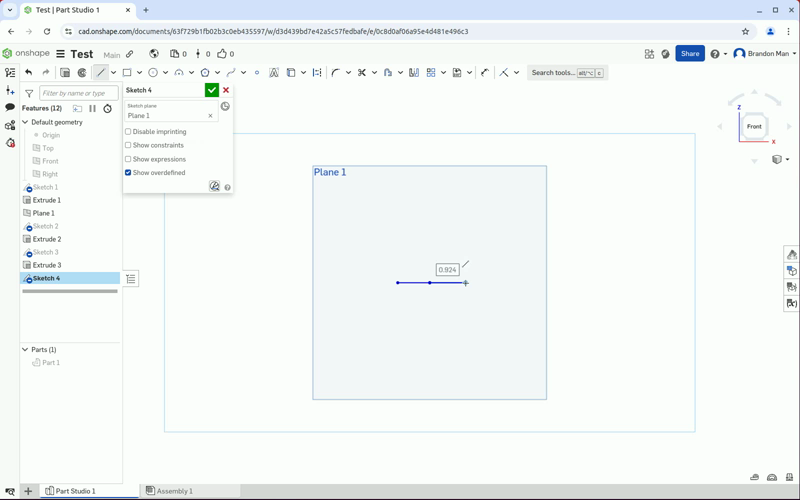
scroll(-6)
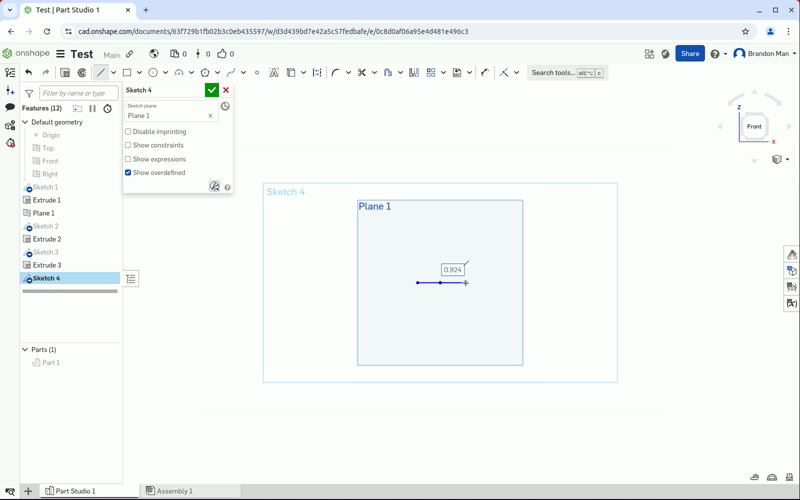
scroll(-6)
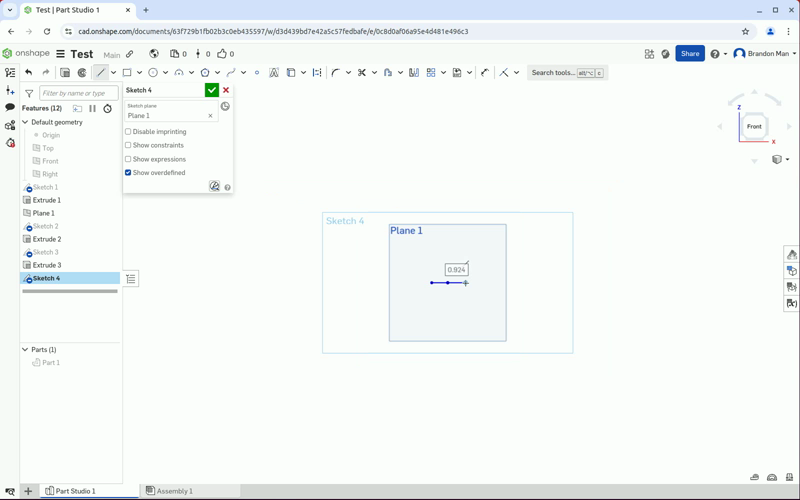
scroll(-6)
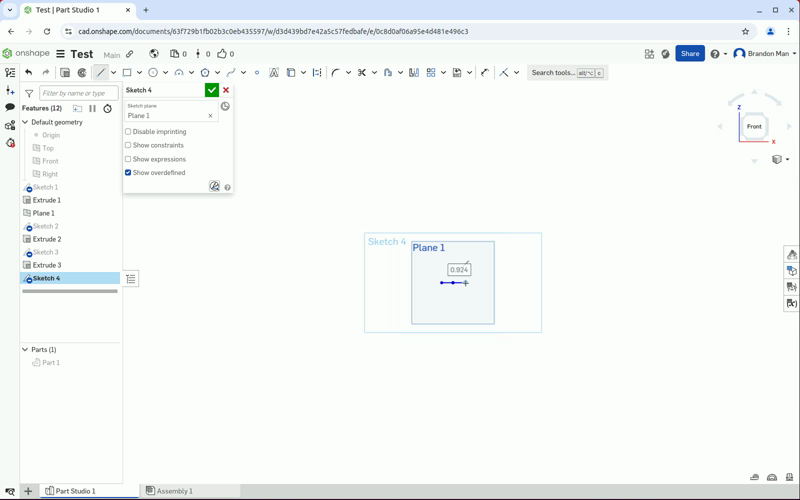
scroll(-6)
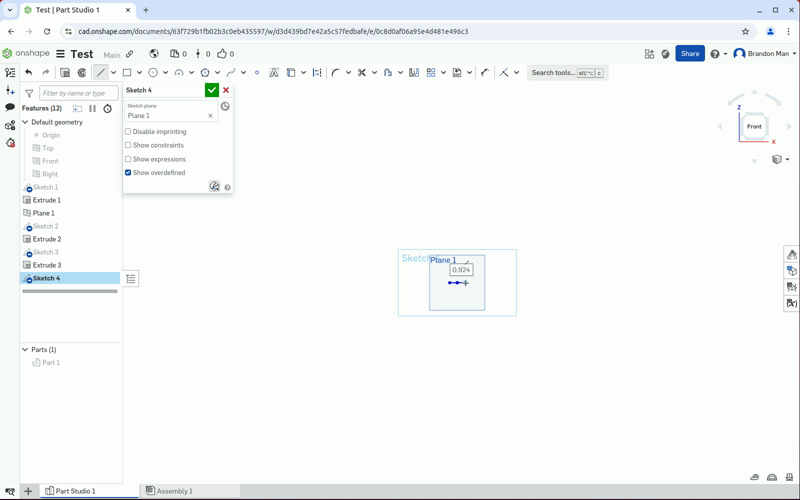
scroll(-6)
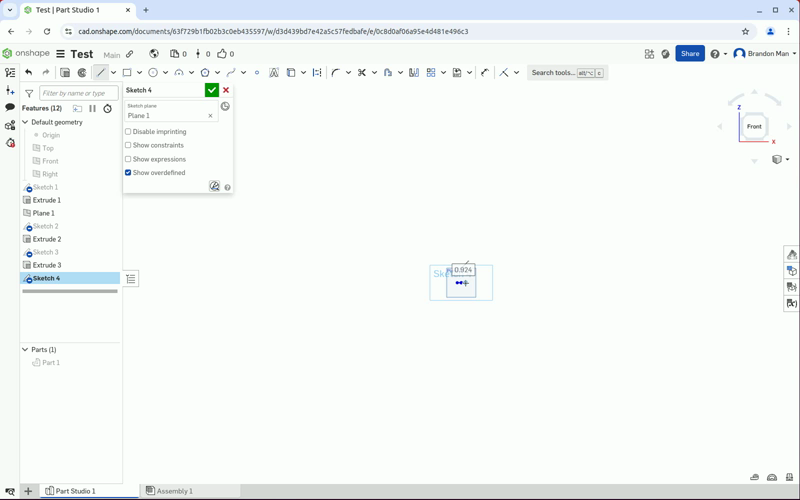
key_up(shift)
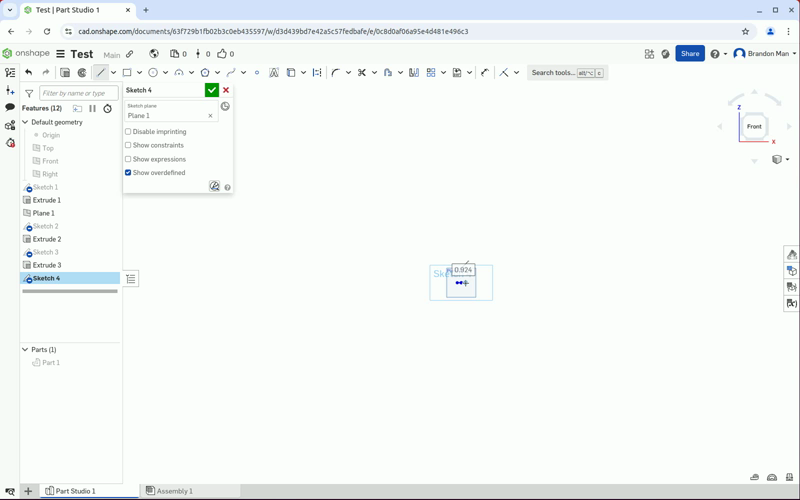
key(esc)
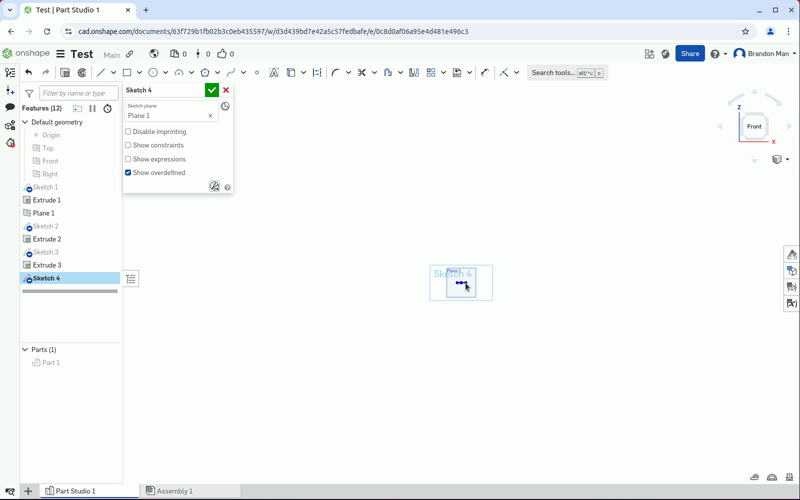
key(a)
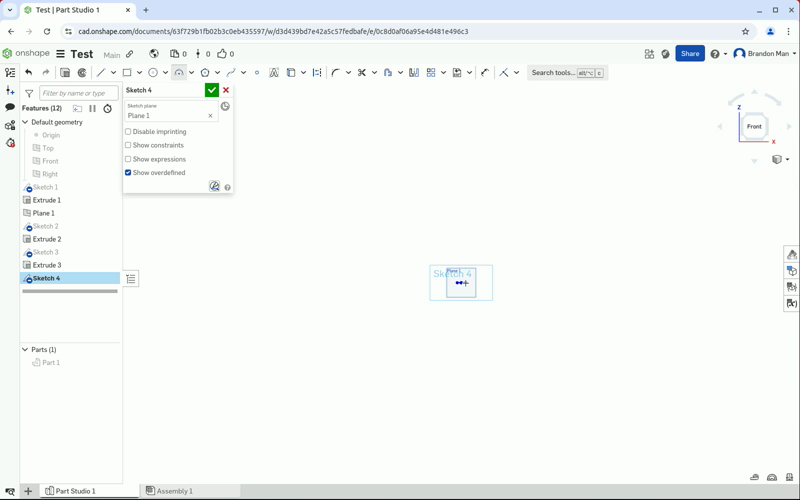
mouse_move(465, 282)
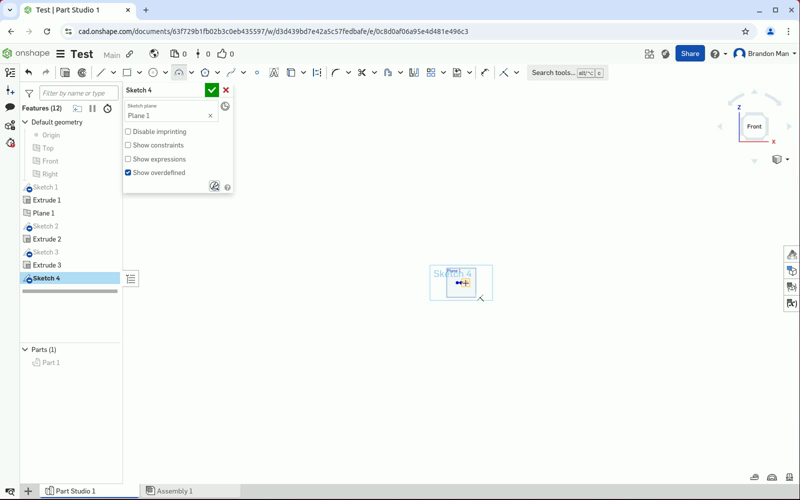
scroll(6)
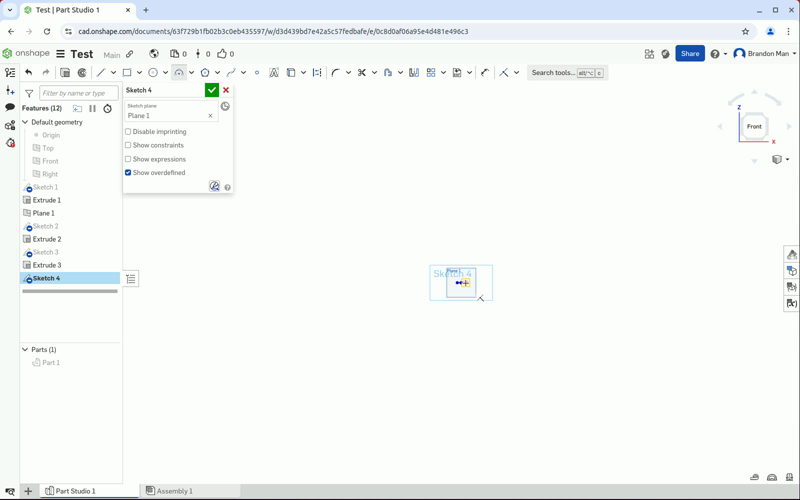
scroll(6)
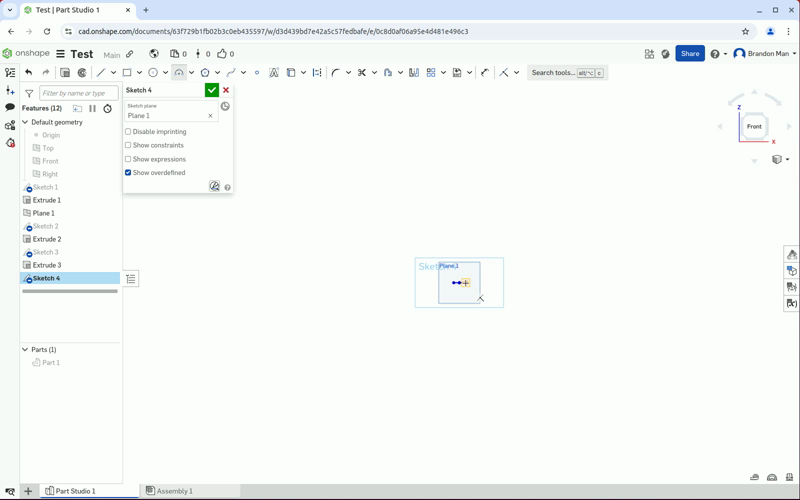
scroll(6)
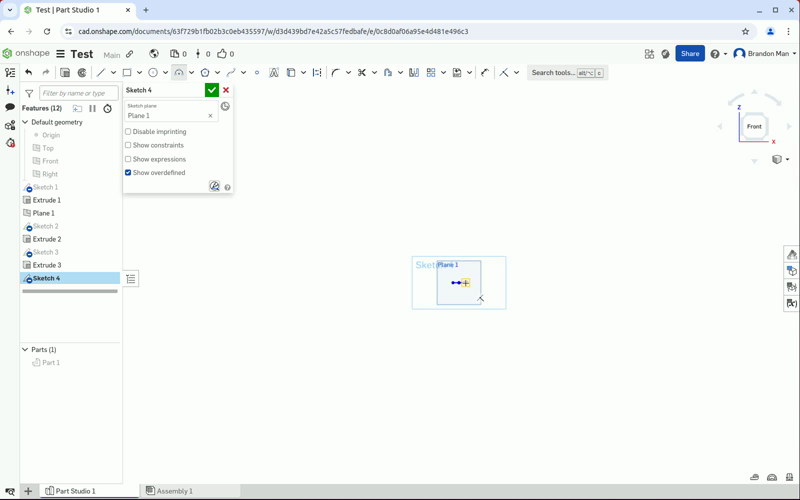
scroll(6)
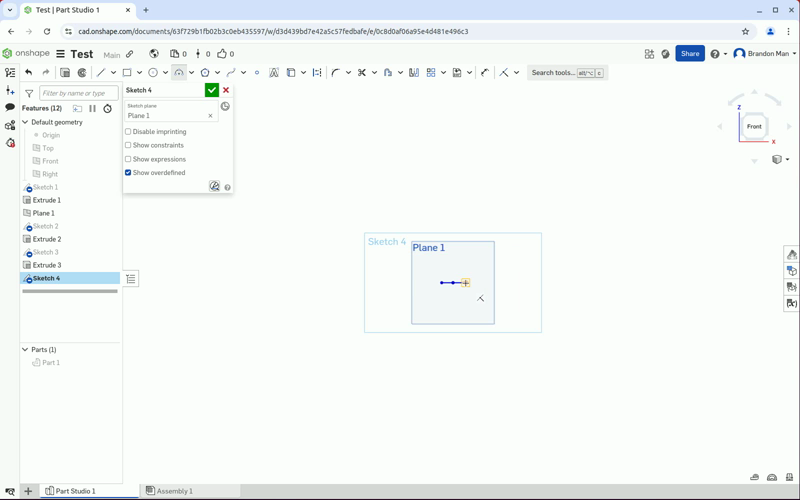
scroll(6)
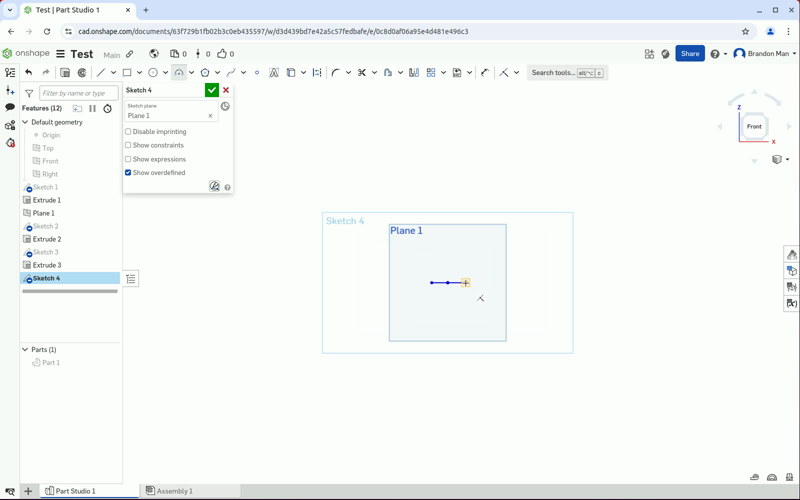
scroll(6)
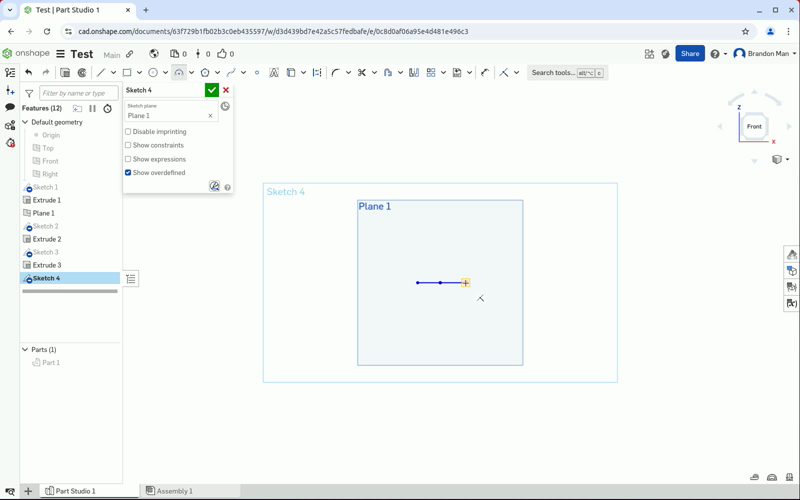
scroll(6)
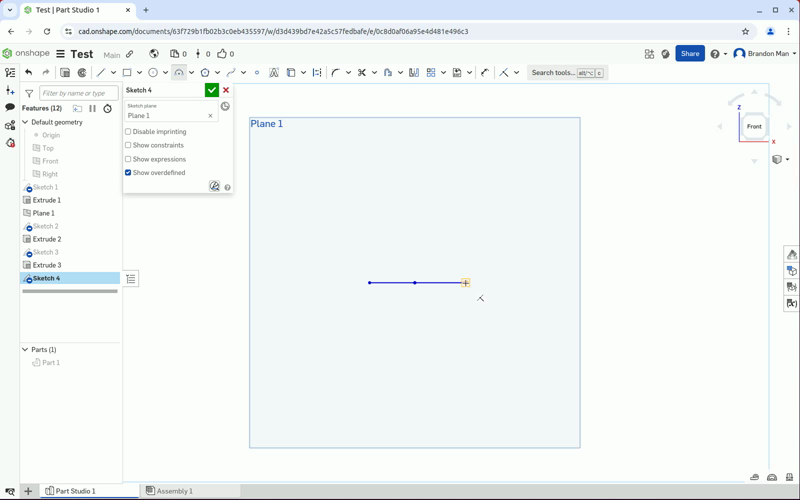
click(465, 282)
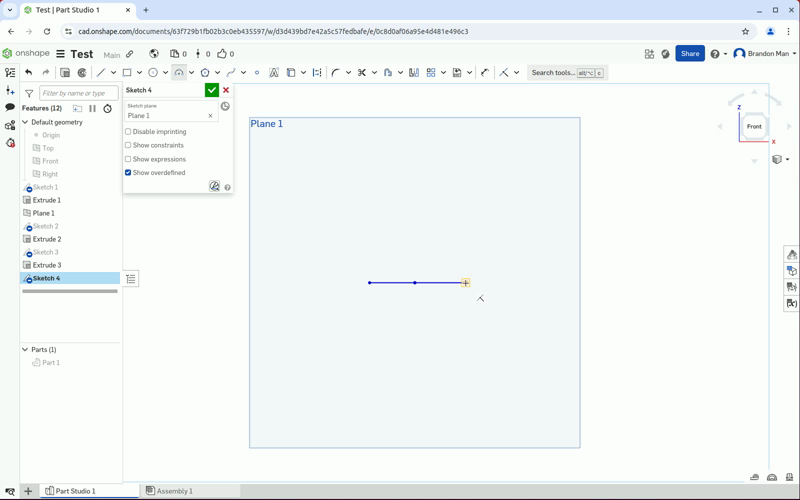
scroll(-6)
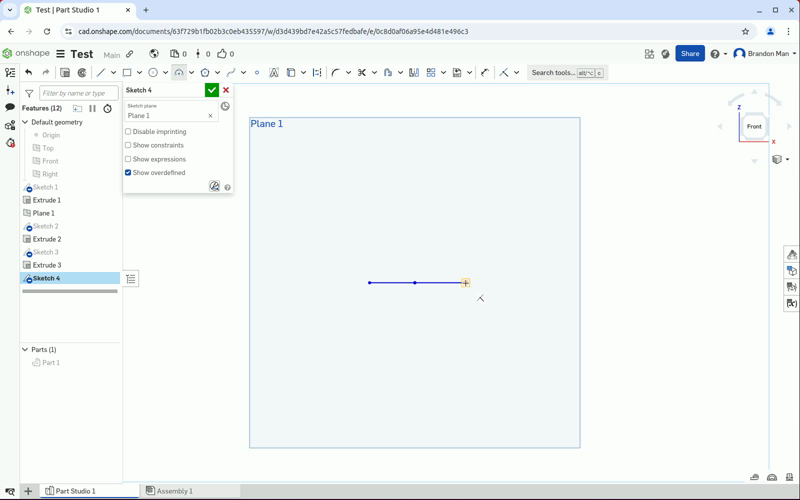
scroll(-6)
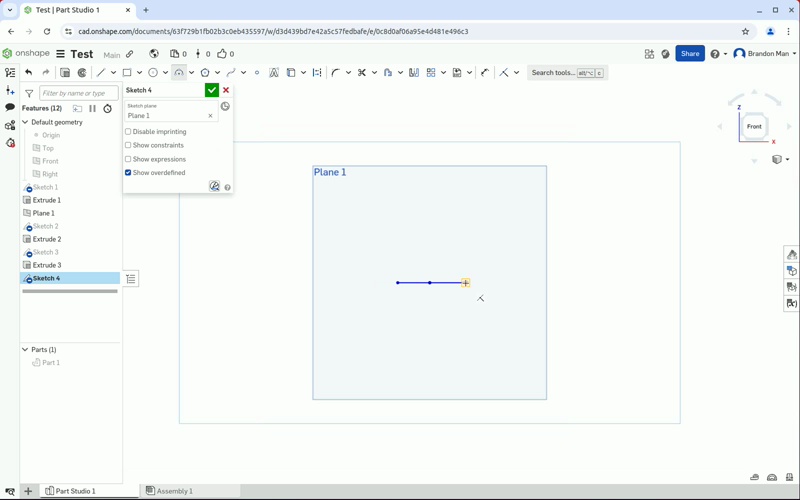
scroll(-6)
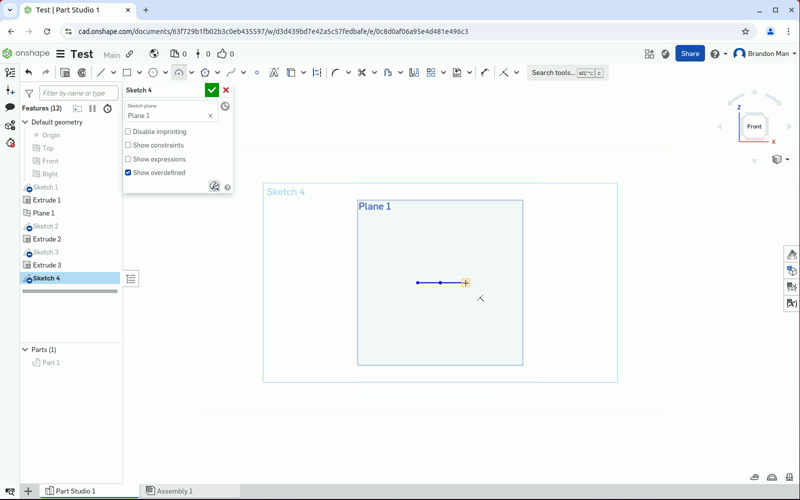
scroll(-6)
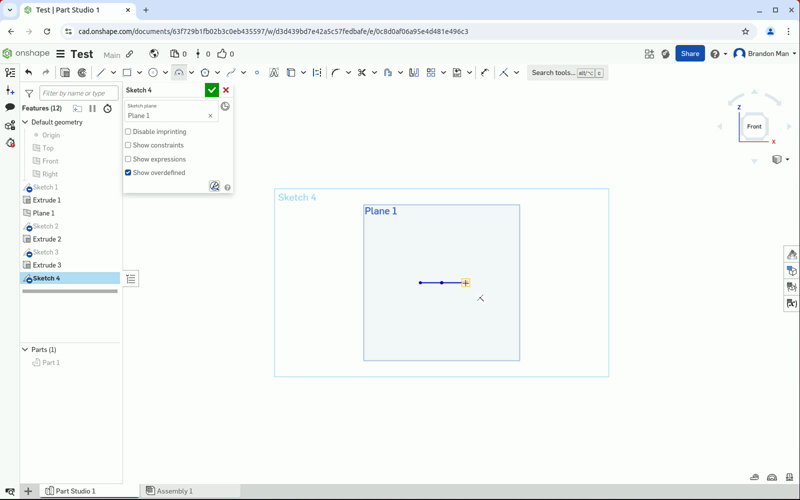
scroll(-6)
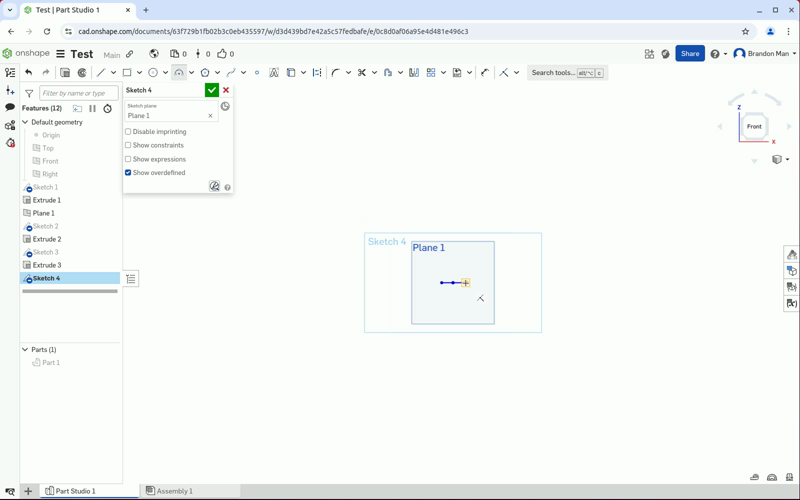
scroll(-6)
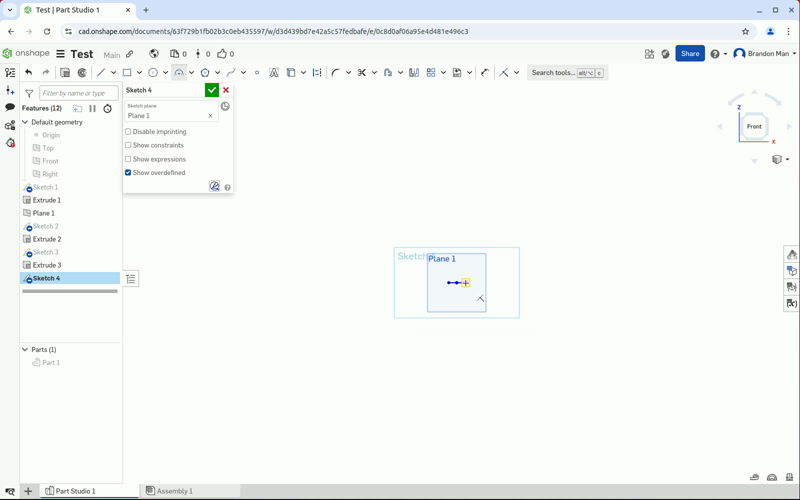
scroll(-6)
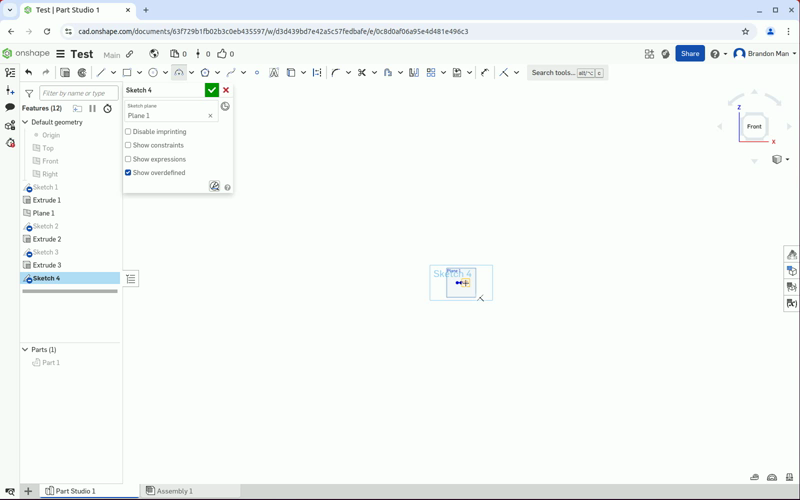
mouse_move(457, 282)
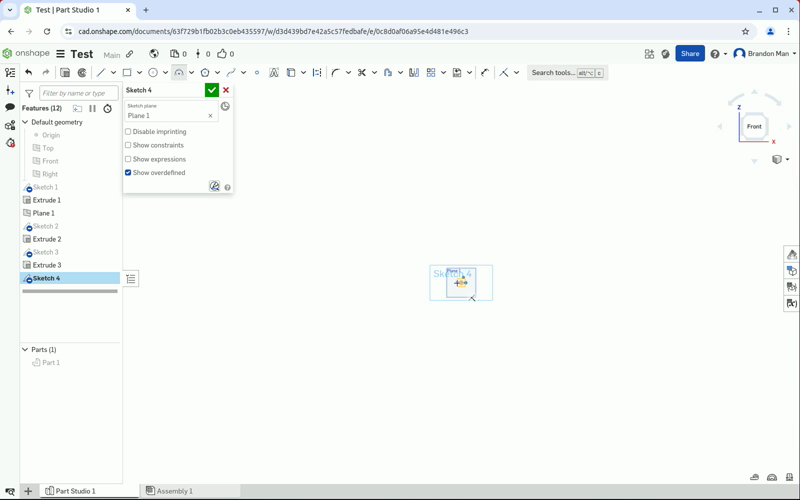
scroll(6)
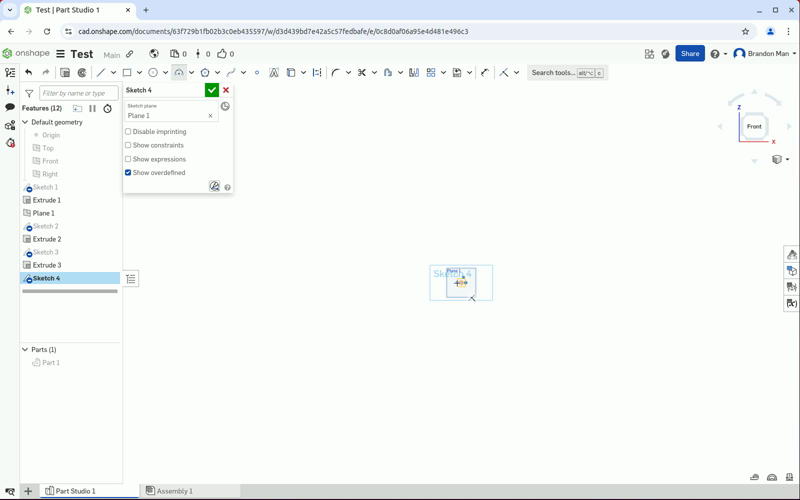
scroll(6)
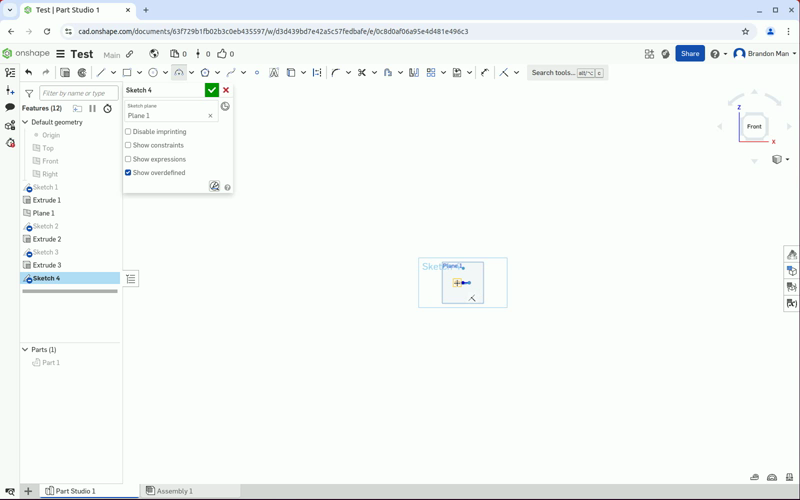
scroll(6)
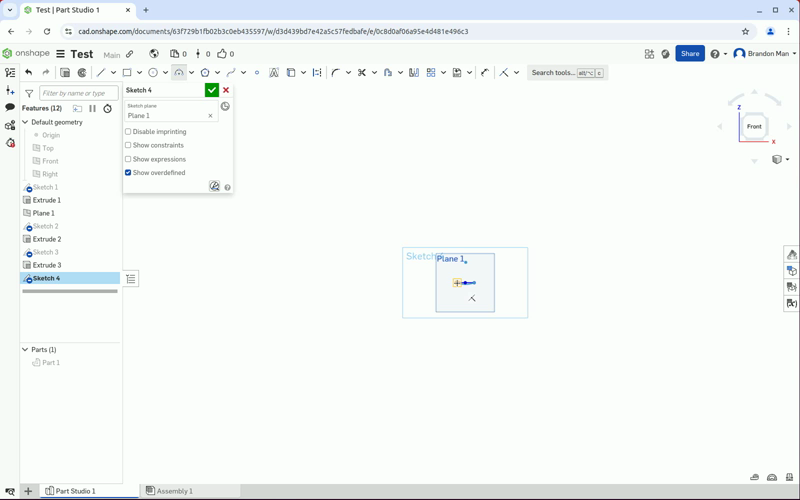
scroll(6)
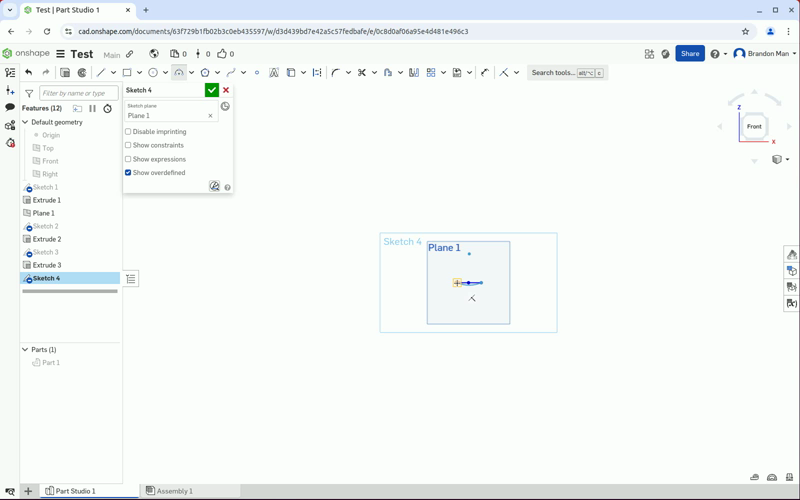
scroll(6)
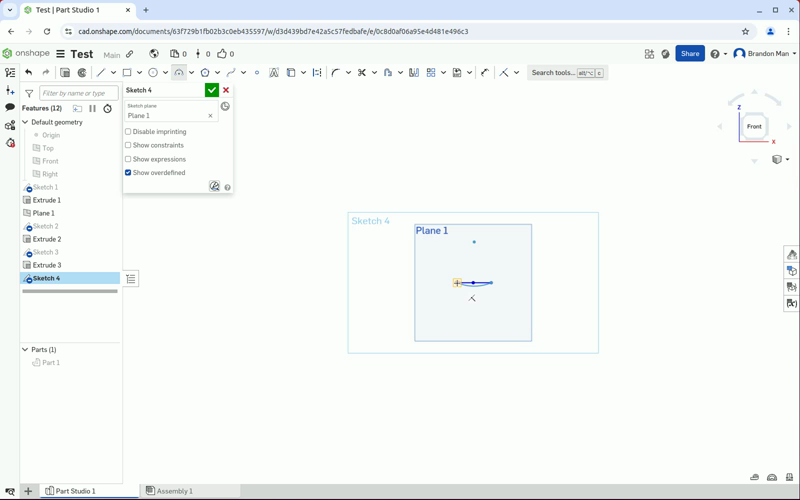
scroll(6)
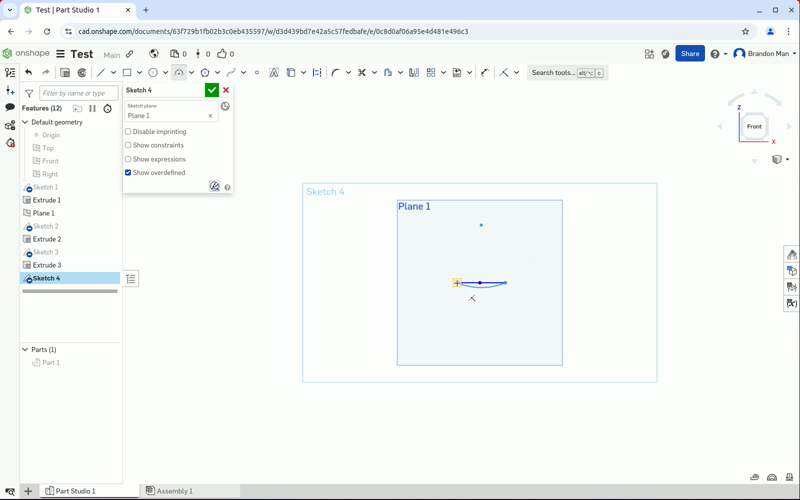
scroll(6)
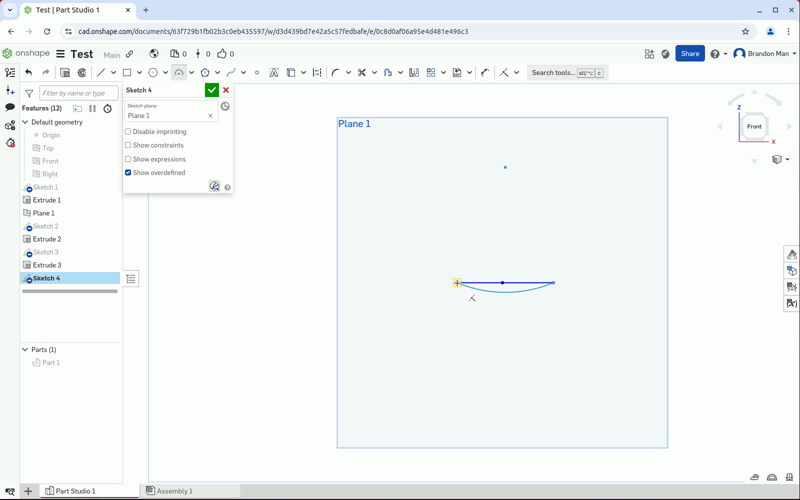
click(457, 282)
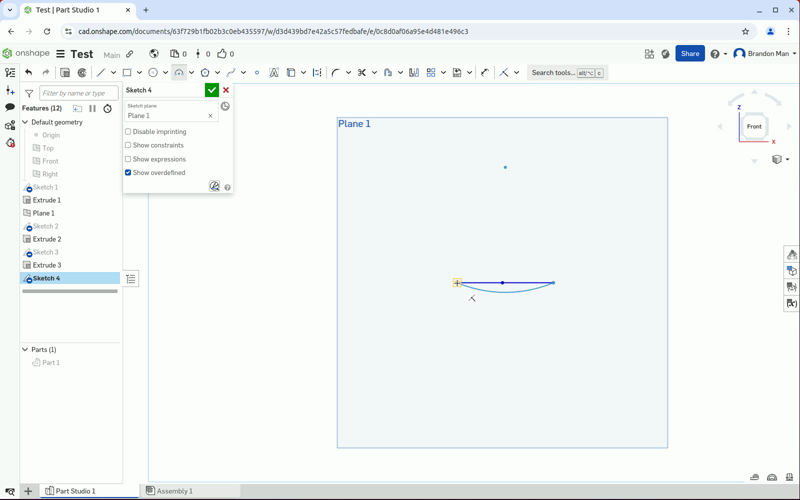
scroll(-6)
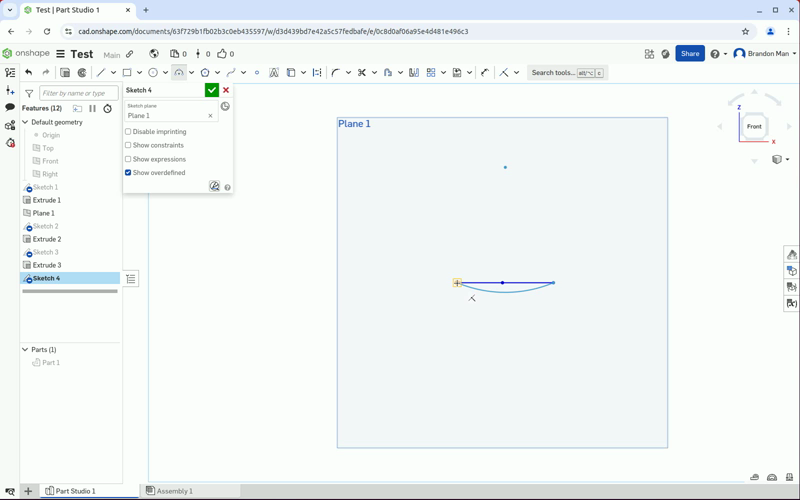
scroll(-6)
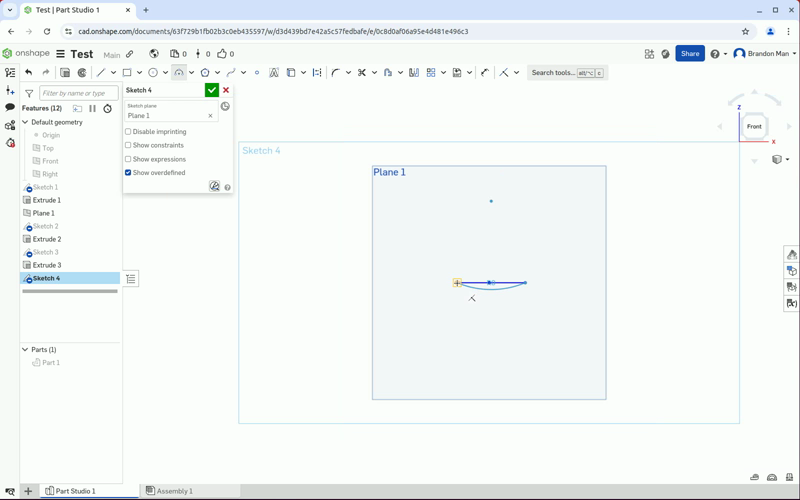
scroll(-6)
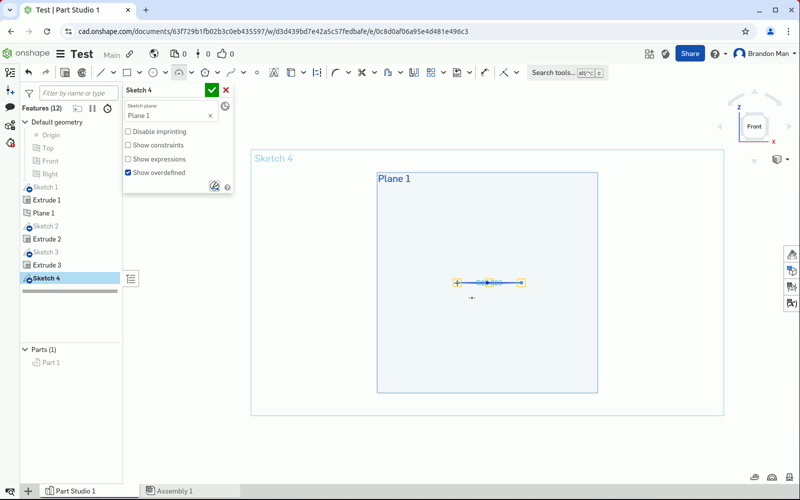
scroll(-6)
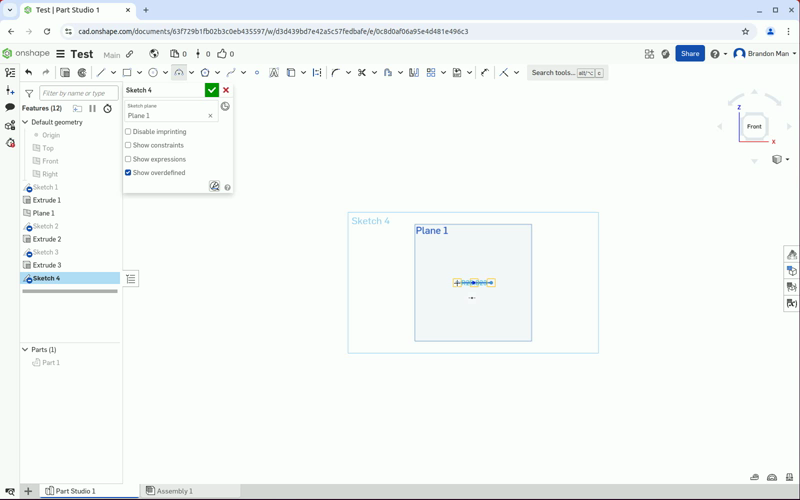
scroll(-6)
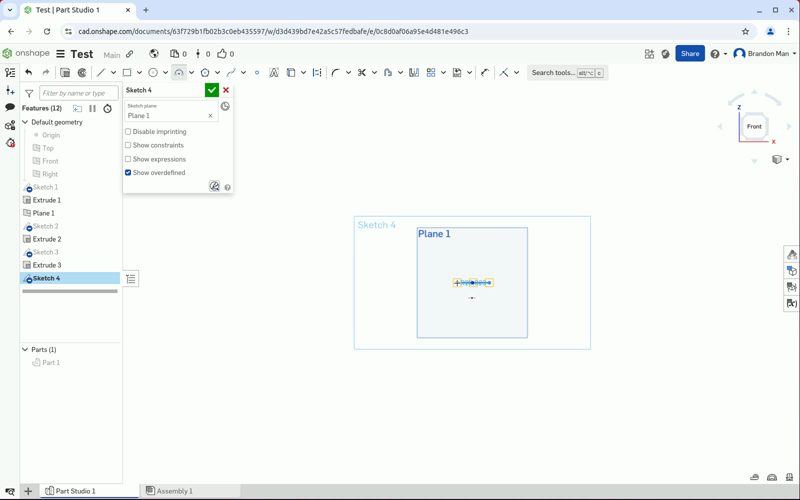
scroll(-6)
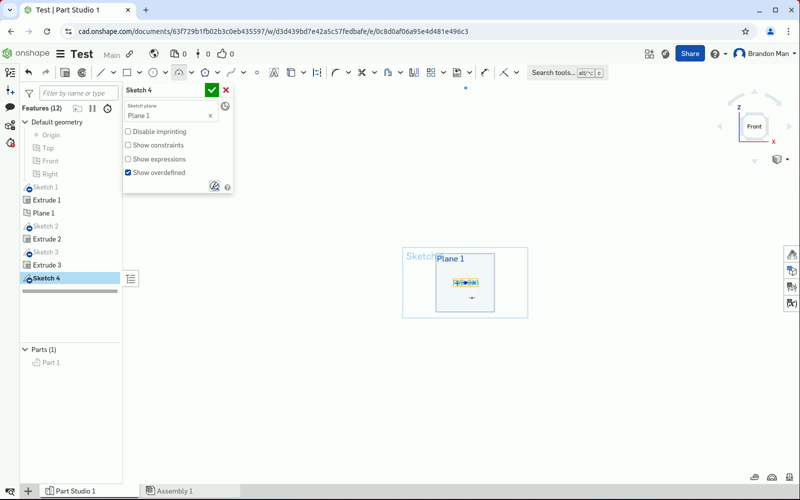
scroll(-6)
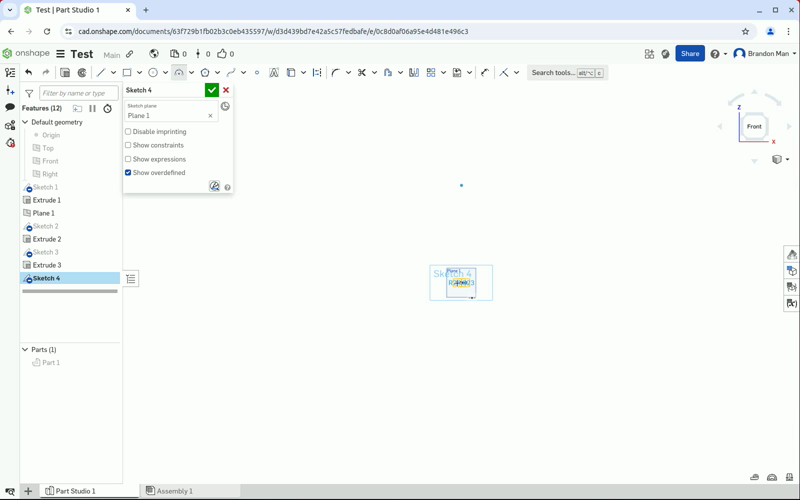
key_down(shift)
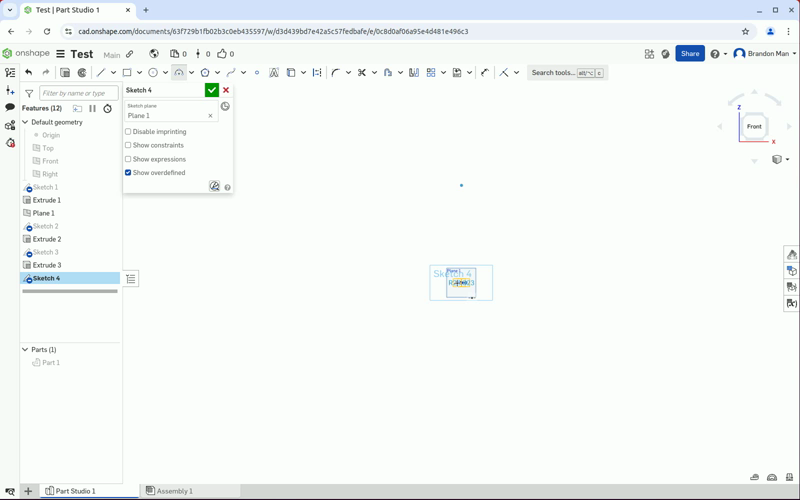
mouse_move(461, 278)
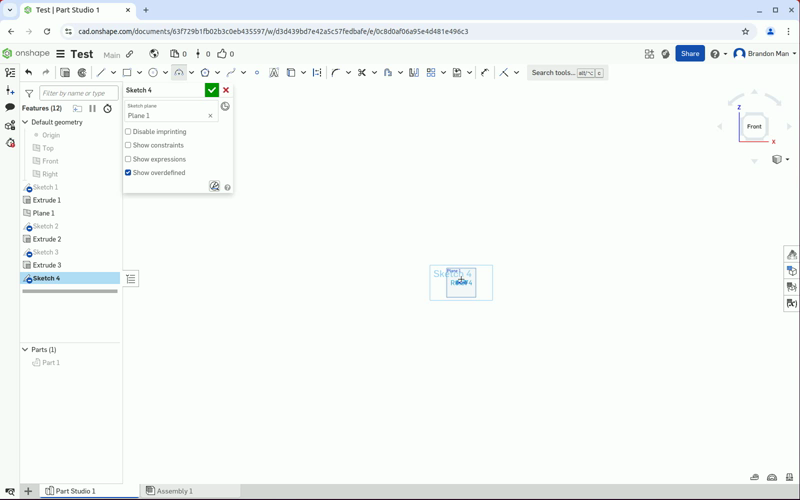
scroll(6)
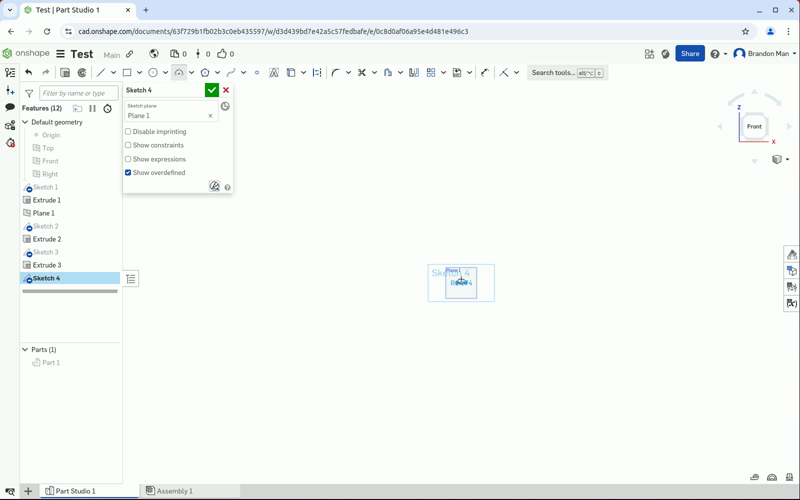
scroll(6)
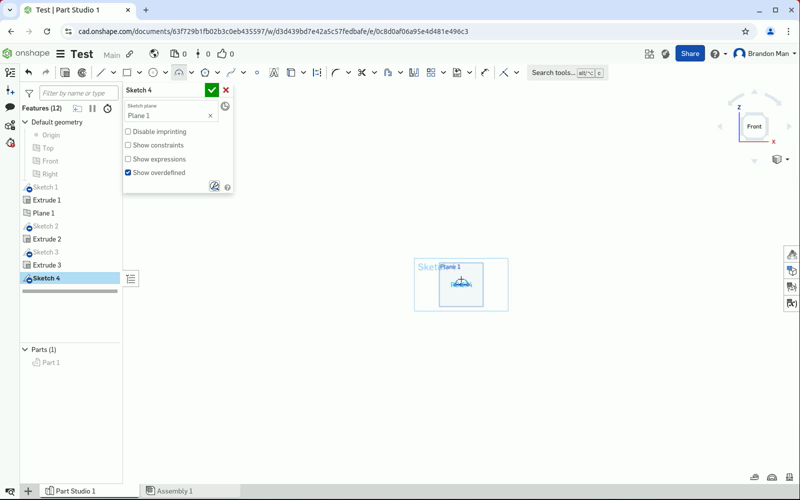
scroll(6)
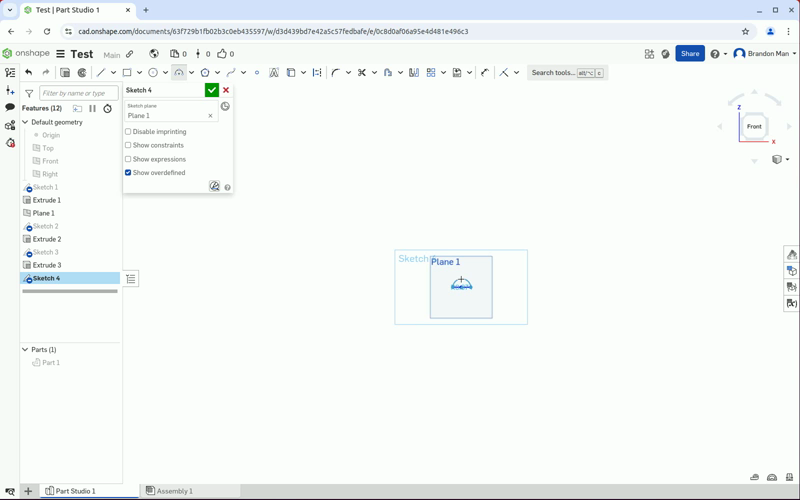
scroll(6)
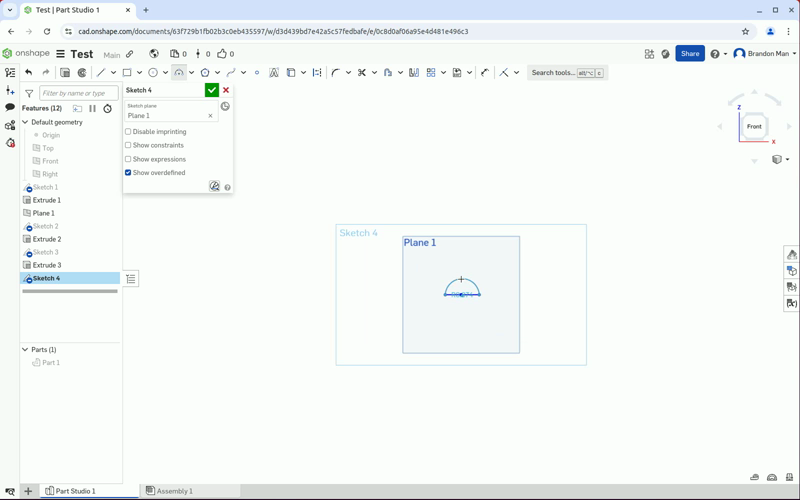
scroll(6)
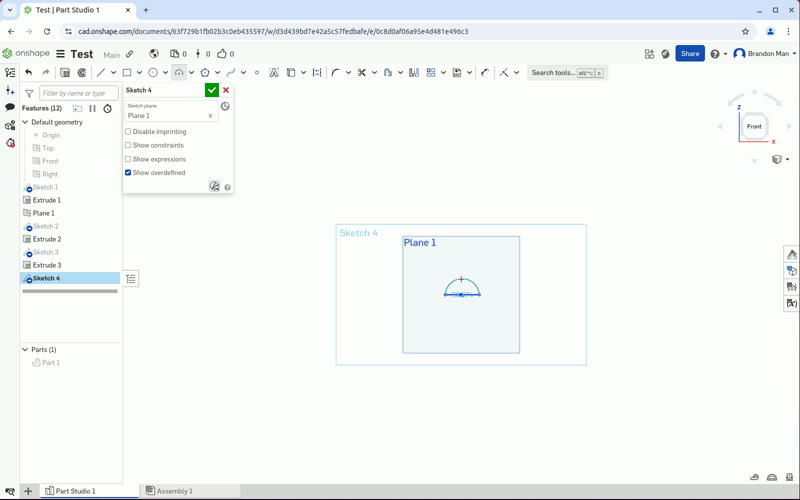
scroll(6)
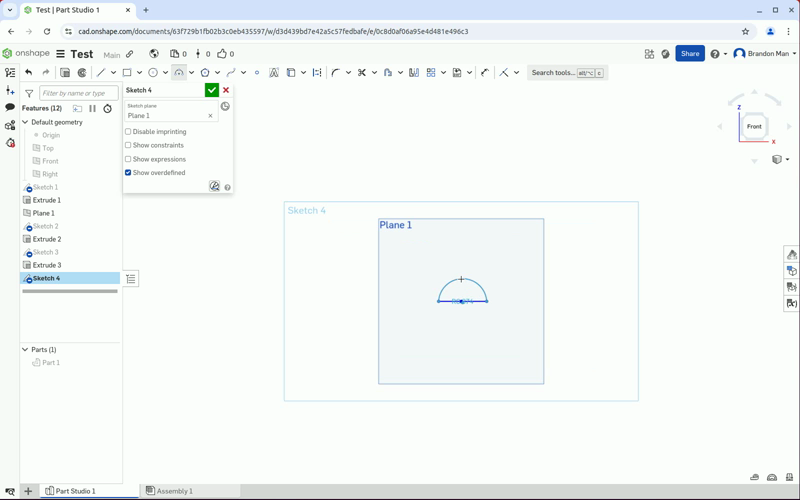
scroll(6)
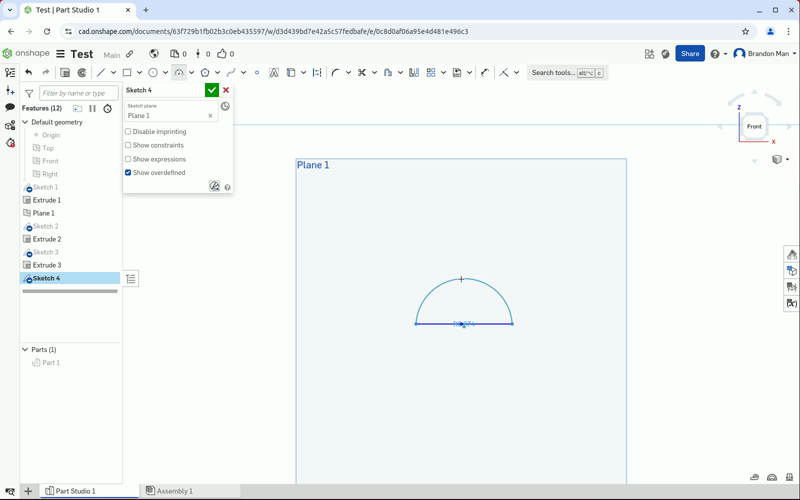
click(461, 278)
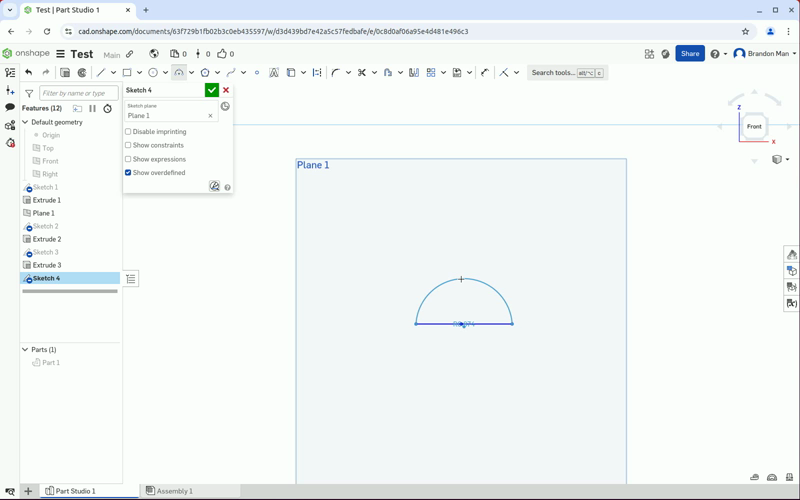
scroll(-6)
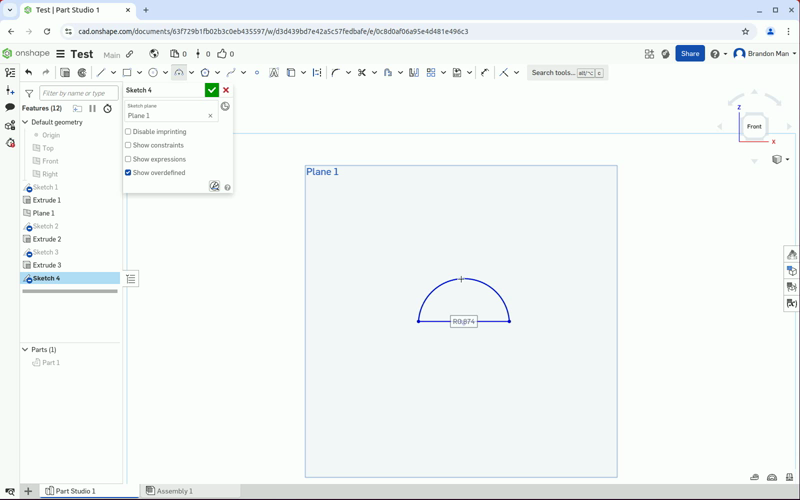
scroll(-6)
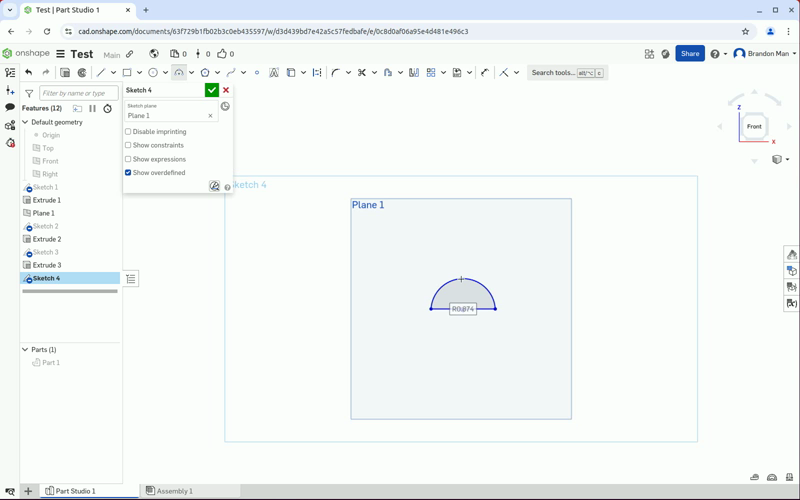
scroll(-6)
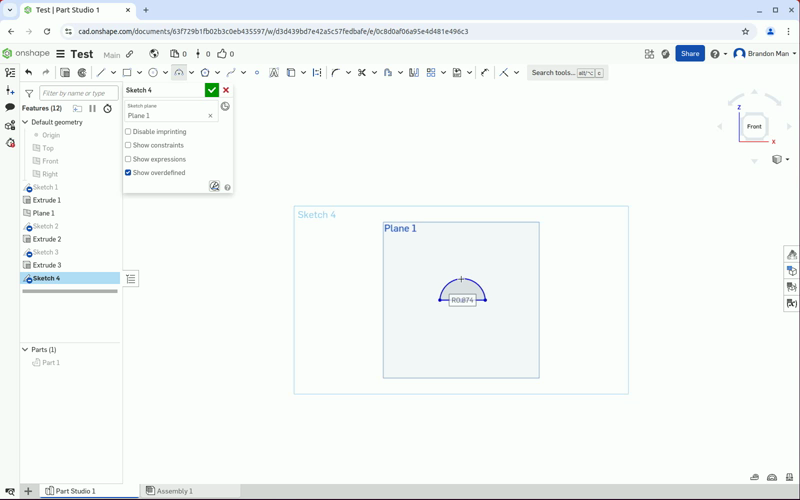
scroll(-6)
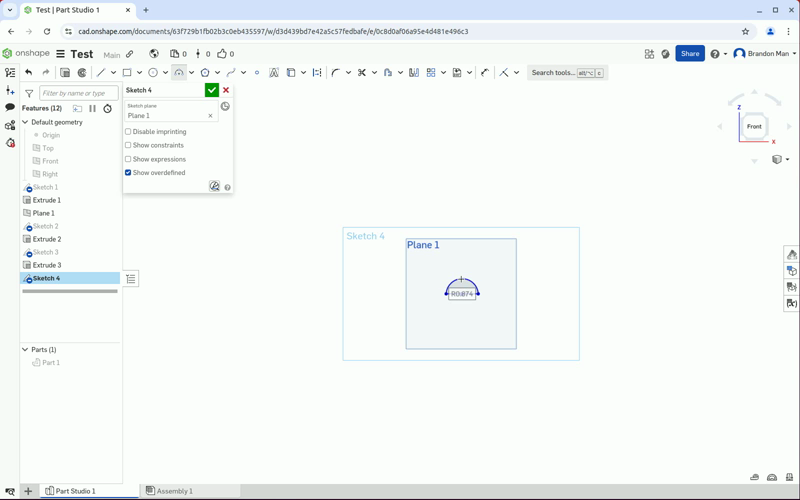
scroll(-6)
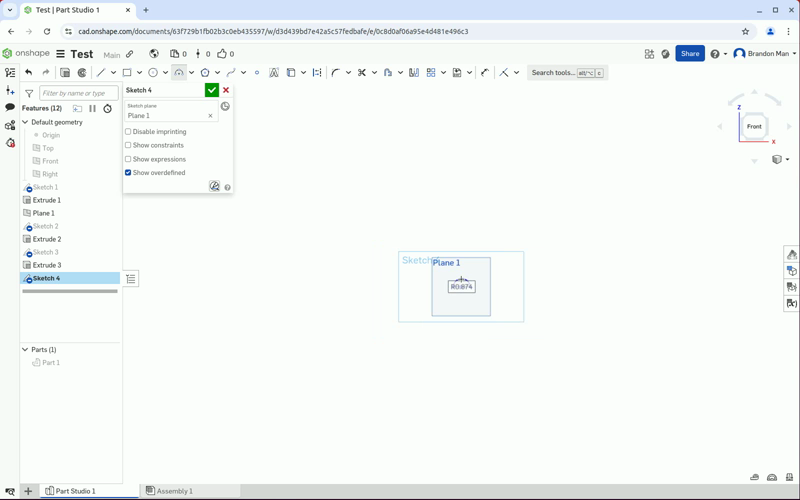
scroll(-6)
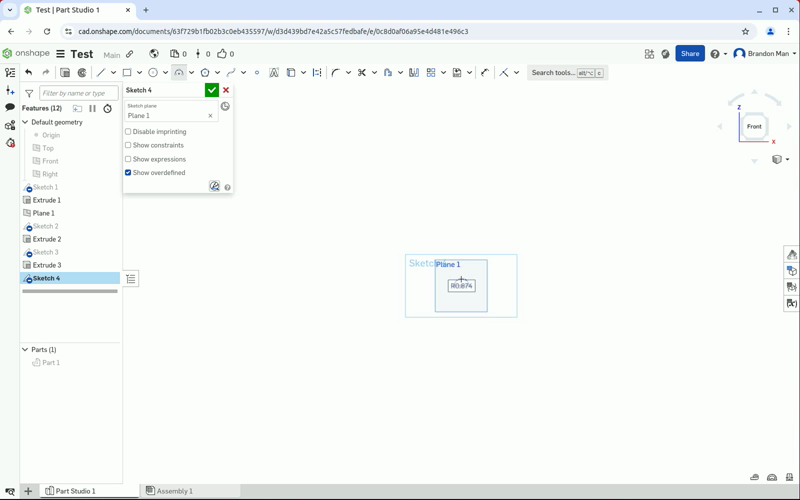
scroll(-6)
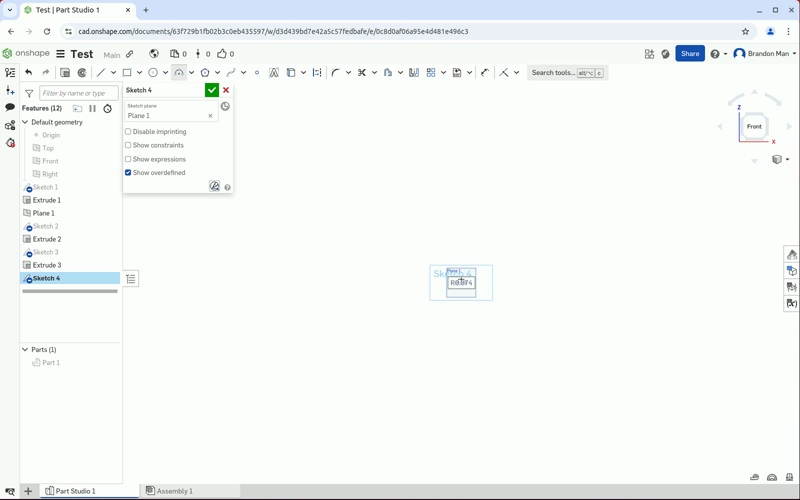
key_up(shift)
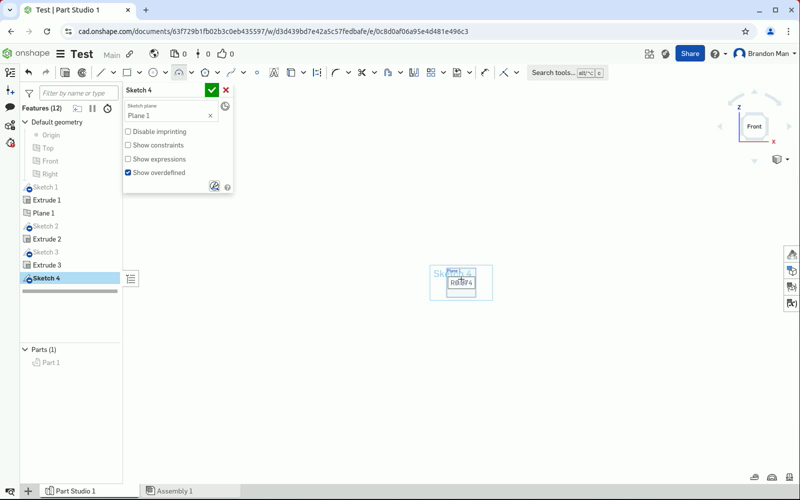
key(esc)
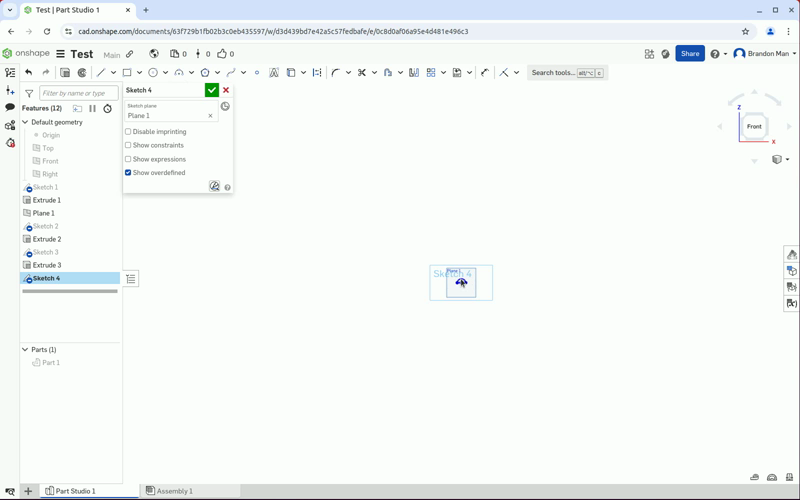
mouse_move(461, 280)
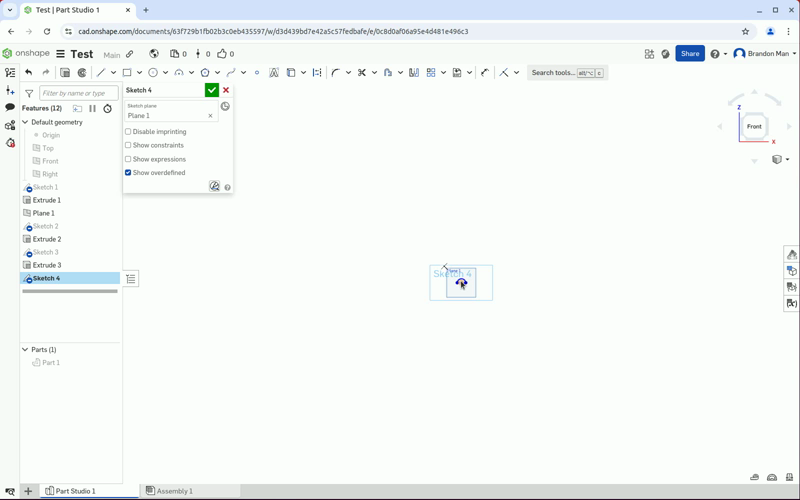
scroll(6)
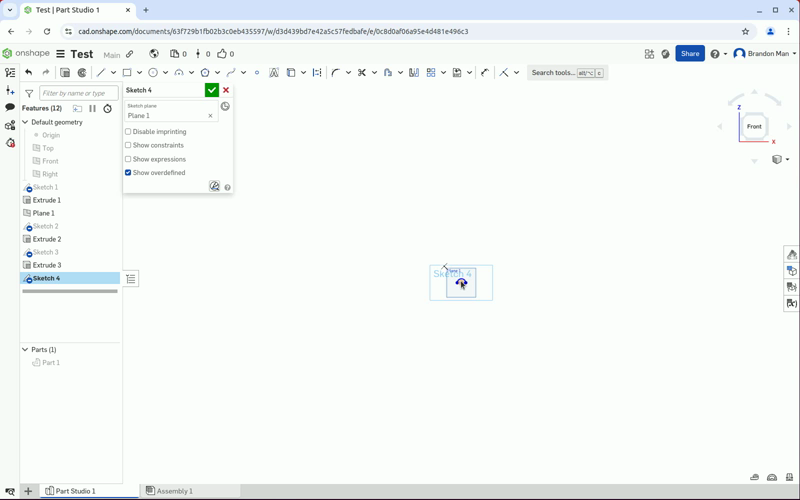
scroll(6)
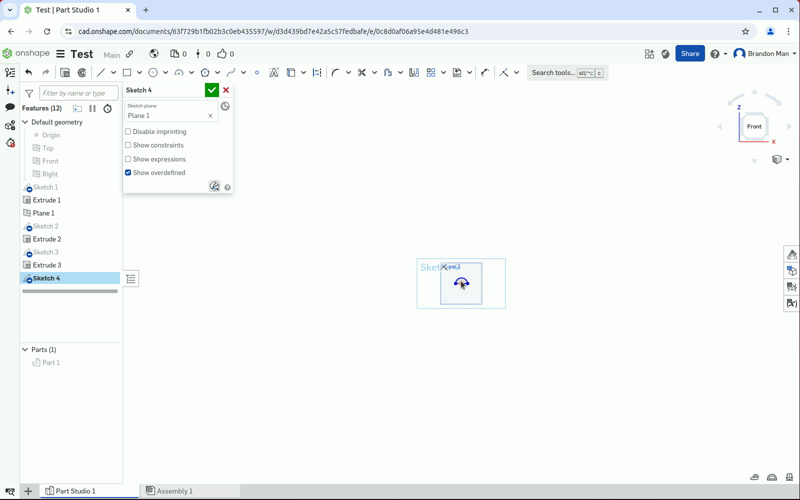
scroll(6)
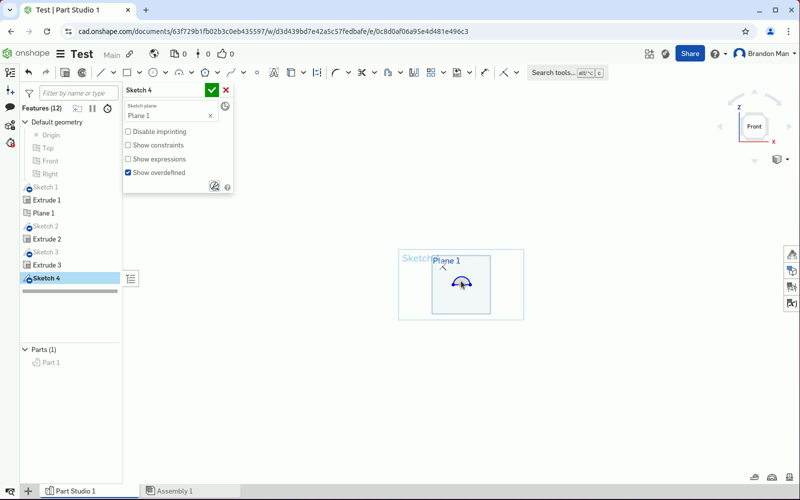
scroll(6)
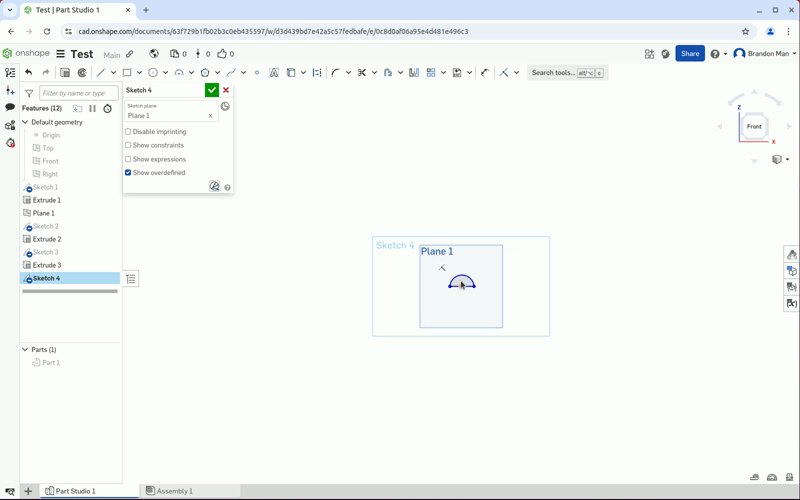
scroll(6)
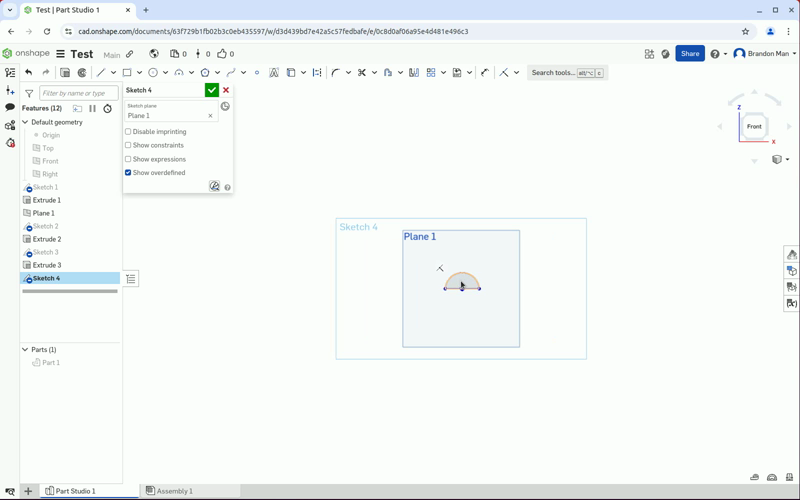
scroll(6)
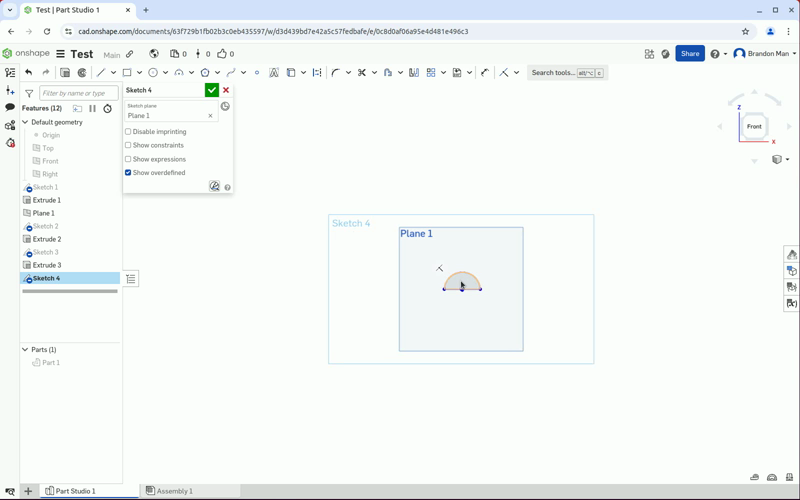
scroll(6)
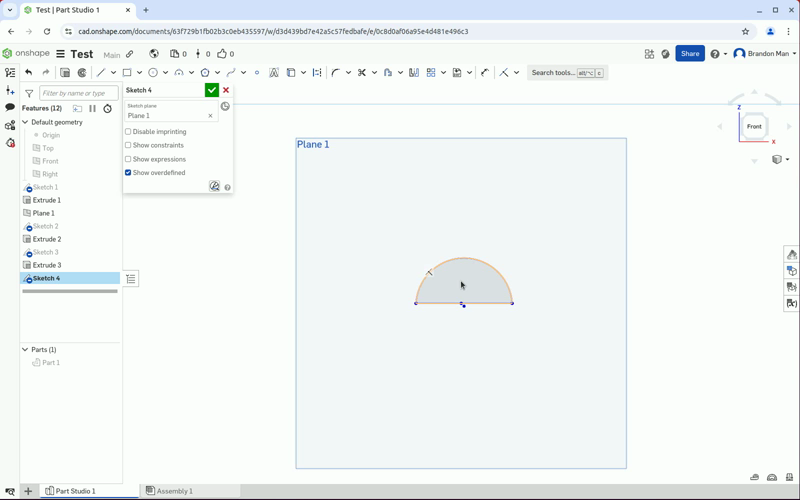
click(461, 280)
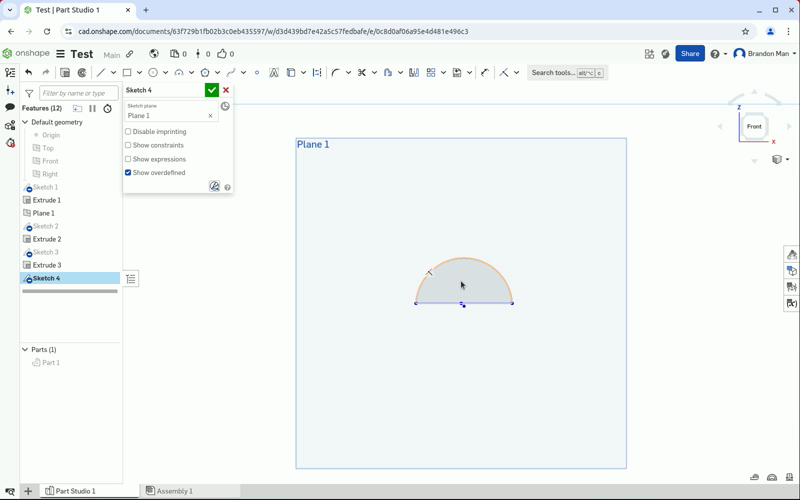
scroll(-6)
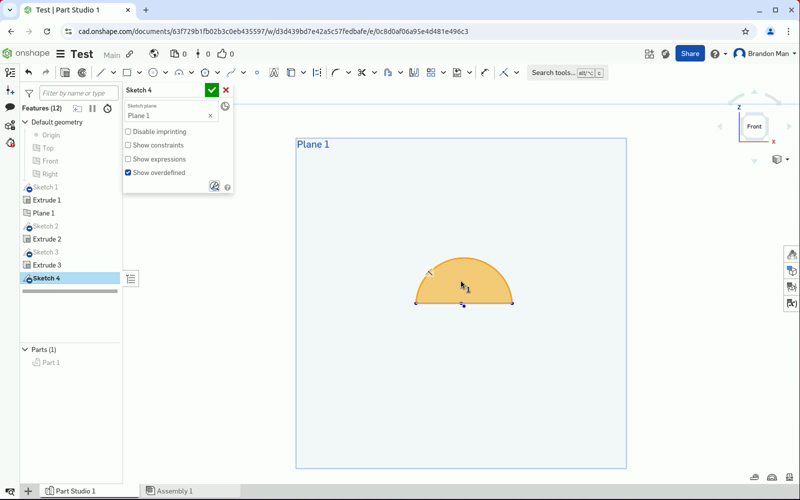
scroll(-6)
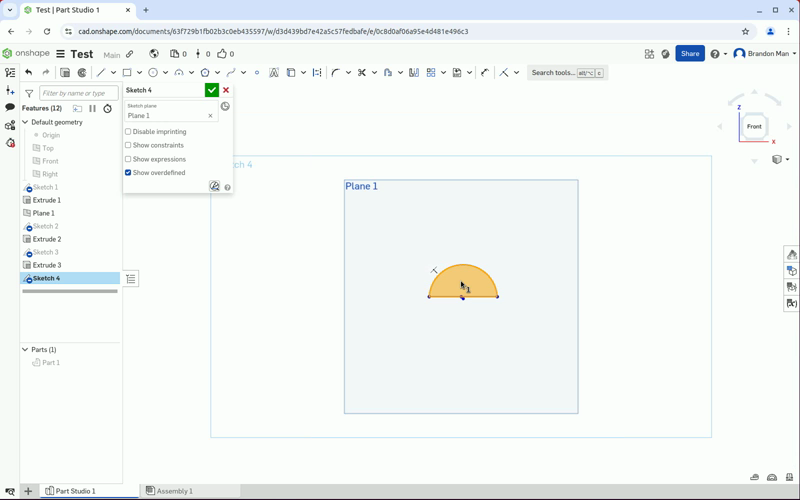
scroll(-6)
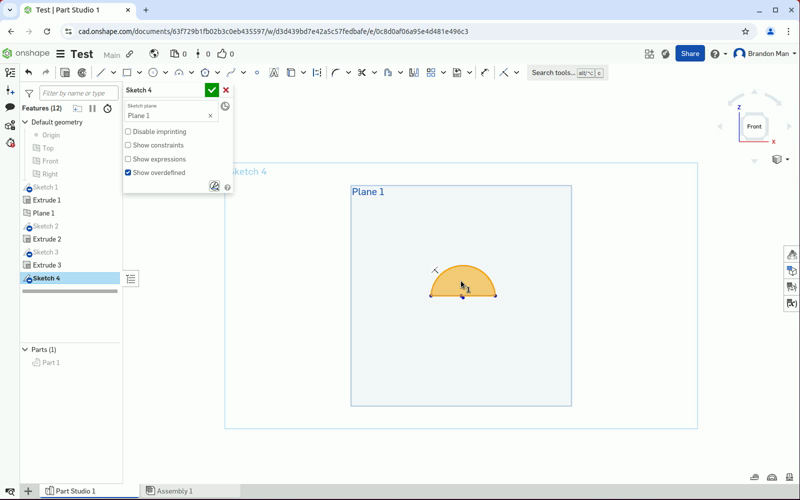
scroll(-6)
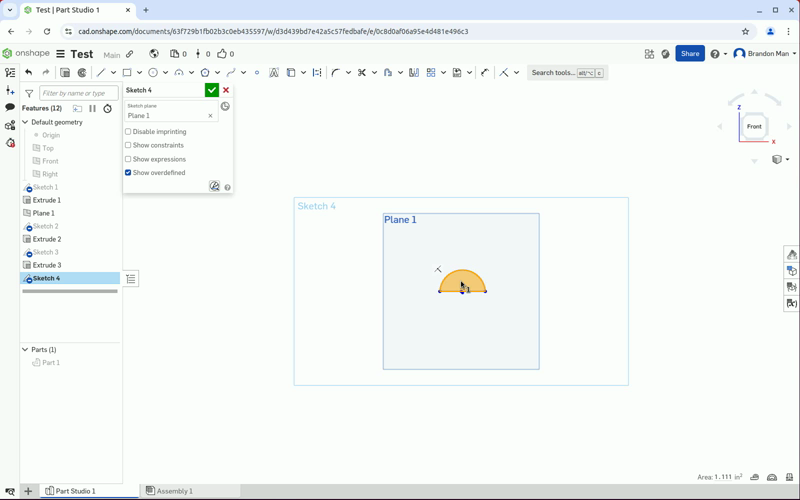
scroll(-6)
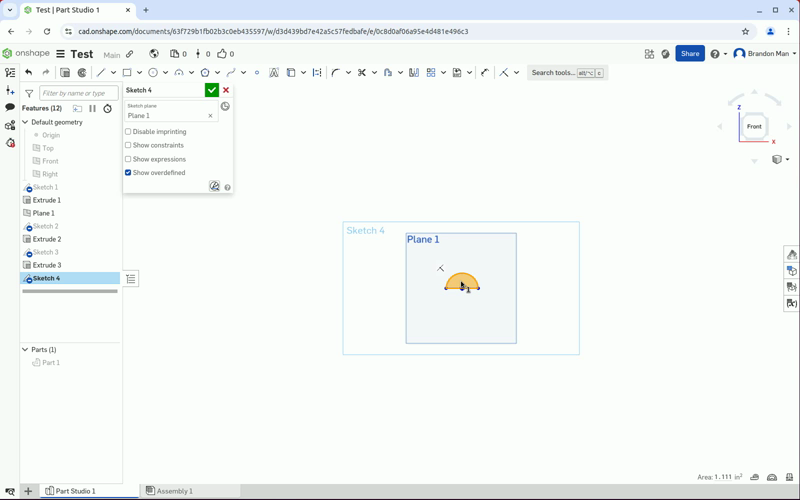
scroll(-6)
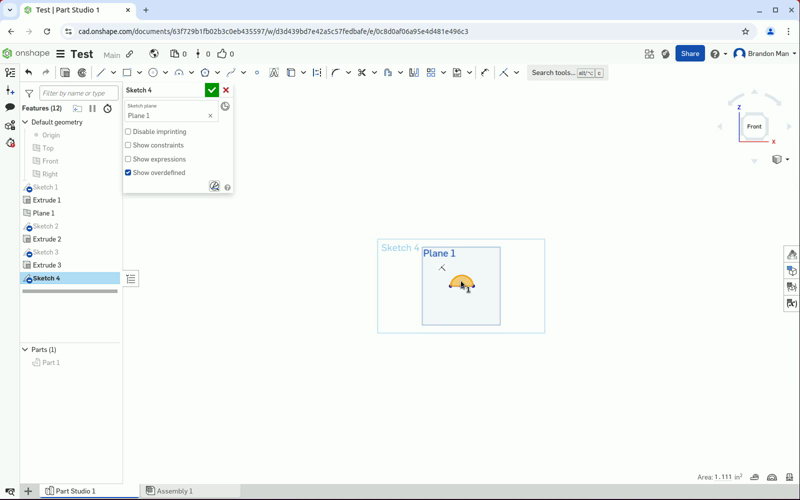
scroll(-6)
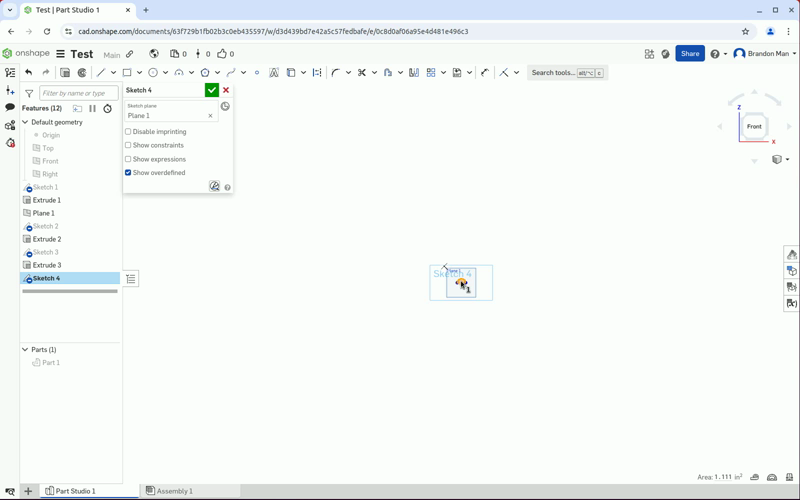
mouse_move(73, 352)
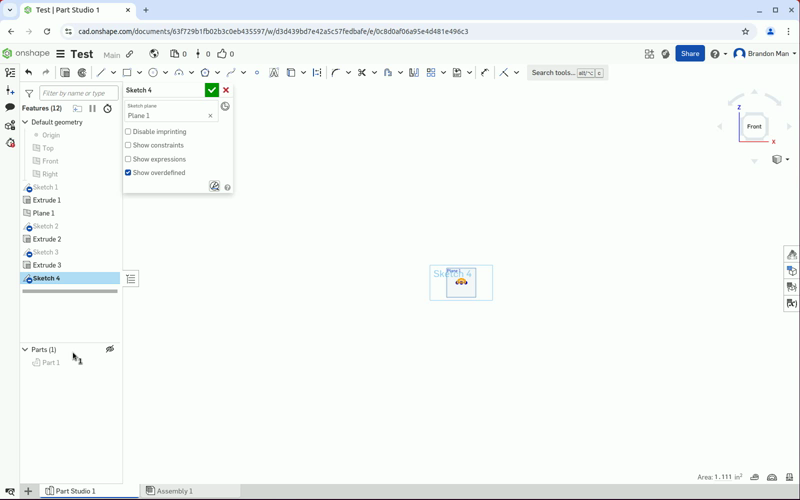
key(shift+y)
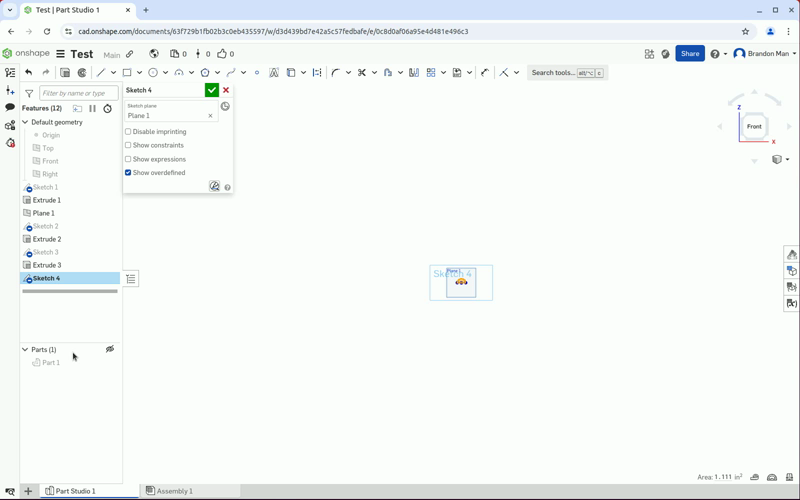
key(shift+e)
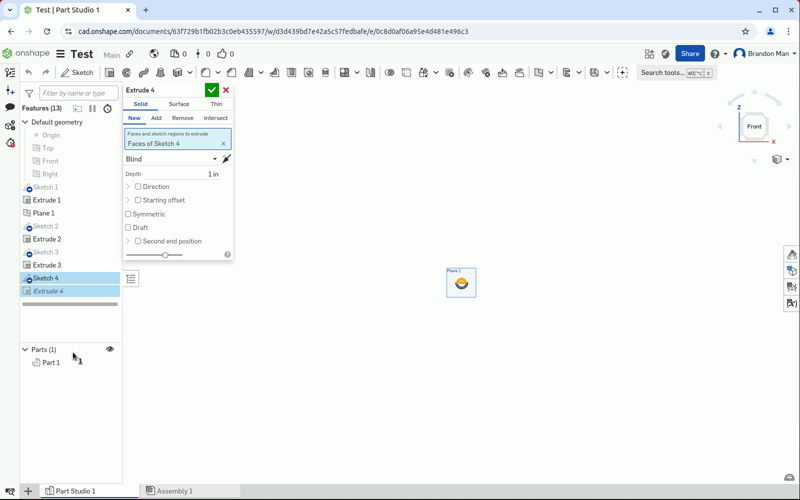
mouse_move(143, 106)
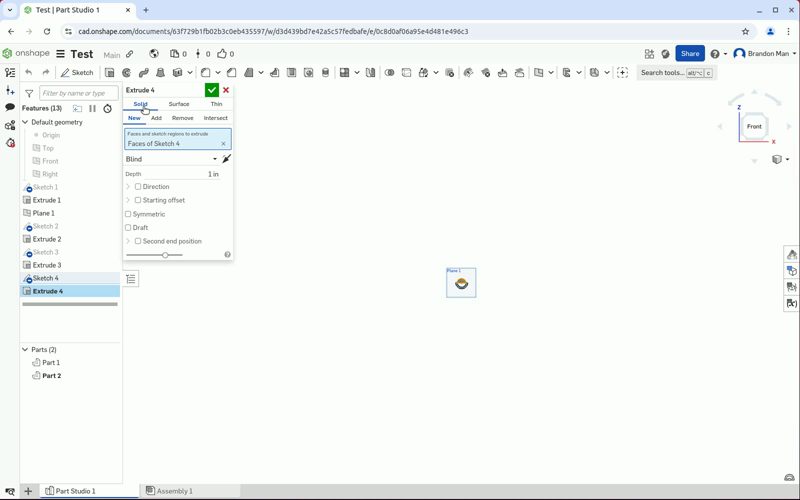
click(143, 106)
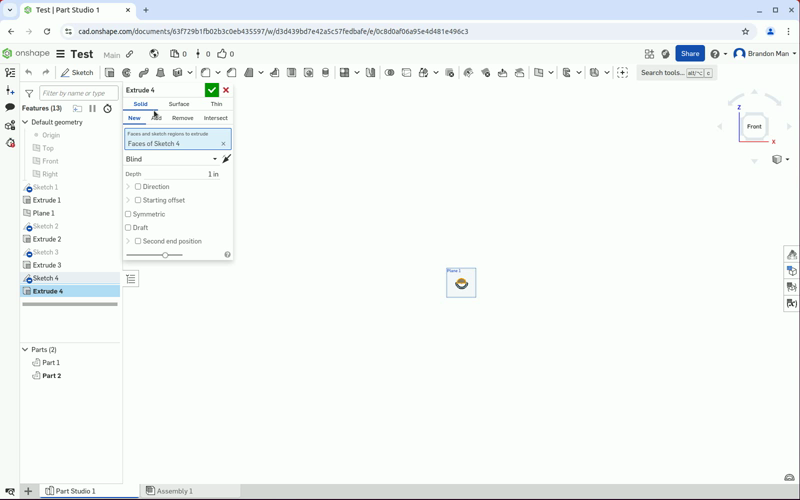
mouse_move(186, 120)
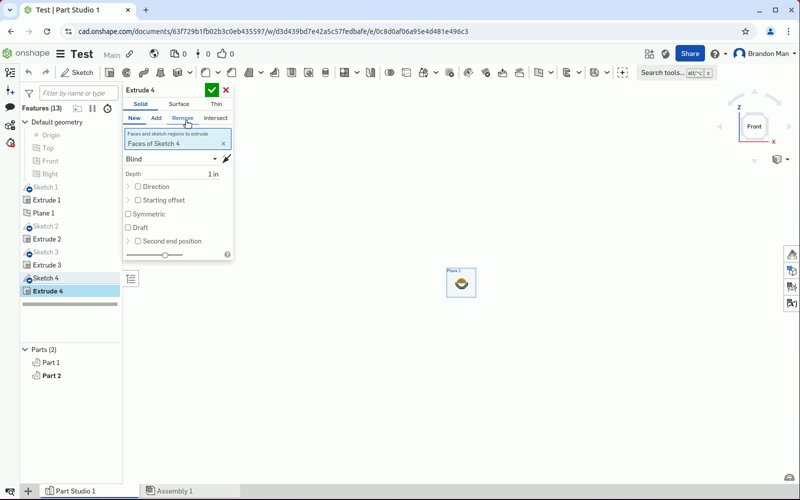
click(186, 120)
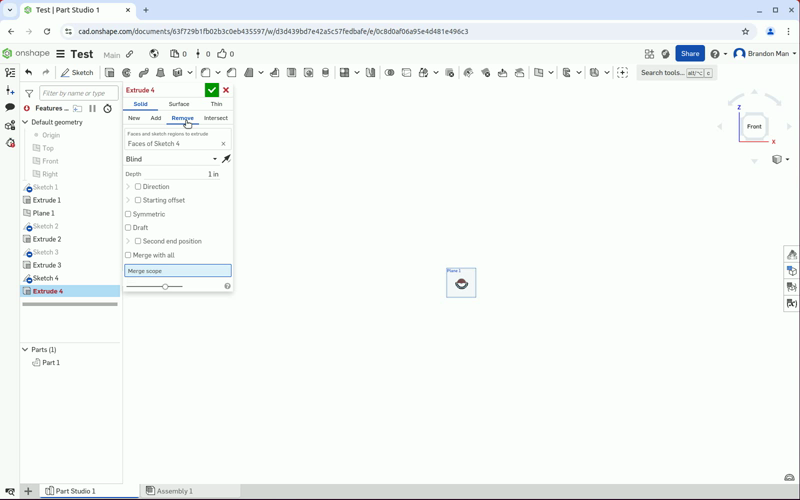
key(tab, 4)
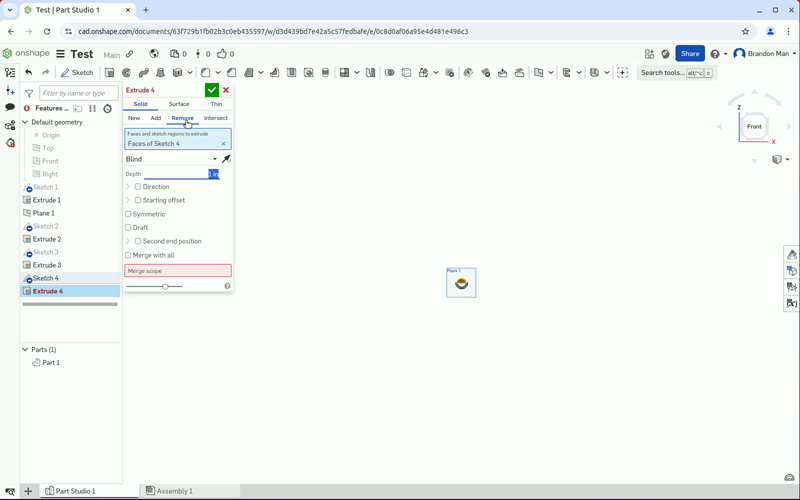
text(24.793)
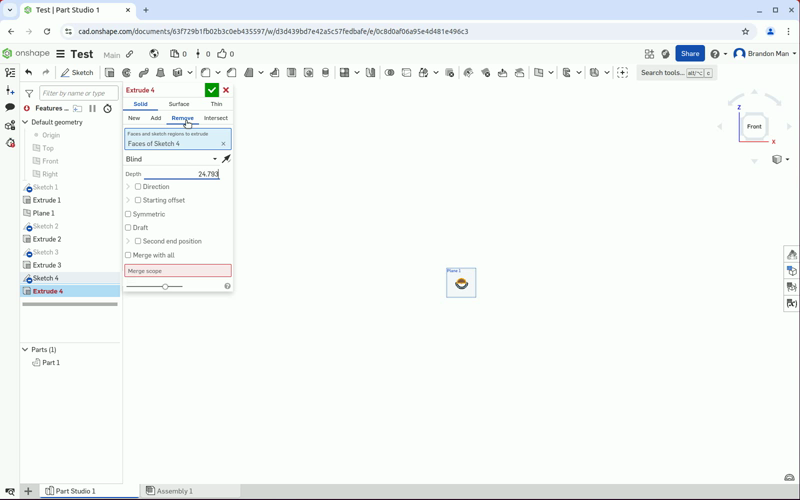
key(tab, 6)
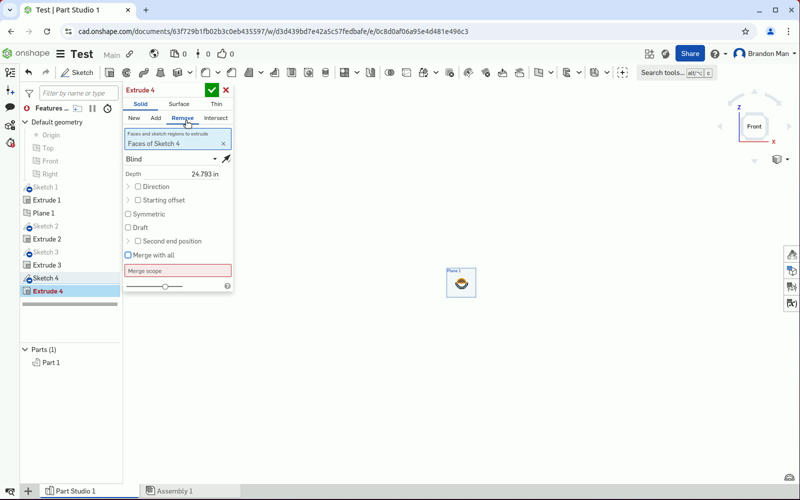
key(space)
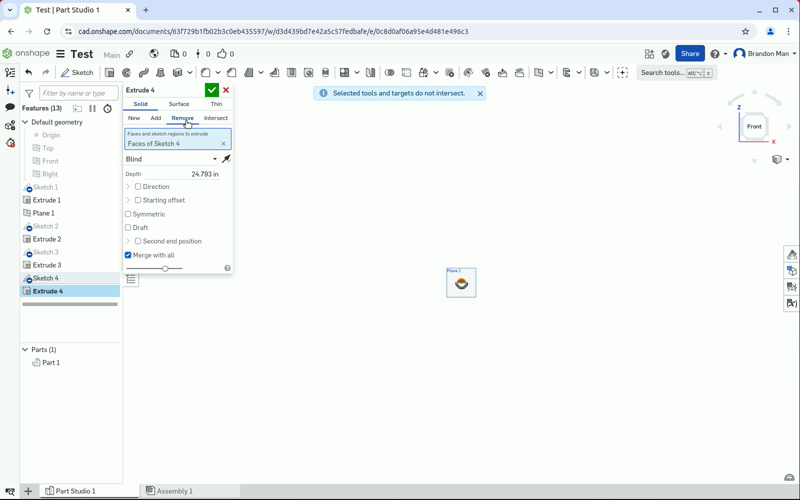
key(enter)
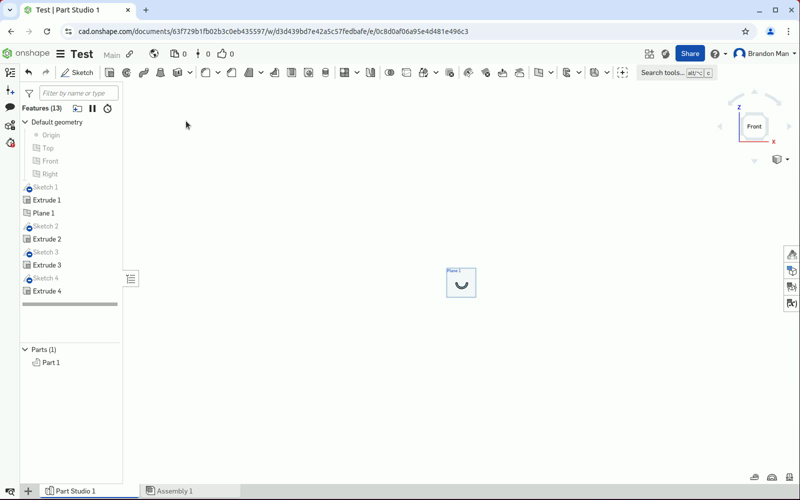
key(shift+h)
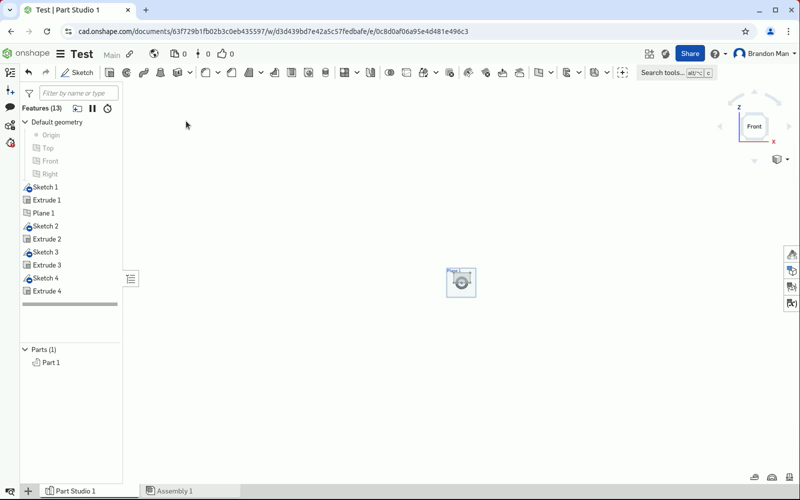
key(shift+h)
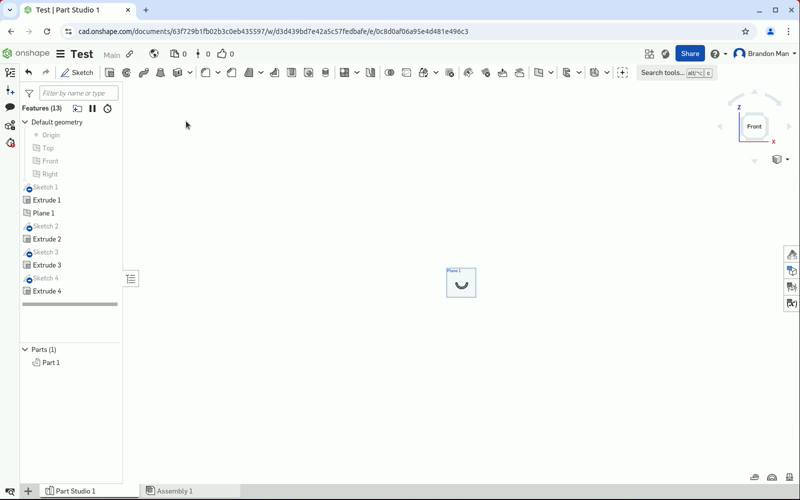
mouse_move(73, 189)
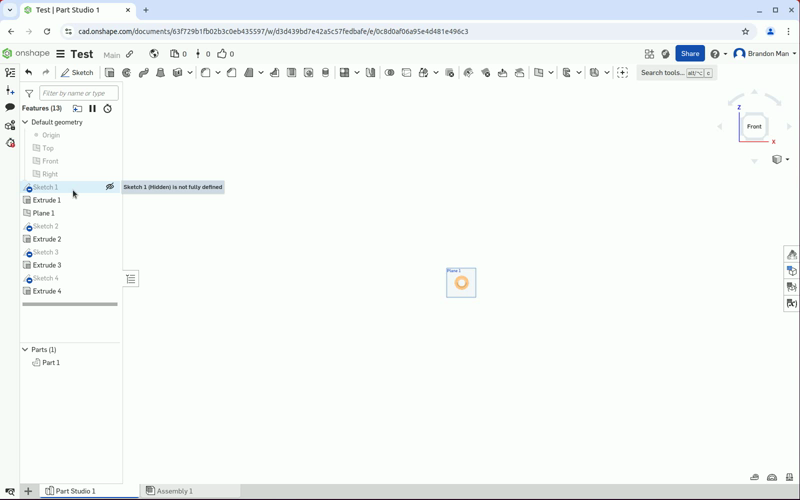
click(73, 189)
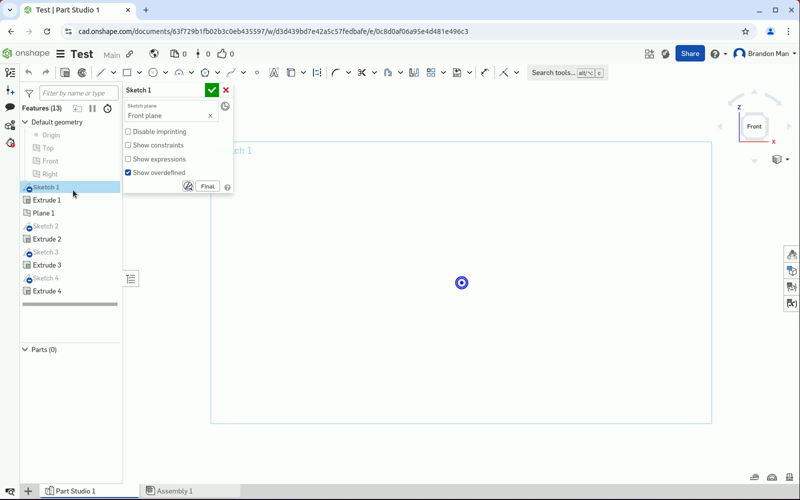
mouse_move(229, 92)
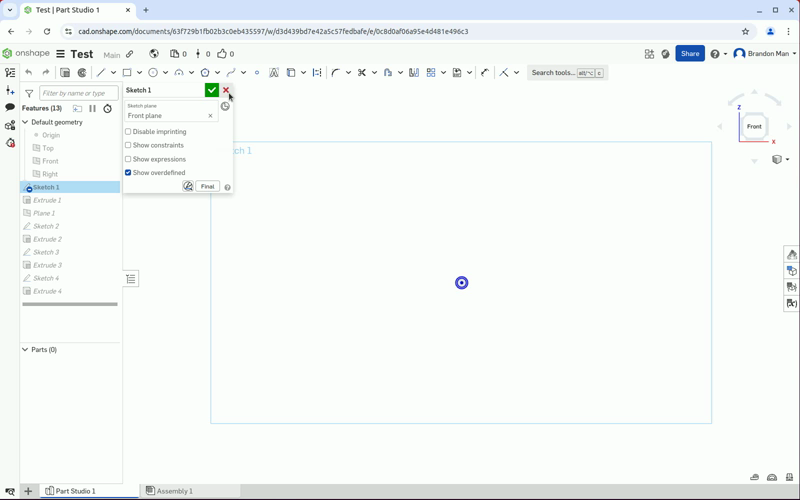
click(229, 92)
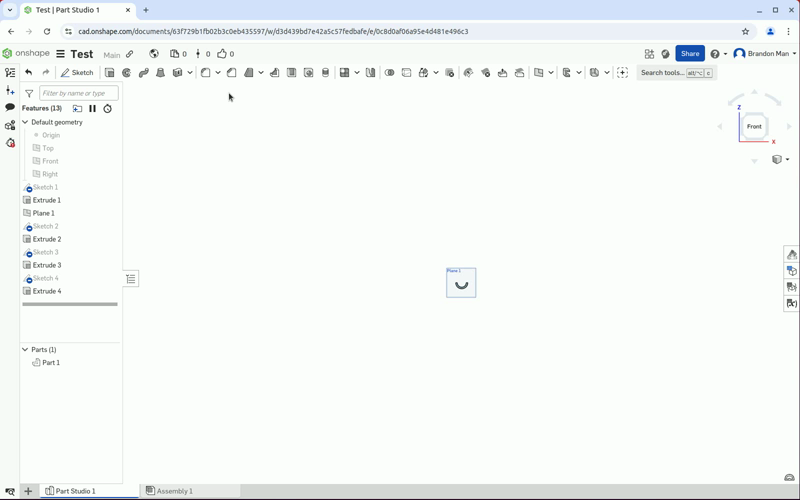
mouse_move(73, 352)
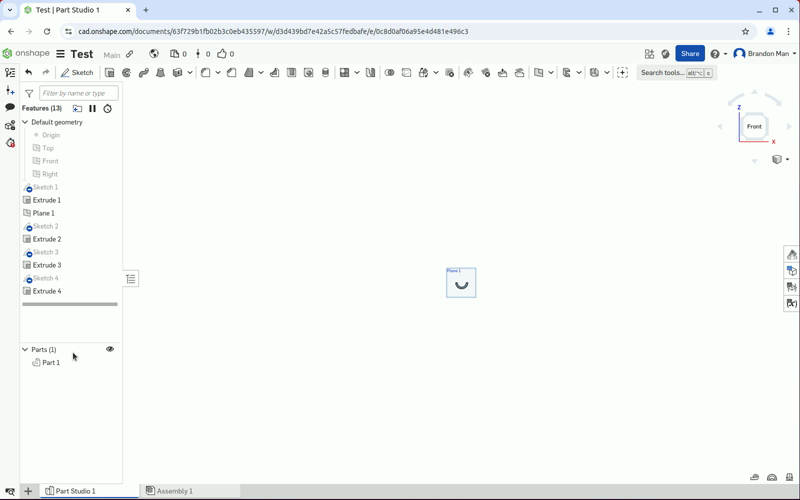
key(y)
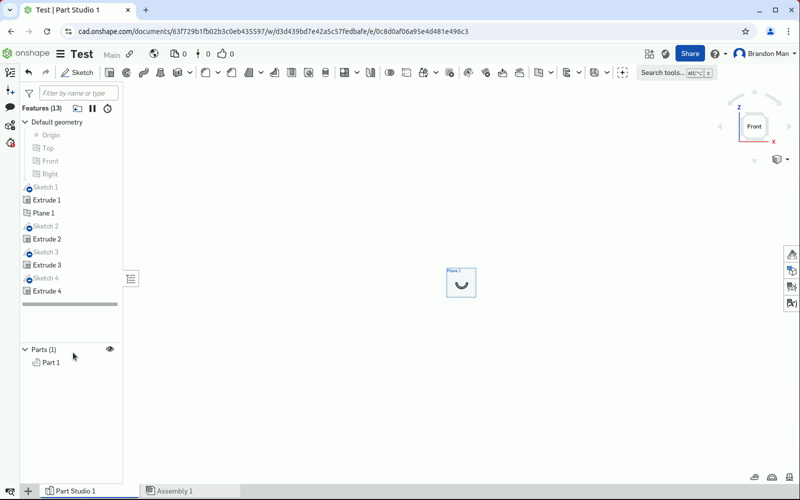
key(shift+p)
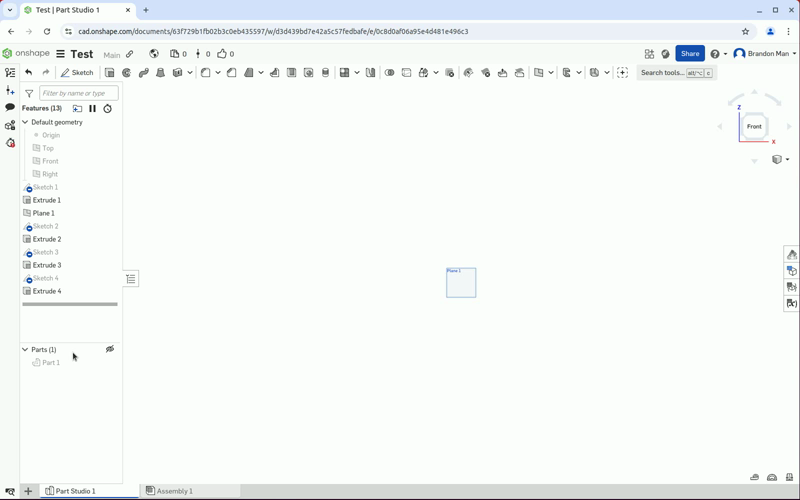
key(space)
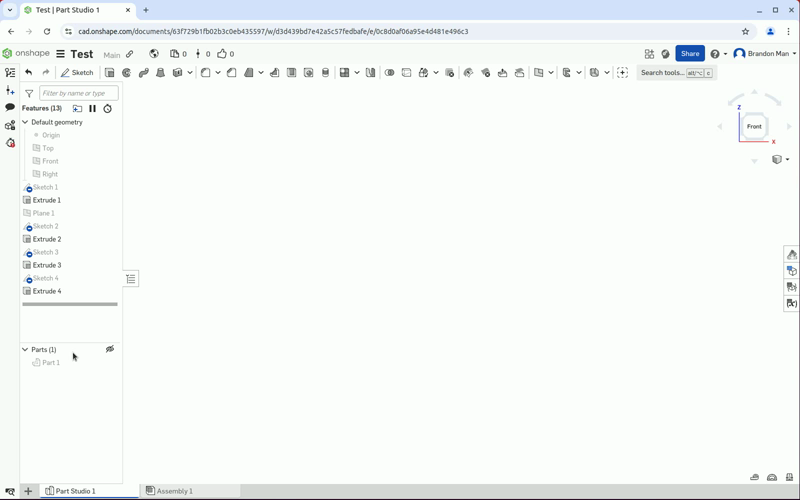
key_down(shift)
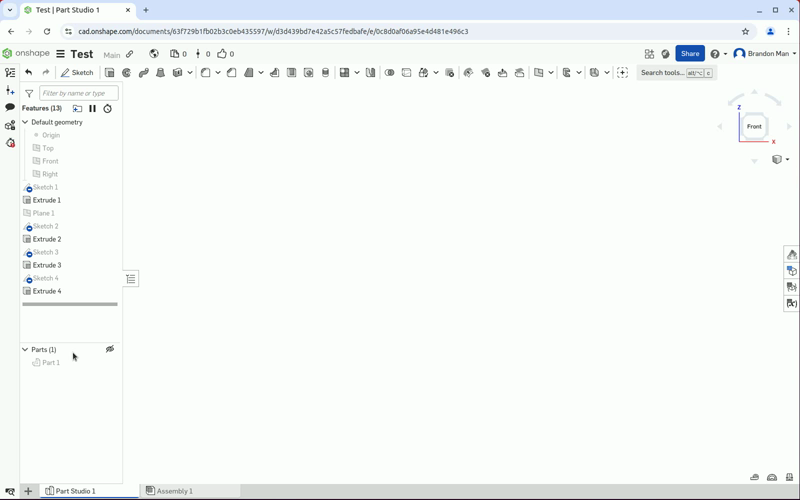
key(down)
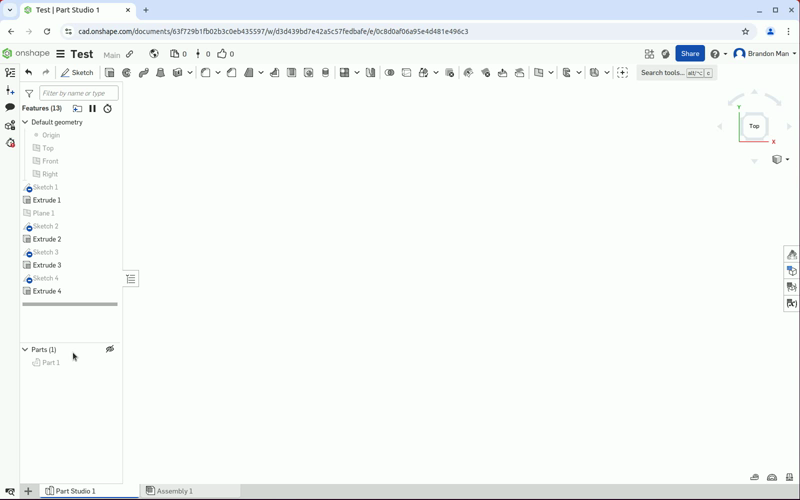
key_up(shift)
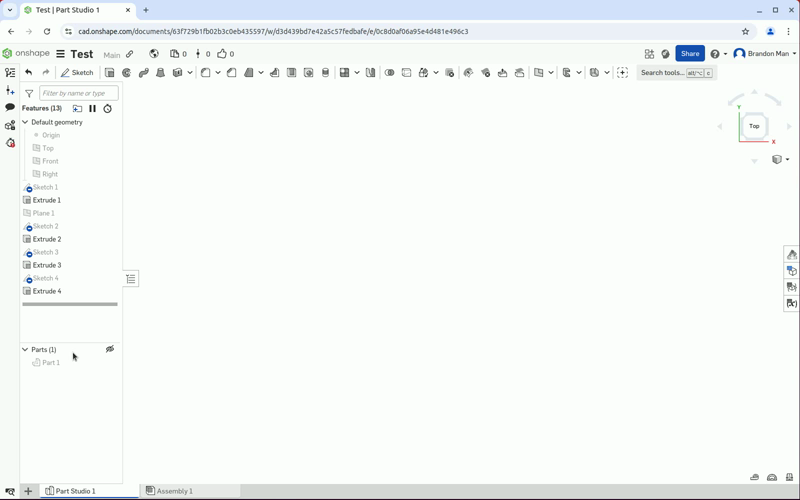
mouse_move(73, 352)
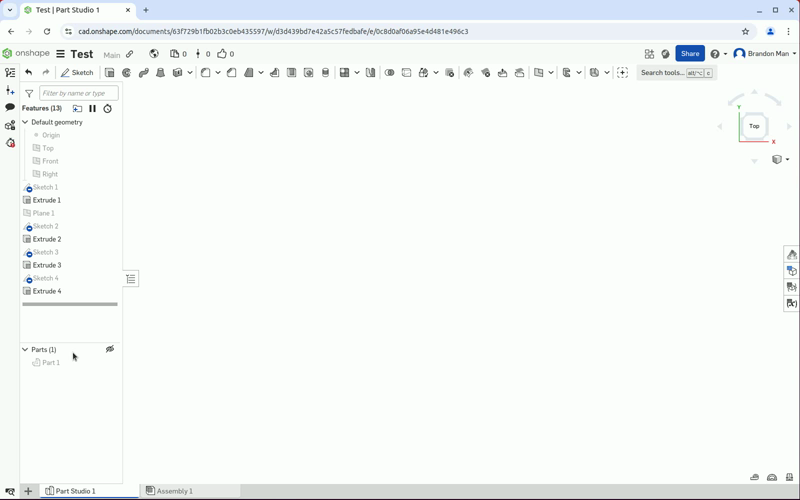
key(shift+y)
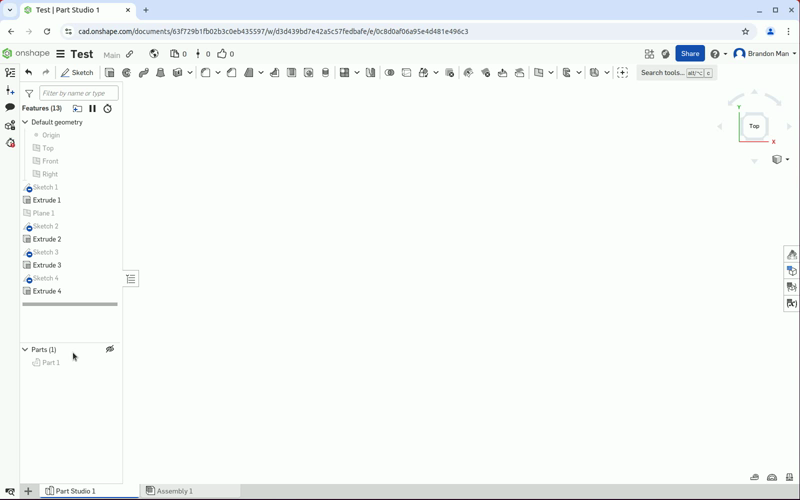
key(shift+s)
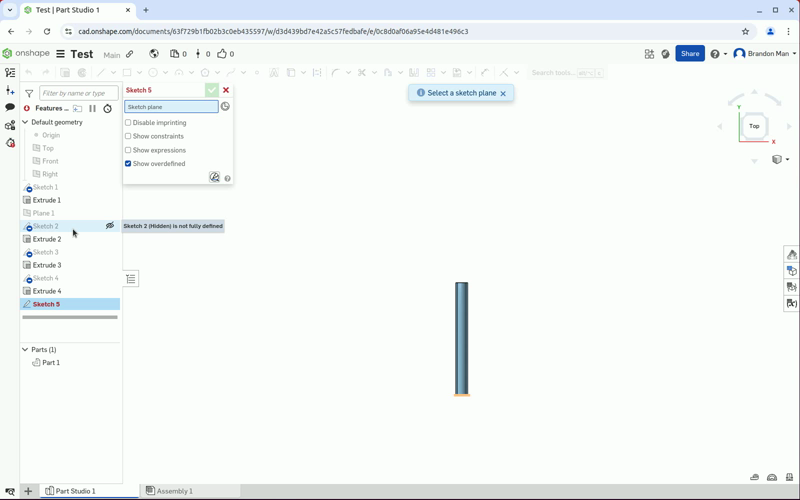
scroll(3)
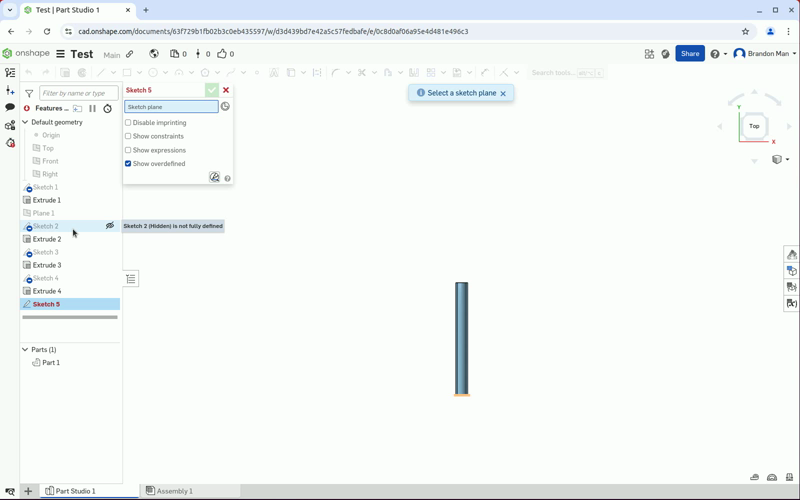
mouse_move(73, 150)
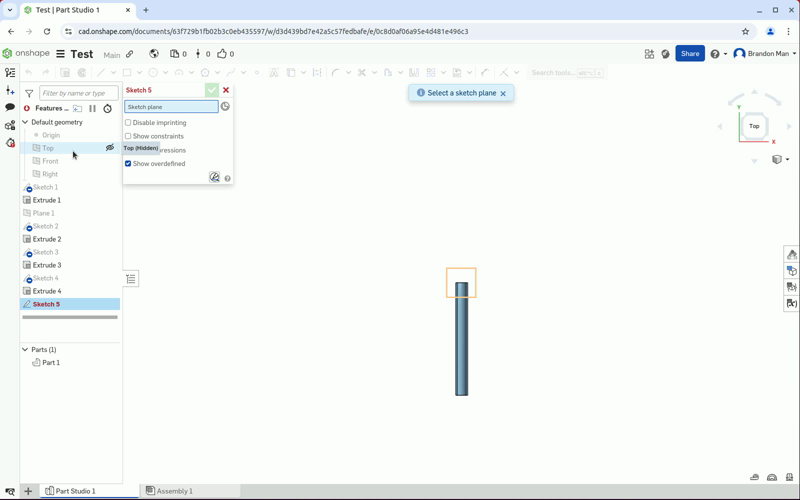
click(73, 150)
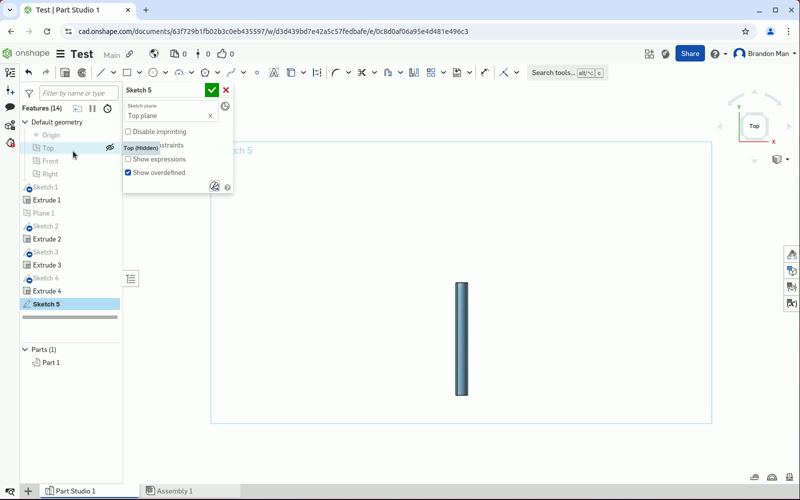
mouse_move(73, 352)
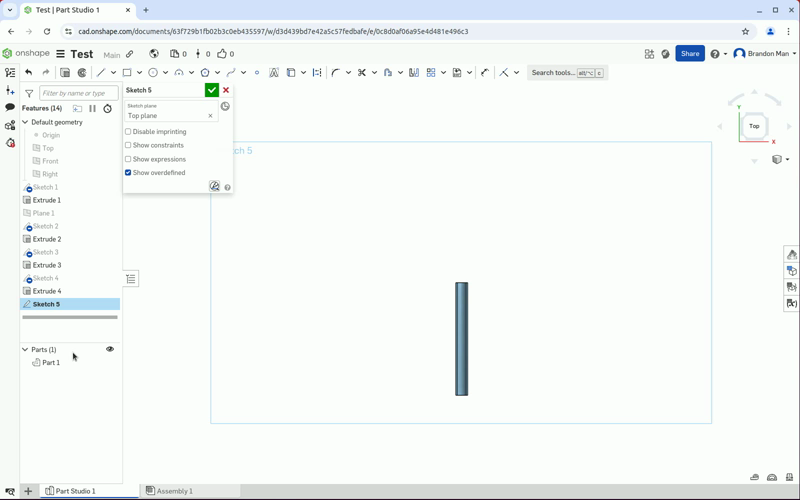
key(y)
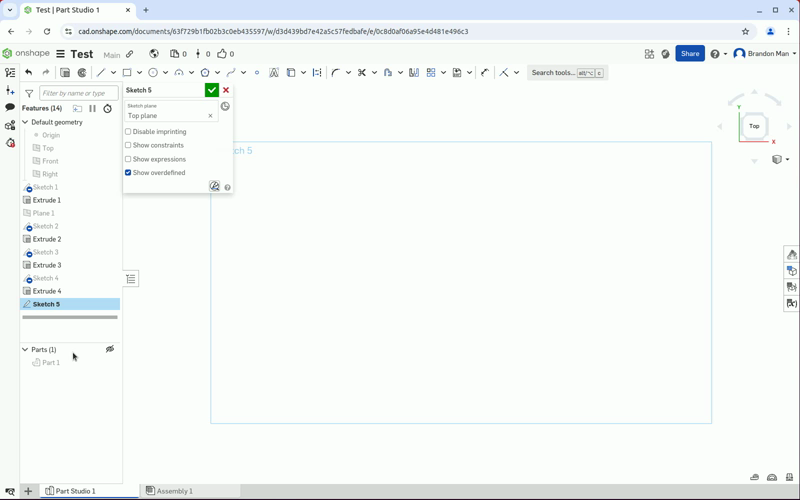
key(c)
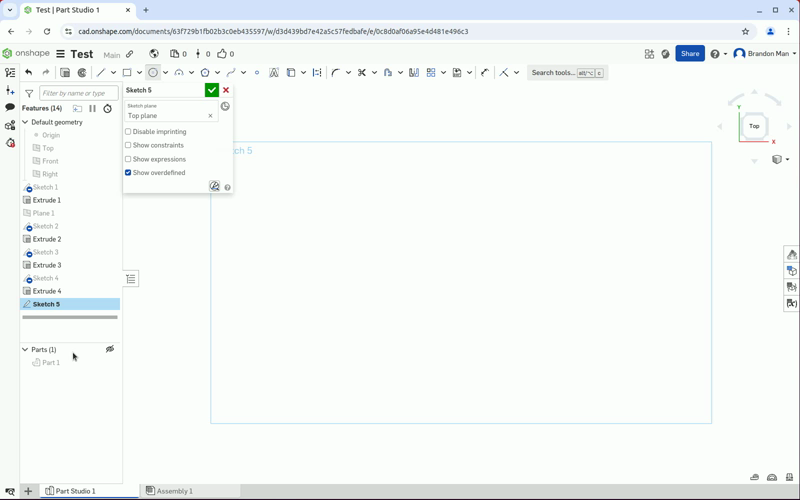
key_down(shift)
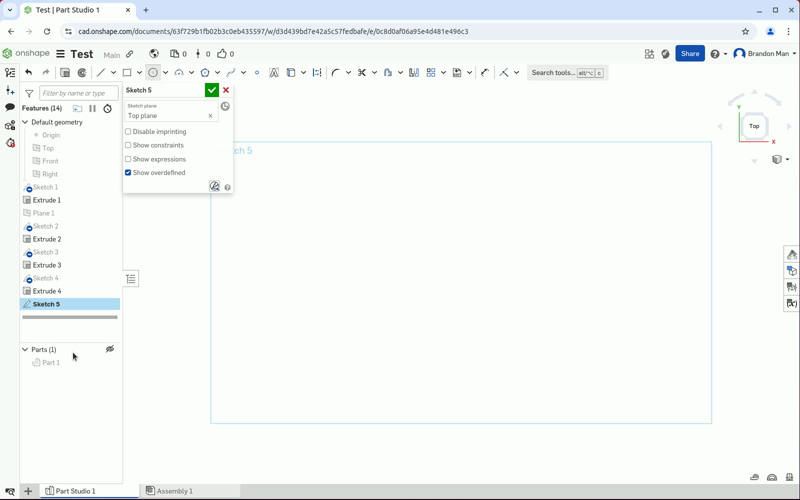
mouse_move(472, 287)
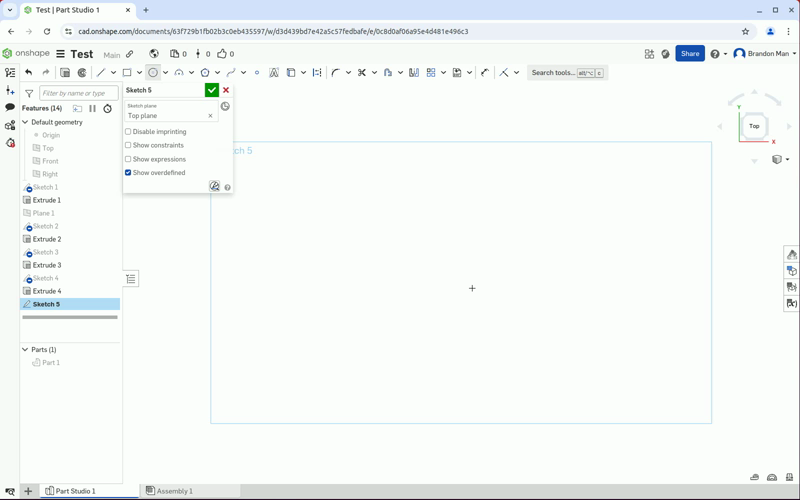
click(472, 287)
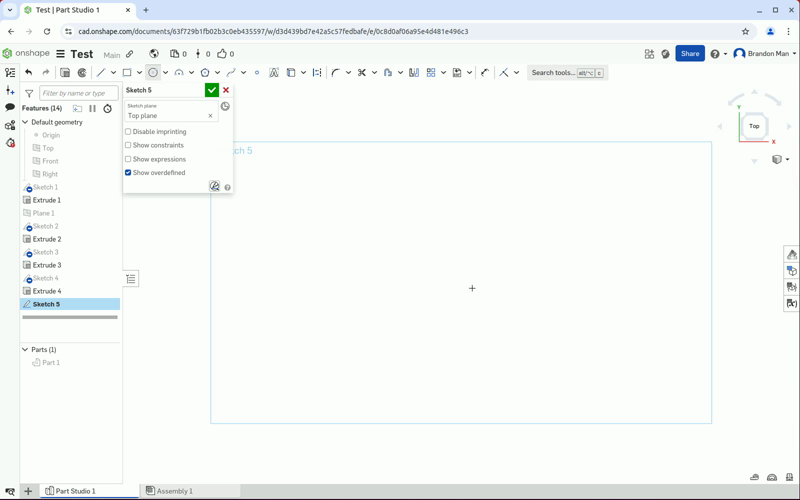
key_up(shift)
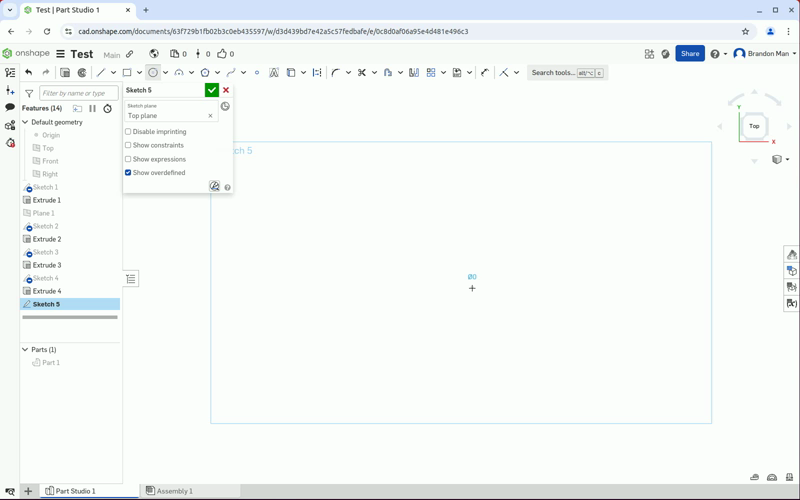
mouse_move(480, 287)
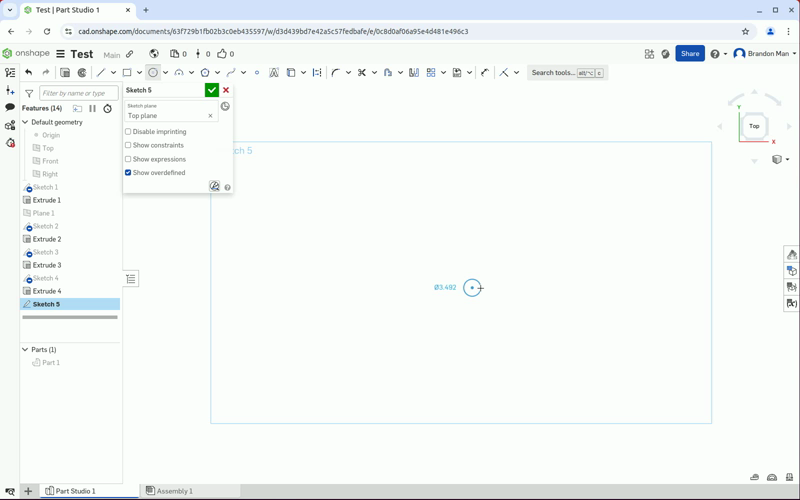
click(480, 287)
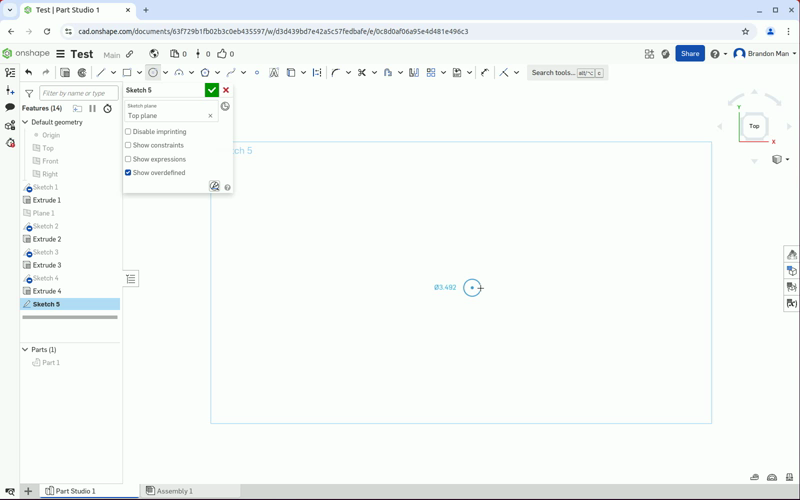
key(esc)
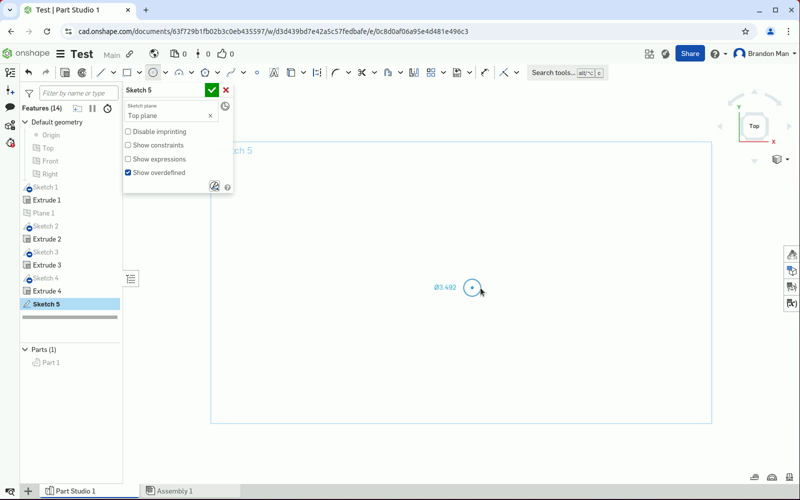
mouse_move(467, 285)
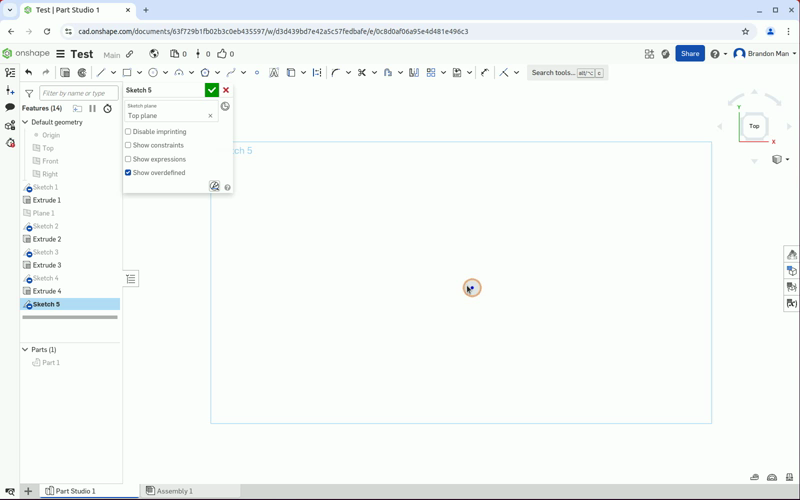
scroll(6)
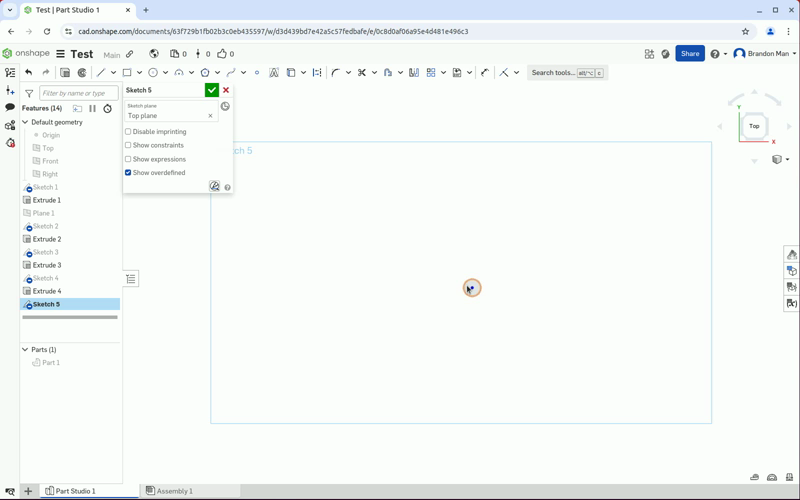
scroll(6)
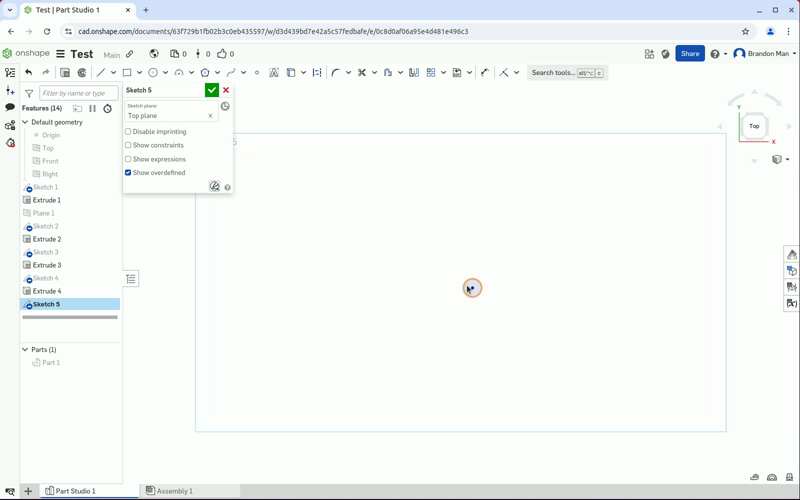
scroll(6)
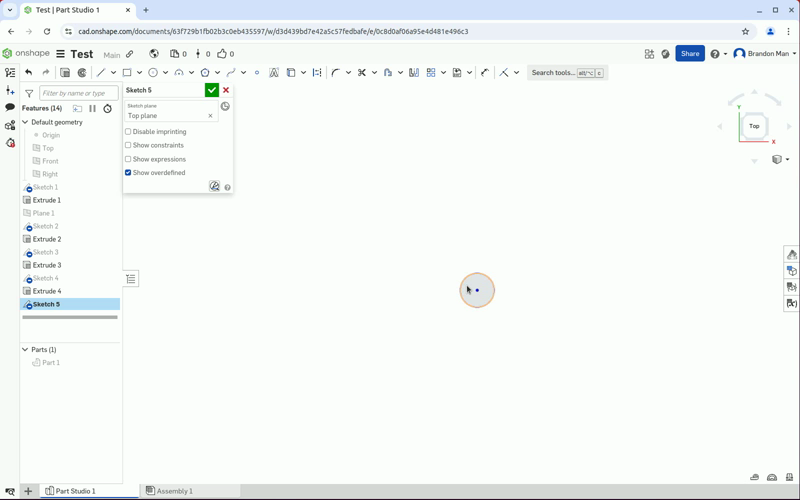
scroll(6)
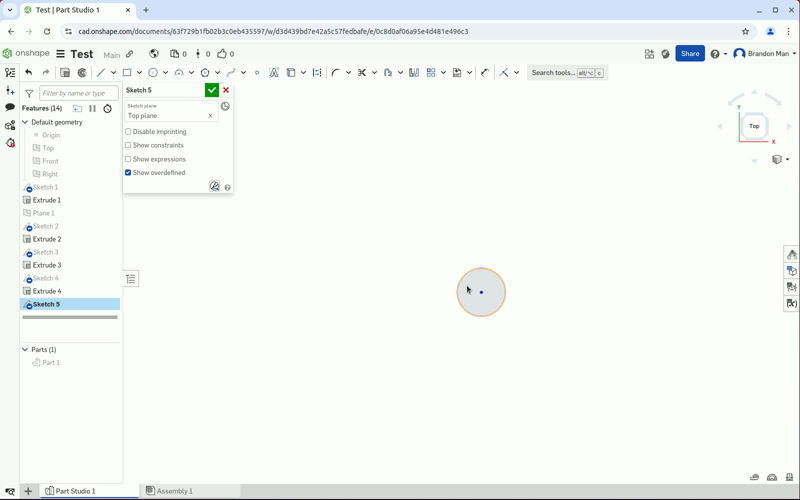
scroll(6)
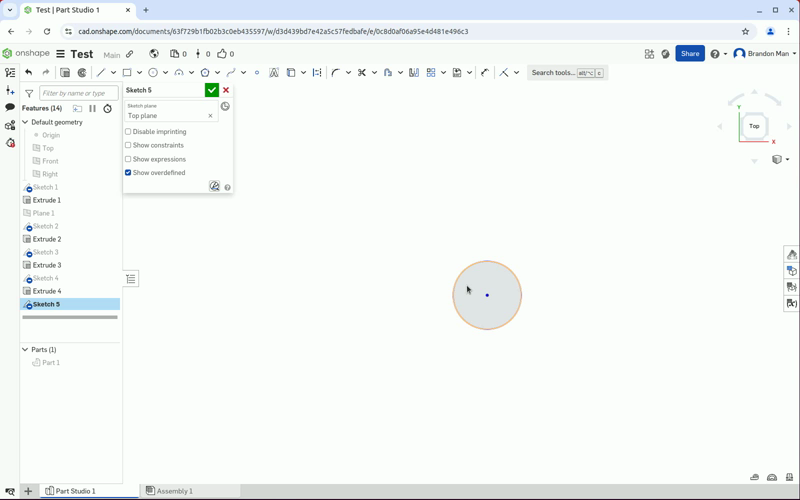
scroll(6)
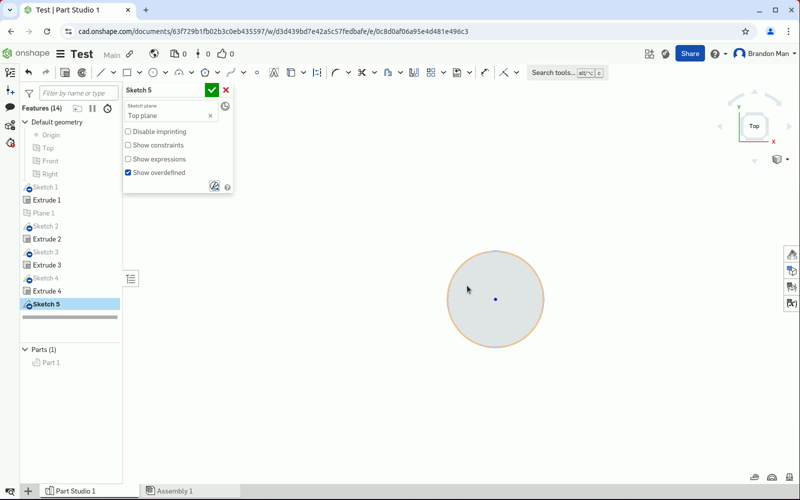
scroll(6)
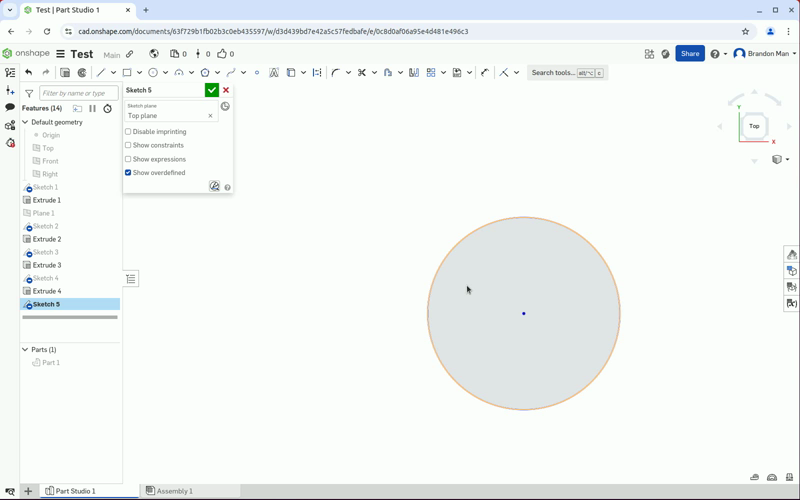
click(467, 285)
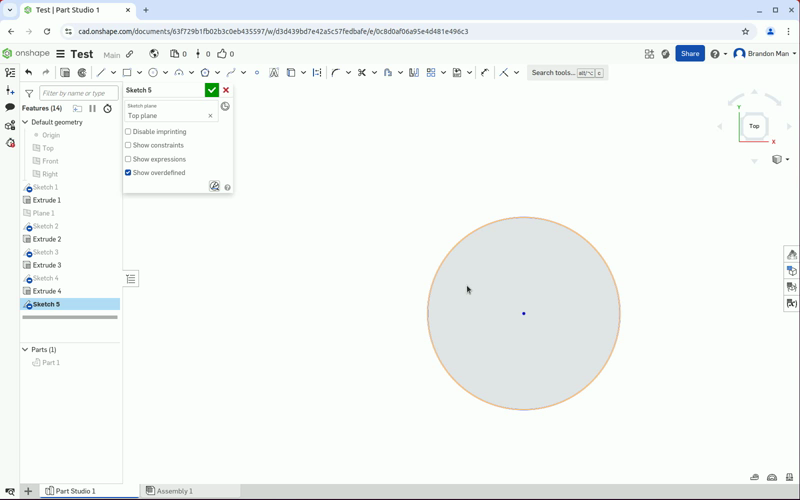
scroll(-6)
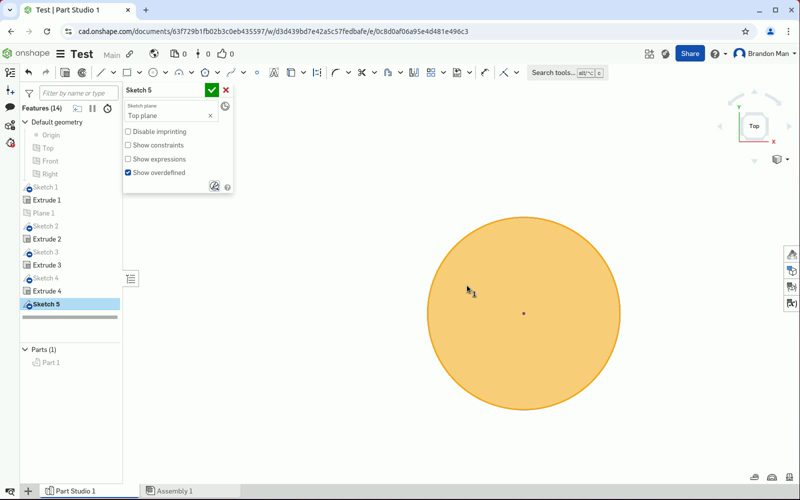
scroll(-6)
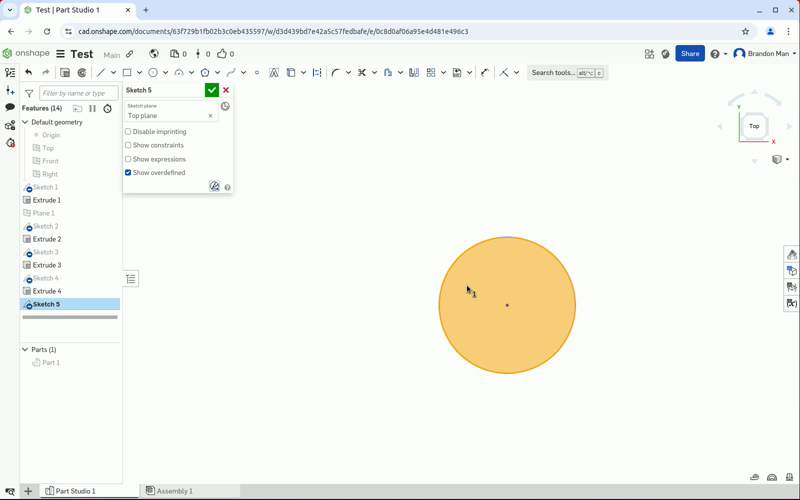
scroll(-6)
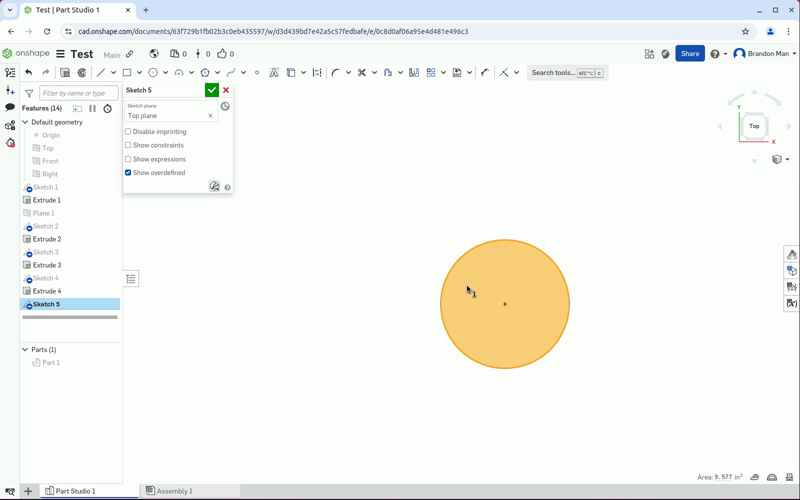
scroll(-6)
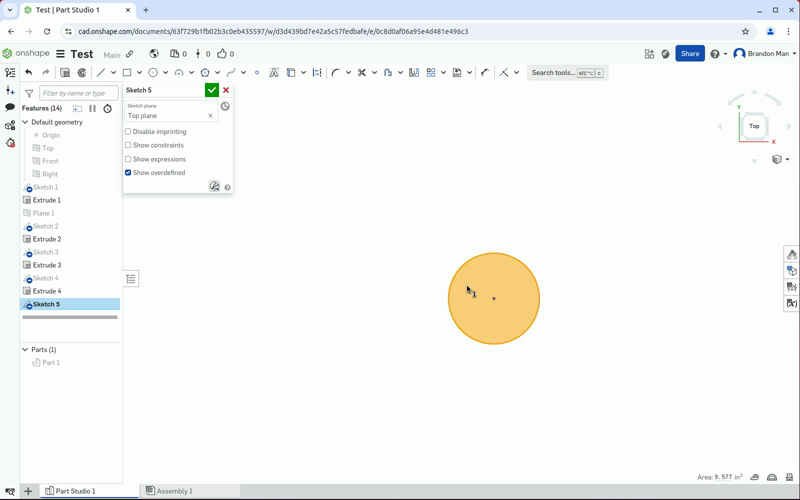
scroll(-6)
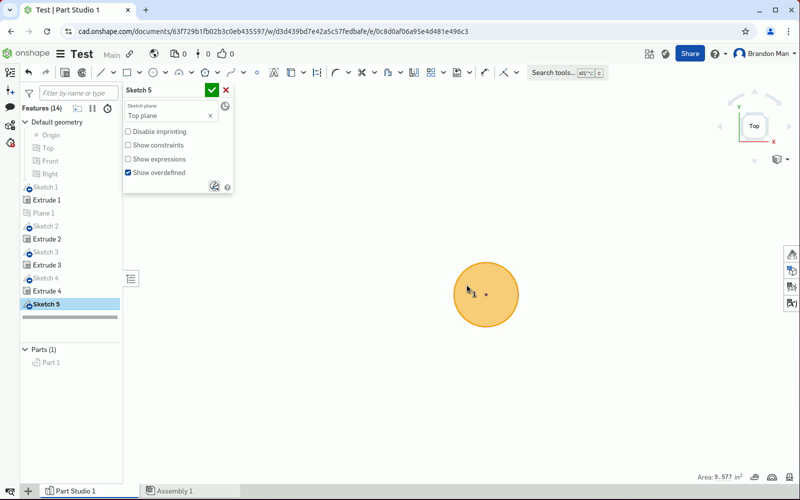
scroll(-6)
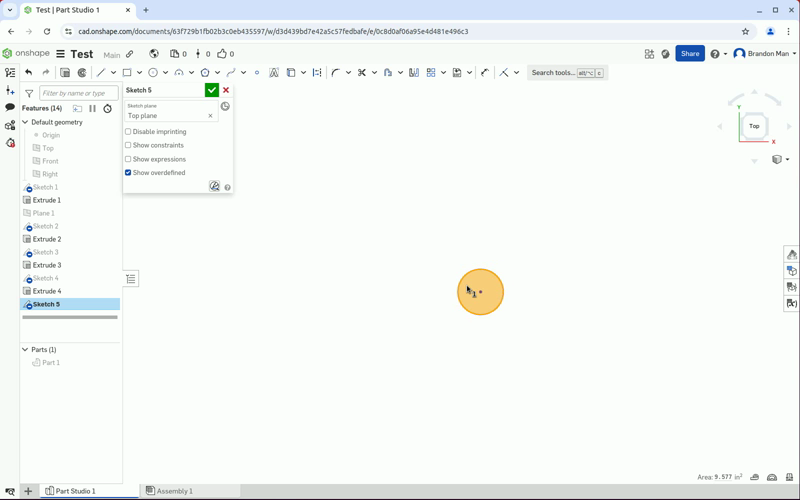
scroll(-6)
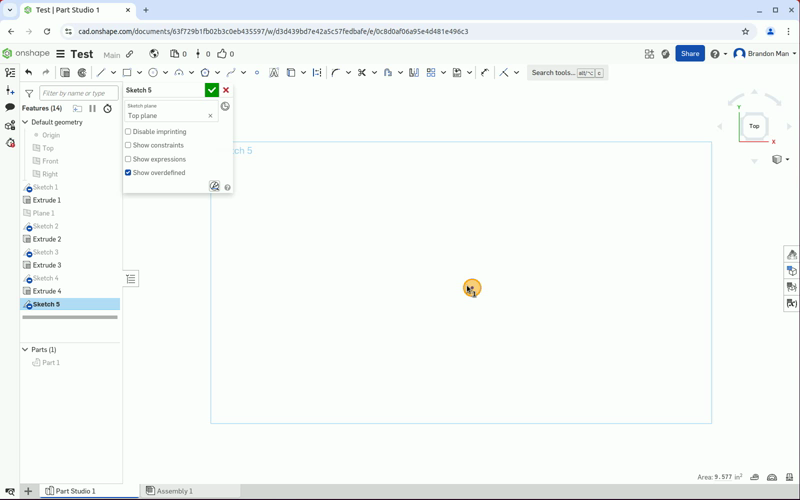
mouse_move(73, 352)
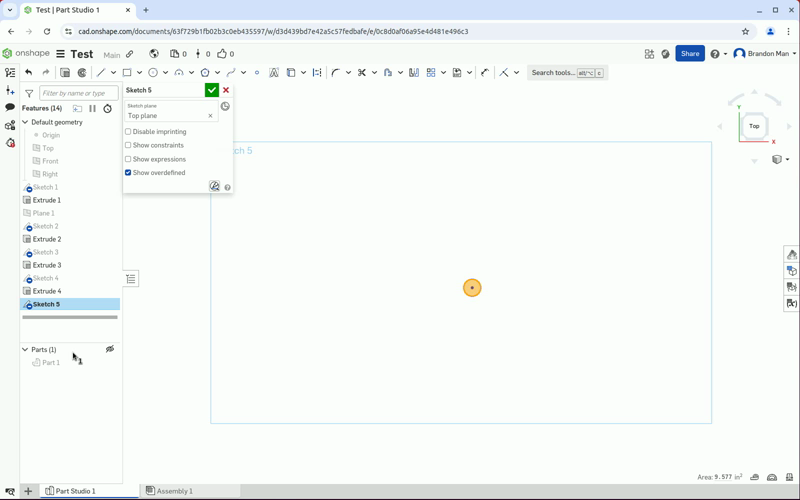
key(shift+y)
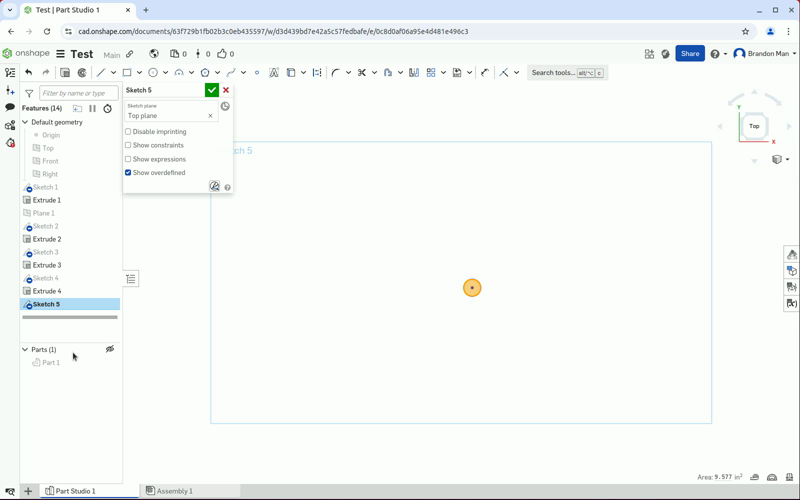
key(shift+e)
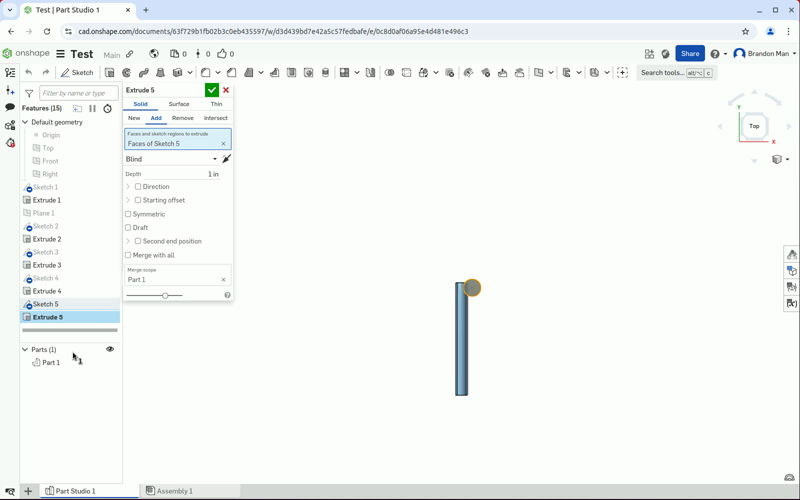
mouse_move(143, 106)
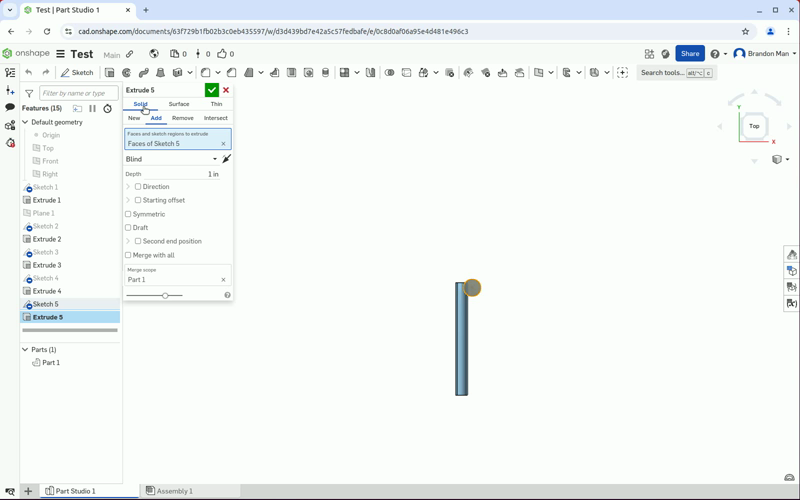
click(143, 106)
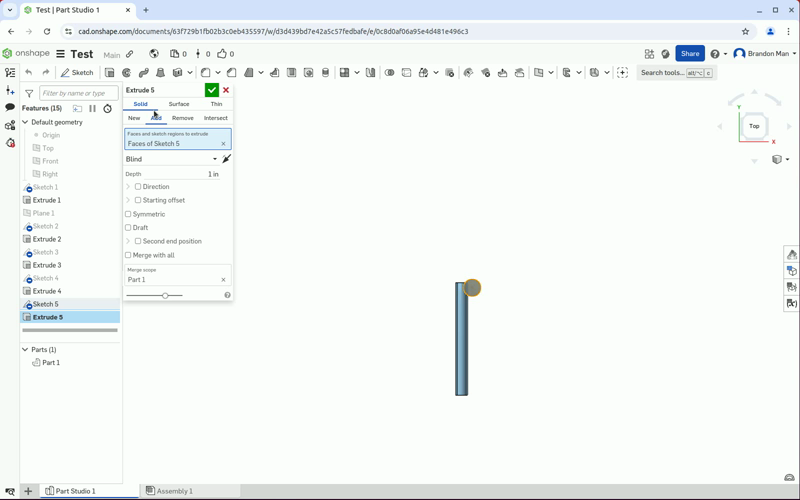
mouse_move(186, 120)
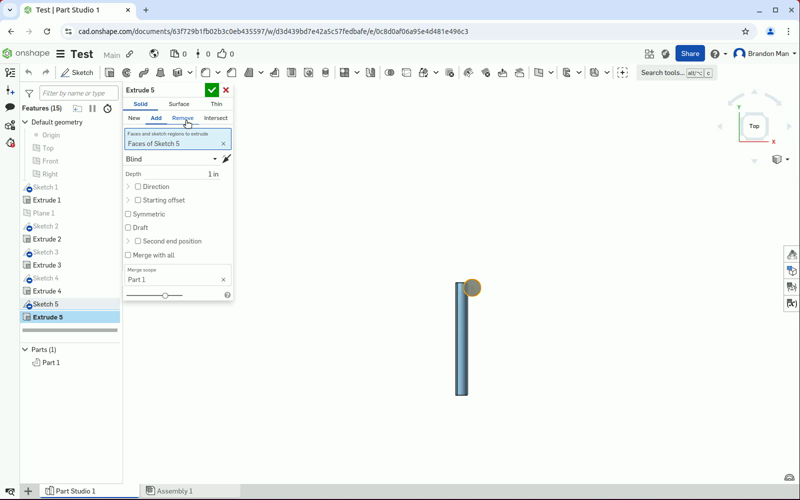
click(186, 120)
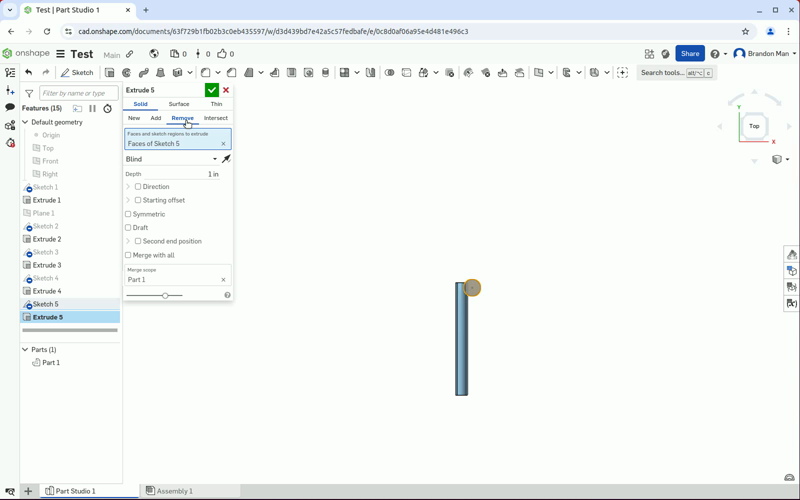
key(tab, 4)
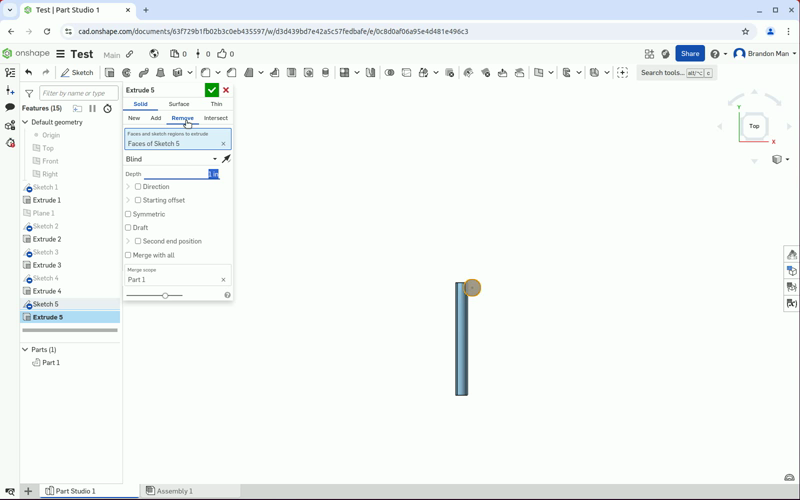
text(6.499)
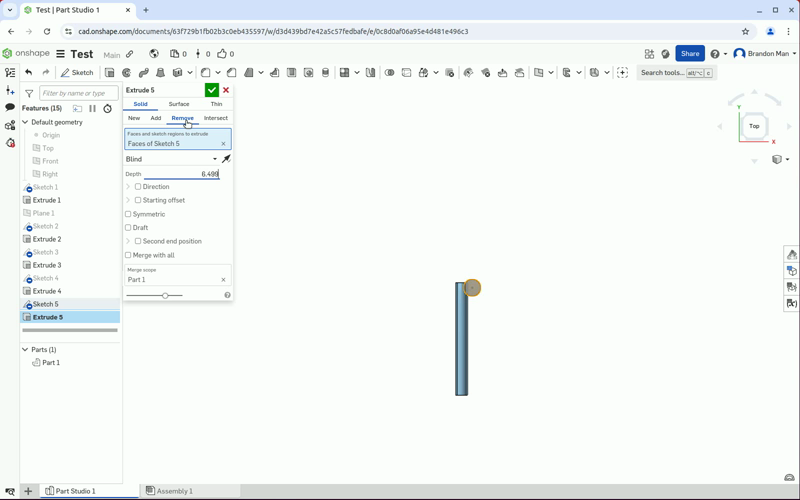
key(tab, 3)
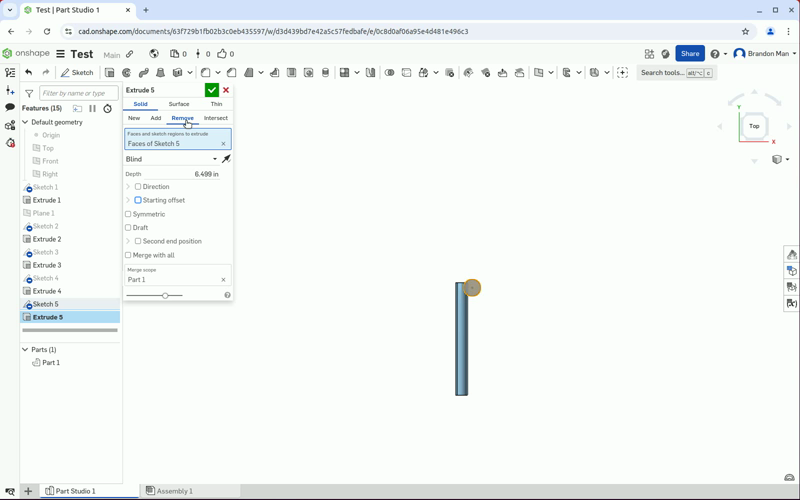
key(tab, 2)
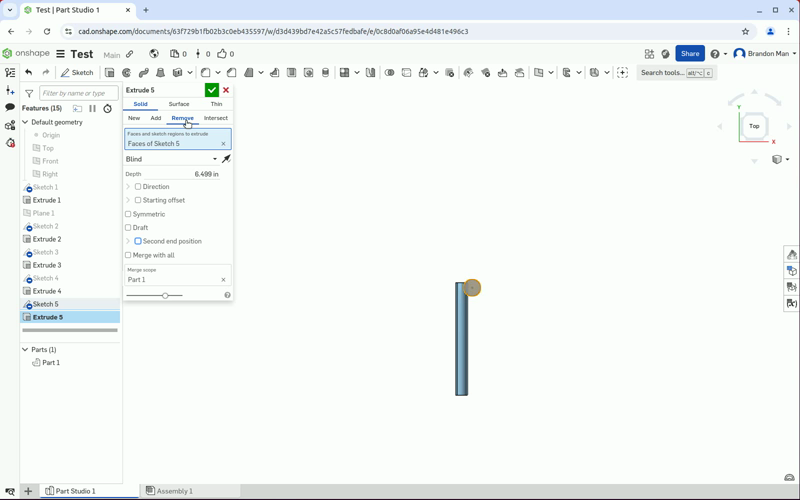
key(space)
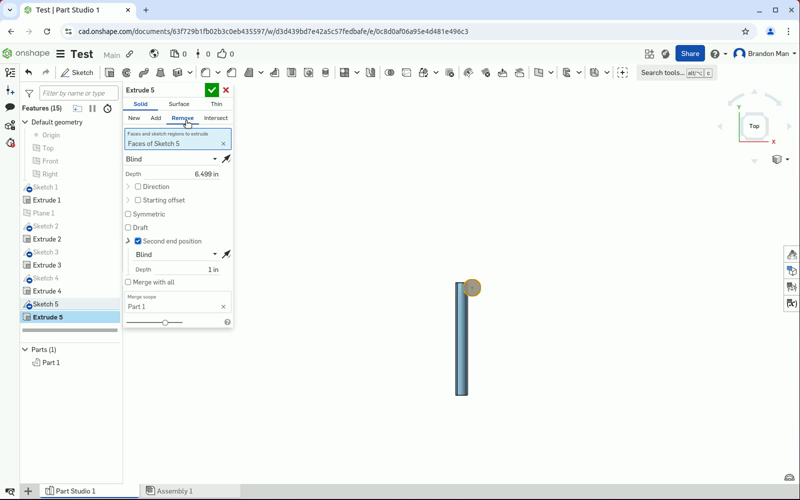
key(tab, 3)
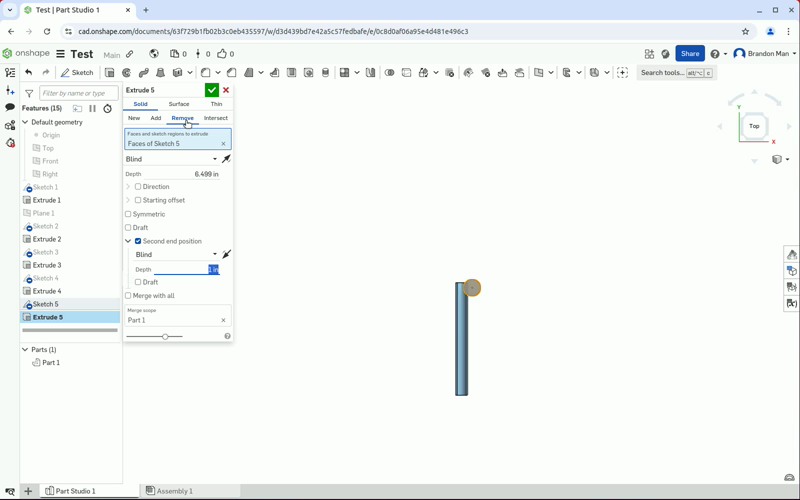
text(6.499)
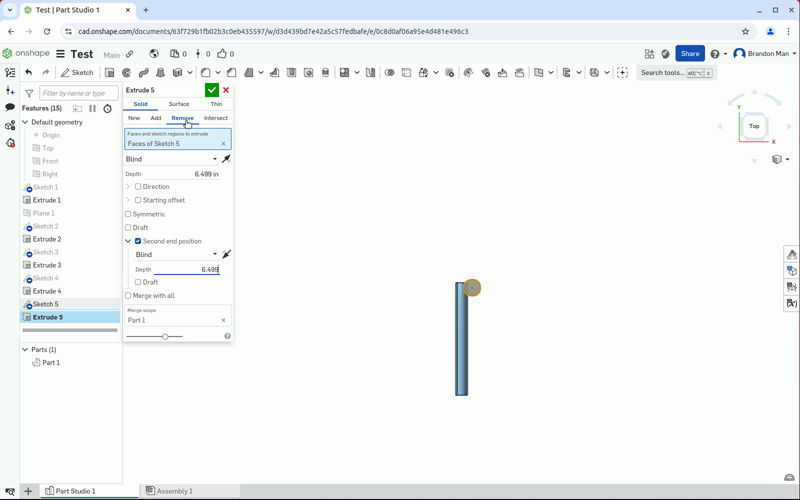
key(tab, 2)
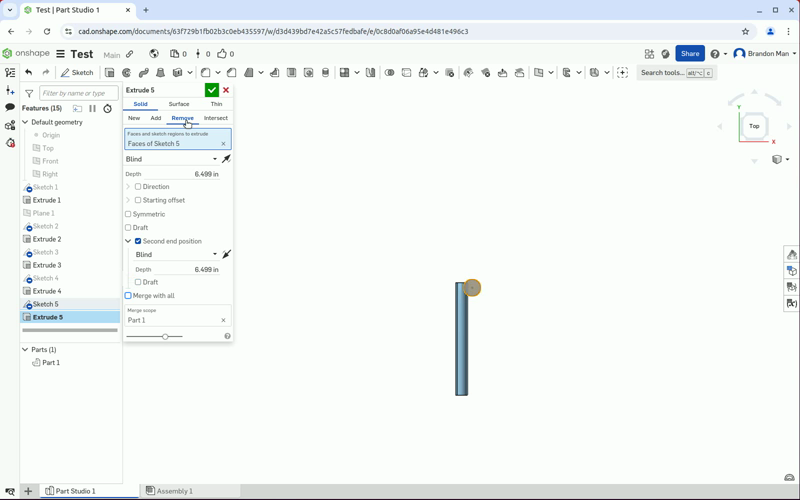
key(space)
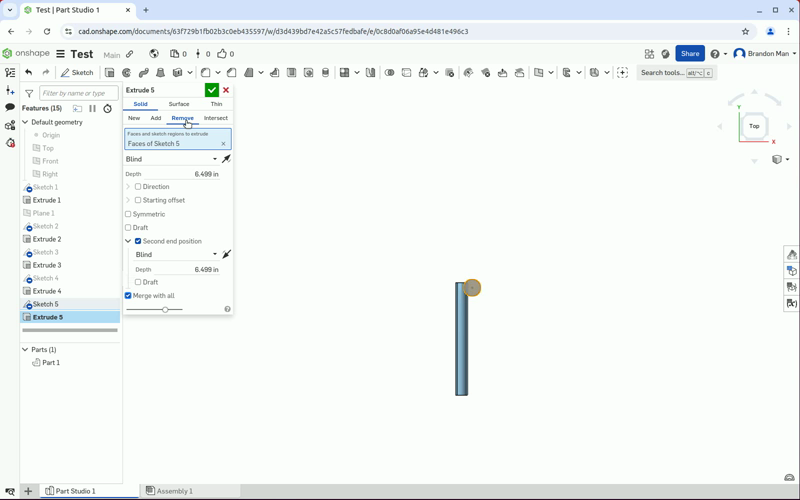
key(enter)
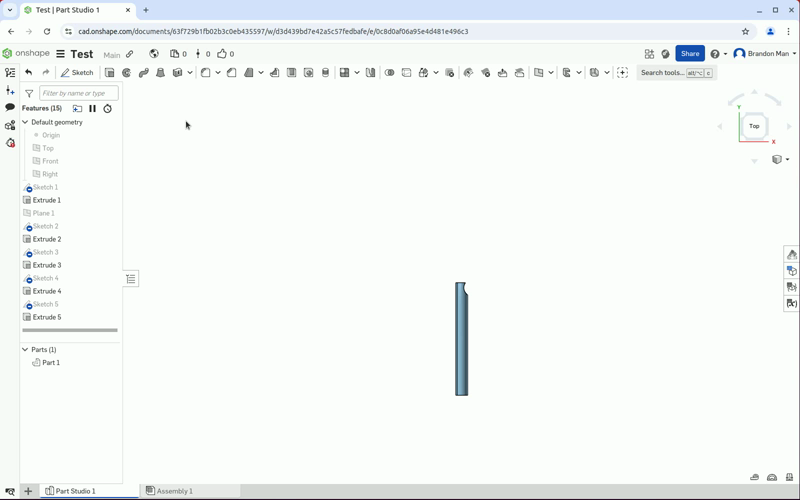
key(shift+h)
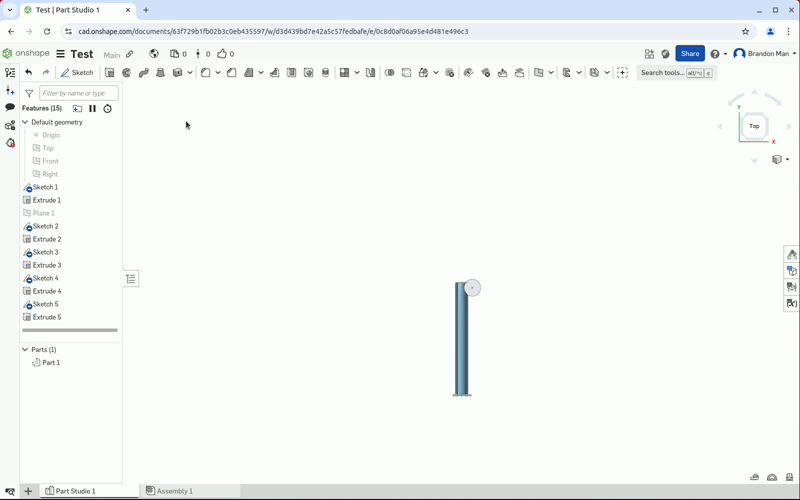
key(shift+h)
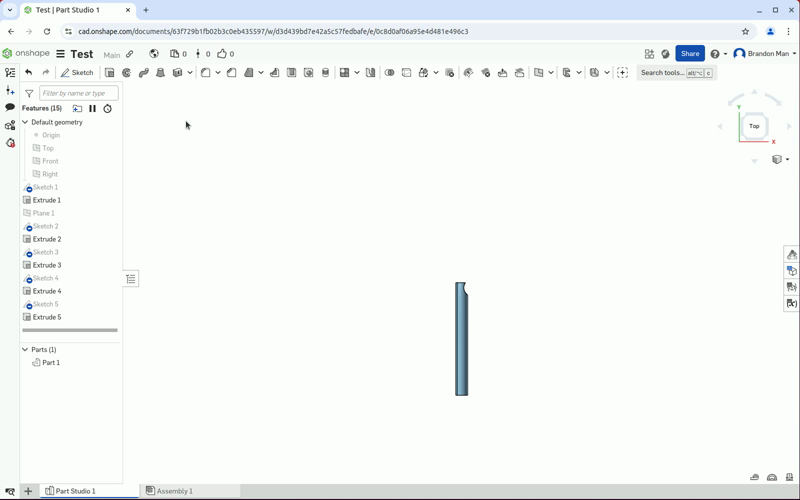
mouse_move(73, 189)
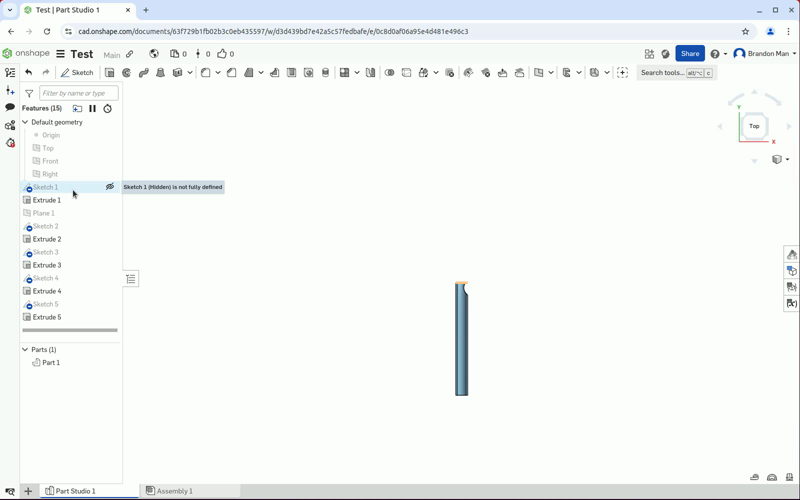
click(73, 189)
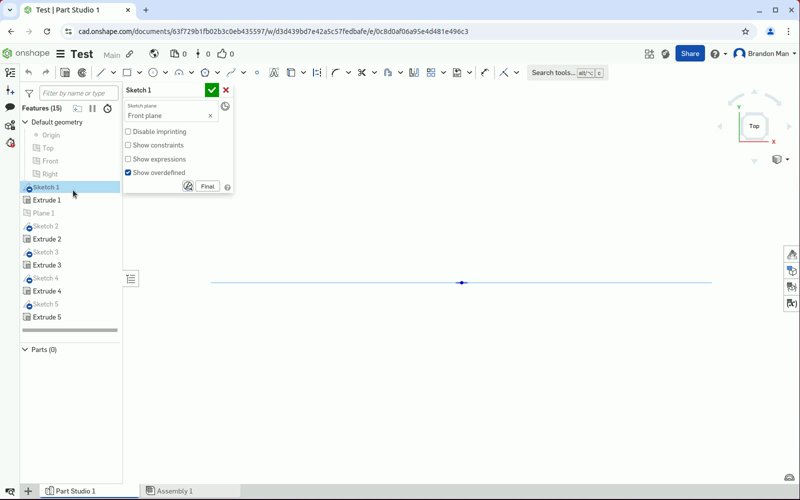
mouse_move(229, 92)
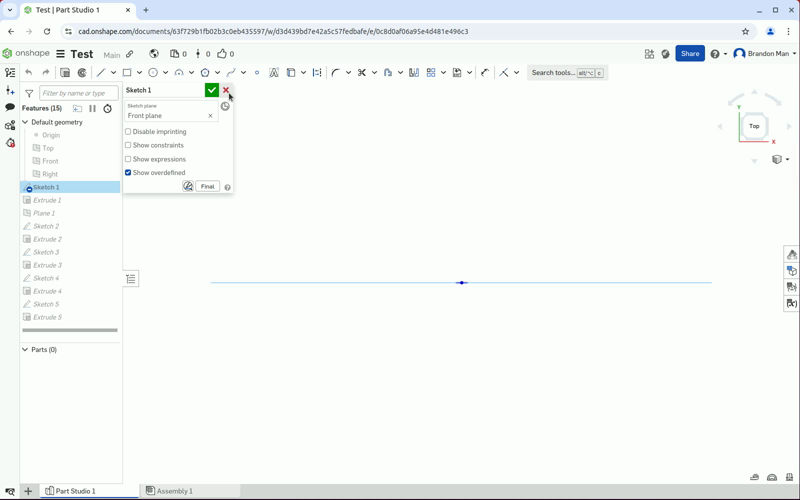
click(229, 92)
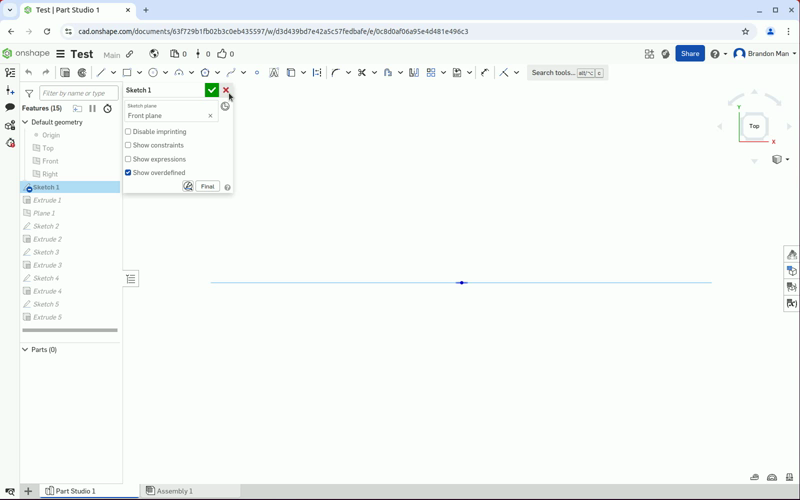
key(shift+s)
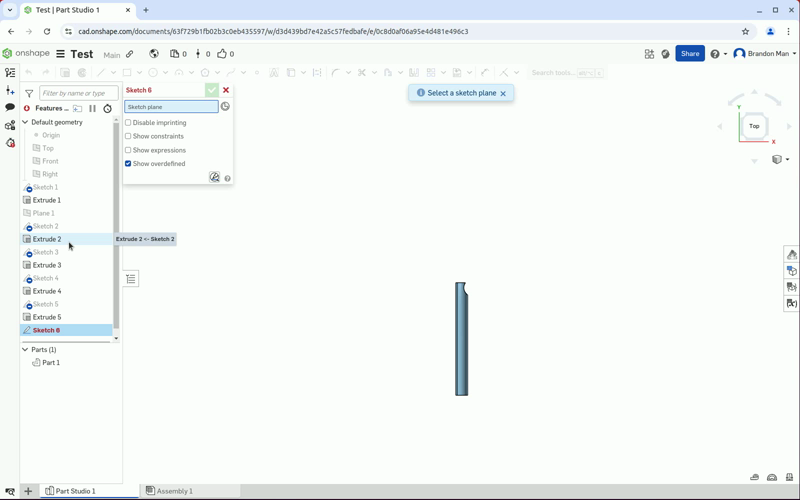
scroll(3)
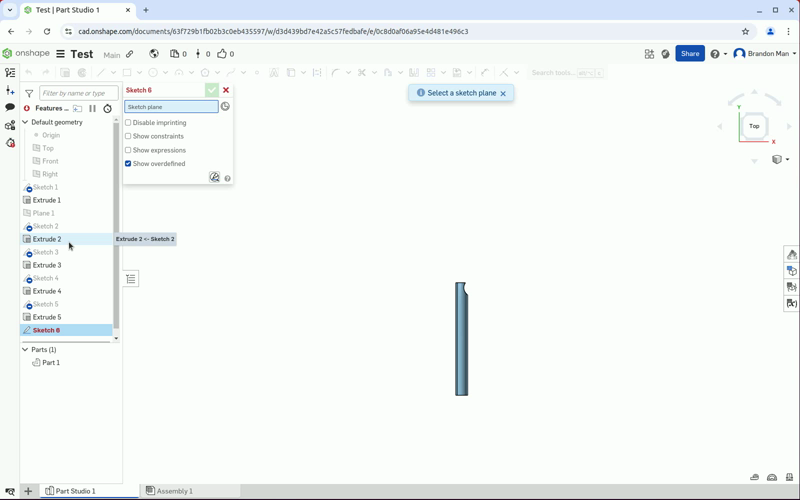
mouse_move(69, 150)
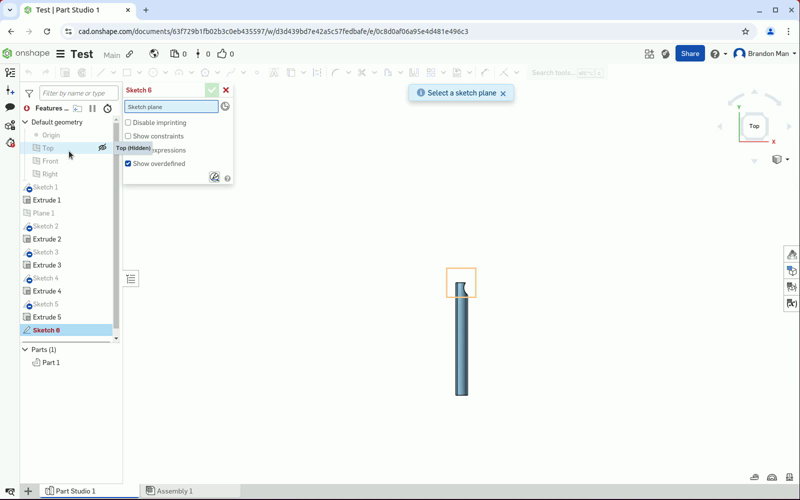
click(69, 150)
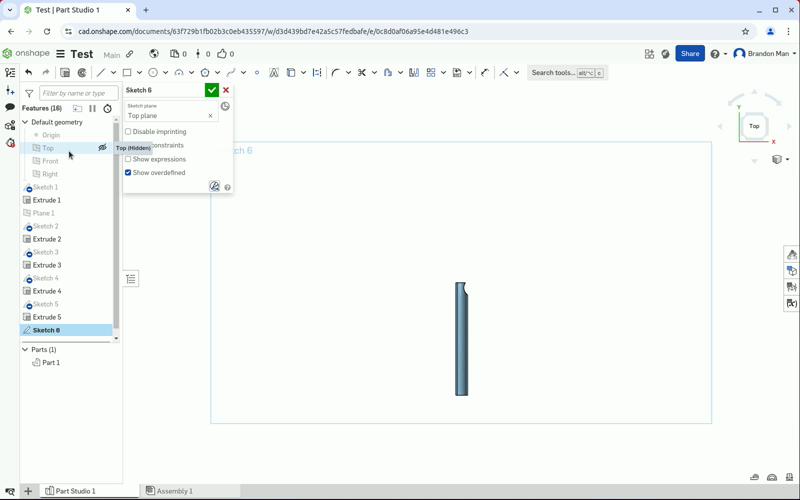
mouse_move(73, 352)
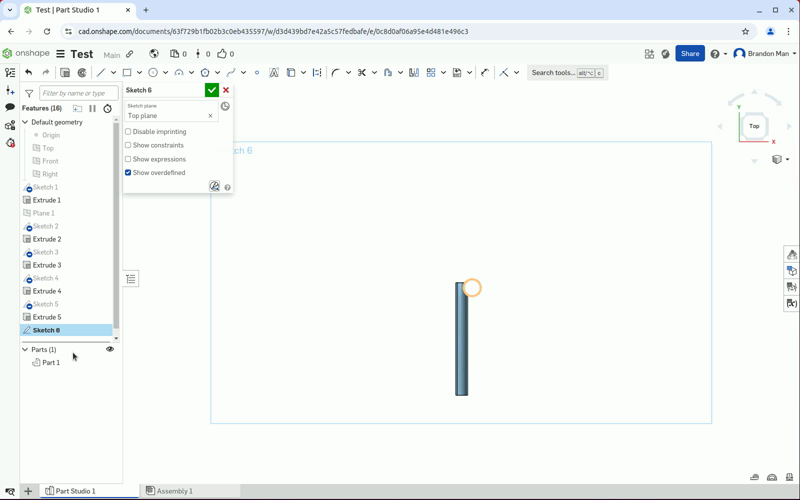
key(y)
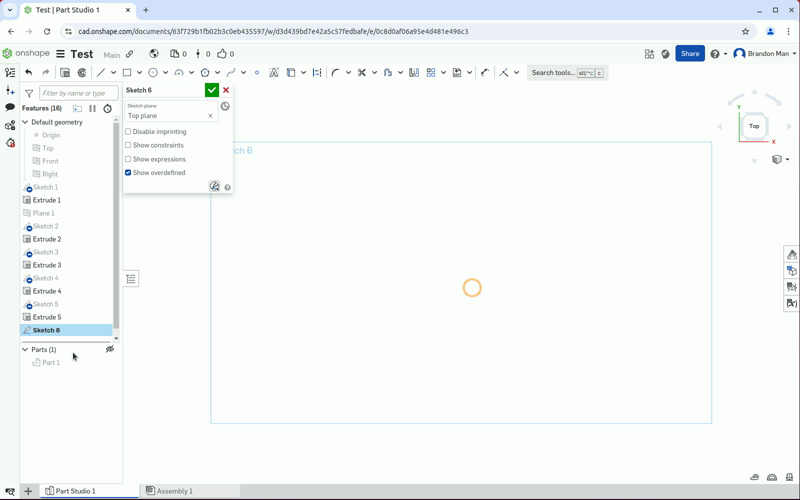
key(c)
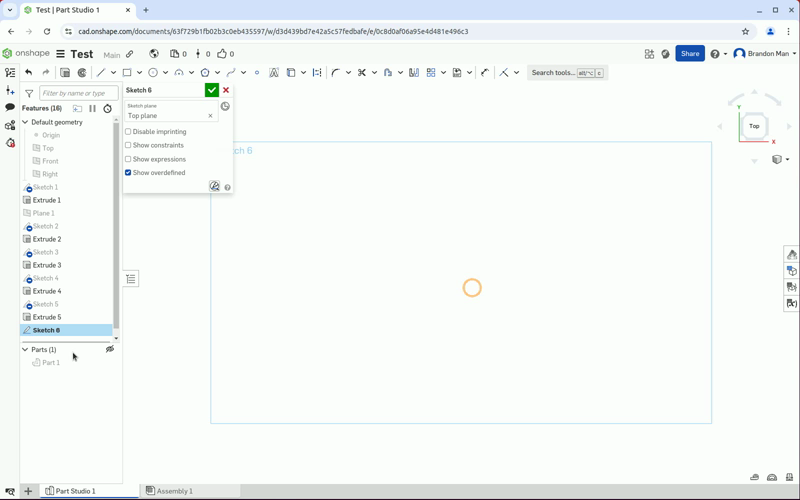
key_down(shift)
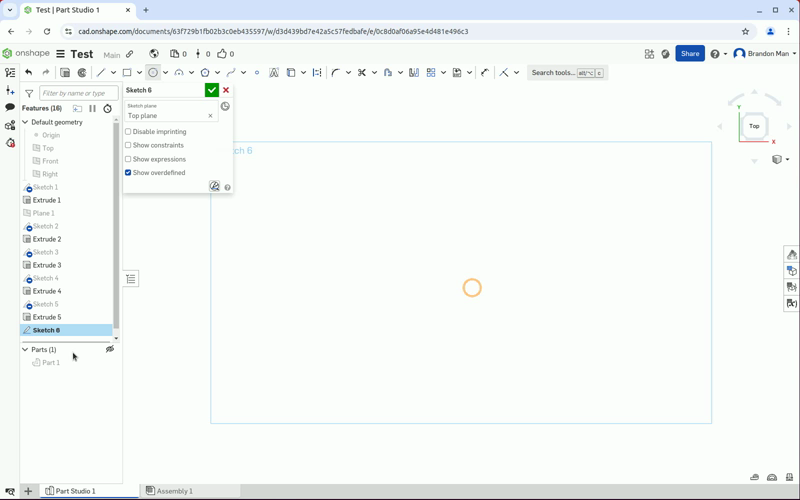
mouse_move(455, 315)
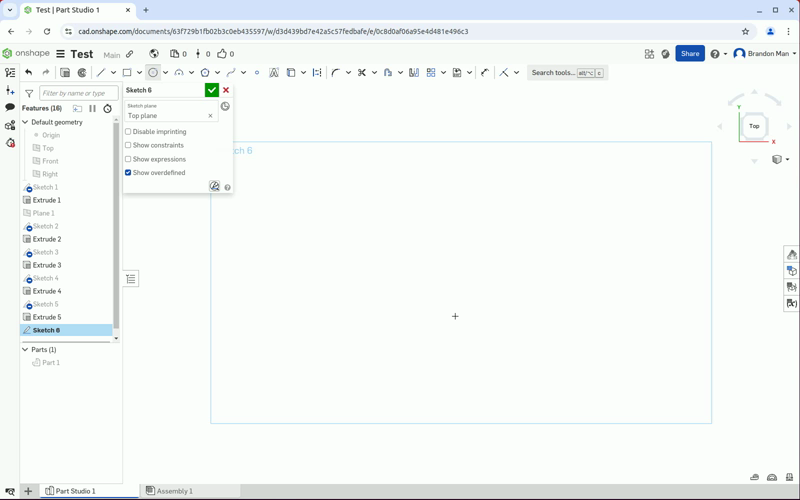
click(455, 315)
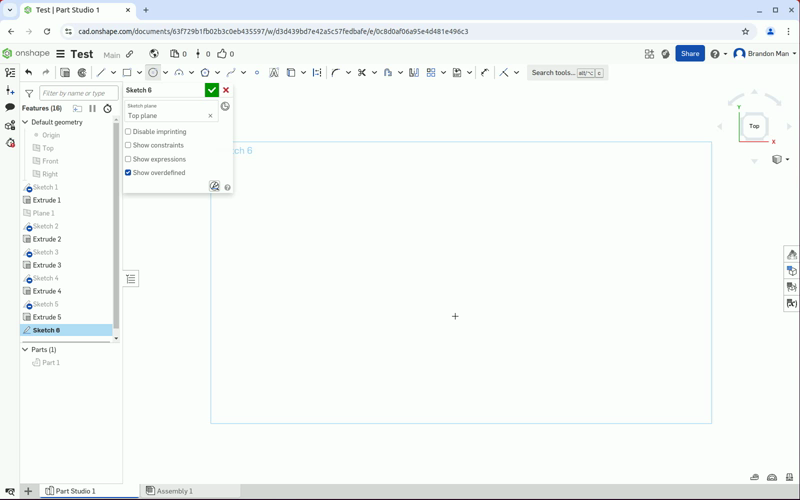
key_up(shift)
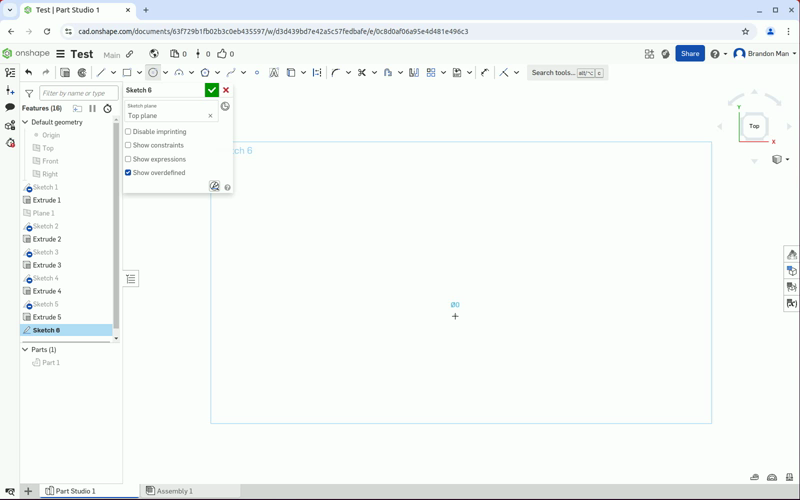
mouse_move(457, 315)
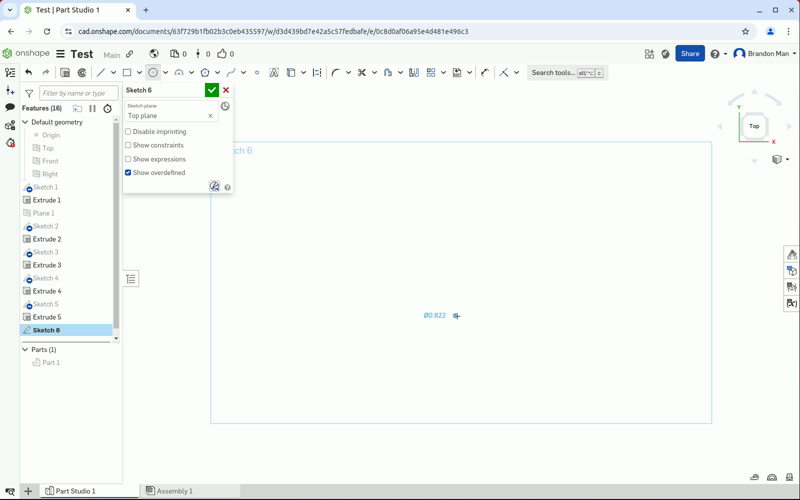
scroll(6)
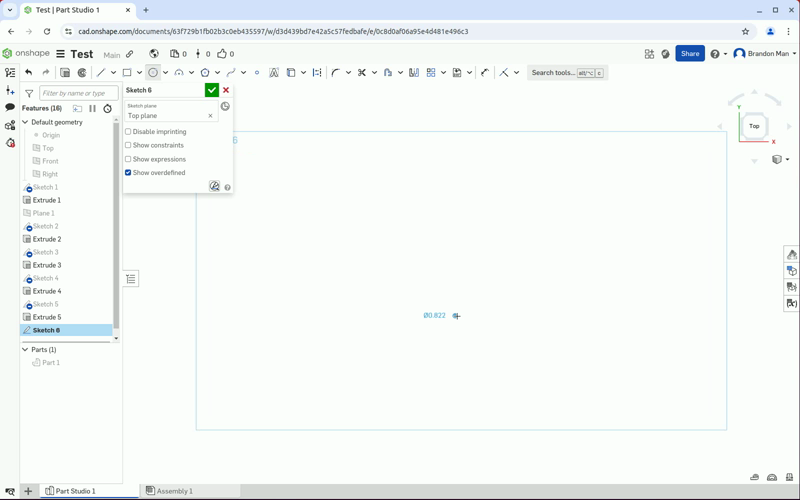
scroll(6)
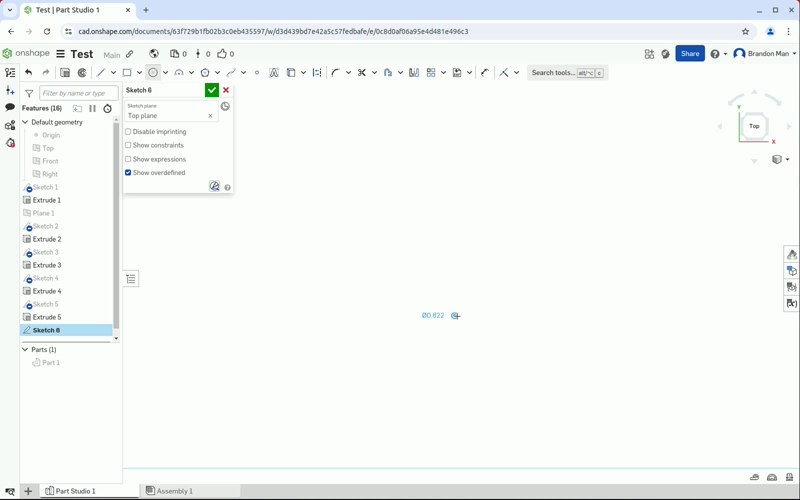
scroll(6)
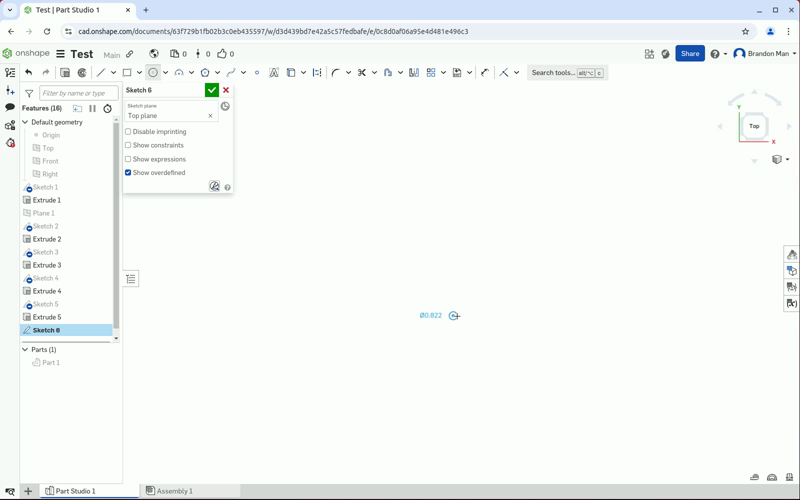
scroll(6)
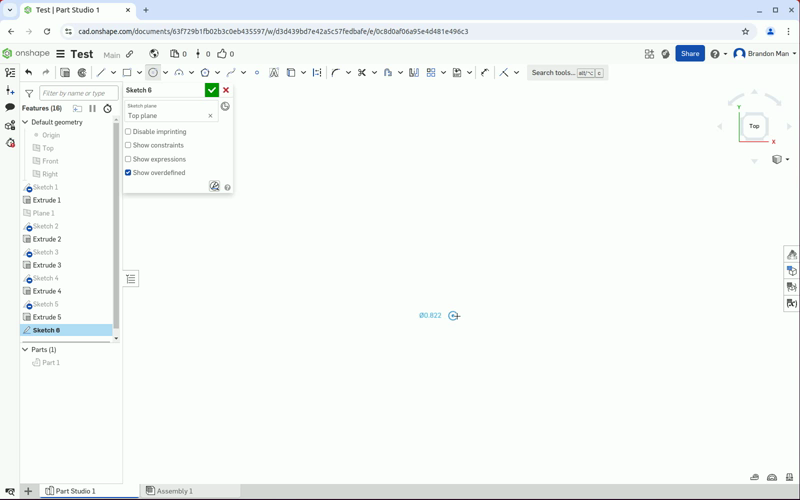
scroll(6)
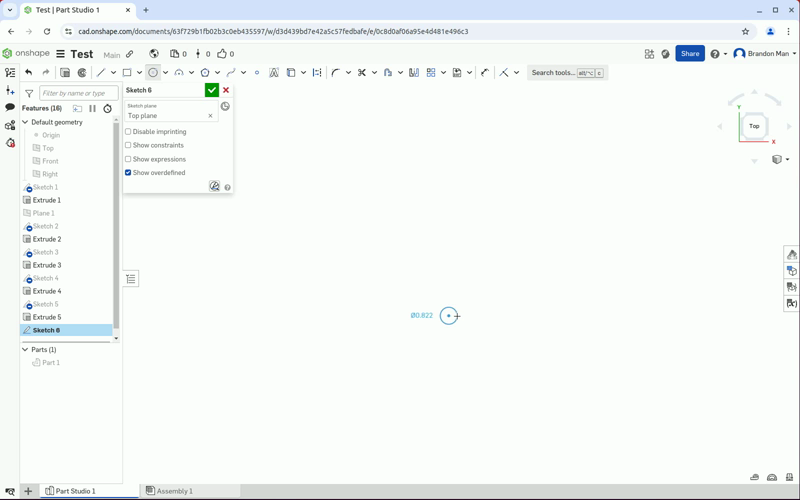
scroll(6)
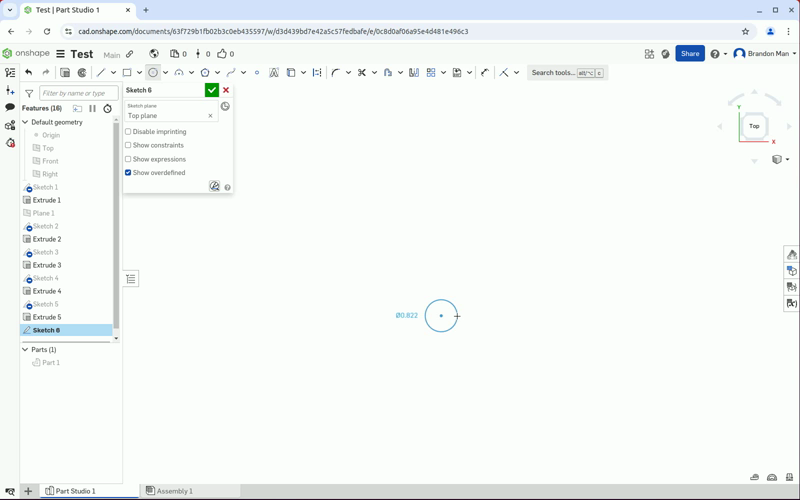
scroll(6)
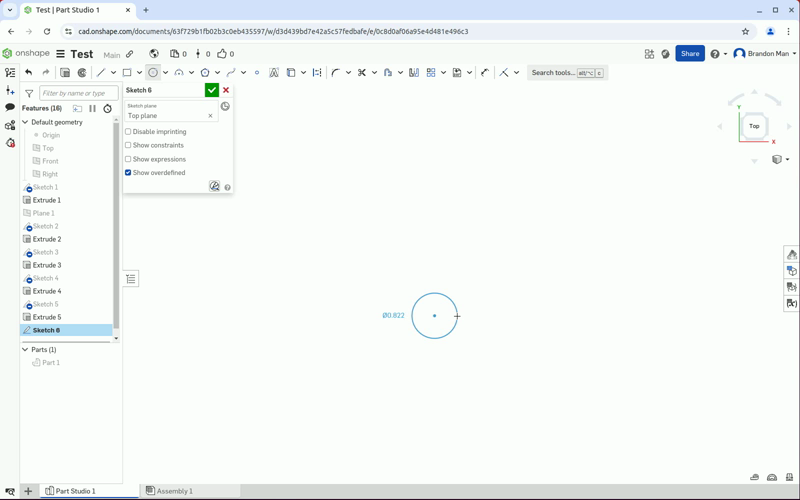
click(457, 315)
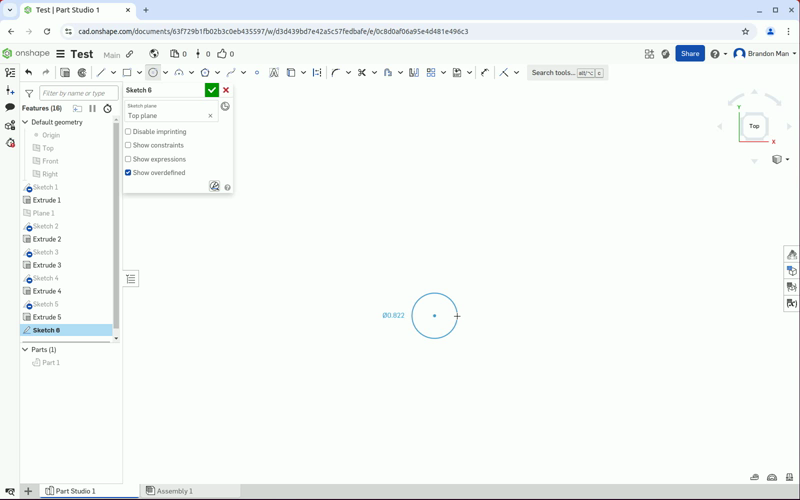
scroll(-6)
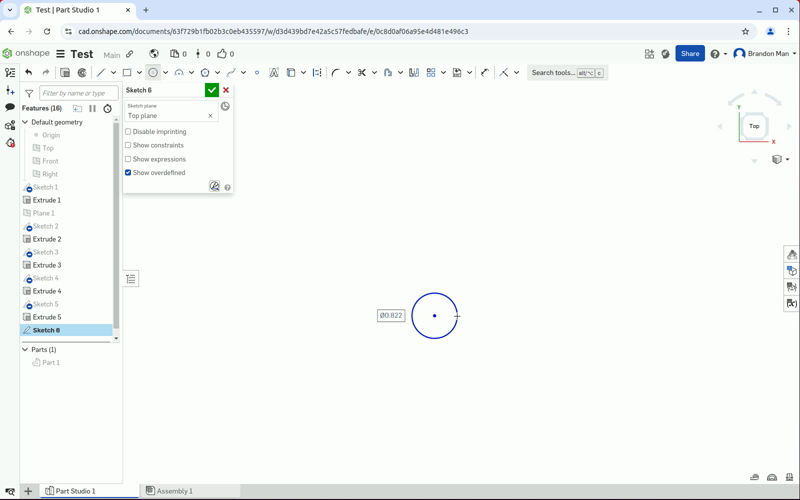
scroll(-6)
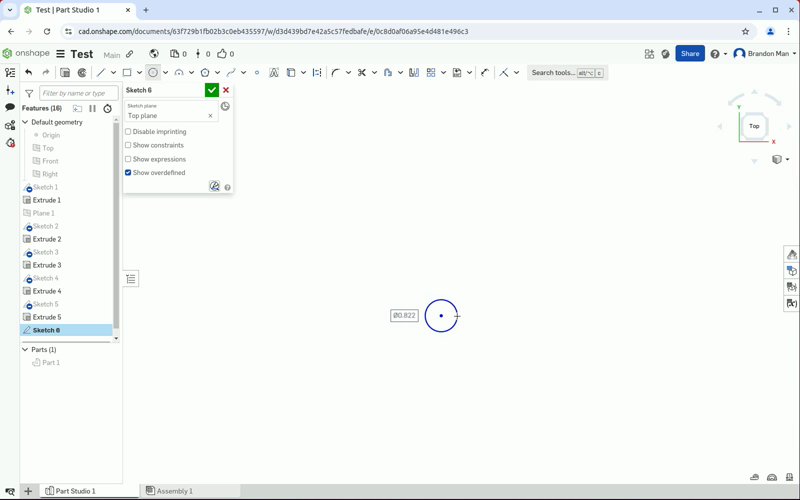
scroll(-6)
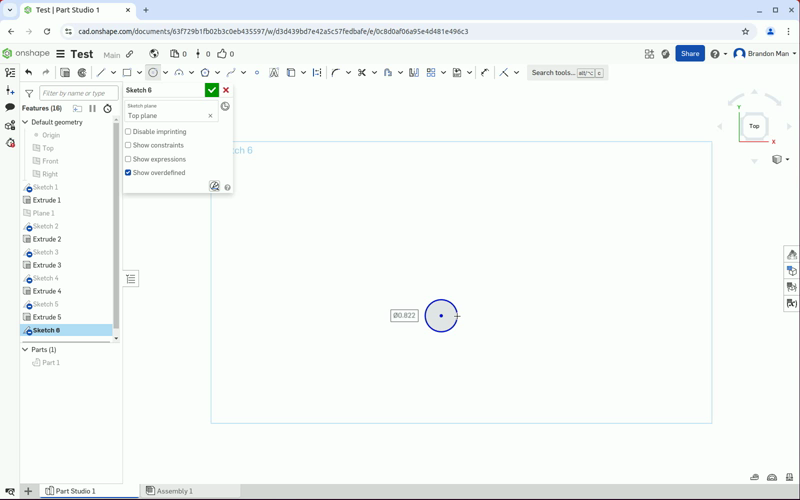
scroll(-6)
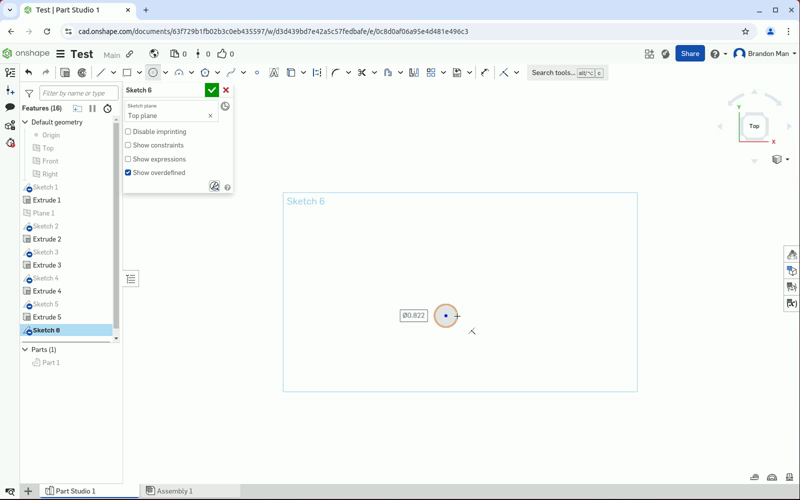
scroll(-6)
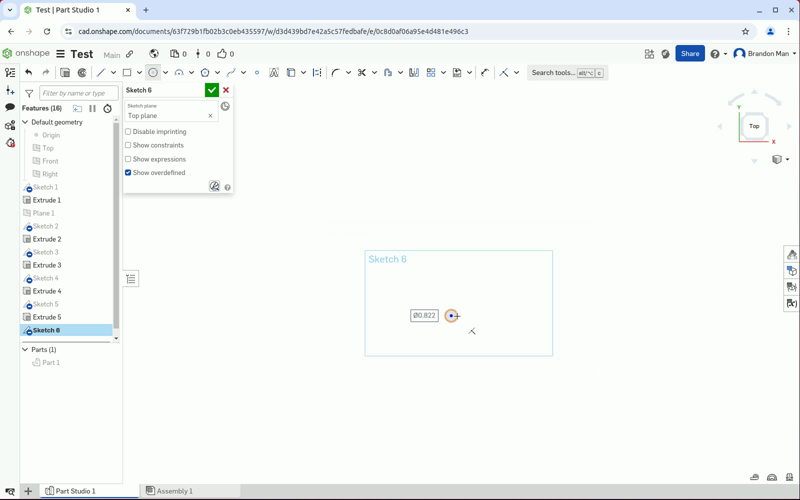
scroll(-6)
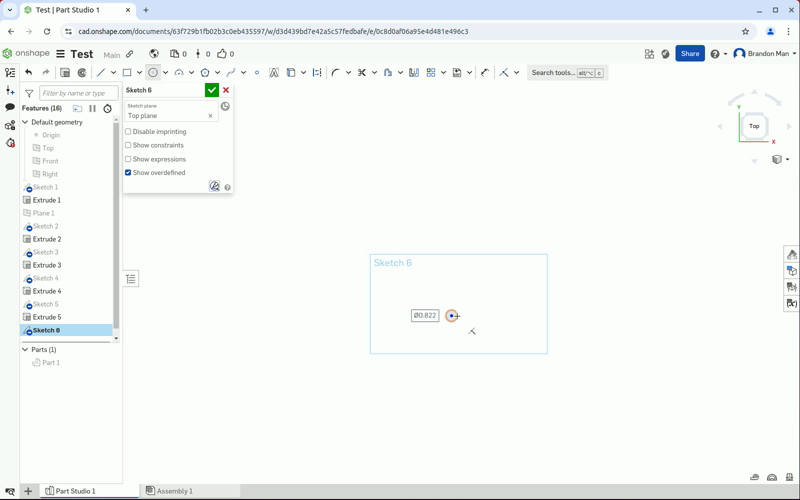
scroll(-6)
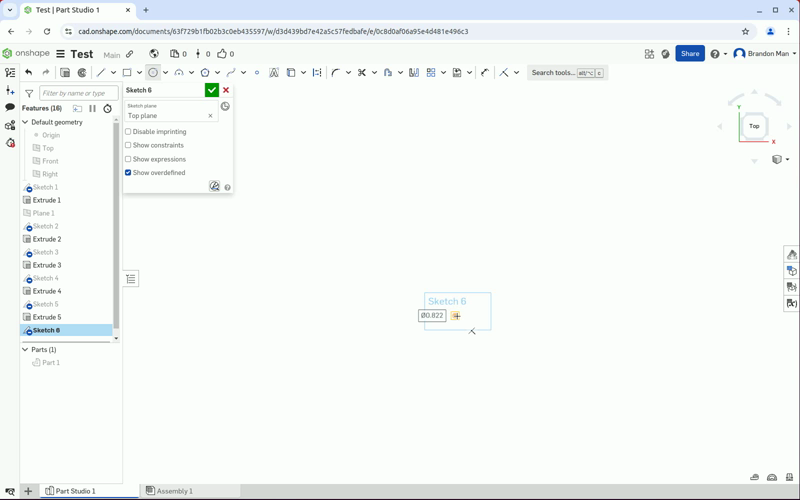
key(esc)
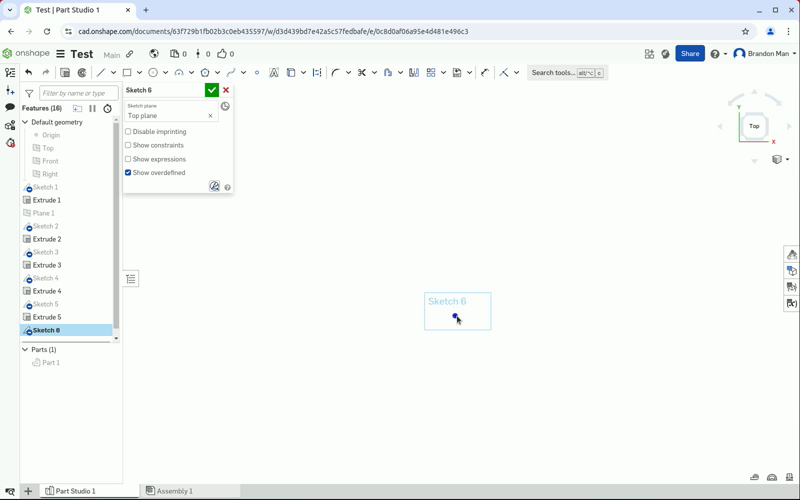
mouse_move(454, 315)
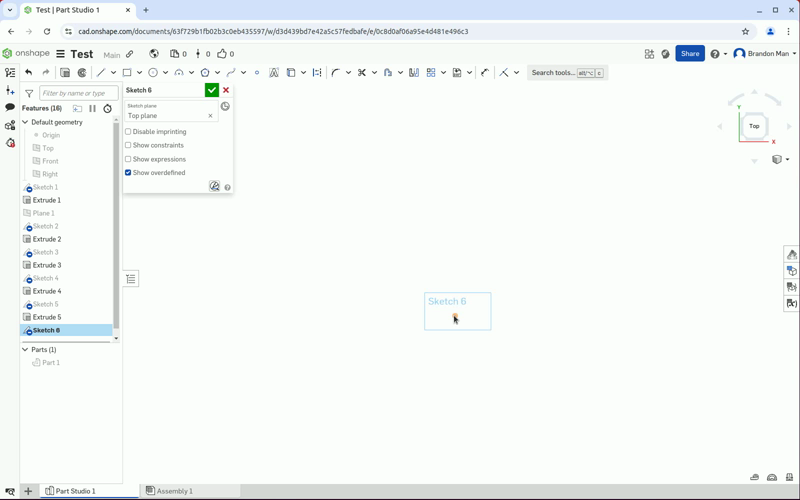
scroll(6)
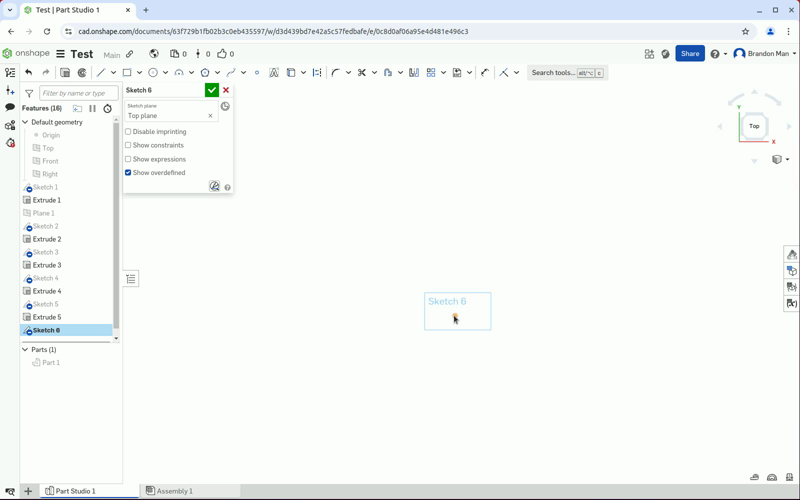
scroll(6)
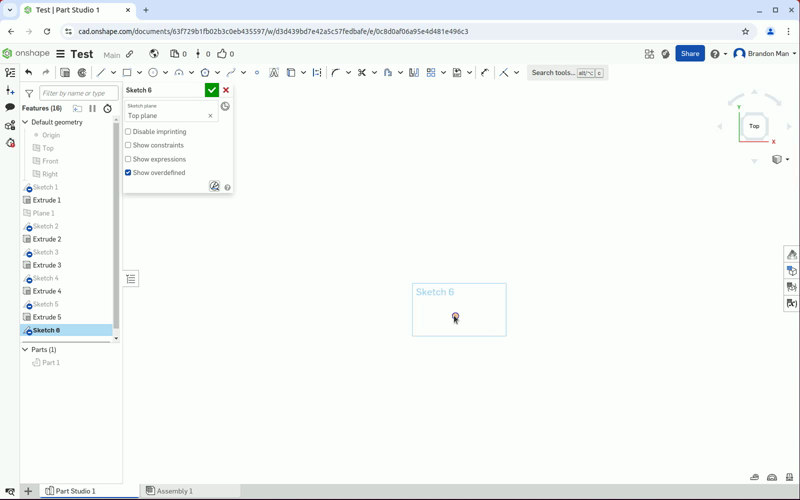
scroll(6)
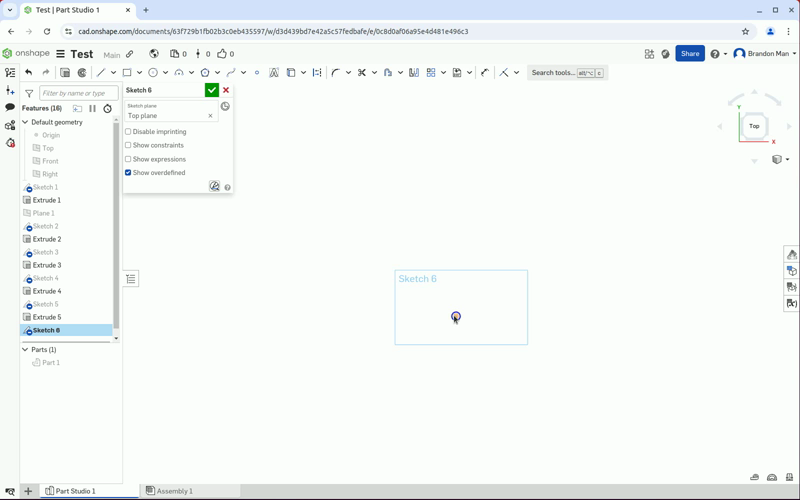
scroll(6)
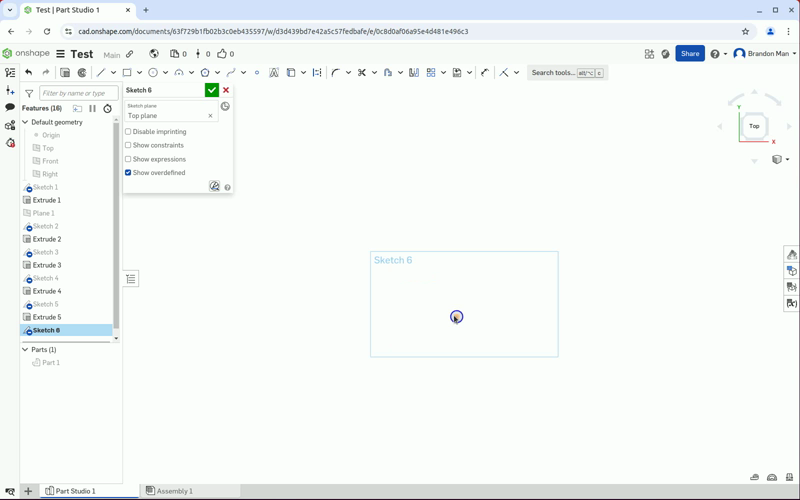
scroll(6)
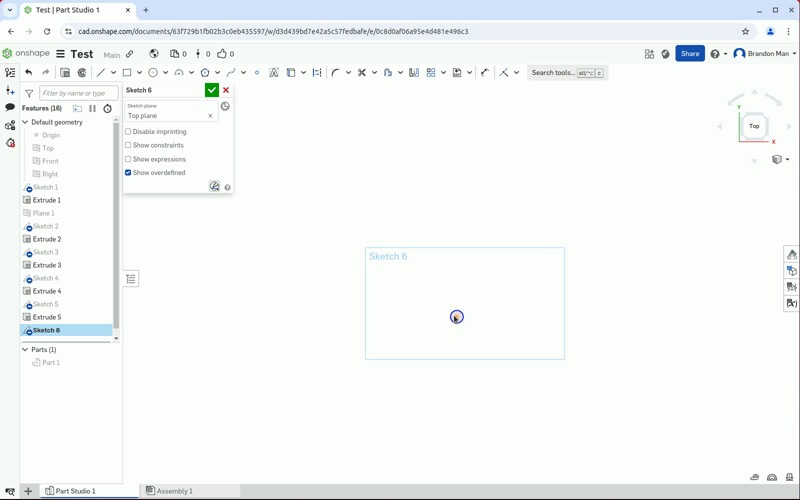
scroll(6)
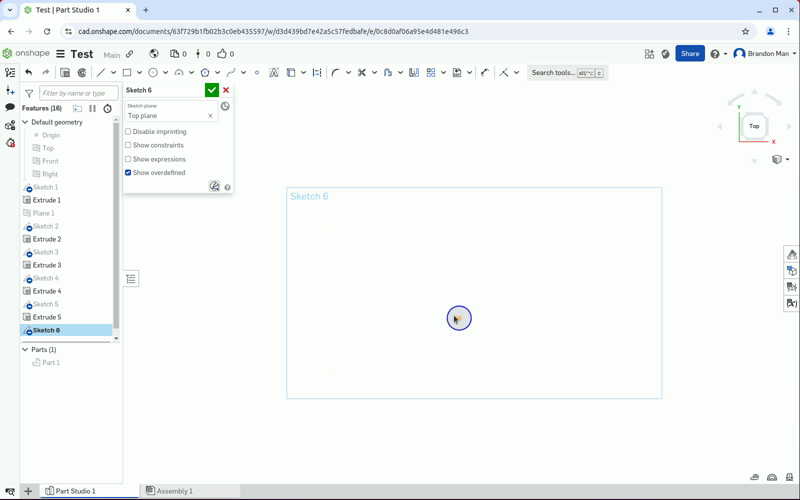
scroll(6)
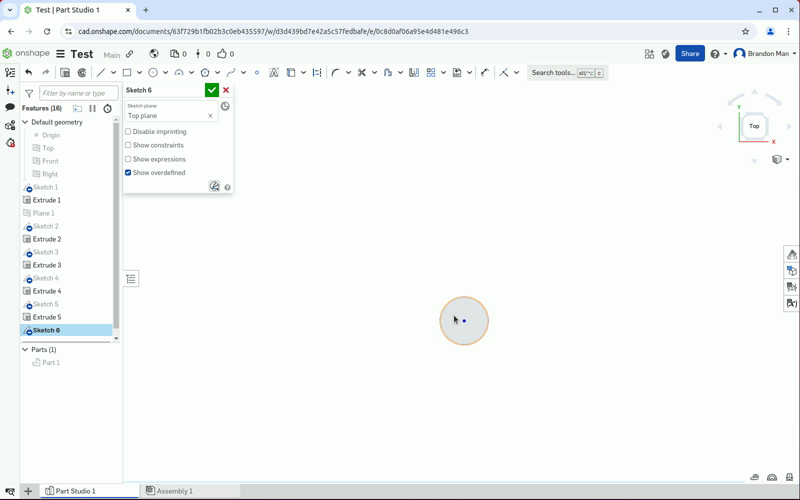
click(454, 315)
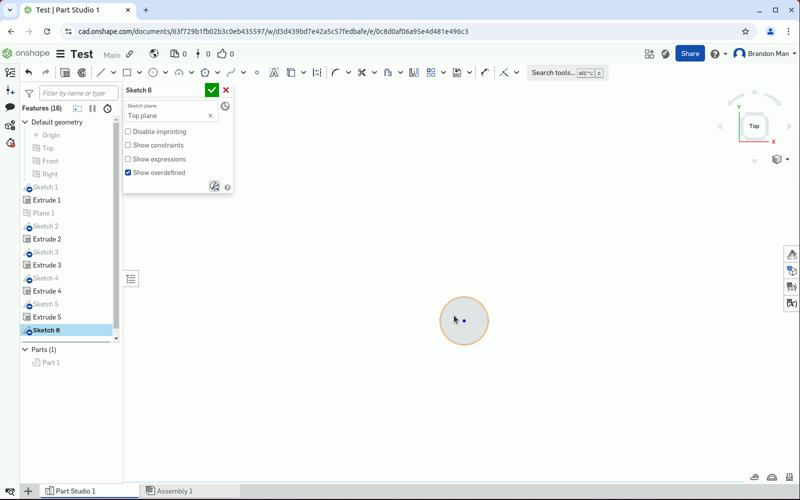
scroll(-6)
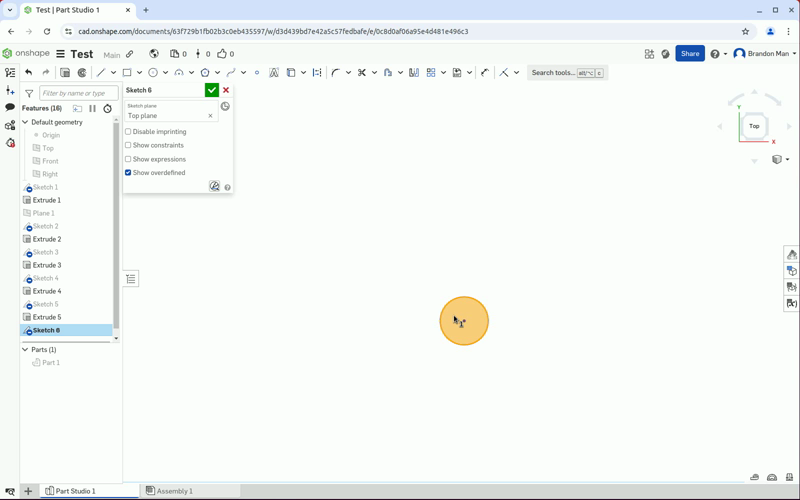
scroll(-6)
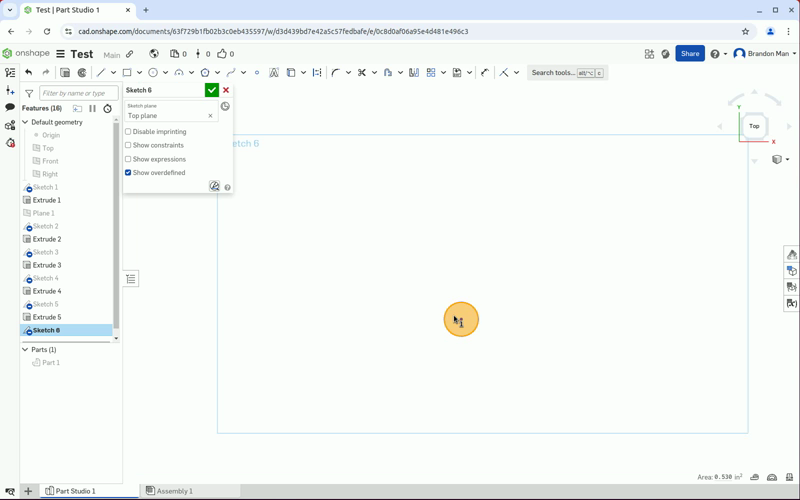
scroll(-6)
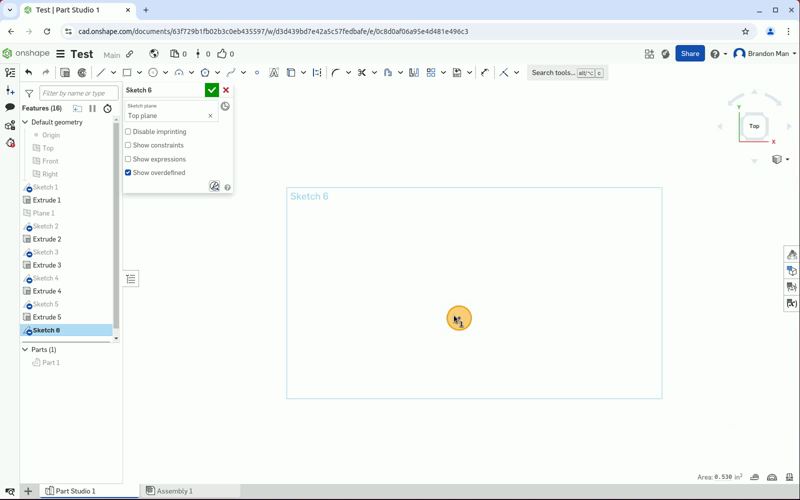
scroll(-6)
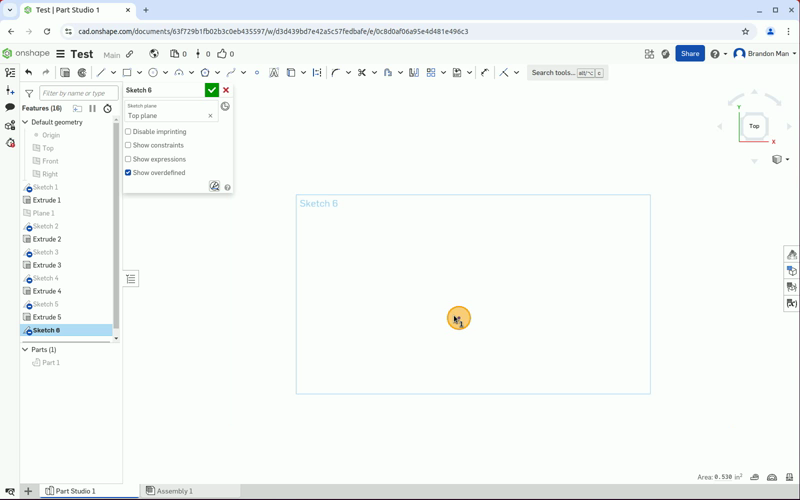
scroll(-6)
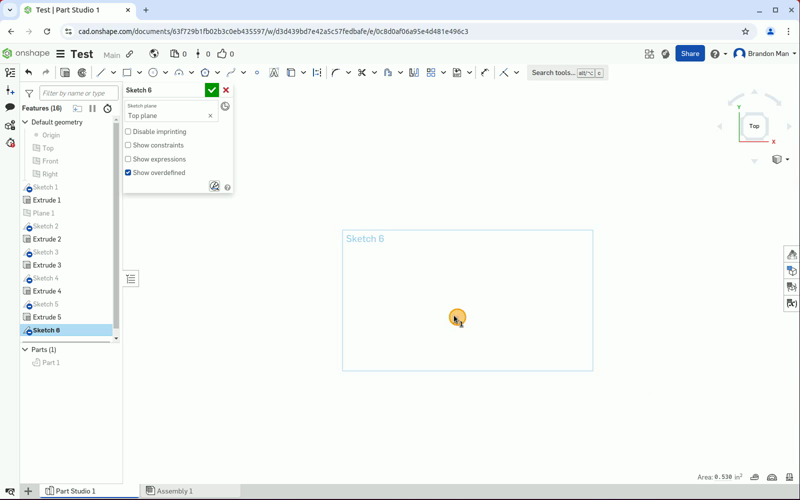
scroll(-6)
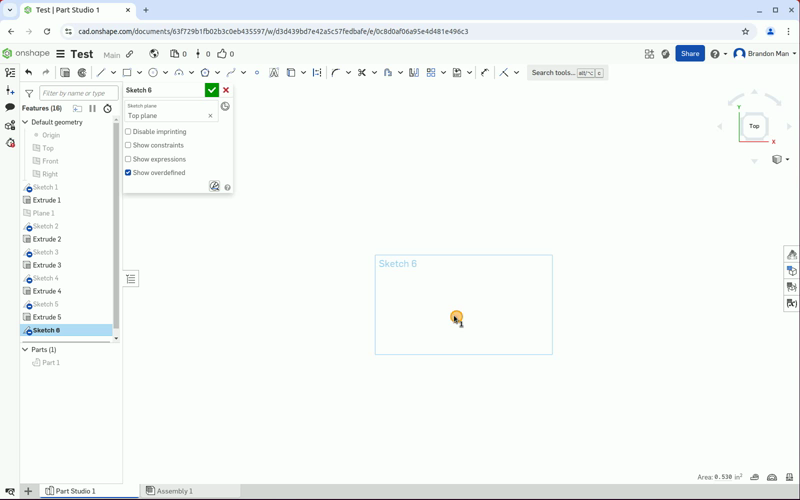
scroll(-6)
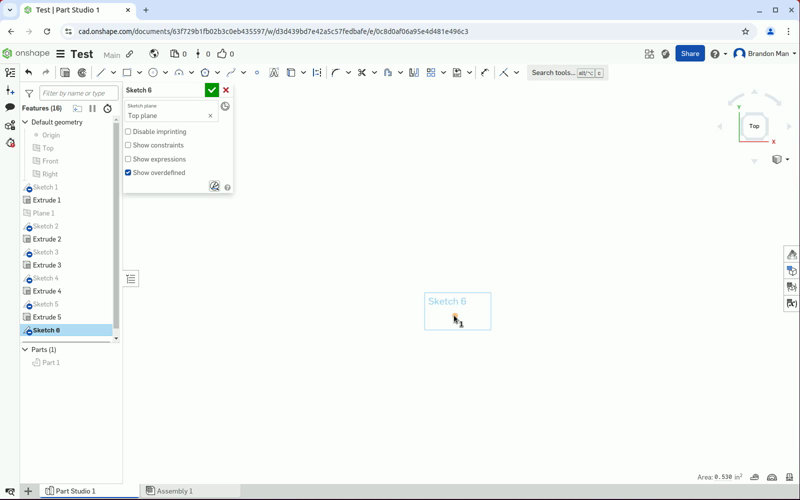
mouse_move(73, 352)
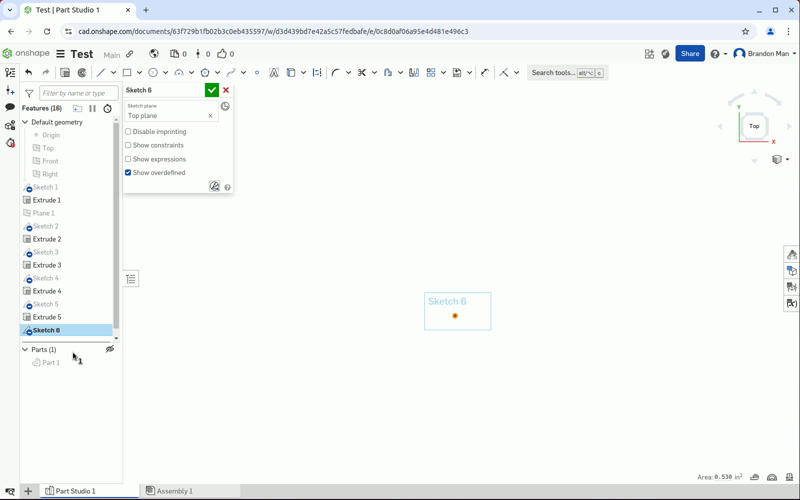
key(shift+y)
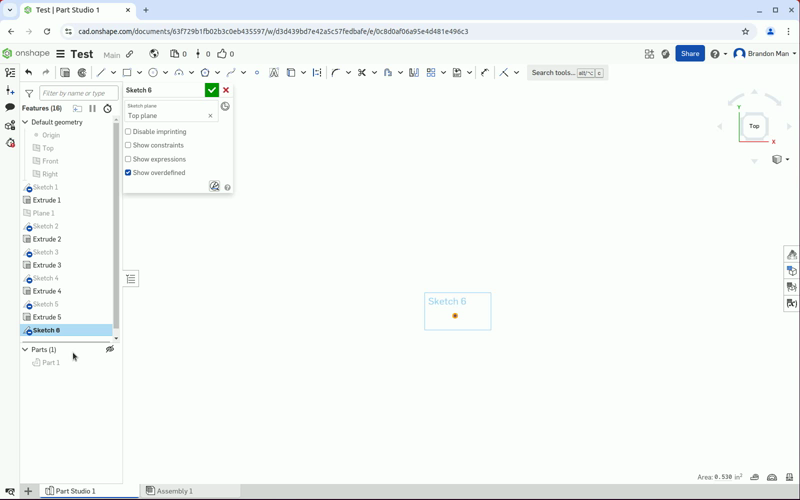
key(shift+e)
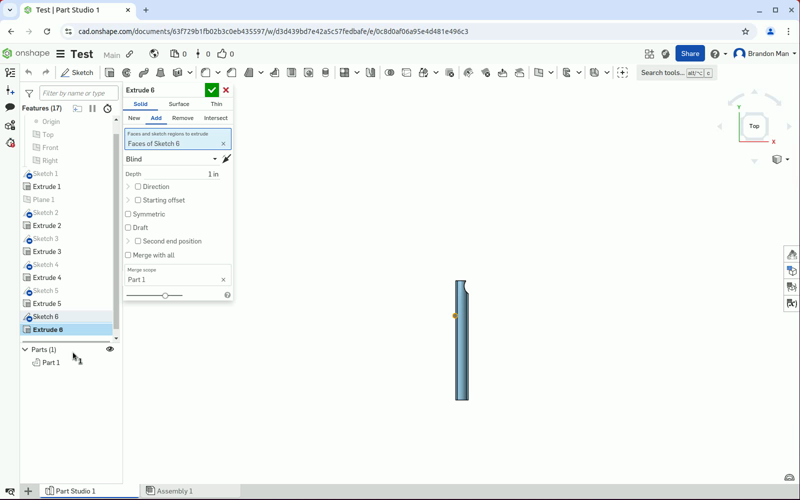
mouse_move(143, 106)
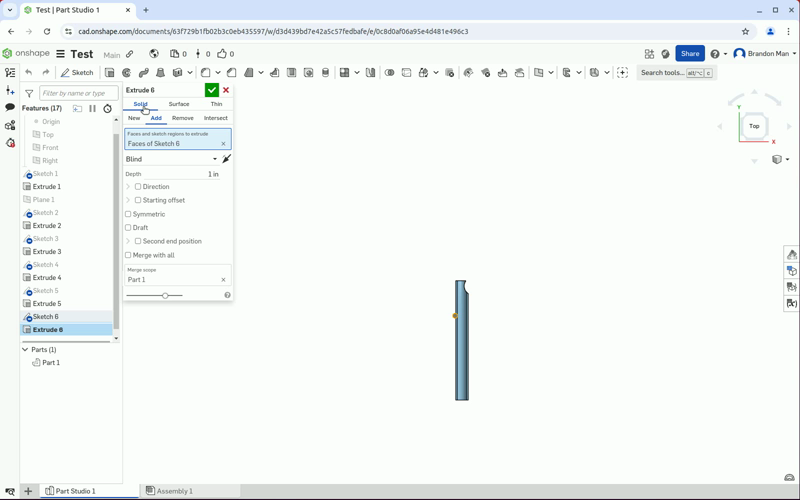
click(143, 106)
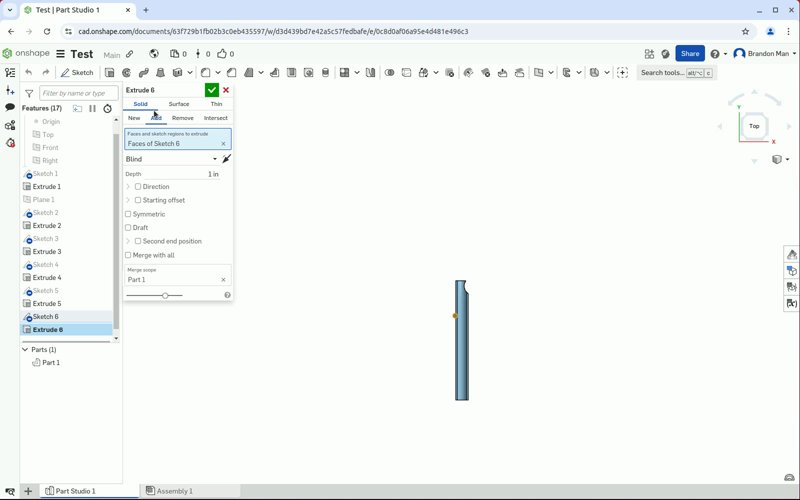
mouse_move(186, 120)
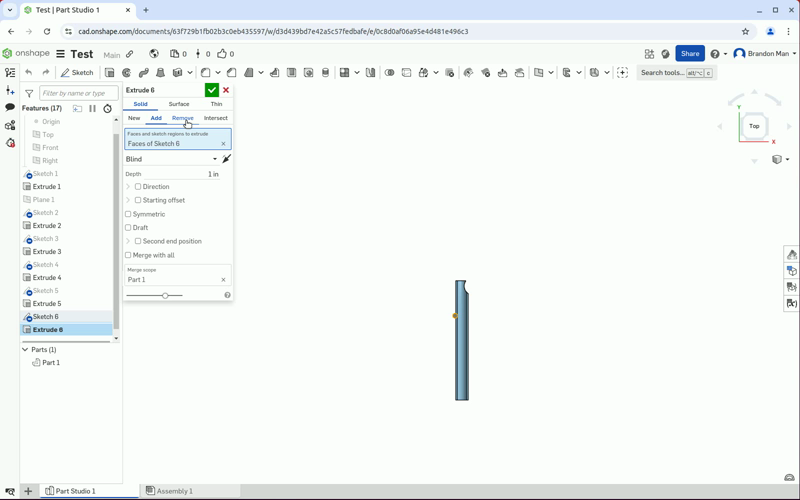
click(186, 120)
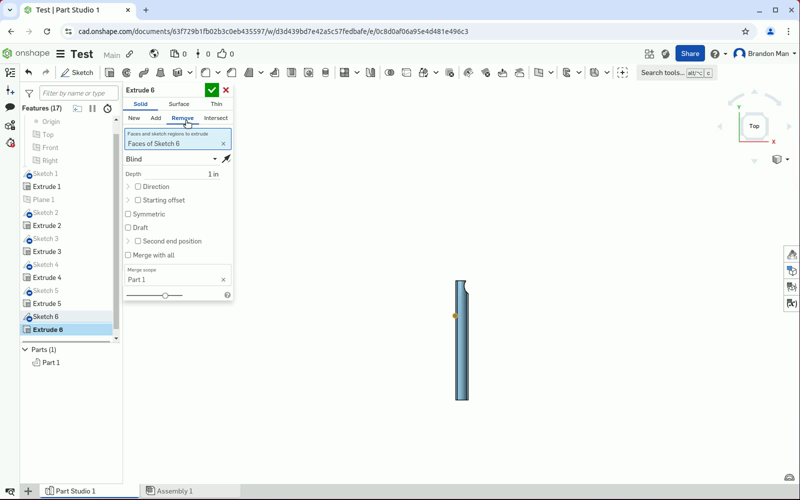
key(tab, 4)
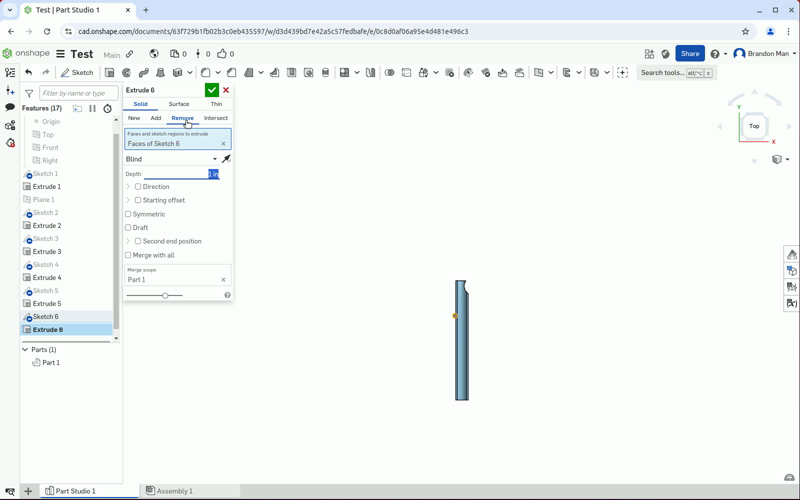
text(6.499)
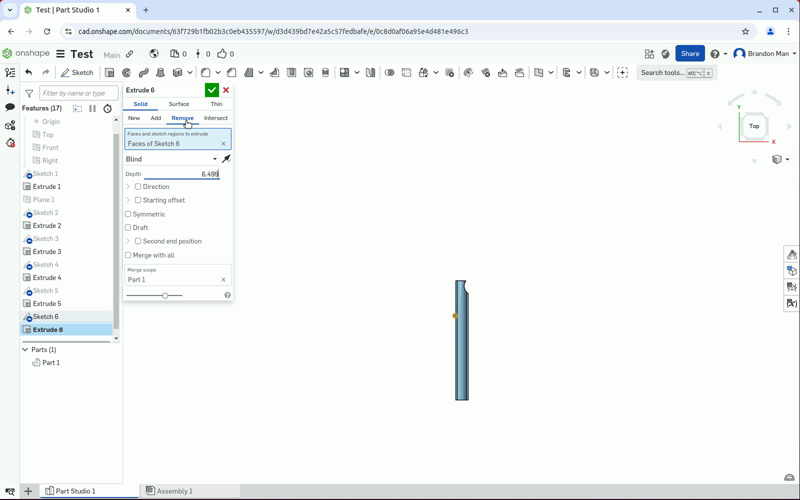
key(tab, 3)
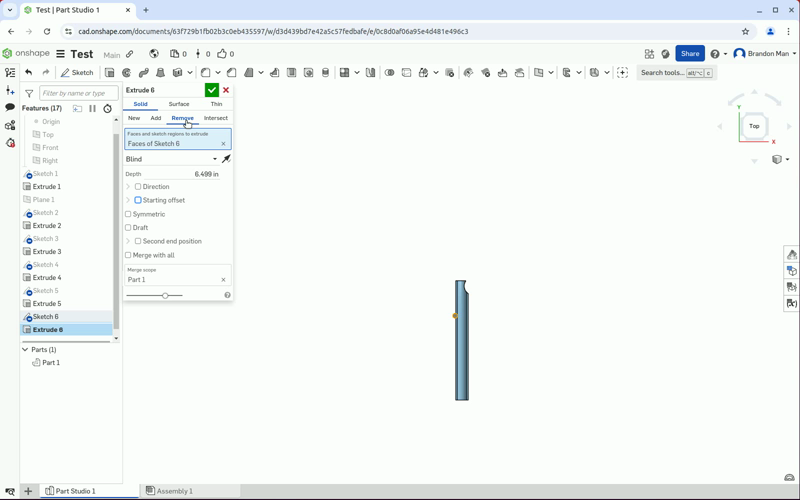
key(tab, 2)
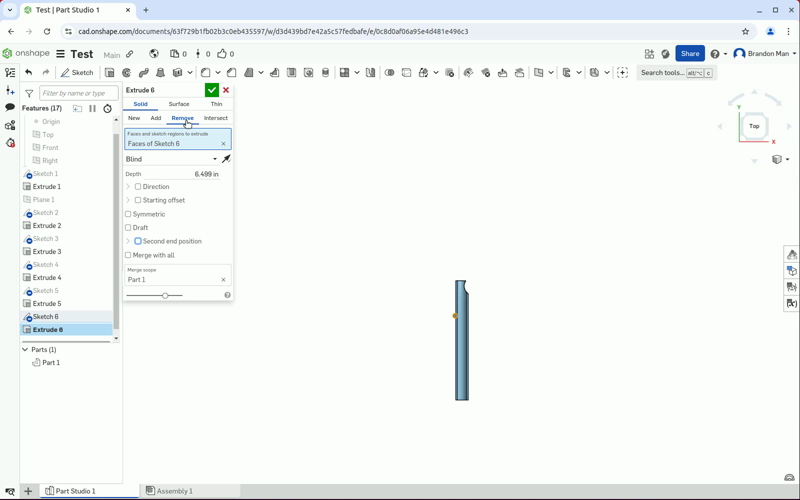
key(space)
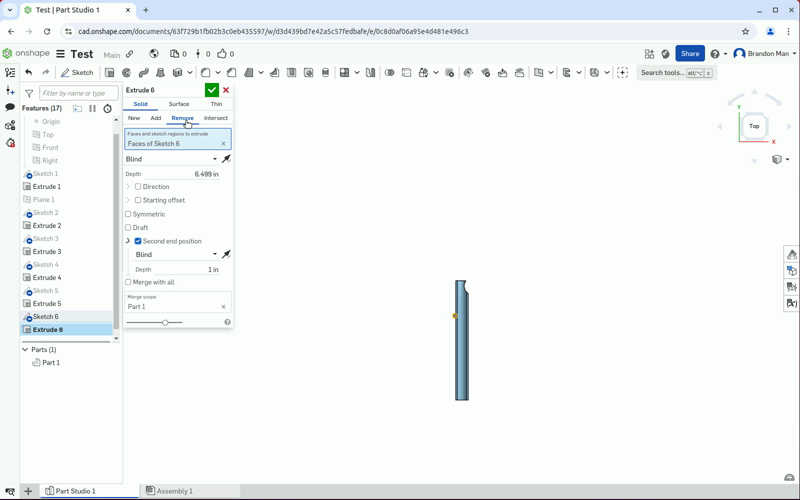
key(tab, 3)
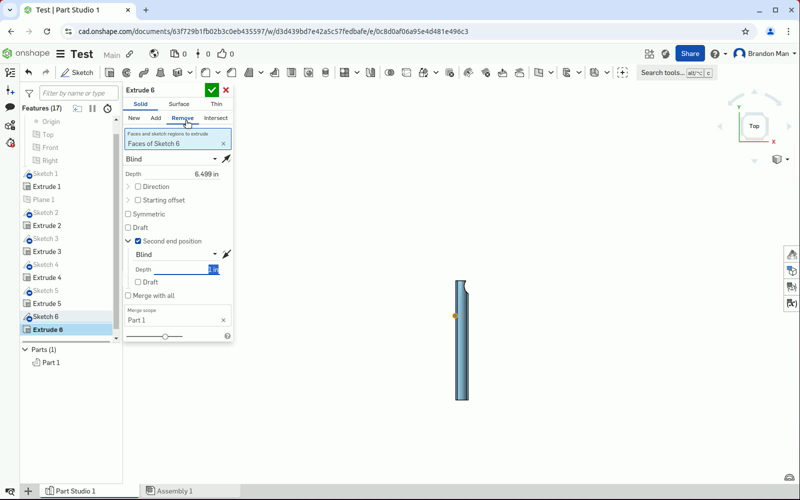
text(6.499)
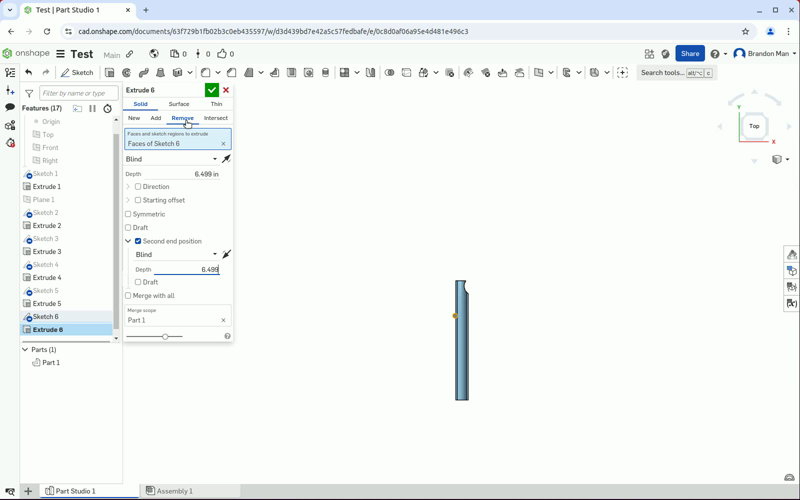
key(tab, 2)
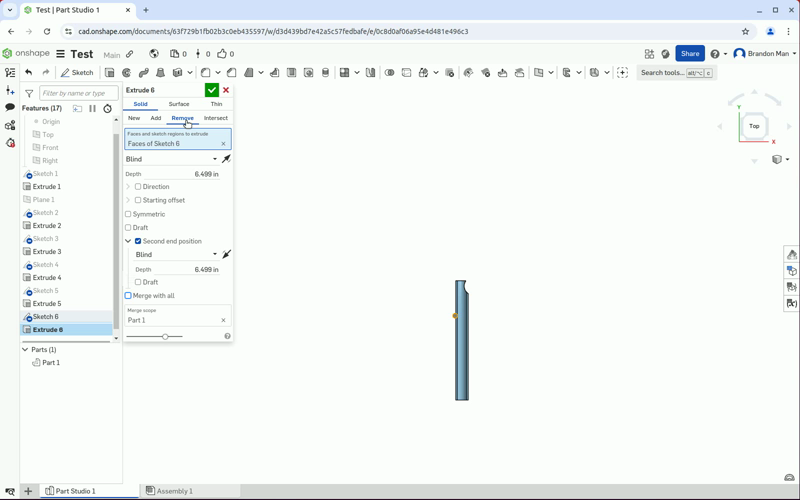
key(space)
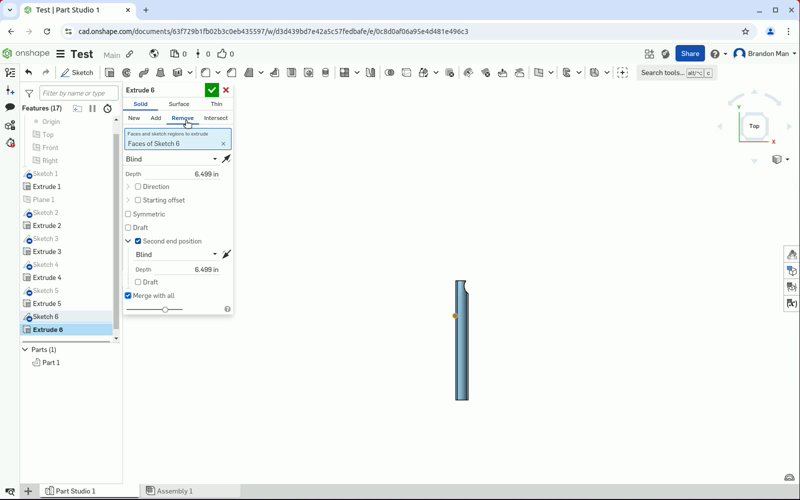
key(enter)
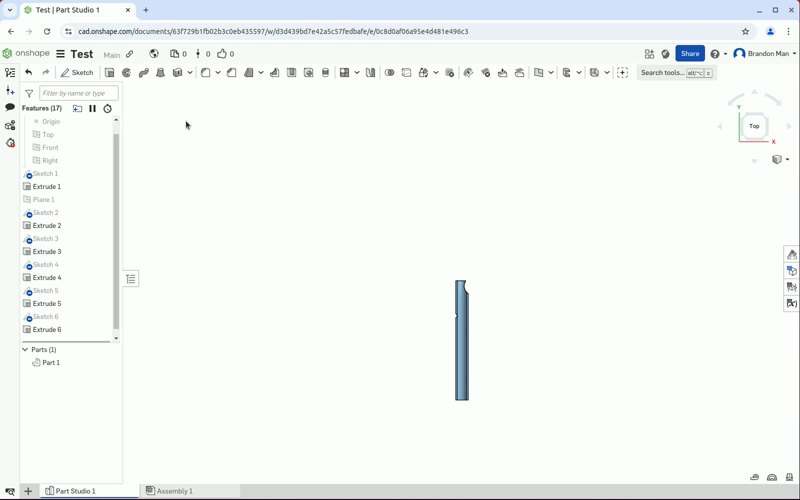
key(shift+h)
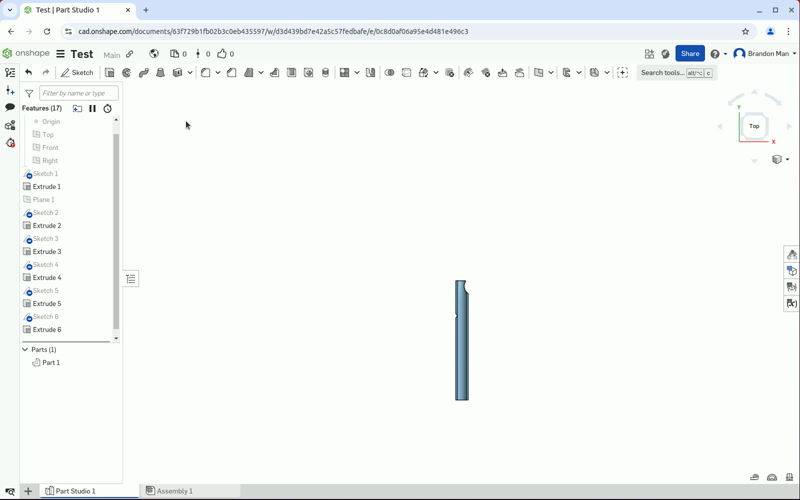
key(shift+h)
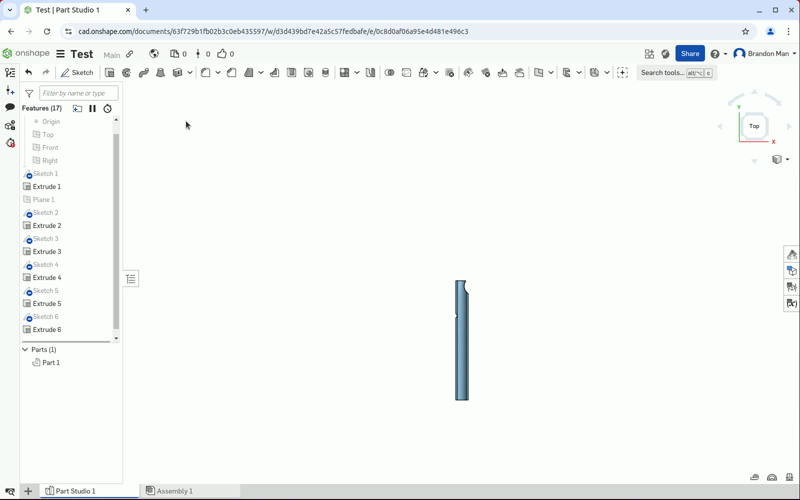
mouse_move(69, 176)
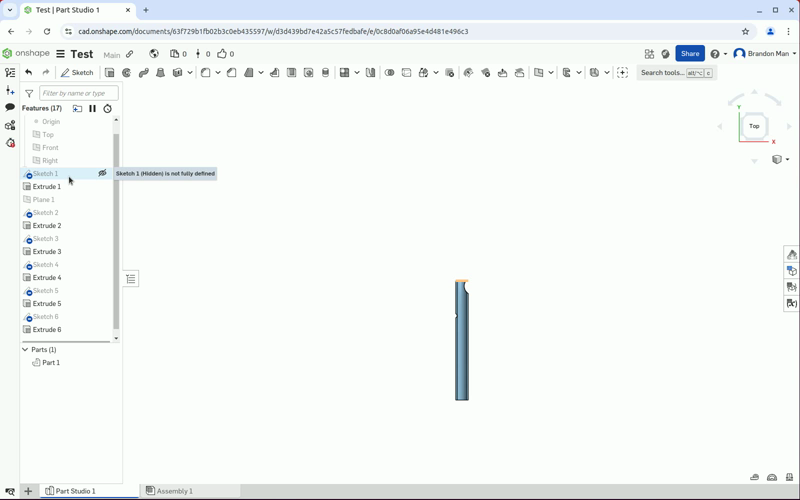
click(69, 176)
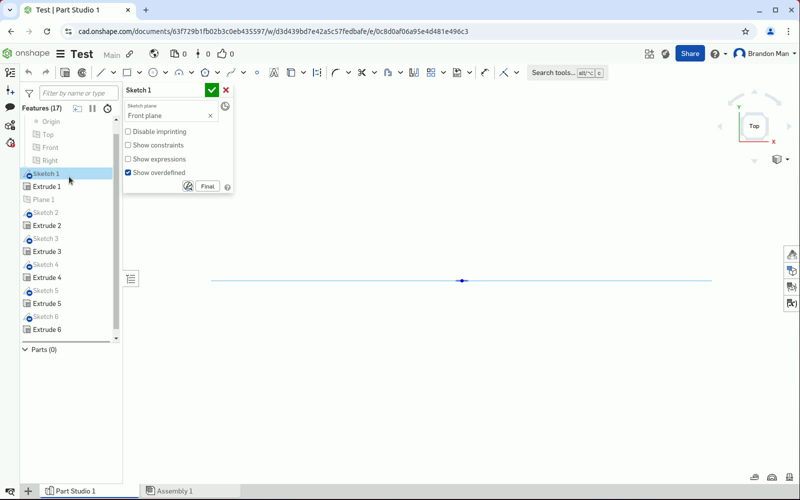
mouse_move(229, 92)
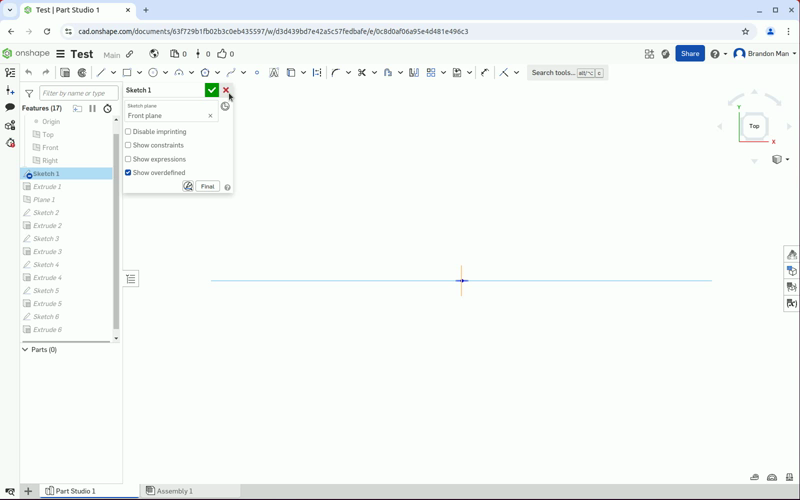
click(229, 92)
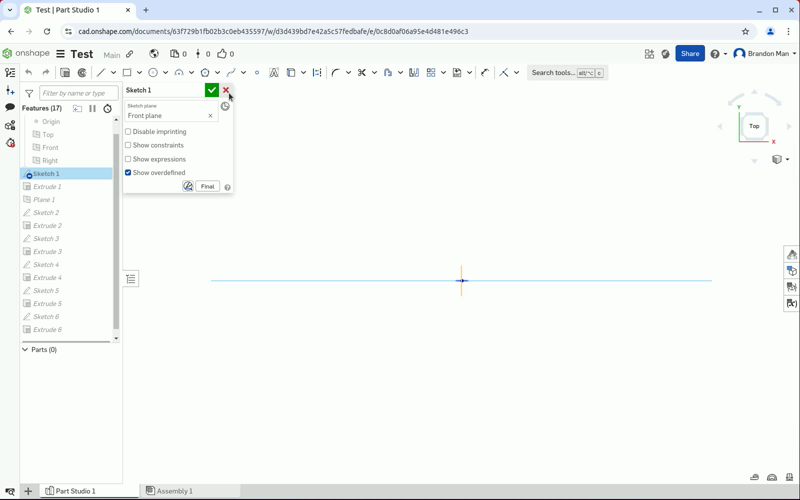
key(shift+s)
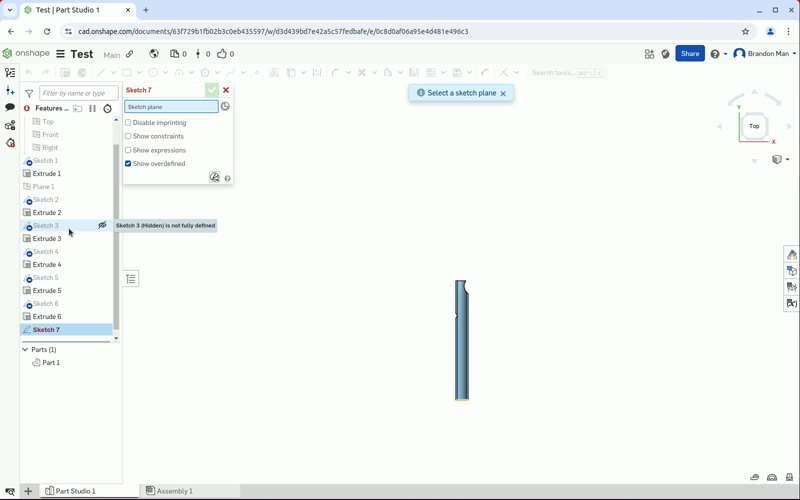
scroll(3)
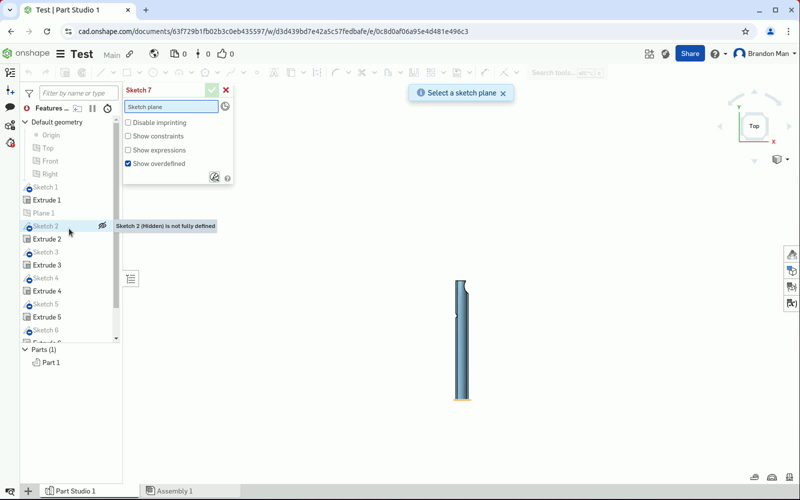
mouse_move(69, 150)
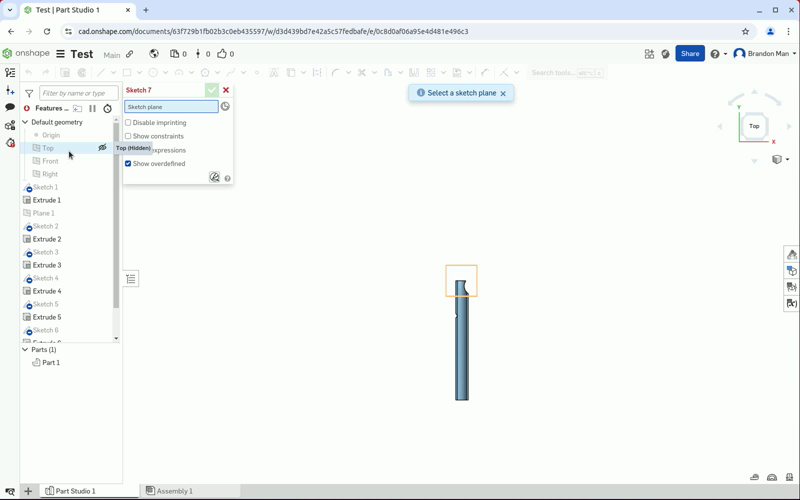
click(69, 150)
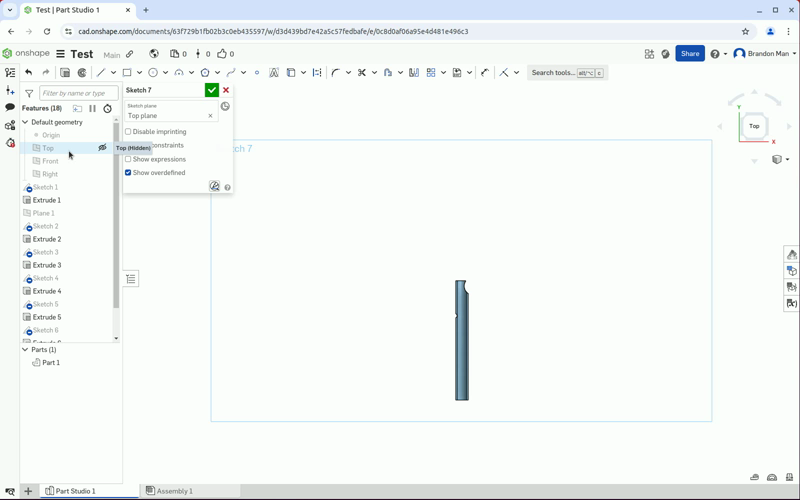
mouse_move(73, 352)
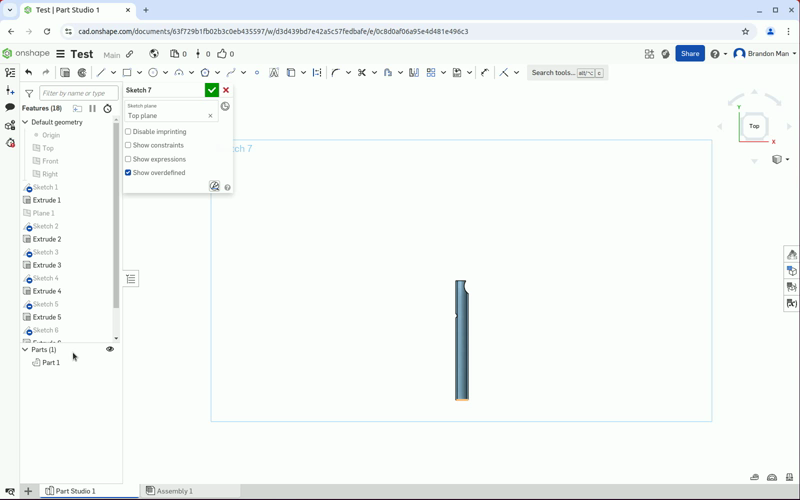
key(y)
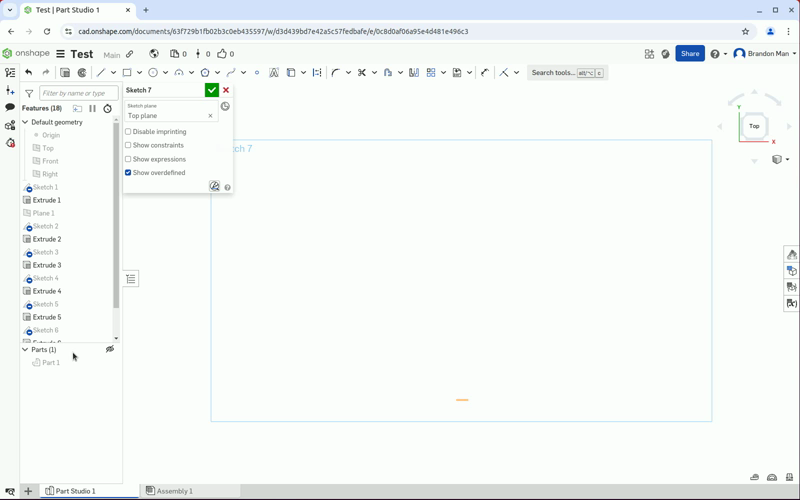
key(a)
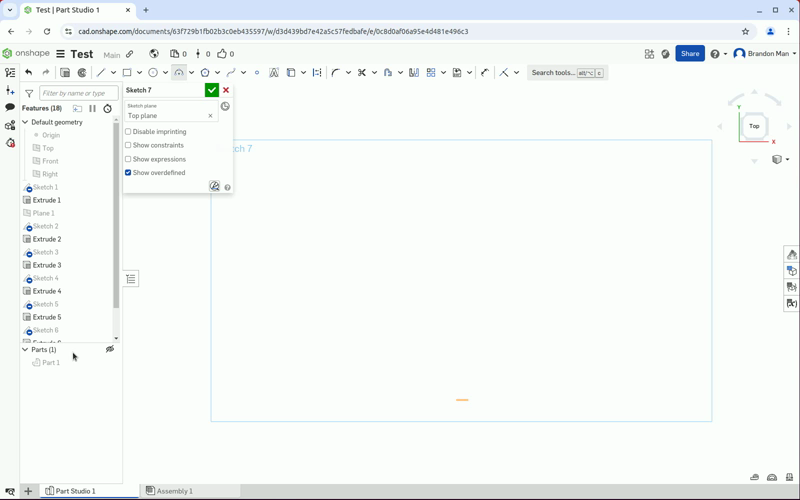
key_down(shift)
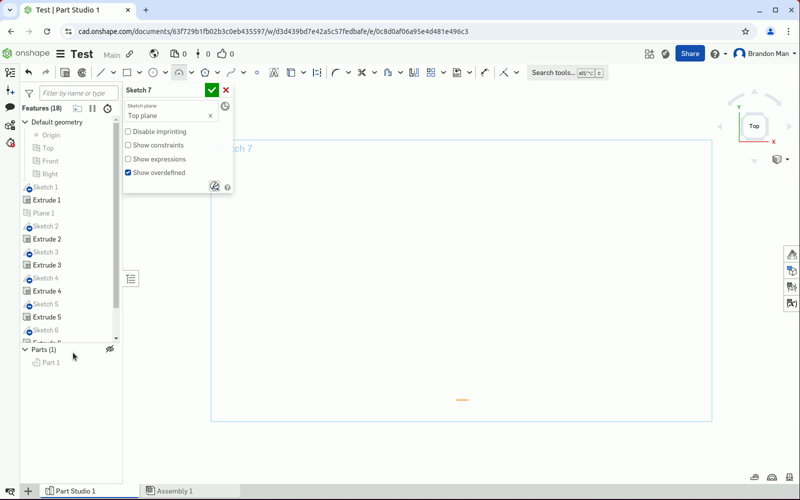
mouse_move(465, 316)
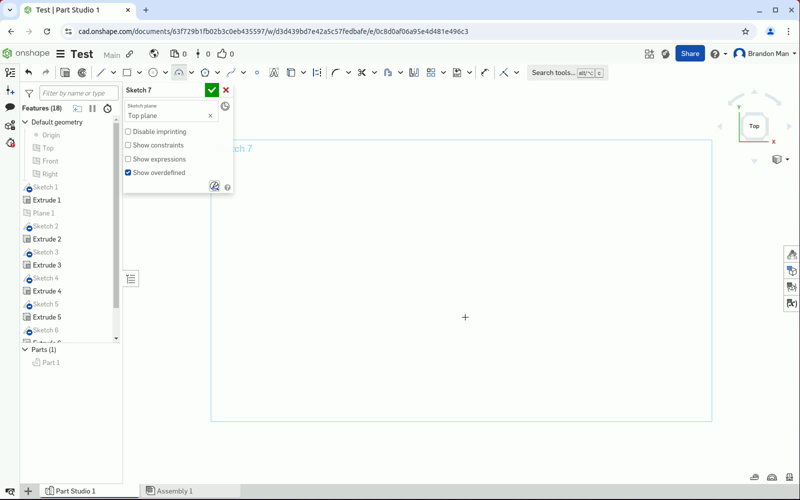
click(465, 316)
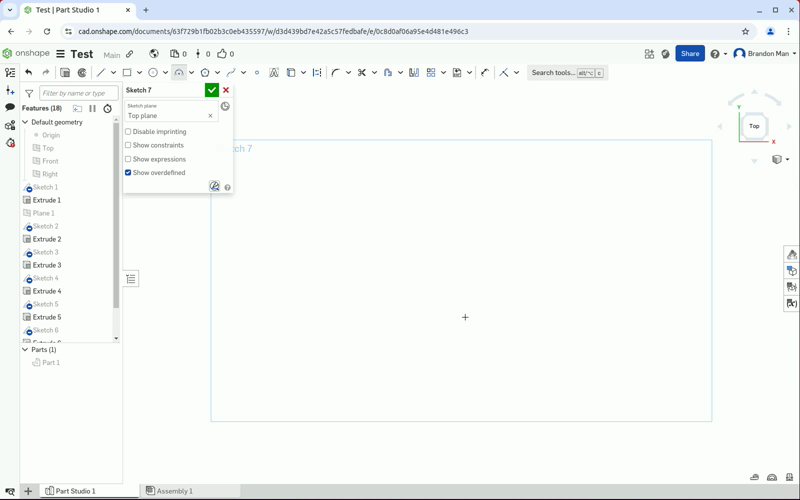
key_up(shift)
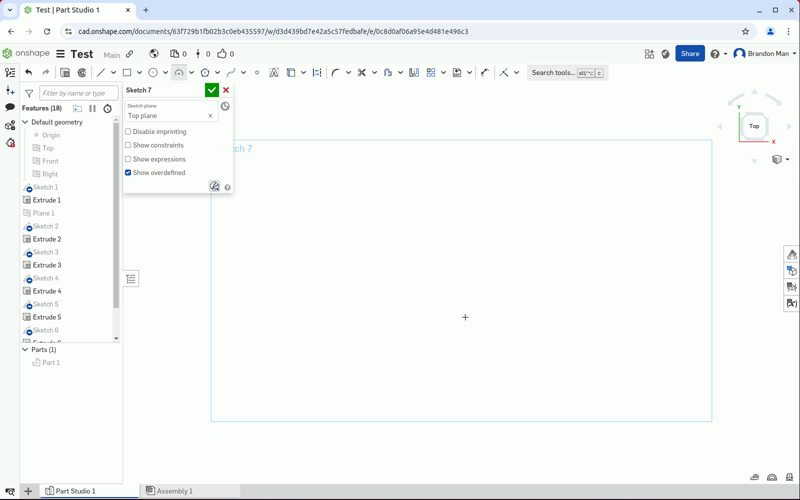
key_down(shift)
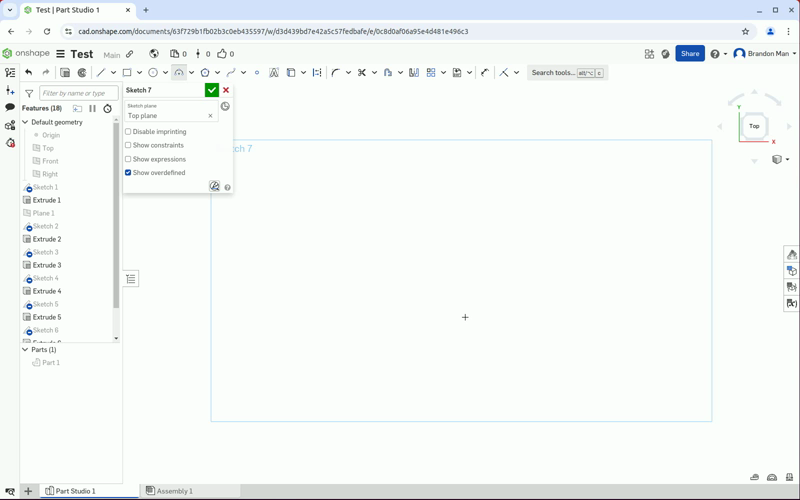
mouse_move(465, 313)
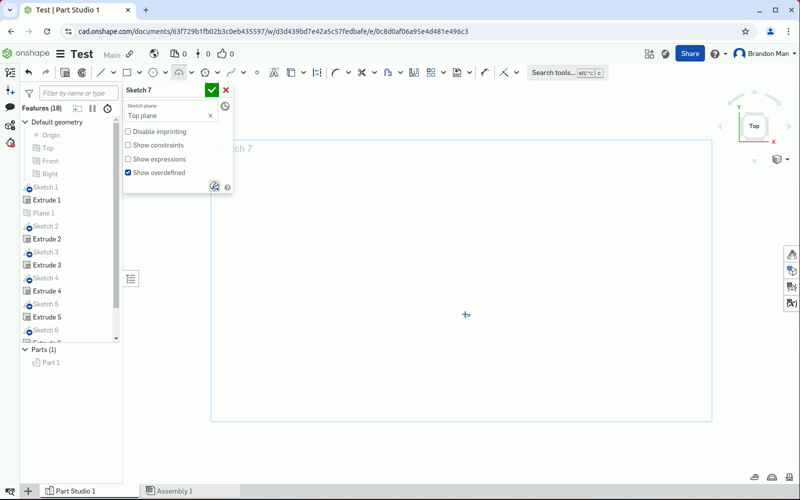
scroll(6)
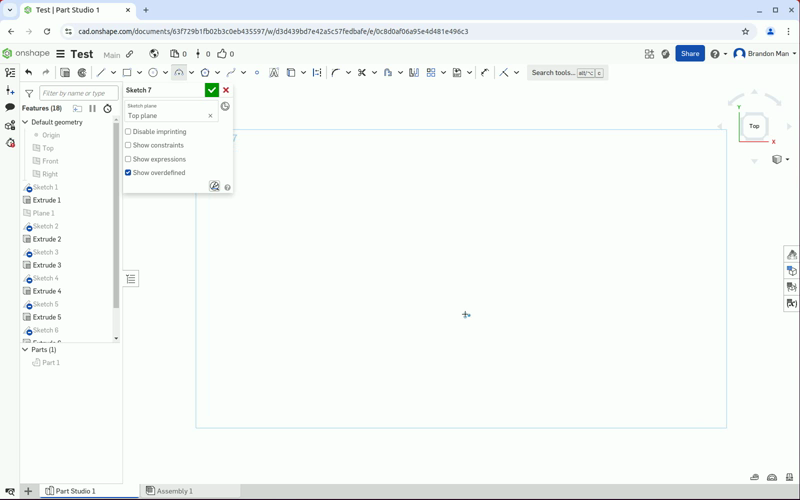
scroll(6)
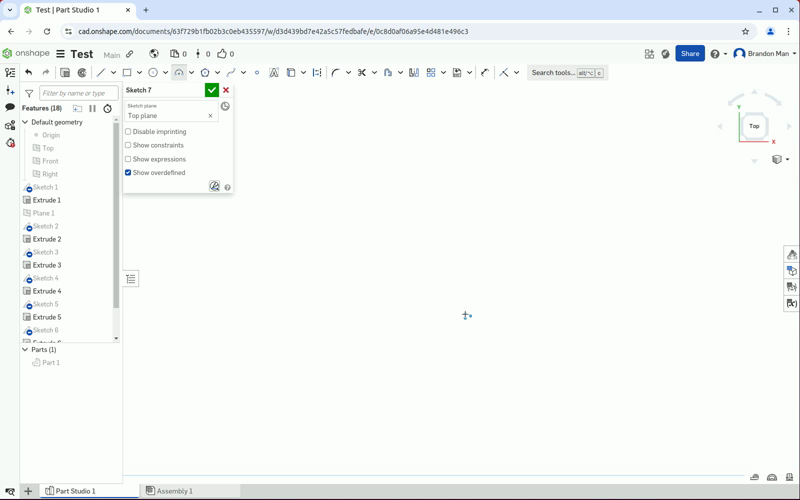
scroll(6)
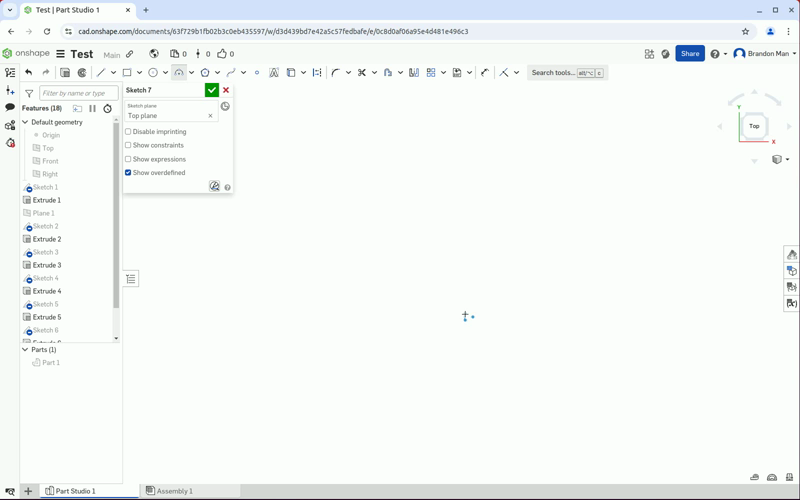
scroll(6)
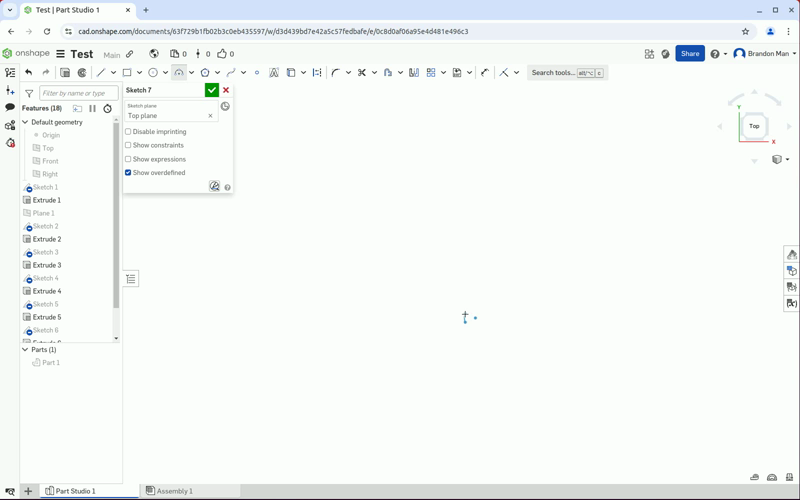
scroll(6)
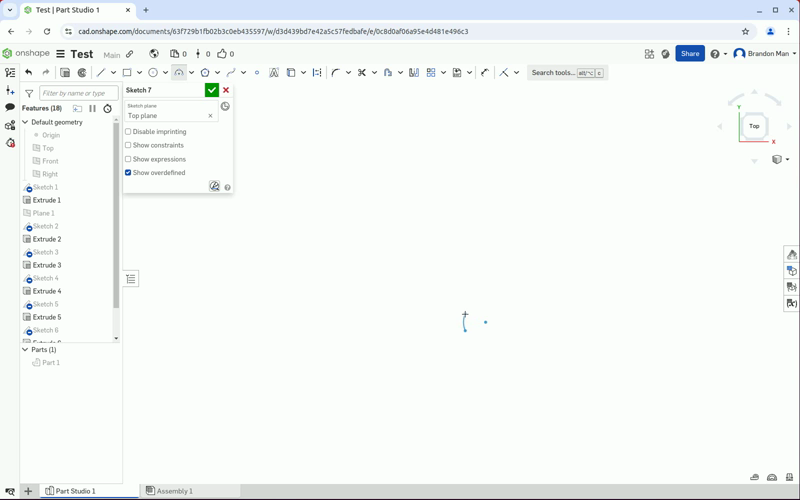
scroll(6)
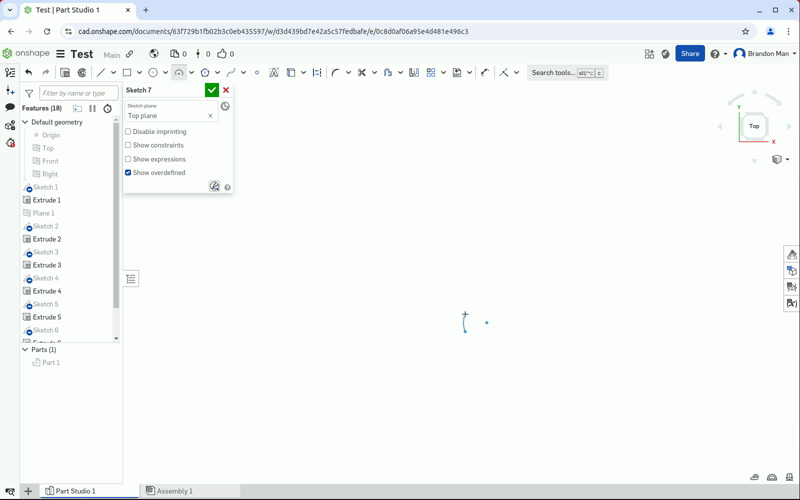
scroll(6)
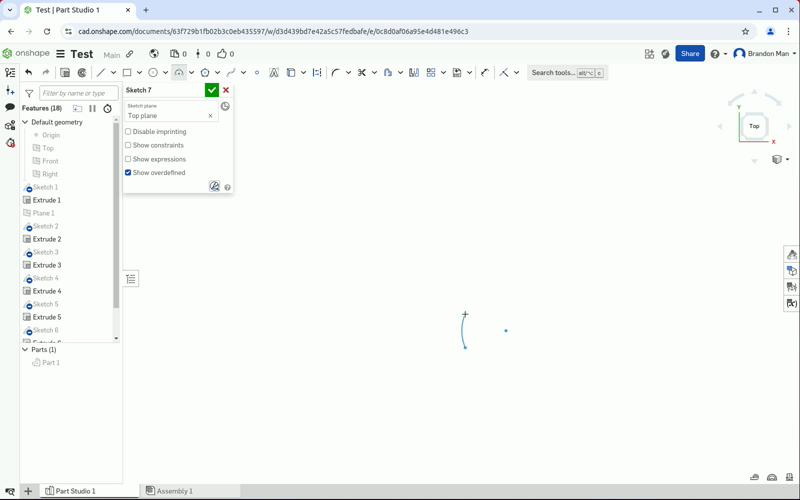
click(465, 313)
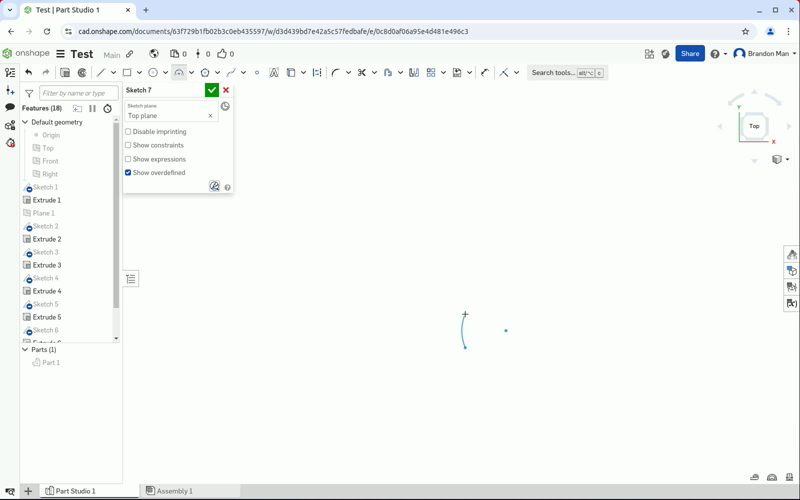
scroll(-6)
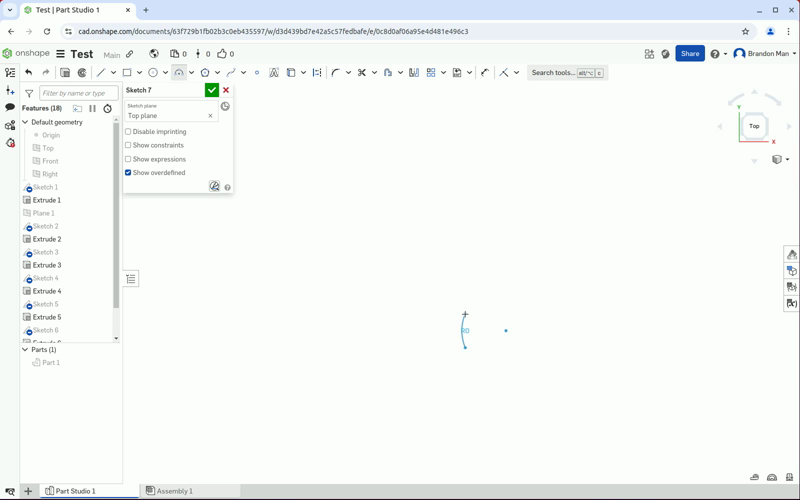
scroll(-6)
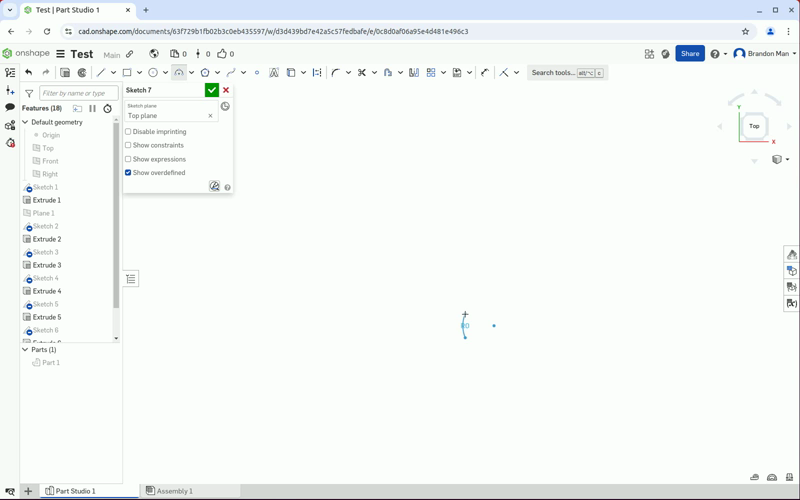
scroll(-6)
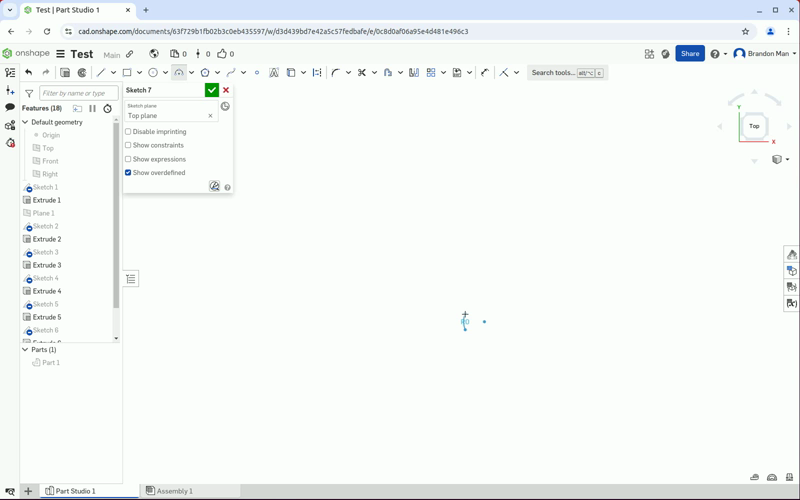
scroll(-6)
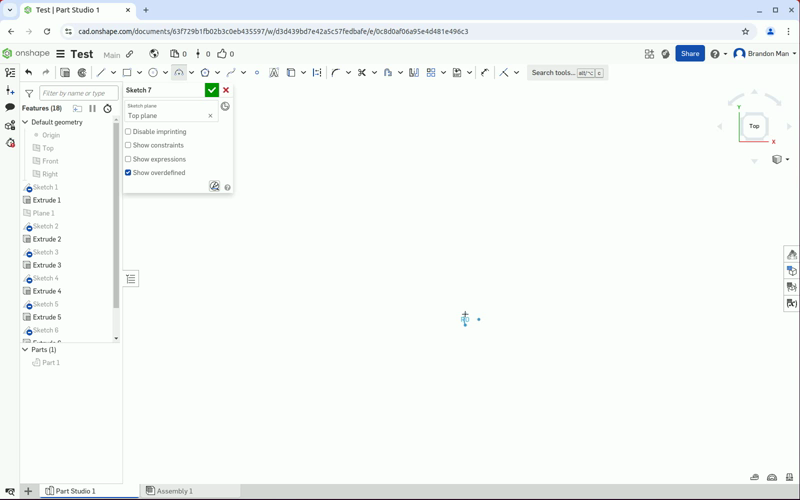
scroll(-6)
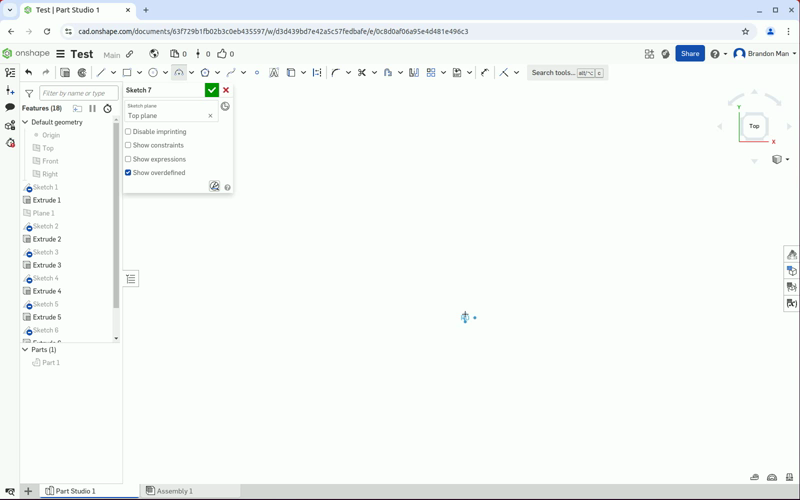
scroll(-6)
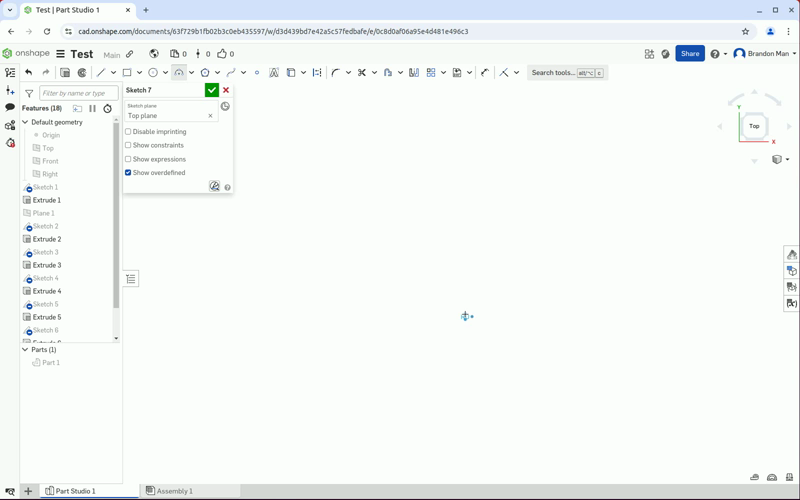
scroll(-6)
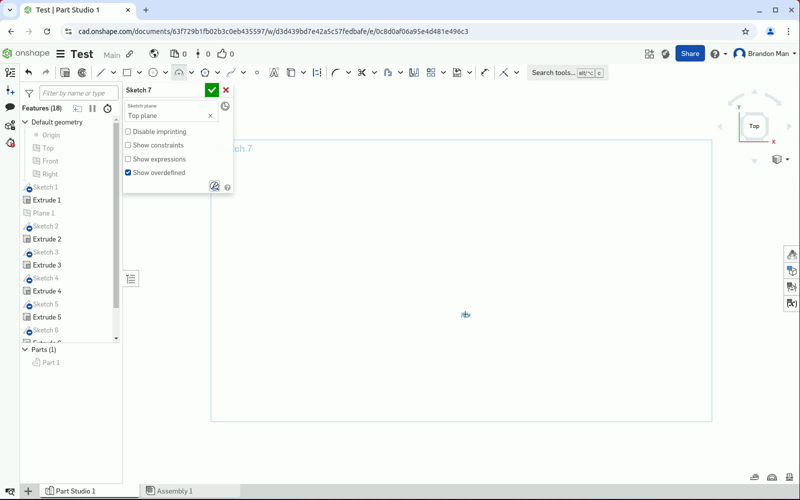
mouse_move(468, 315)
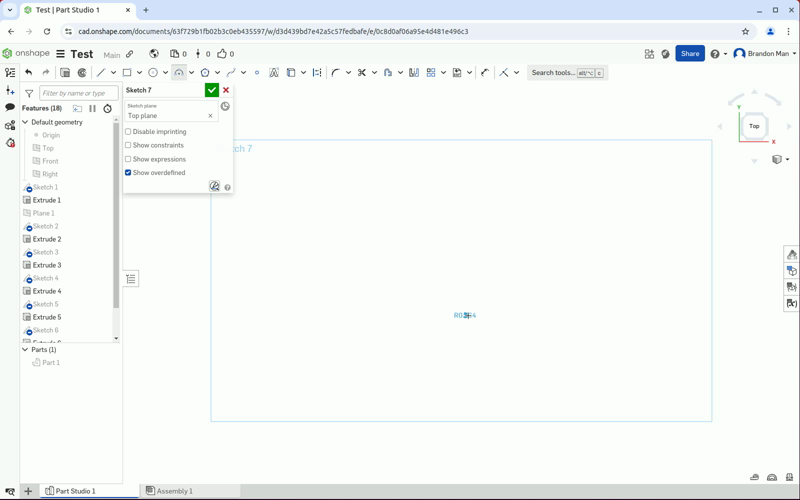
scroll(6)
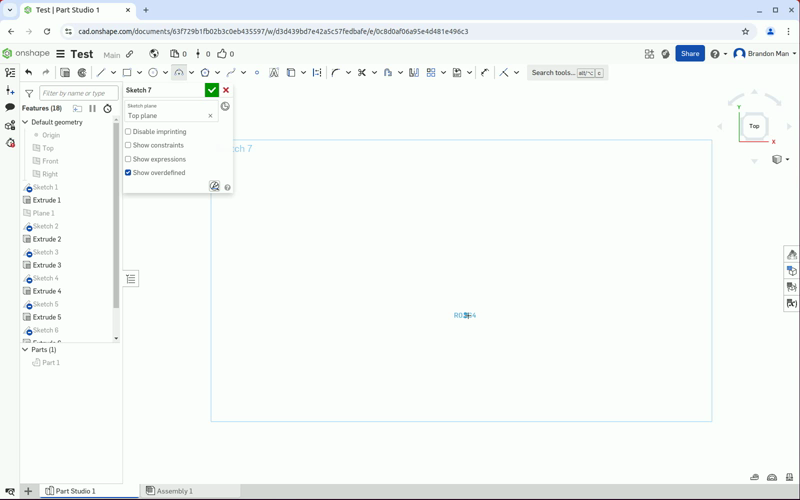
scroll(6)
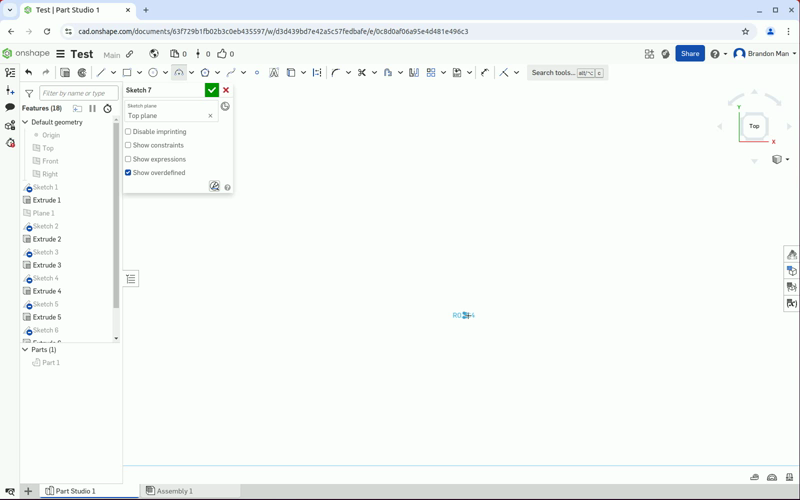
scroll(6)
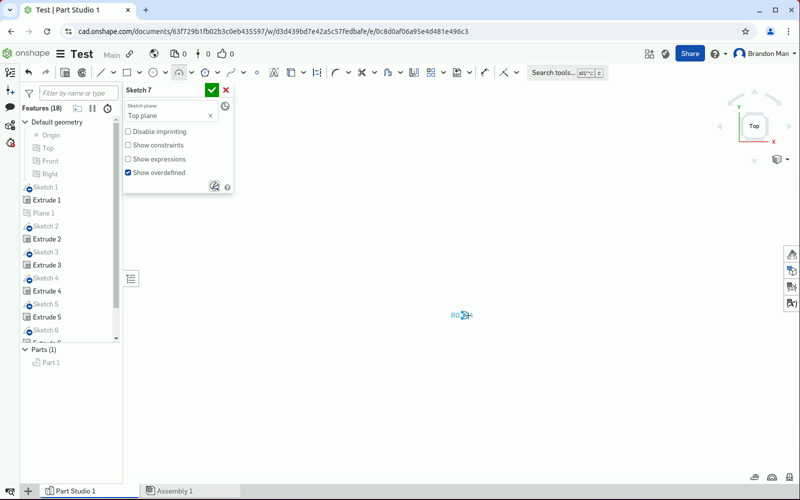
scroll(6)
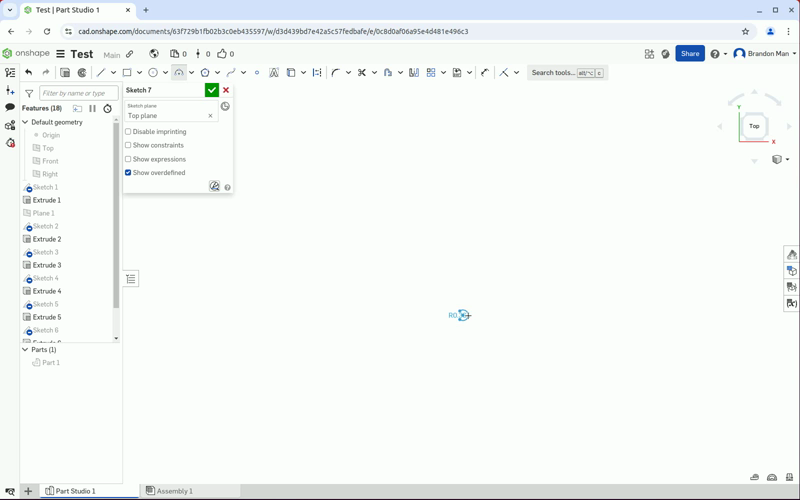
scroll(6)
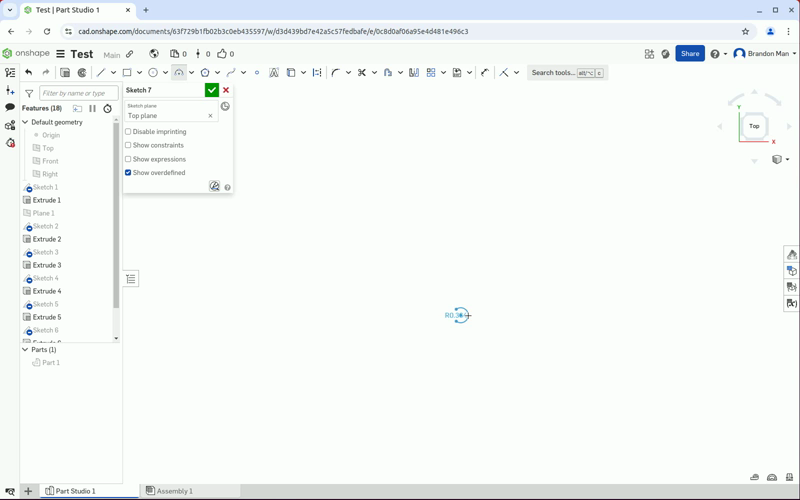
scroll(6)
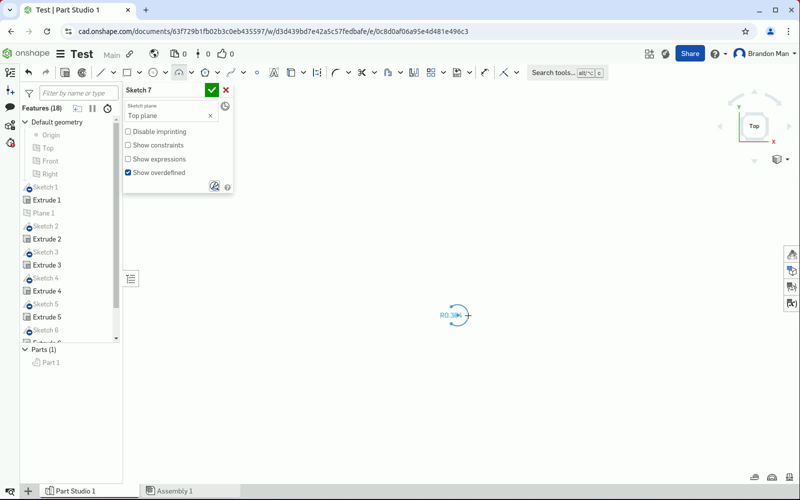
scroll(6)
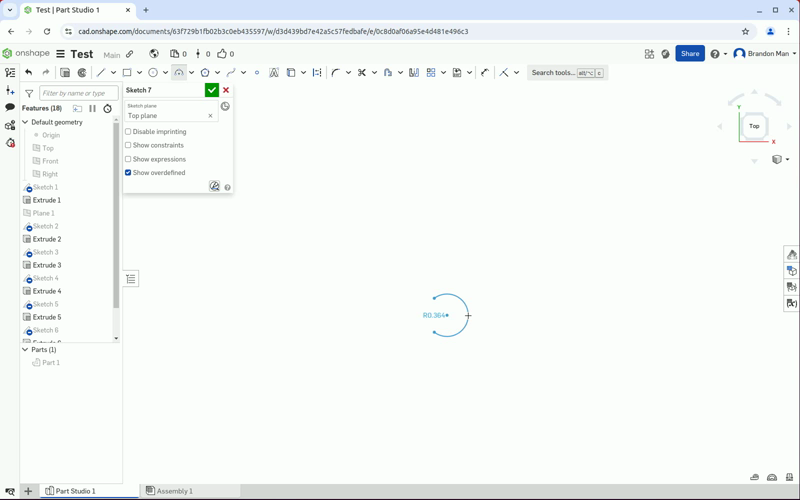
click(468, 315)
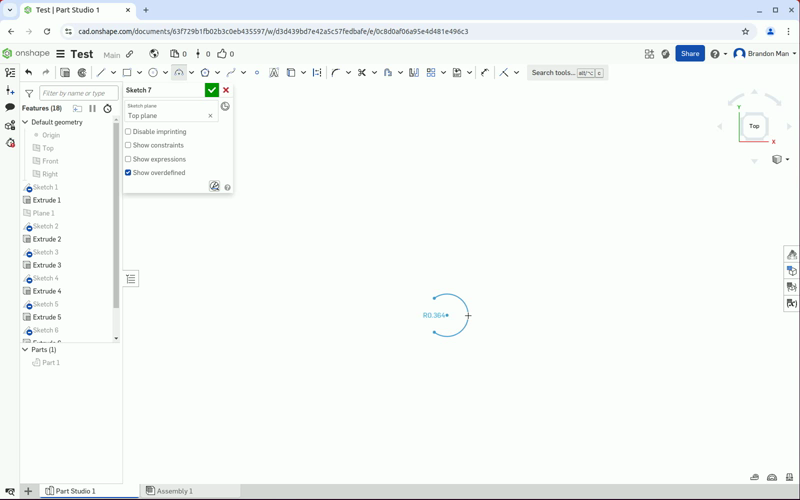
scroll(-6)
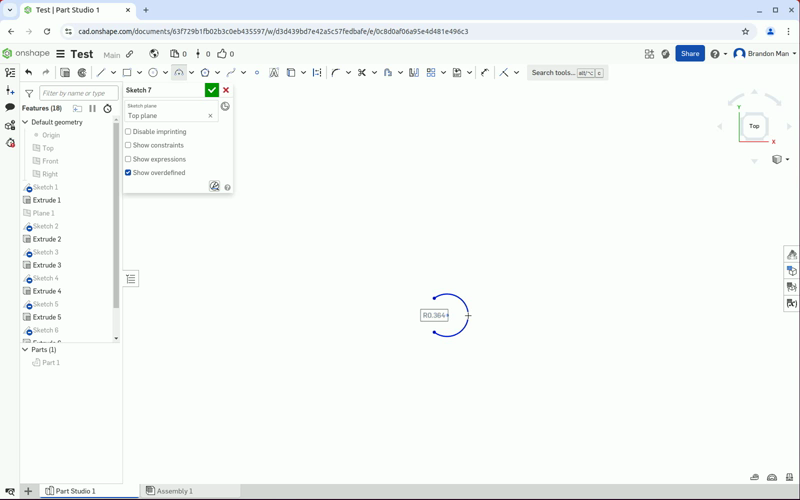
scroll(-6)
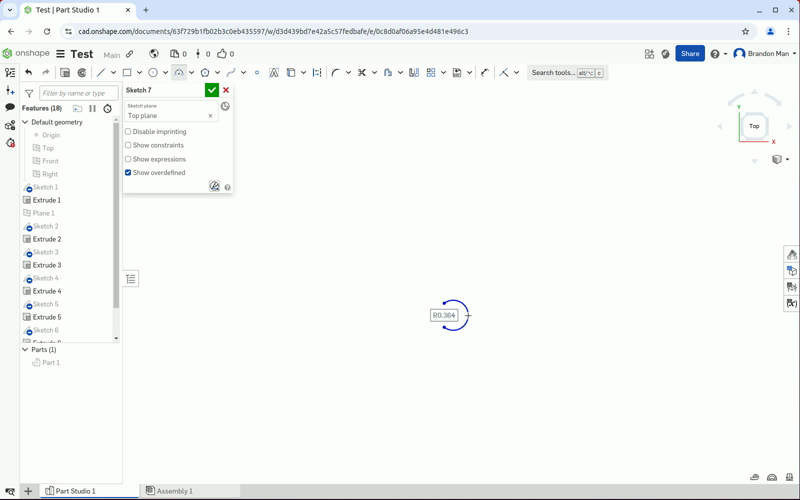
scroll(-6)
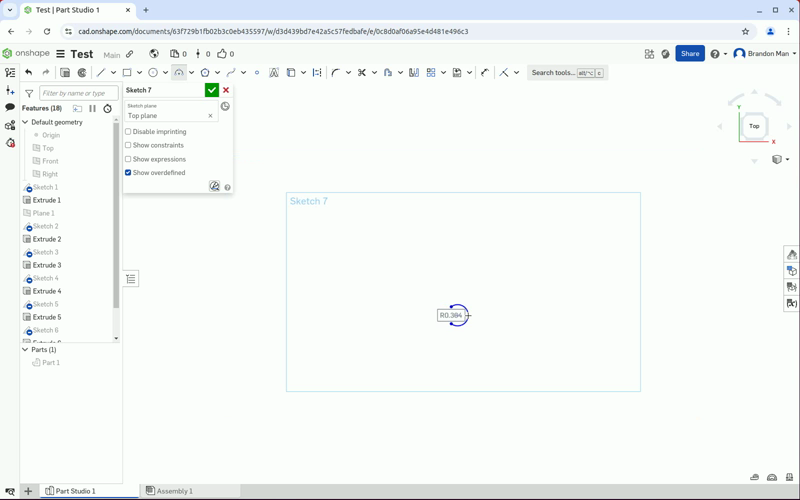
scroll(-6)
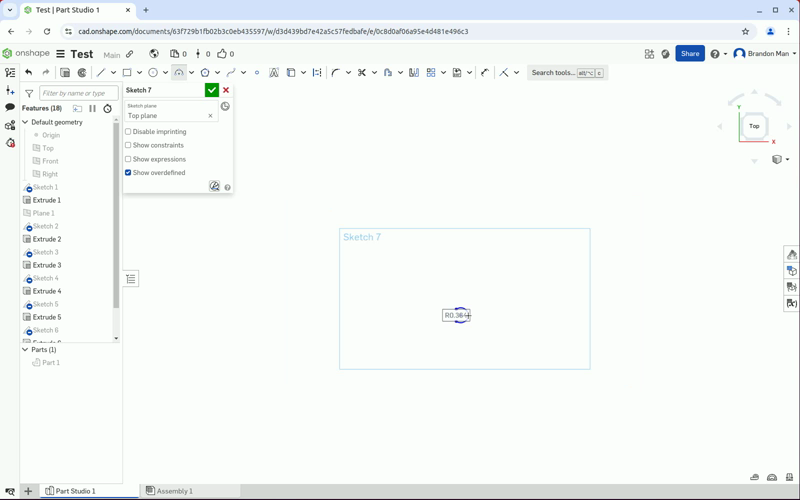
scroll(-6)
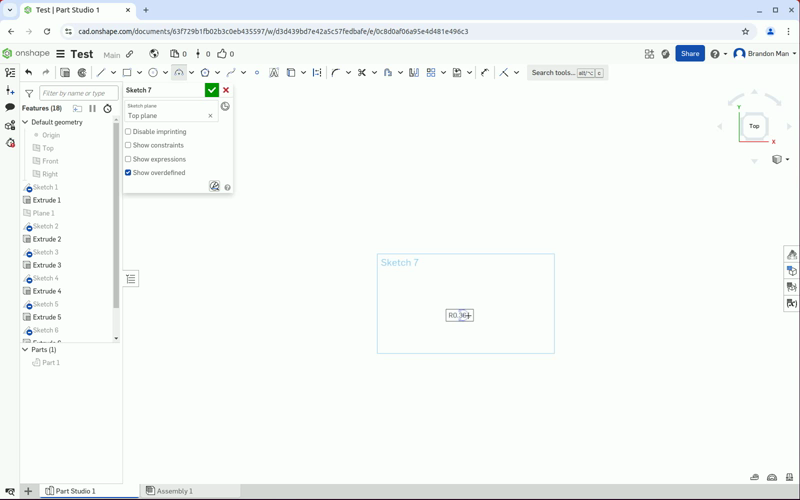
scroll(-6)
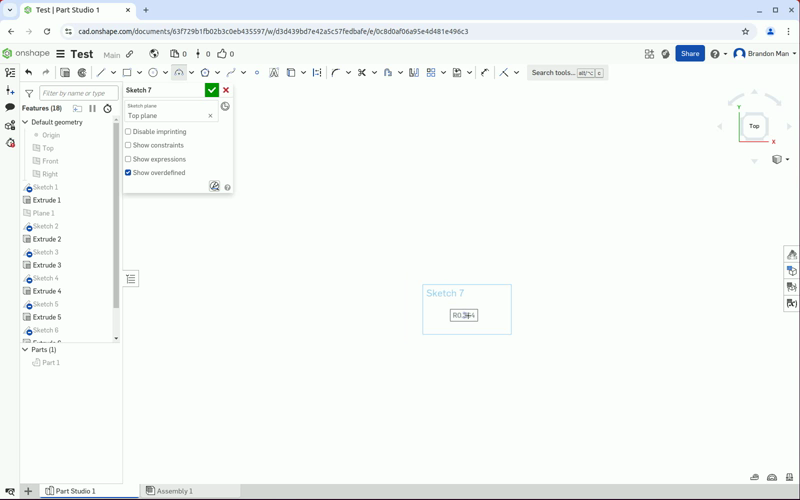
scroll(-6)
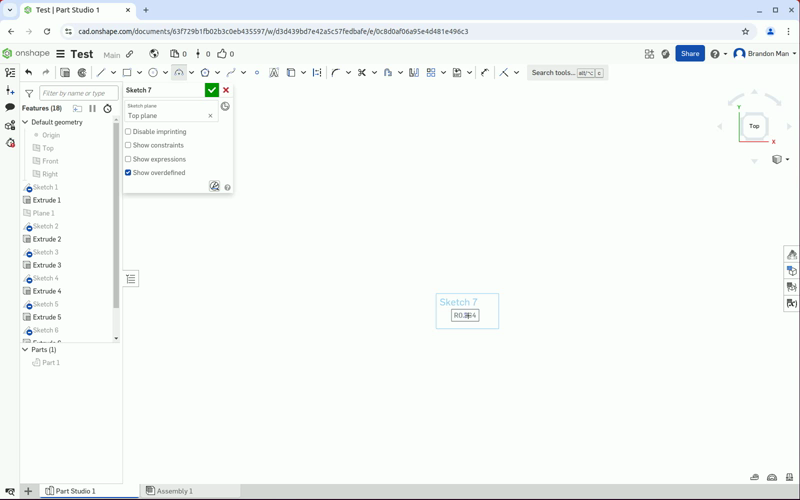
key_up(shift)
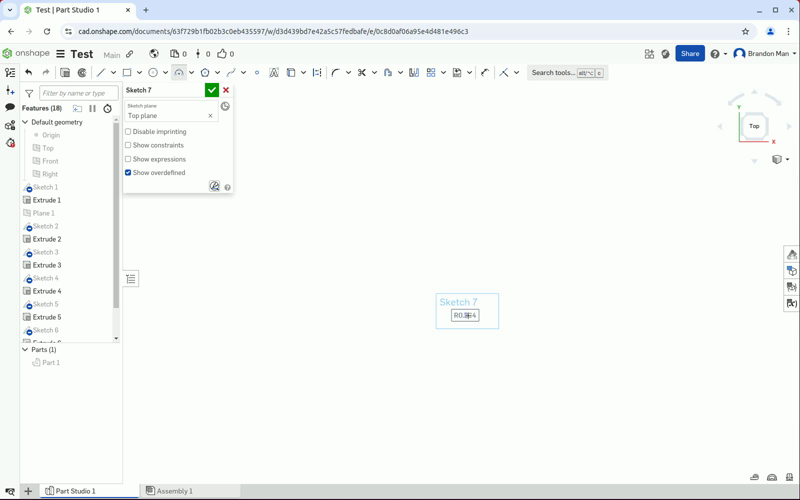
key(esc)
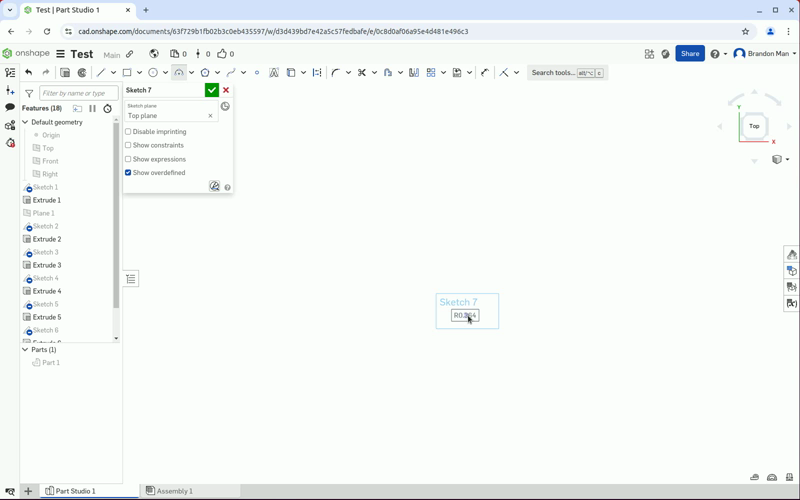
key(l)
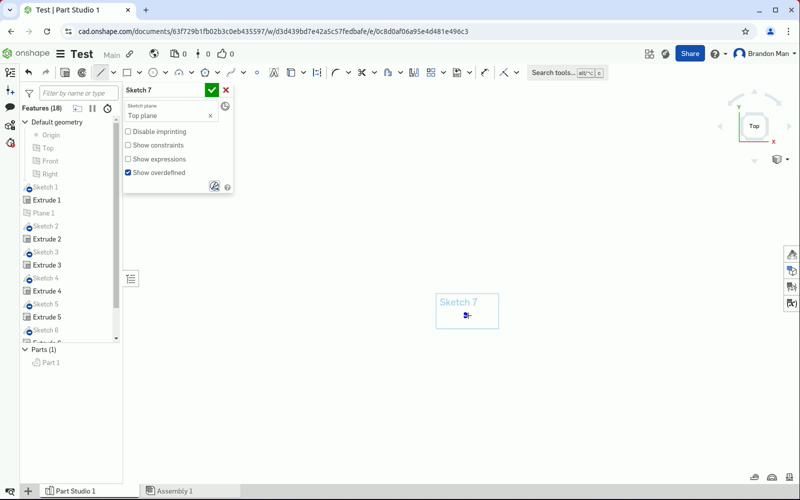
mouse_move(465, 313)
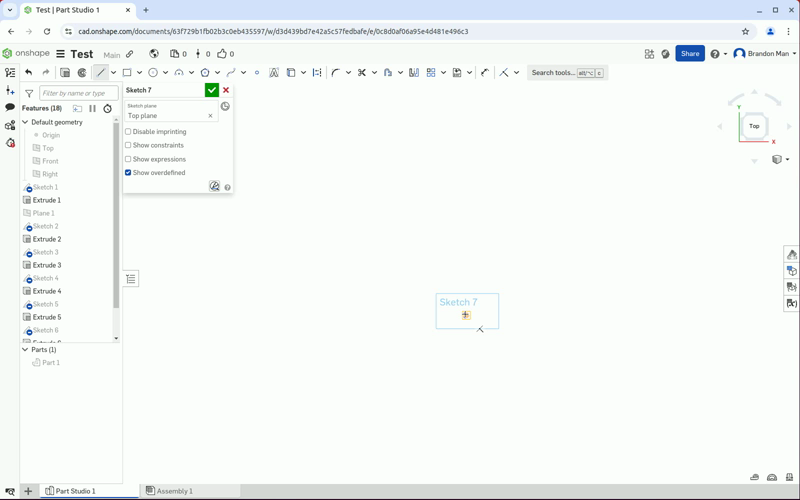
scroll(6)
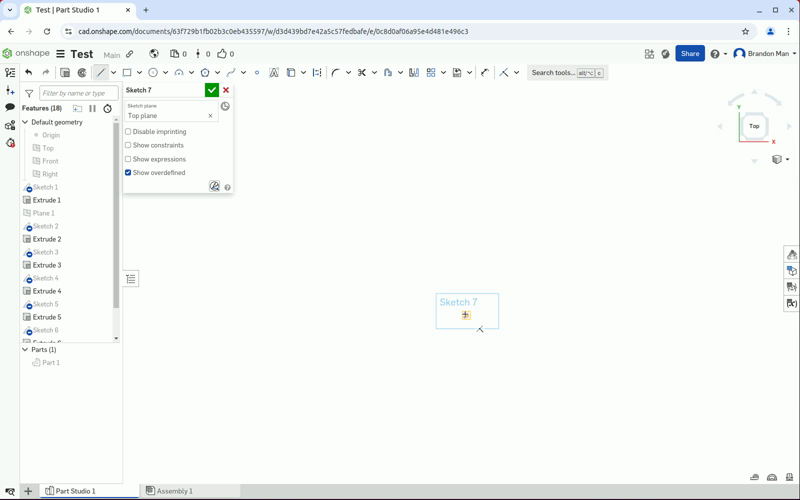
scroll(6)
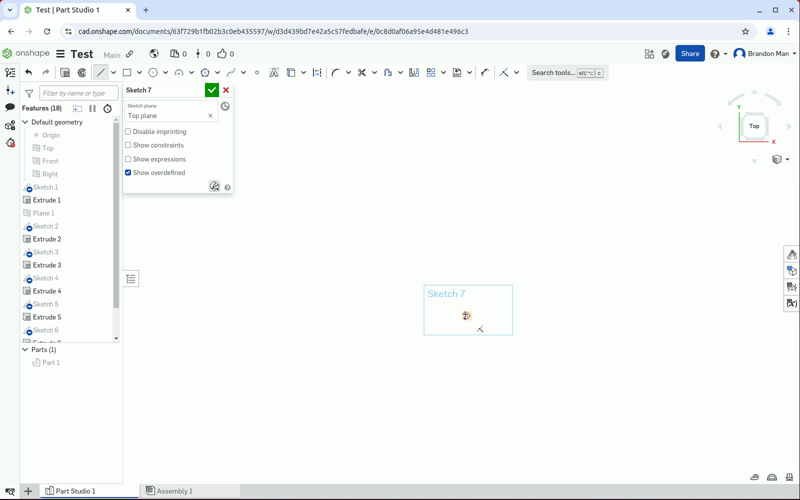
scroll(6)
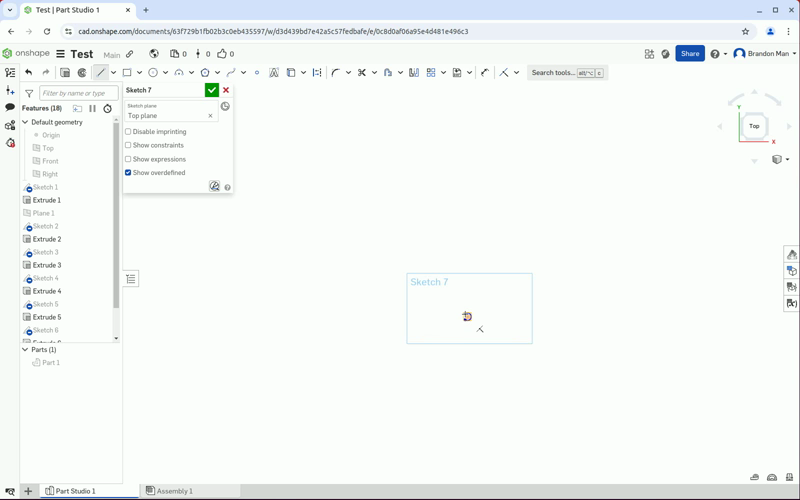
scroll(6)
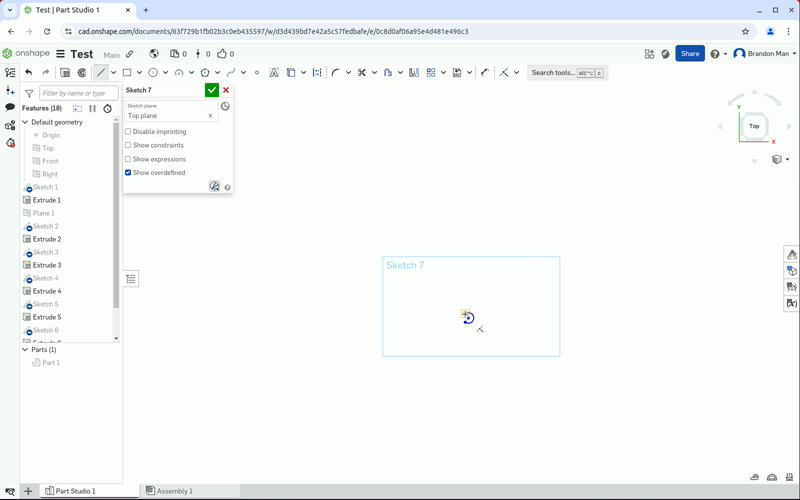
scroll(6)
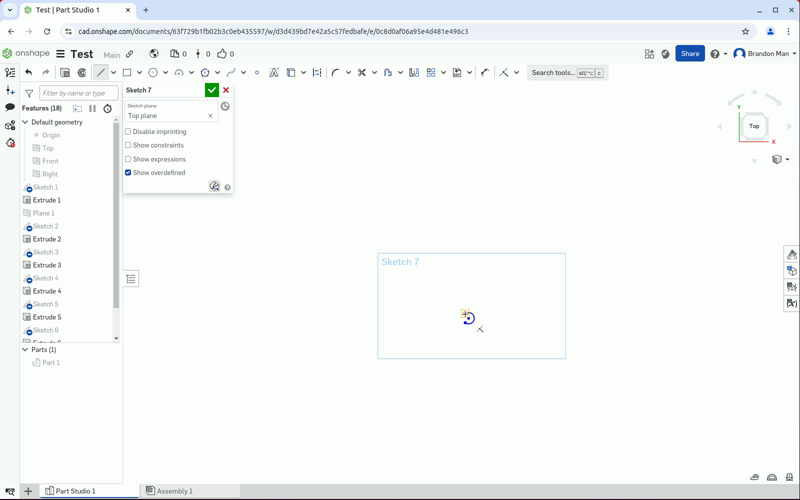
scroll(6)
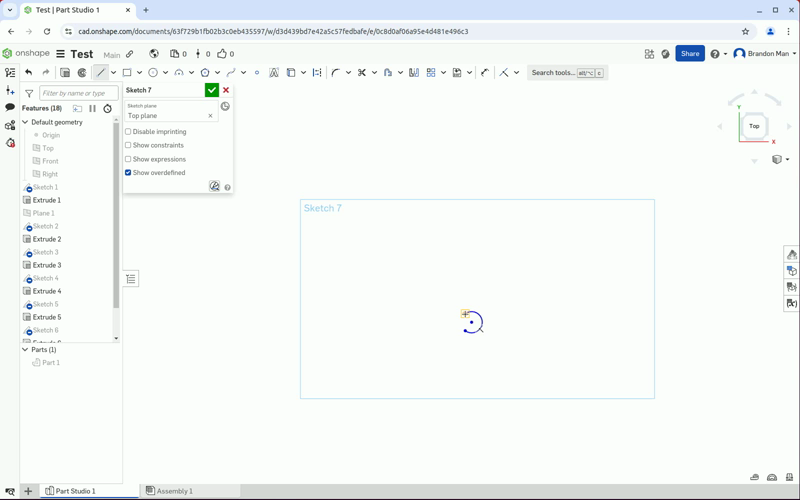
scroll(6)
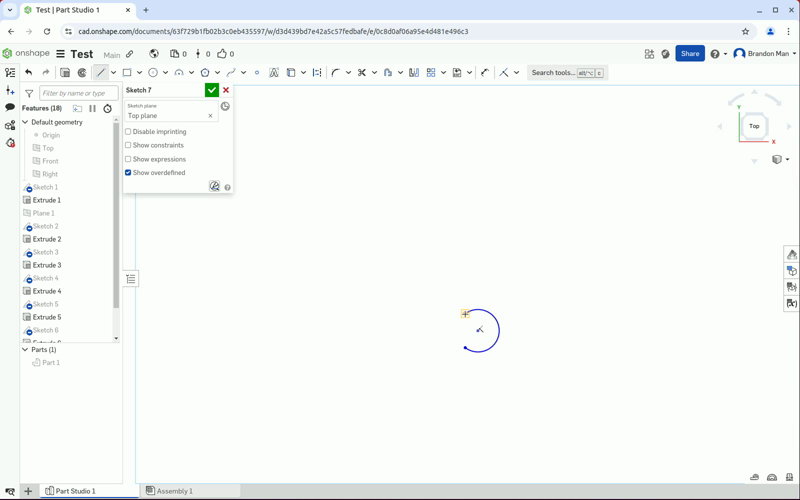
click(465, 313)
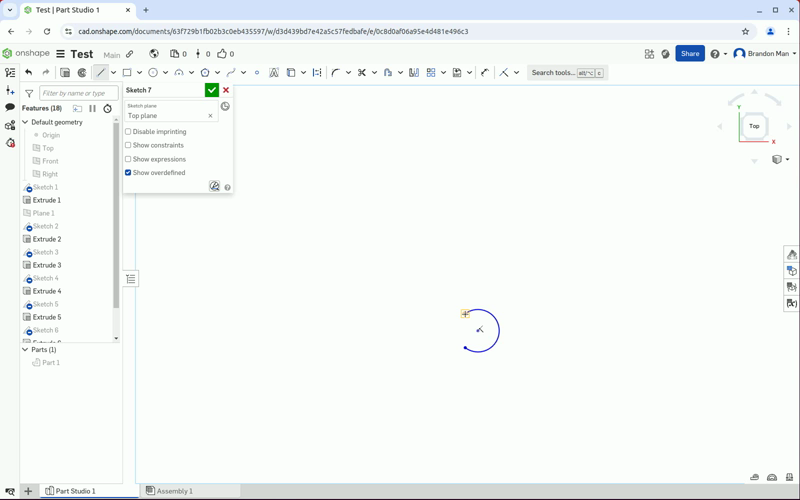
scroll(-6)
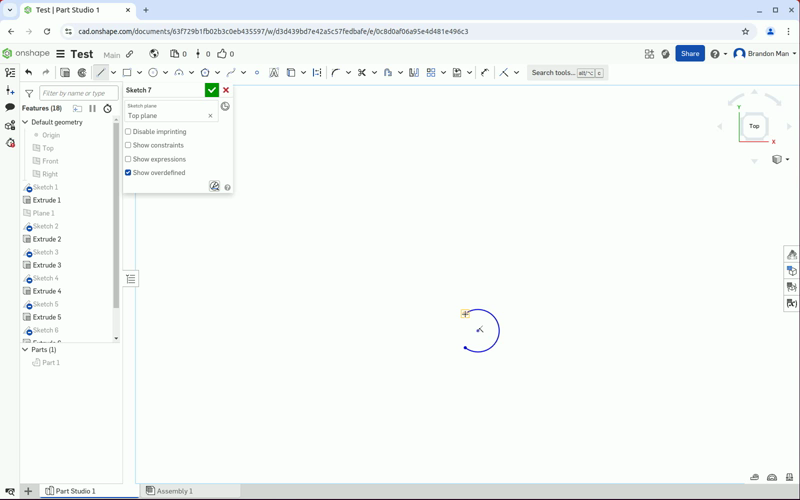
scroll(-6)
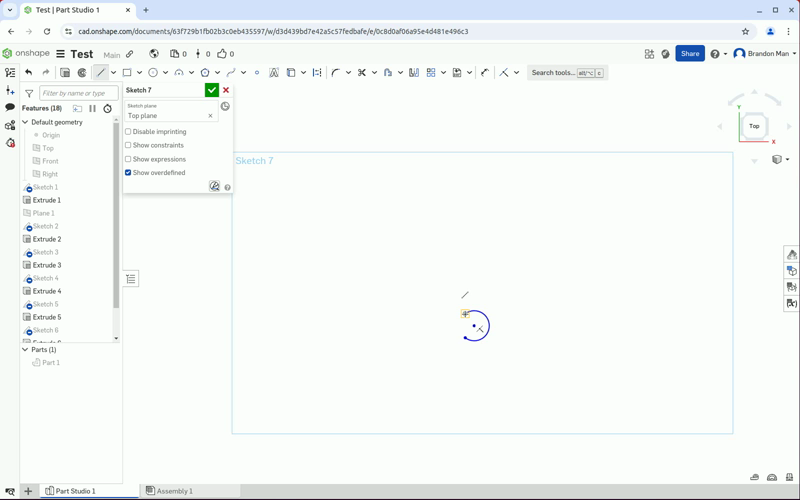
scroll(-6)
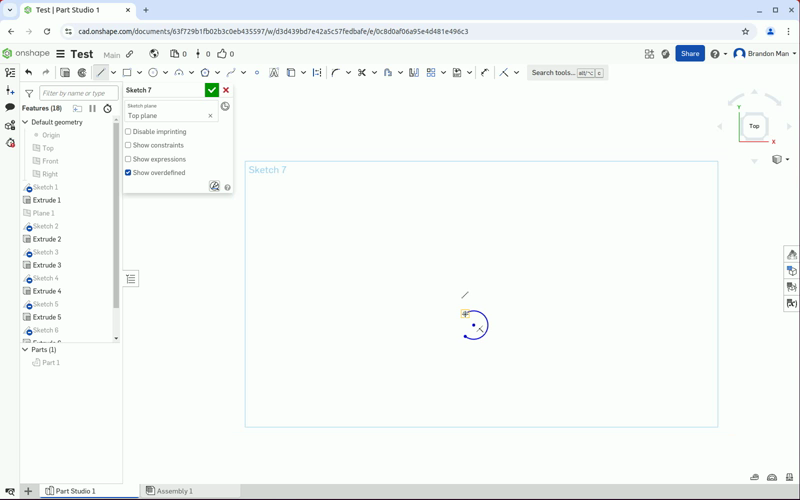
scroll(-6)
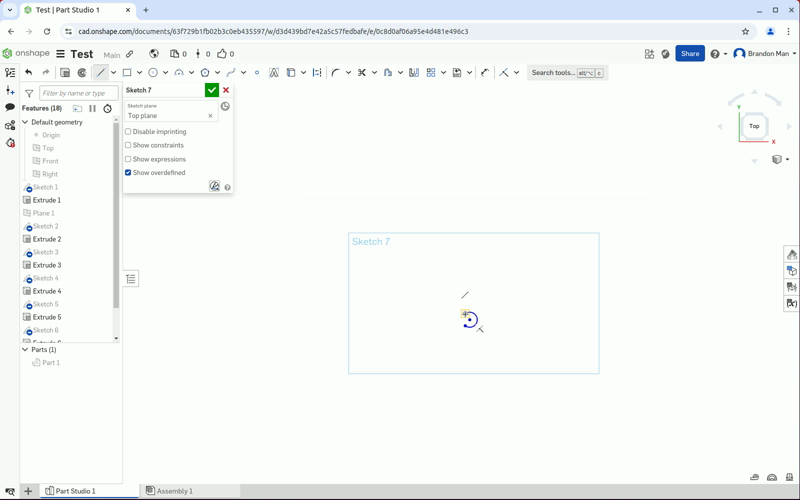
scroll(-6)
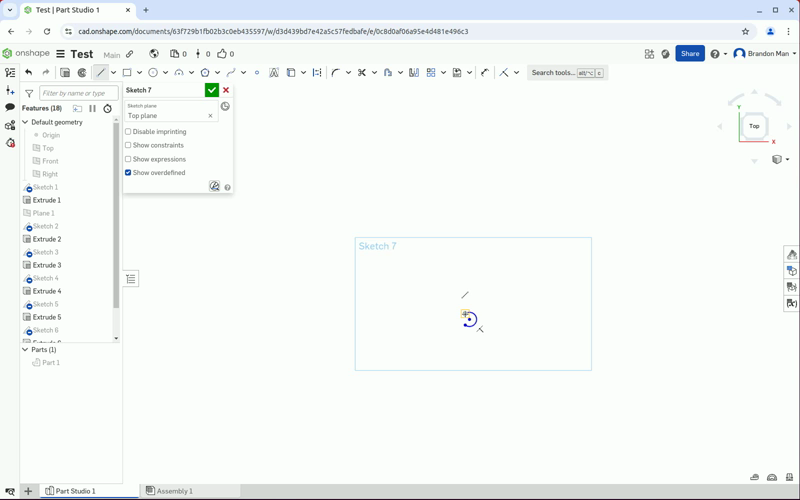
scroll(-6)
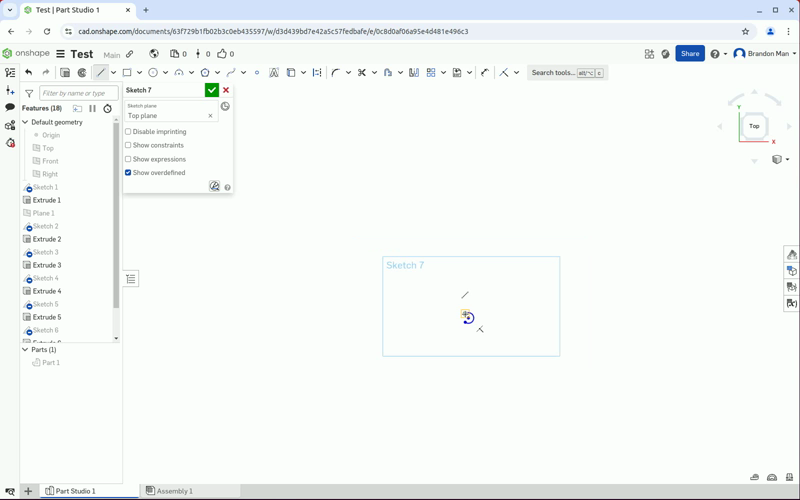
scroll(-6)
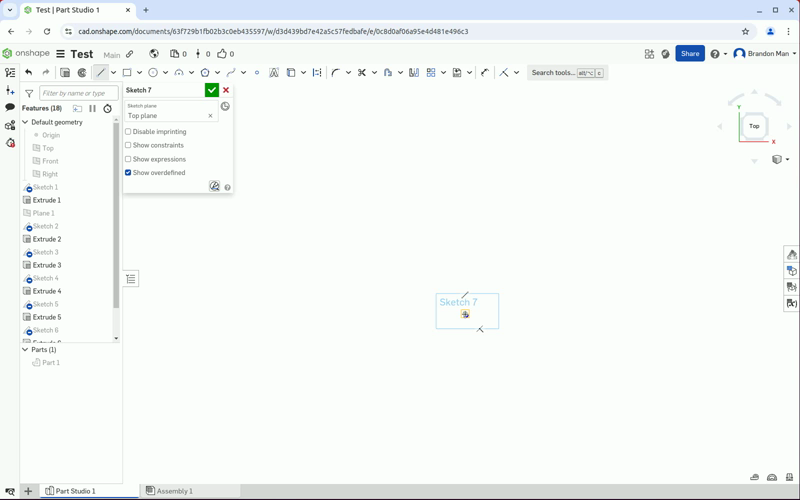
mouse_move(495, 313)
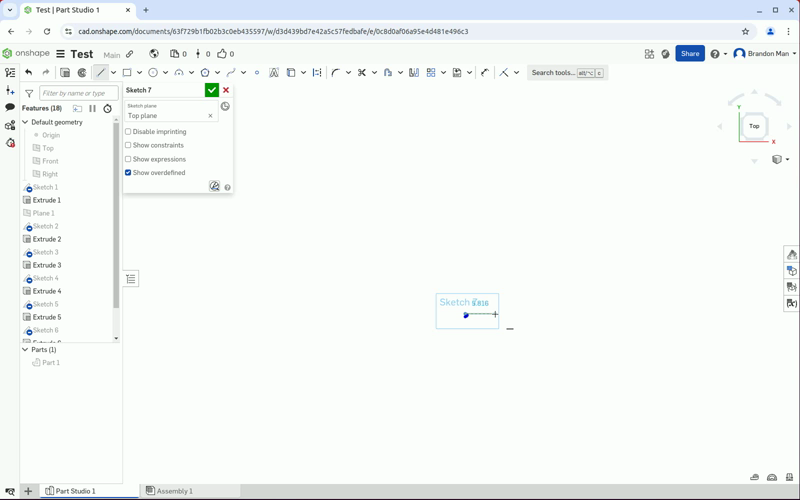
key_down(shift)
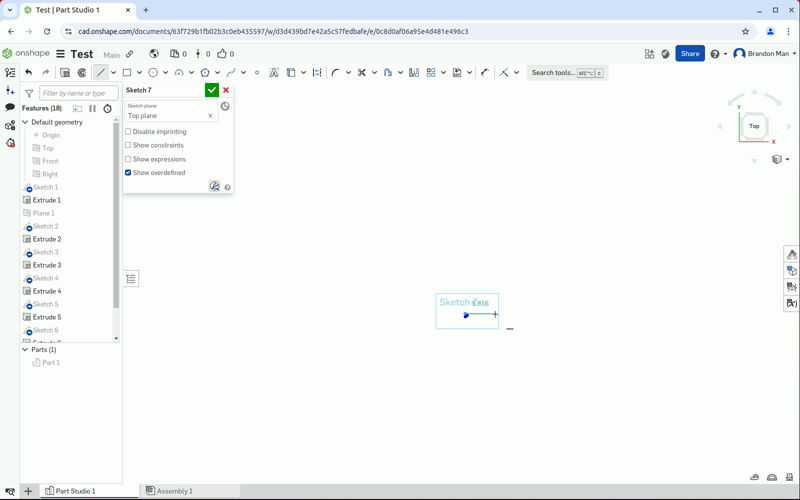
mouse_move(465, 316)
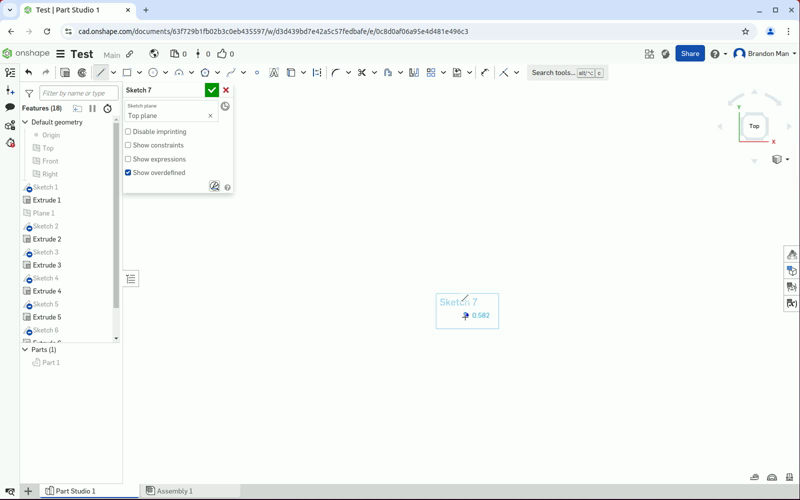
scroll(6)
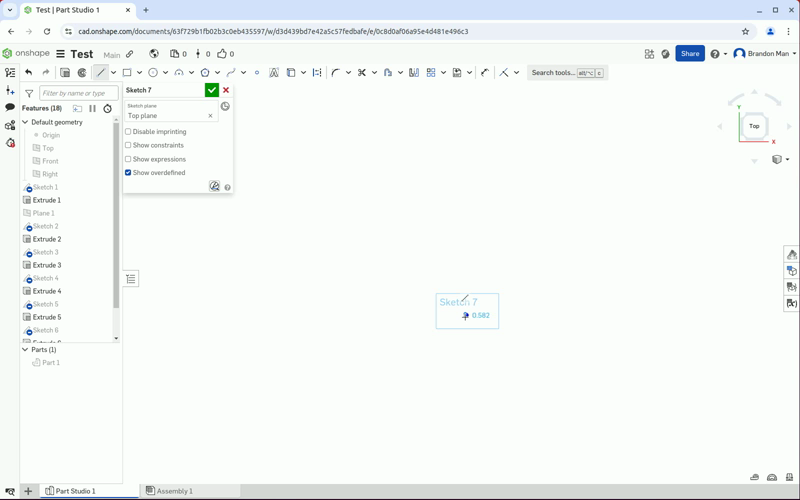
scroll(6)
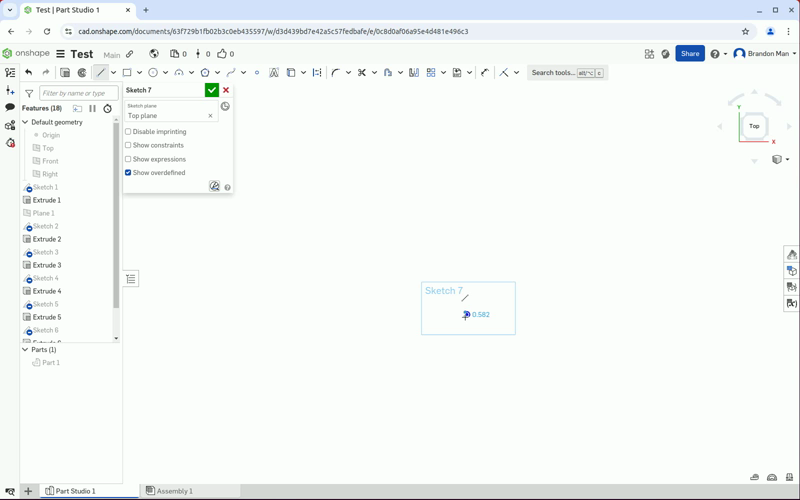
scroll(6)
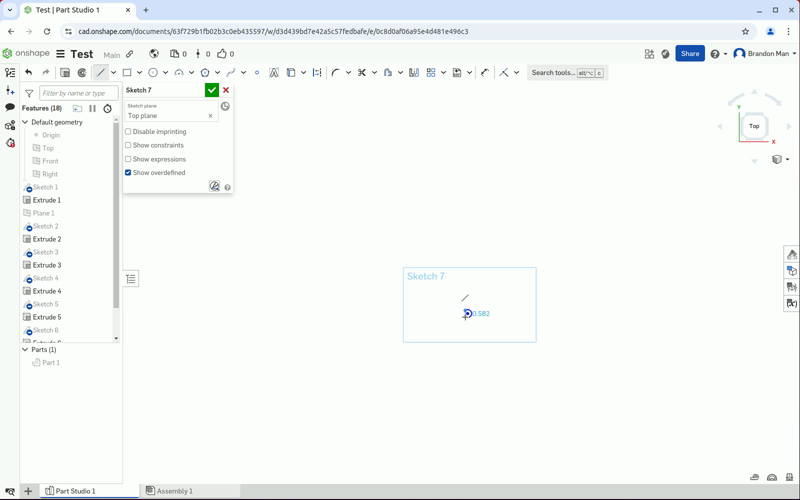
scroll(6)
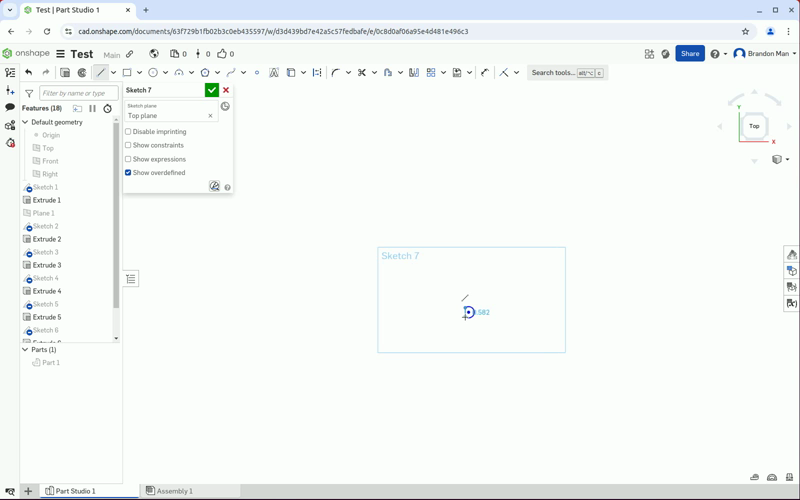
scroll(6)
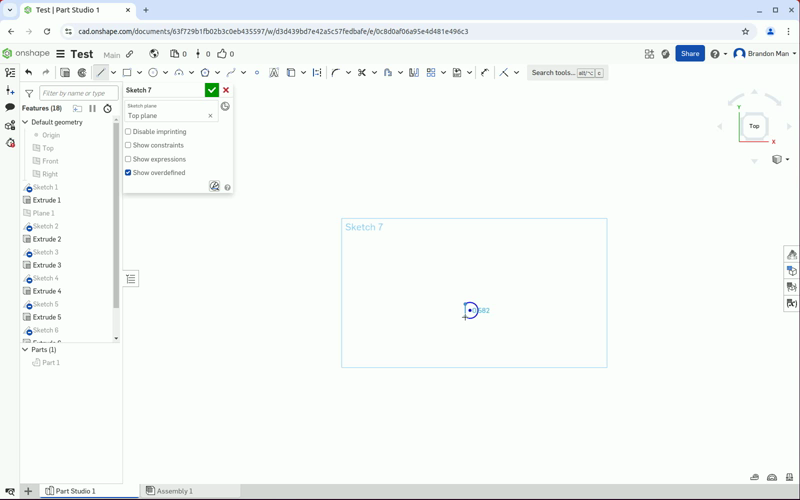
scroll(6)
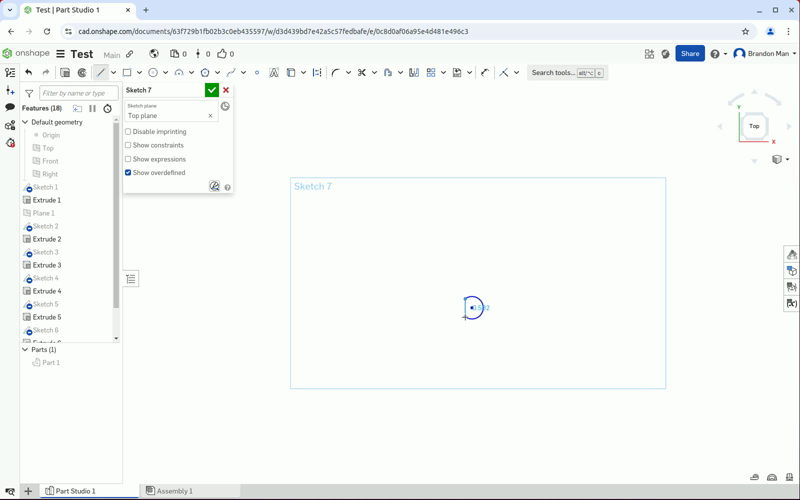
scroll(6)
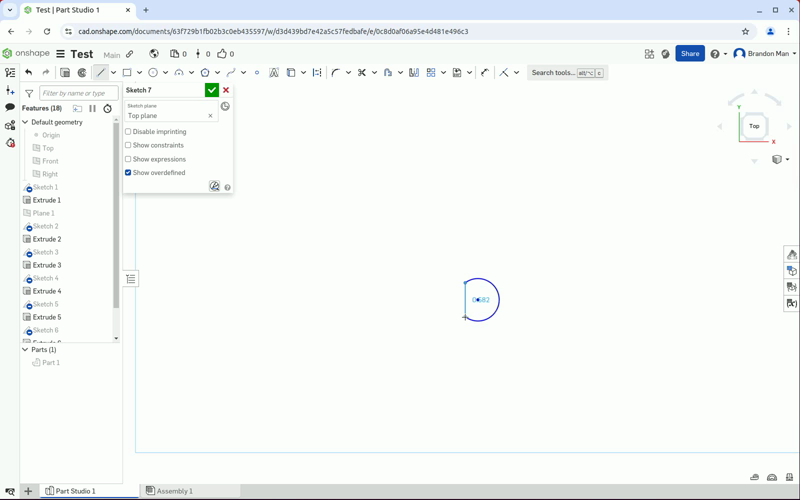
key_up(shift)
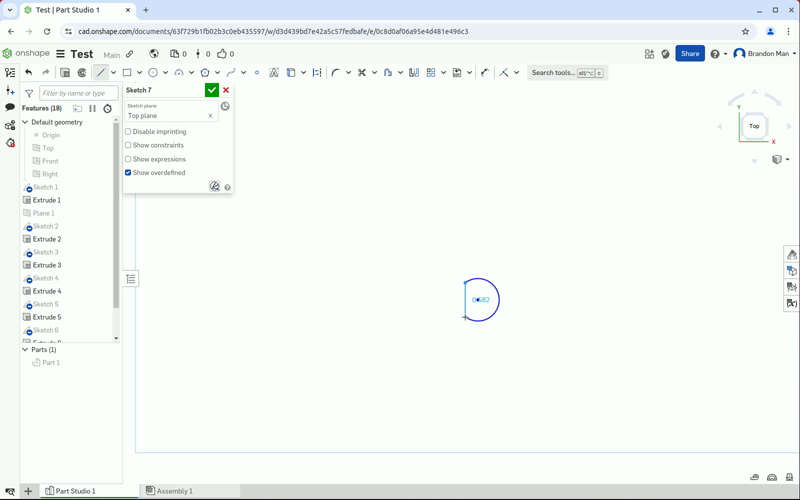
click(465, 316)
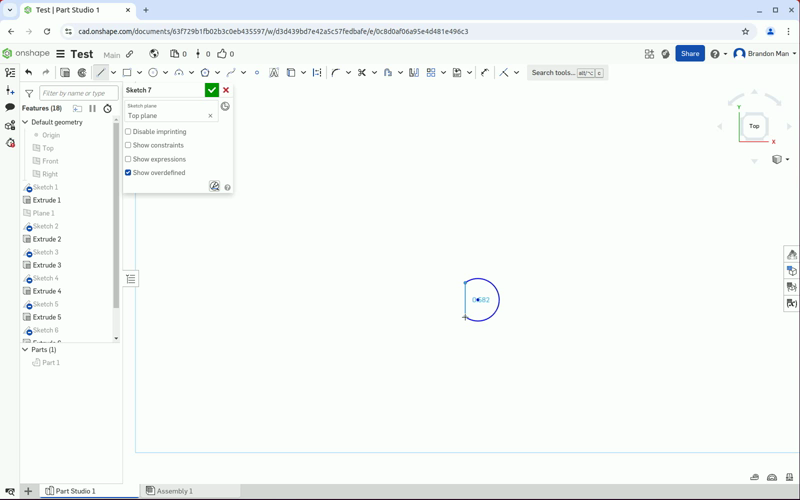
scroll(-6)
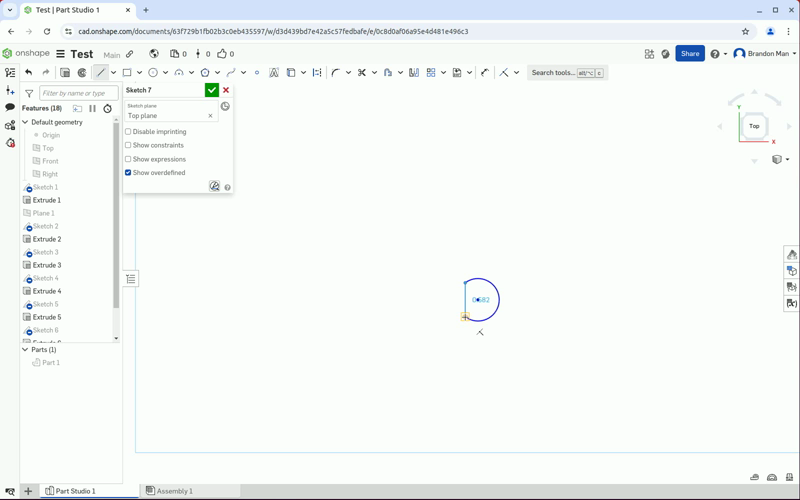
scroll(-6)
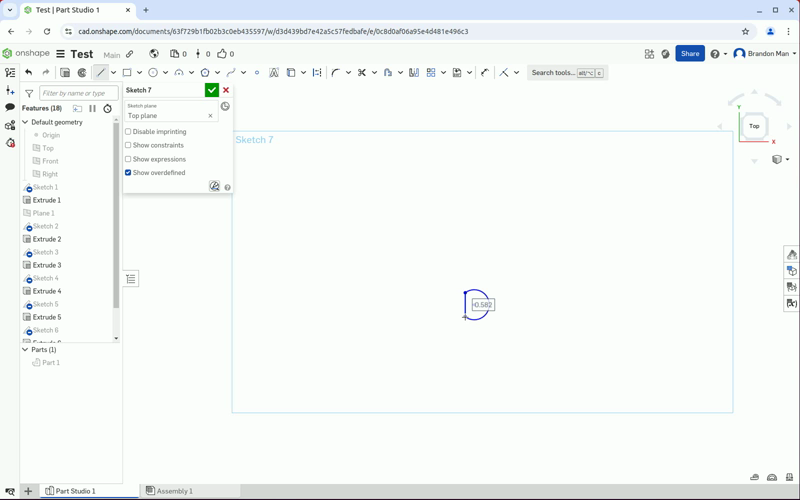
scroll(-6)
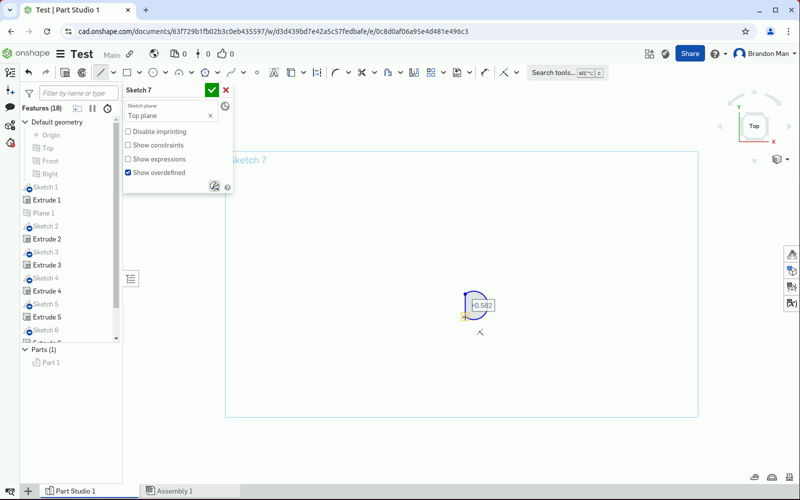
scroll(-6)
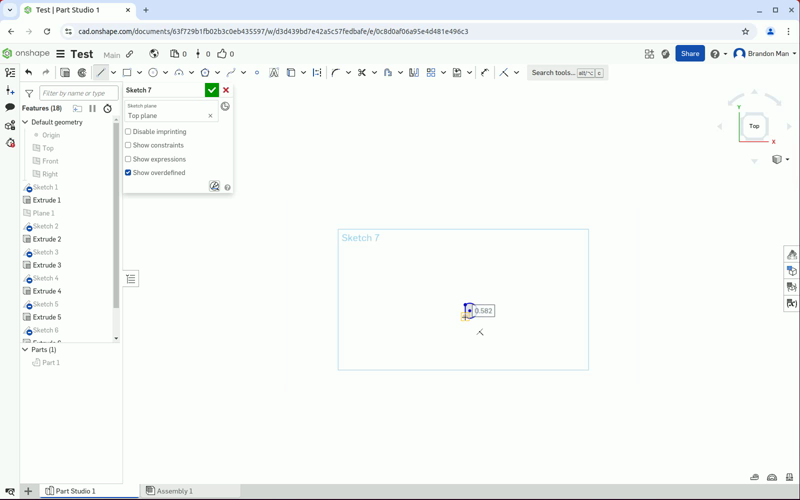
scroll(-6)
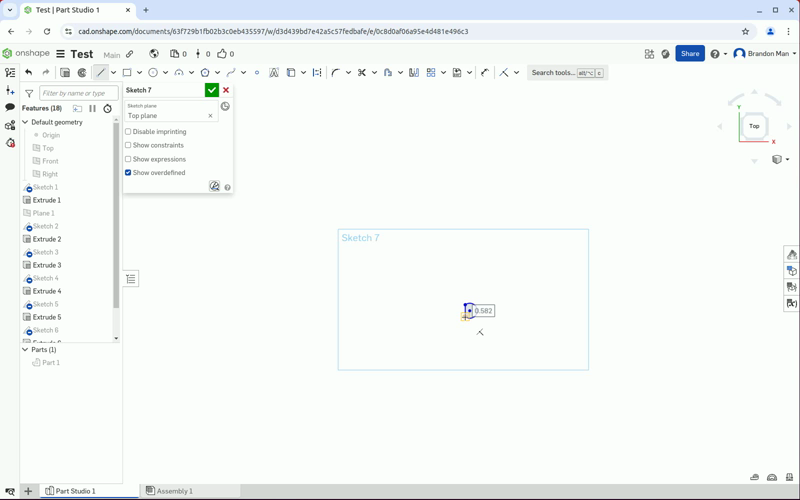
scroll(-6)
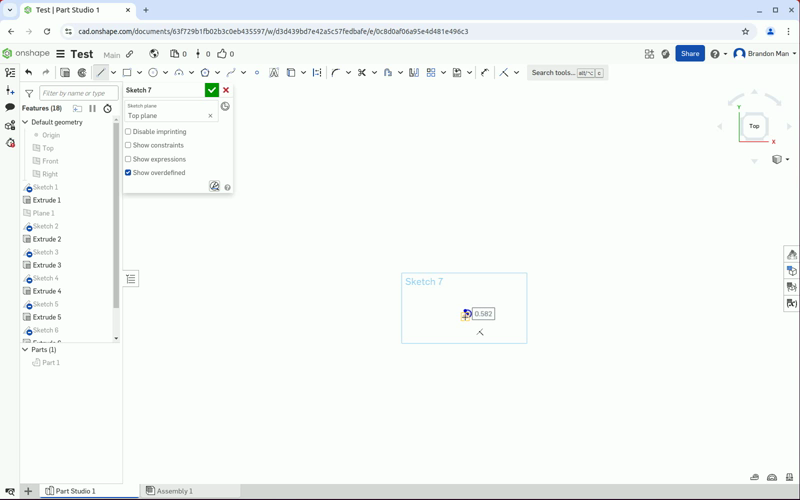
scroll(-6)
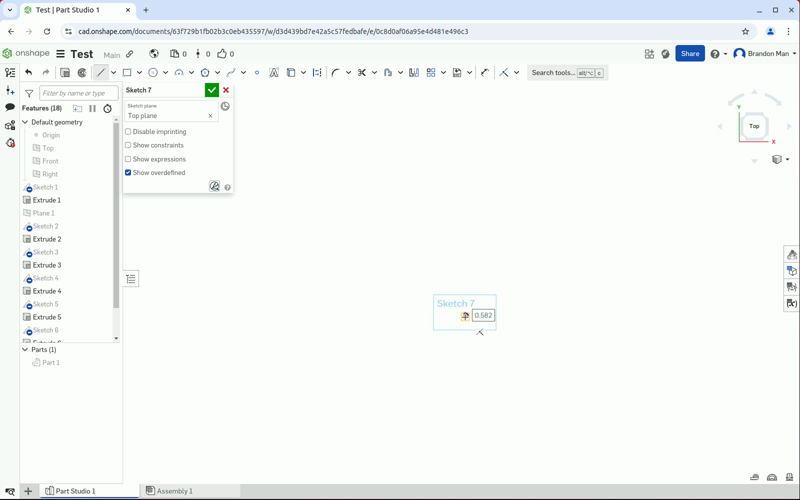
key(esc)
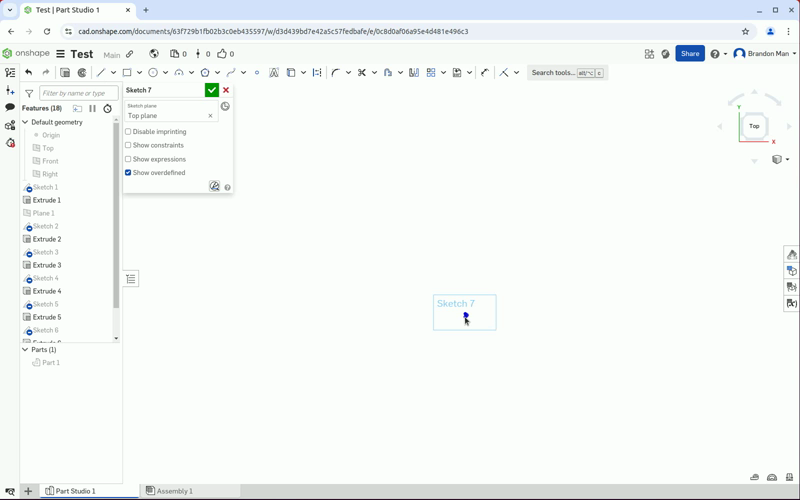
mouse_move(466, 315)
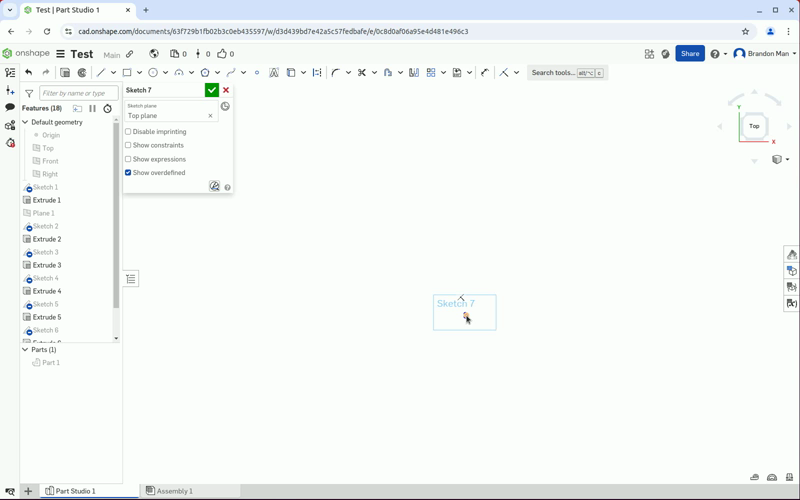
scroll(6)
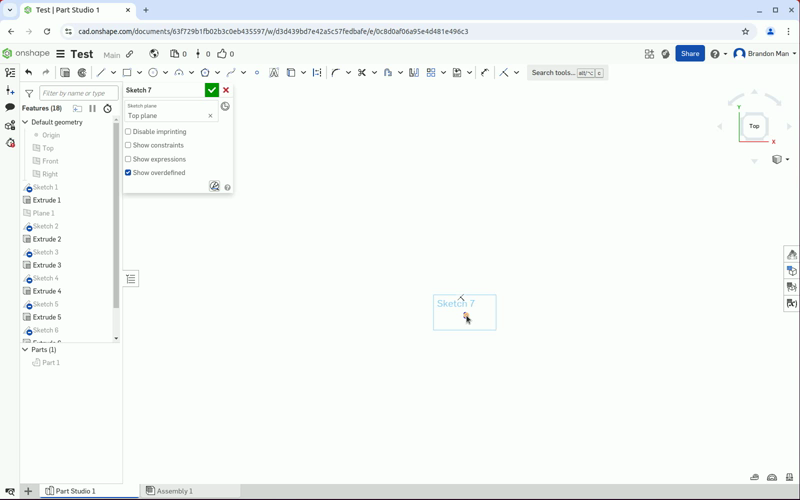
scroll(6)
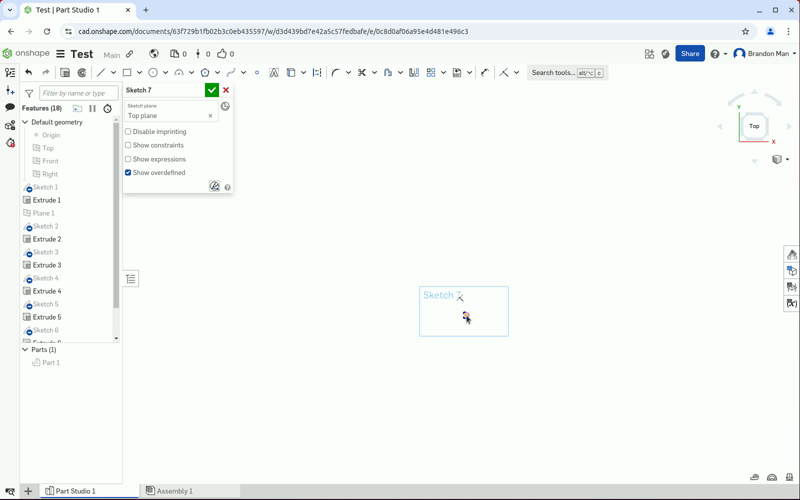
scroll(6)
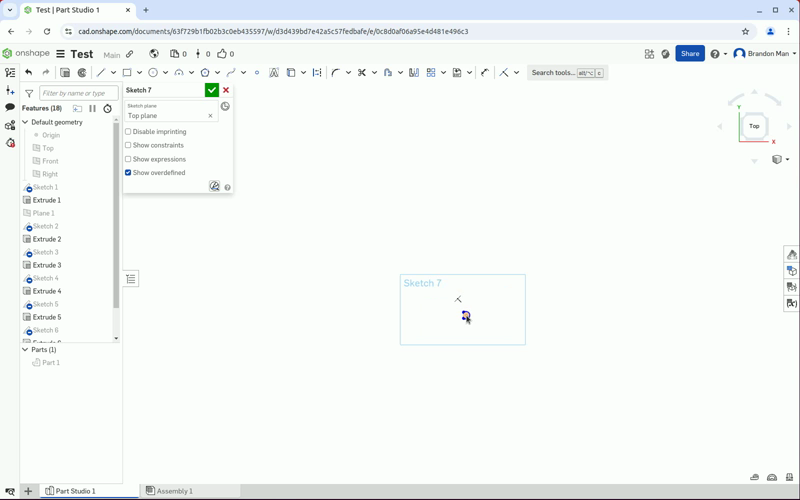
scroll(6)
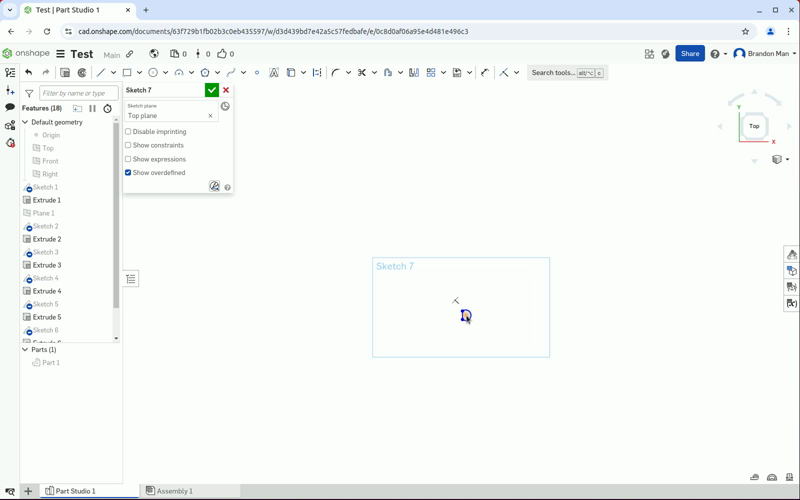
scroll(6)
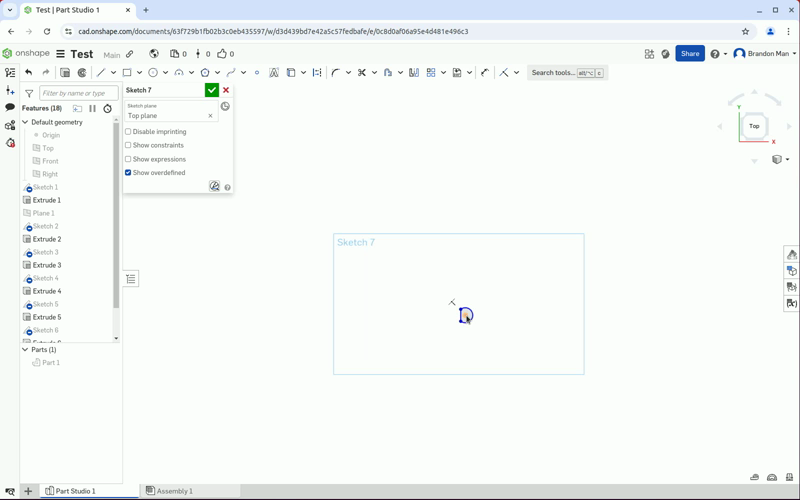
scroll(6)
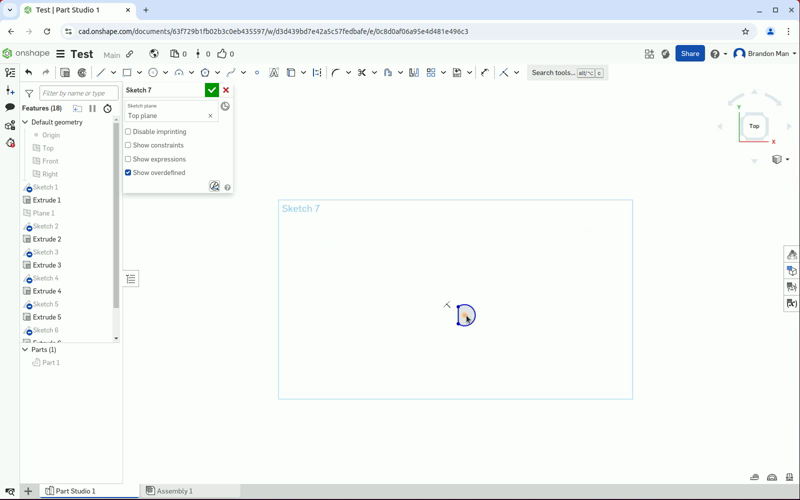
scroll(6)
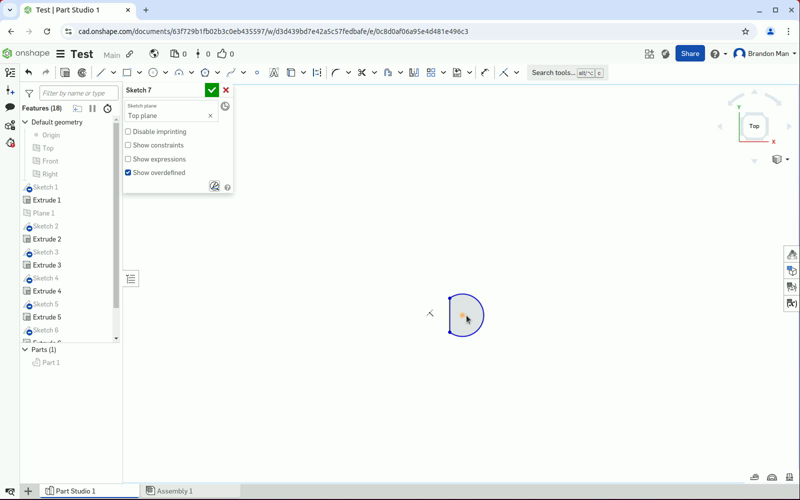
click(466, 315)
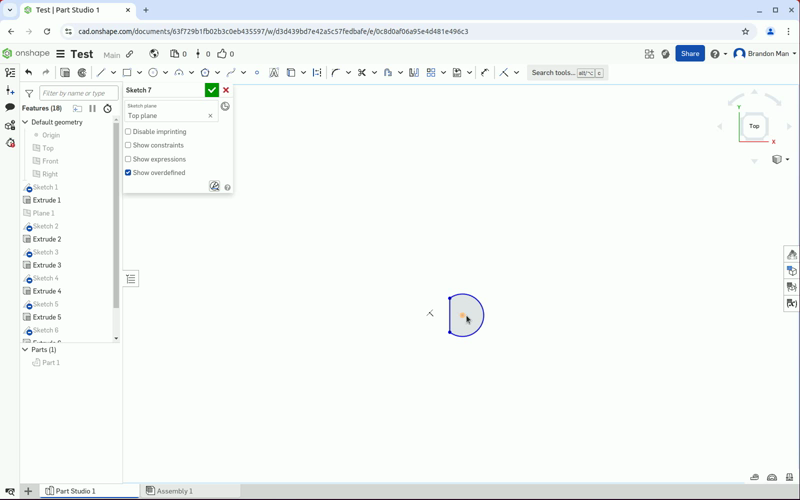
scroll(-6)
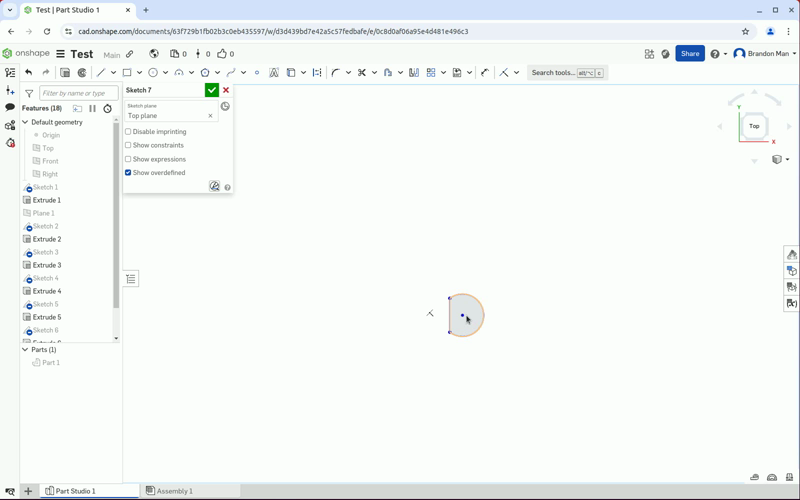
scroll(-6)
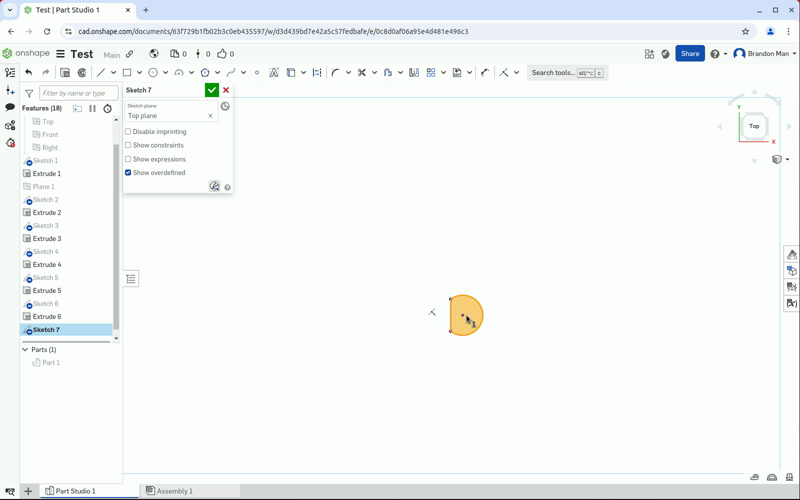
scroll(-6)
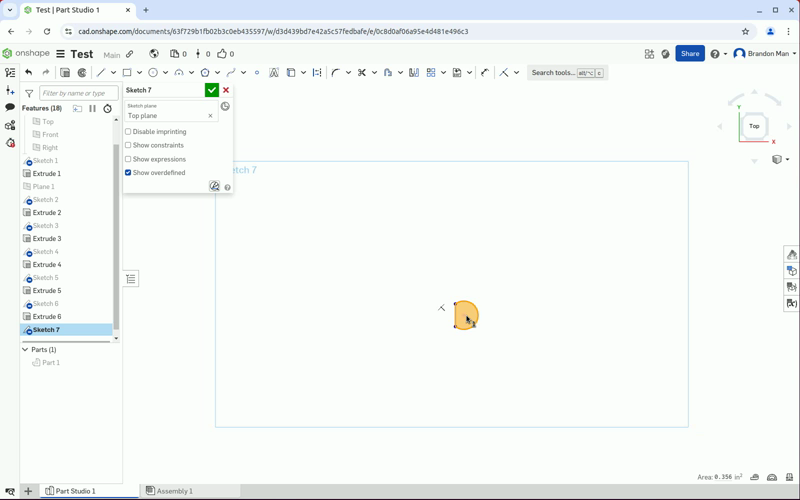
scroll(-6)
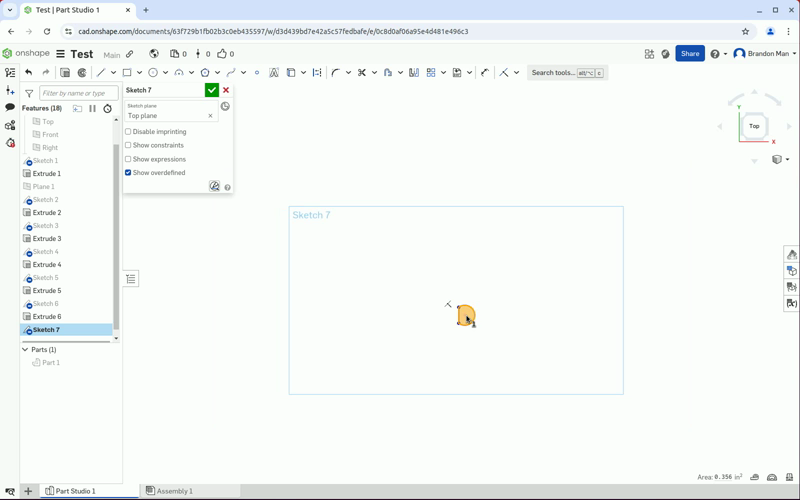
scroll(-6)
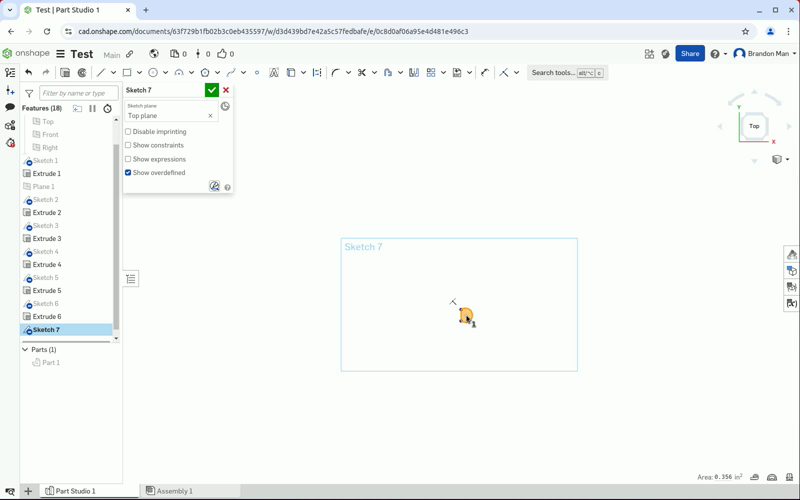
scroll(-6)
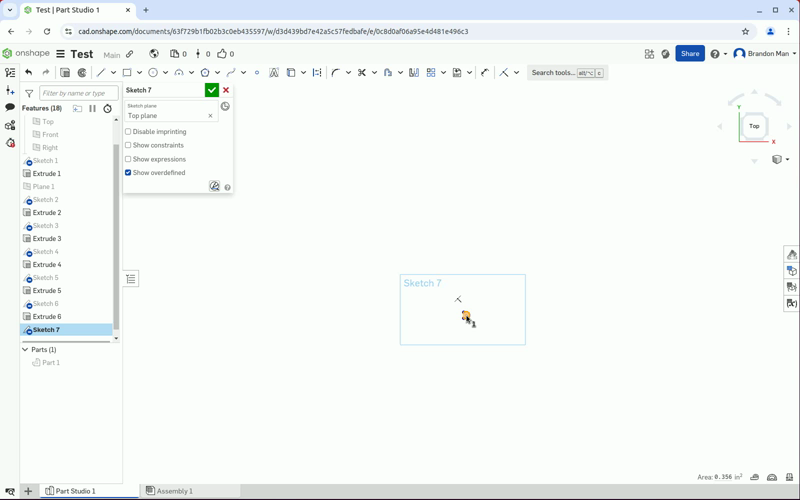
scroll(-6)
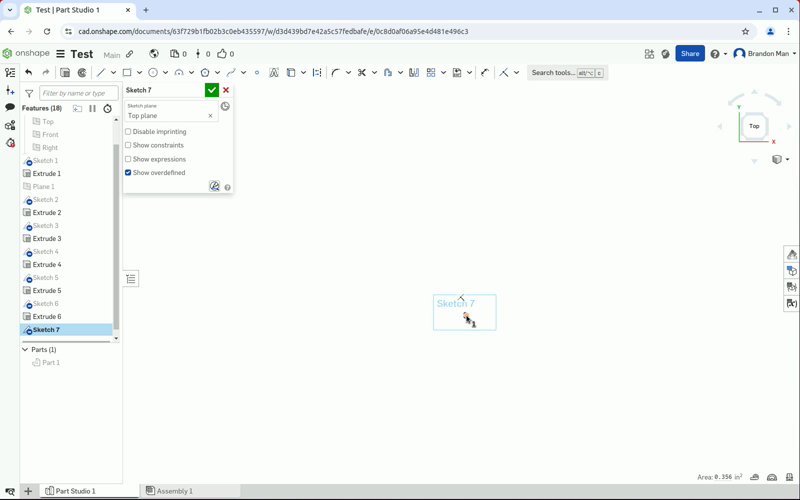
mouse_move(73, 352)
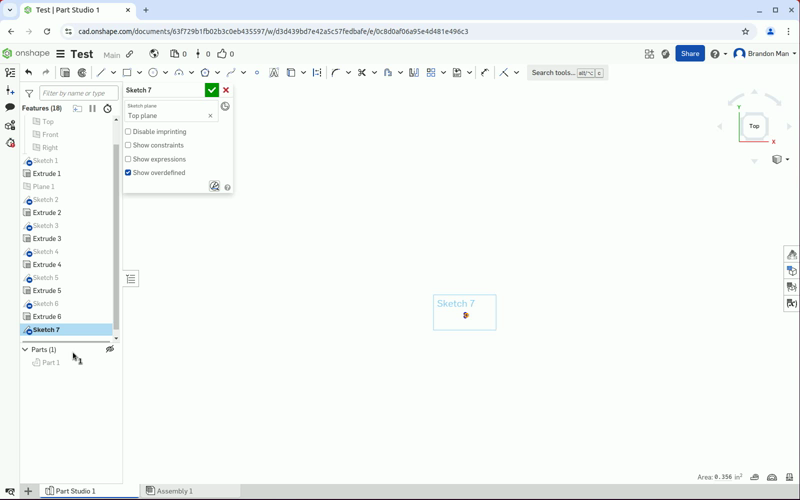
key(shift+y)
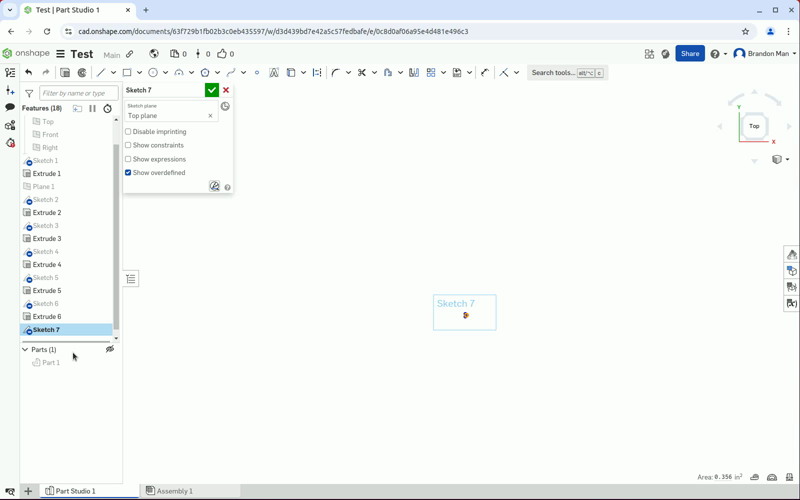
key(shift+e)
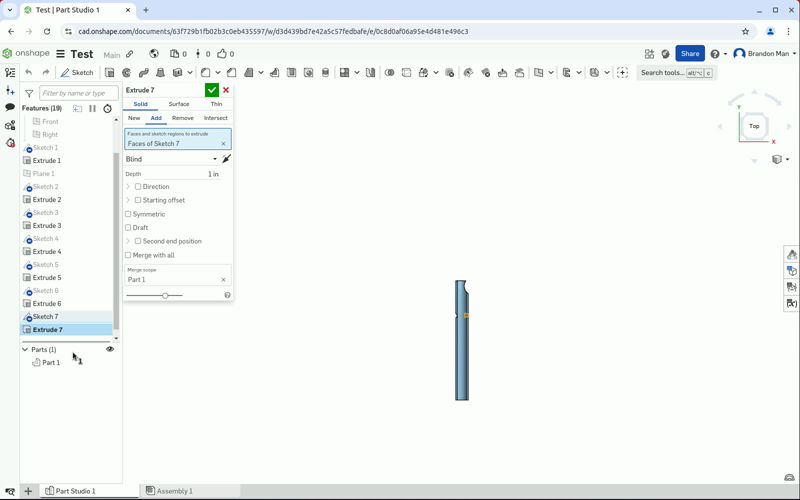
mouse_move(143, 106)
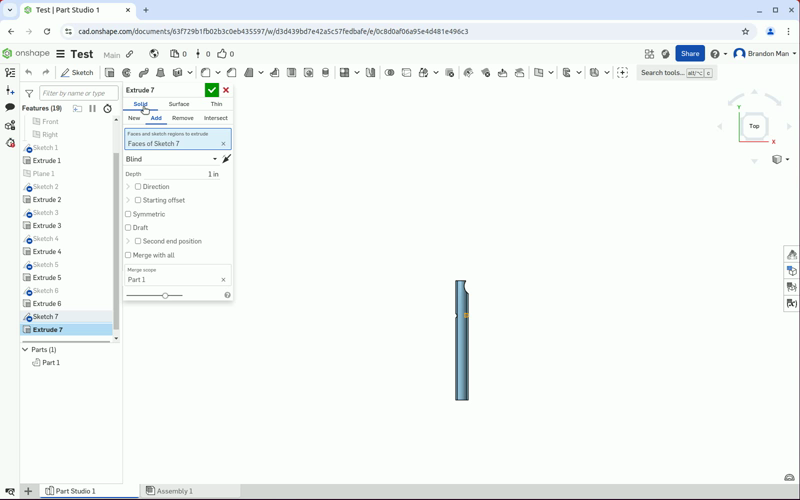
click(143, 106)
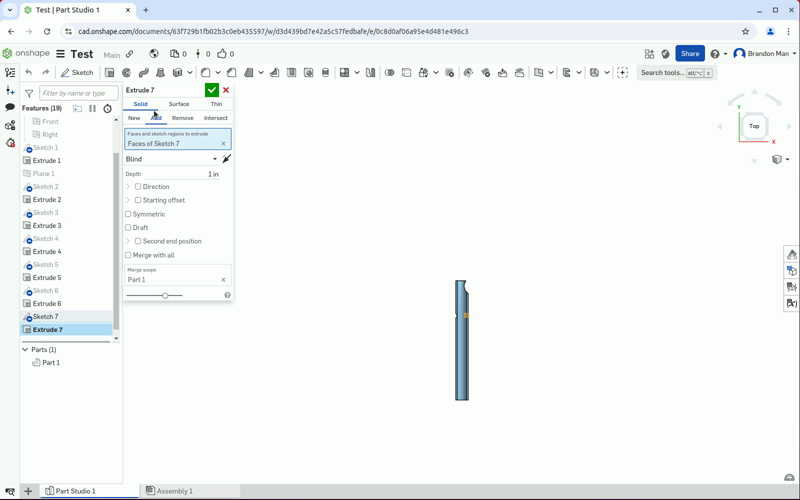
mouse_move(186, 120)
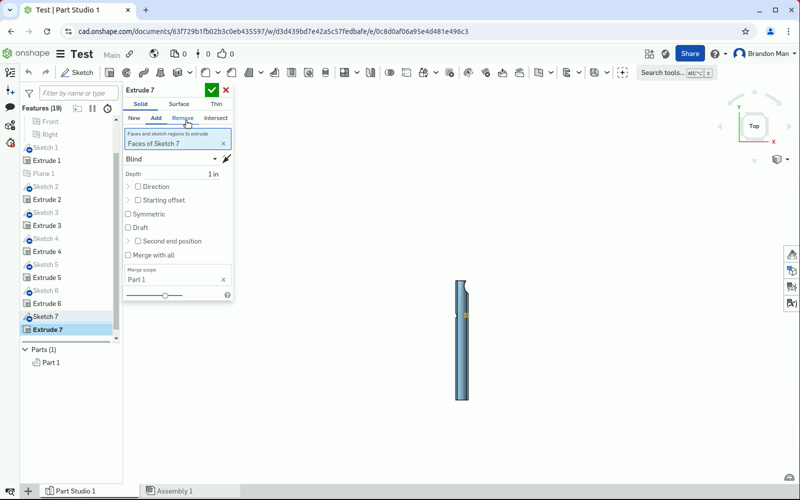
click(186, 120)
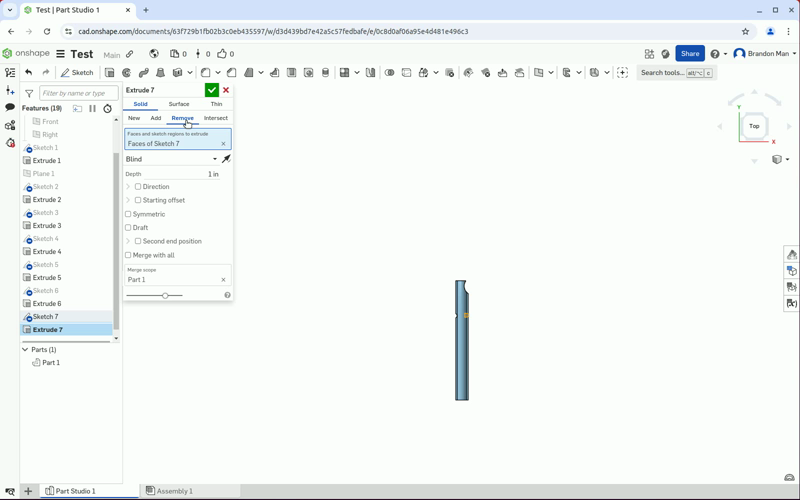
key(tab, 4)
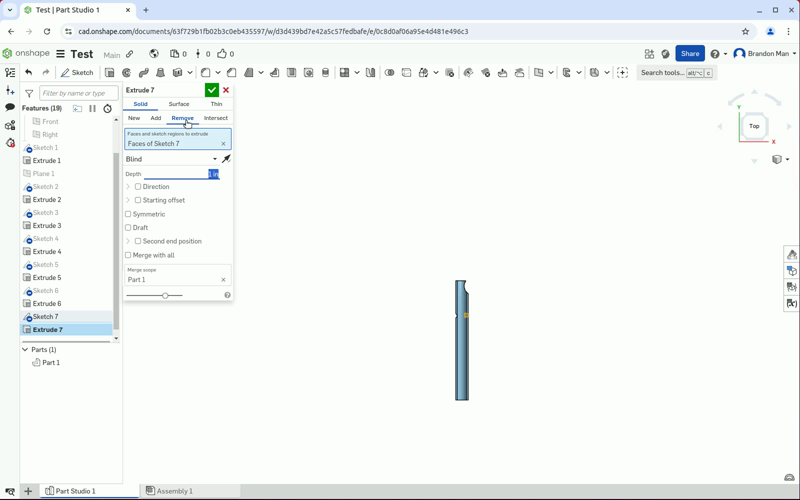
text(6.499)
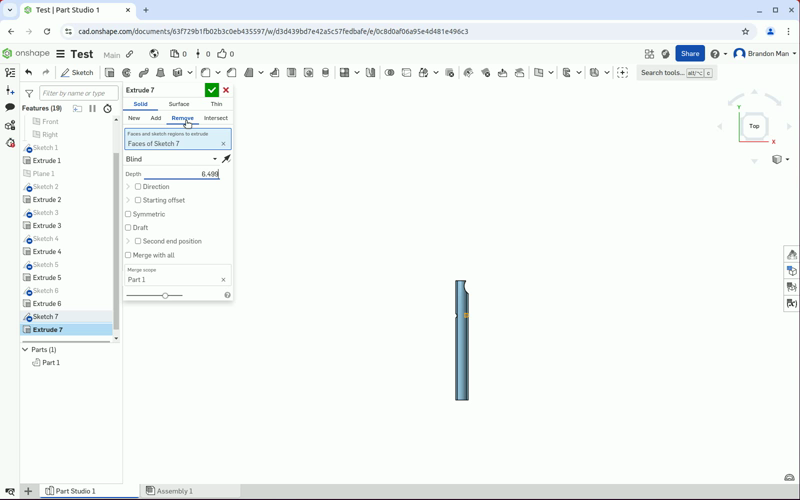
key(tab, 3)
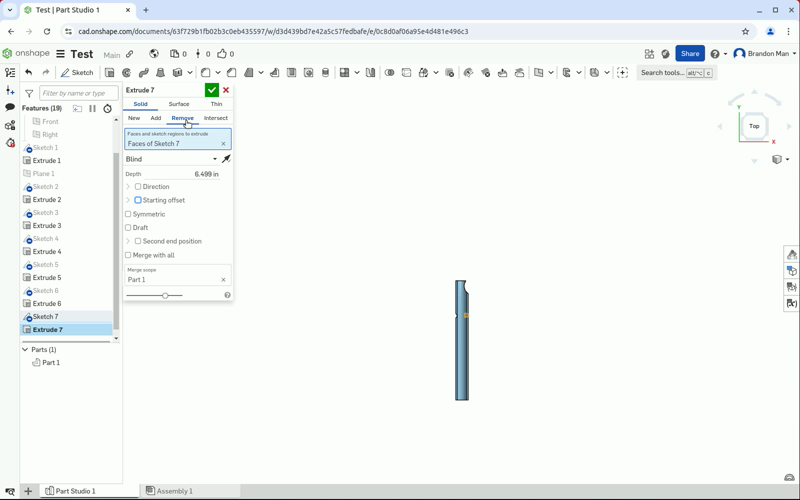
key(tab, 2)
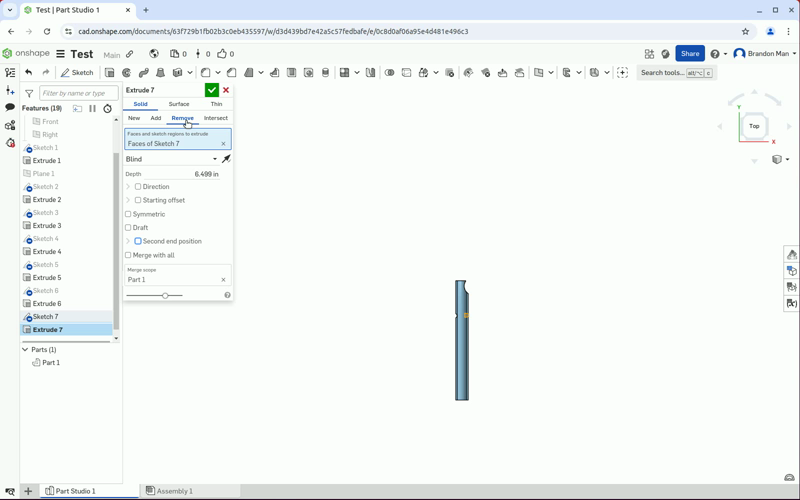
key(space)
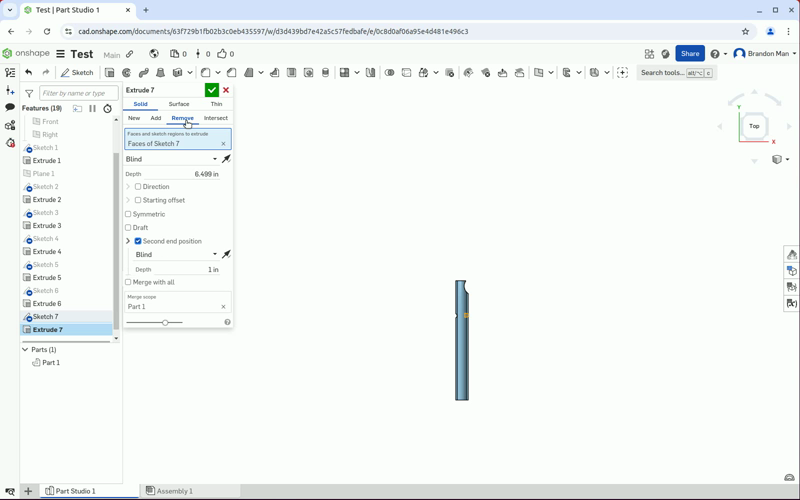
key(tab, 3)
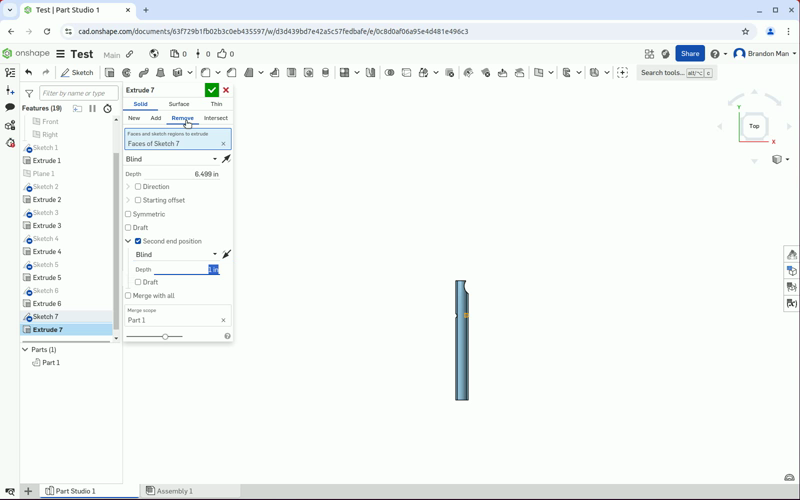
text(6.499)
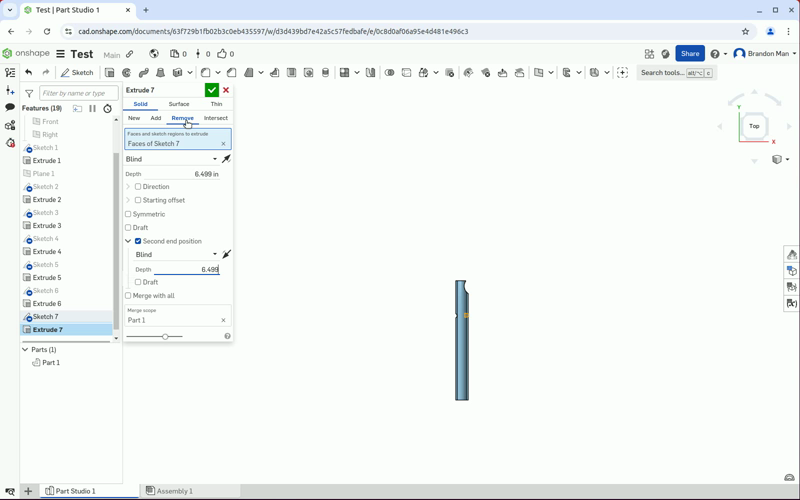
key(tab, 2)
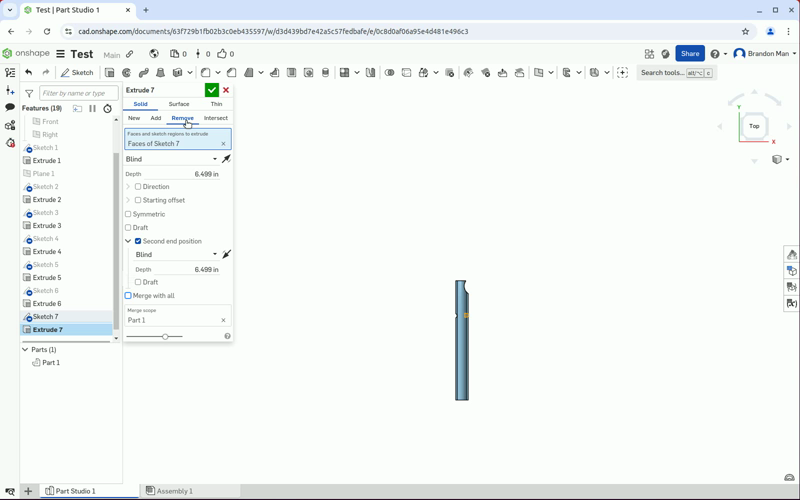
key(space)
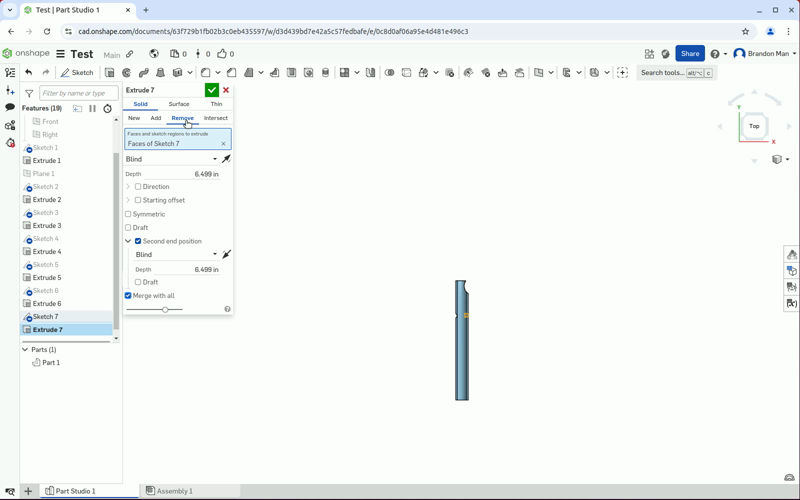
key(enter)
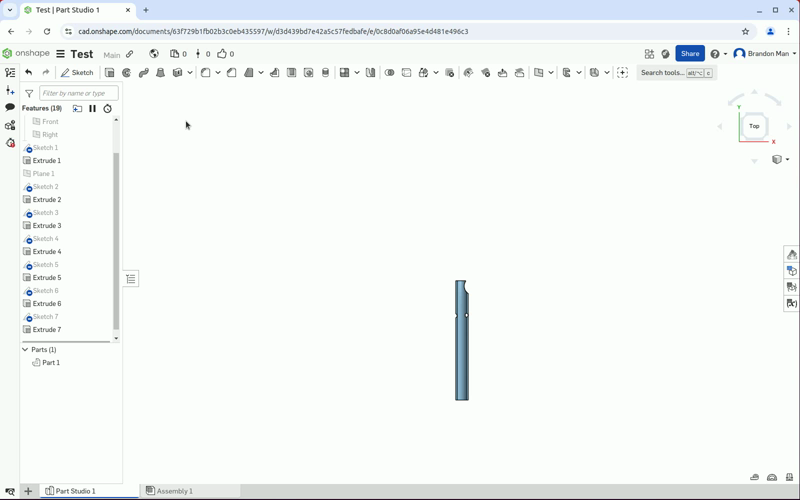
key(shift+h)
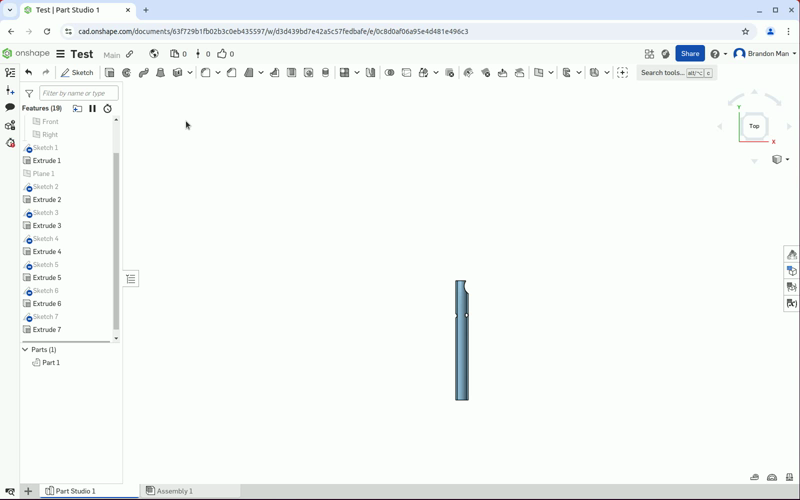
key(shift+h)
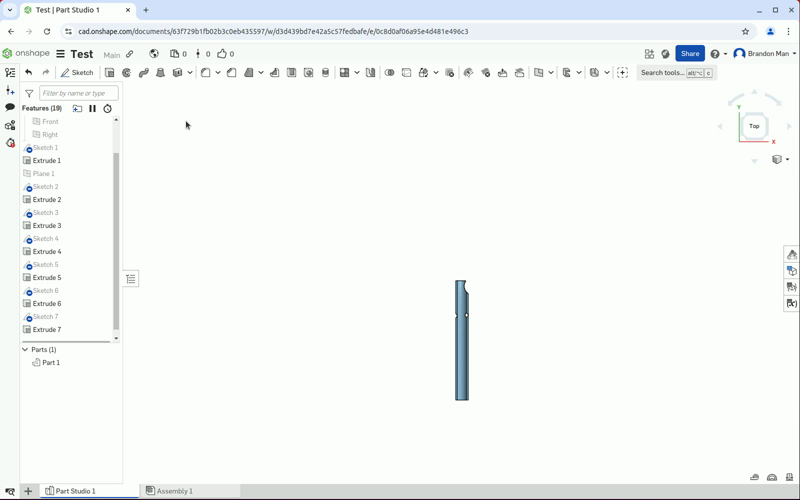
mouse_move(69, 150)
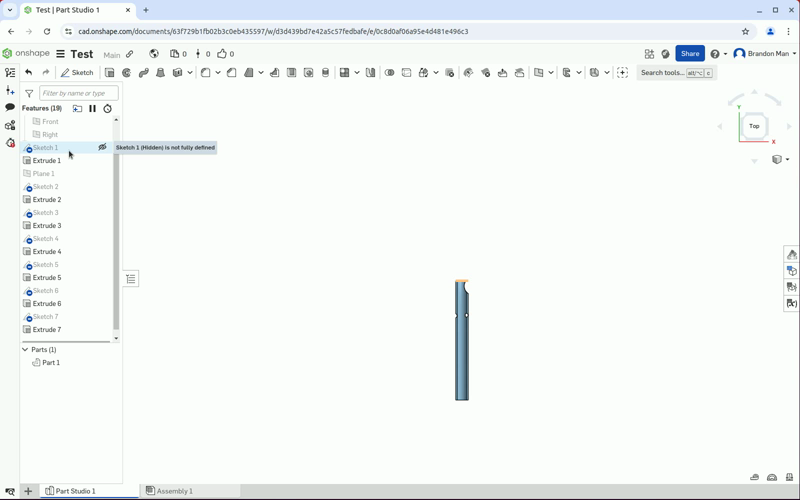
click(69, 150)
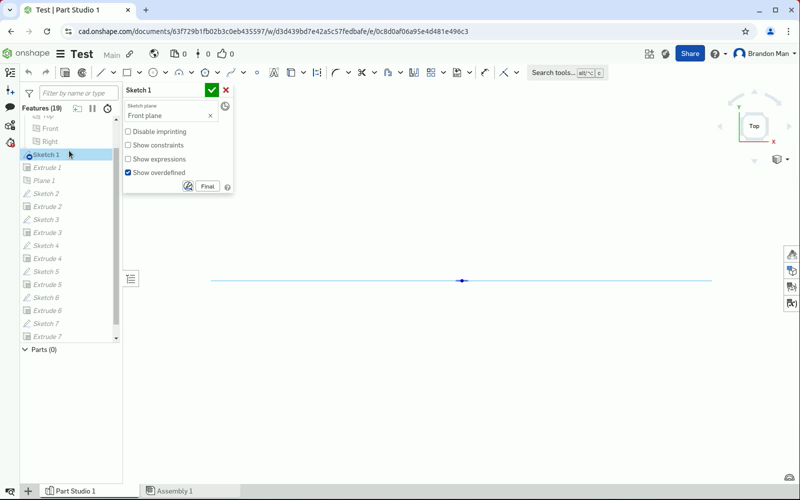
mouse_move(229, 92)
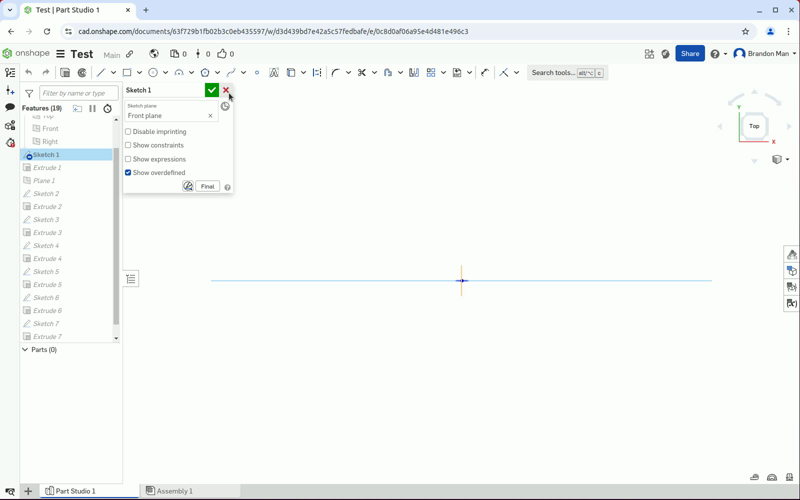
click(229, 92)
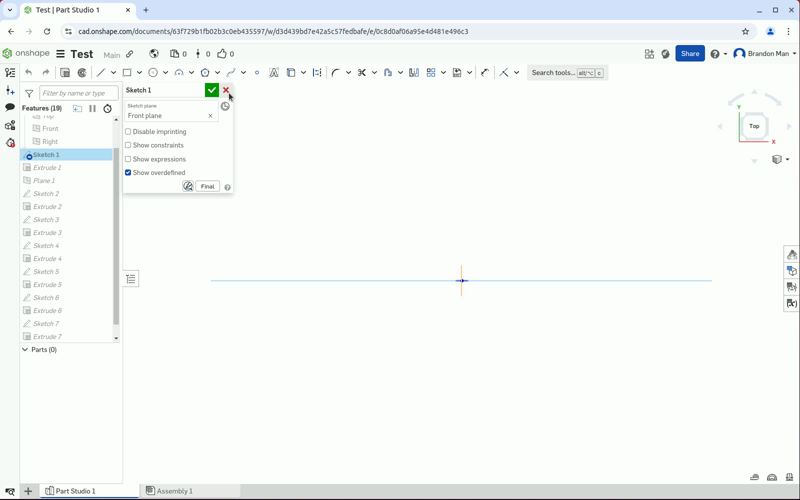
key(shift+s)
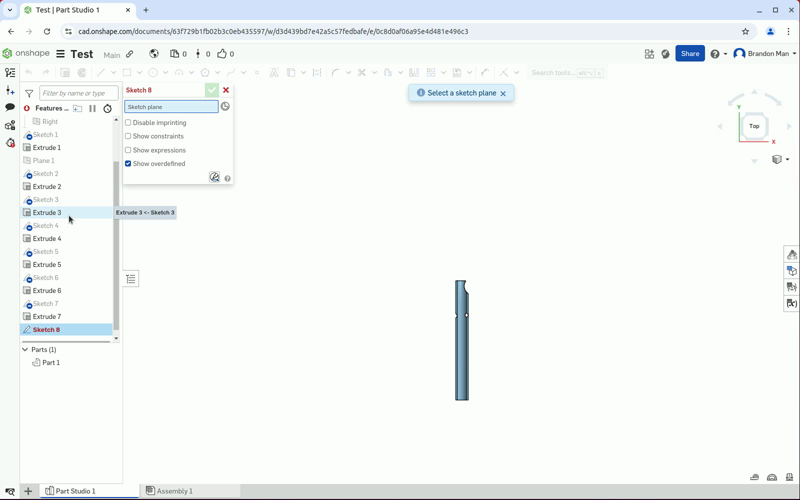
scroll(3)
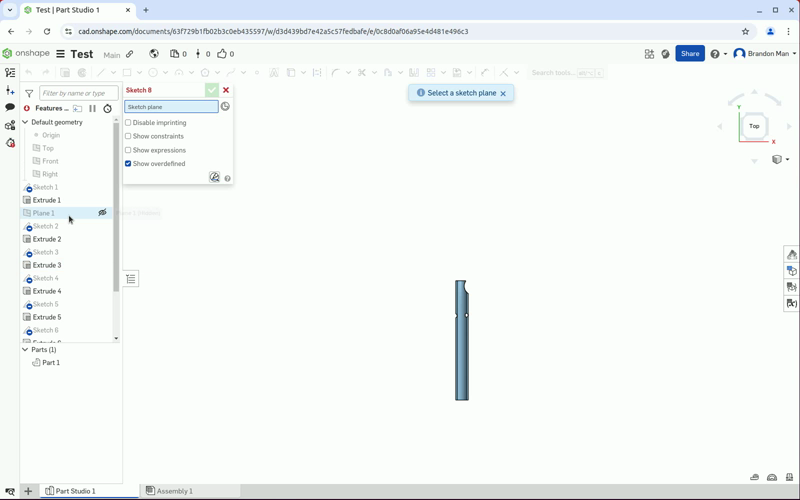
mouse_move(69, 150)
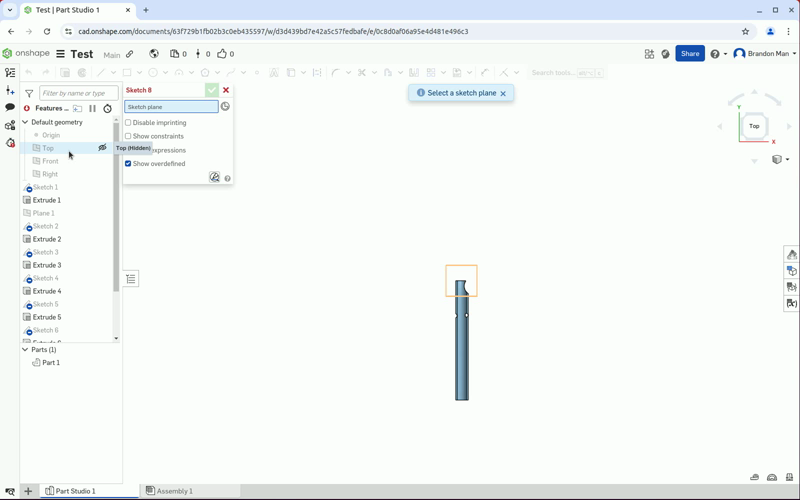
click(69, 150)
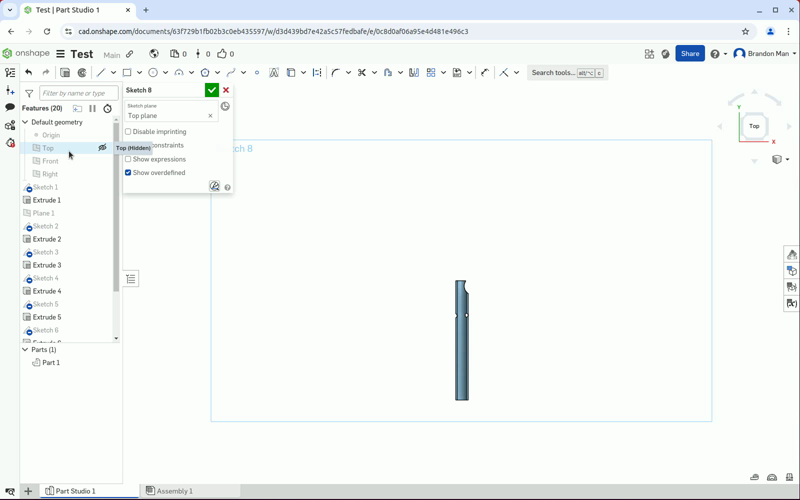
mouse_move(73, 352)
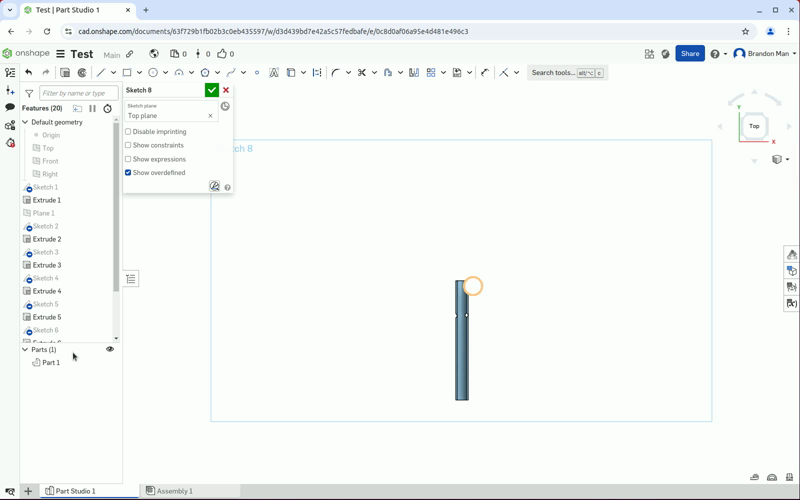
key(y)
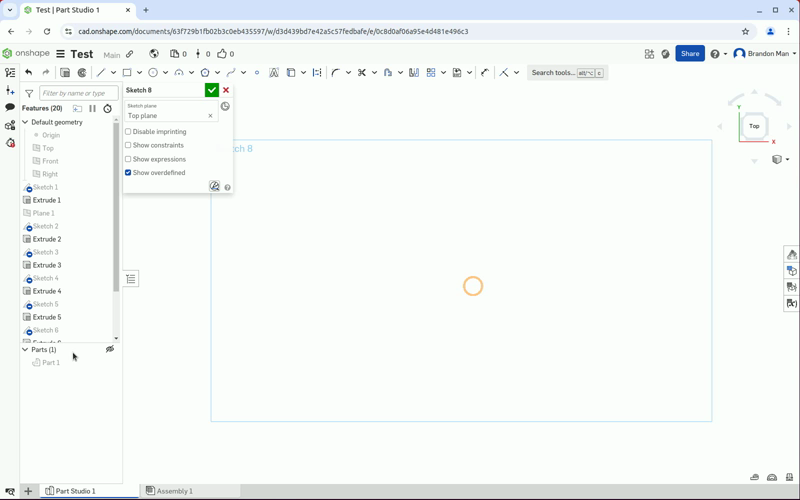
key(l)
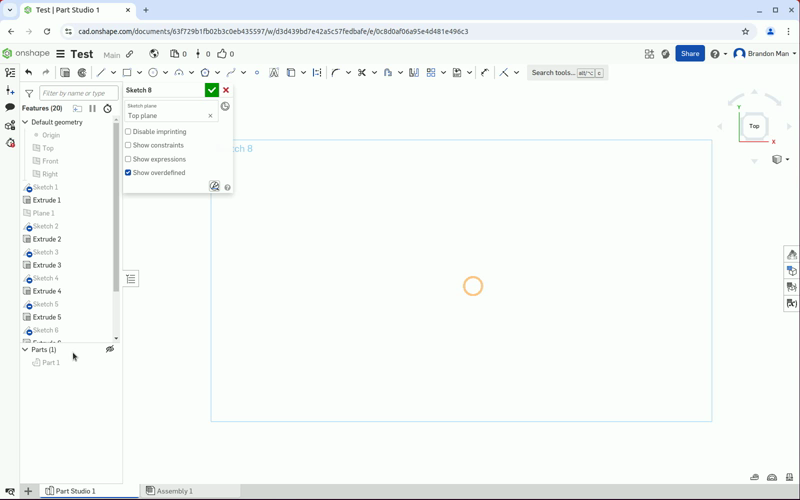
key_down(shift)
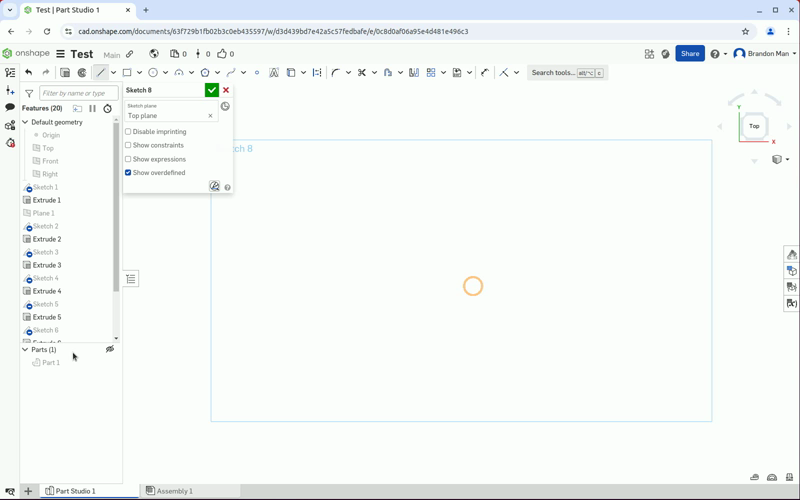
mouse_move(465, 316)
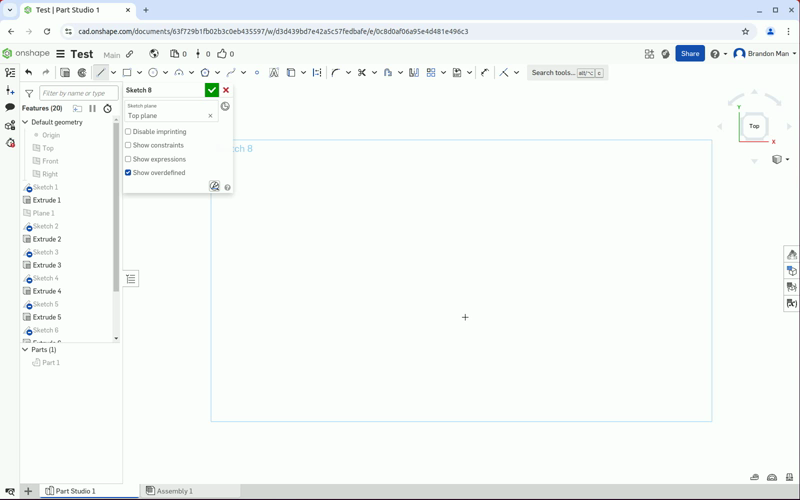
click(465, 316)
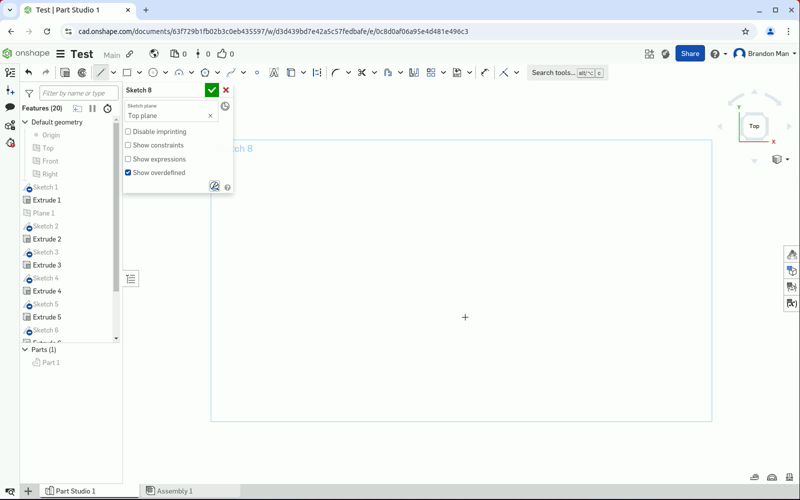
key_up(shift)
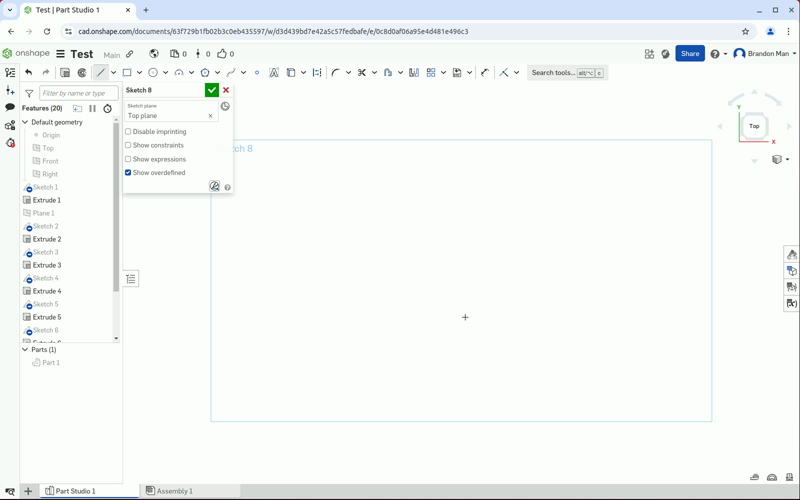
key_down(shift)
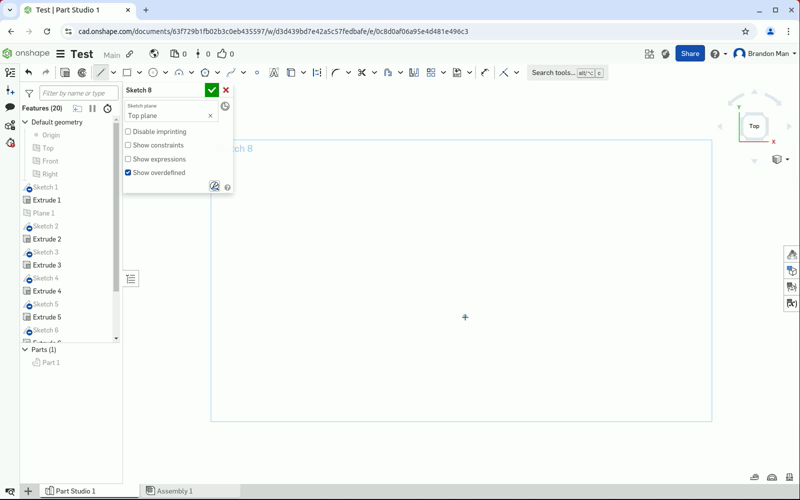
mouse_move(495, 316)
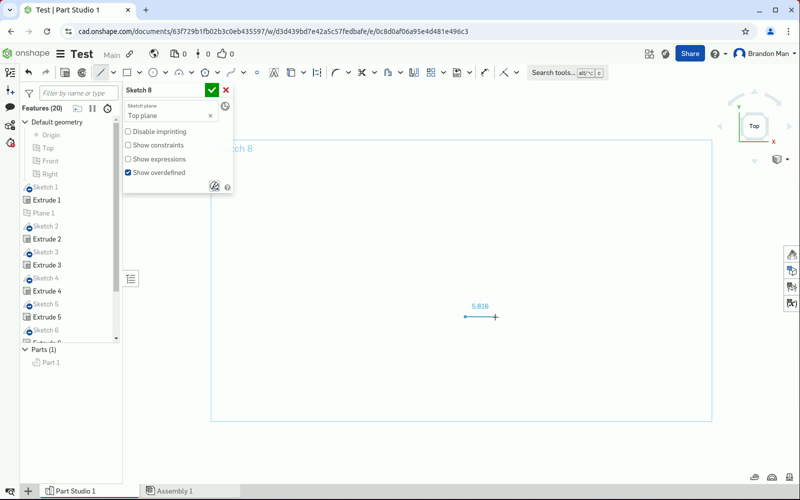
mouse_move(465, 313)
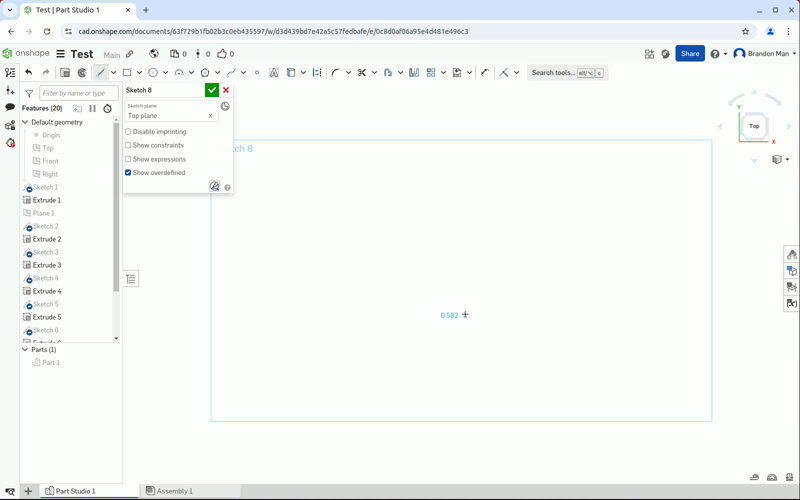
scroll(6)
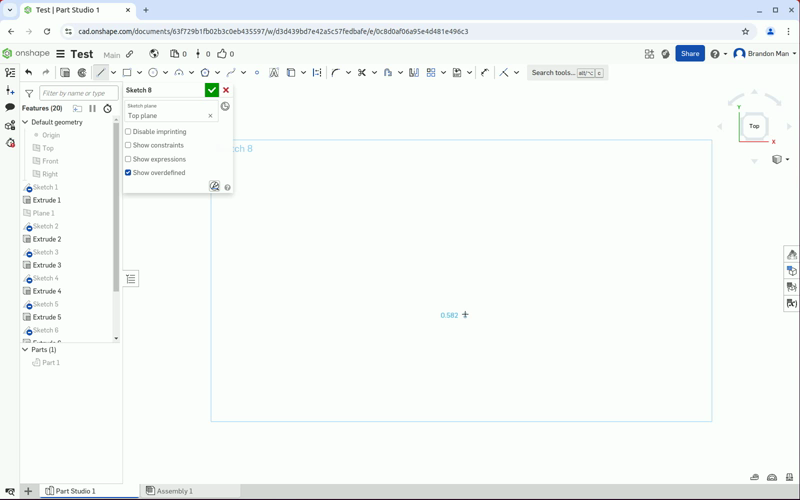
scroll(6)
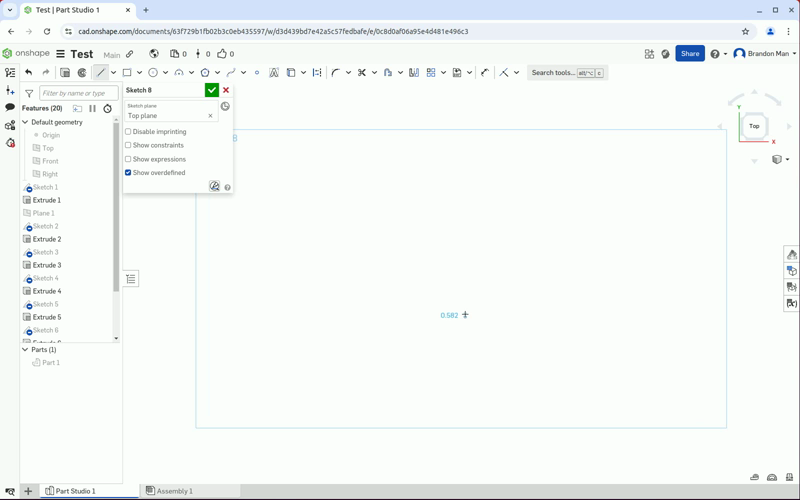
scroll(6)
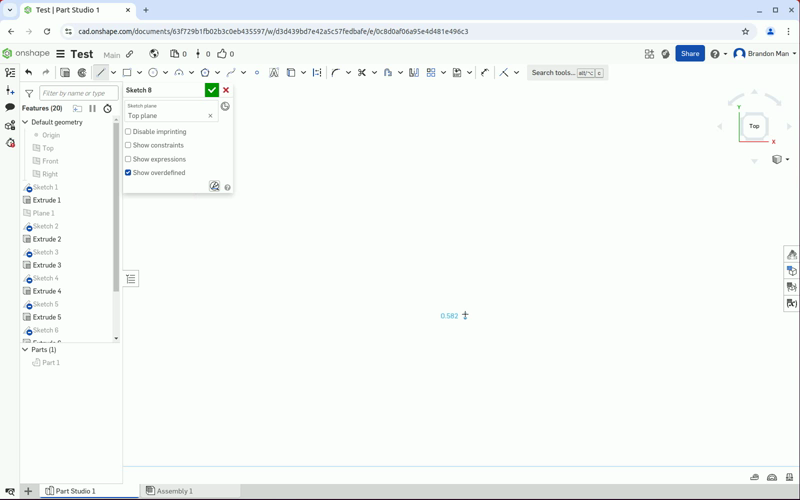
scroll(6)
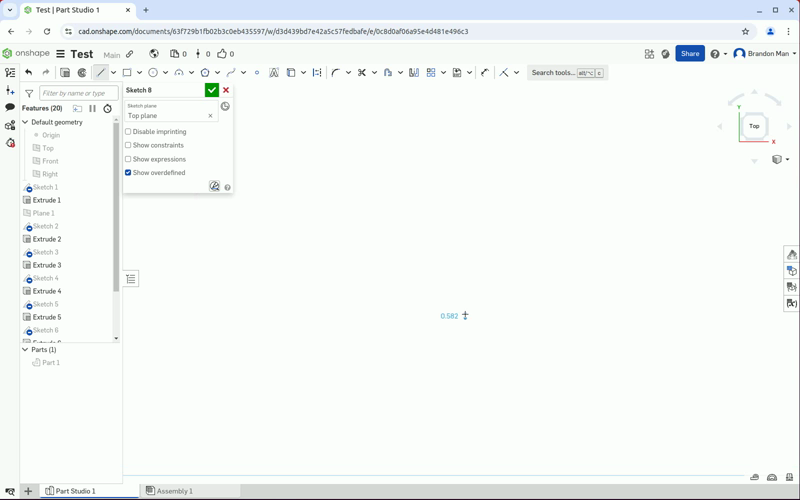
scroll(6)
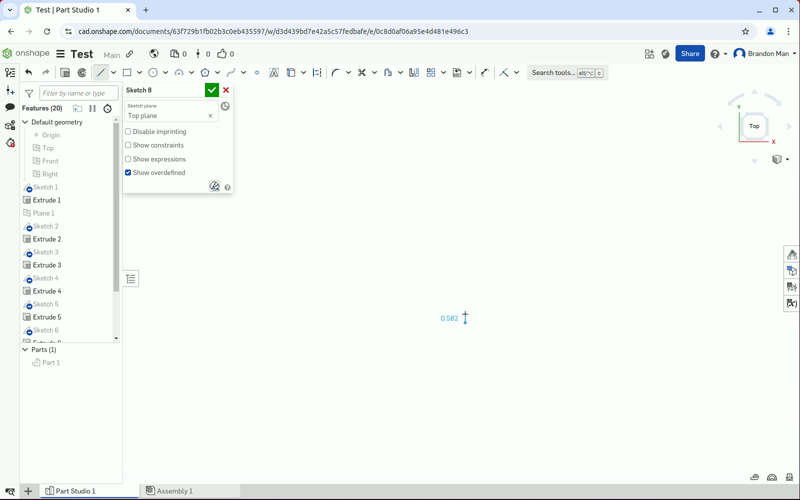
scroll(6)
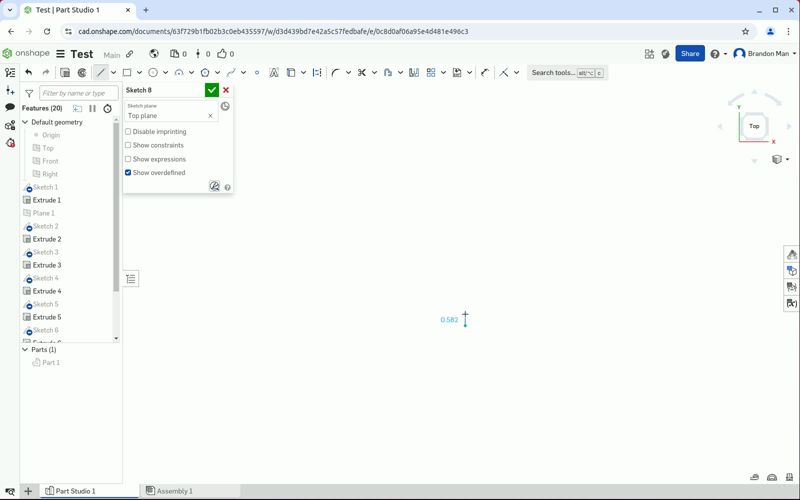
scroll(6)
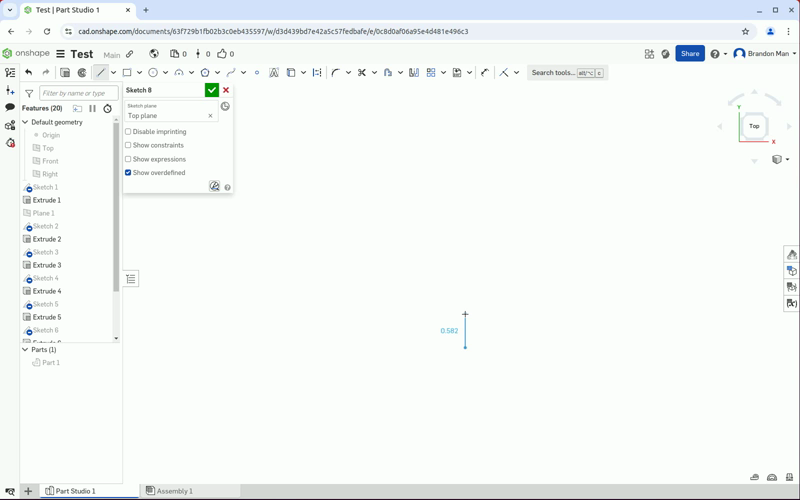
click(465, 313)
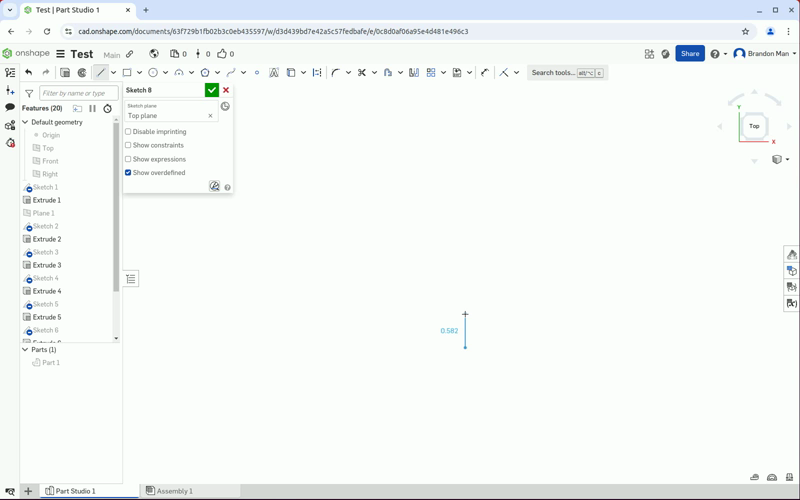
scroll(-6)
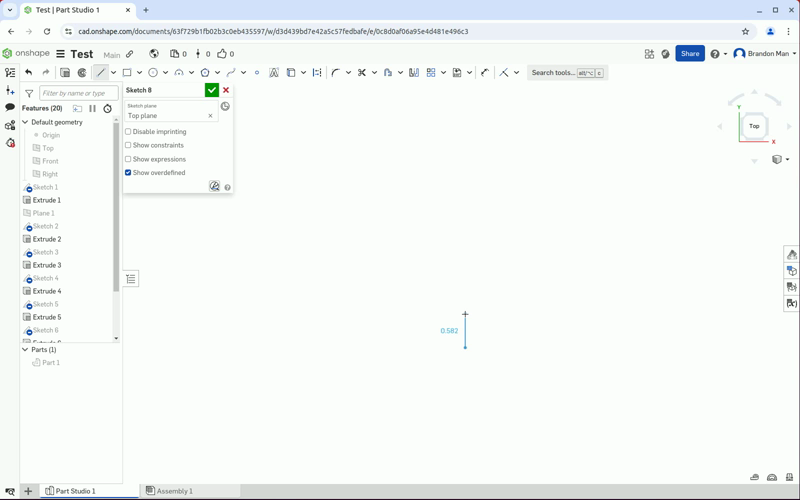
scroll(-6)
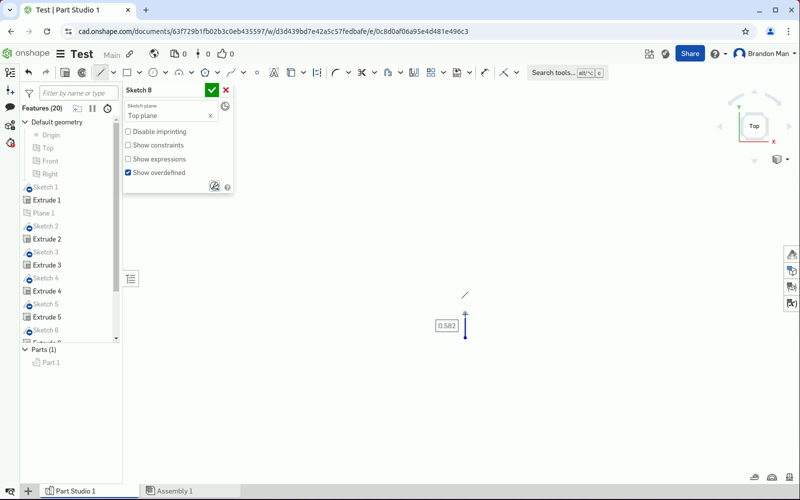
scroll(-6)
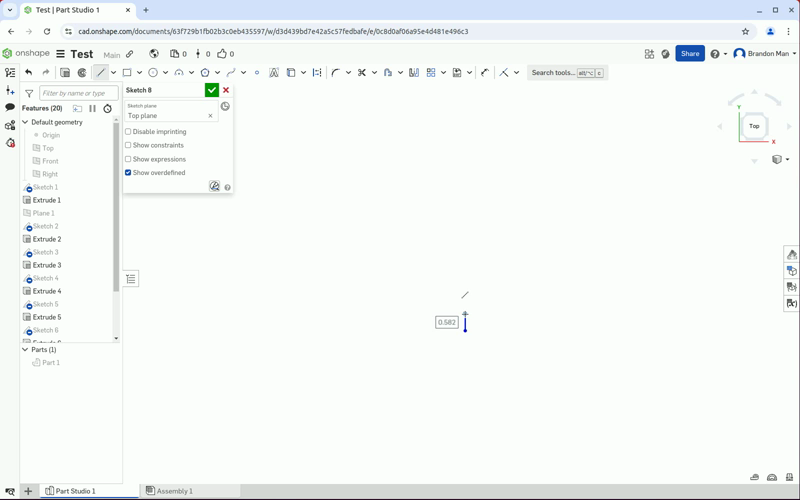
scroll(-6)
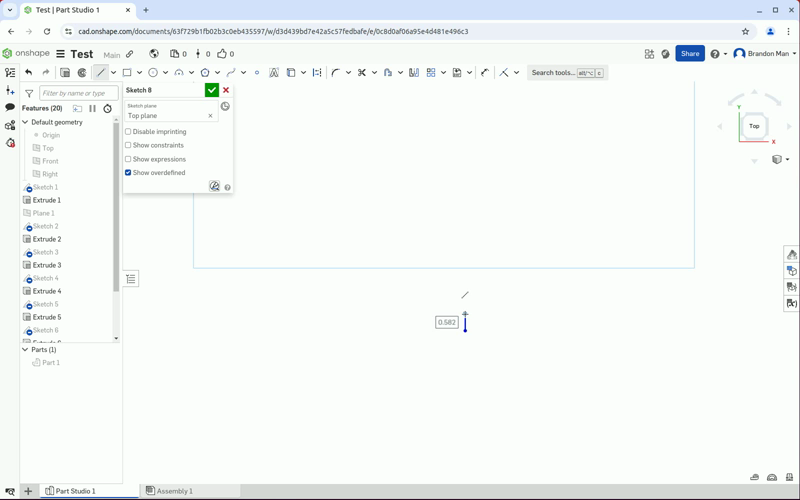
scroll(-6)
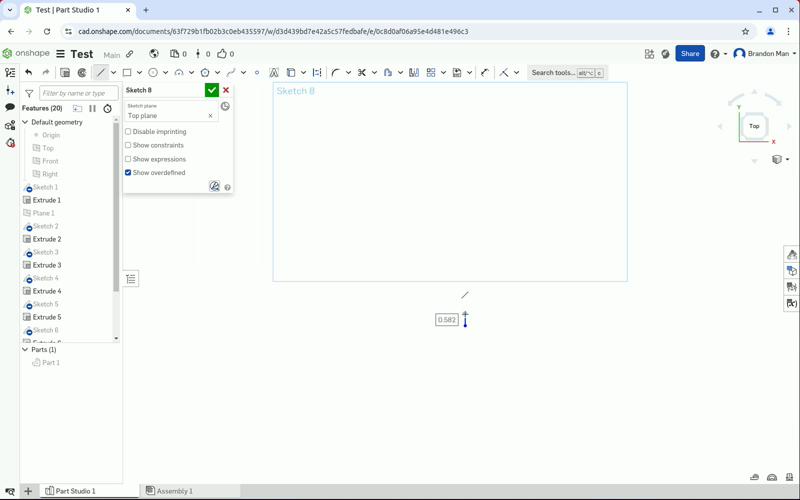
scroll(-6)
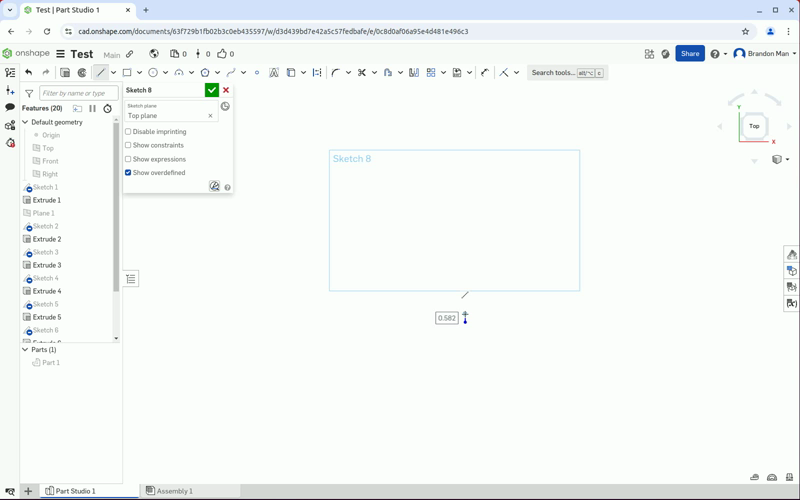
scroll(-6)
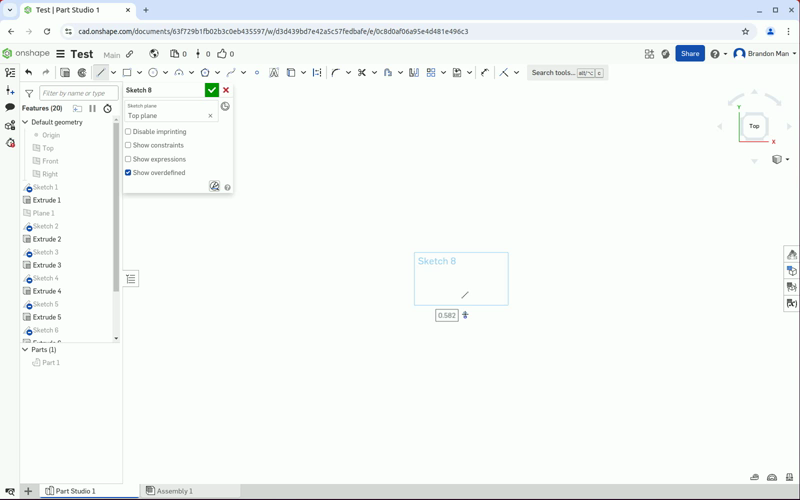
key_up(shift)
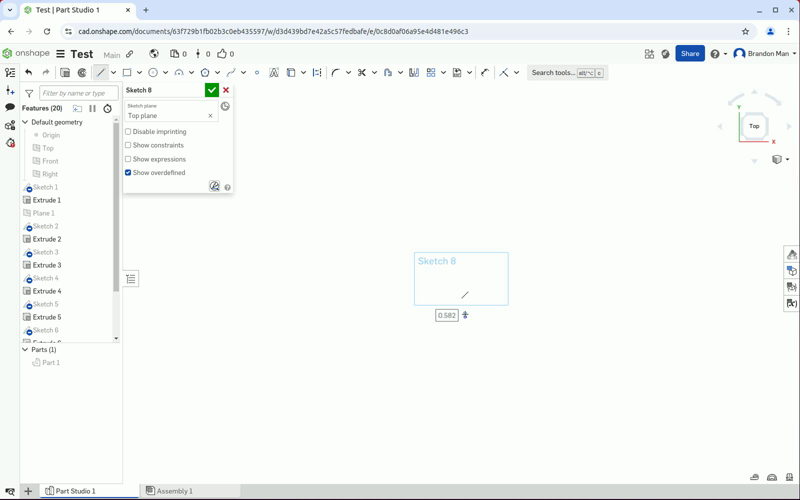
key(esc)
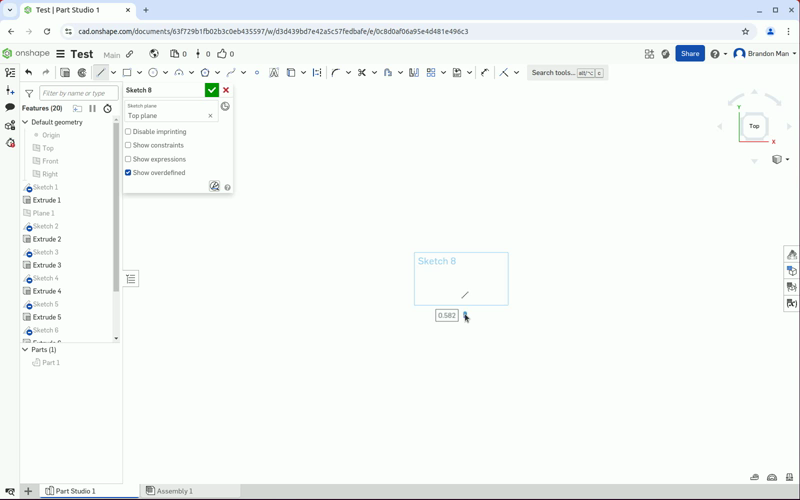
key(a)
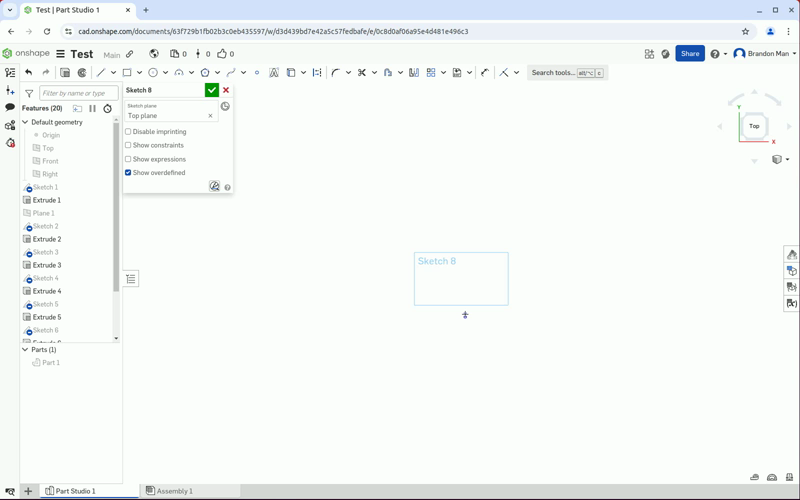
mouse_move(465, 313)
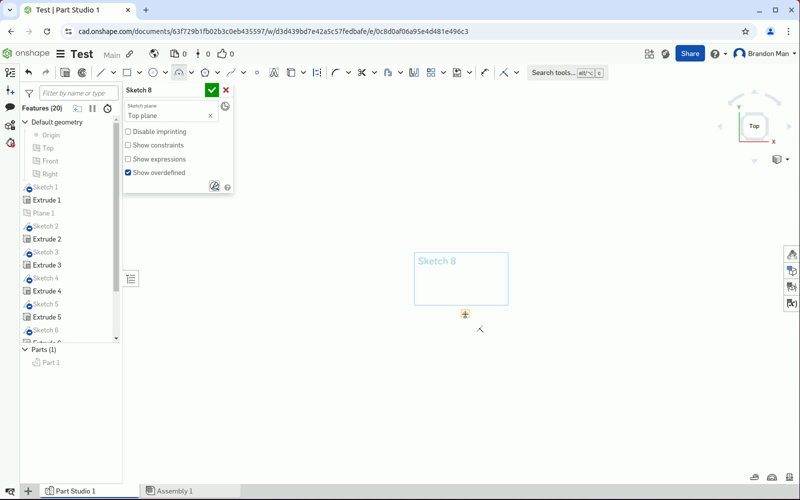
scroll(6)
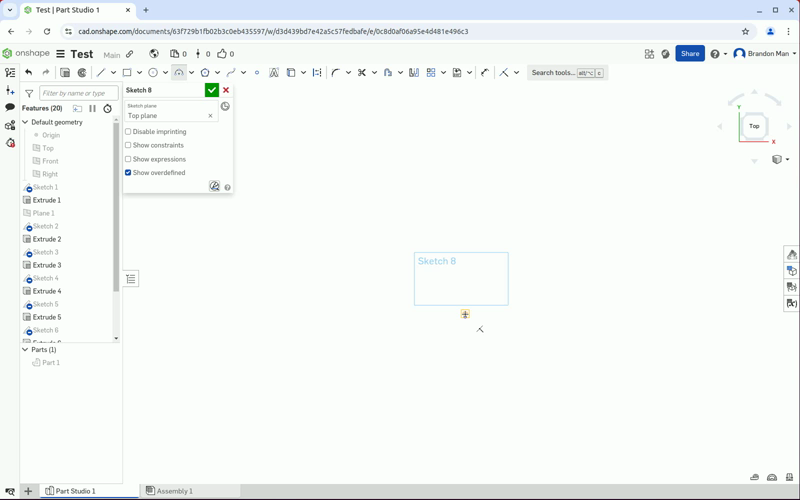
scroll(6)
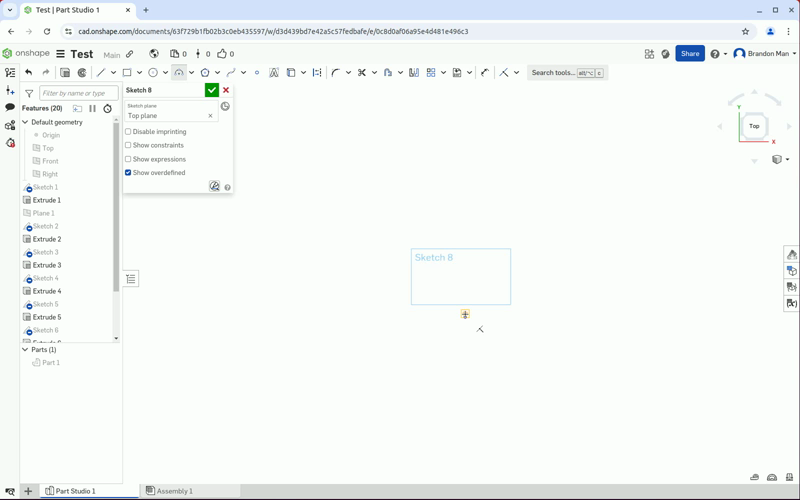
scroll(6)
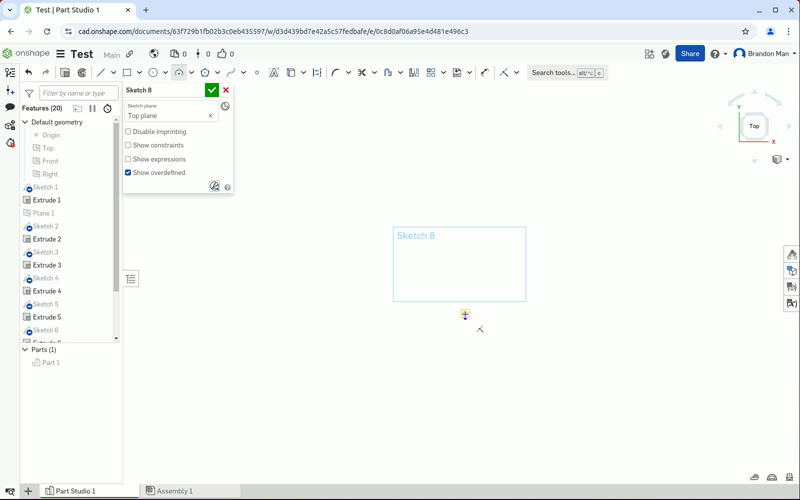
scroll(6)
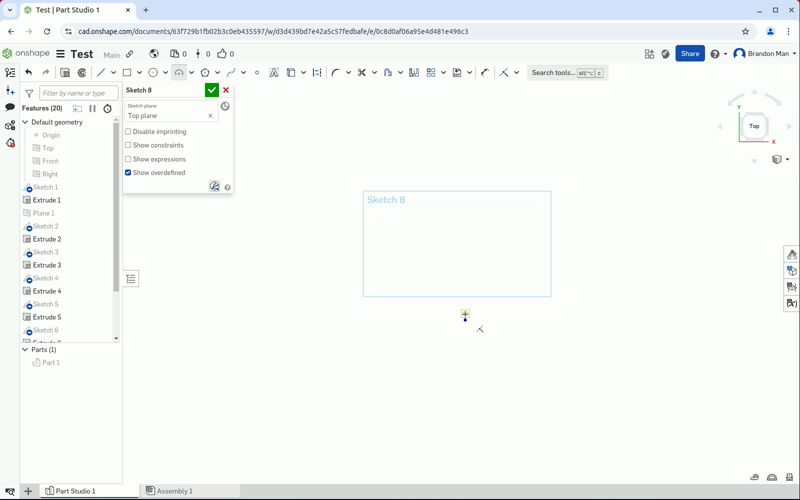
scroll(6)
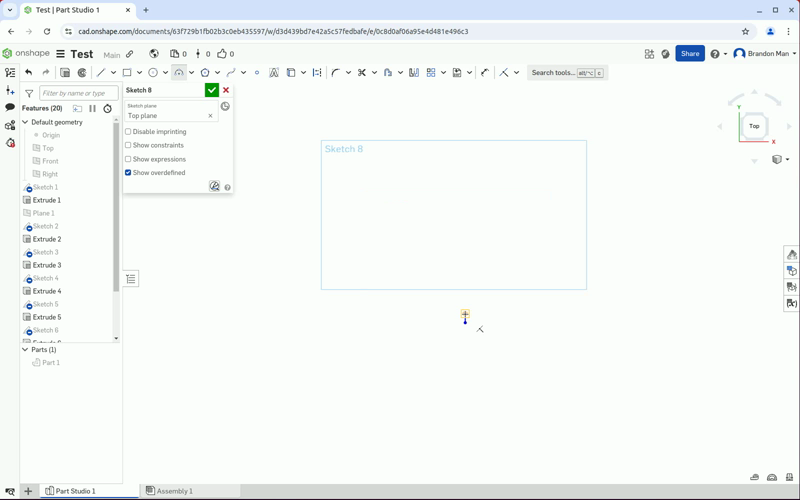
scroll(6)
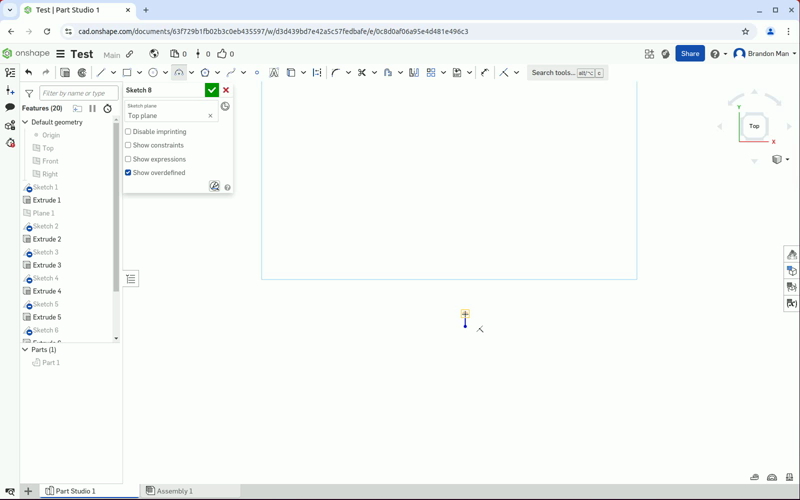
scroll(6)
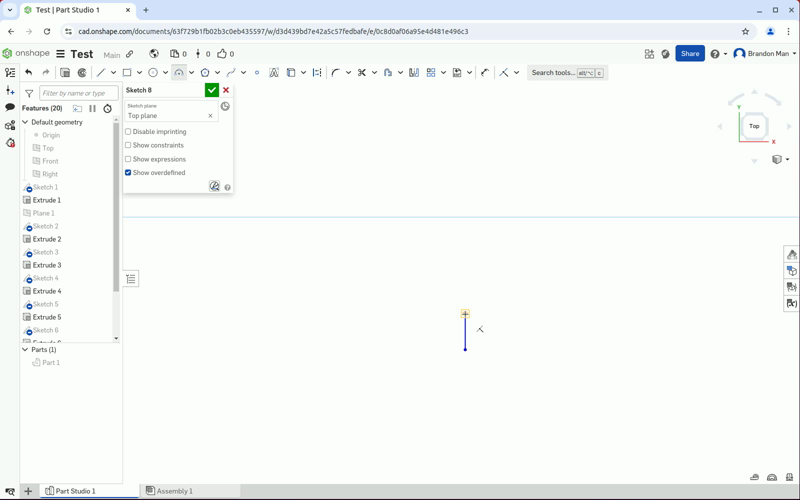
click(465, 313)
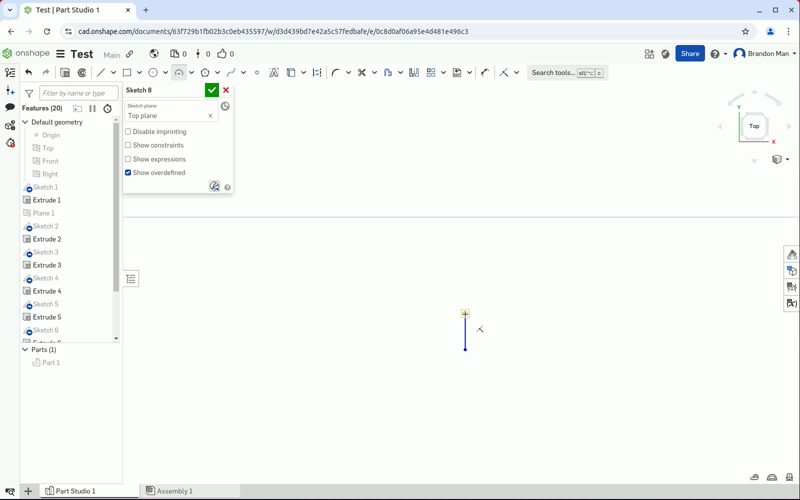
scroll(-6)
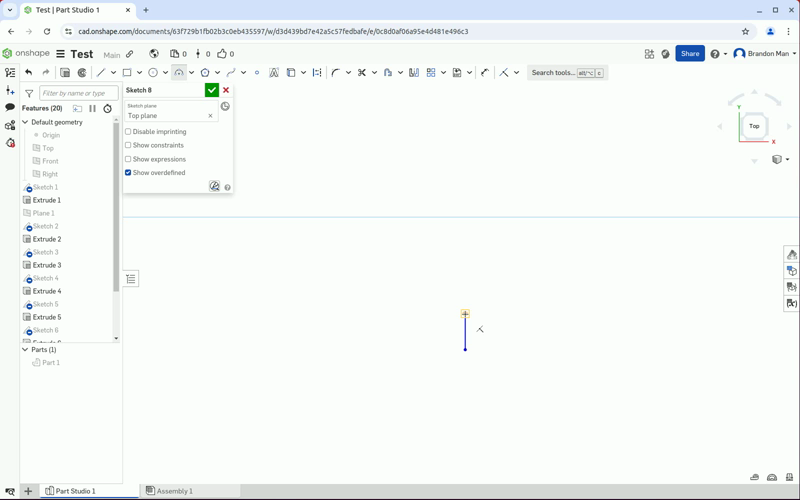
scroll(-6)
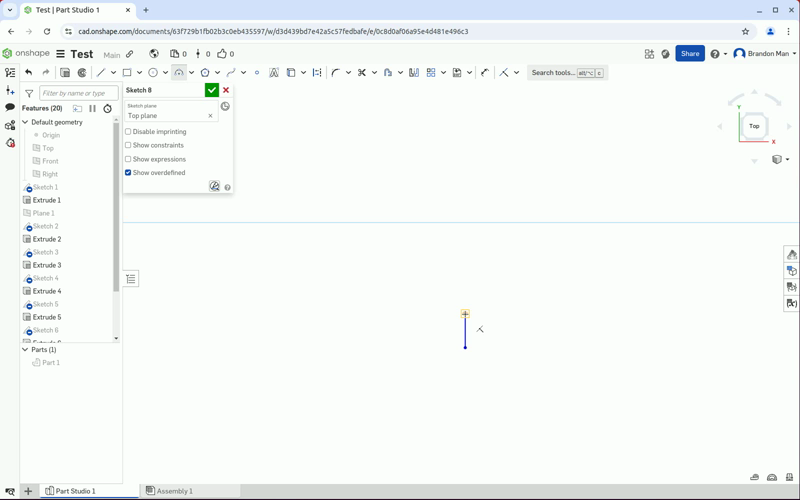
scroll(-6)
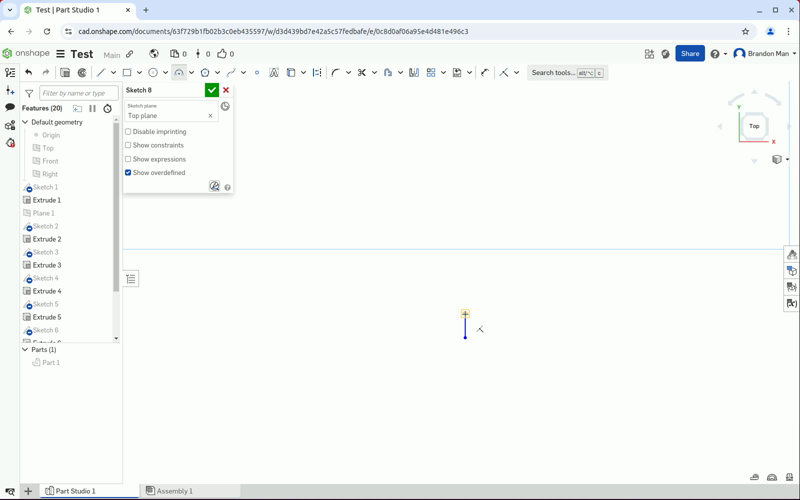
scroll(-6)
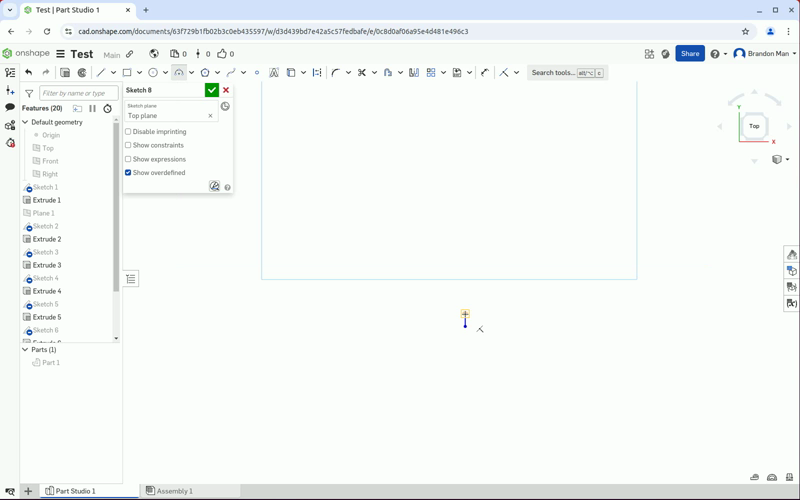
scroll(-6)
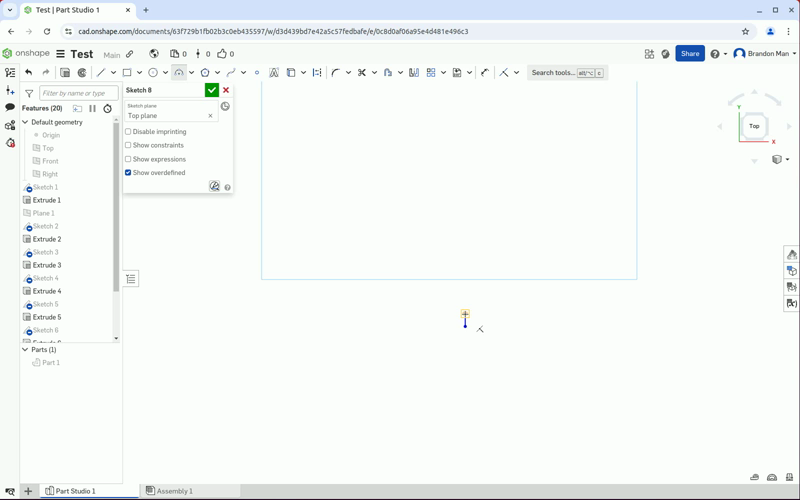
scroll(-6)
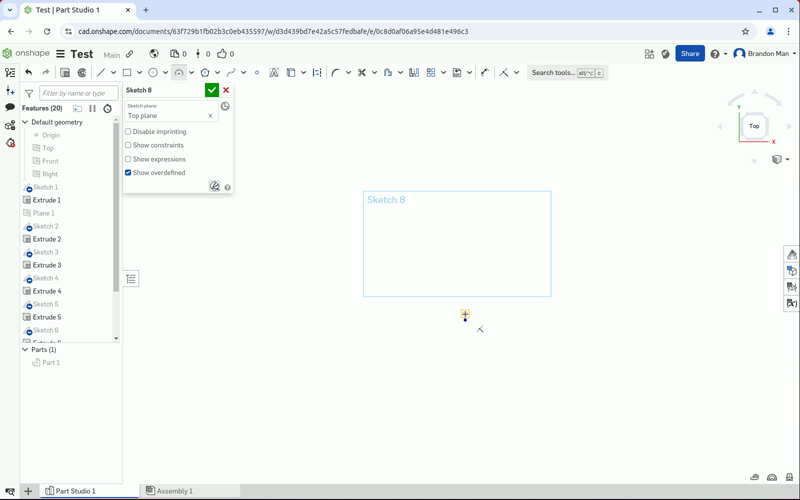
scroll(-6)
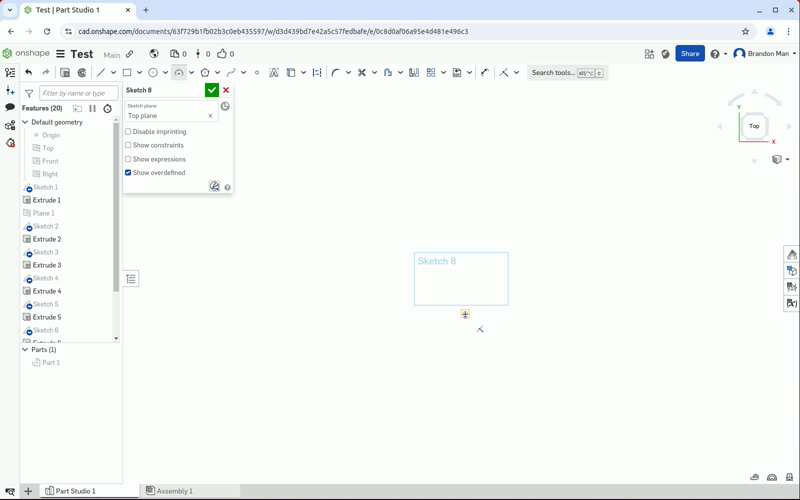
mouse_move(465, 316)
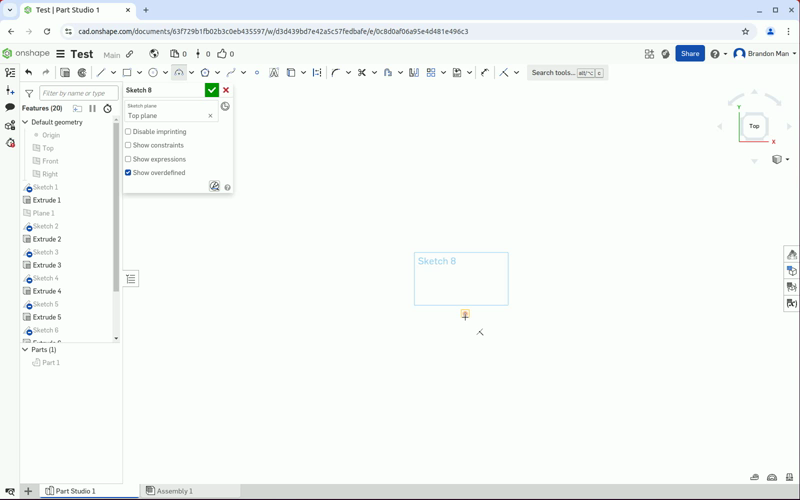
scroll(6)
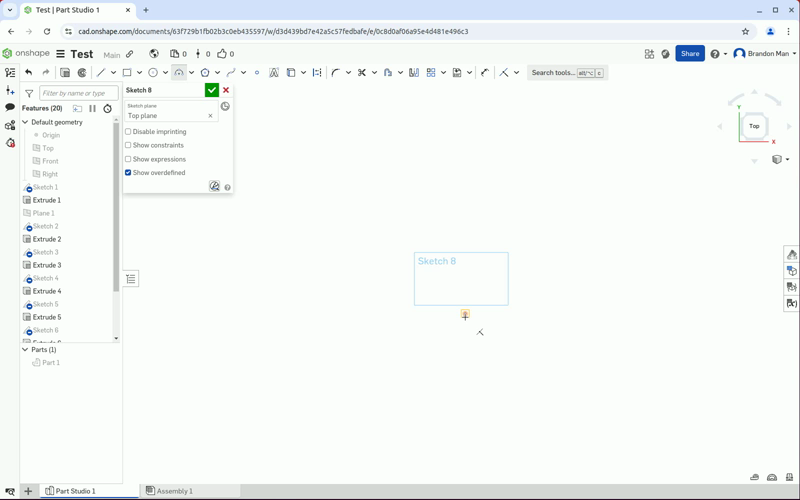
scroll(6)
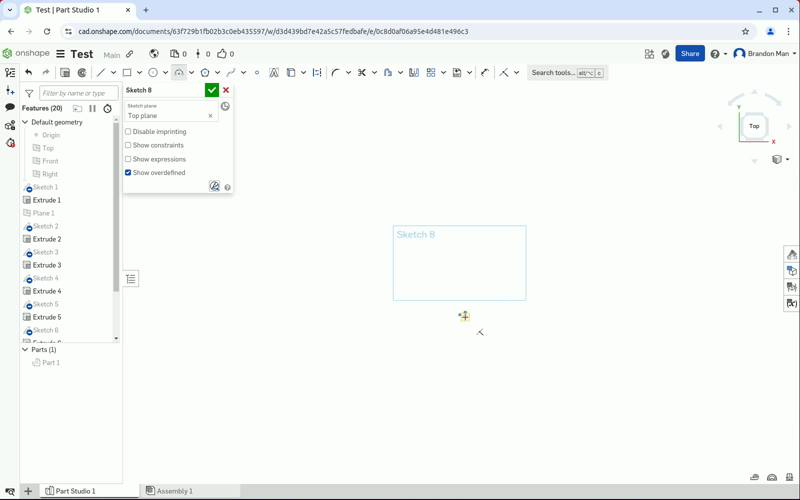
scroll(6)
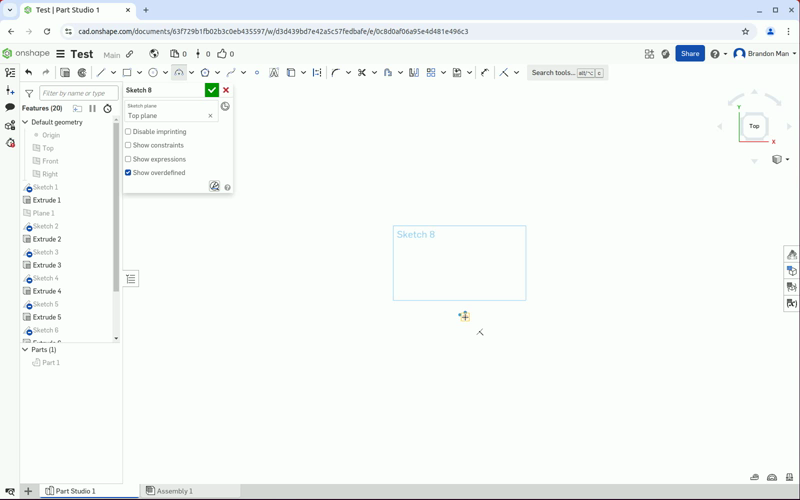
scroll(6)
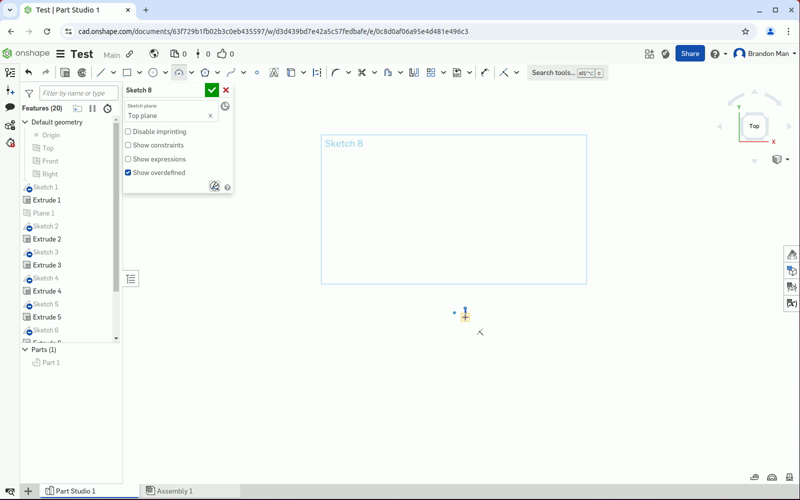
scroll(6)
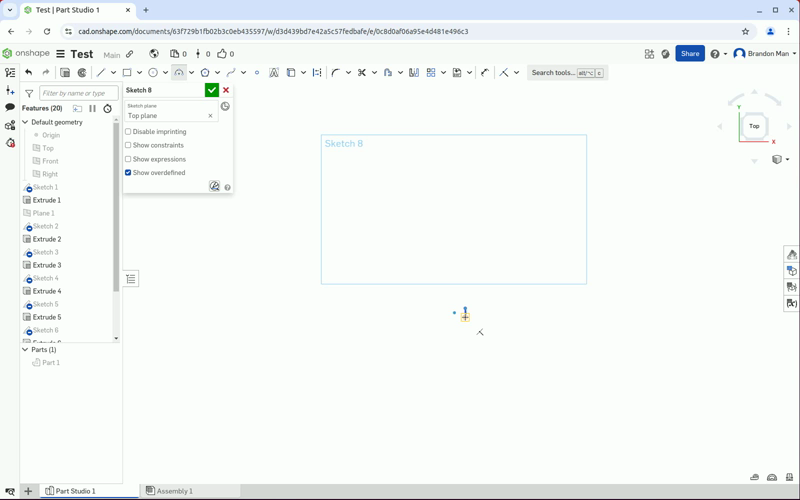
scroll(6)
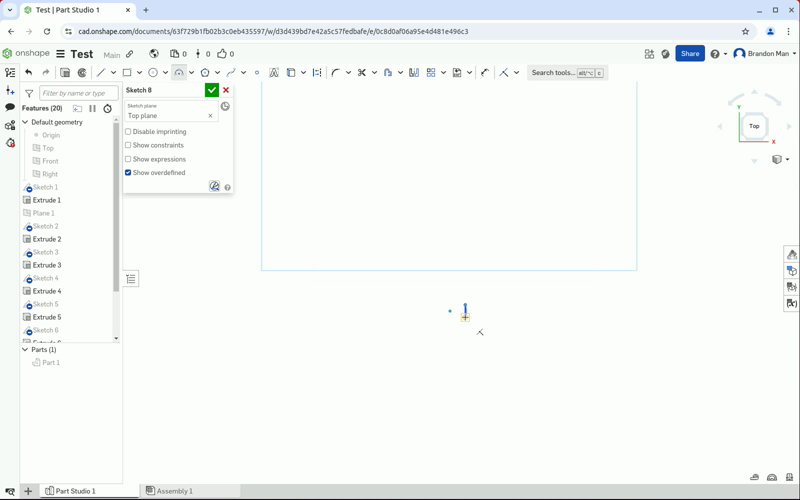
scroll(6)
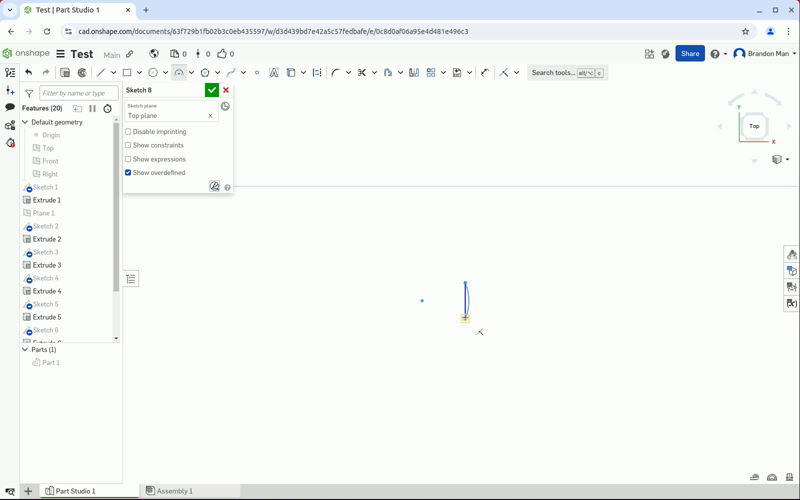
click(465, 316)
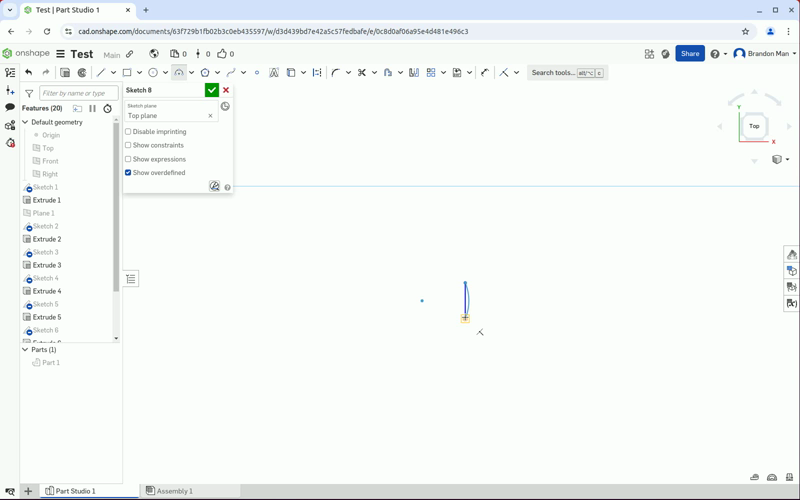
scroll(-6)
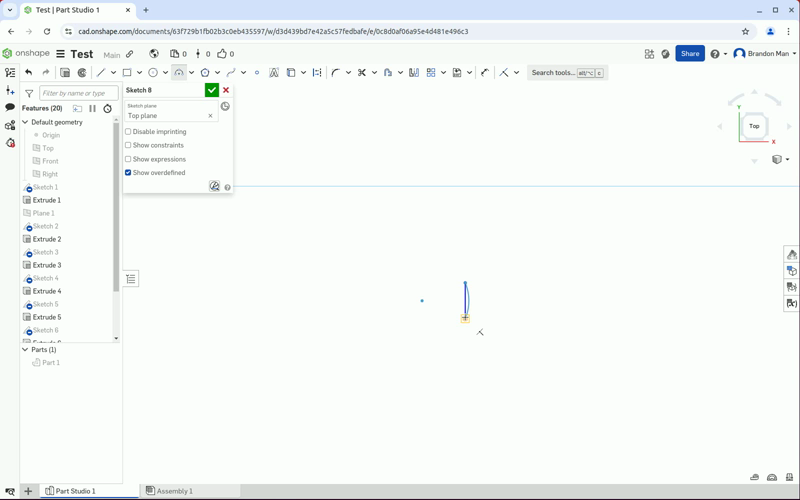
scroll(-6)
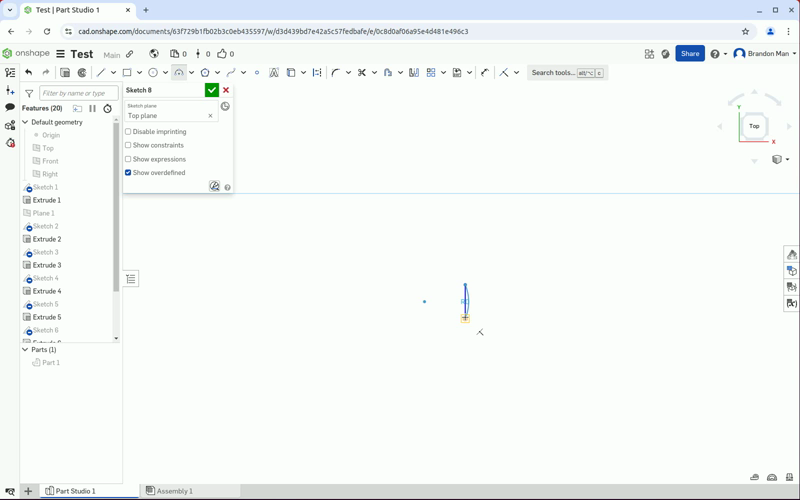
scroll(-6)
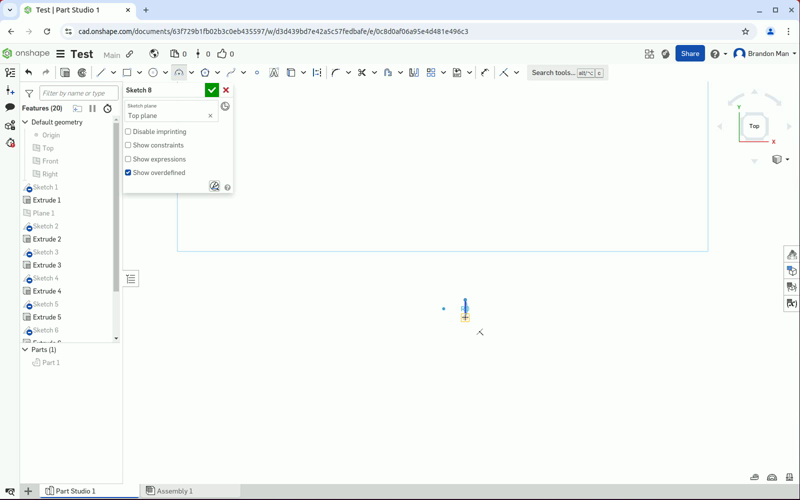
scroll(-6)
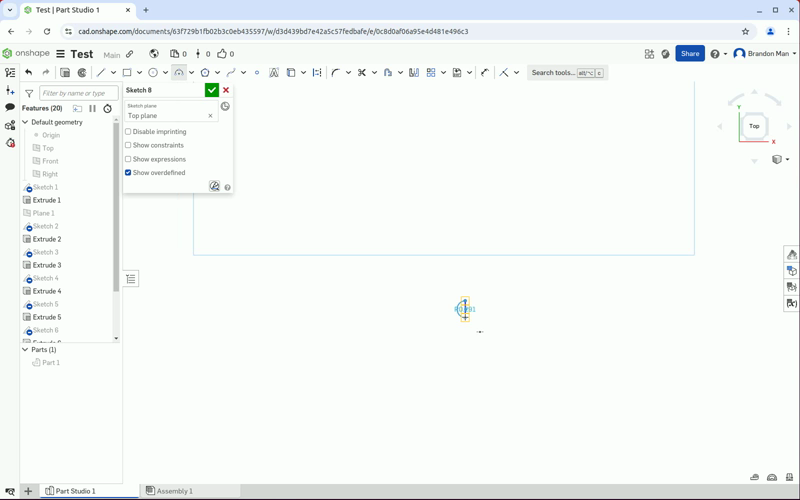
scroll(-6)
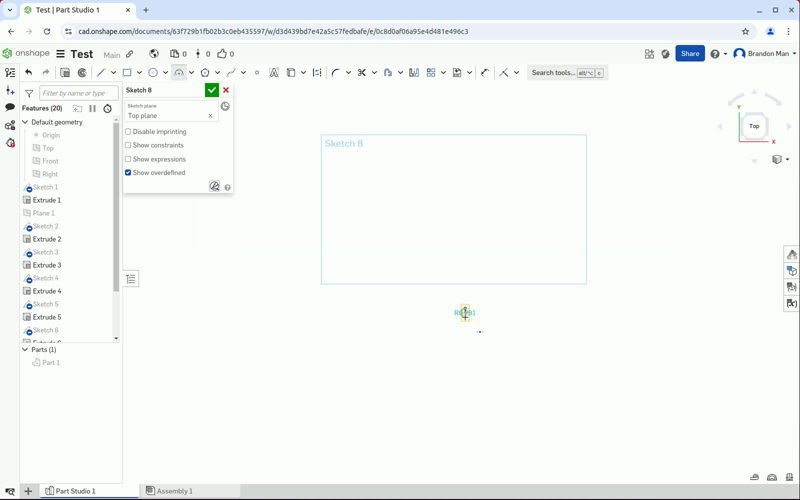
scroll(-6)
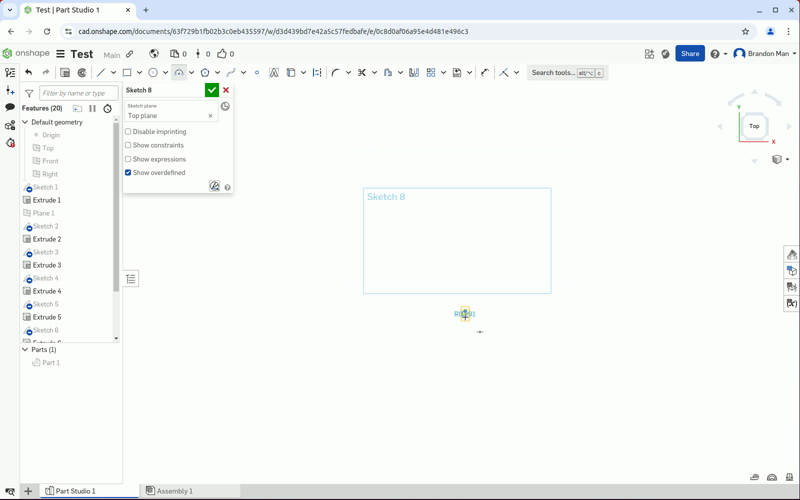
scroll(-6)
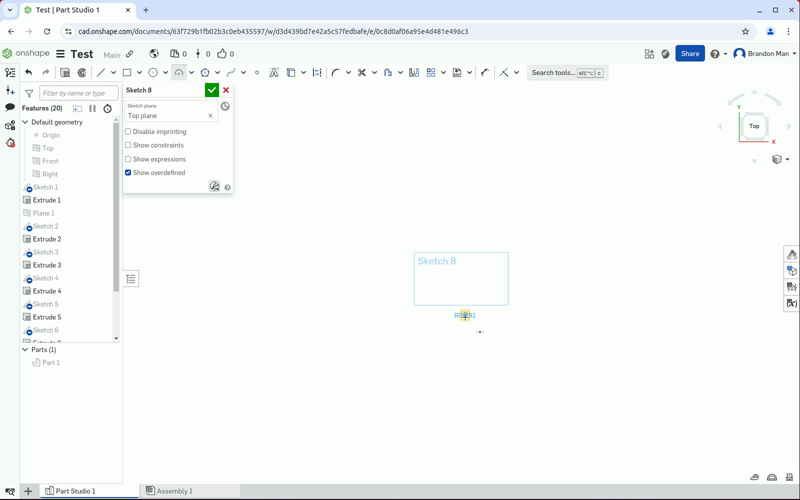
key_down(shift)
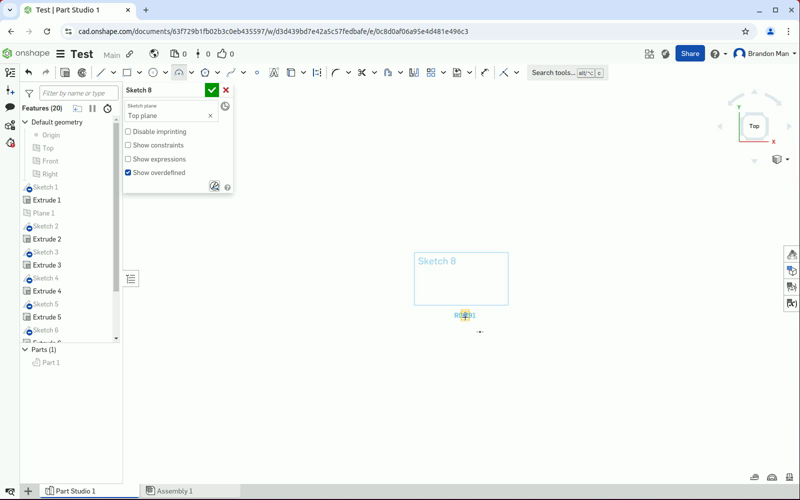
mouse_move(464, 315)
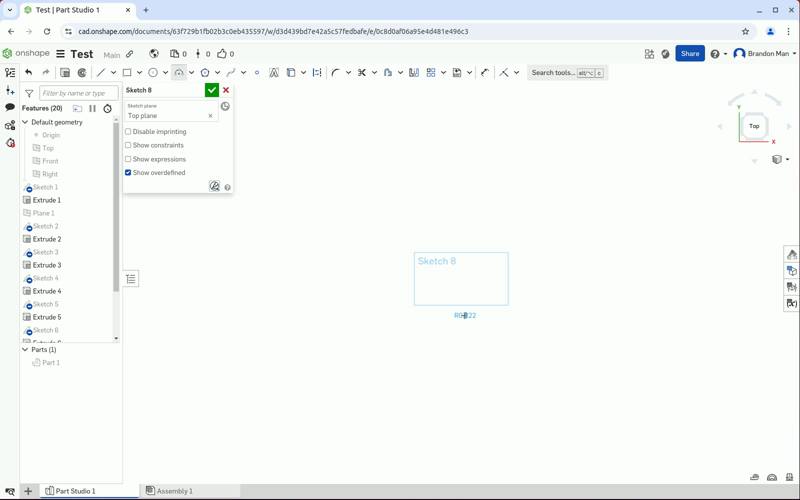
scroll(6)
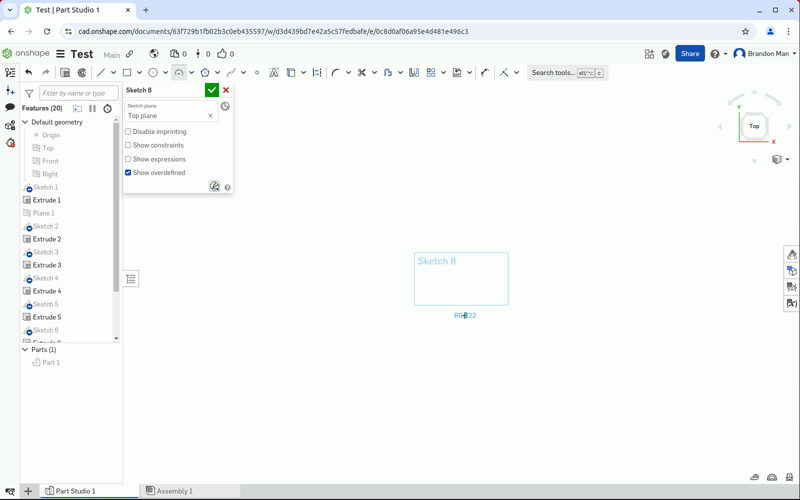
scroll(6)
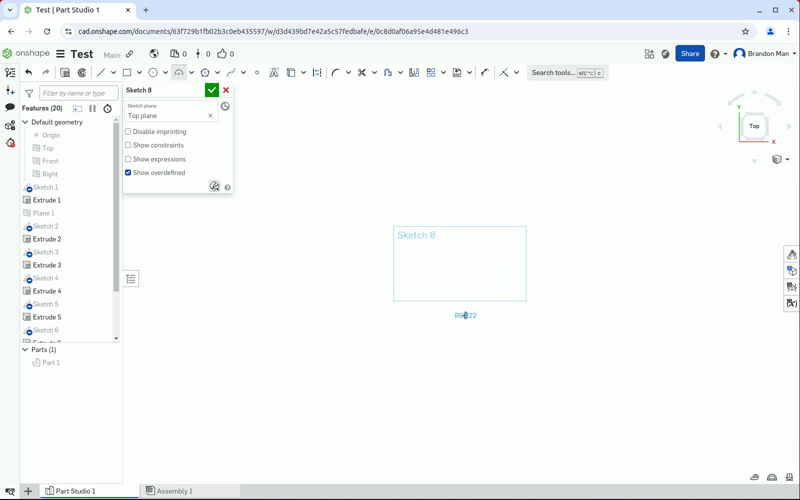
scroll(6)
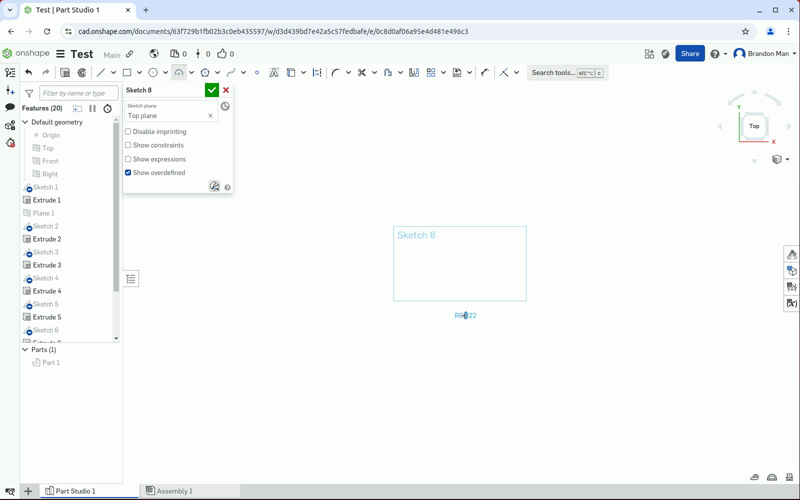
scroll(6)
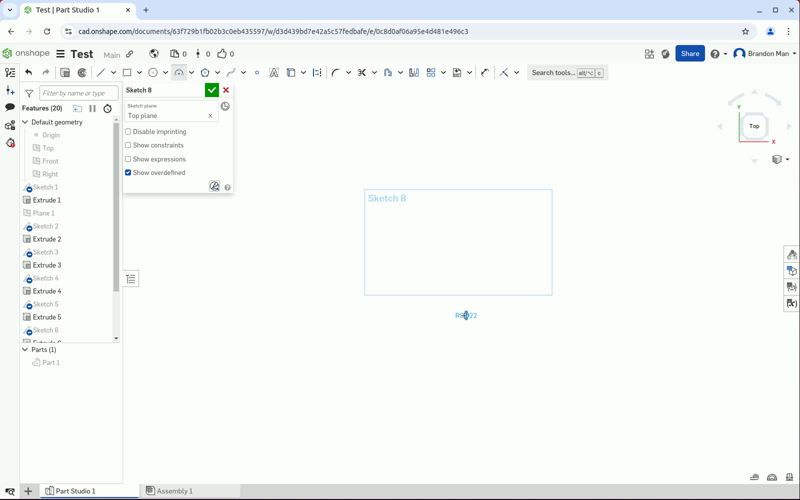
scroll(6)
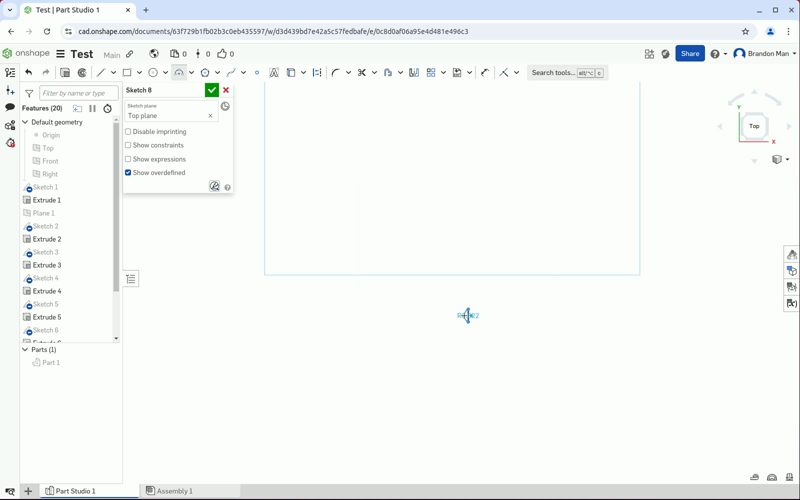
scroll(6)
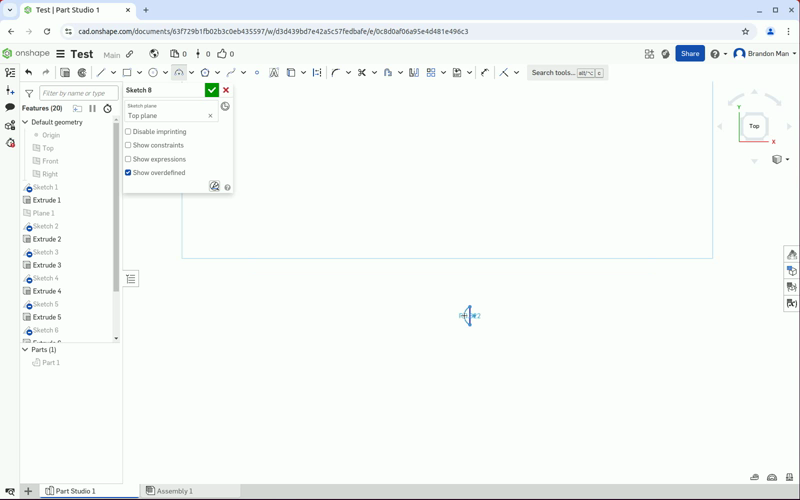
scroll(6)
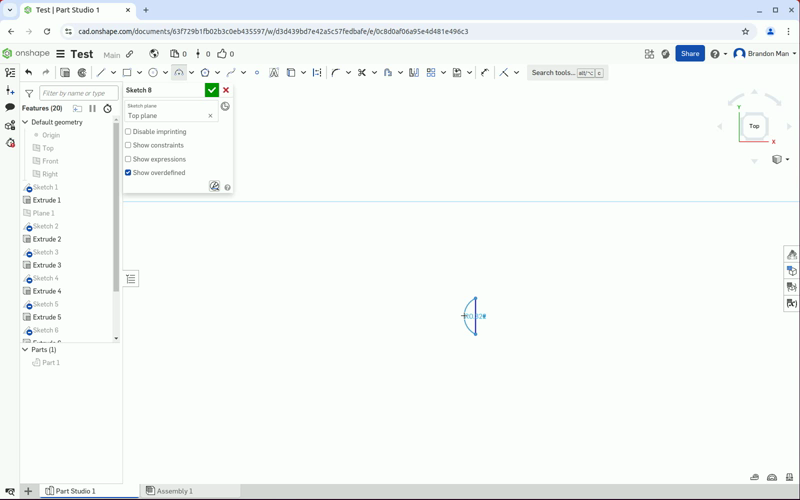
click(464, 315)
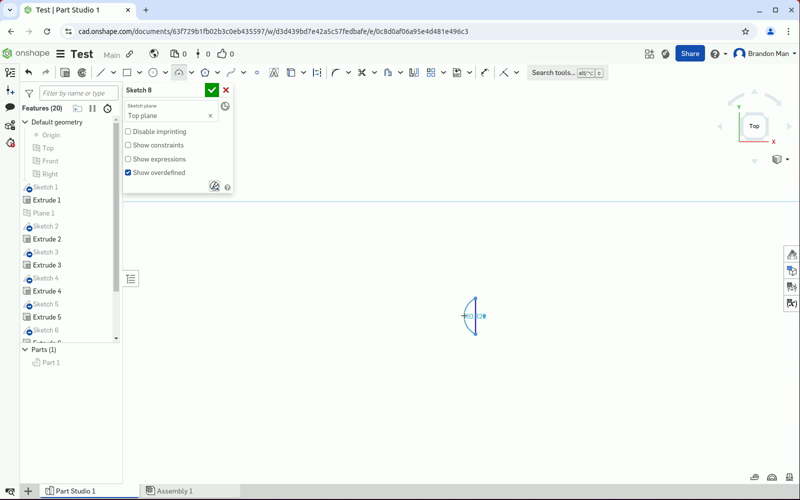
scroll(-6)
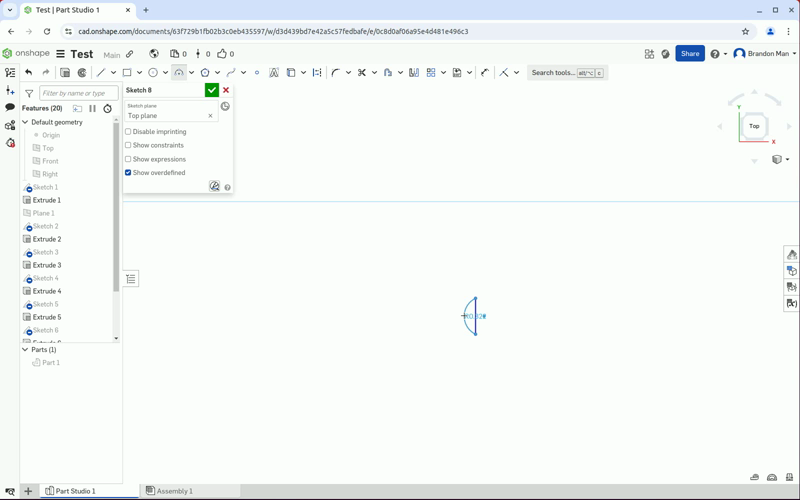
scroll(-6)
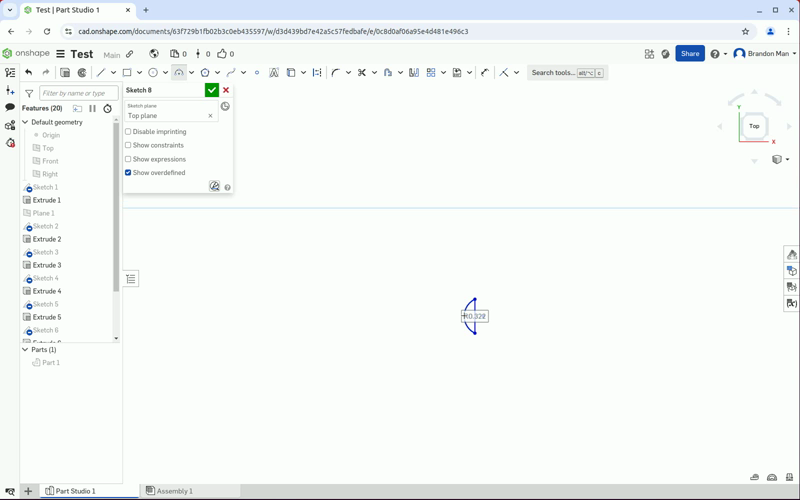
scroll(-6)
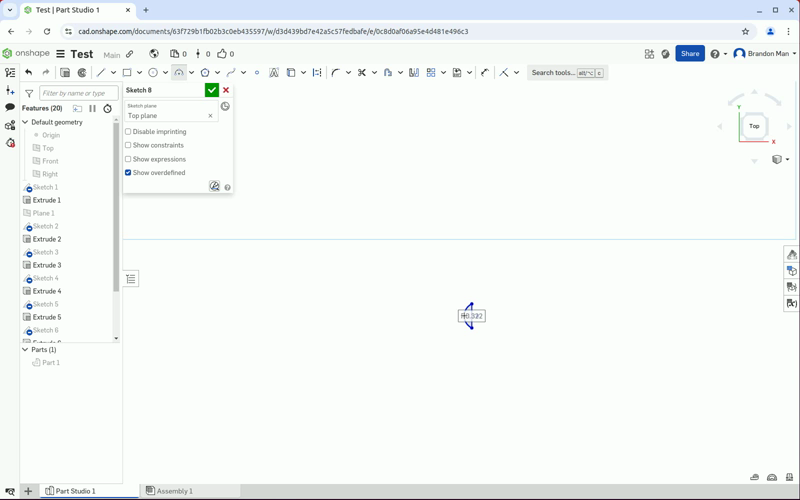
scroll(-6)
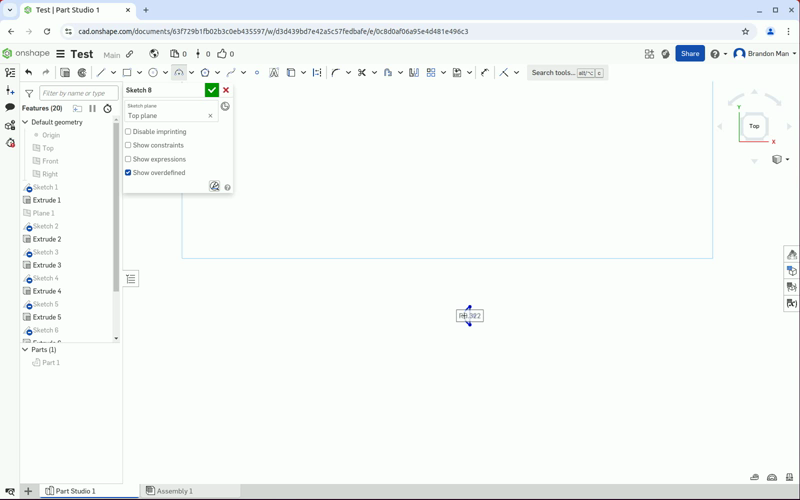
scroll(-6)
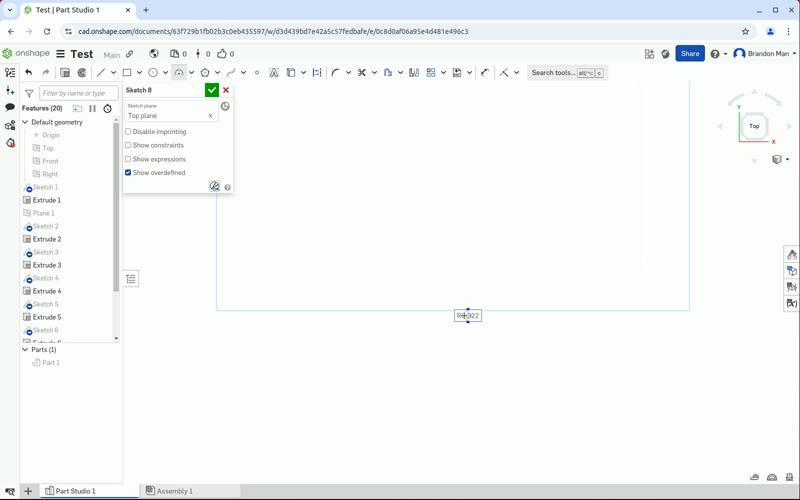
scroll(-6)
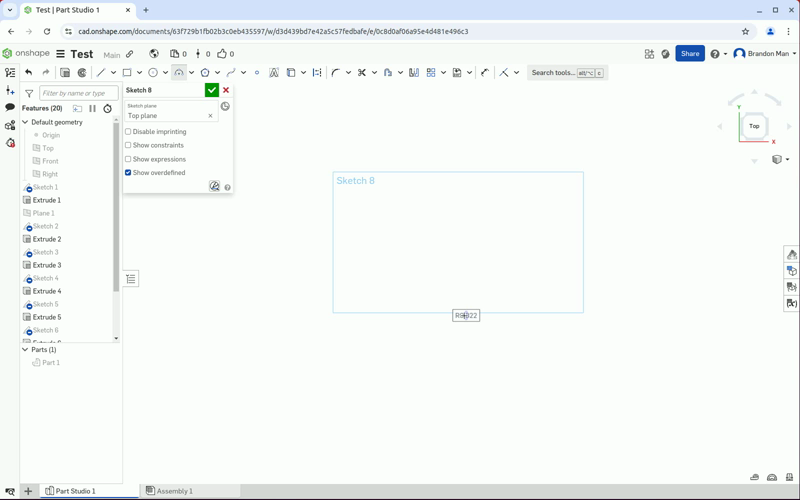
scroll(-6)
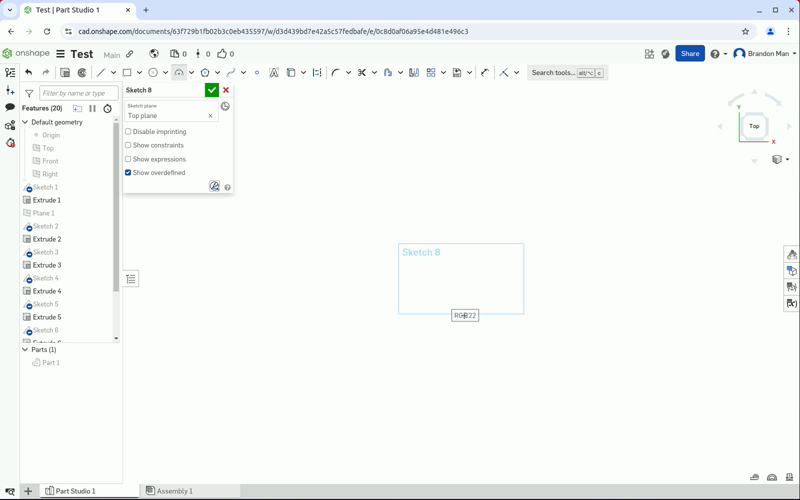
key_up(shift)
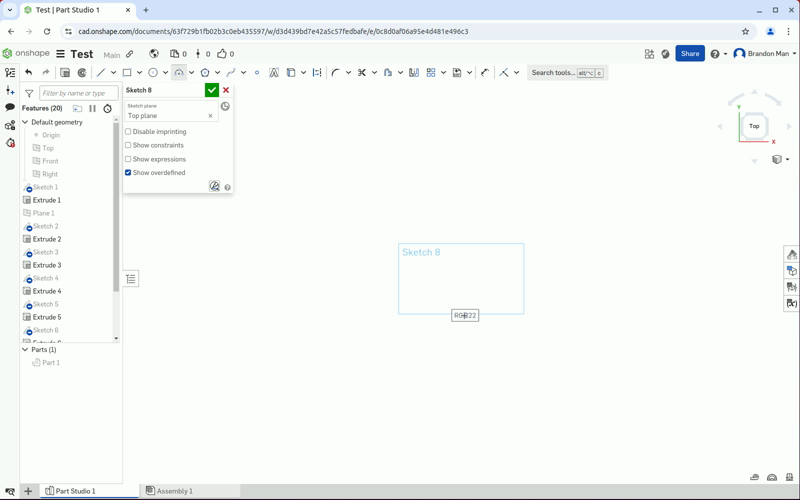
key(esc)
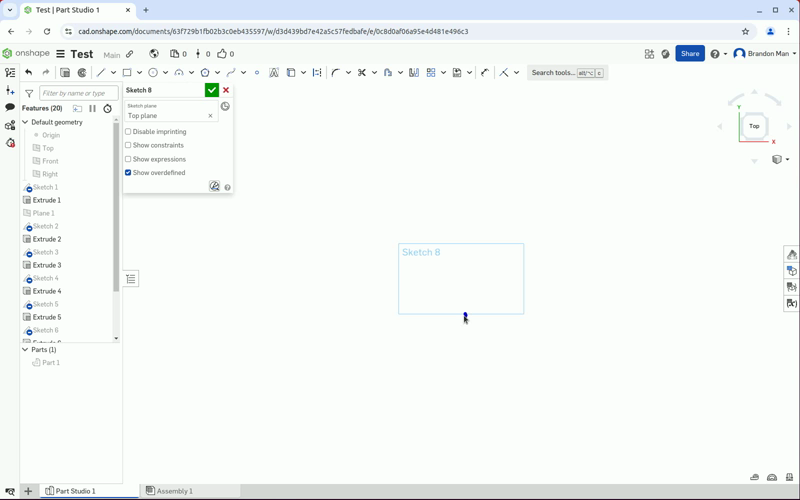
mouse_move(464, 314)
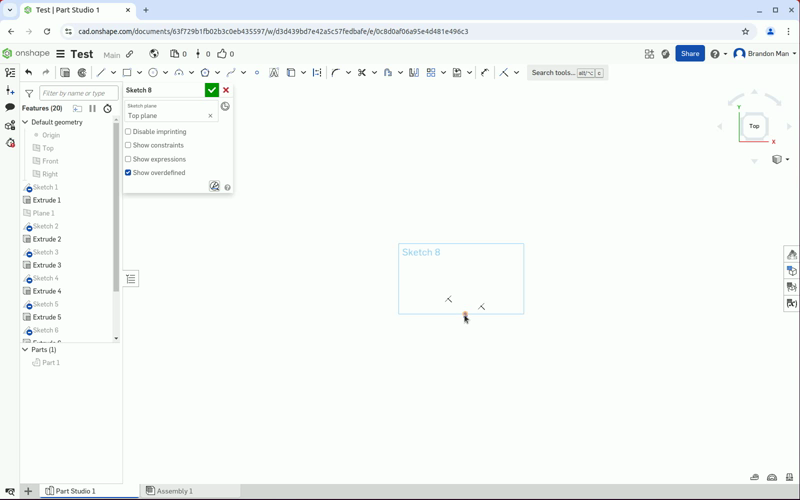
scroll(6)
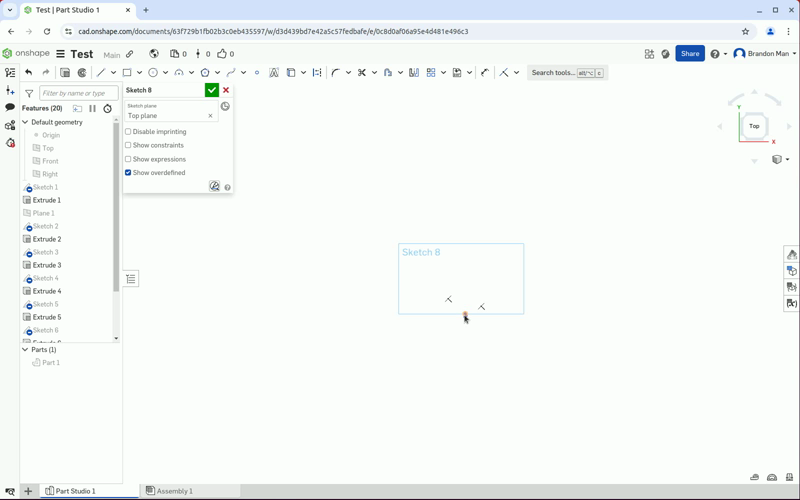
scroll(6)
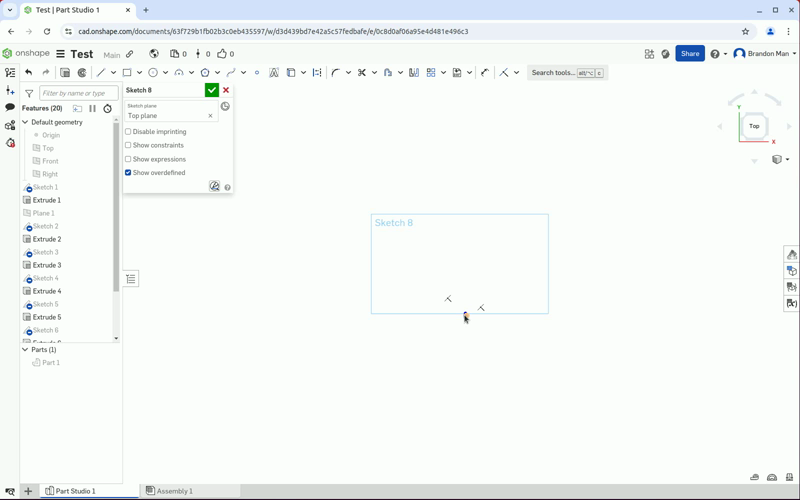
scroll(6)
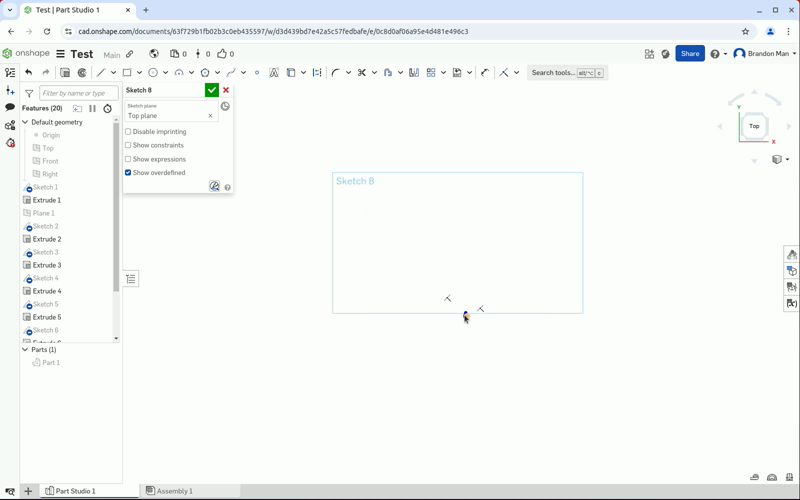
scroll(6)
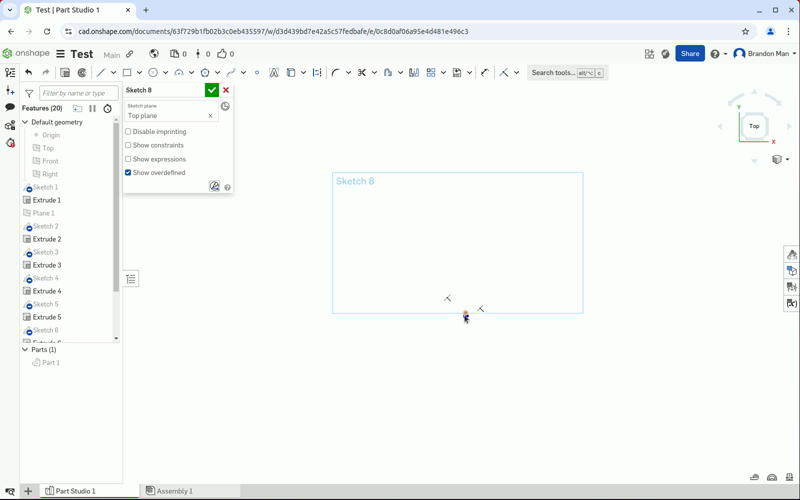
scroll(6)
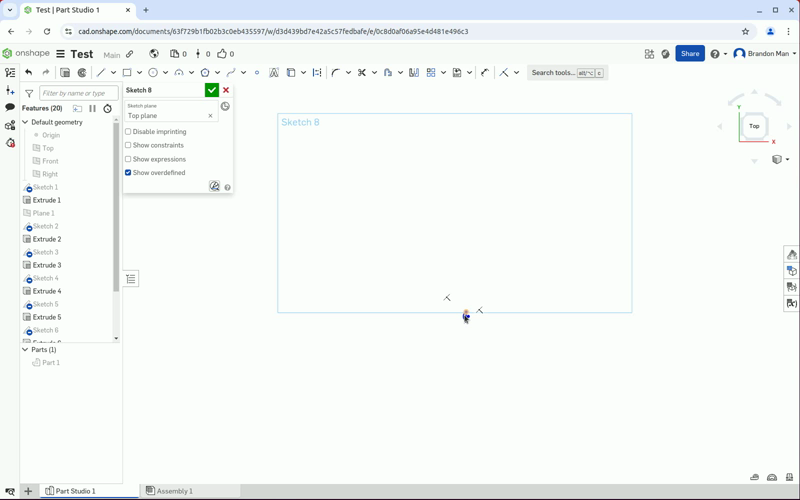
scroll(6)
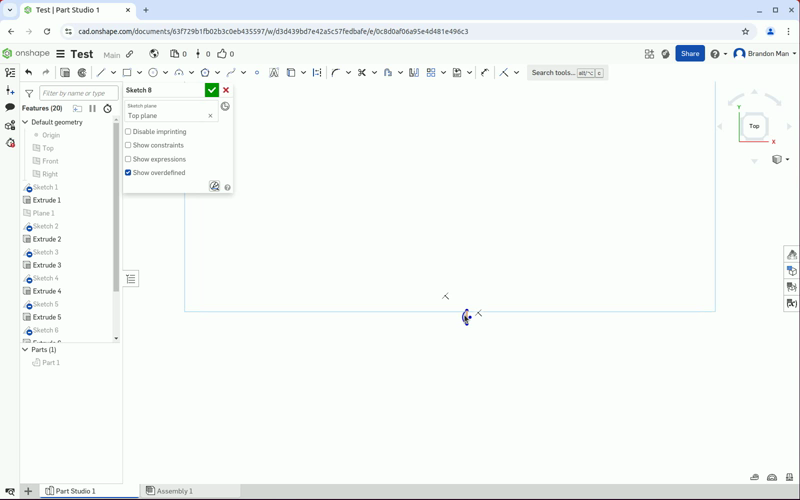
scroll(6)
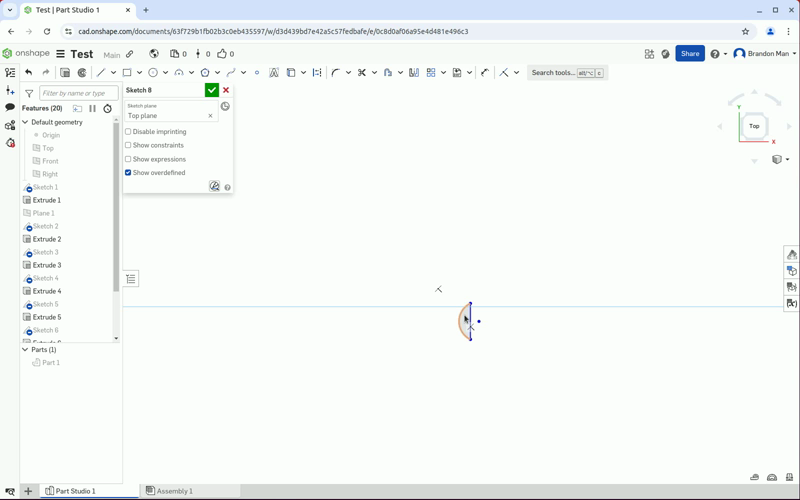
click(464, 314)
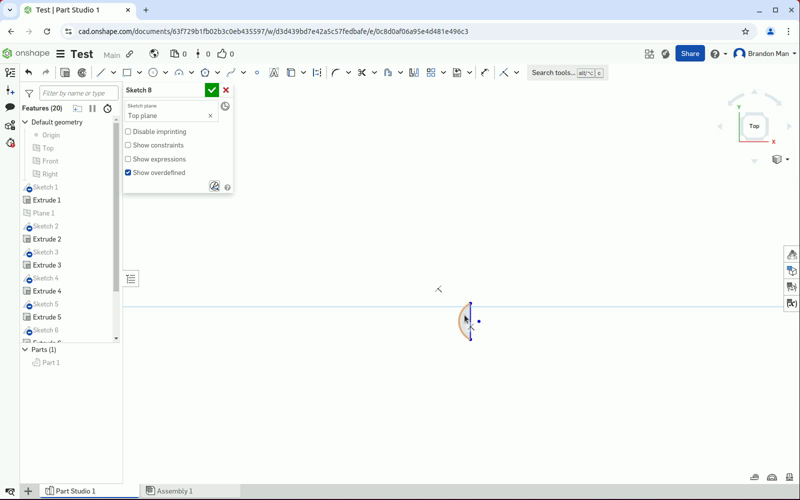
scroll(-6)
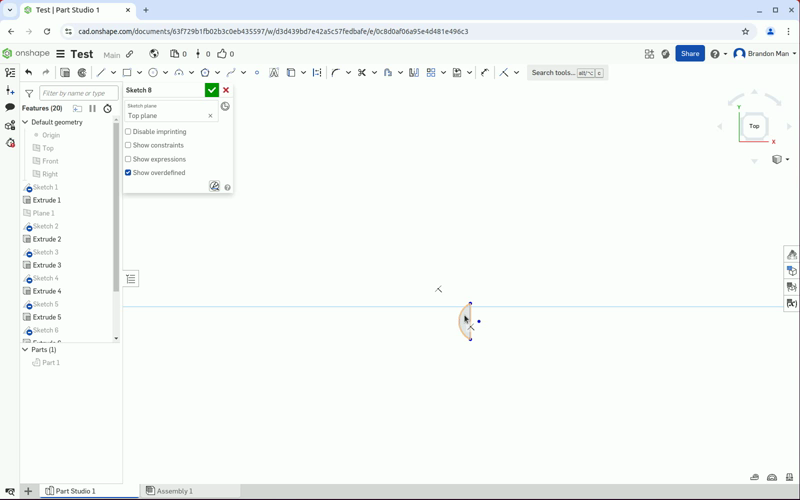
scroll(-6)
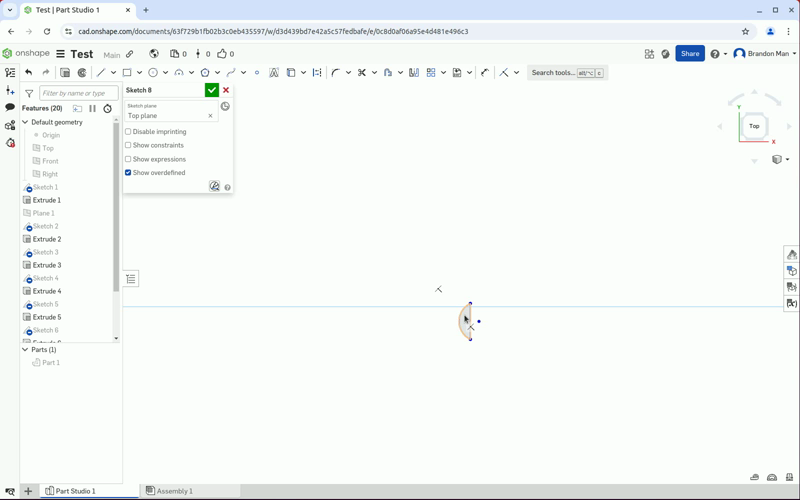
scroll(-6)
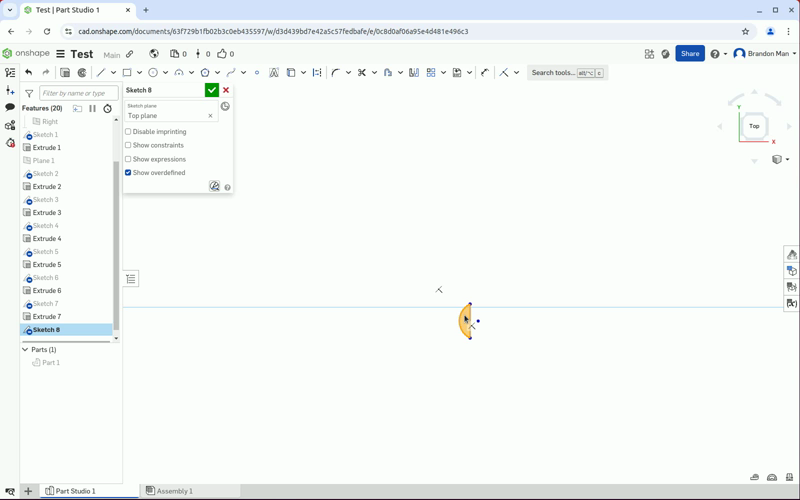
scroll(-6)
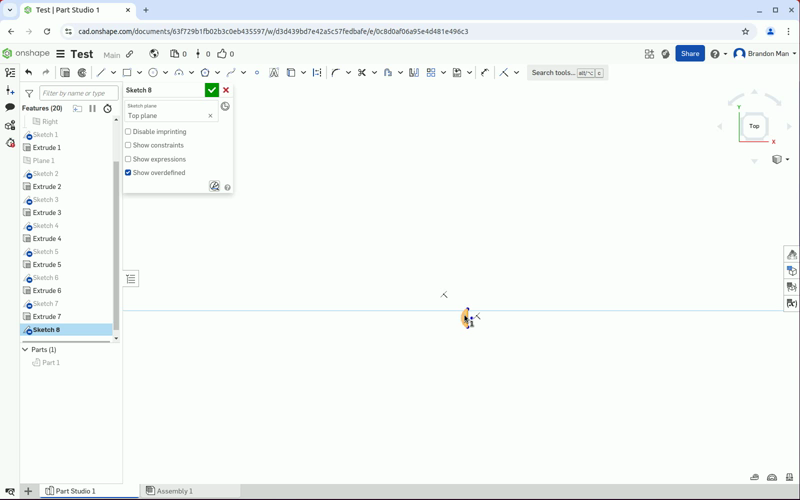
scroll(-6)
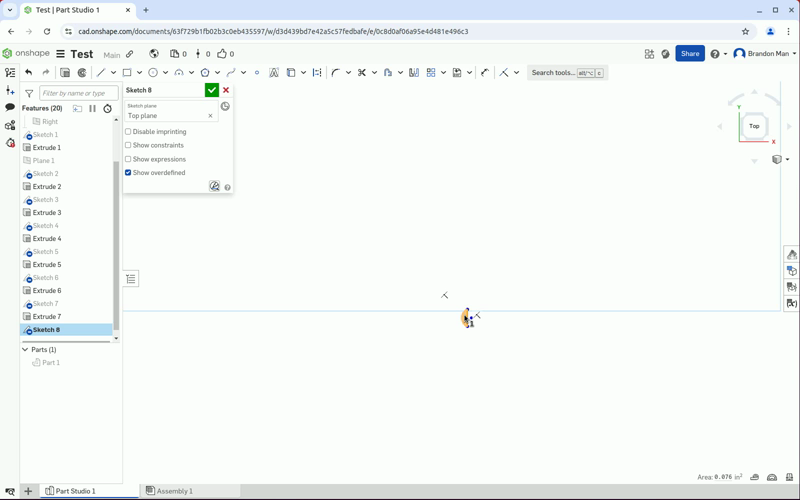
scroll(-6)
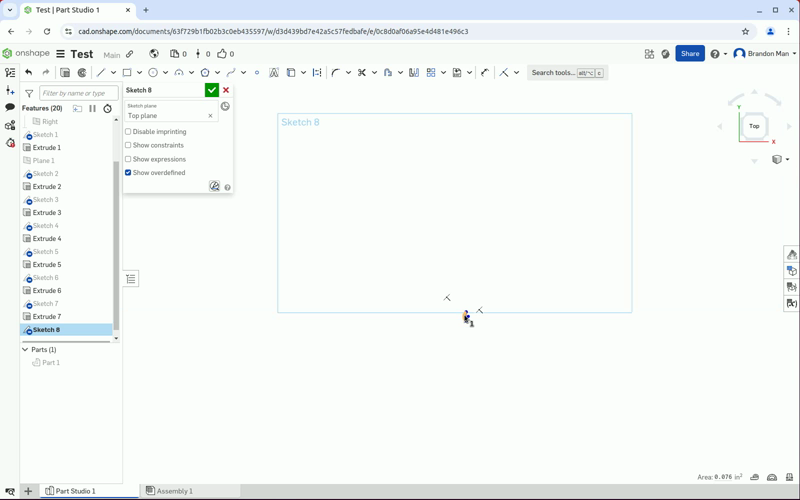
scroll(-6)
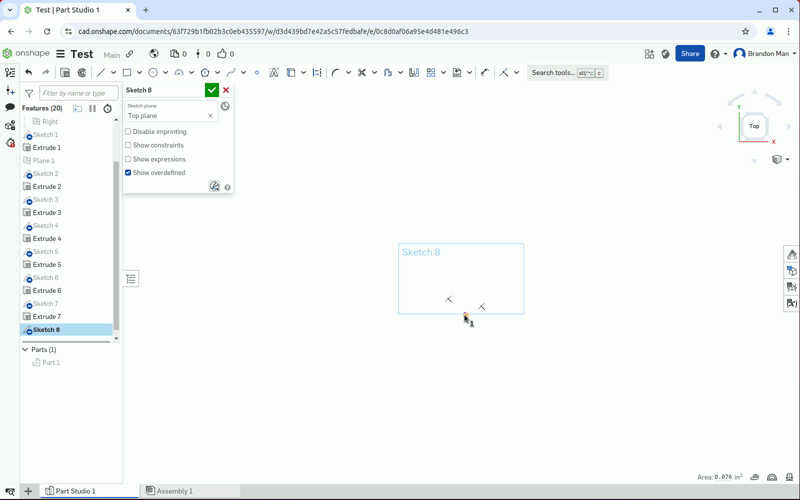
mouse_move(73, 352)
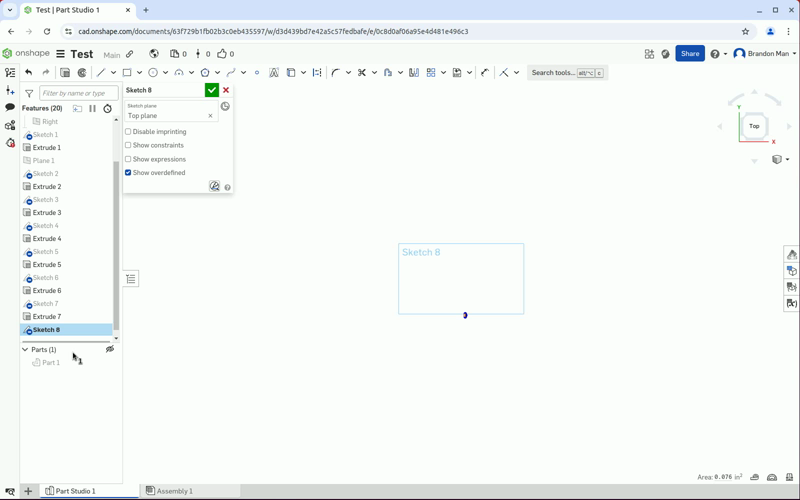
key(shift+y)
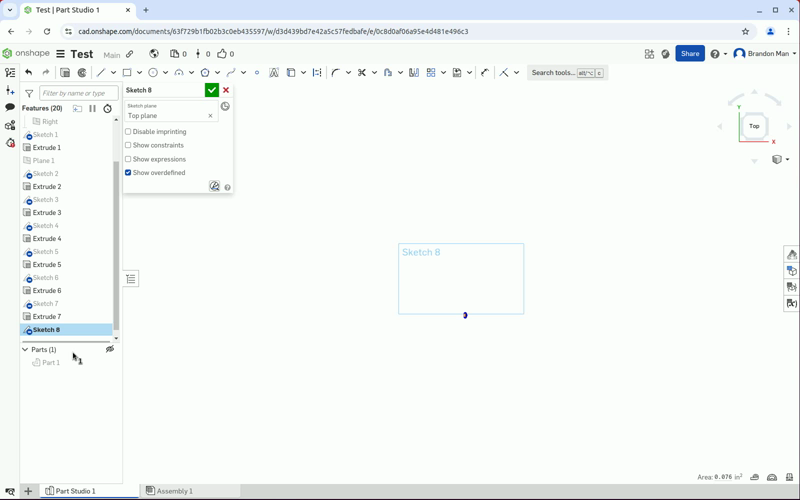
key(shift+e)
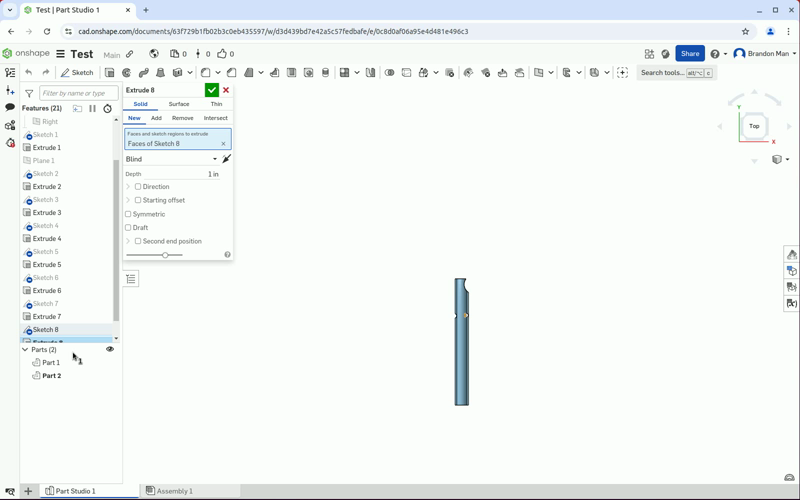
mouse_move(143, 106)
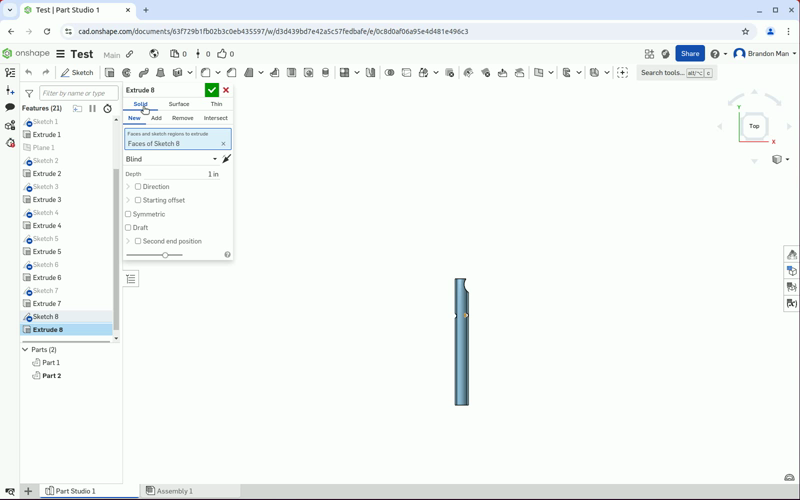
click(143, 106)
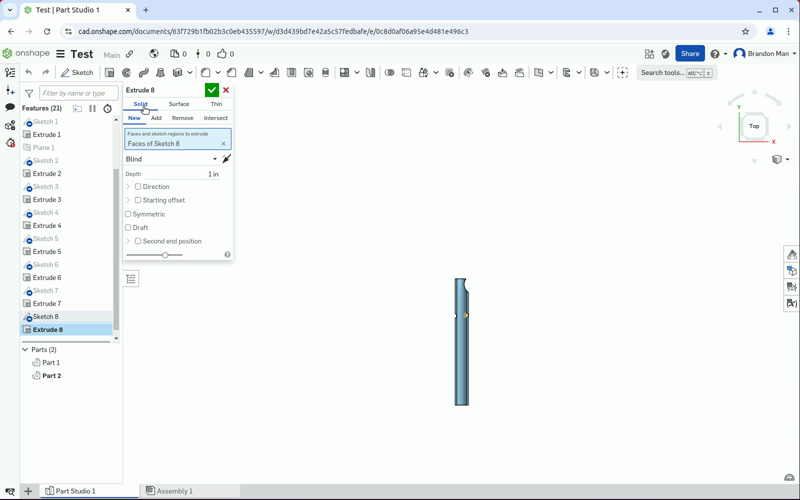
mouse_move(186, 120)
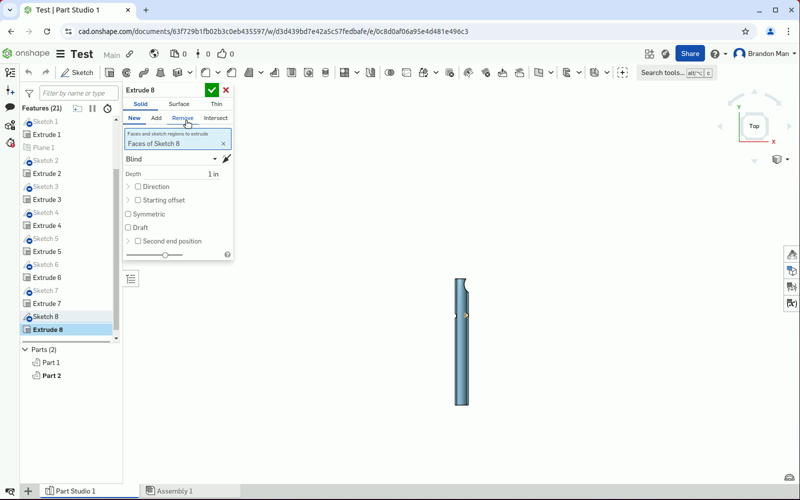
click(186, 120)
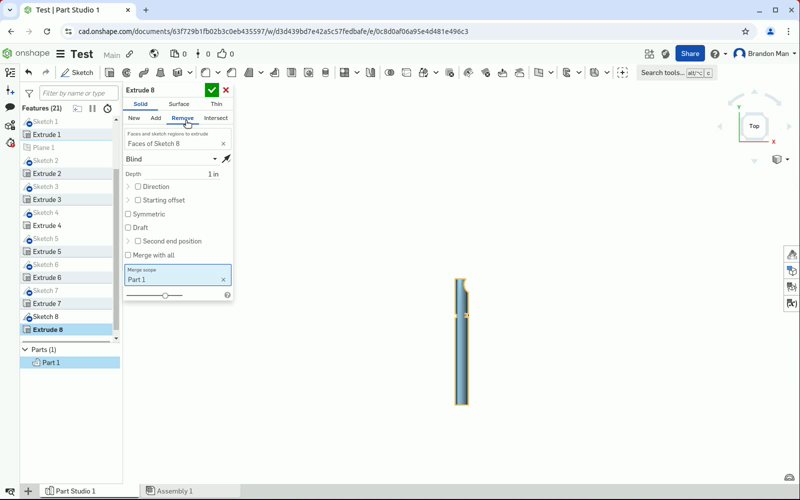
key(tab, 4)
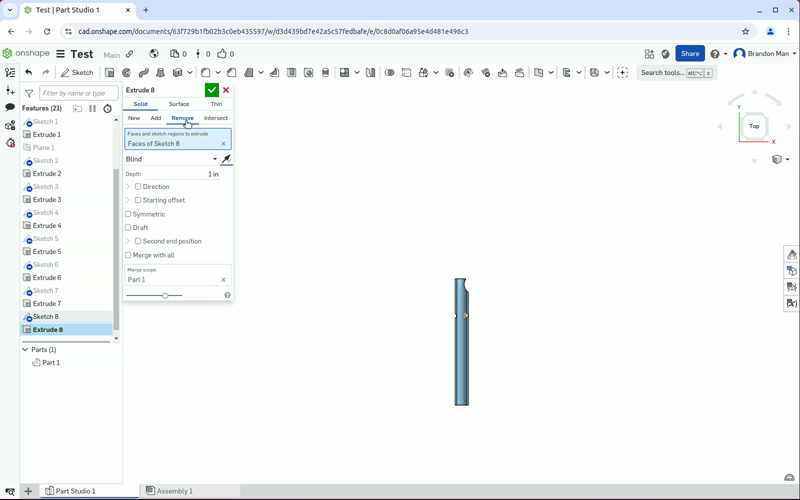
text(6.499)
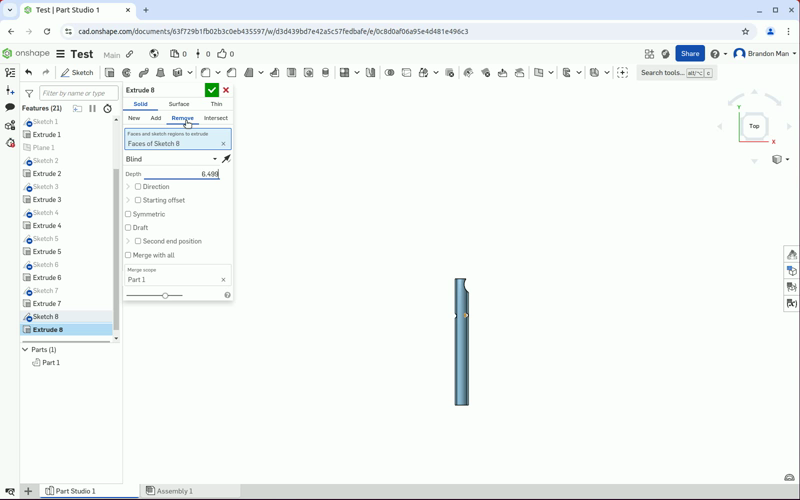
key(tab, 3)
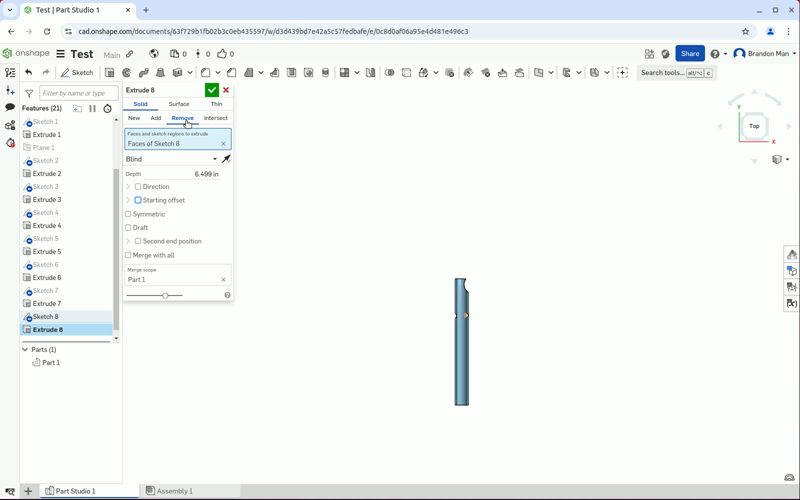
key(tab, 2)
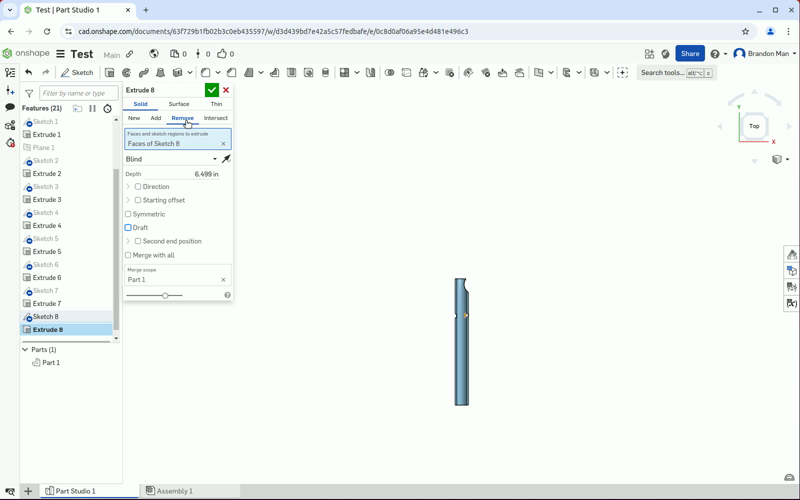
key(space)
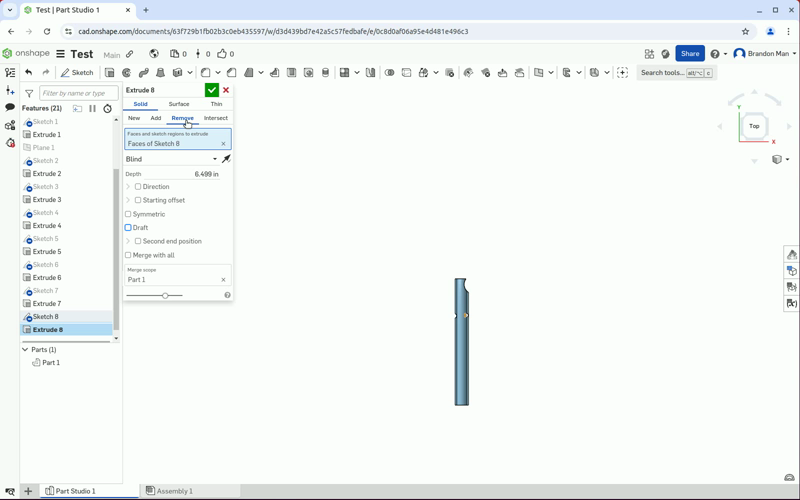
key(tab, 3)
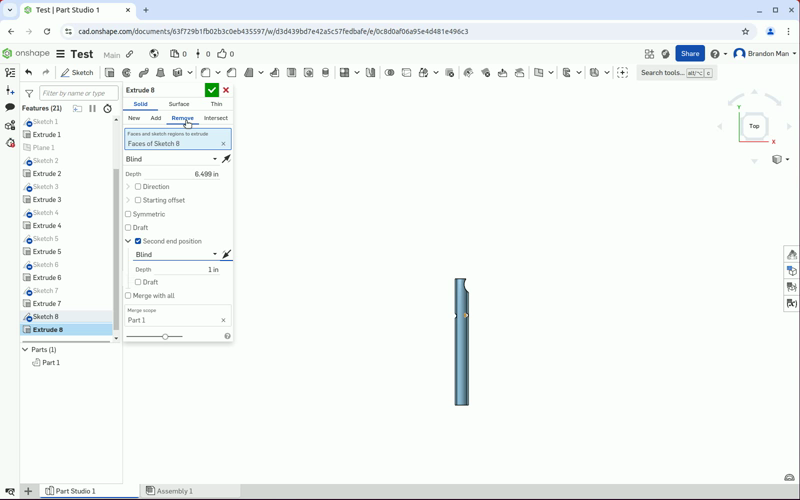
text(6.499)
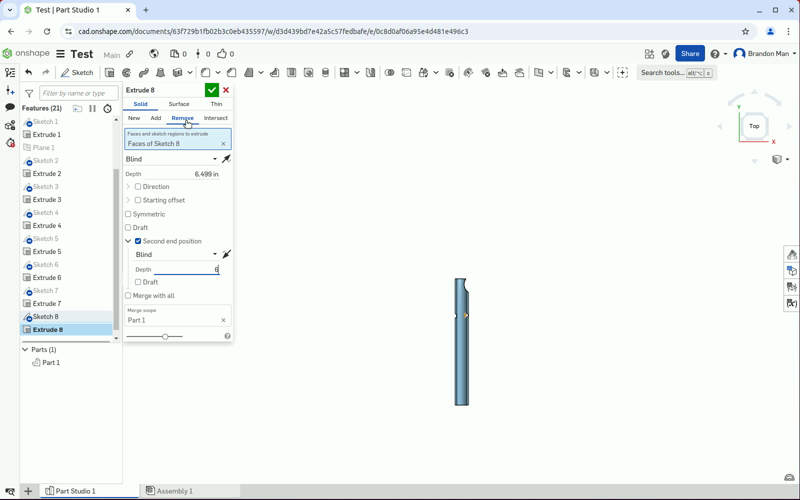
key(tab, 2)
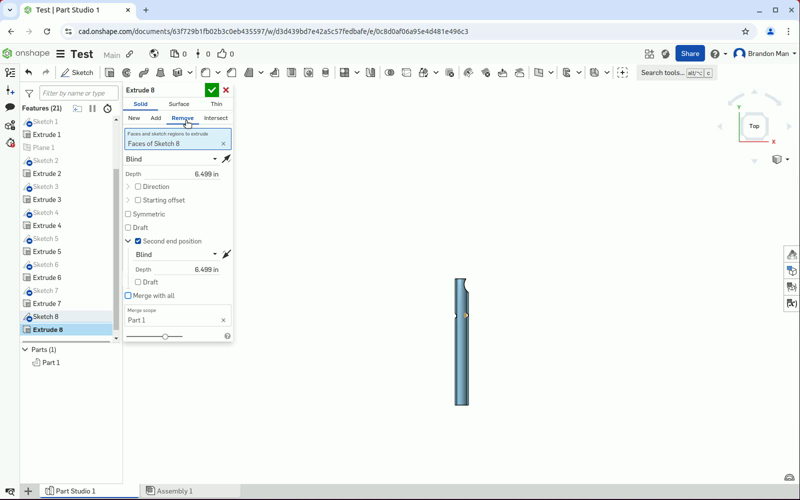
key(space)
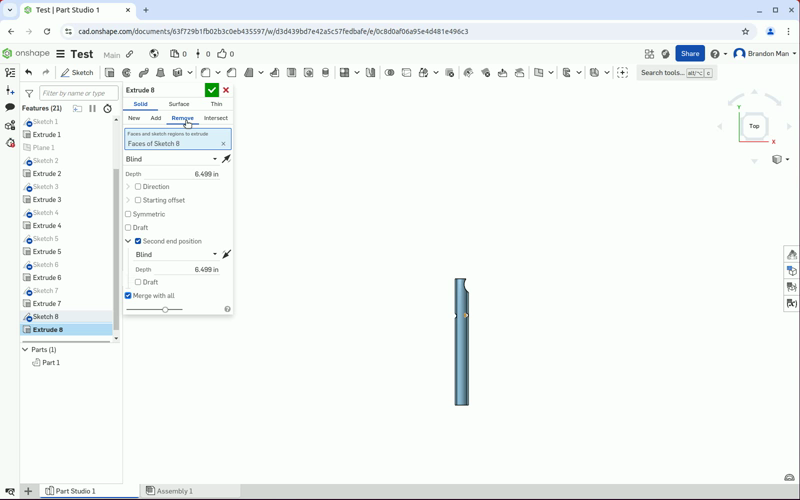
key(enter)
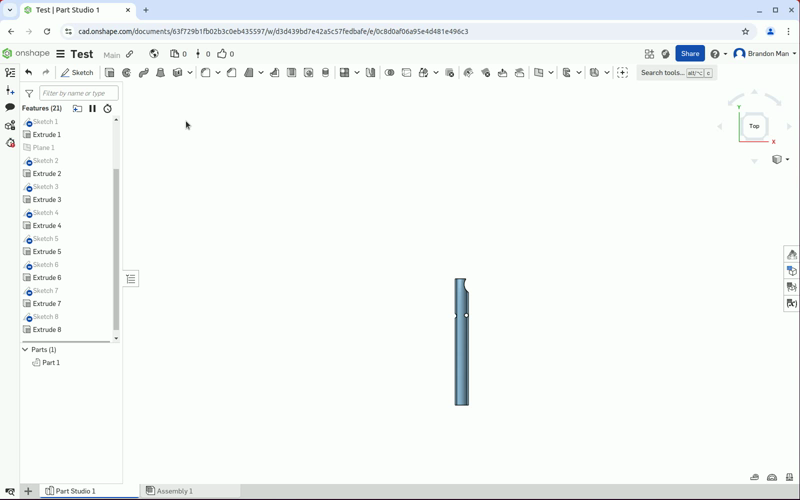
key(shift+h)
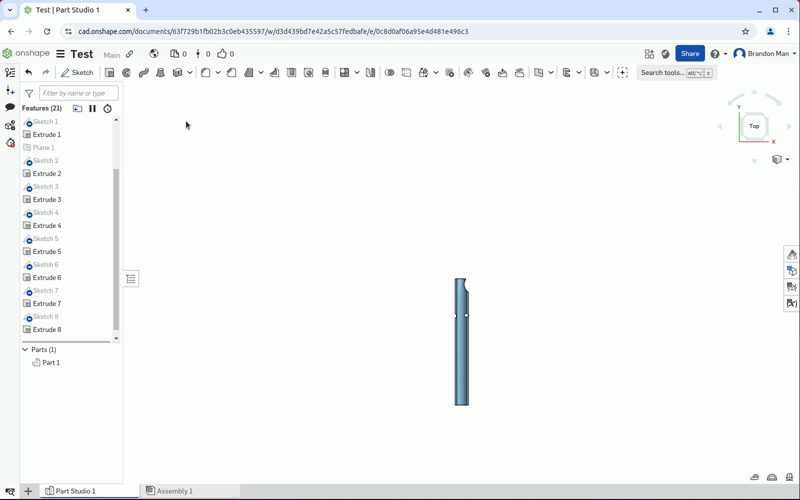
key(shift+h)
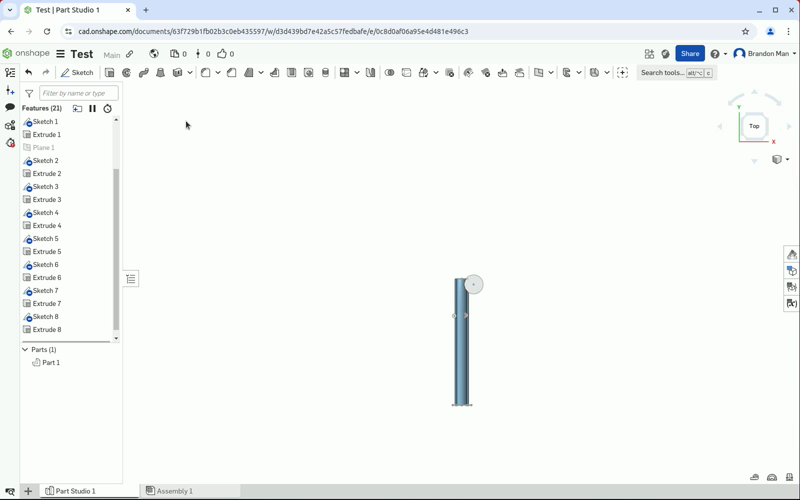
key(shift+7)
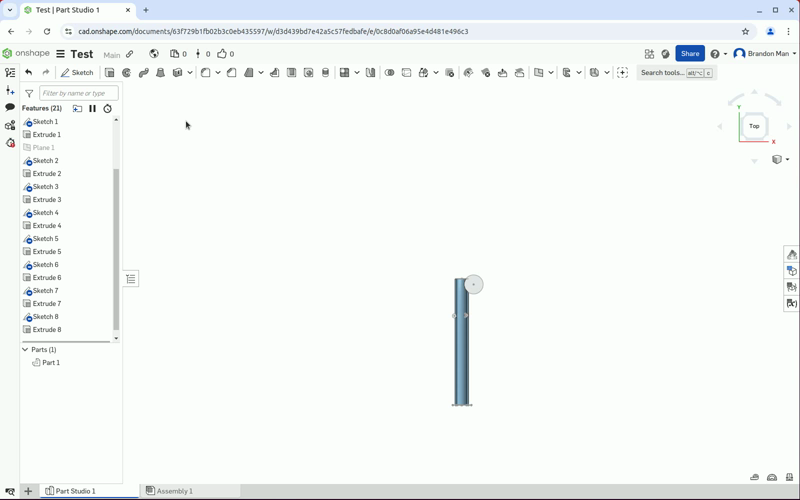
key(up, 3)
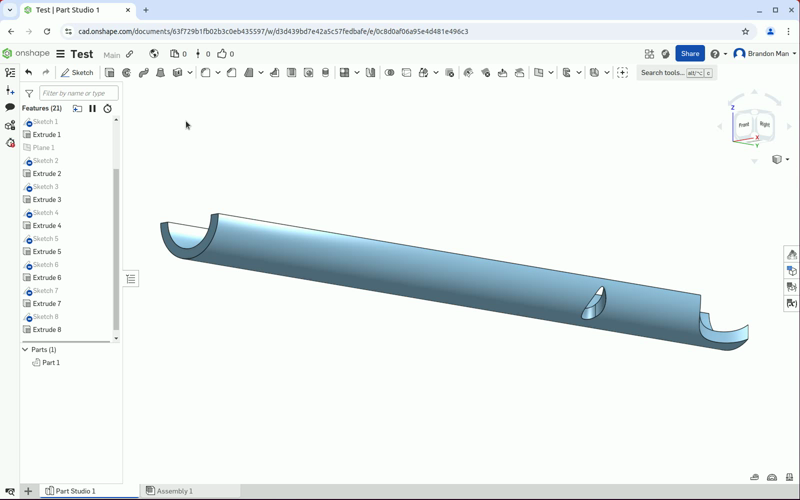
key(left, 3)
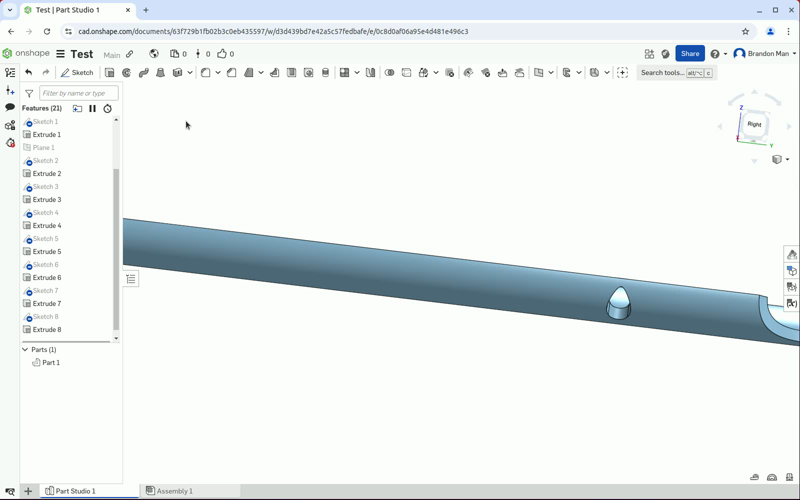
key(right, 3)
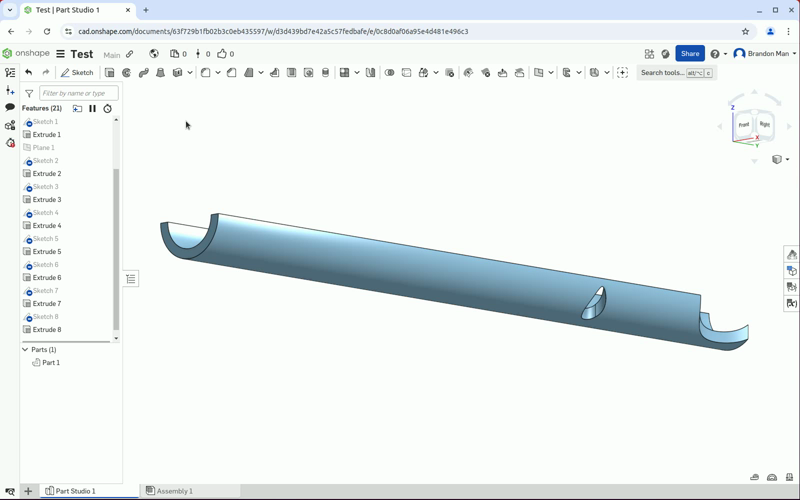
key(down, 3)
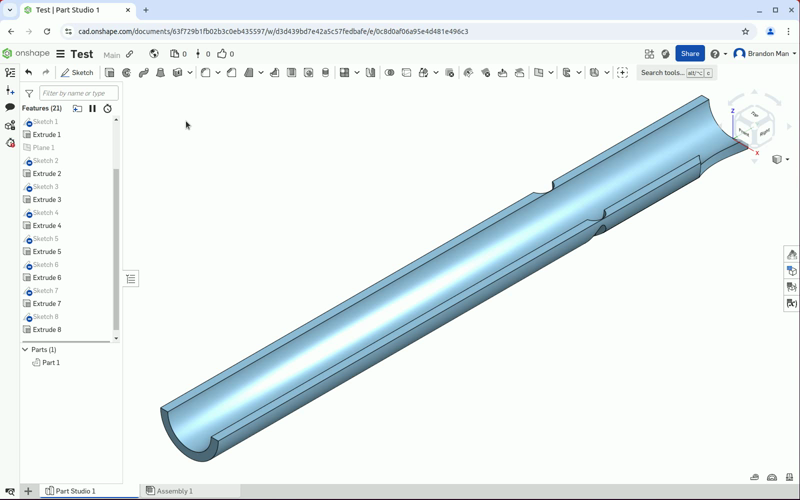
mouse_move(69, 124)
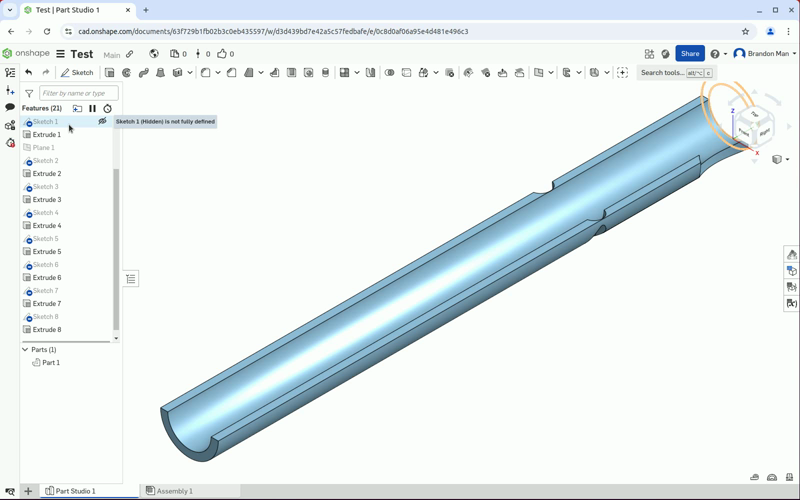
click(69, 124)